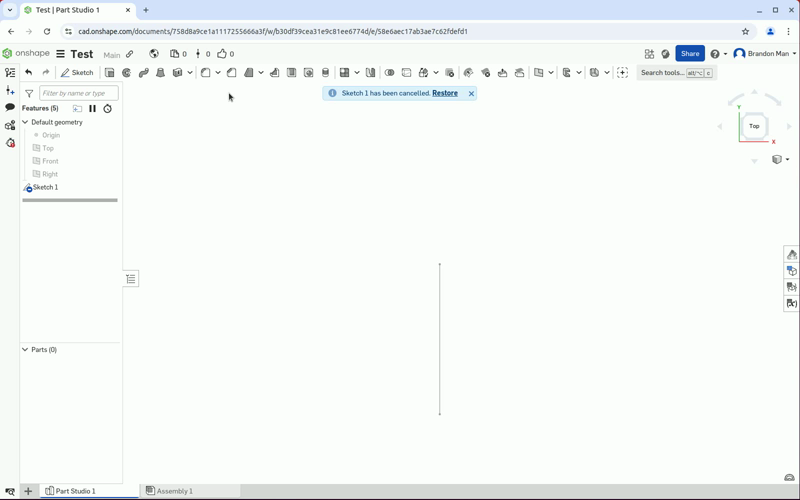
key(shift+h)
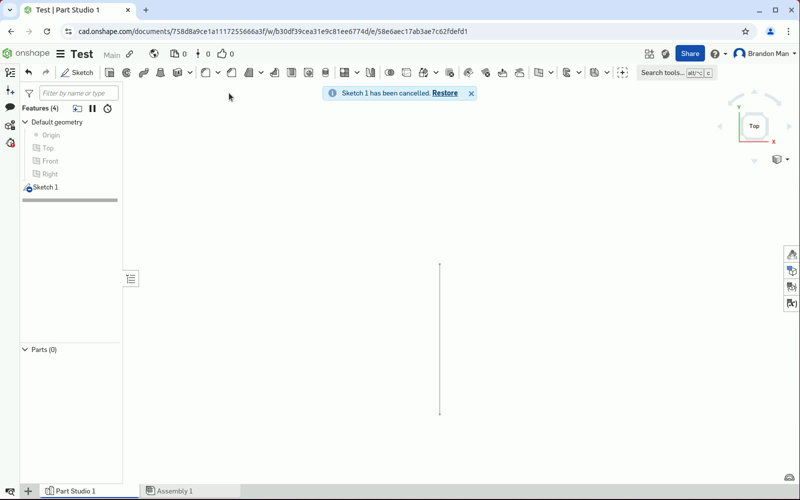
key(shift+s)
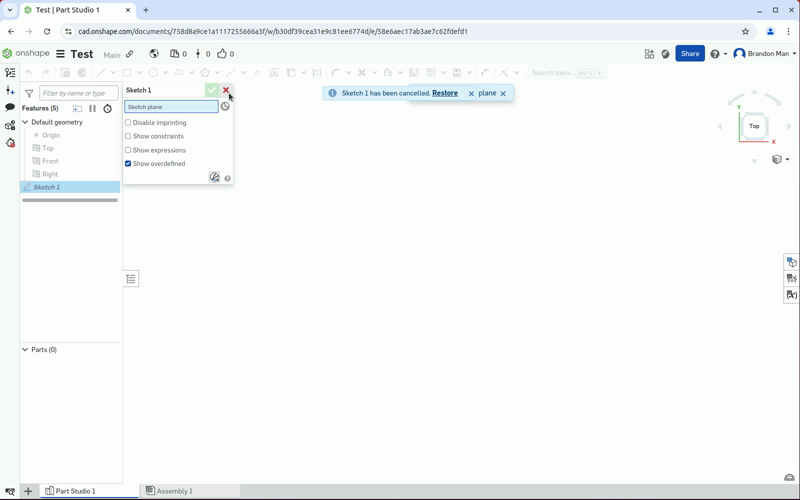
mouse_move(73, 150)
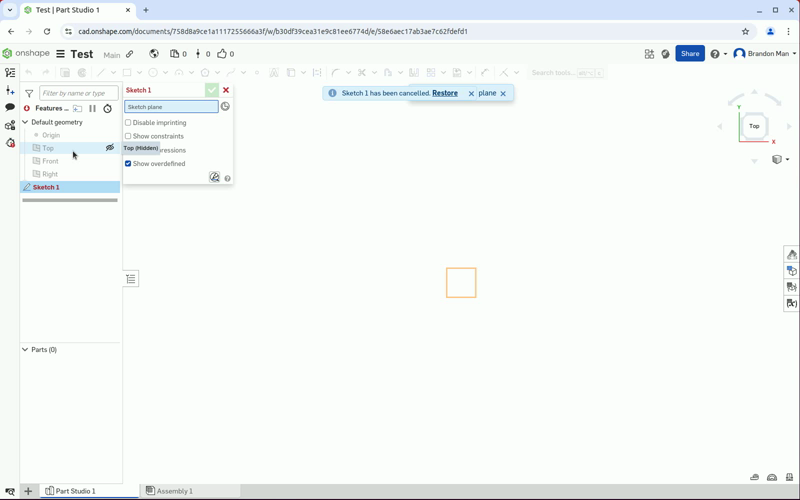
click(73, 150)
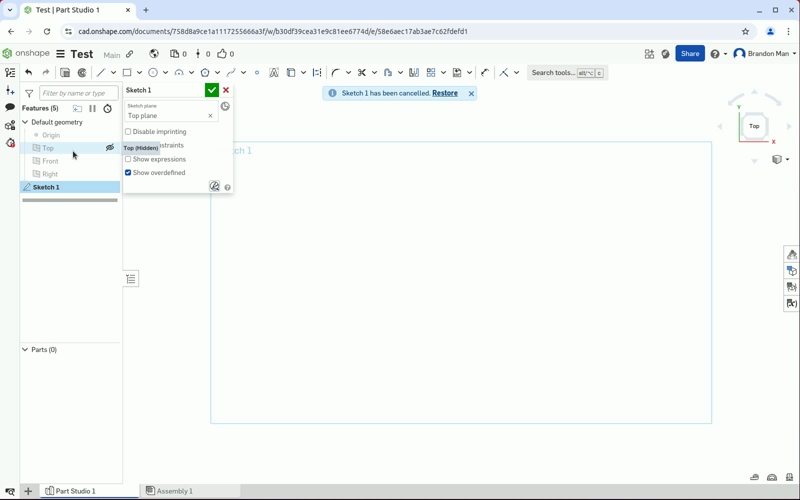
mouse_move(73, 352)
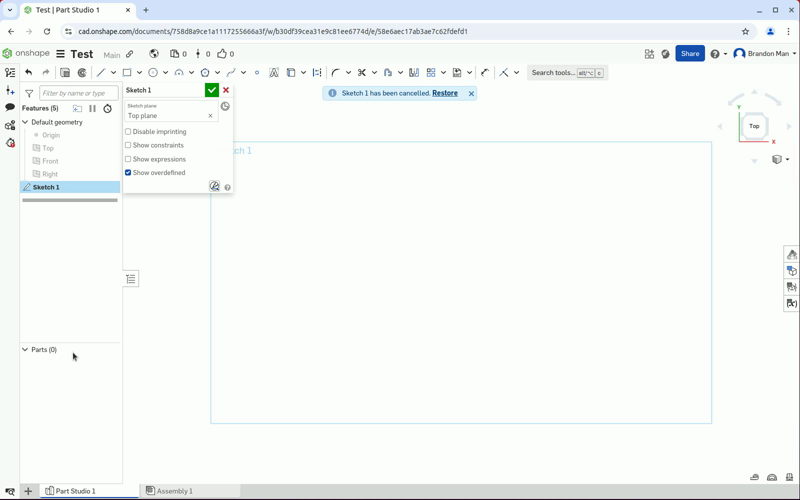
key(y)
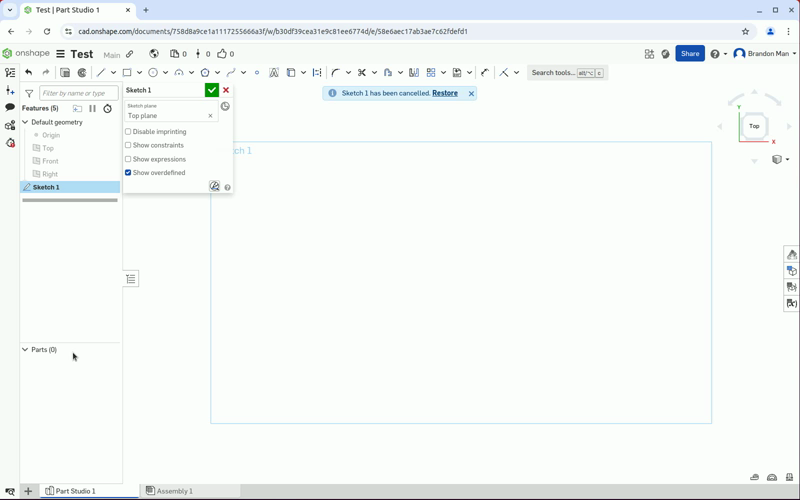
key(a)
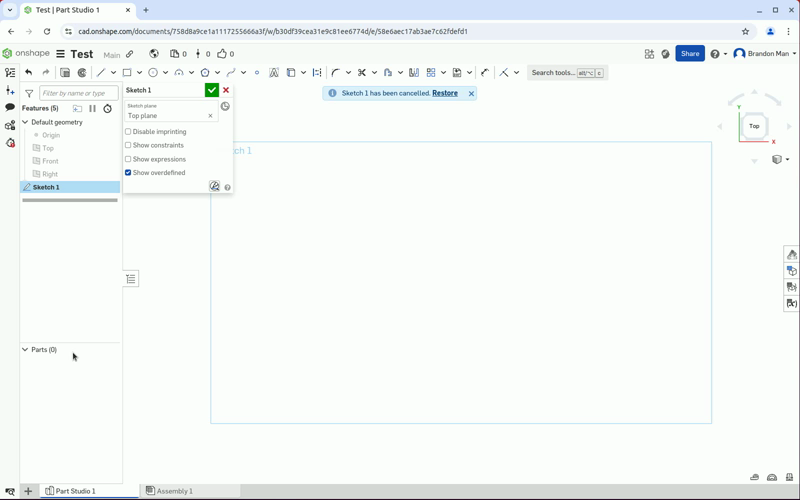
key_down(shift)
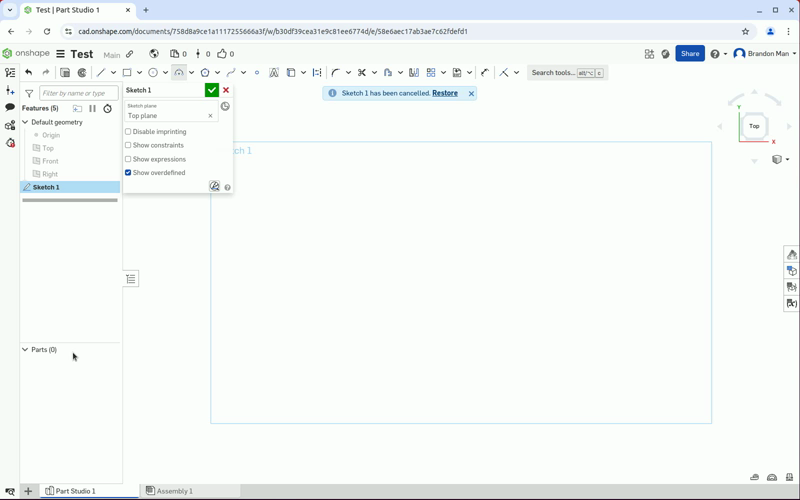
mouse_move(430, 312)
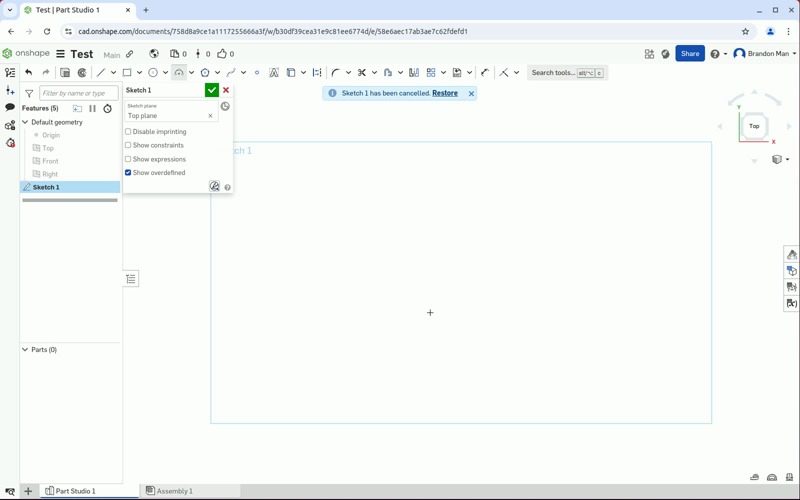
click(430, 312)
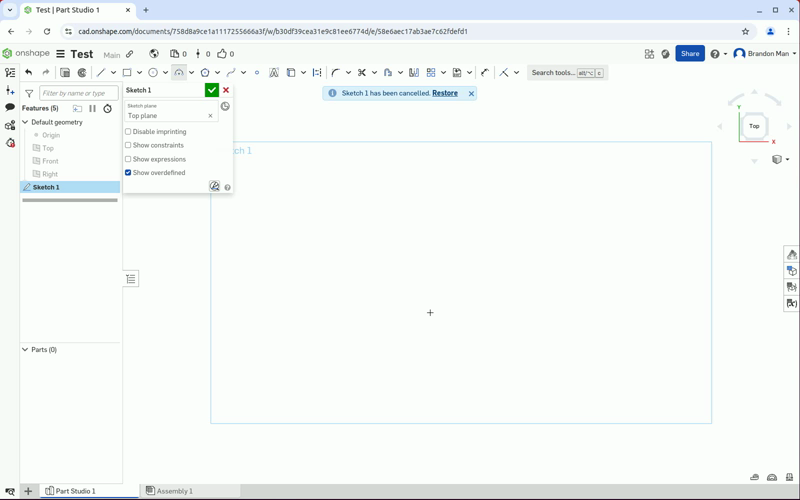
key_up(shift)
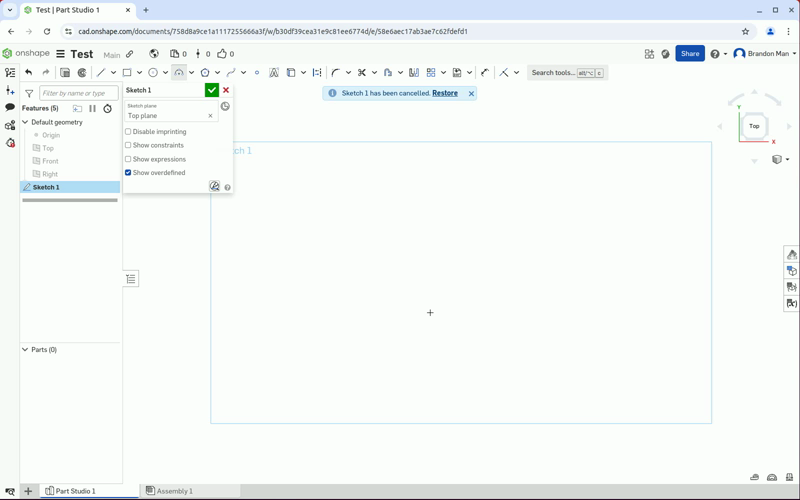
key_down(shift)
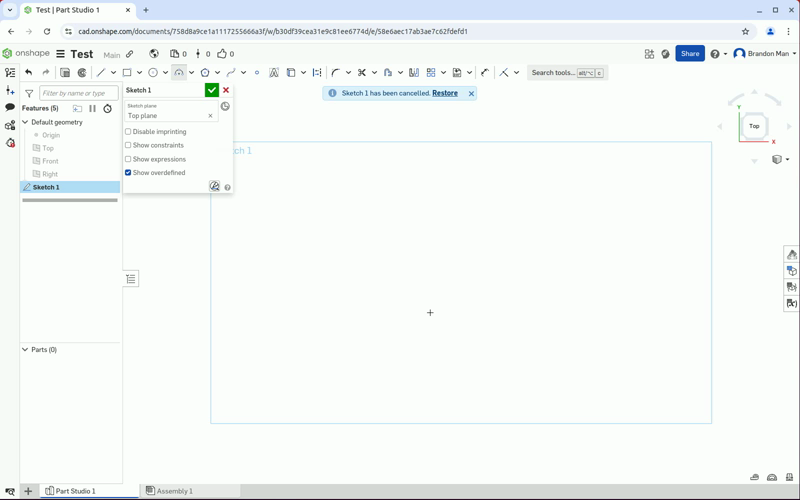
mouse_move(432, 314)
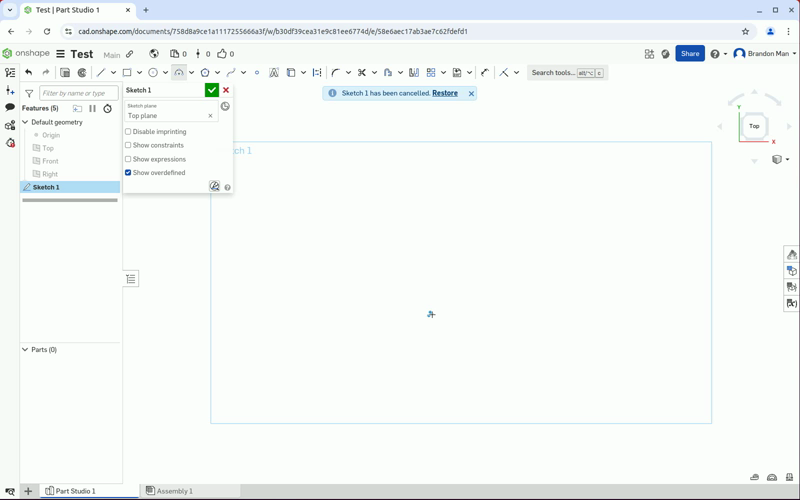
scroll(6)
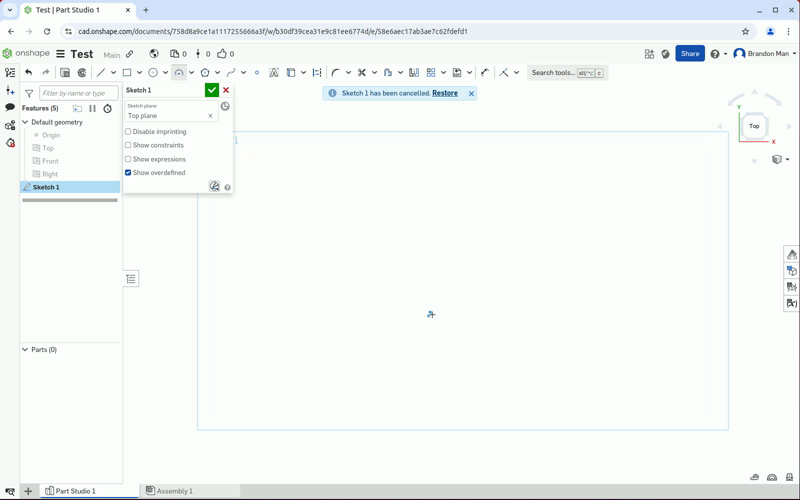
scroll(6)
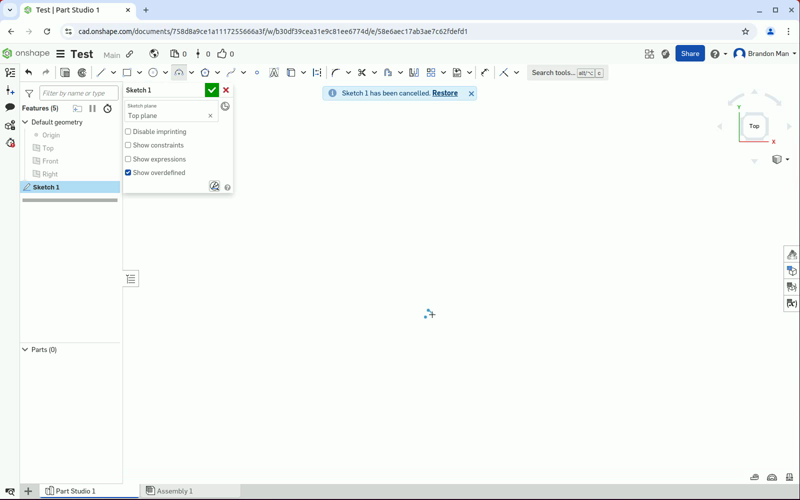
scroll(6)
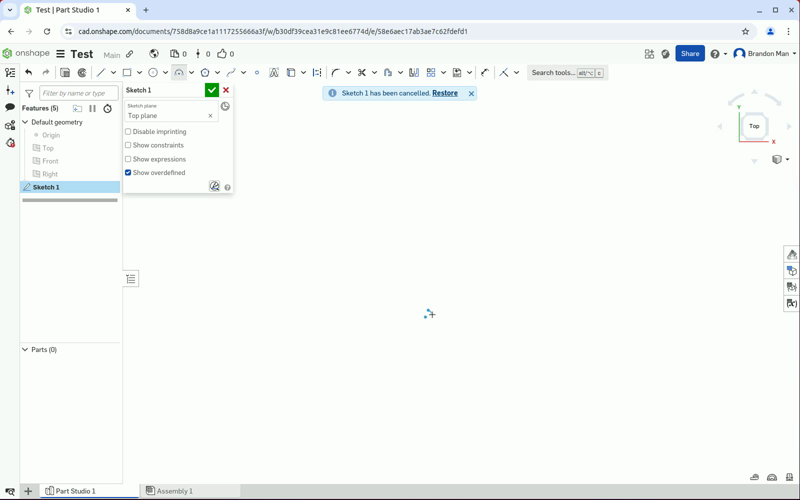
scroll(6)
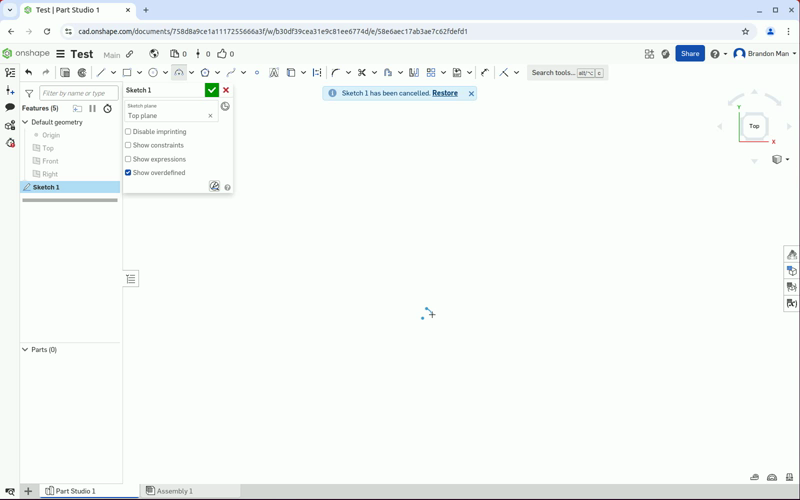
scroll(6)
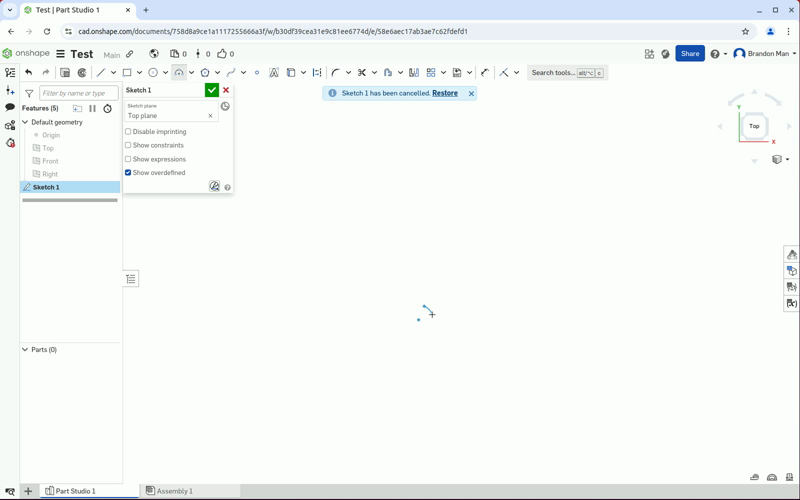
scroll(6)
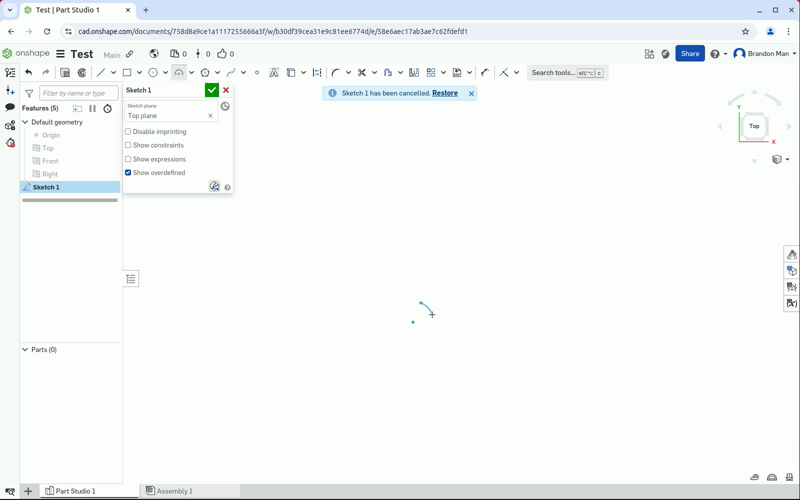
scroll(6)
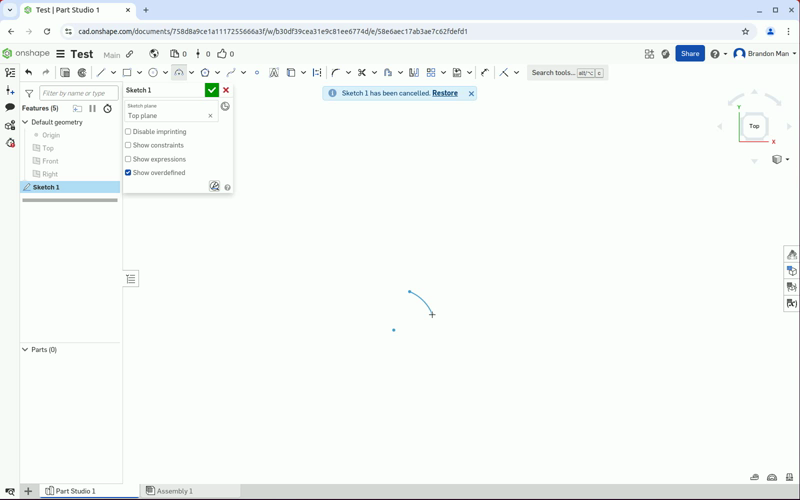
click(432, 314)
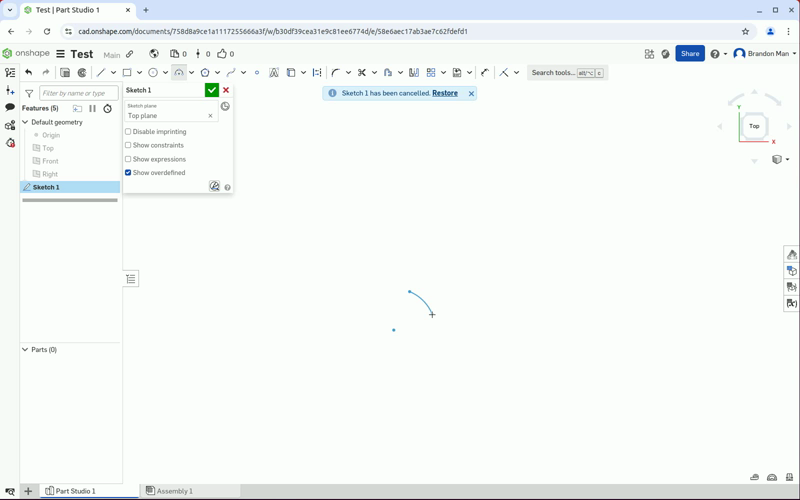
scroll(-6)
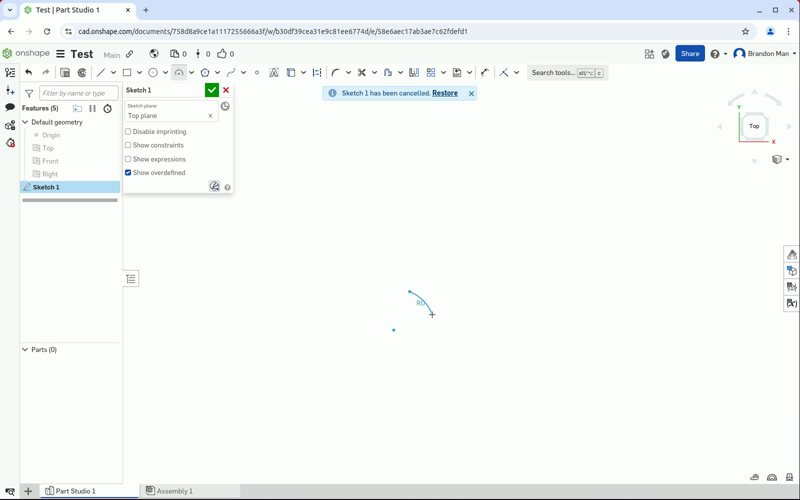
scroll(-6)
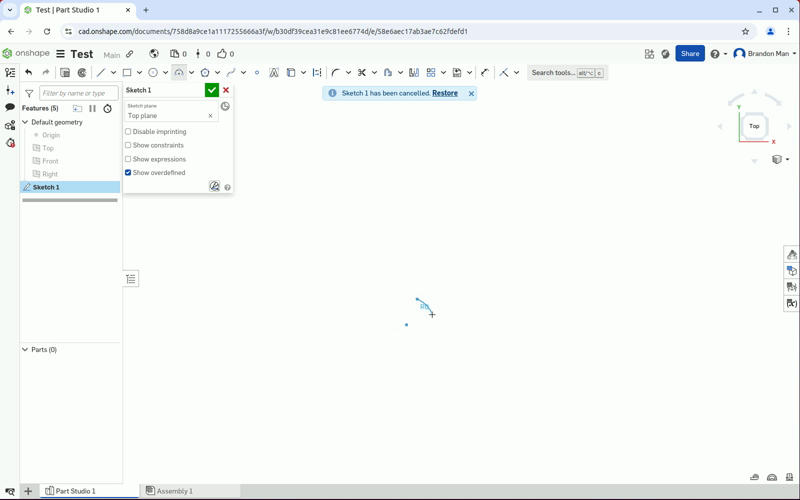
scroll(-6)
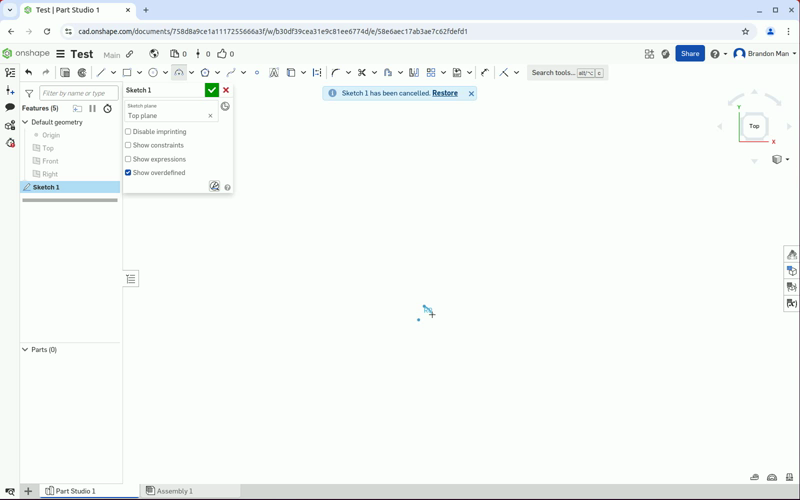
scroll(-6)
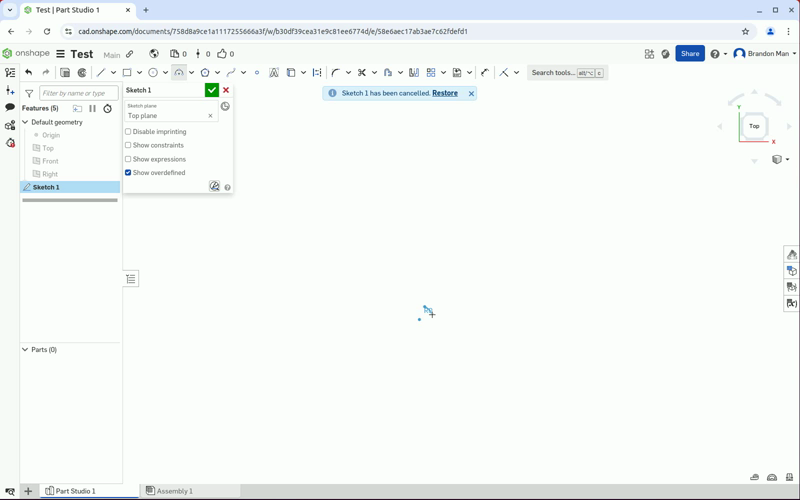
scroll(-6)
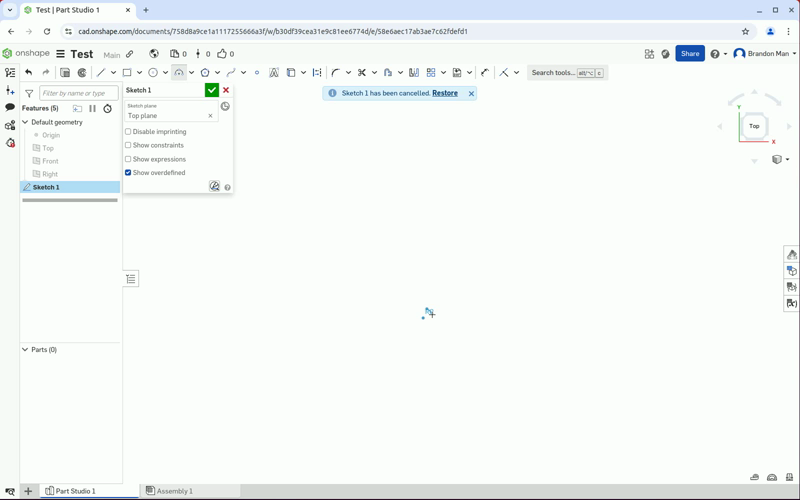
scroll(-6)
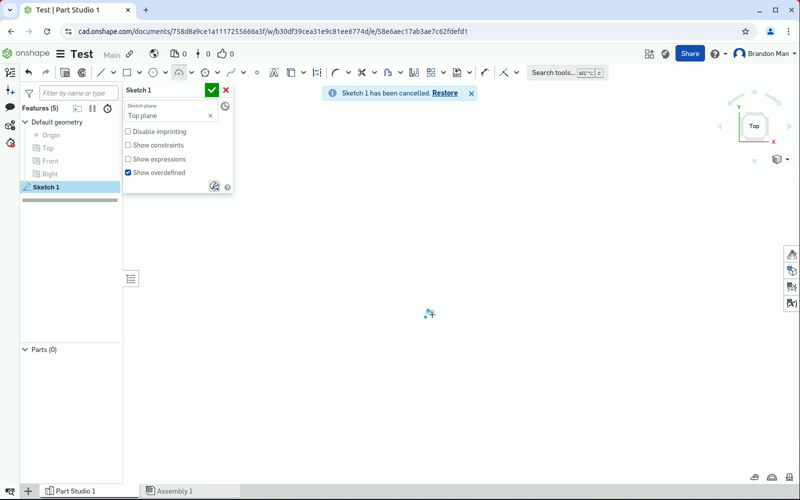
scroll(-6)
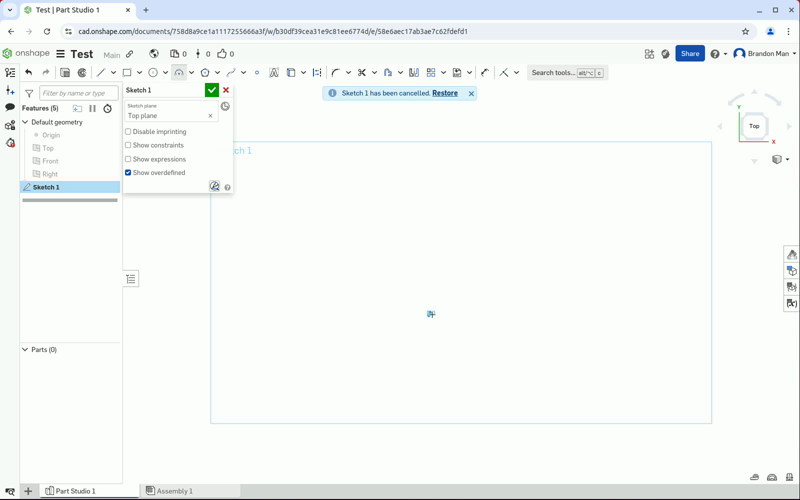
mouse_move(430, 313)
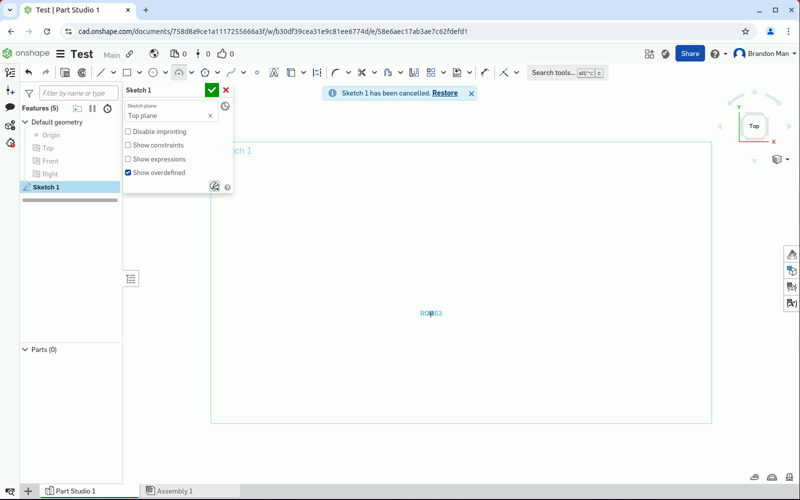
scroll(6)
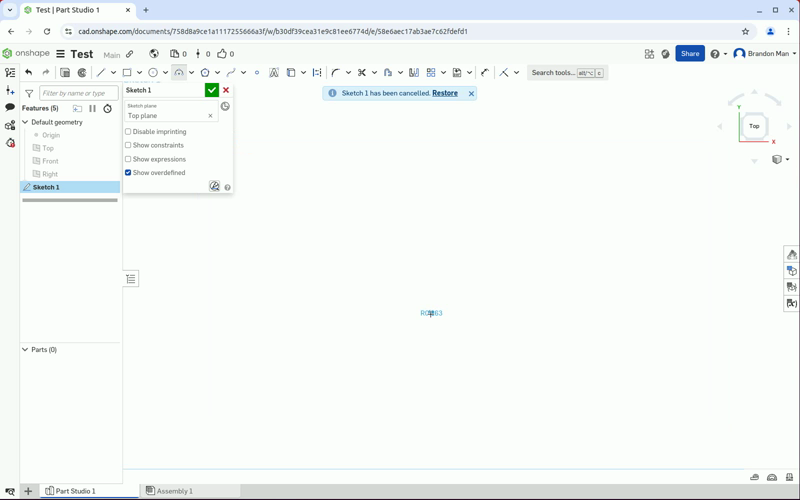
scroll(6)
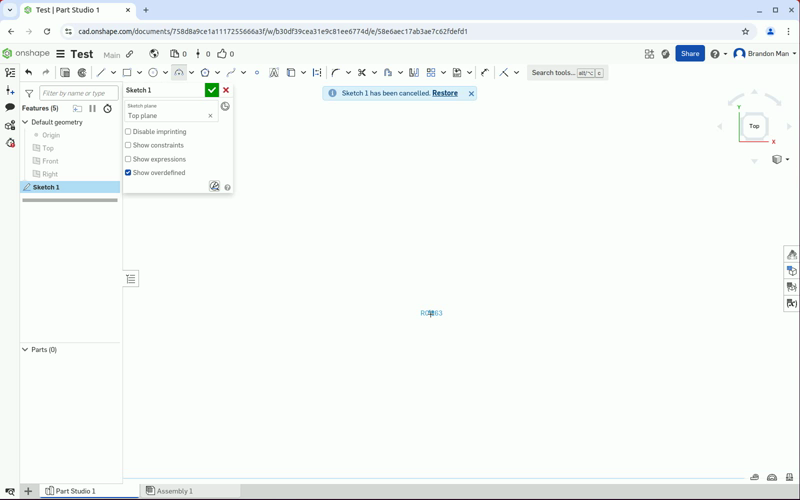
scroll(6)
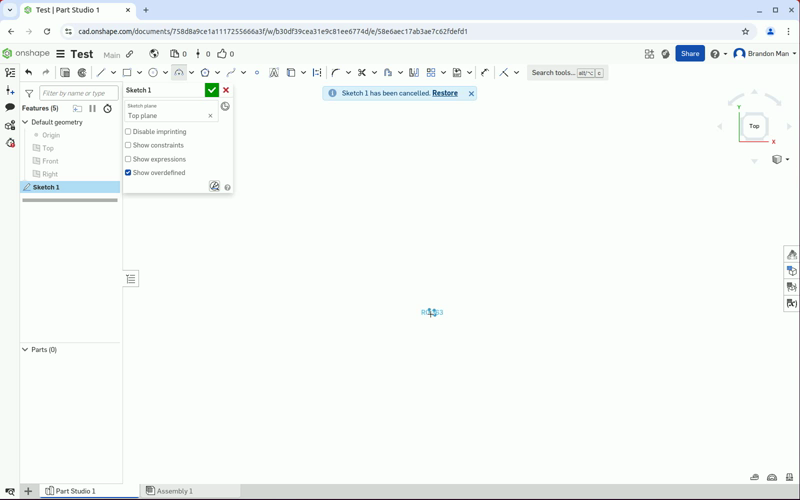
scroll(6)
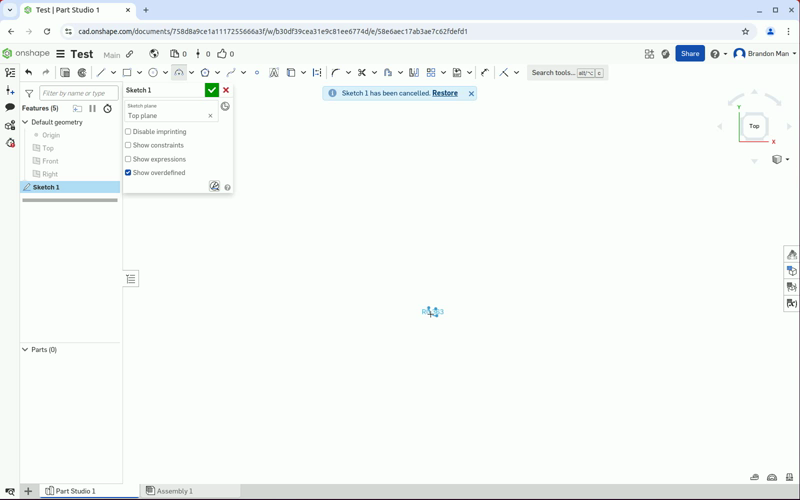
scroll(6)
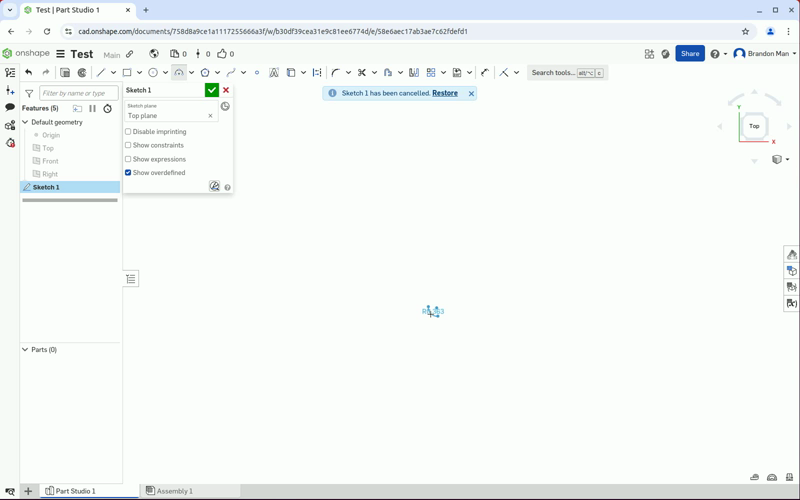
scroll(6)
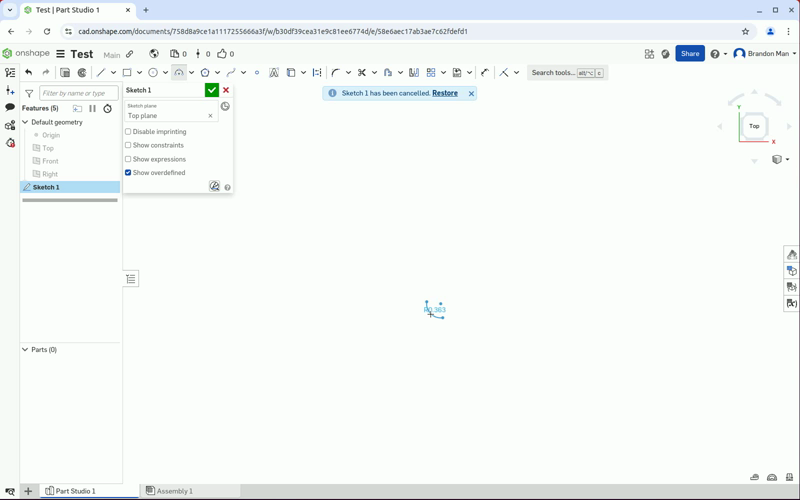
scroll(6)
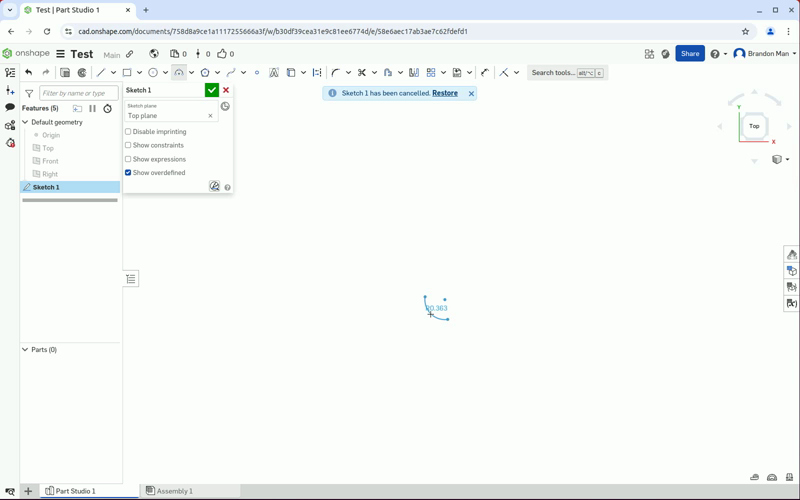
click(430, 313)
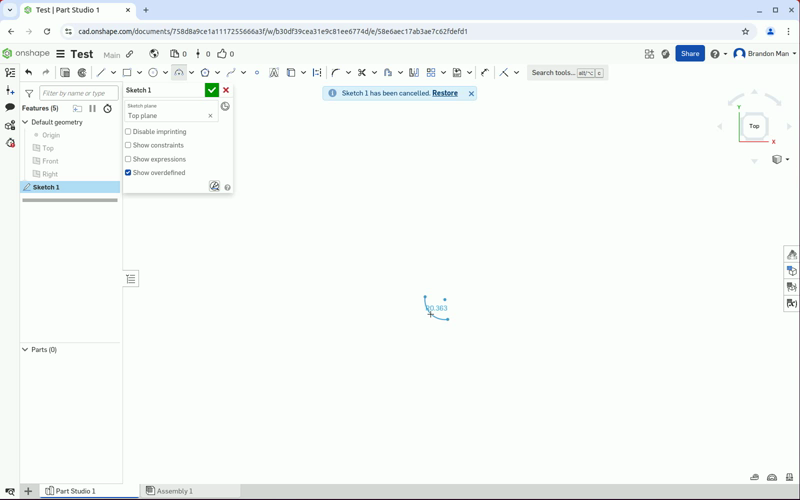
scroll(-6)
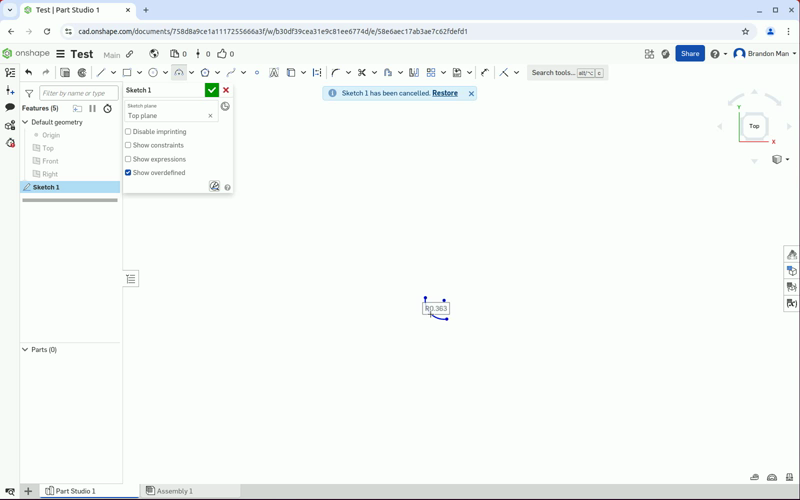
scroll(-6)
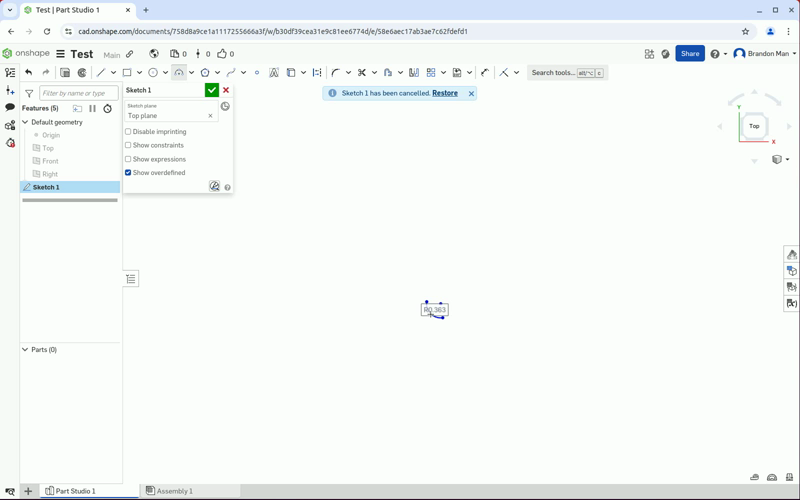
scroll(-6)
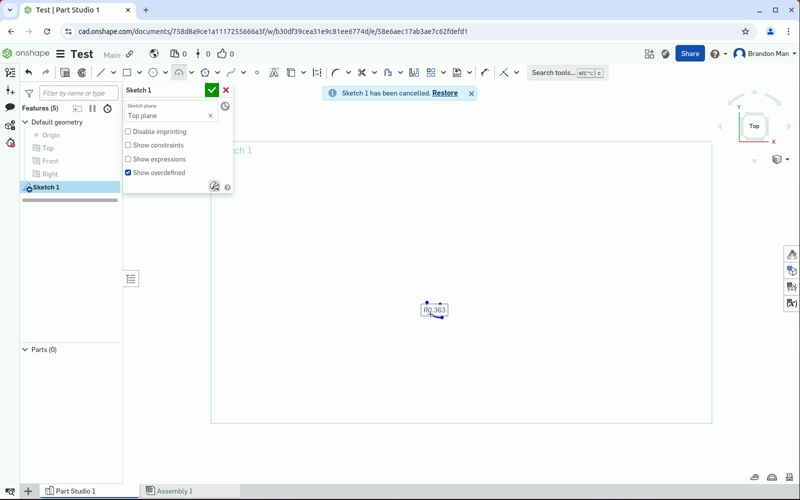
scroll(-6)
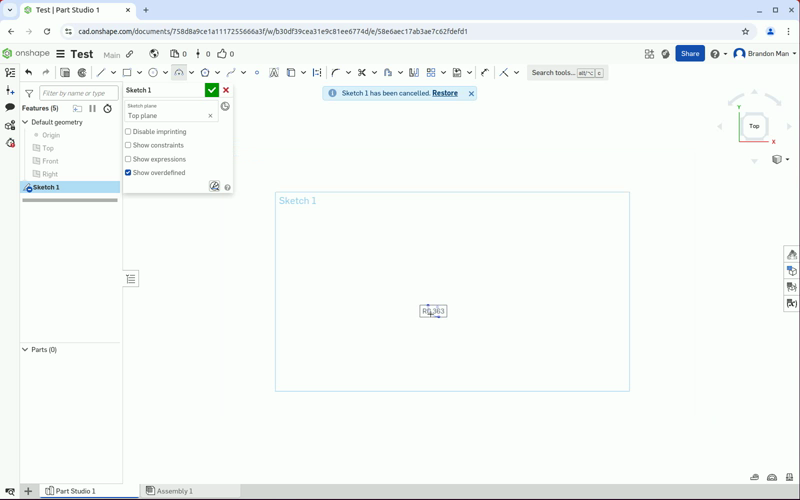
scroll(-6)
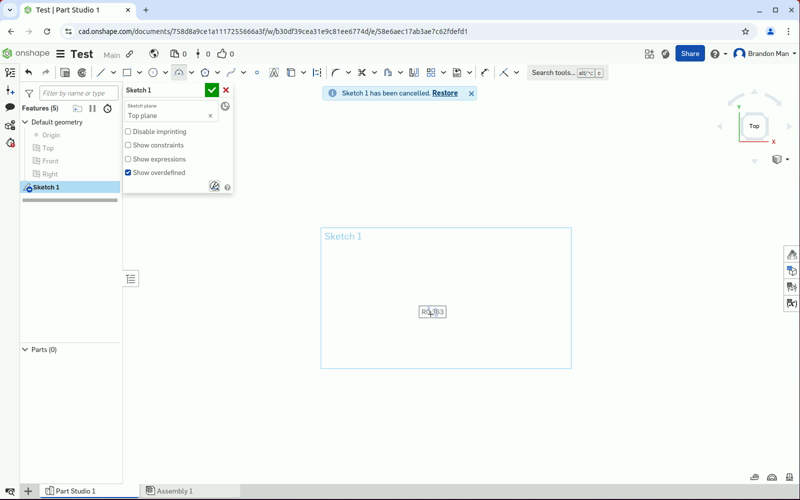
scroll(-6)
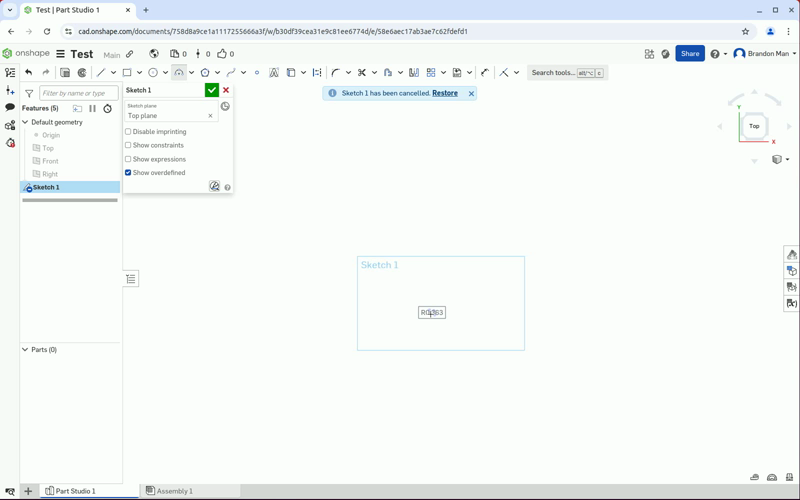
scroll(-6)
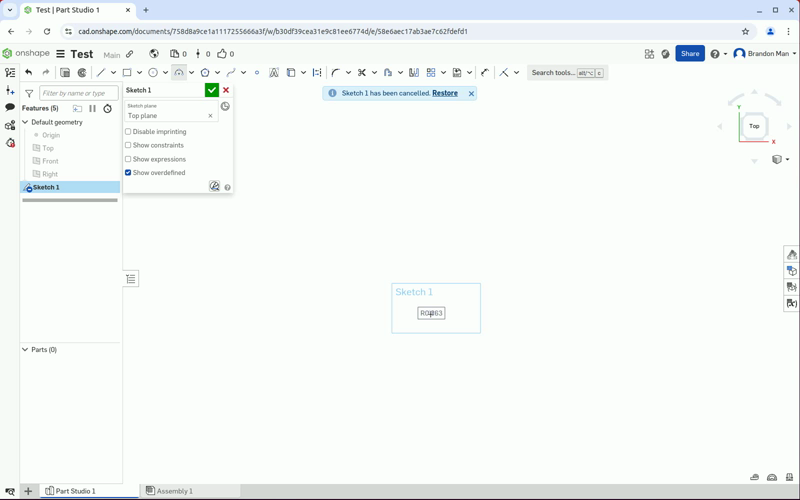
key_up(shift)
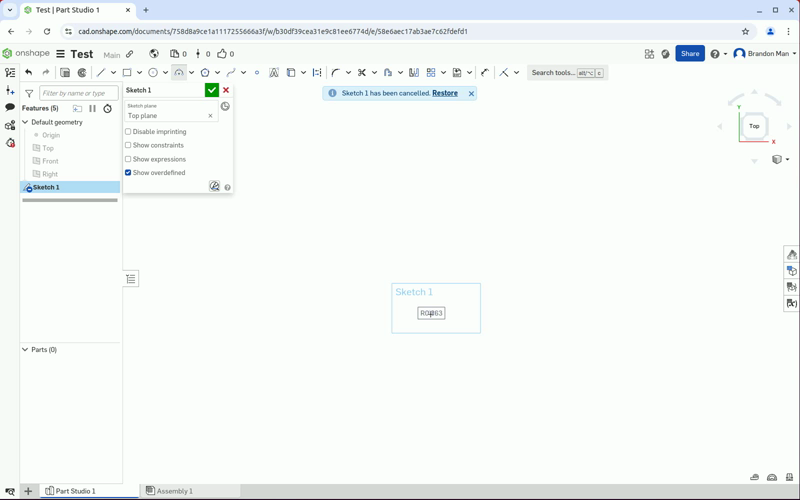
key(esc)
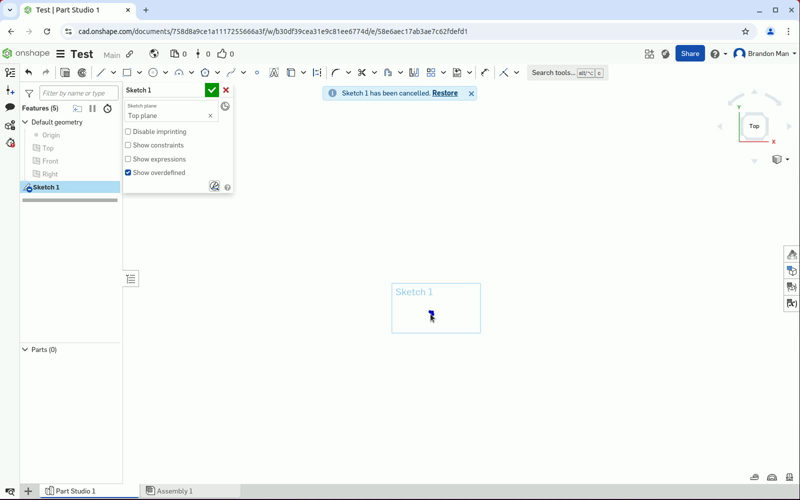
key(l)
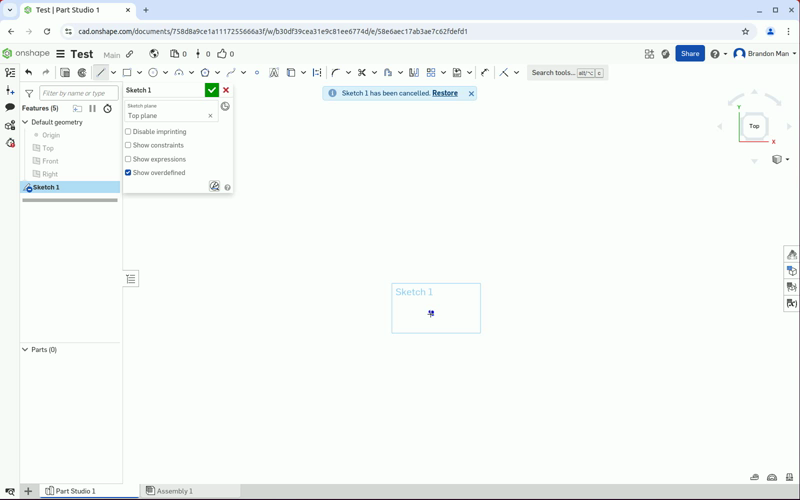
mouse_move(432, 314)
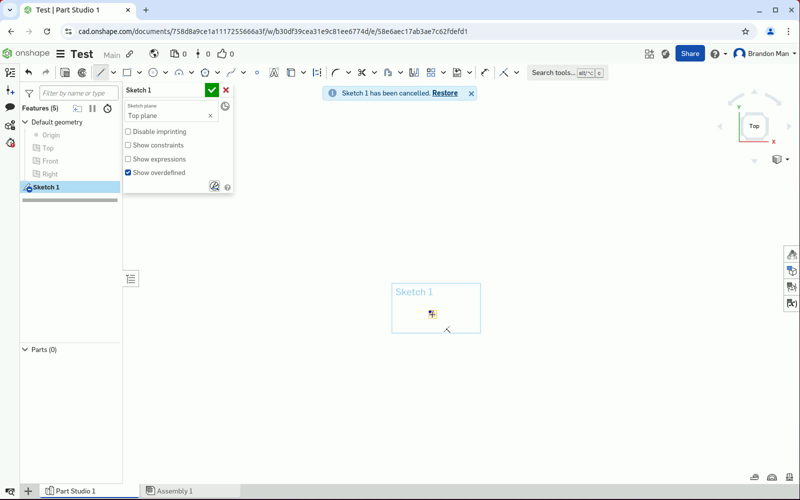
scroll(6)
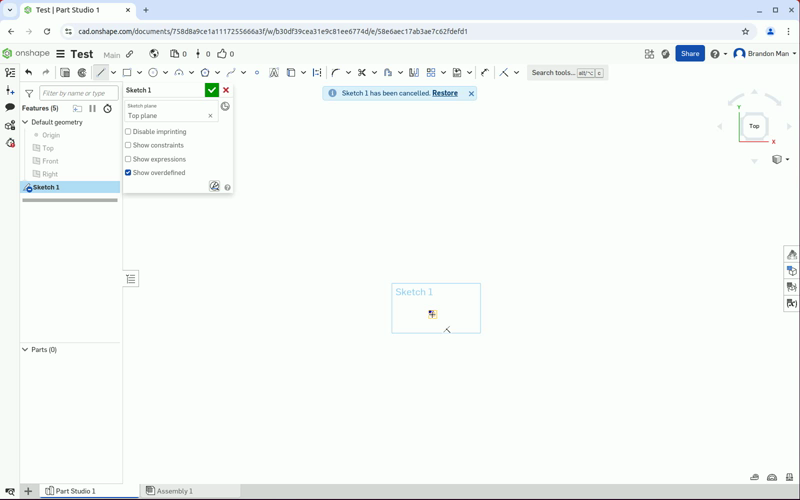
scroll(6)
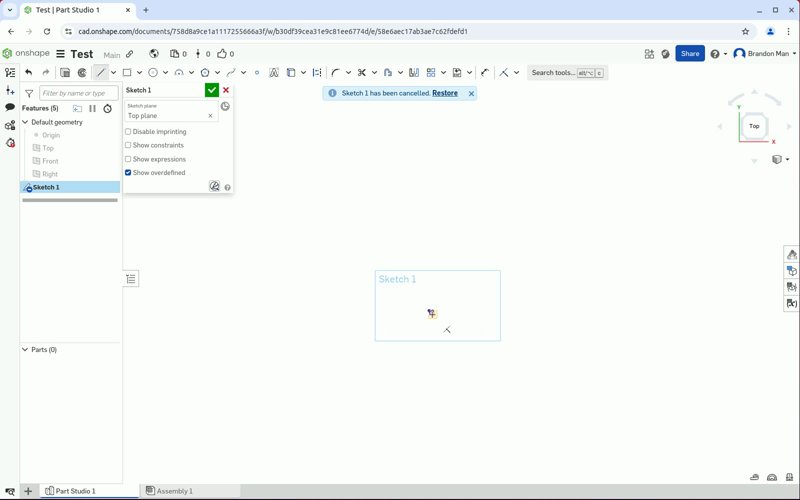
scroll(6)
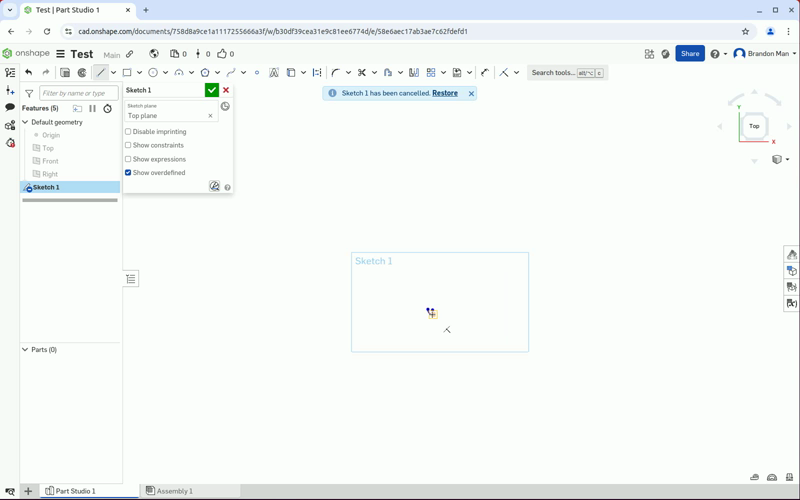
scroll(6)
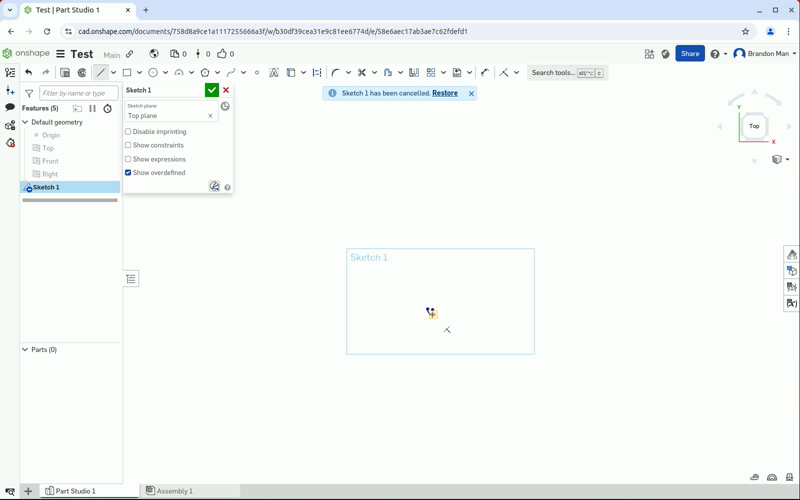
scroll(6)
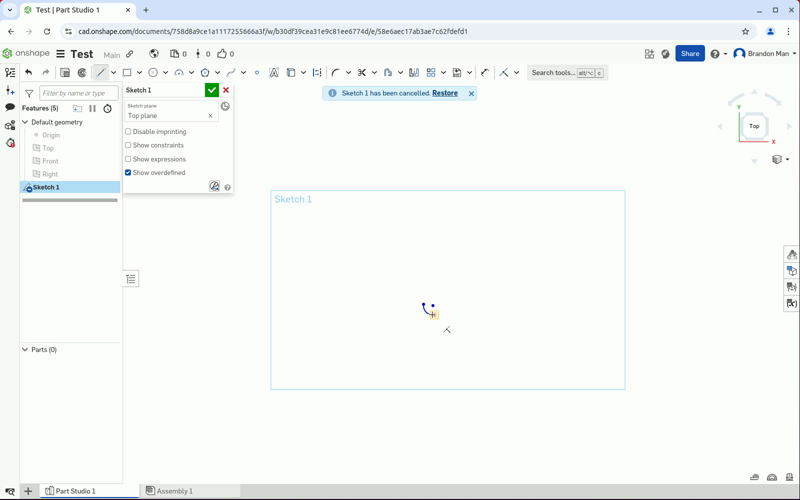
scroll(6)
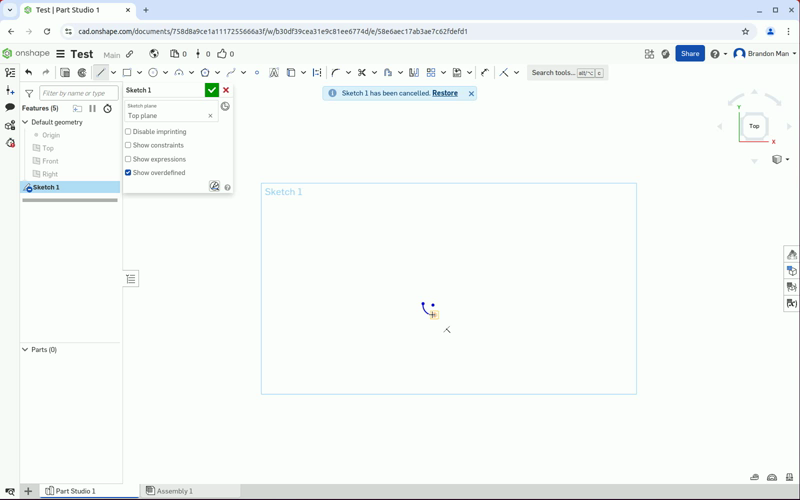
scroll(6)
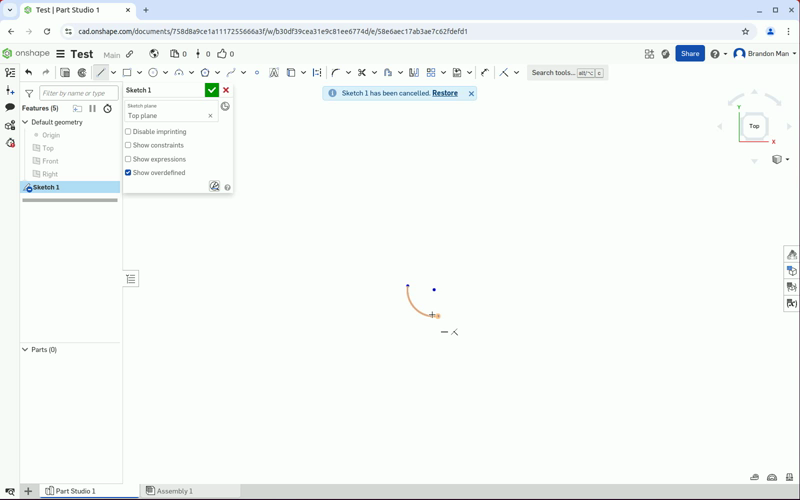
click(432, 314)
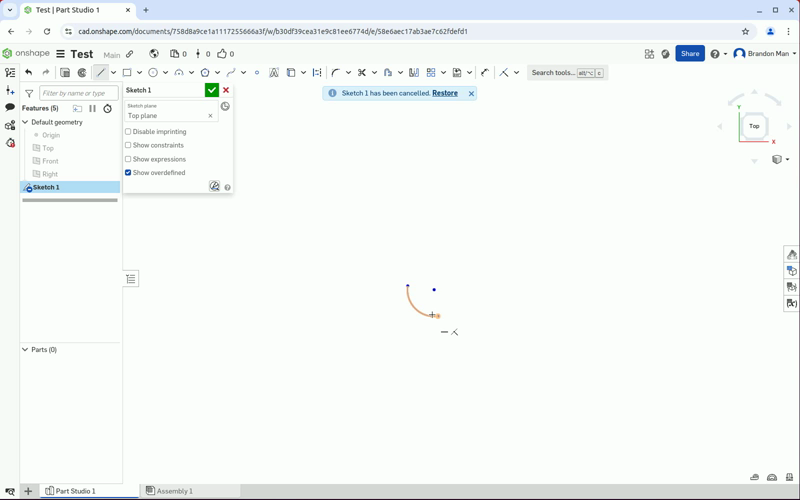
scroll(-6)
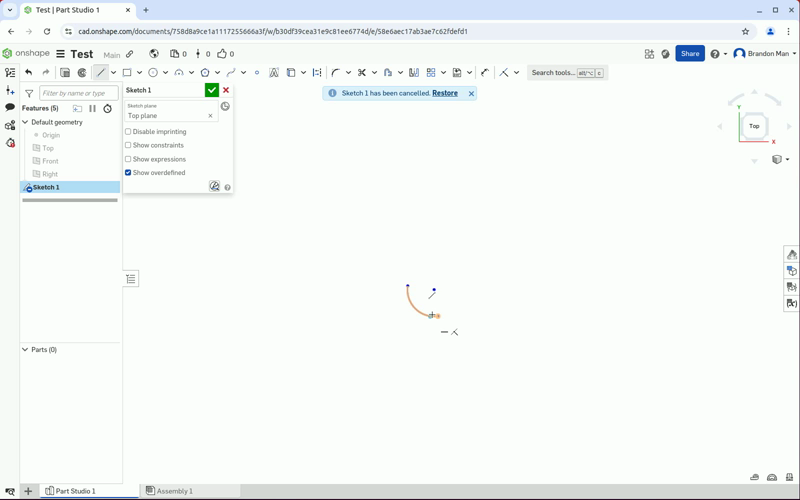
scroll(-6)
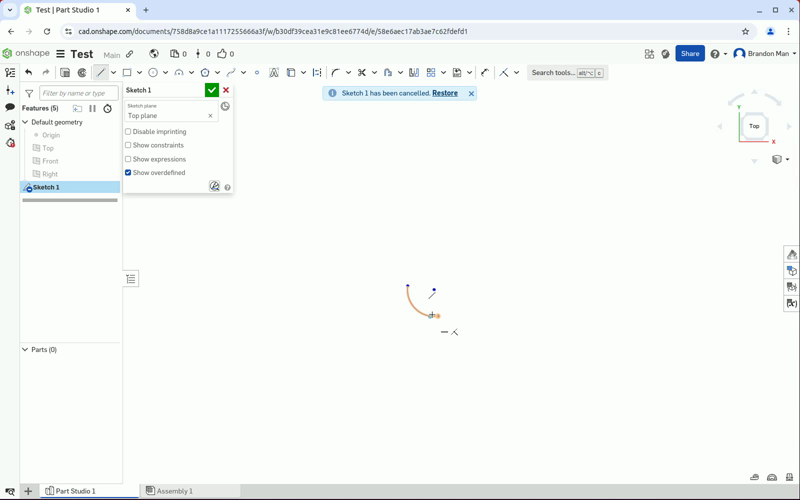
scroll(-6)
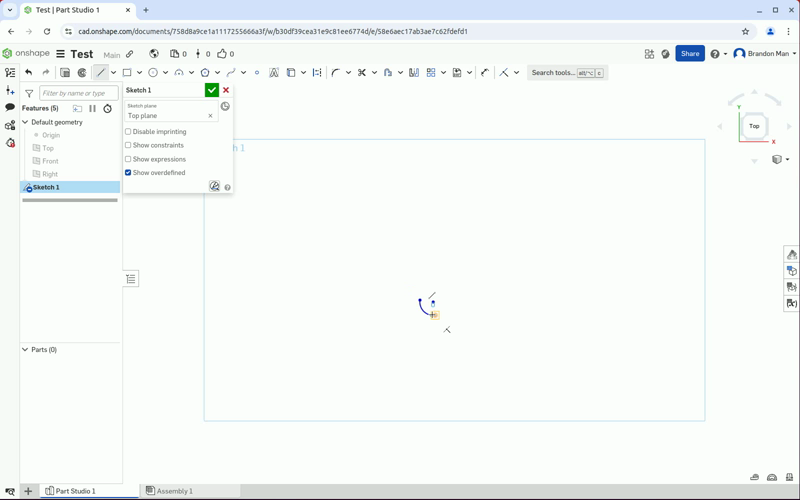
scroll(-6)
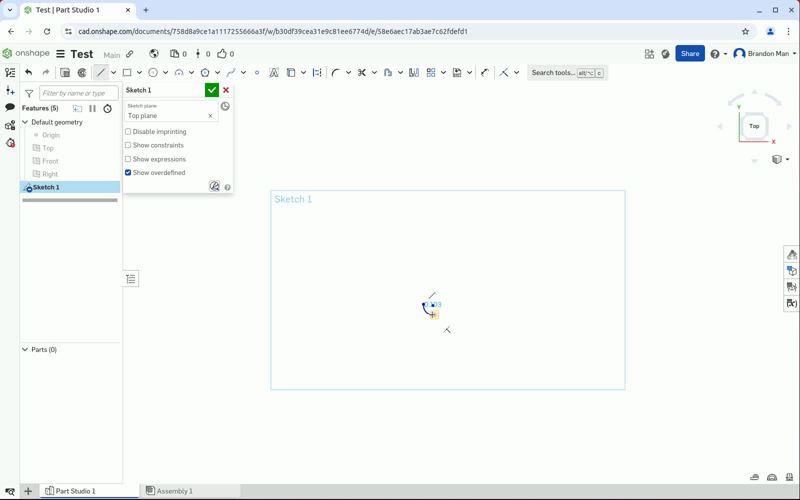
scroll(-6)
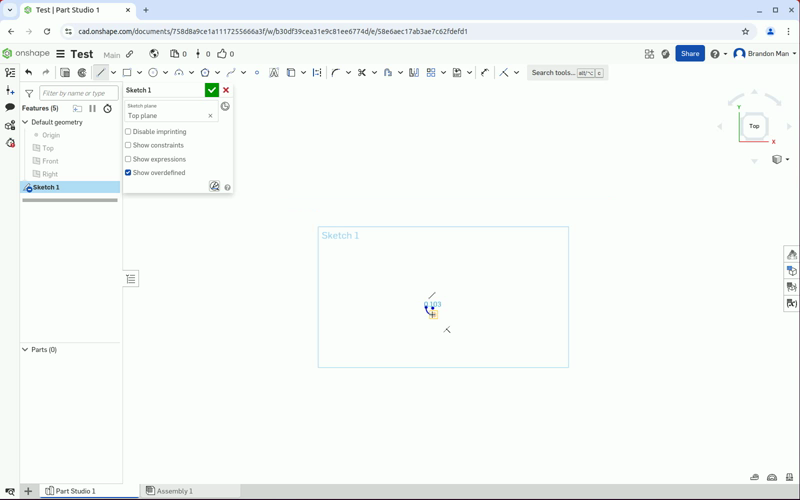
scroll(-6)
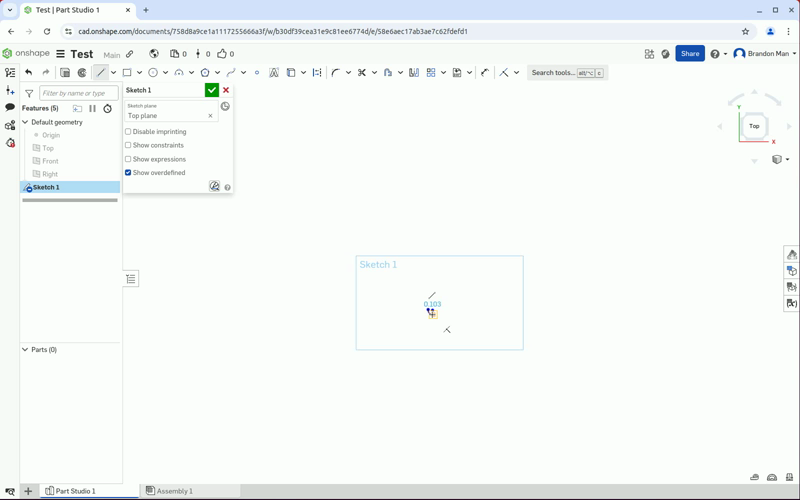
scroll(-6)
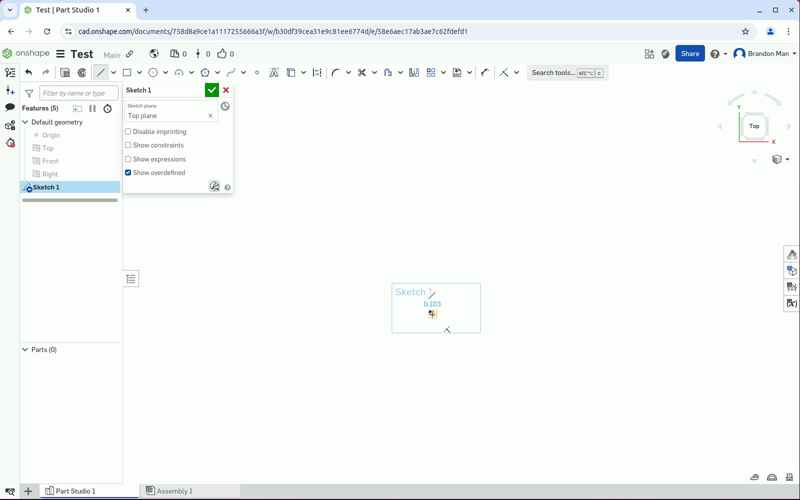
key_down(shift)
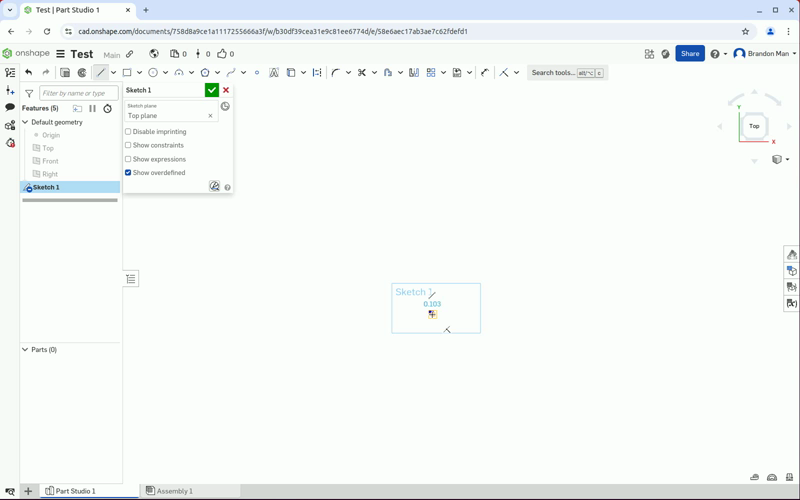
mouse_move(462, 314)
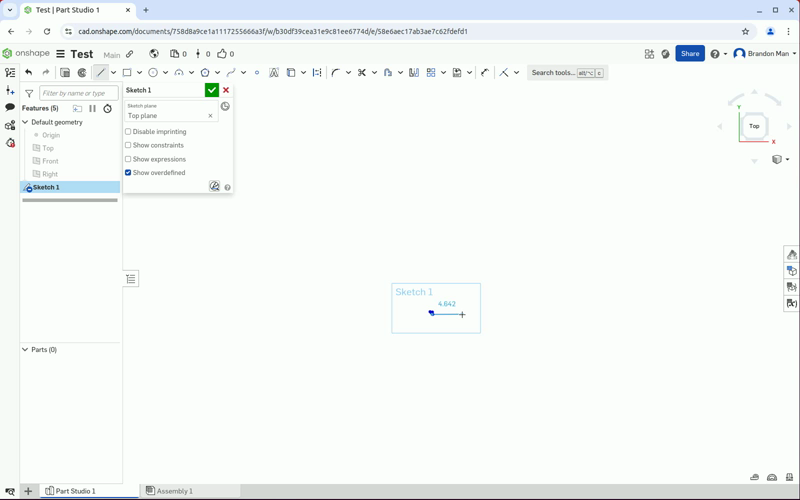
mouse_move(491, 314)
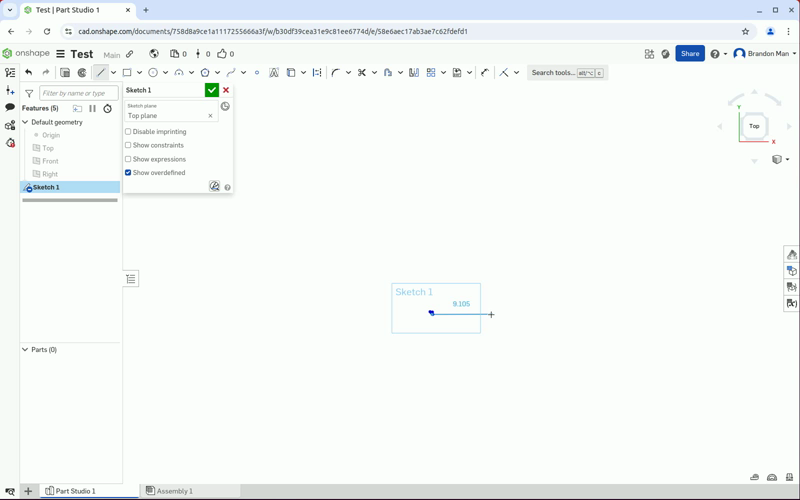
click(491, 314)
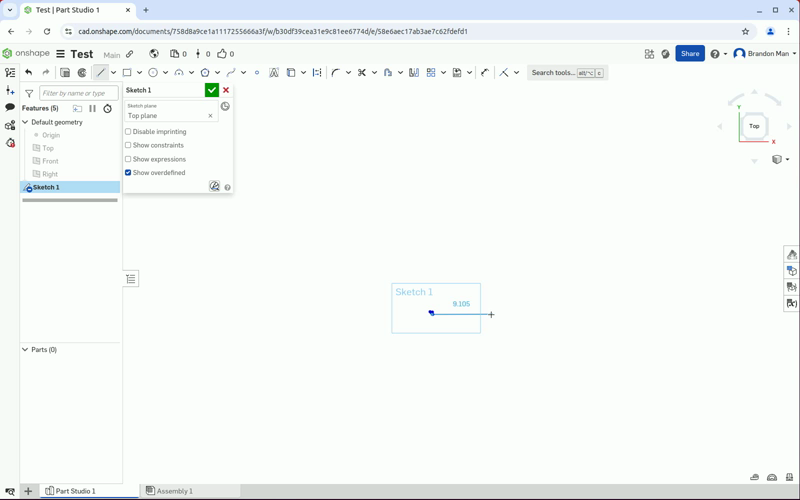
key_up(shift)
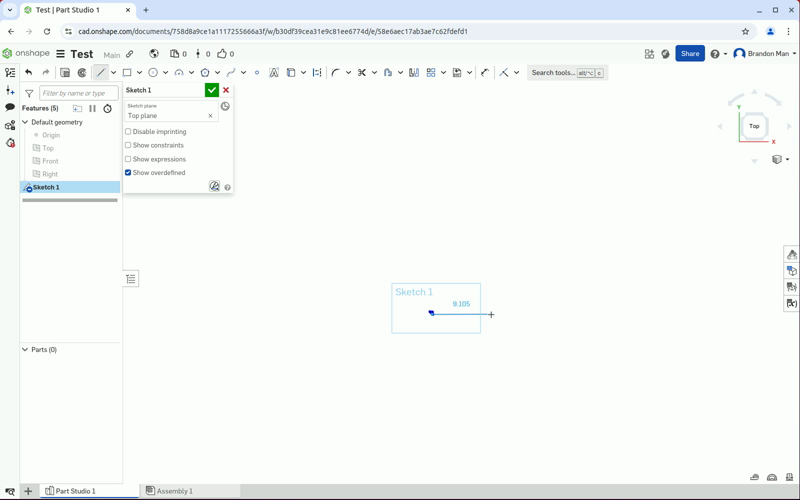
key(esc)
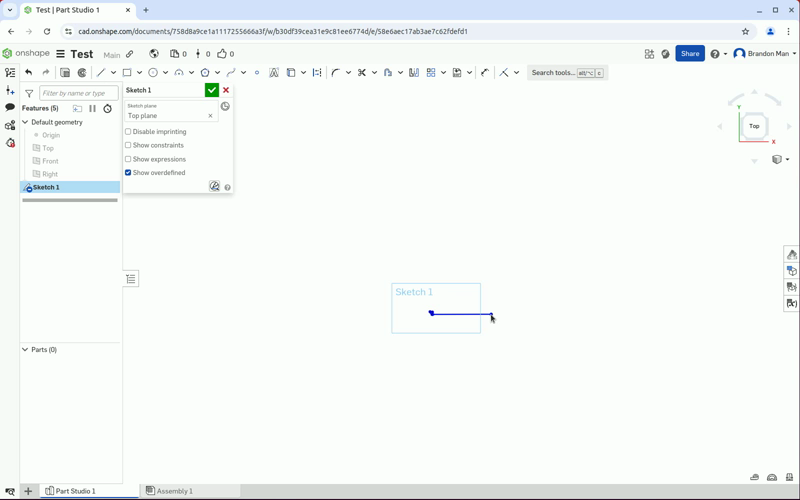
key(a)
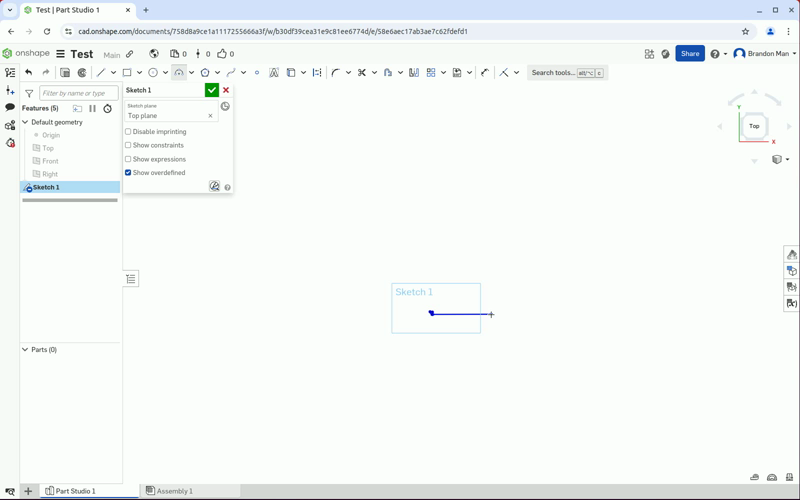
mouse_move(491, 314)
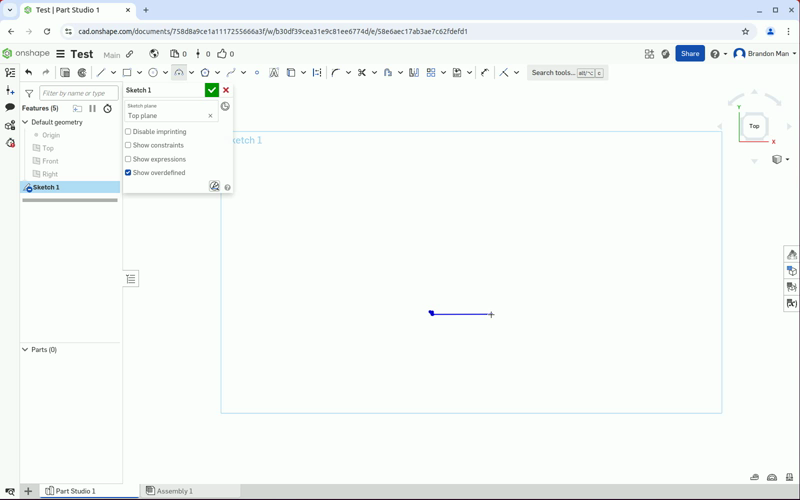
click(491, 314)
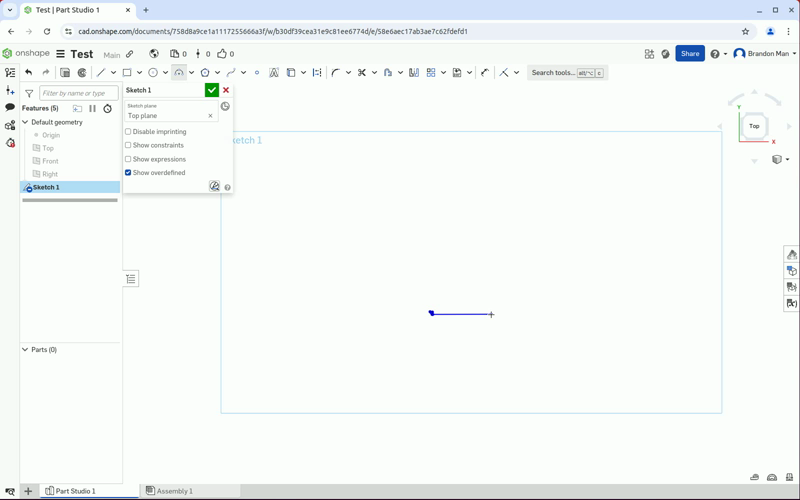
key_down(shift)
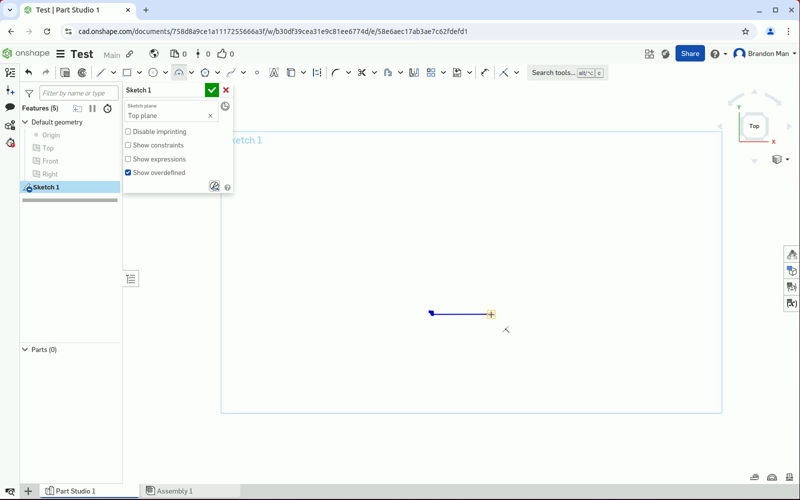
mouse_move(492, 312)
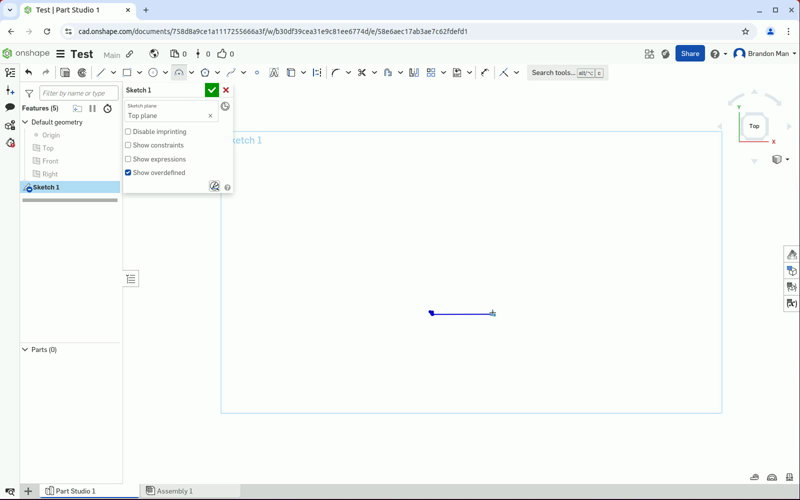
scroll(6)
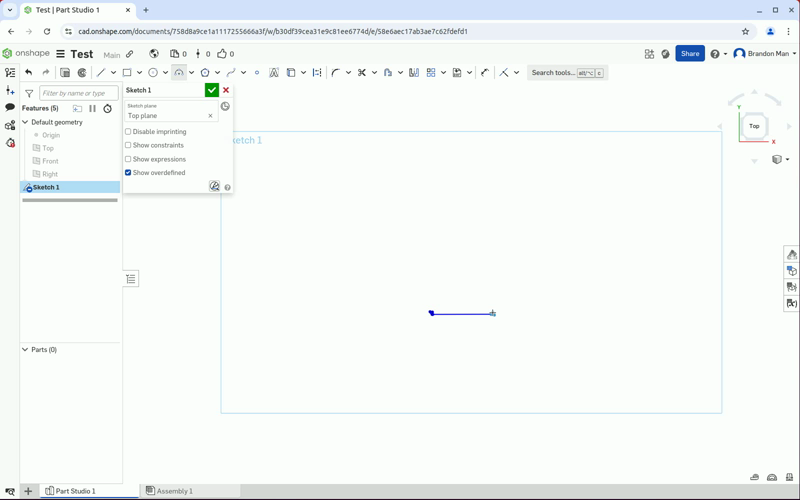
scroll(6)
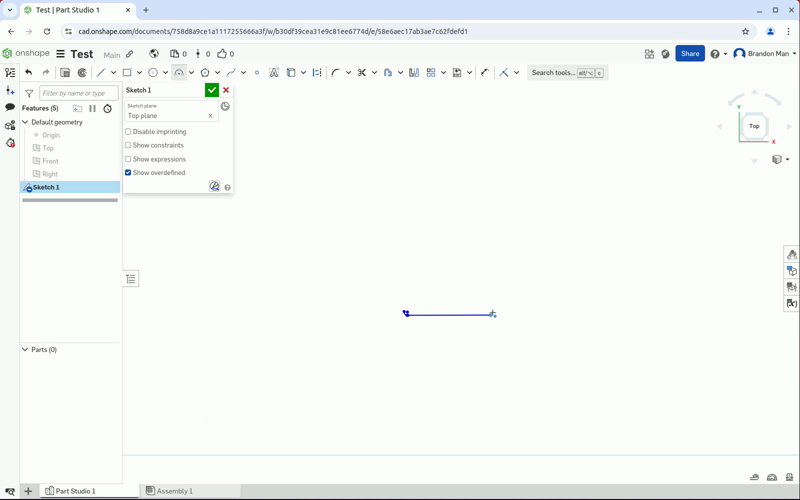
scroll(6)
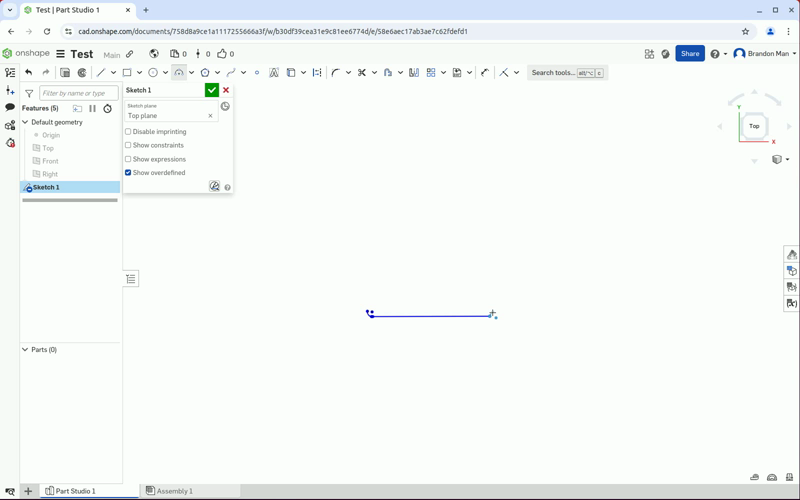
scroll(6)
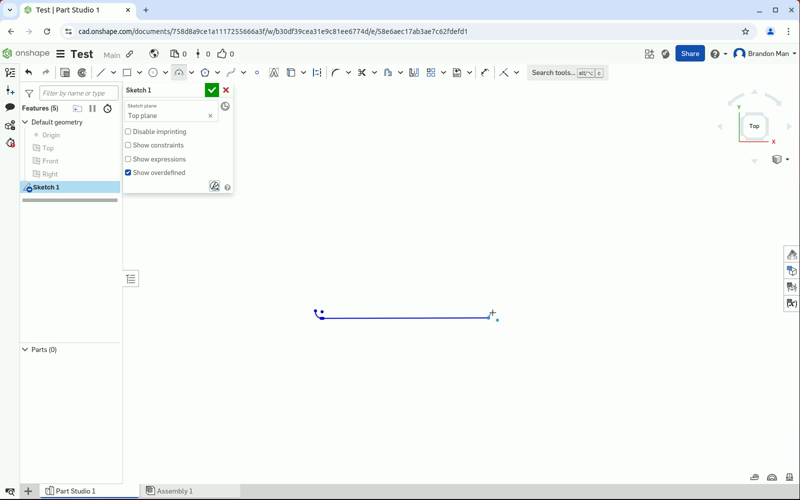
scroll(6)
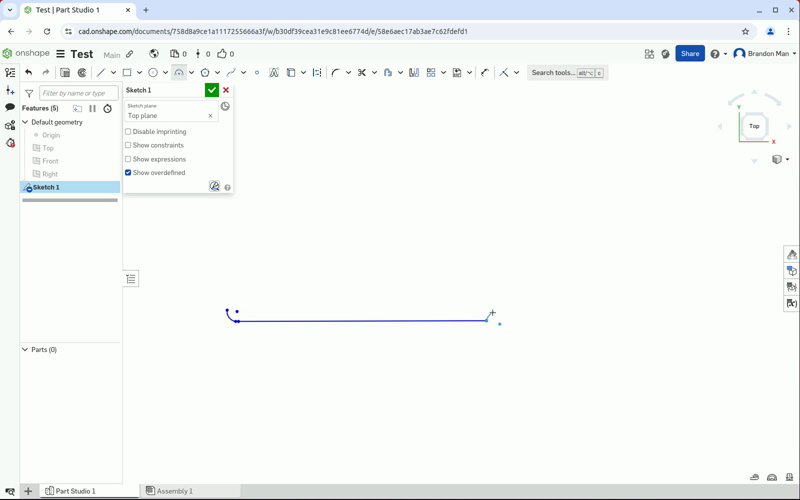
scroll(6)
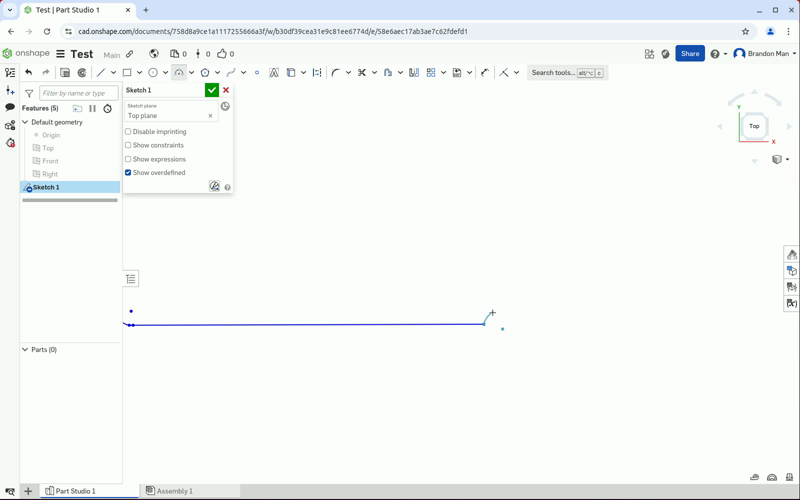
scroll(6)
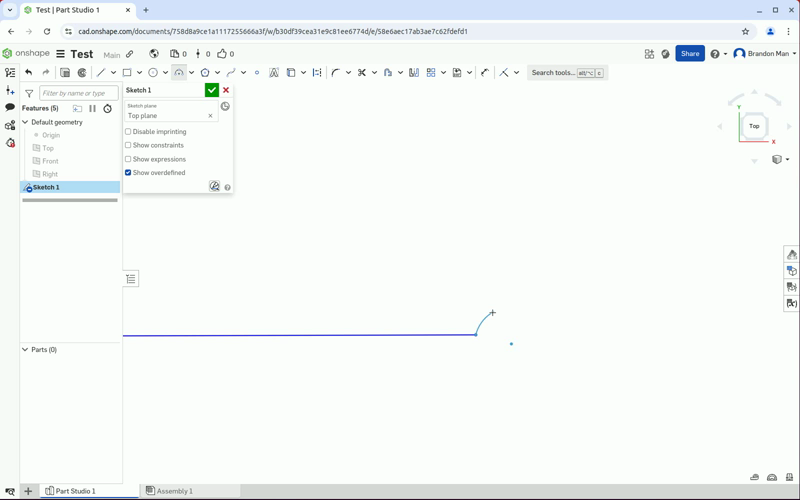
click(492, 312)
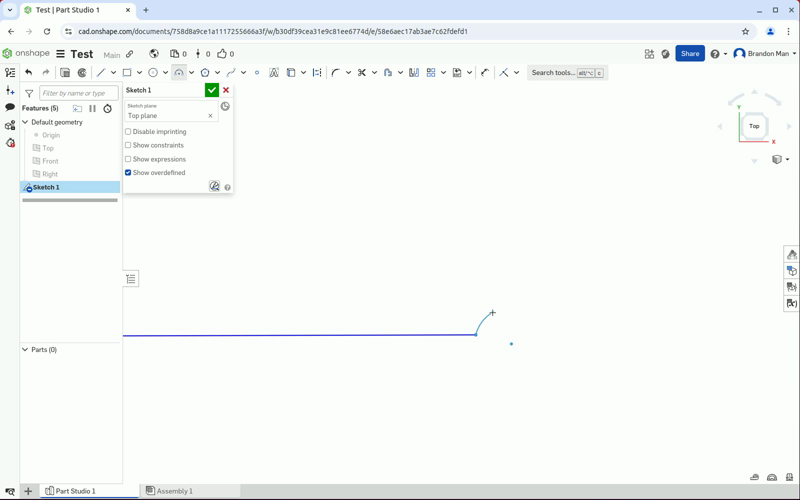
scroll(-6)
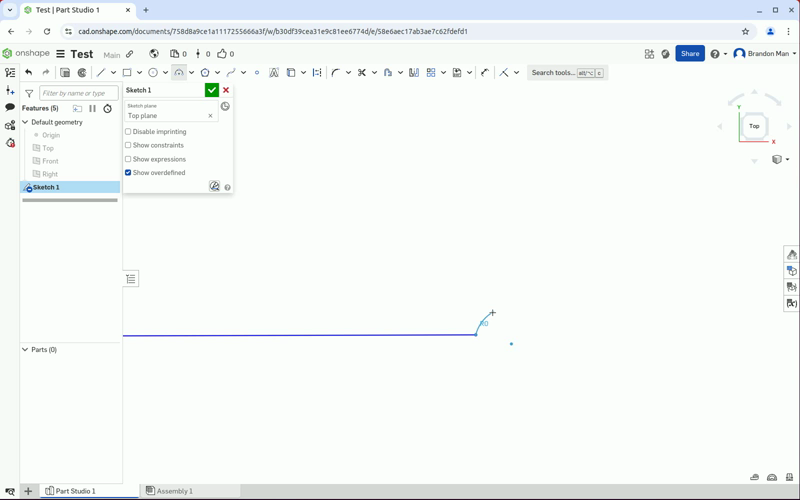
scroll(-6)
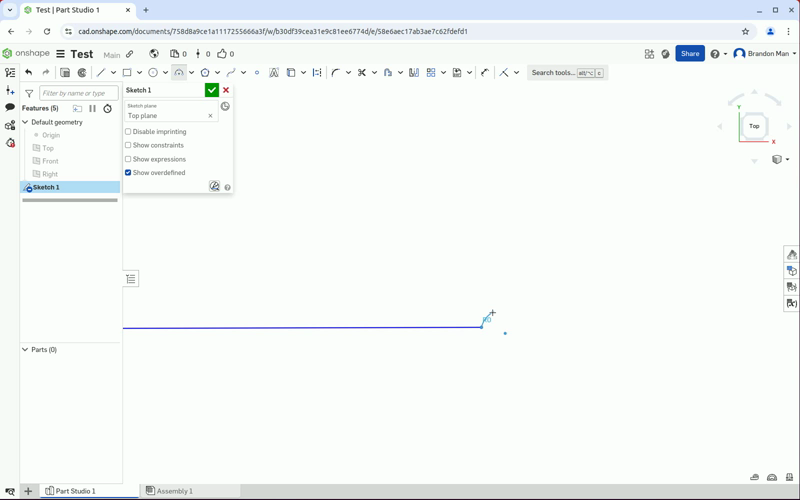
scroll(-6)
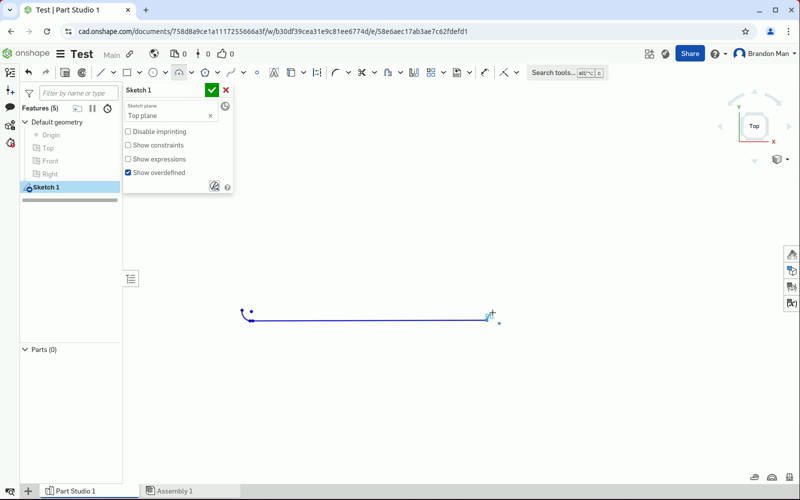
scroll(-6)
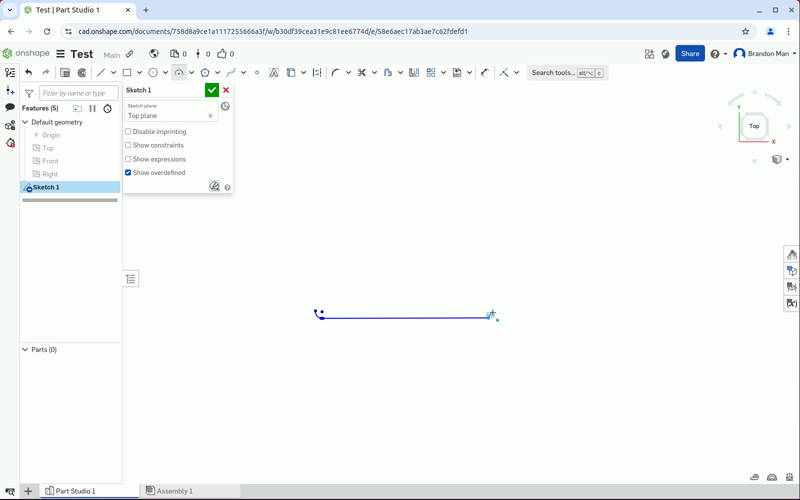
scroll(-6)
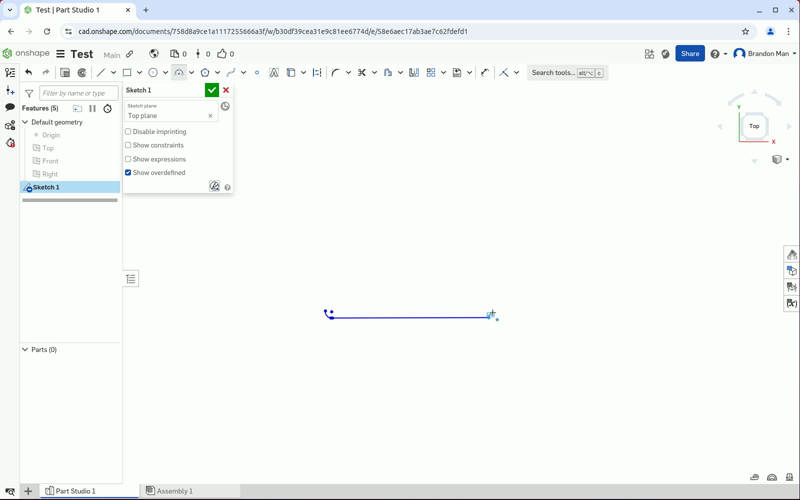
scroll(-6)
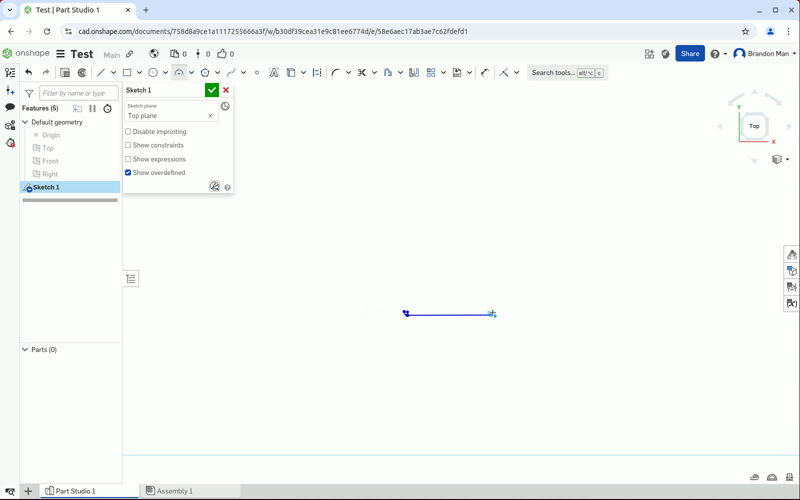
scroll(-6)
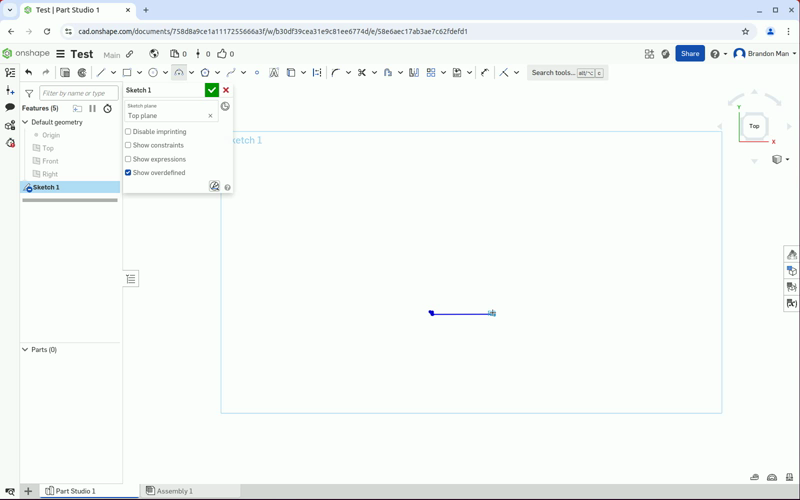
mouse_move(492, 313)
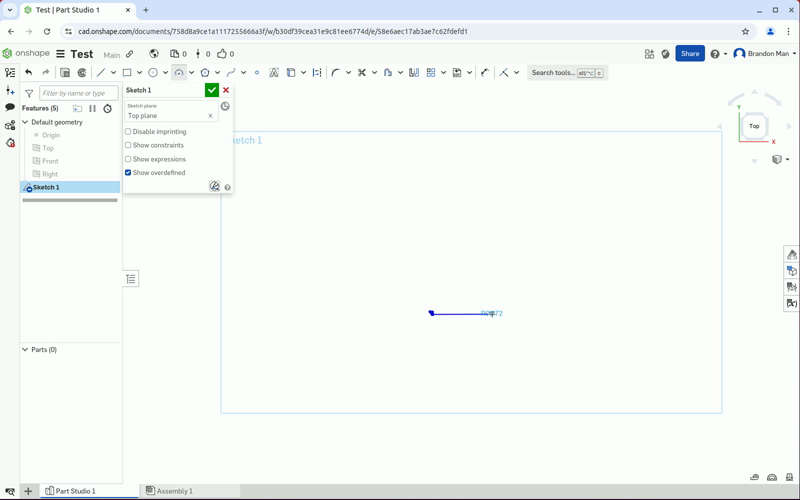
scroll(6)
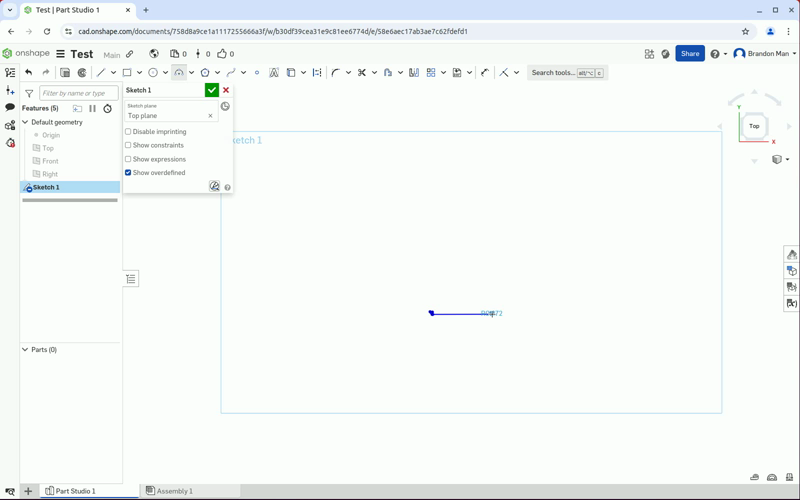
scroll(6)
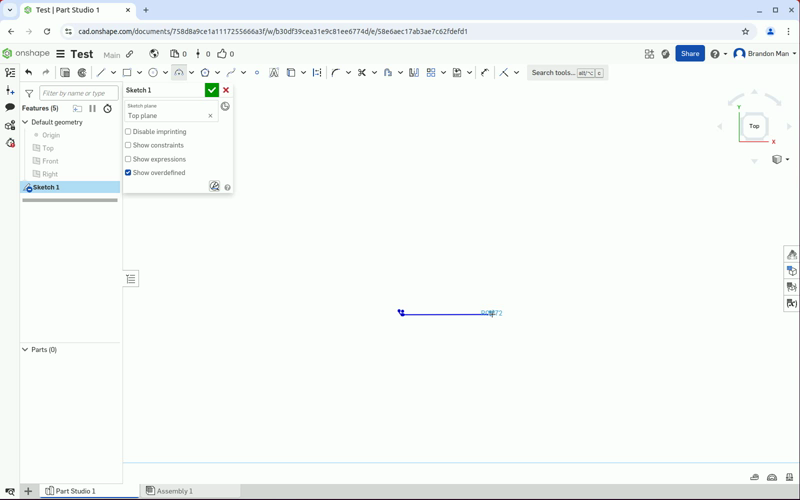
scroll(6)
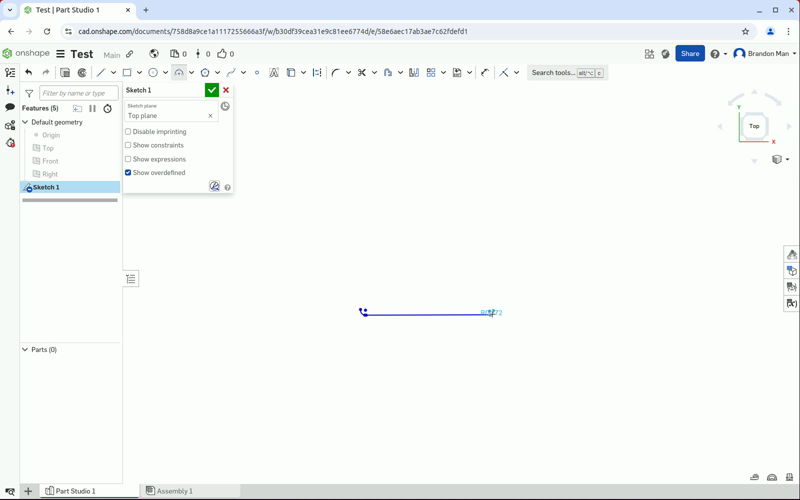
scroll(6)
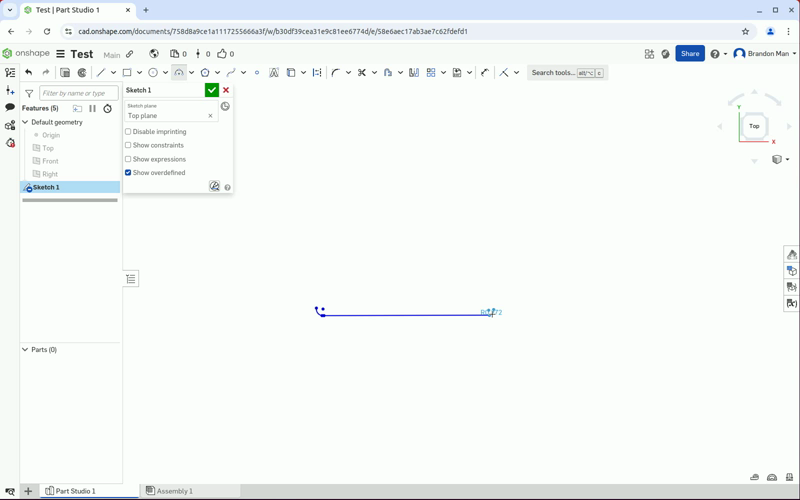
scroll(6)
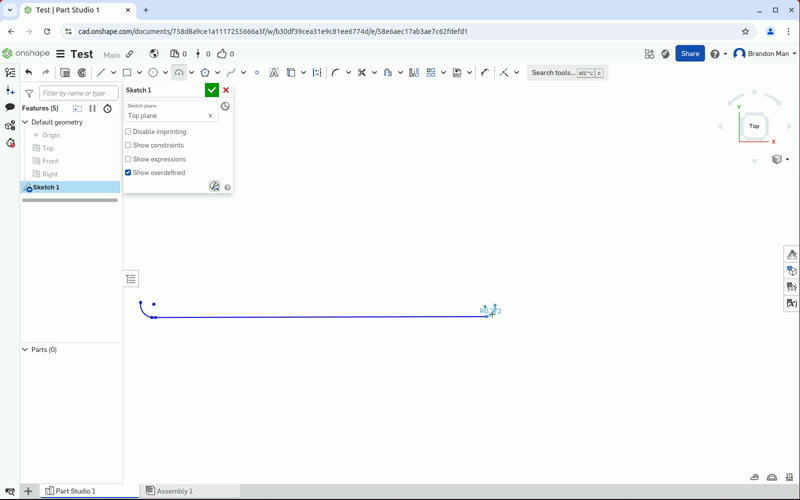
scroll(6)
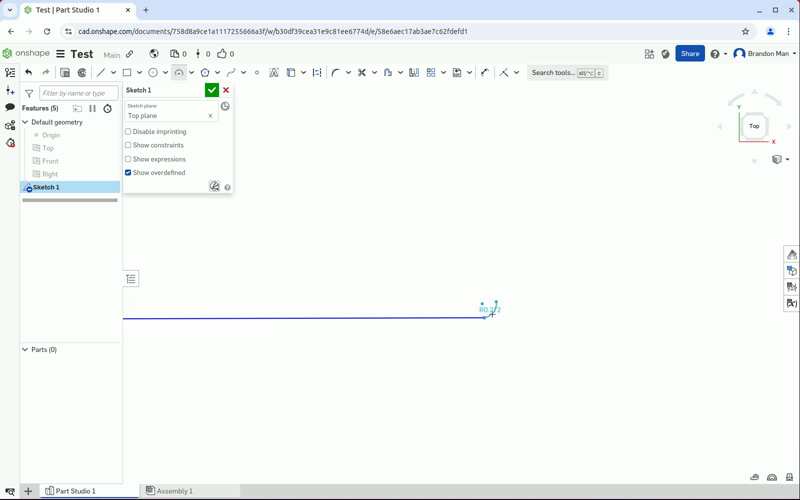
scroll(6)
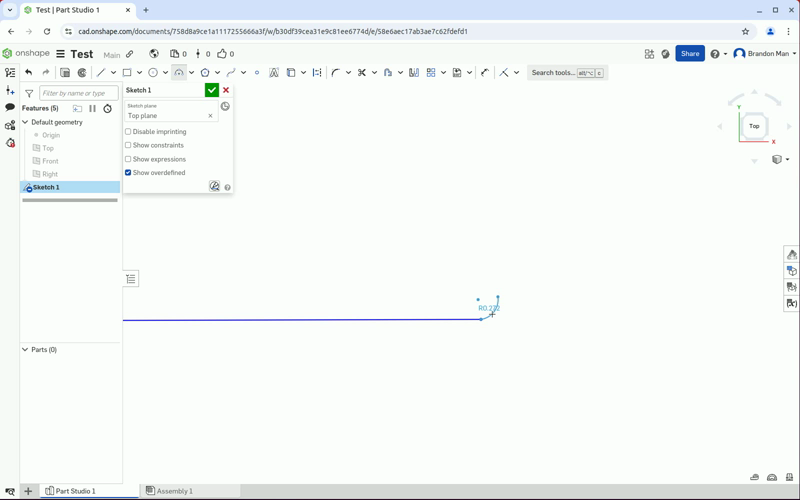
click(492, 313)
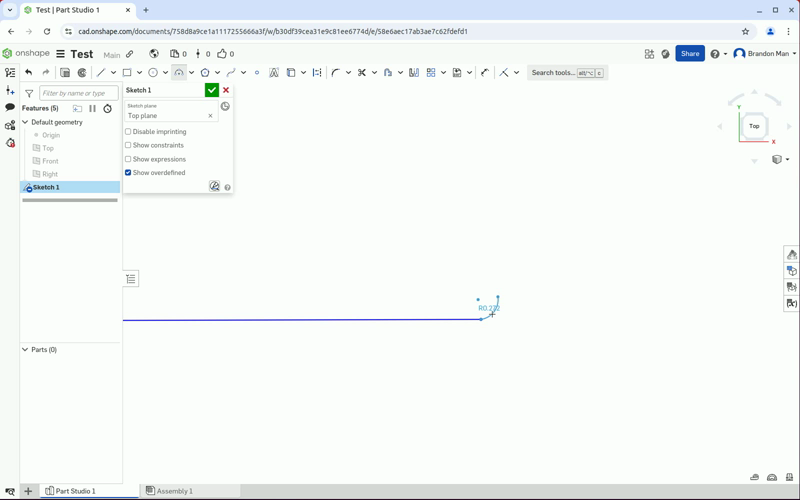
scroll(-6)
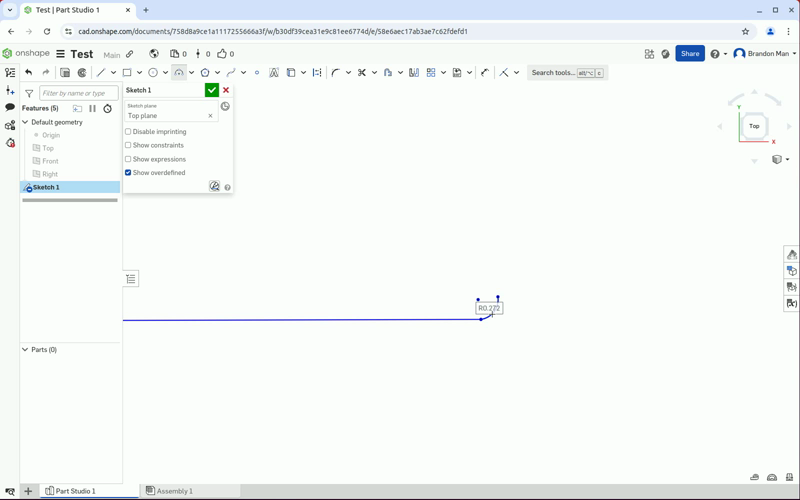
scroll(-6)
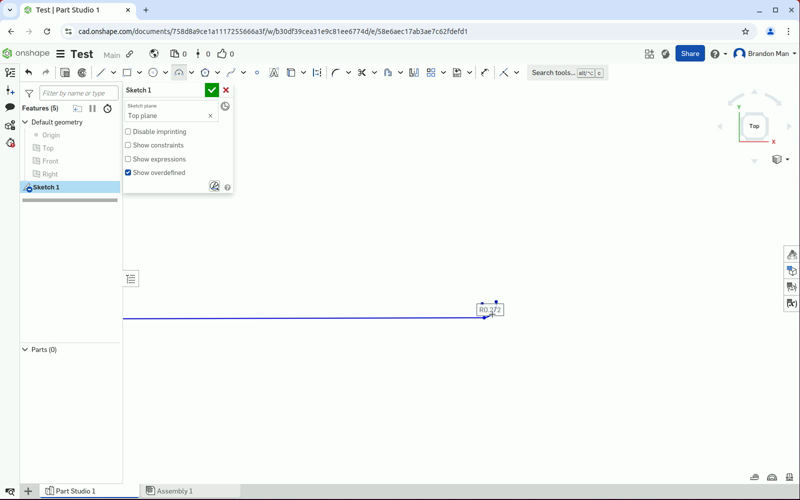
scroll(-6)
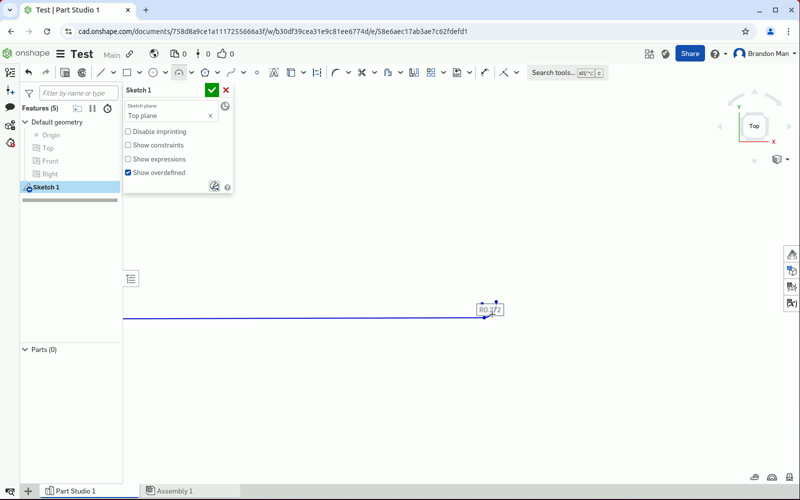
scroll(-6)
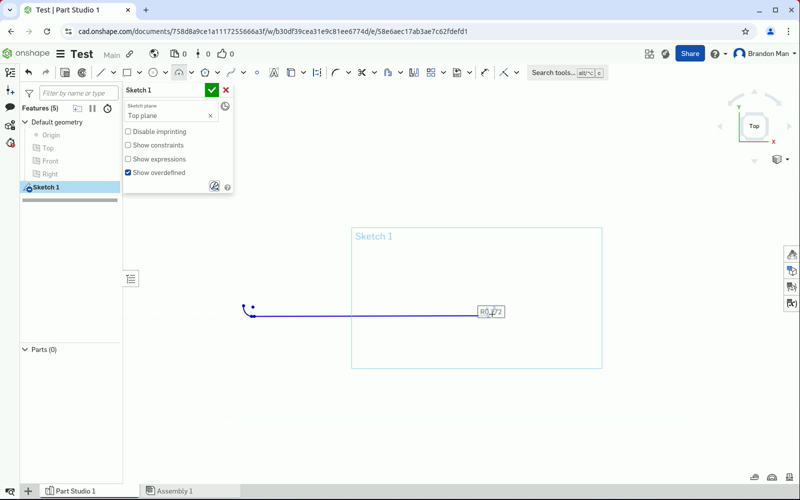
scroll(-6)
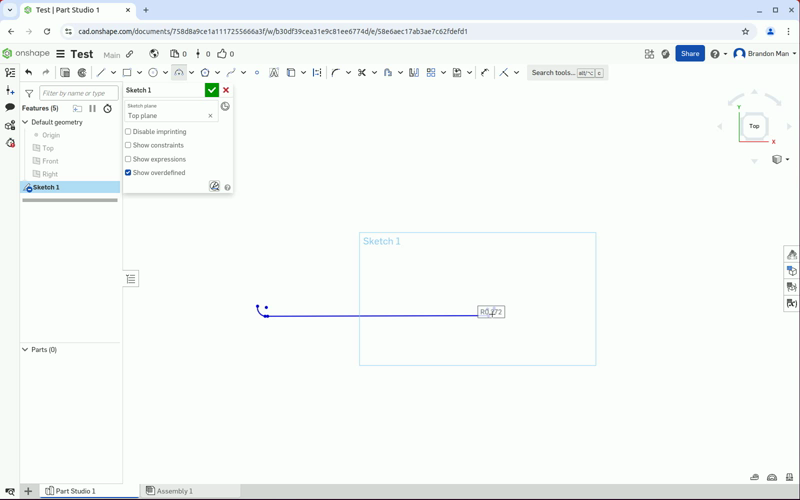
scroll(-6)
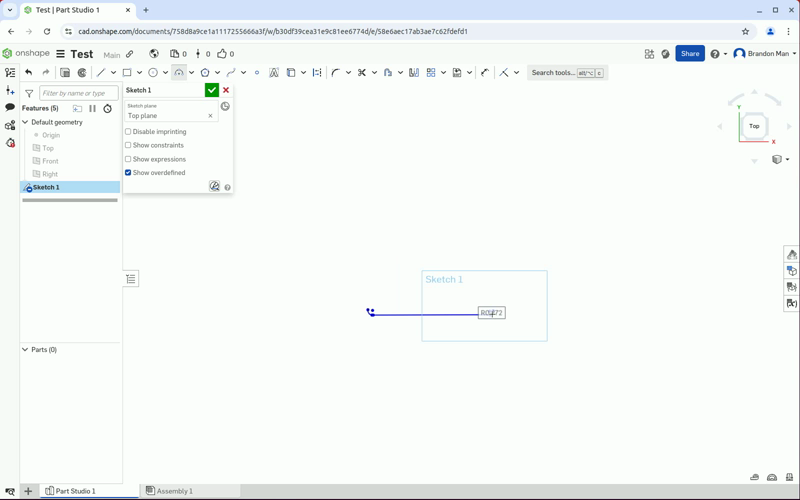
scroll(-6)
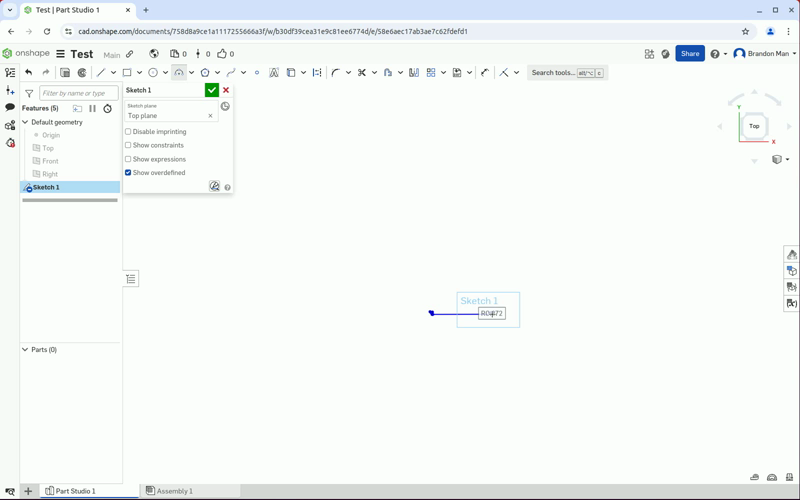
key_up(shift)
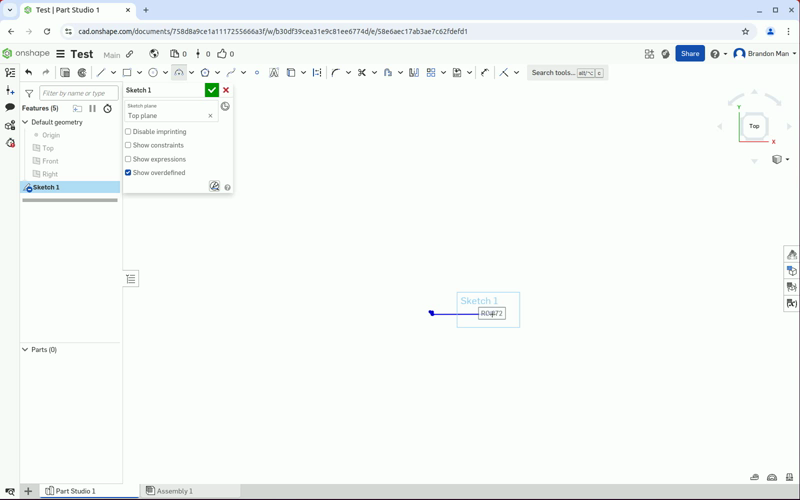
key(esc)
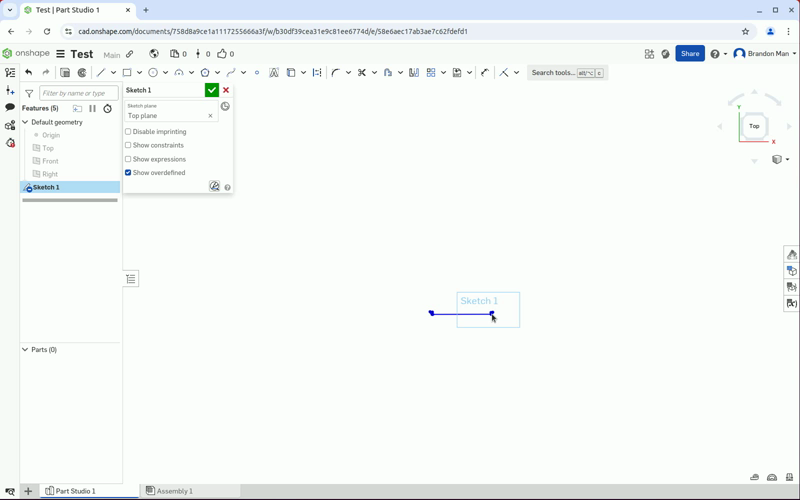
key(l)
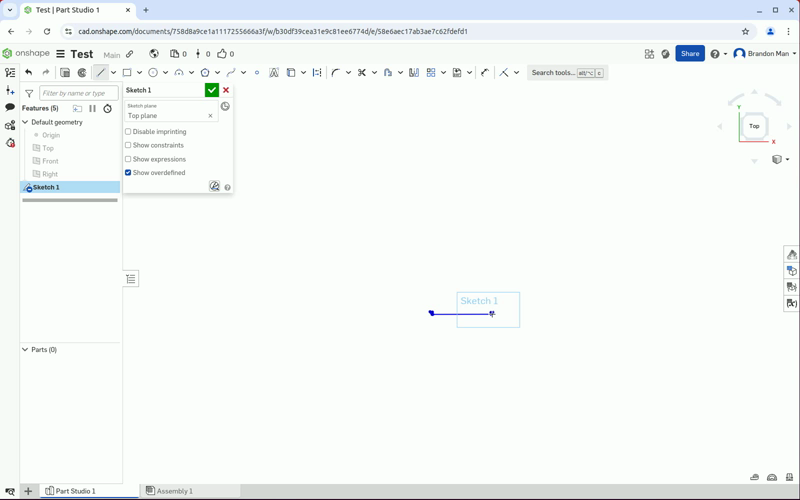
mouse_move(492, 312)
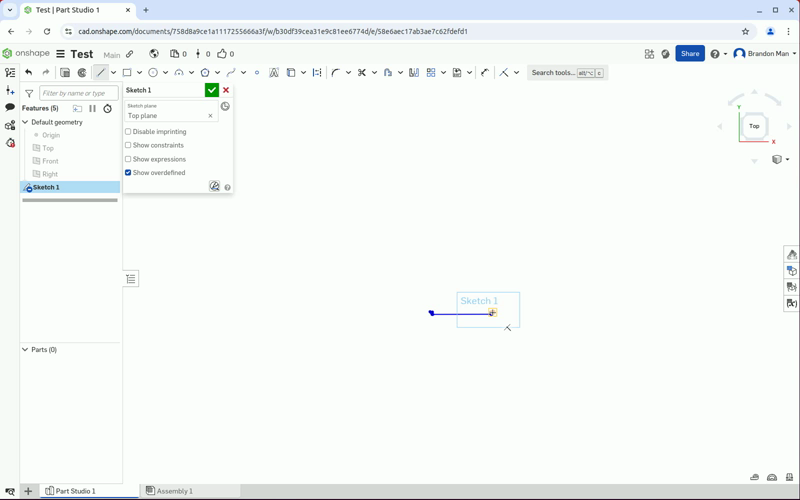
scroll(6)
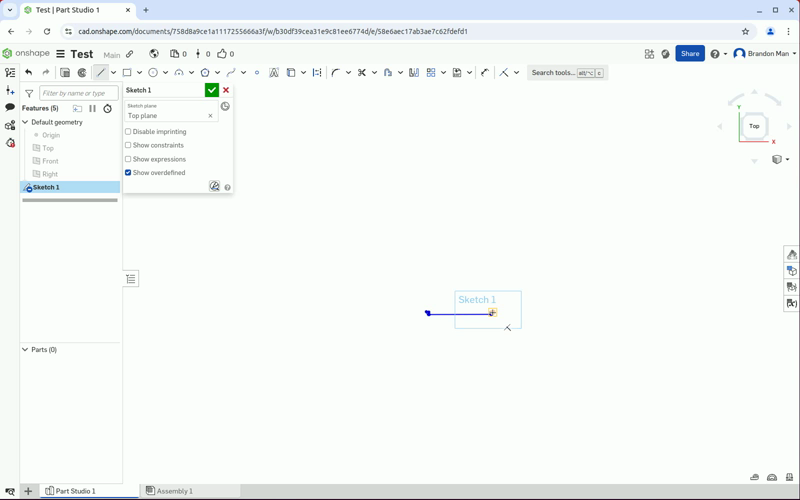
scroll(6)
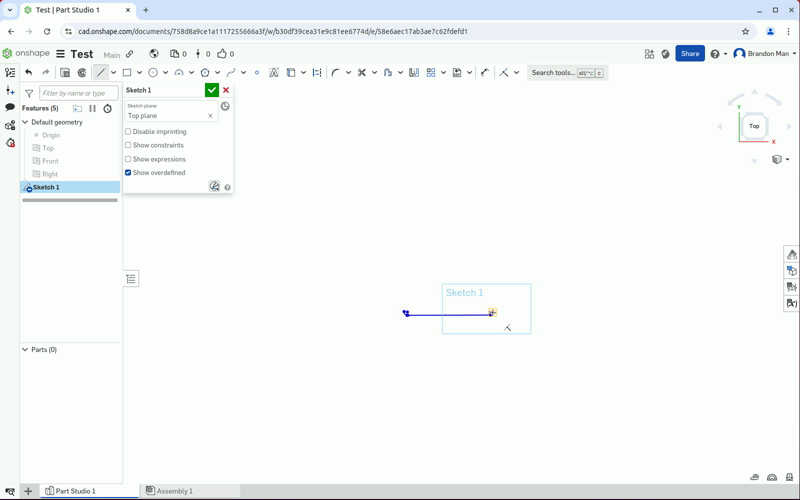
scroll(6)
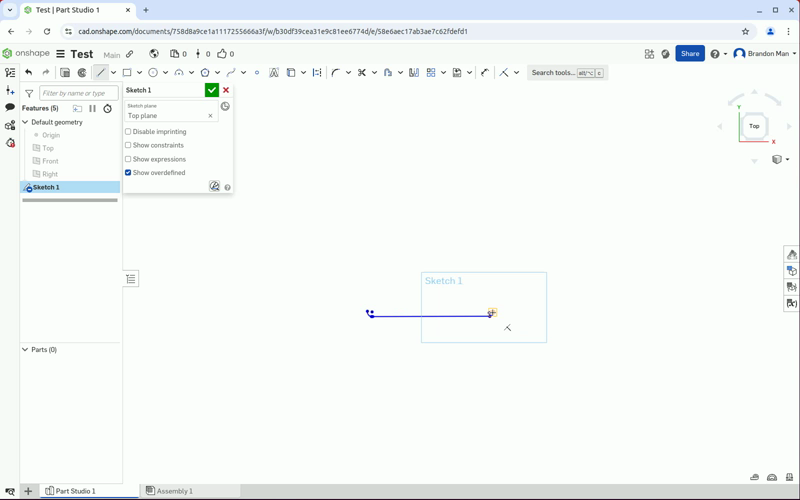
scroll(6)
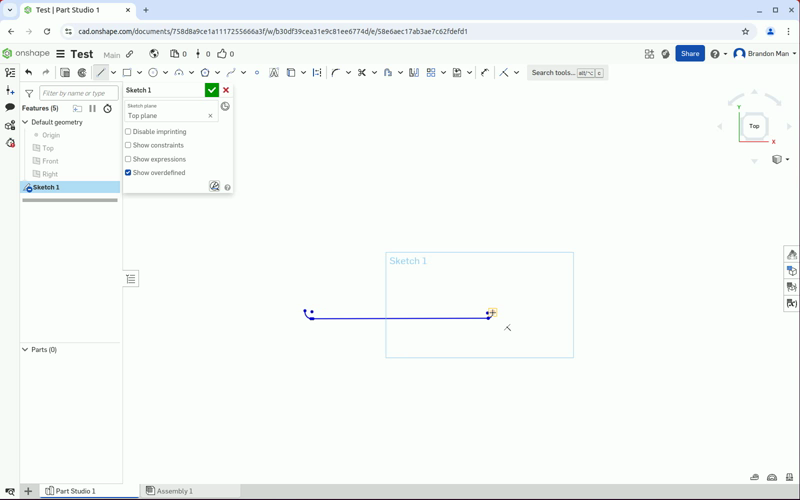
scroll(6)
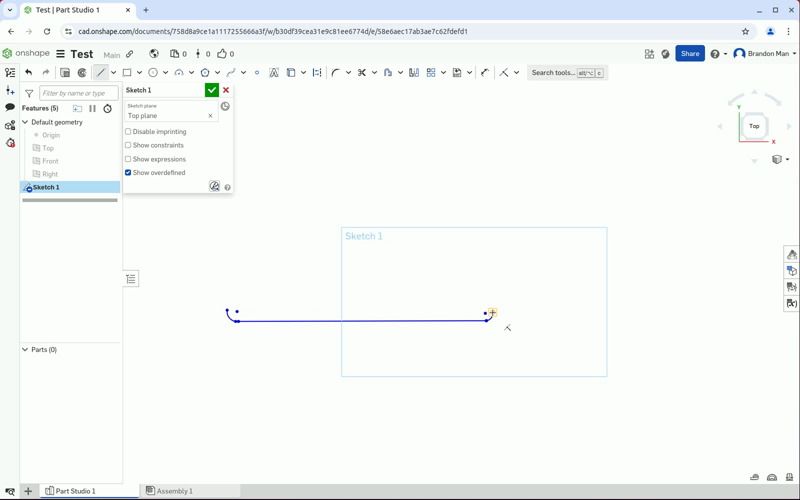
scroll(6)
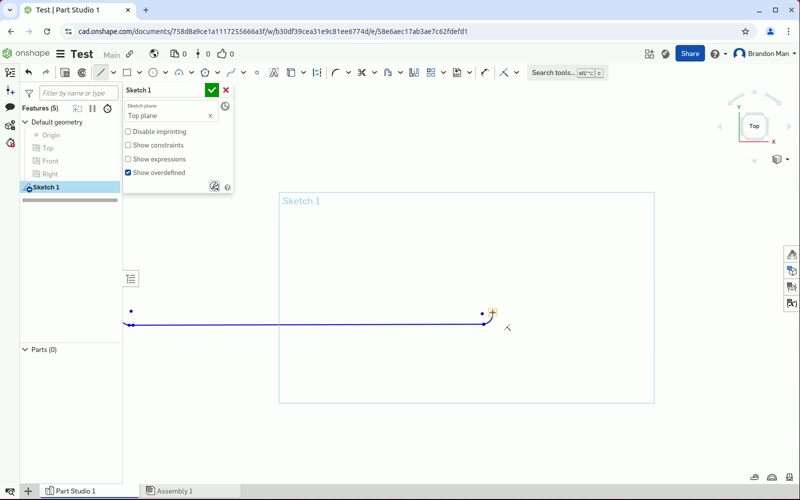
scroll(6)
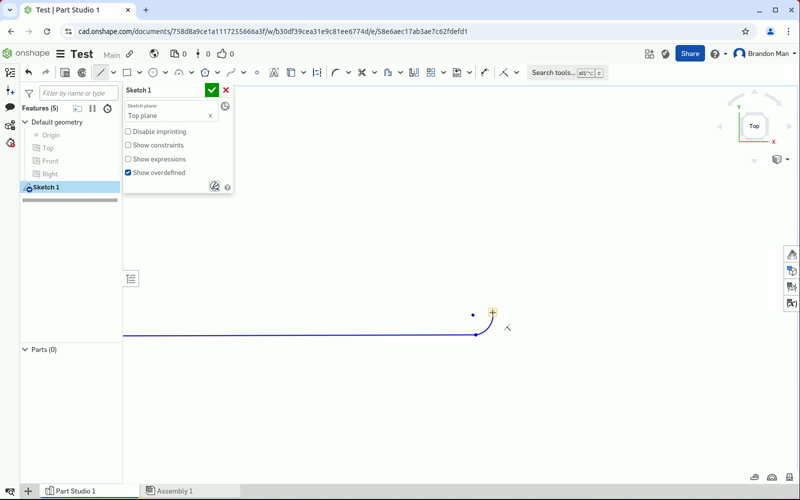
click(492, 312)
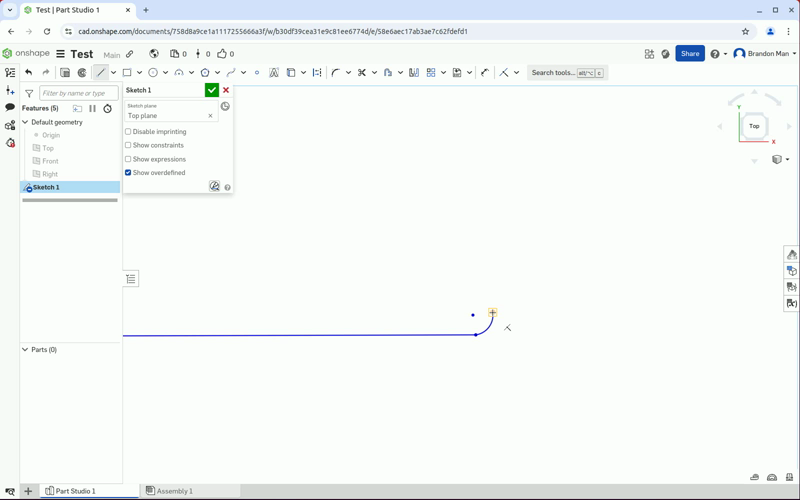
scroll(-6)
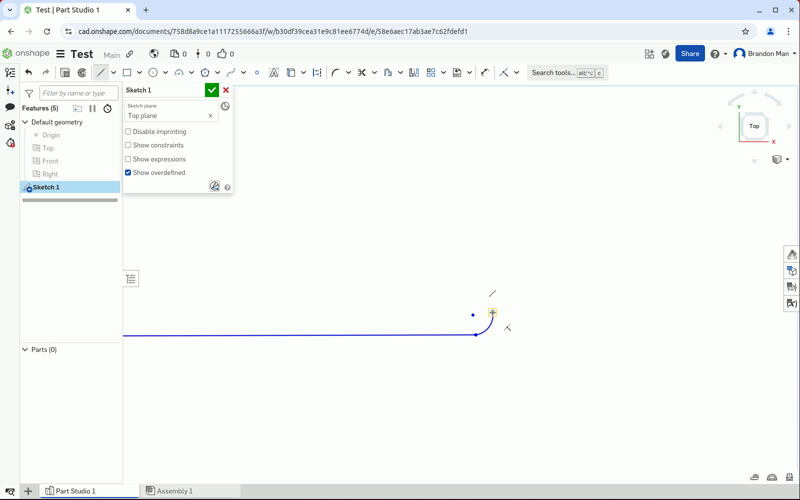
scroll(-6)
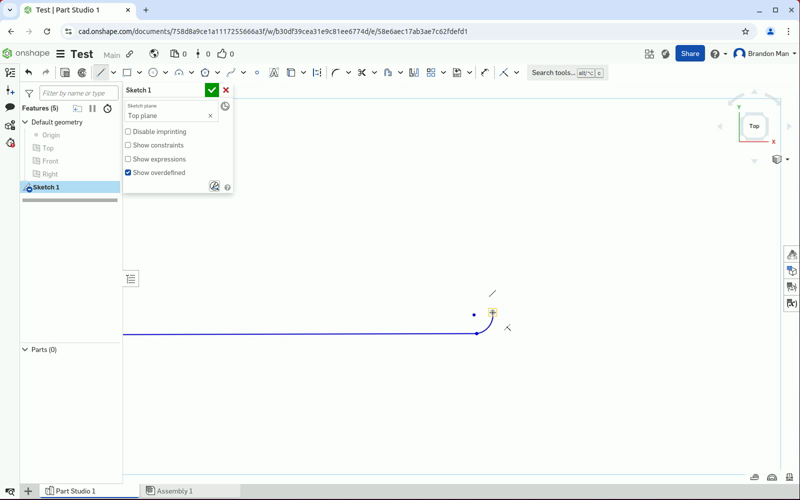
scroll(-6)
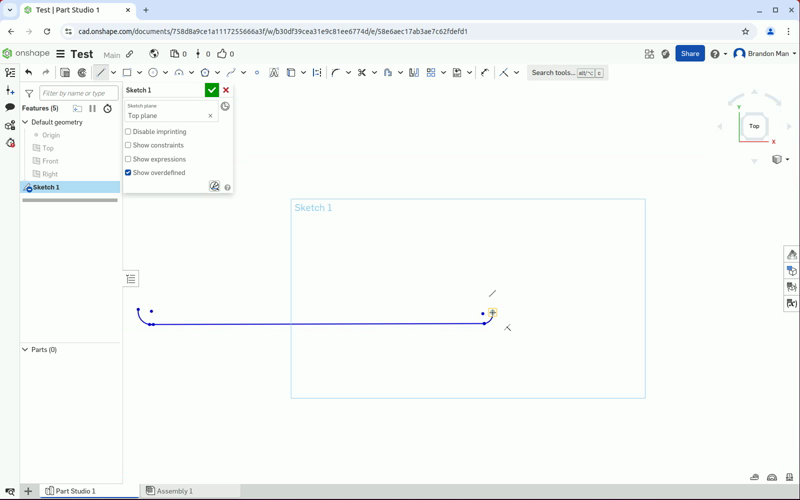
scroll(-6)
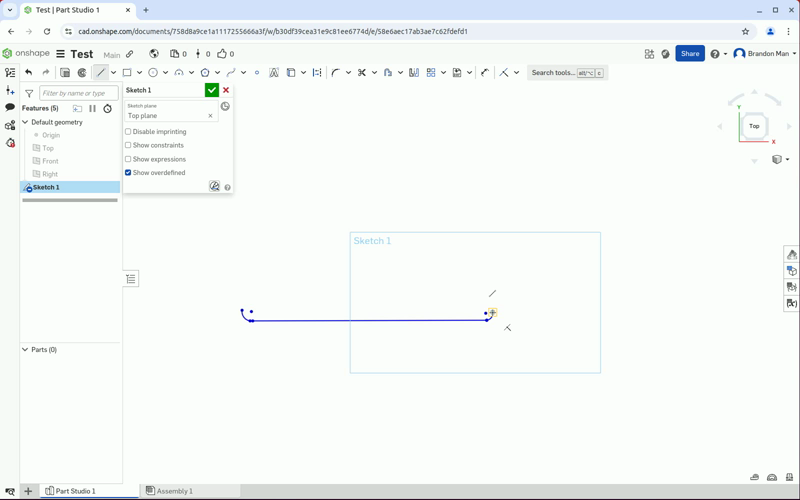
scroll(-6)
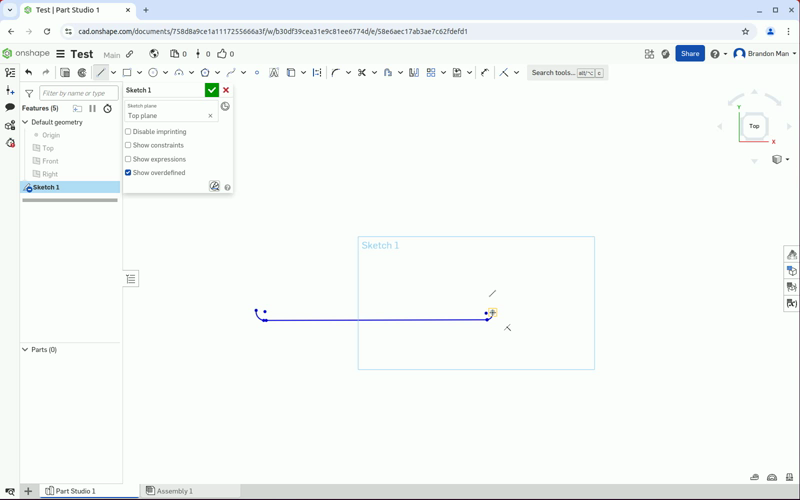
scroll(-6)
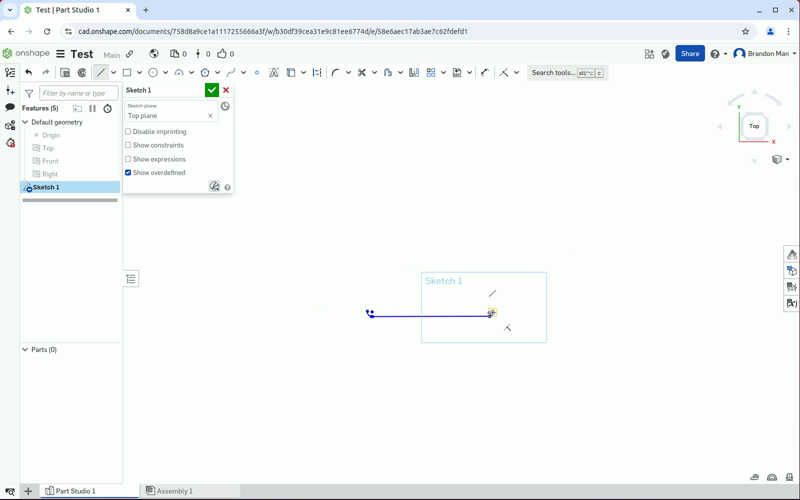
scroll(-6)
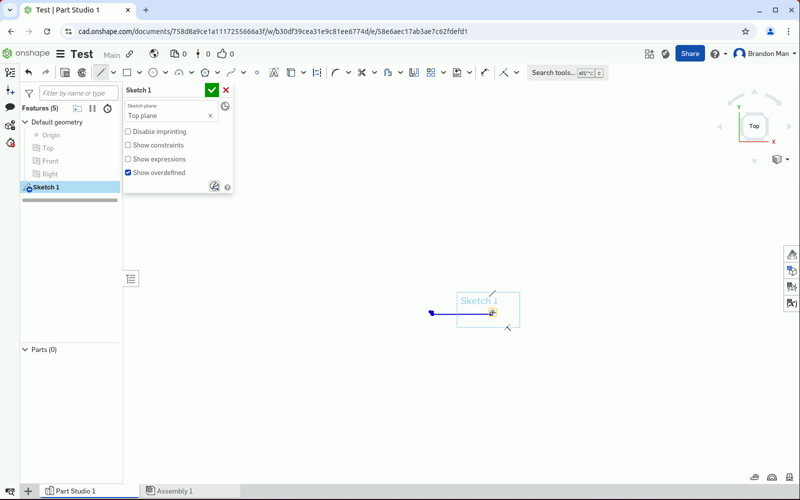
key_down(shift)
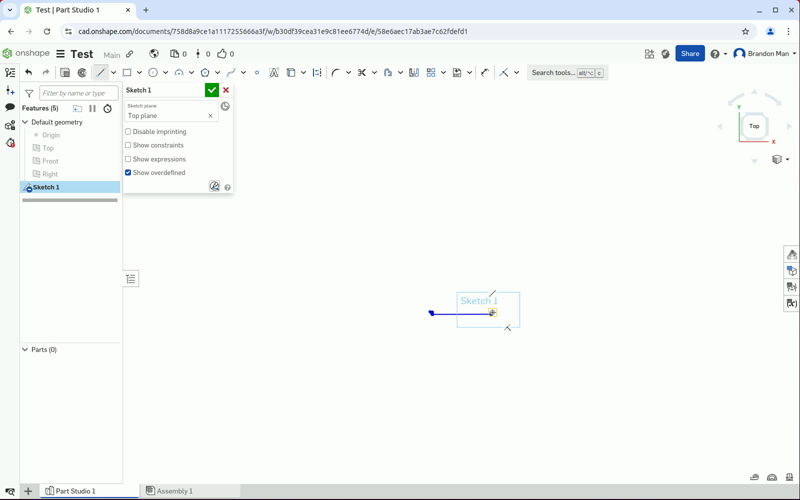
mouse_move(522, 312)
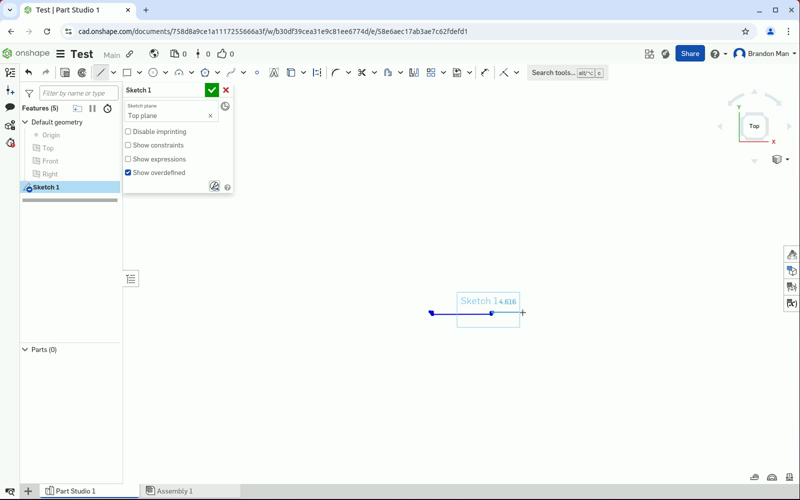
mouse_move(492, 253)
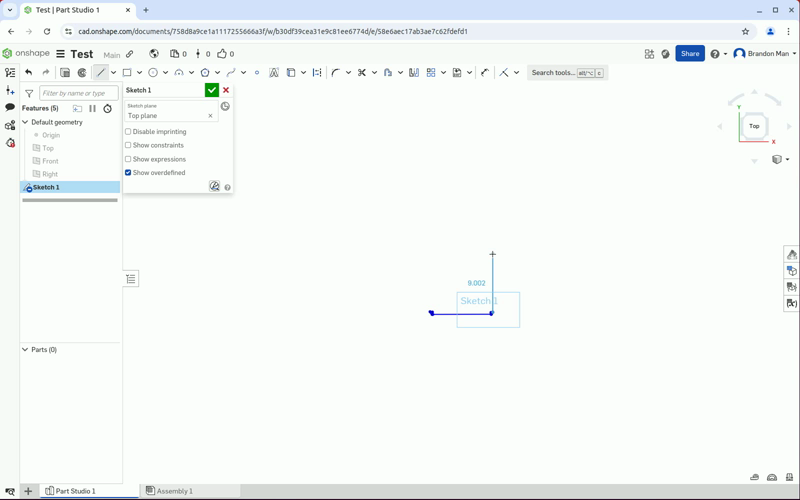
click(492, 253)
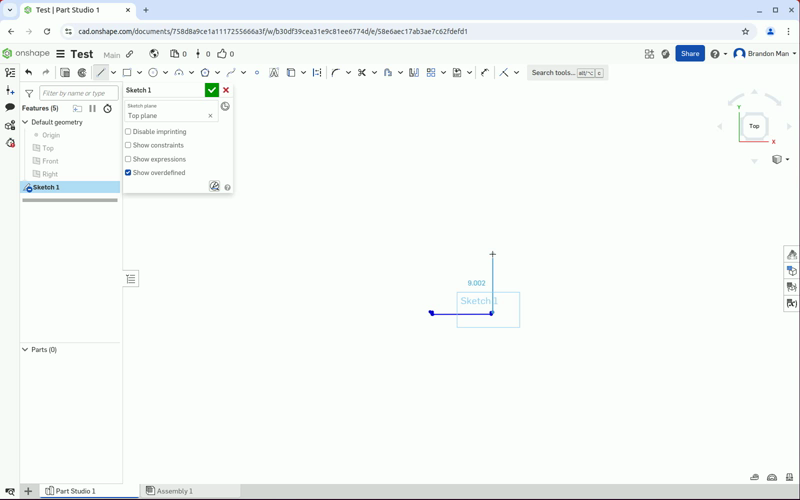
key_up(shift)
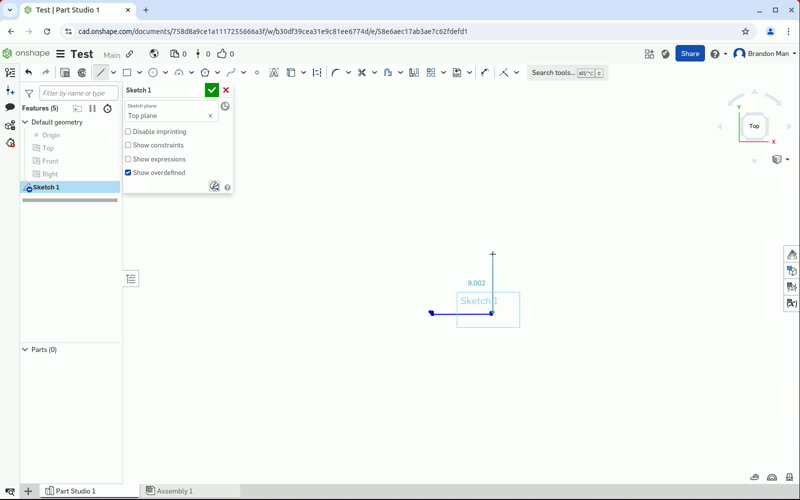
key(esc)
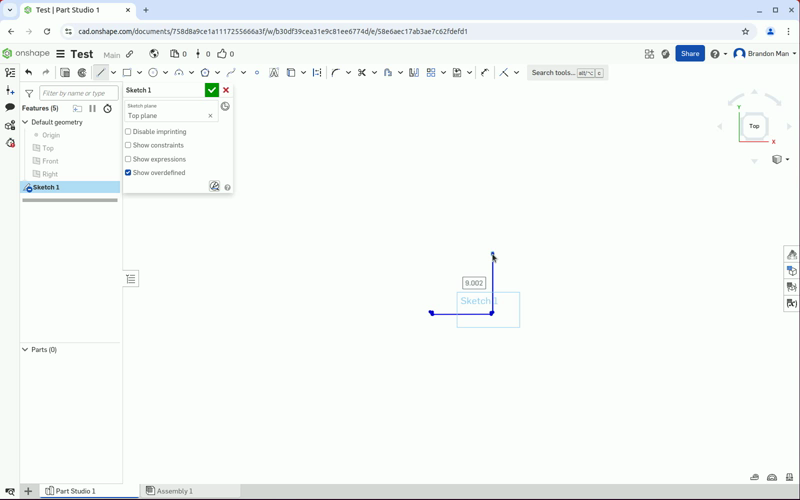
key(a)
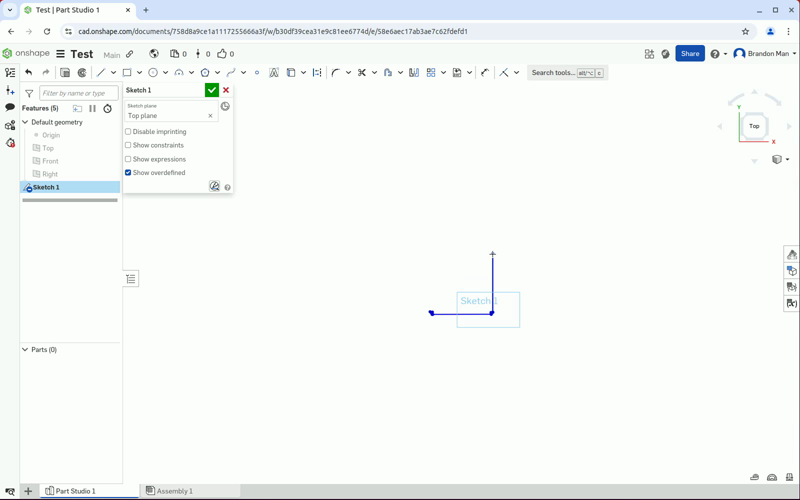
mouse_move(492, 253)
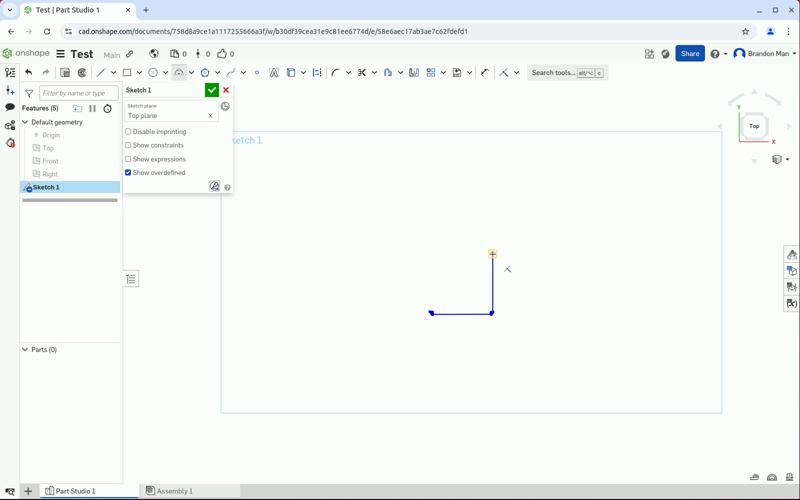
click(492, 253)
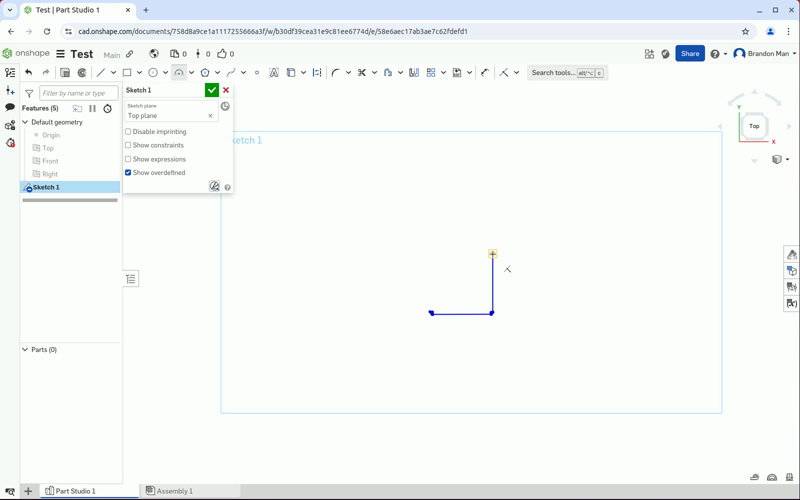
key_down(shift)
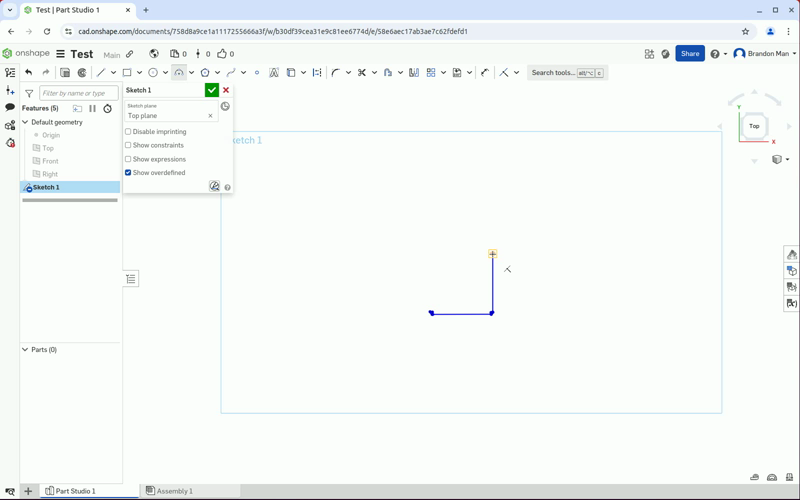
mouse_move(491, 251)
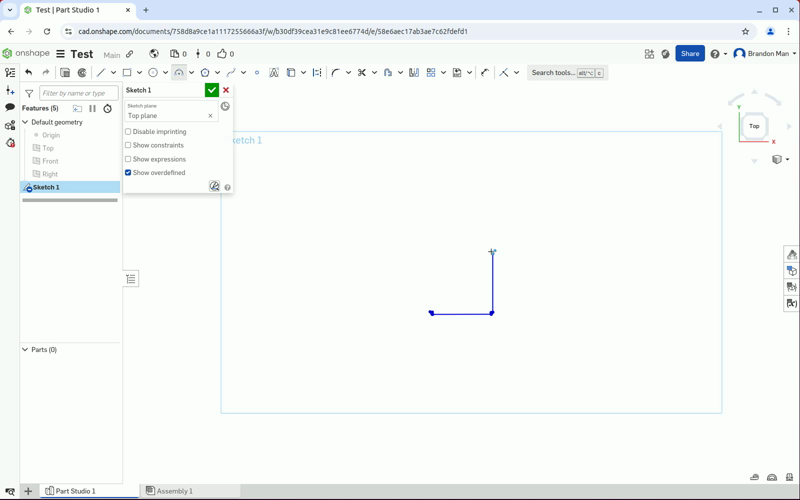
scroll(6)
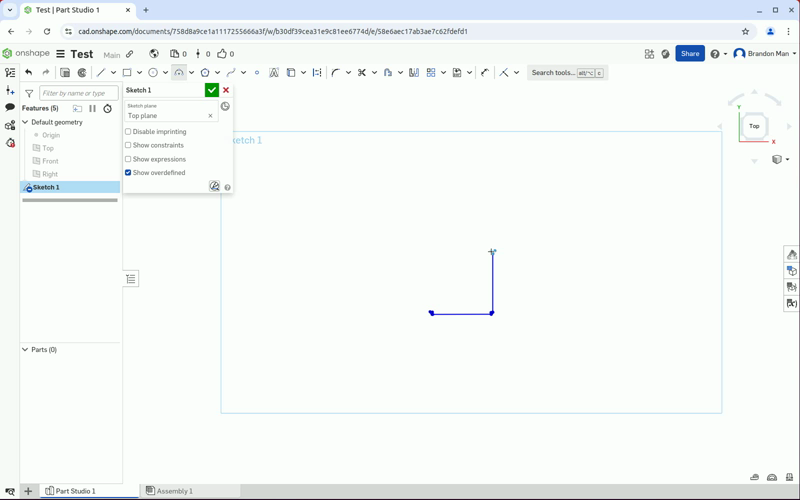
scroll(6)
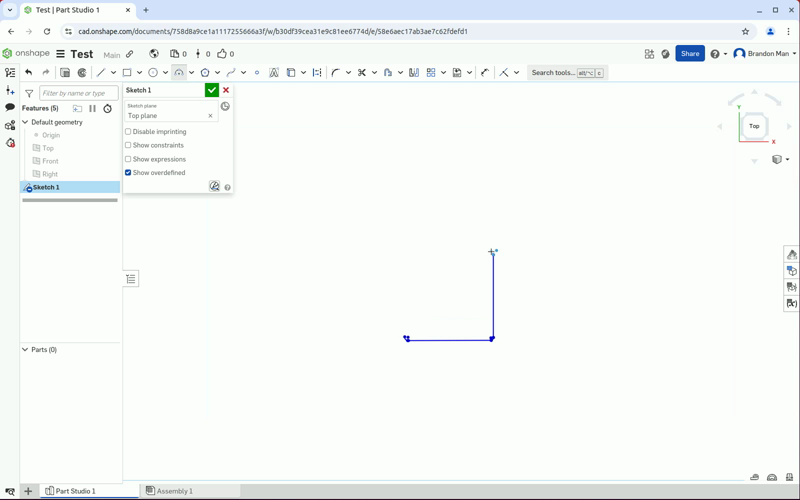
scroll(6)
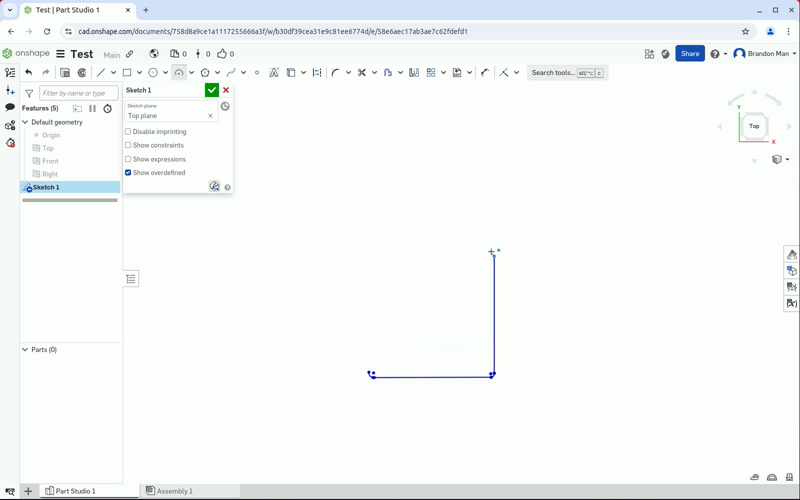
scroll(6)
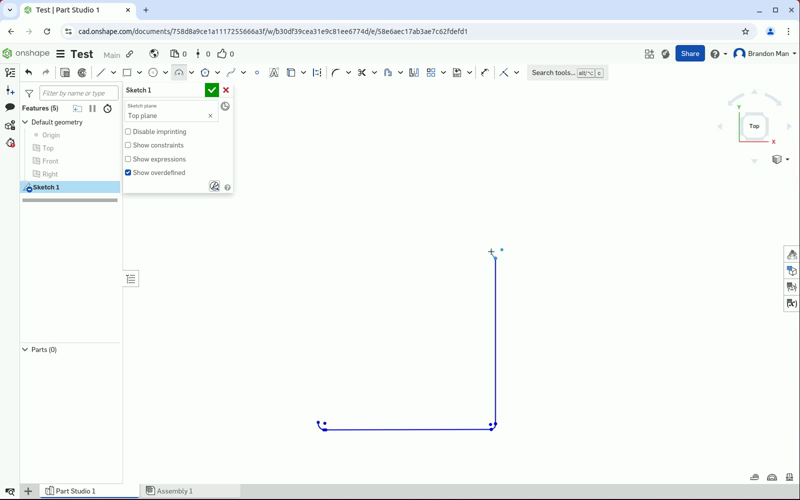
scroll(6)
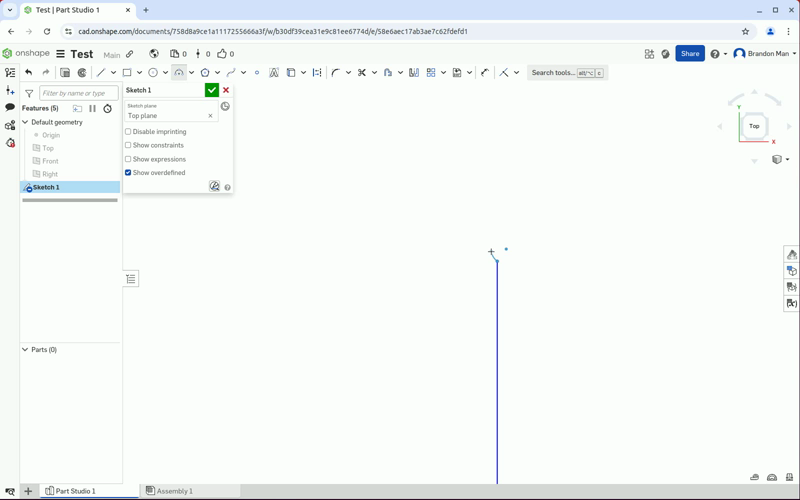
scroll(6)
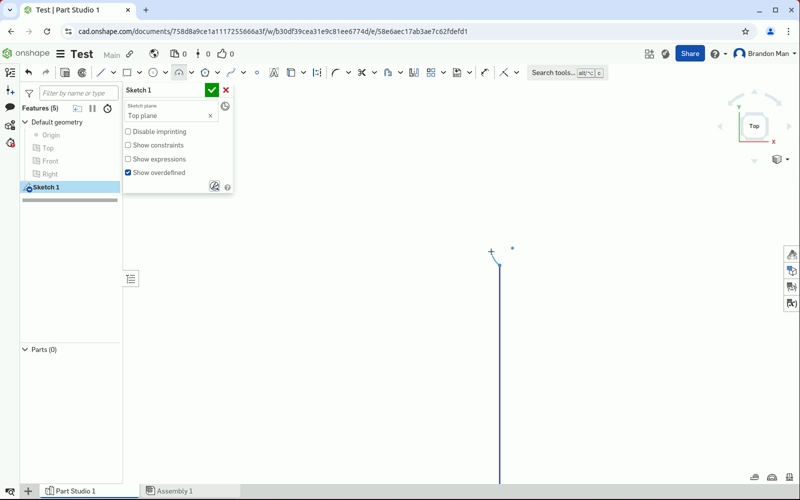
scroll(6)
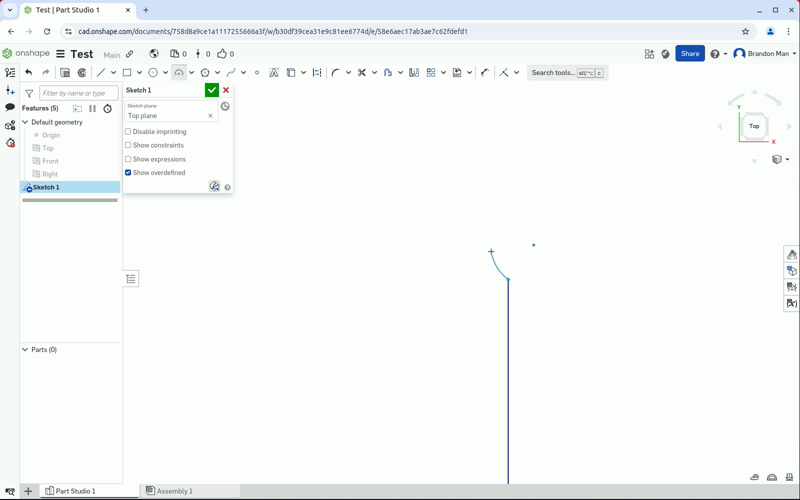
click(491, 251)
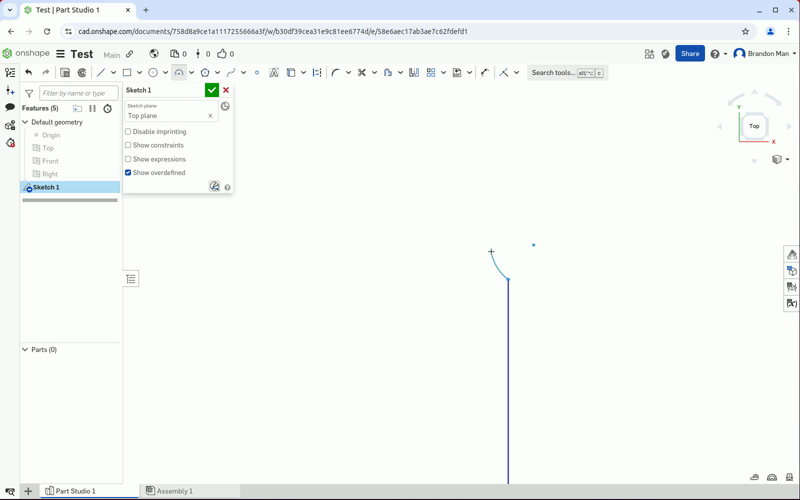
scroll(-6)
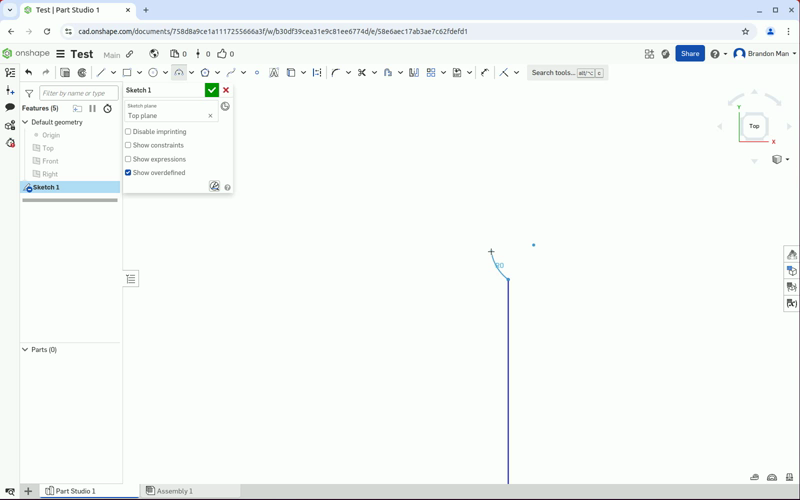
scroll(-6)
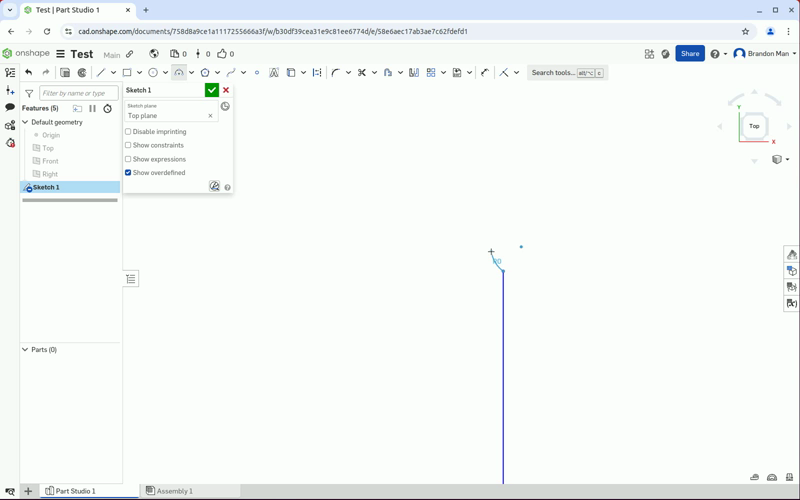
scroll(-6)
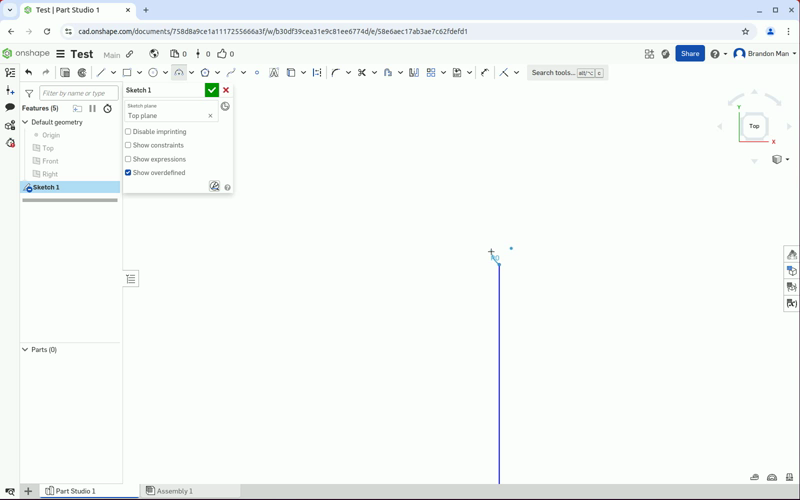
scroll(-6)
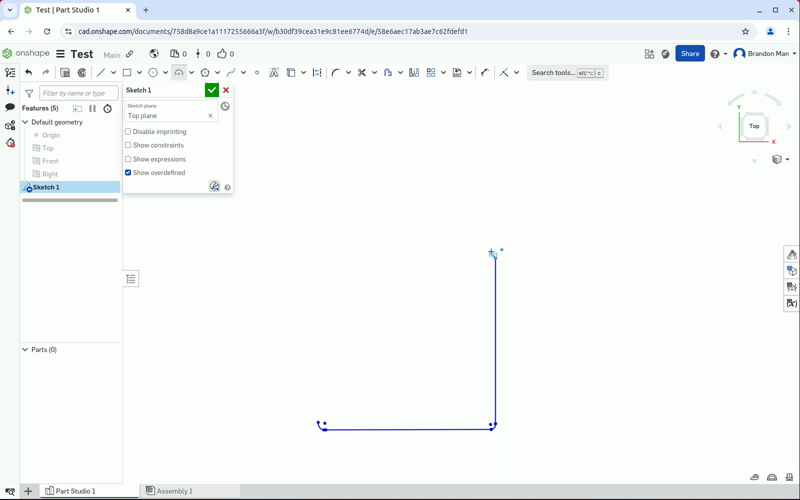
scroll(-6)
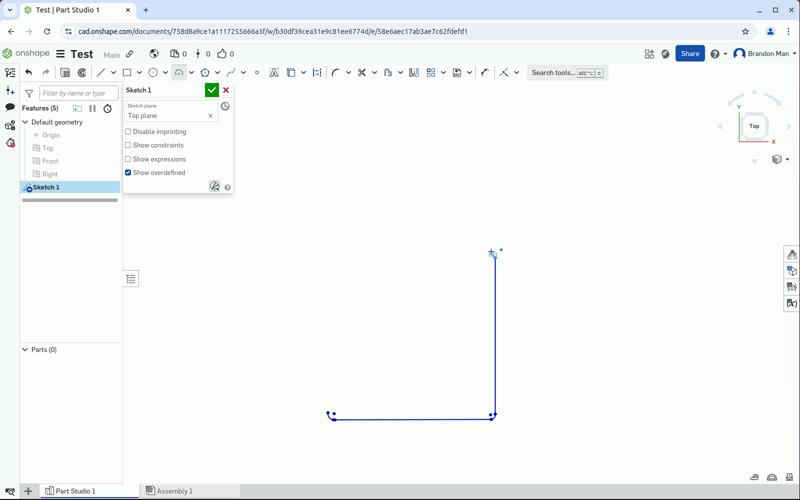
scroll(-6)
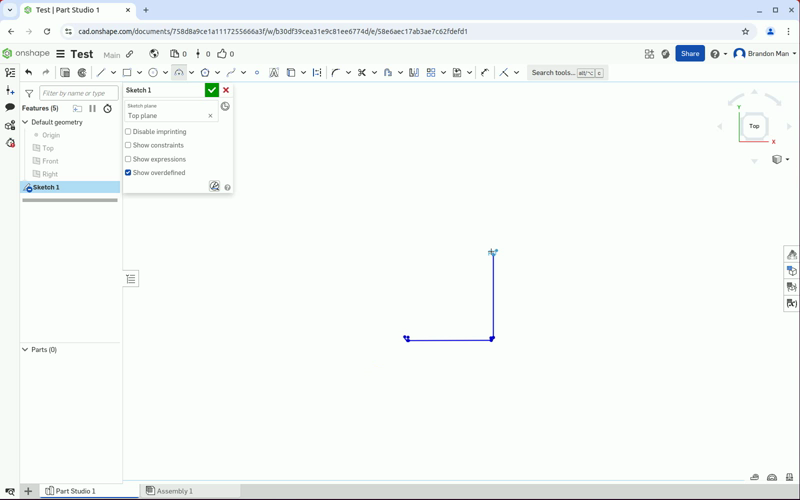
scroll(-6)
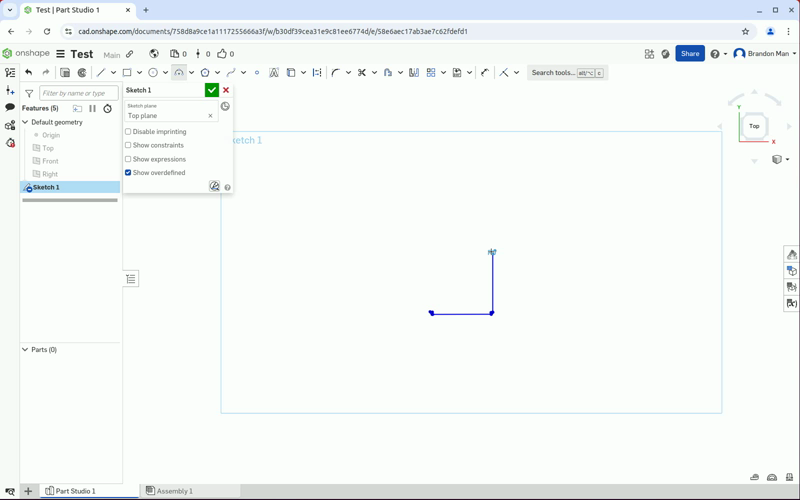
mouse_move(492, 252)
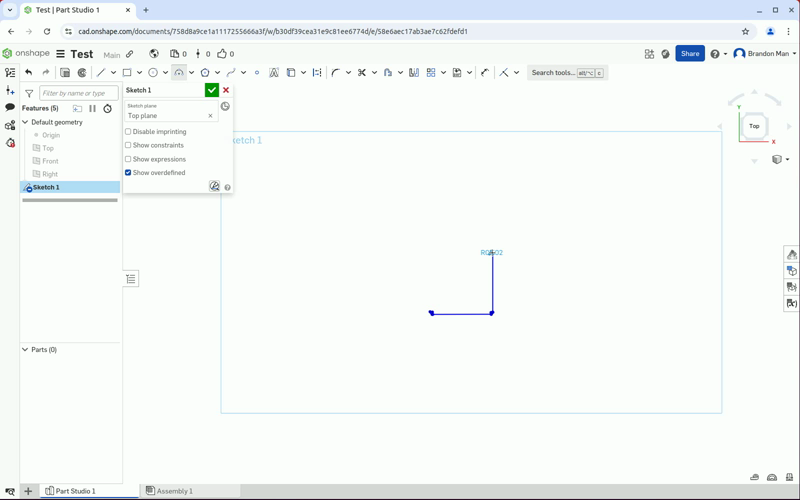
scroll(6)
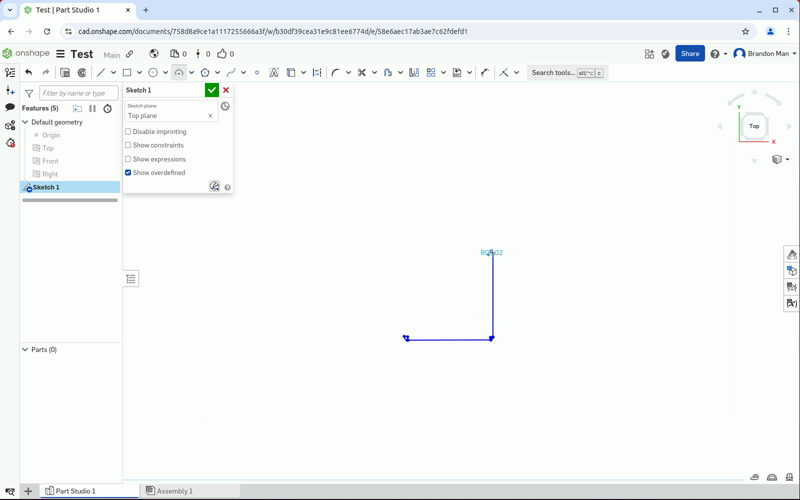
scroll(6)
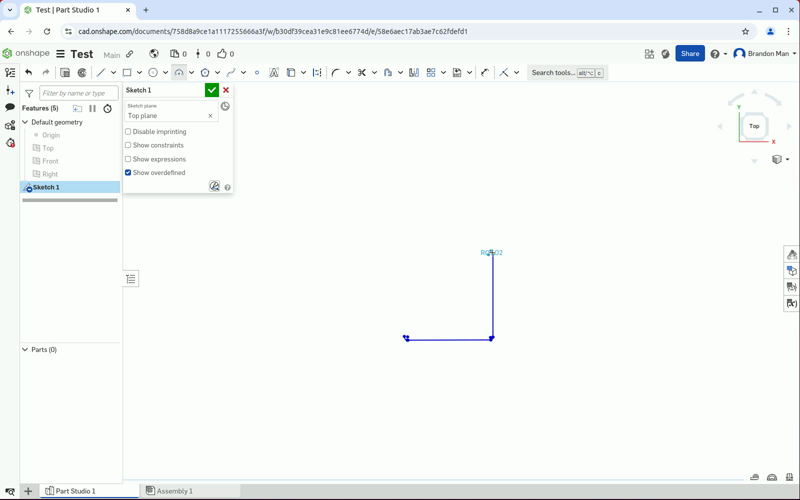
scroll(6)
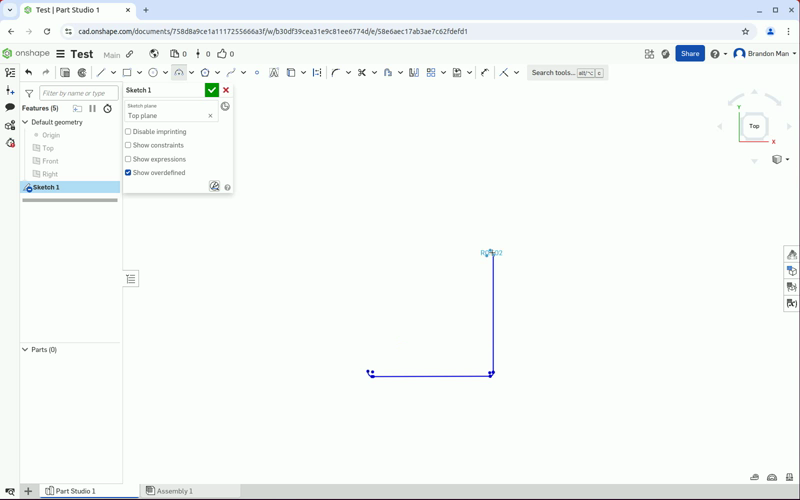
scroll(6)
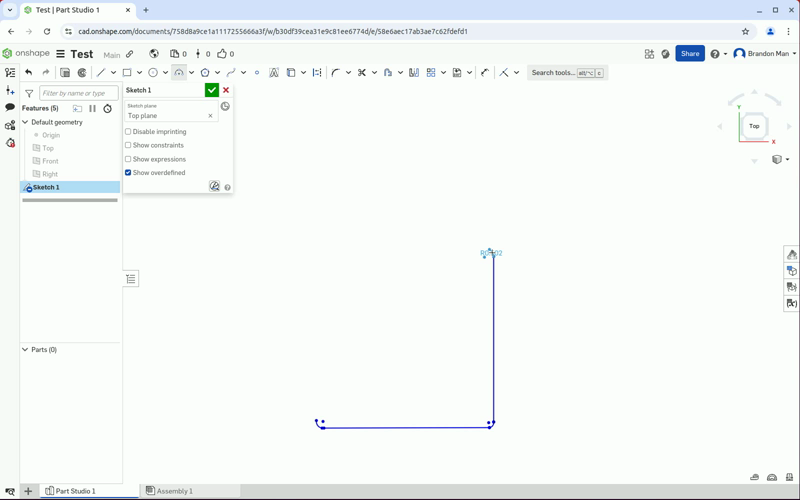
scroll(6)
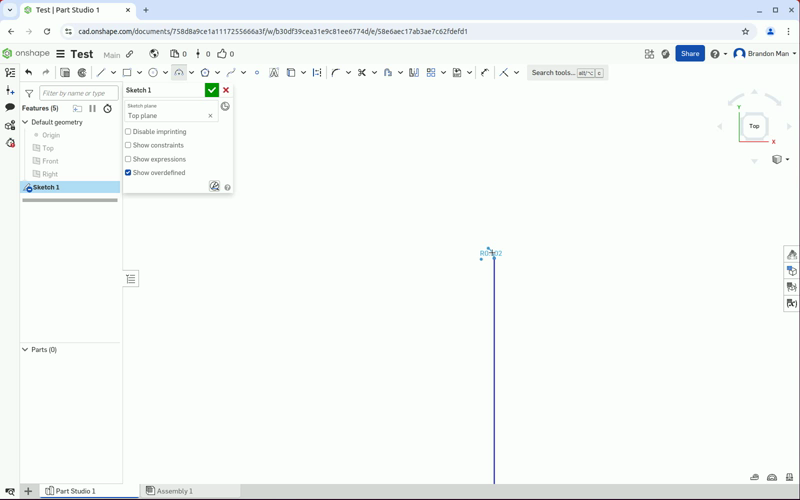
scroll(6)
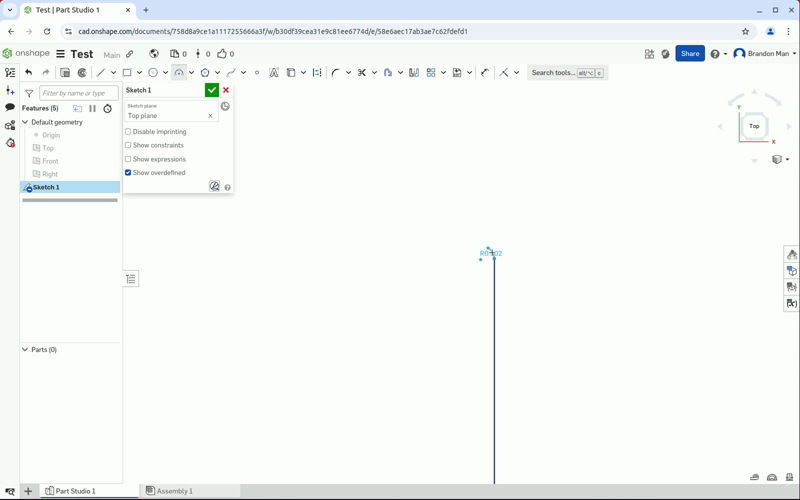
scroll(6)
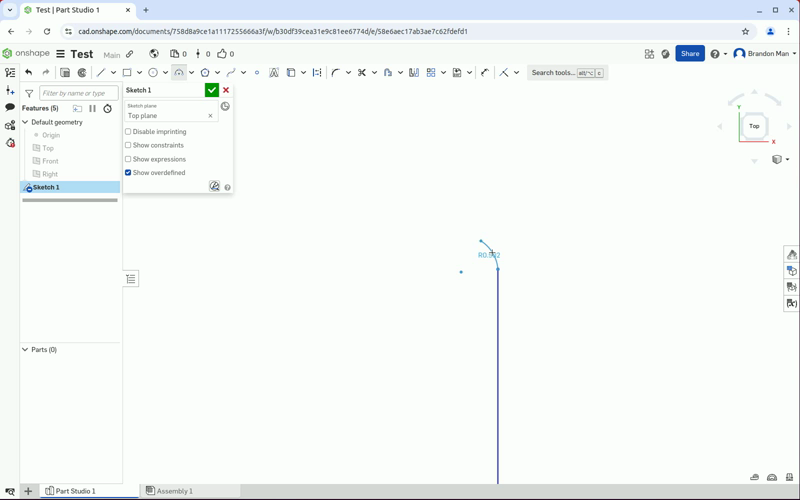
click(492, 252)
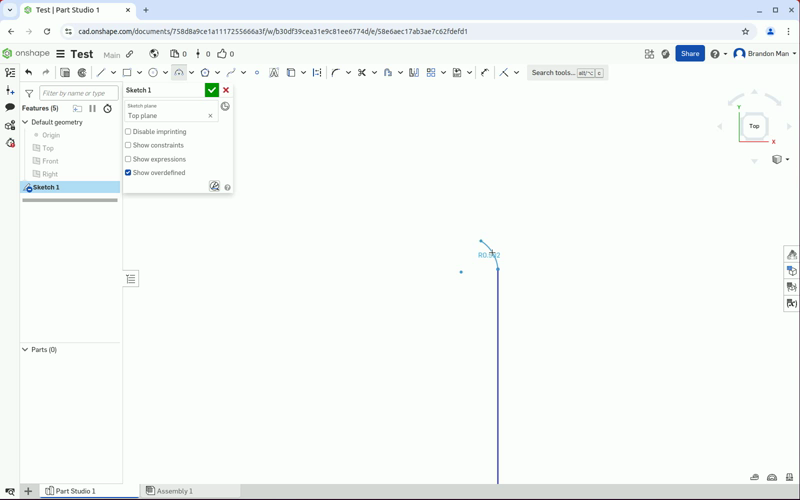
scroll(-6)
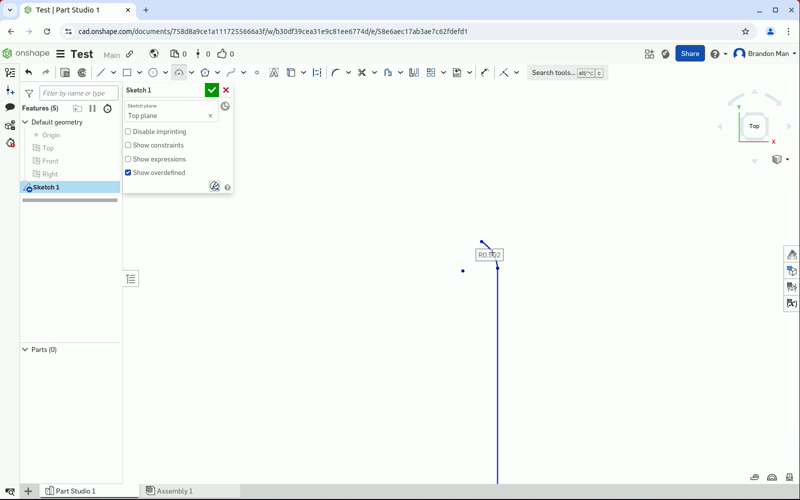
scroll(-6)
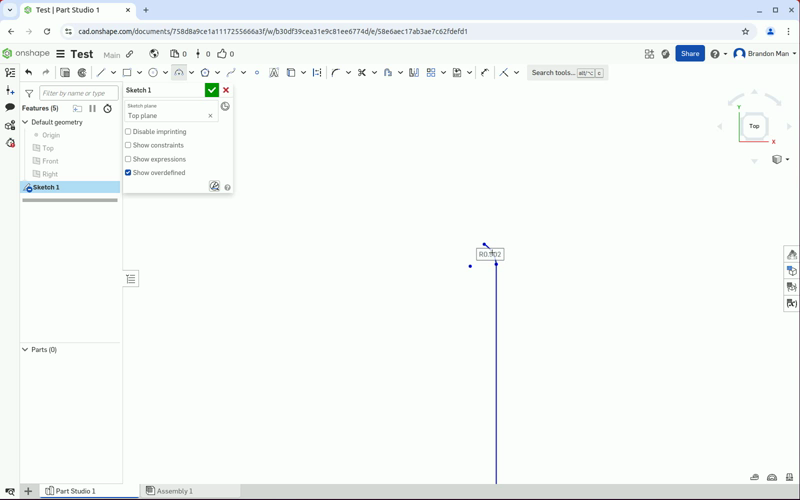
scroll(-6)
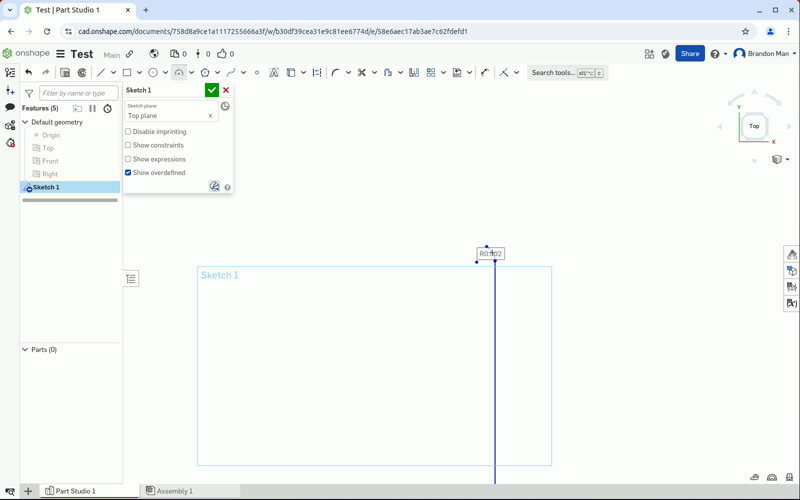
scroll(-6)
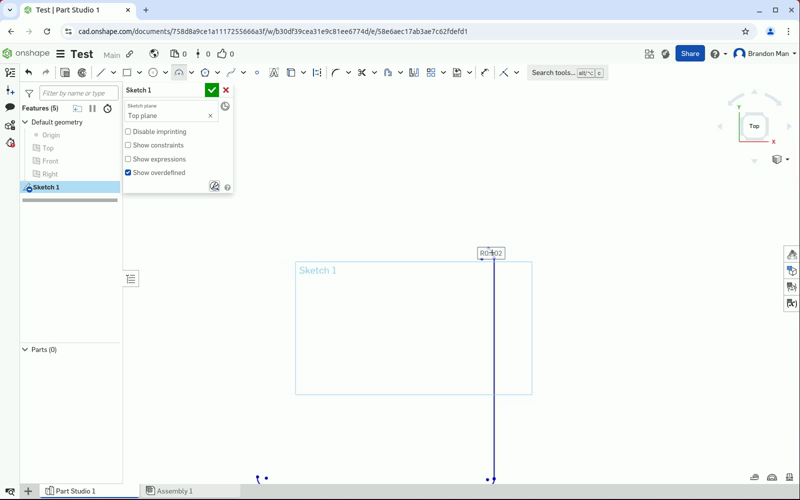
scroll(-6)
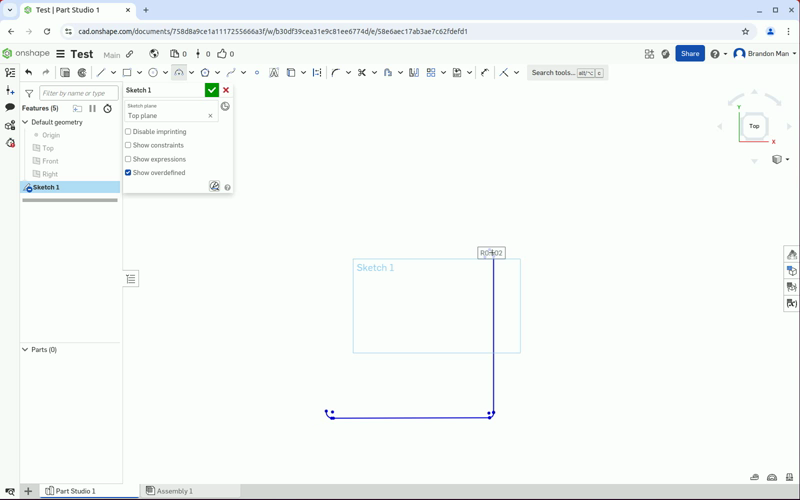
scroll(-6)
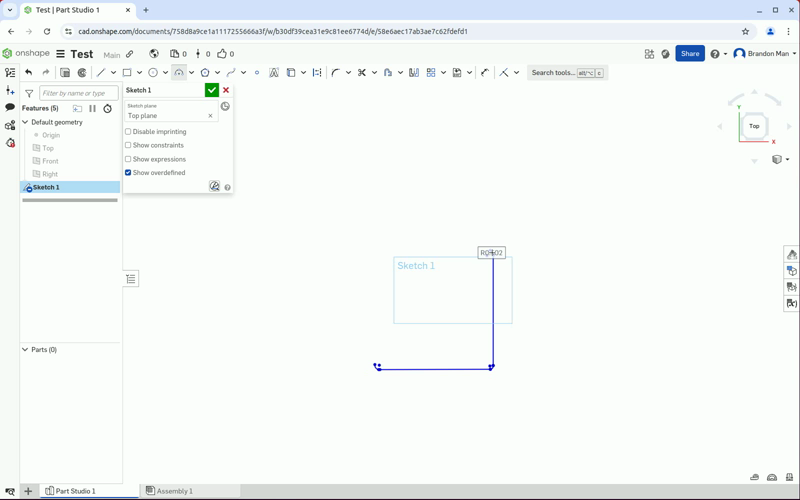
scroll(-6)
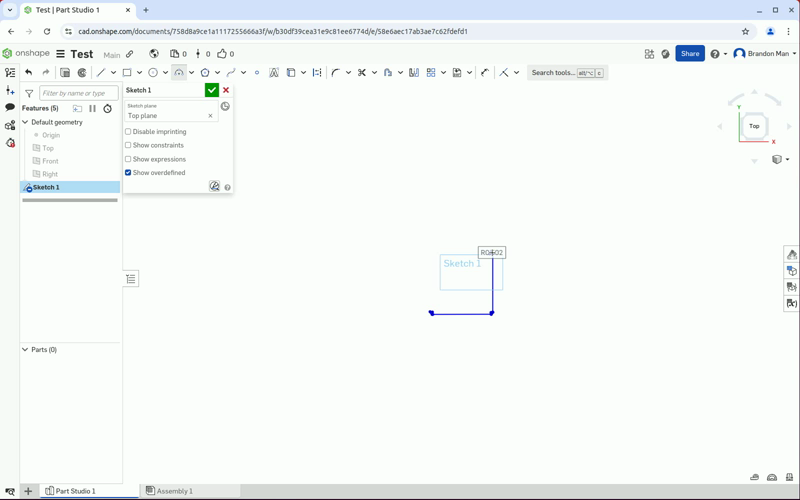
key_up(shift)
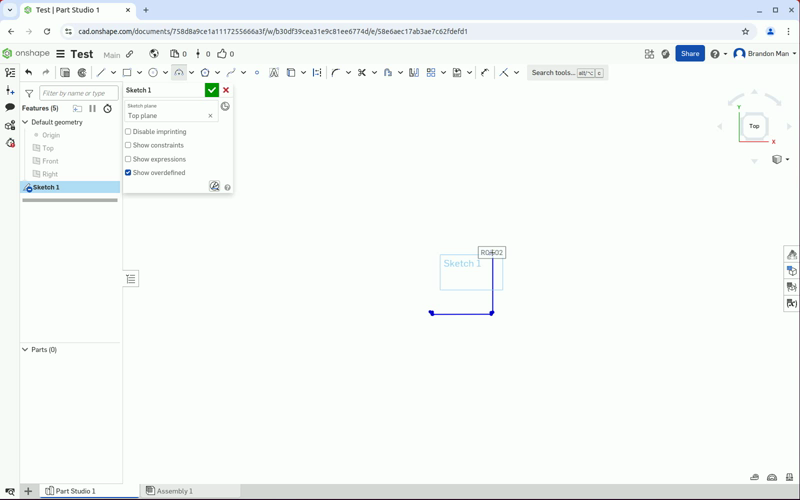
key(esc)
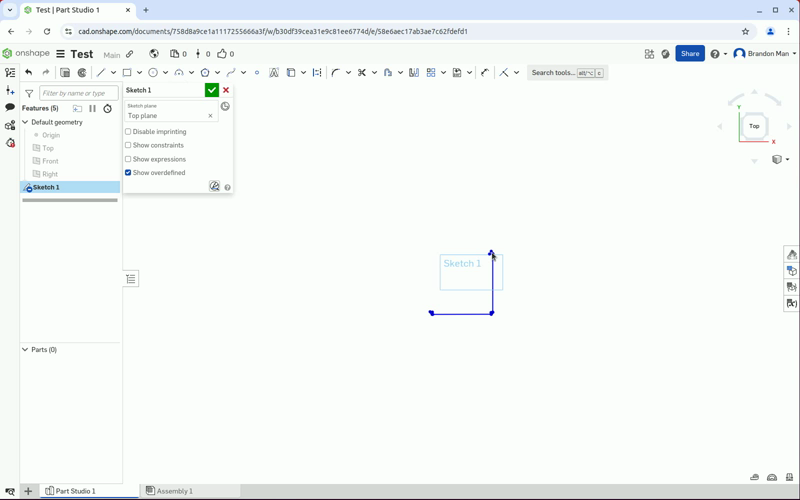
key(l)
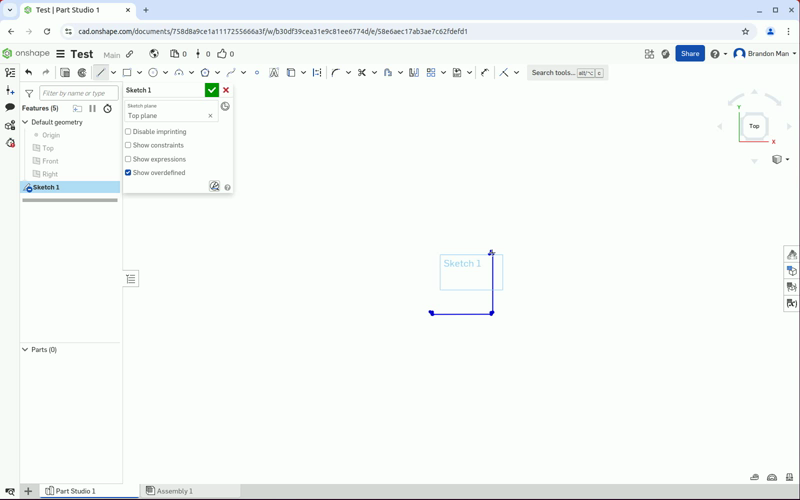
mouse_move(491, 251)
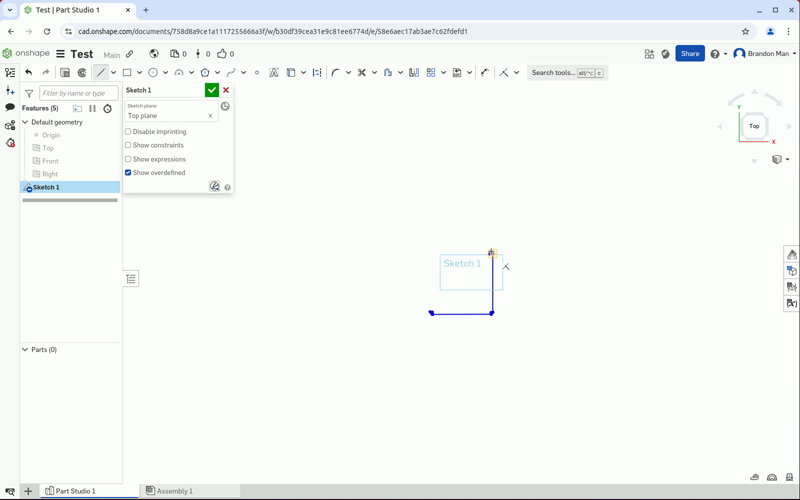
scroll(6)
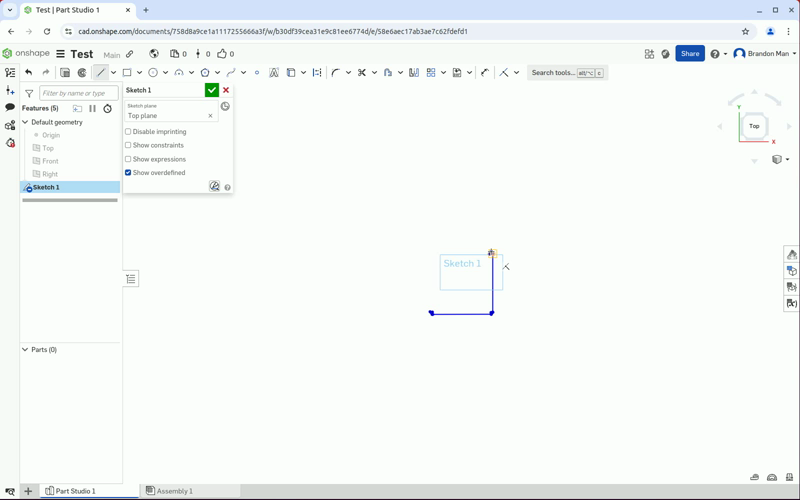
scroll(6)
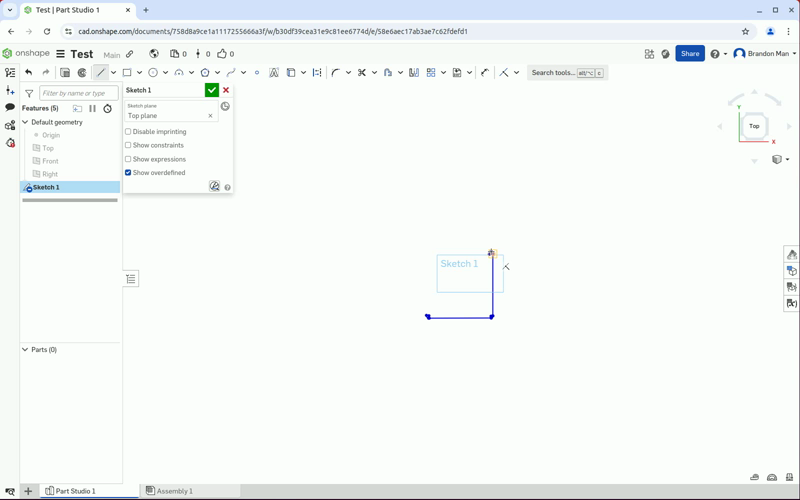
scroll(6)
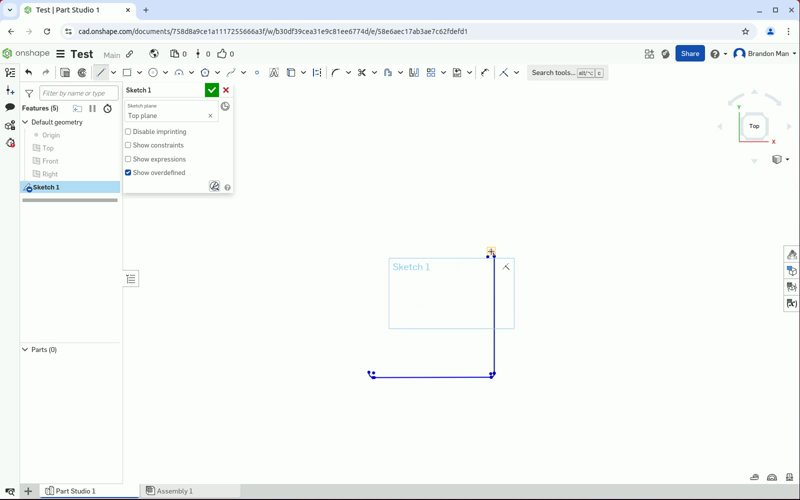
scroll(6)
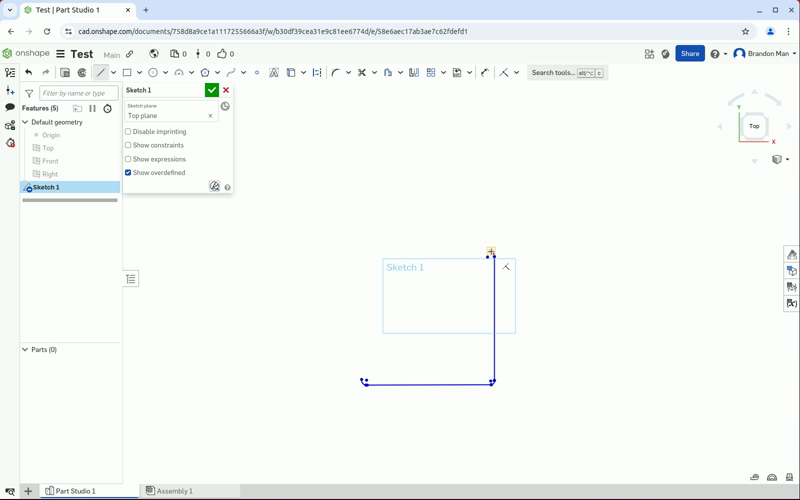
scroll(6)
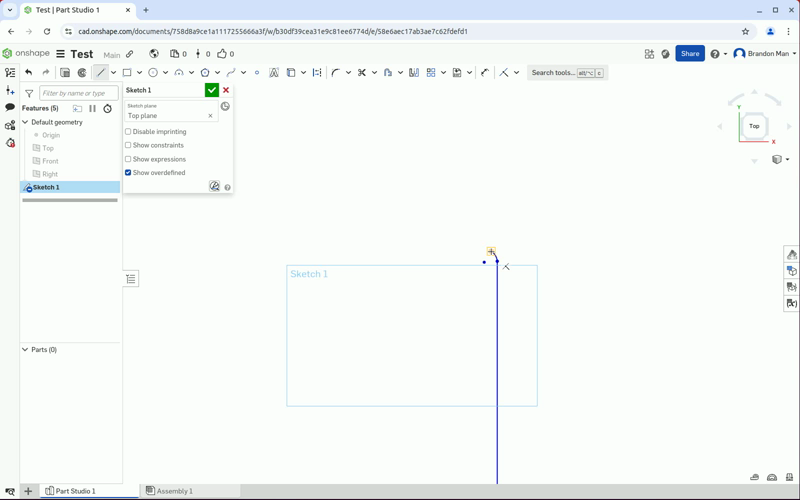
scroll(6)
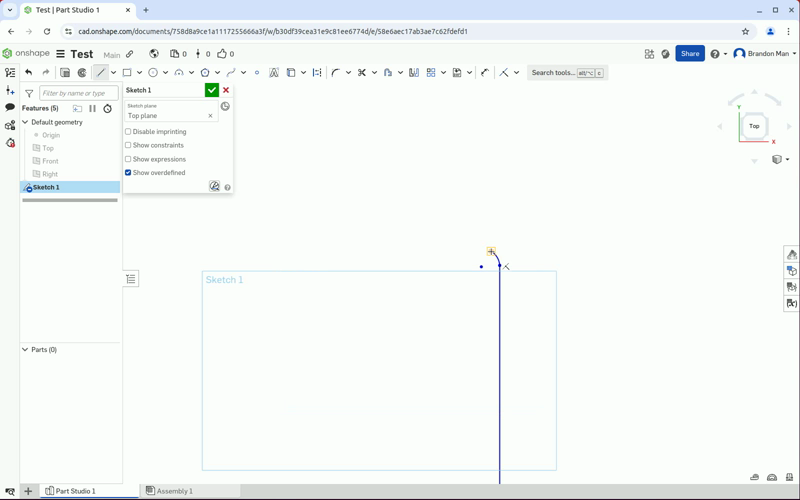
scroll(6)
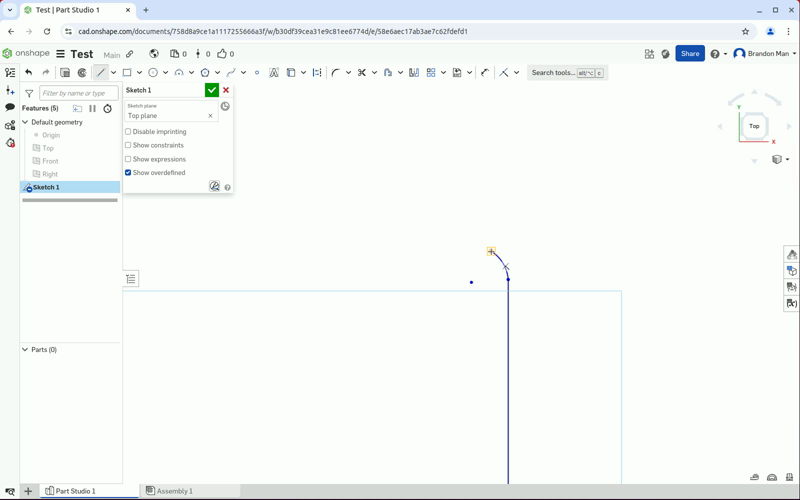
click(491, 251)
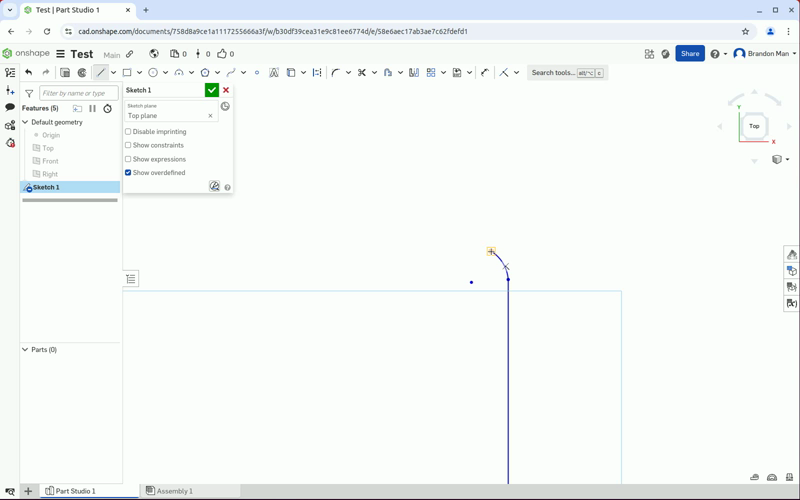
scroll(-6)
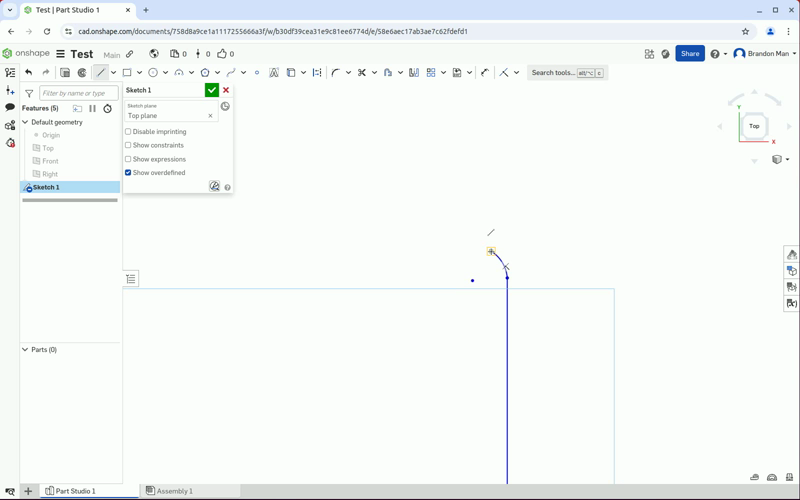
scroll(-6)
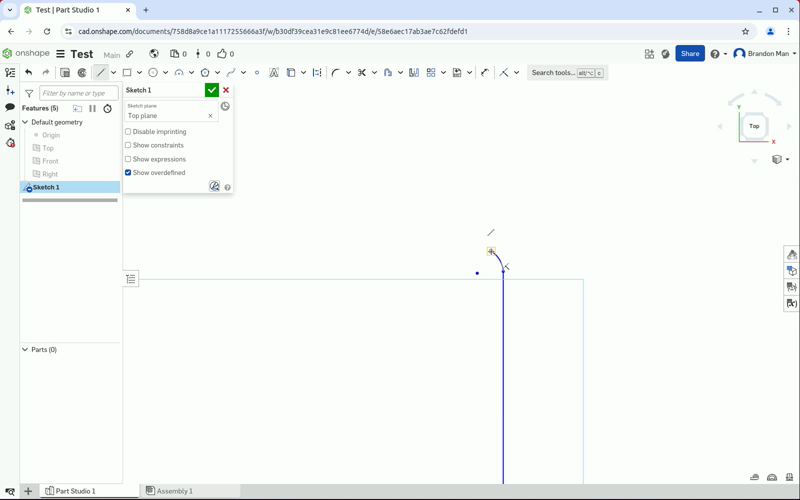
scroll(-6)
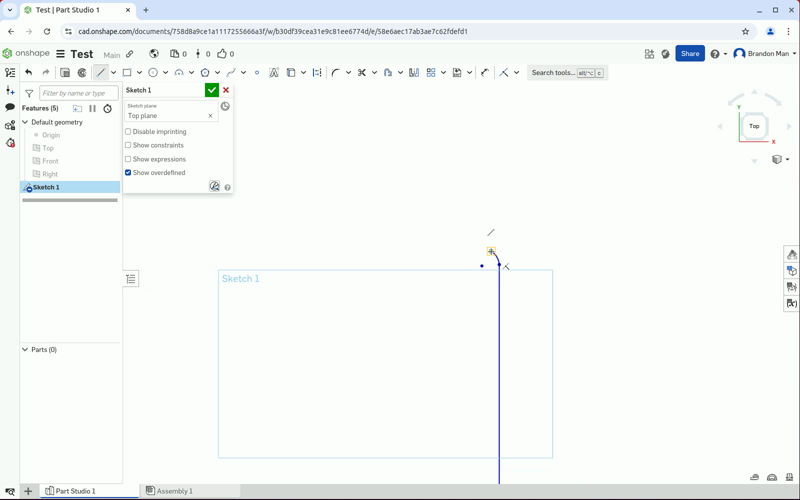
scroll(-6)
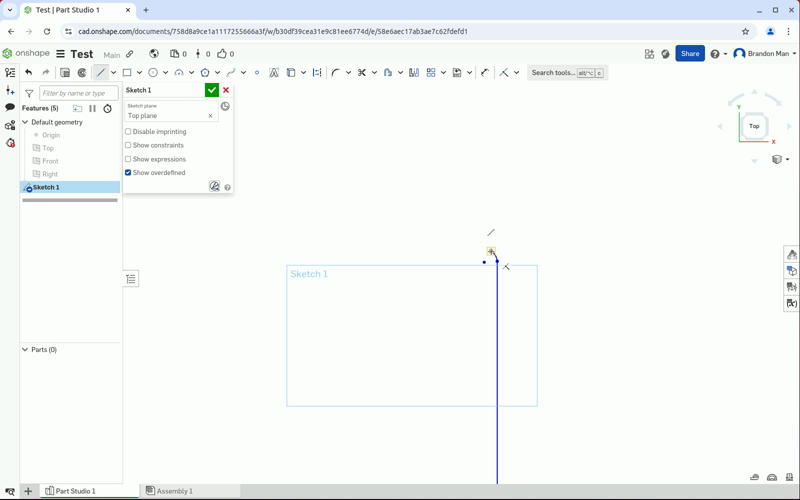
scroll(-6)
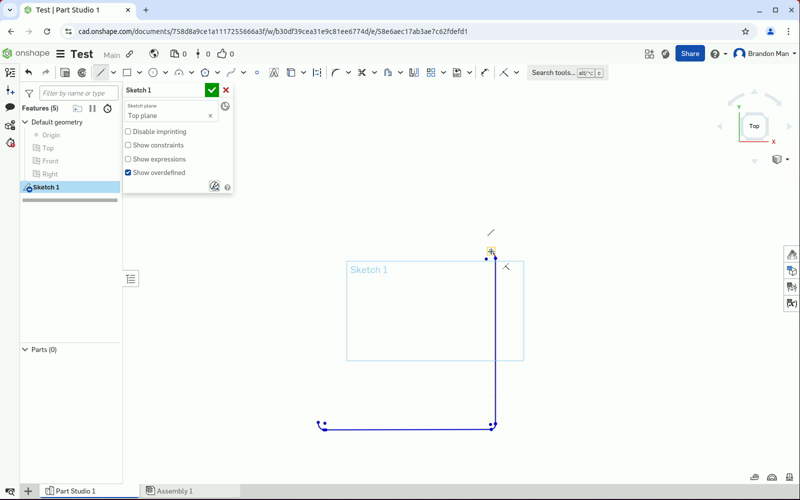
scroll(-6)
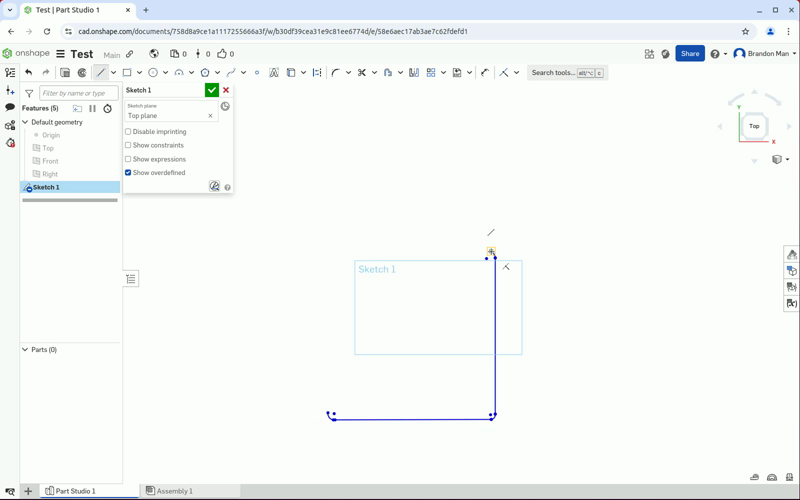
scroll(-6)
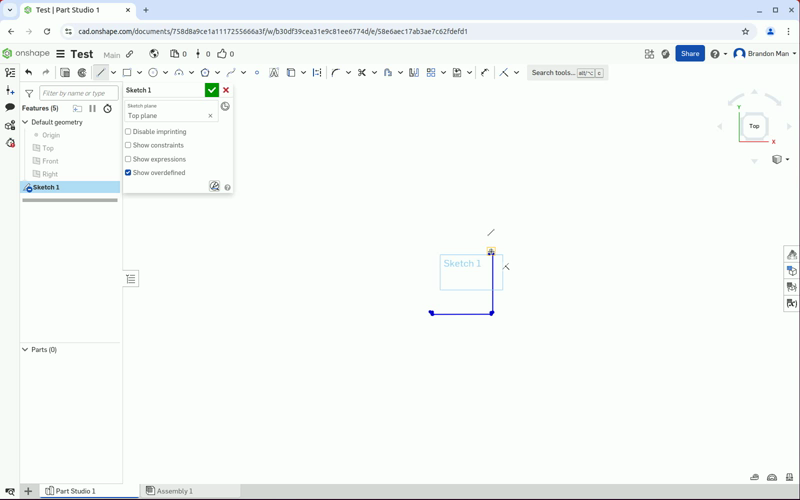
key_down(shift)
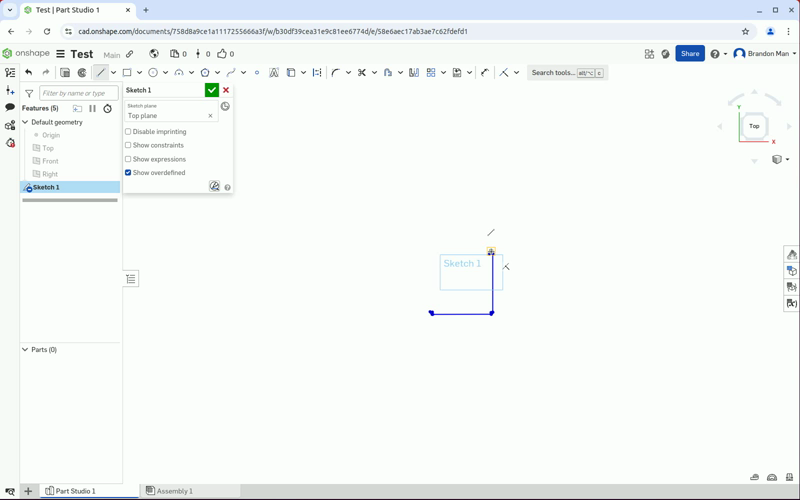
mouse_move(521, 251)
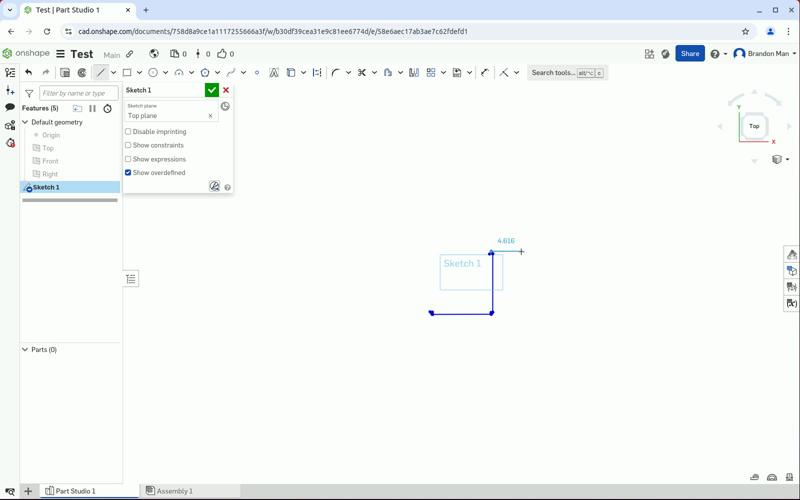
mouse_move(432, 251)
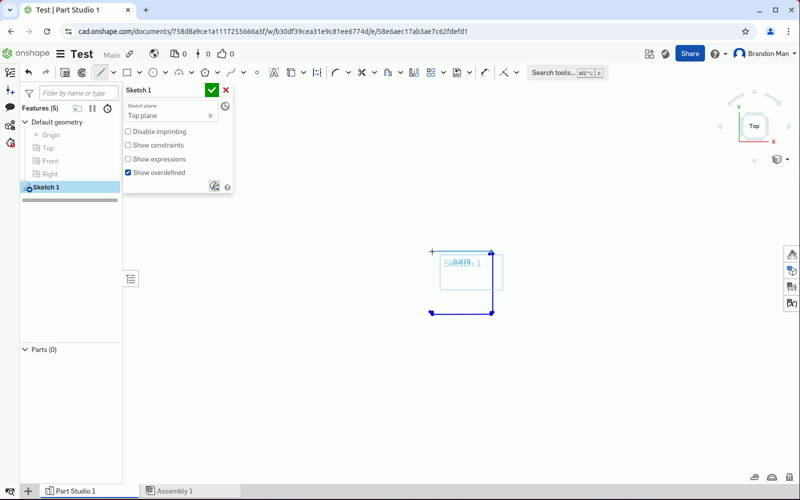
click(432, 251)
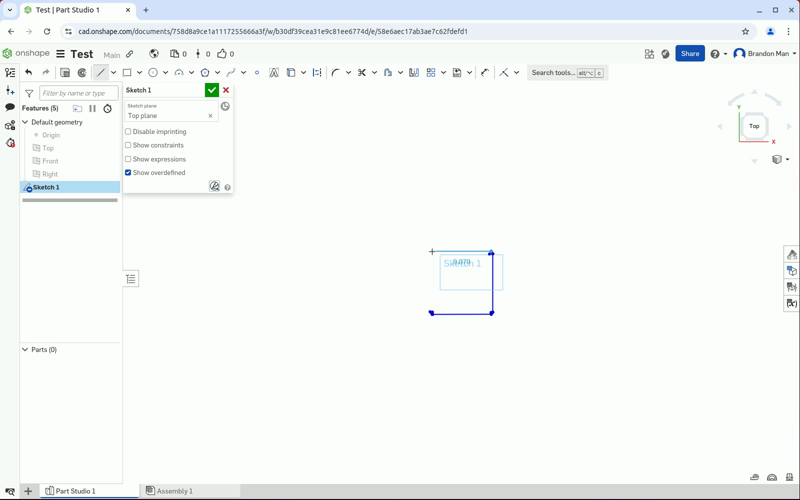
key_up(shift)
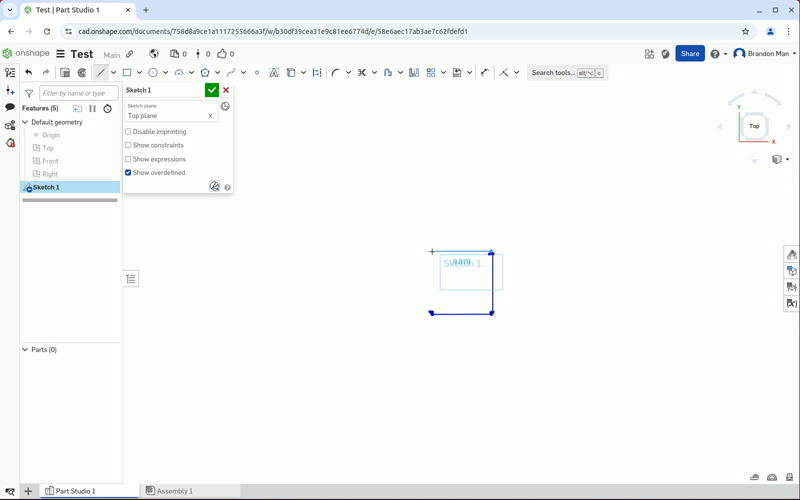
key(esc)
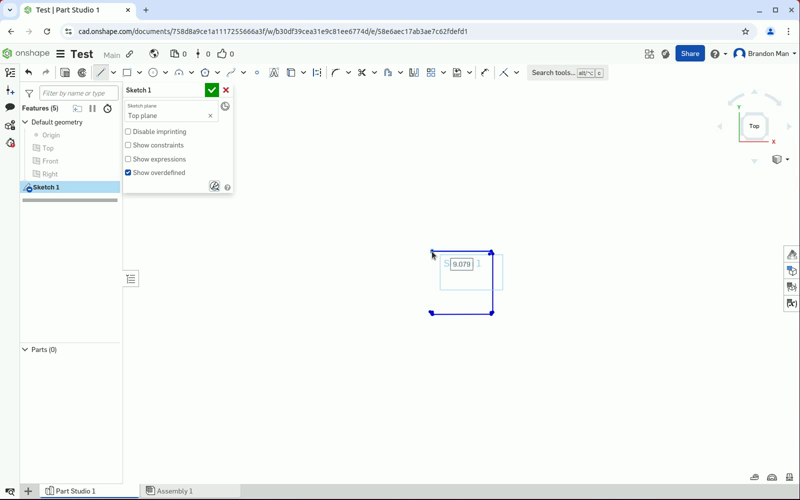
key(a)
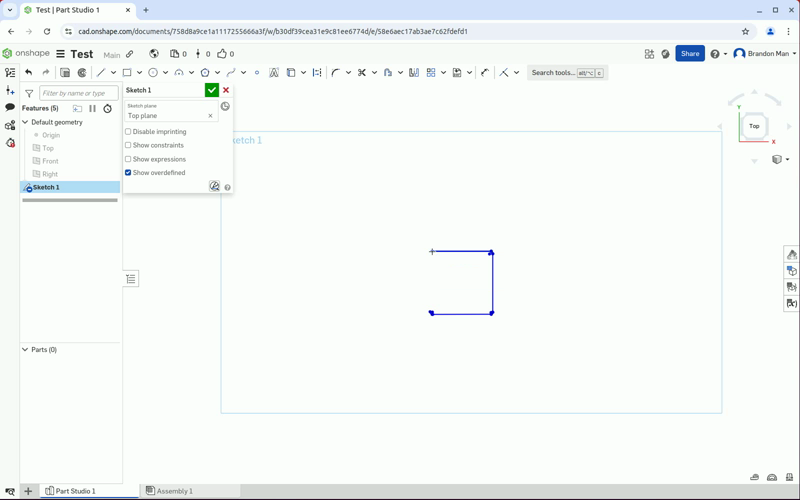
mouse_move(432, 251)
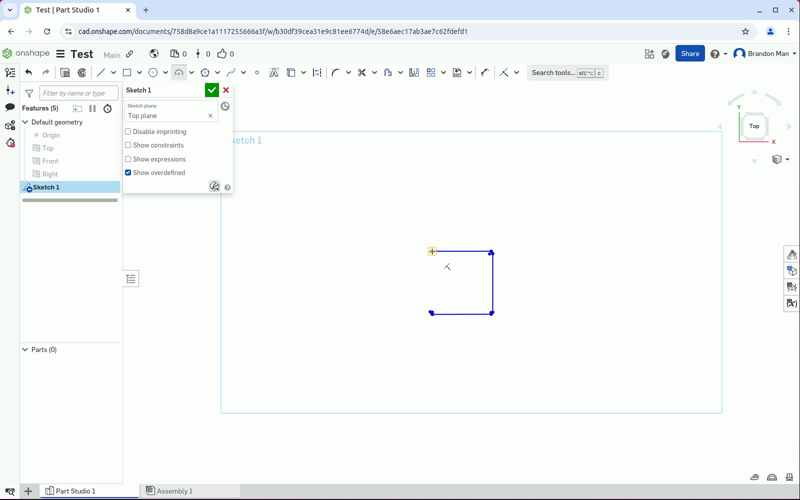
click(432, 251)
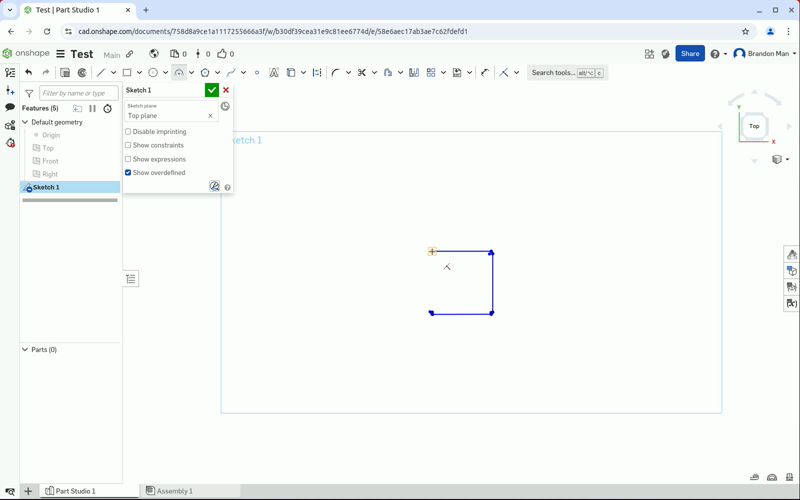
key_down(shift)
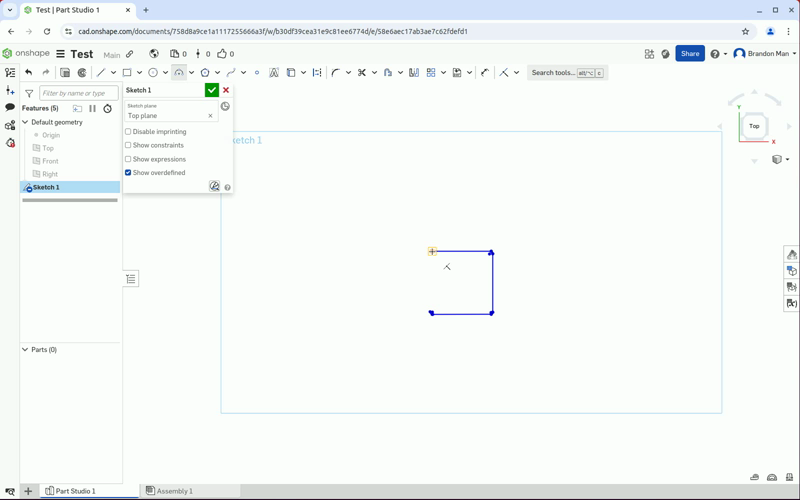
mouse_move(430, 253)
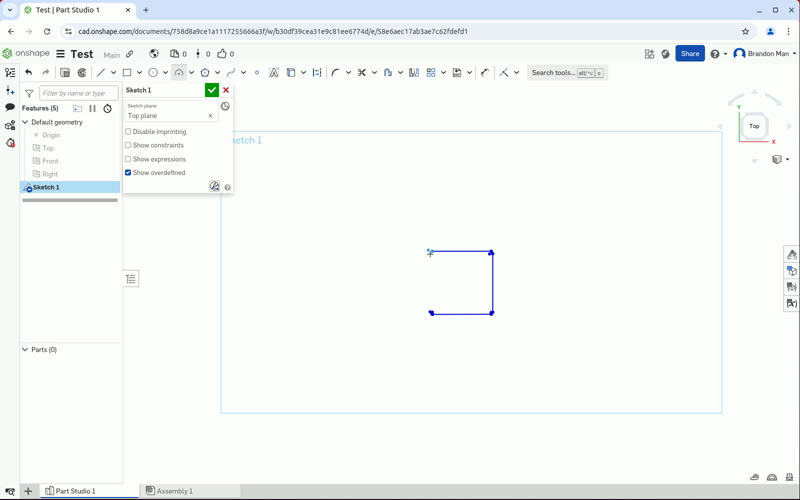
scroll(6)
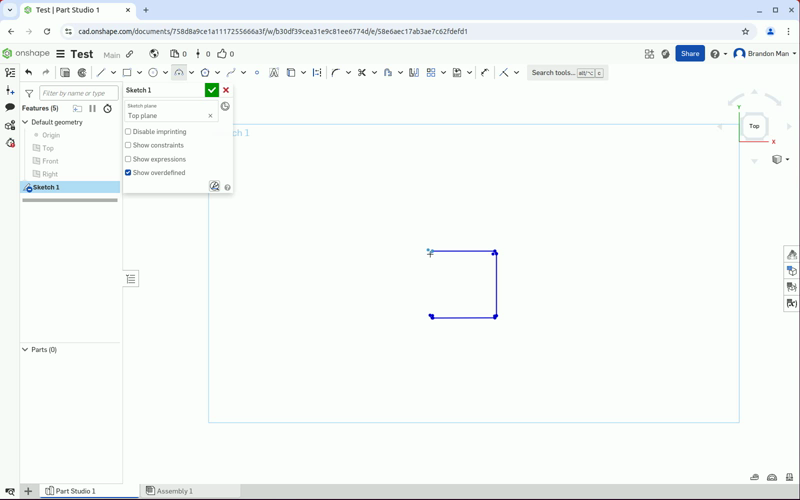
scroll(6)
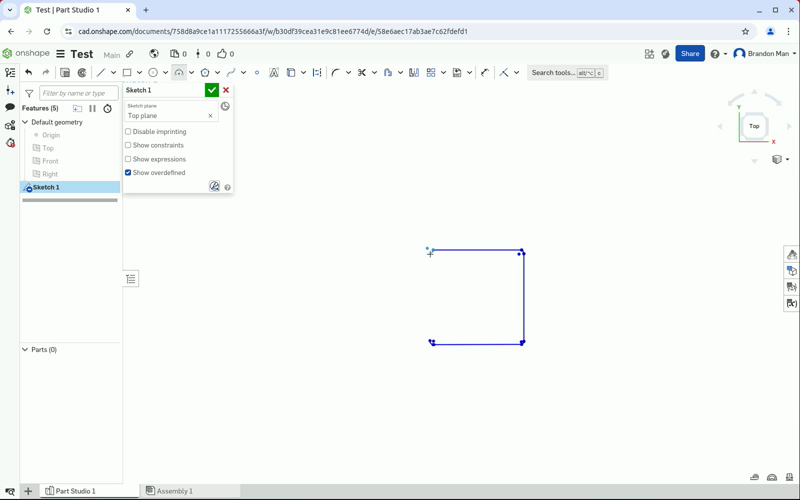
scroll(6)
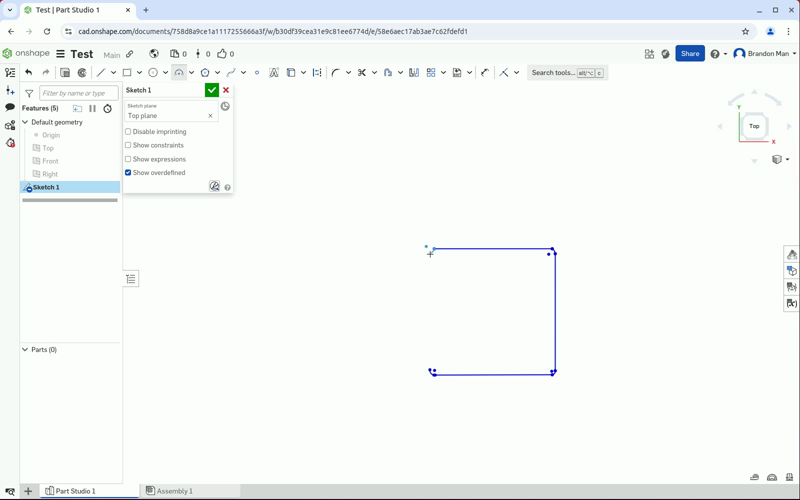
scroll(6)
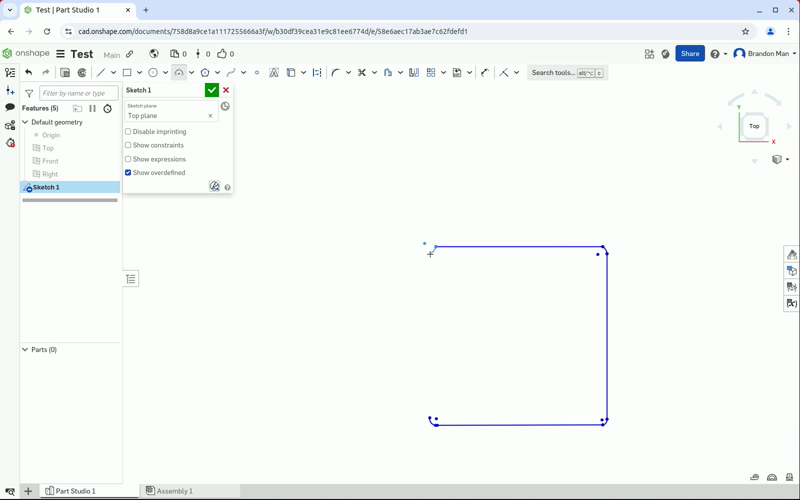
scroll(6)
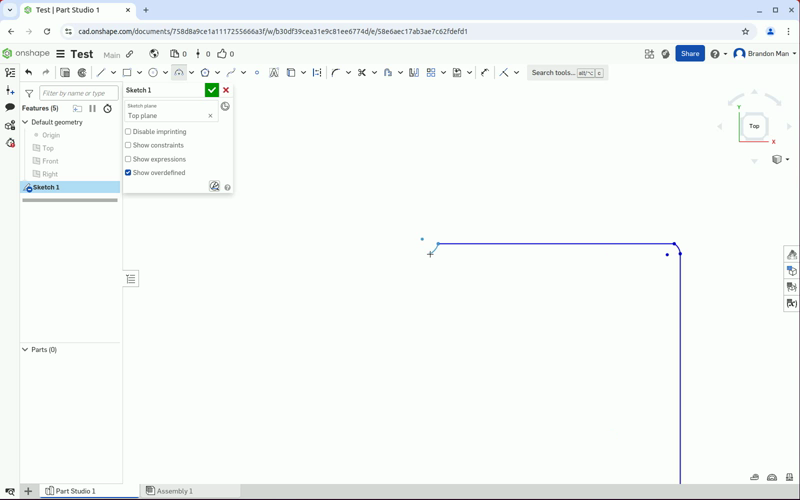
scroll(6)
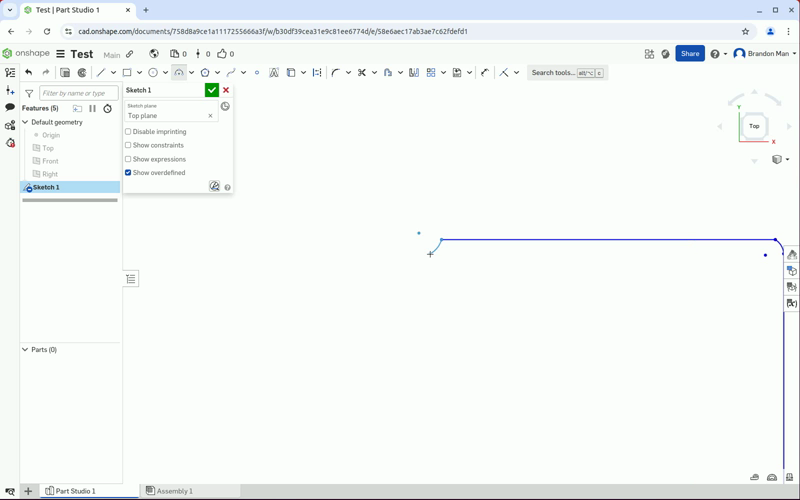
scroll(6)
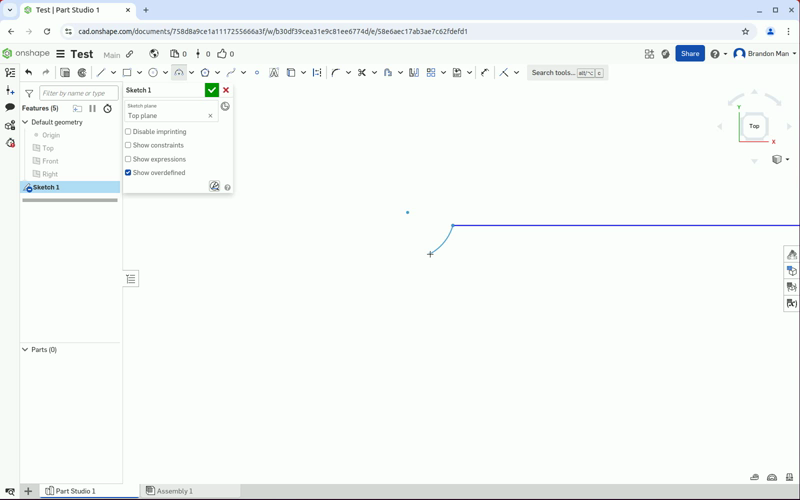
click(430, 253)
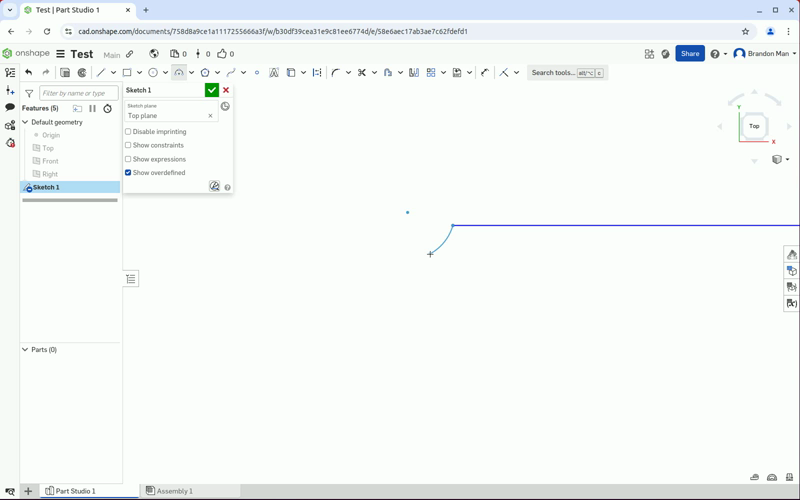
scroll(-6)
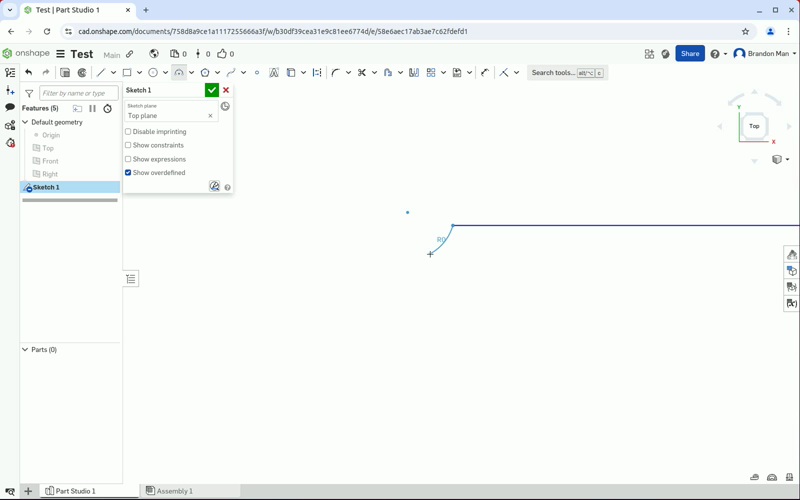
scroll(-6)
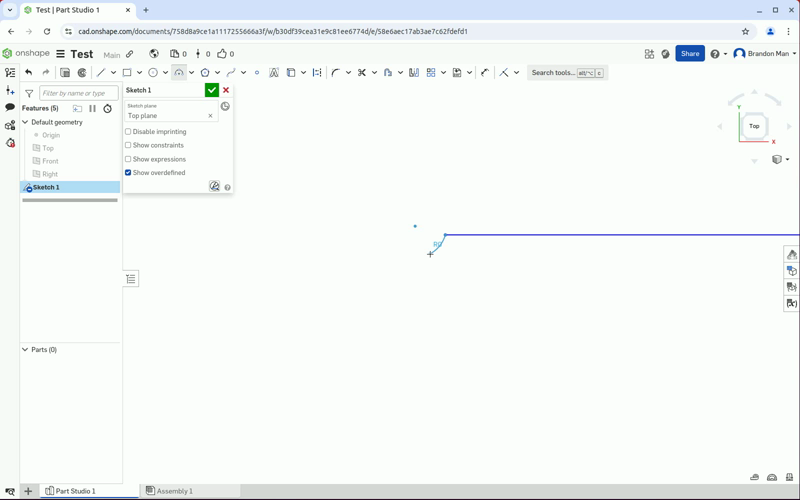
scroll(-6)
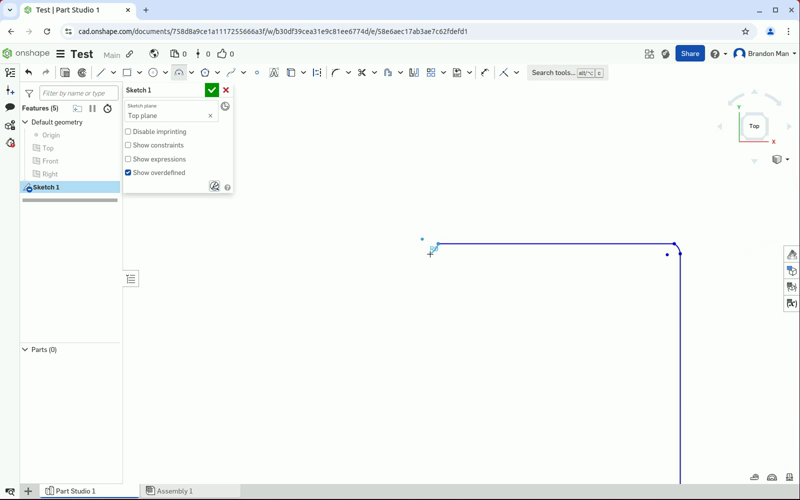
scroll(-6)
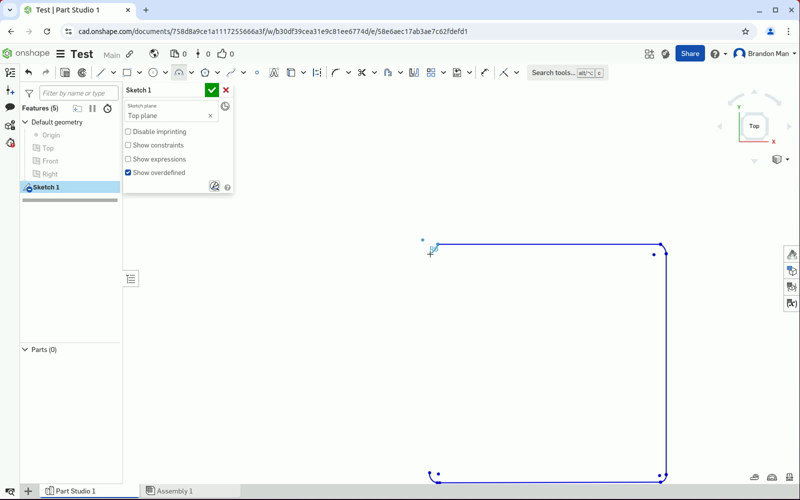
scroll(-6)
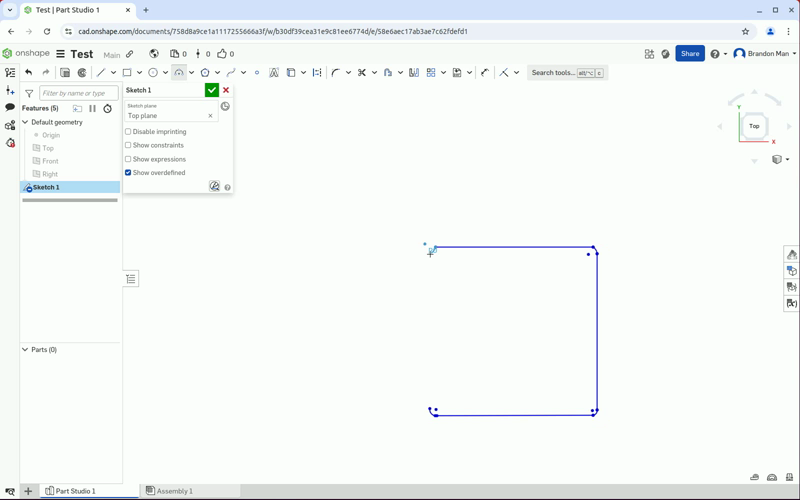
scroll(-6)
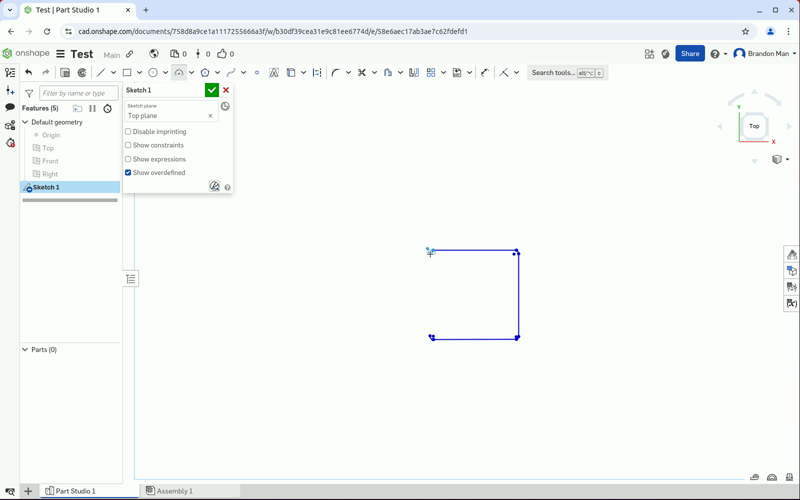
scroll(-6)
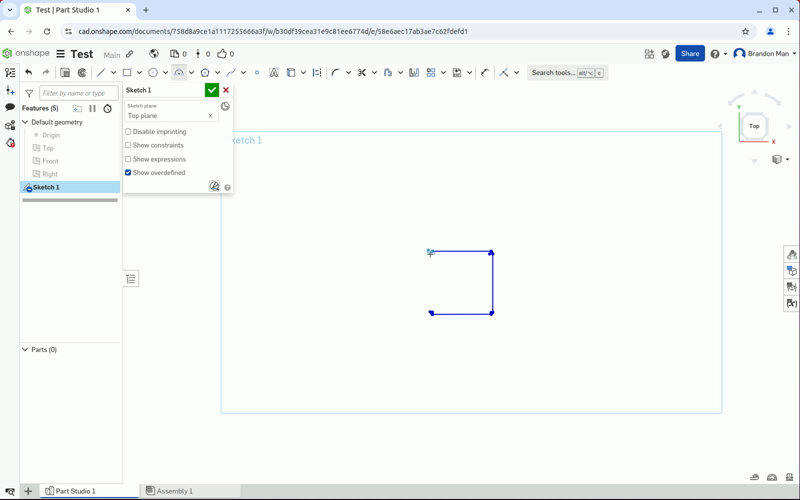
mouse_move(430, 252)
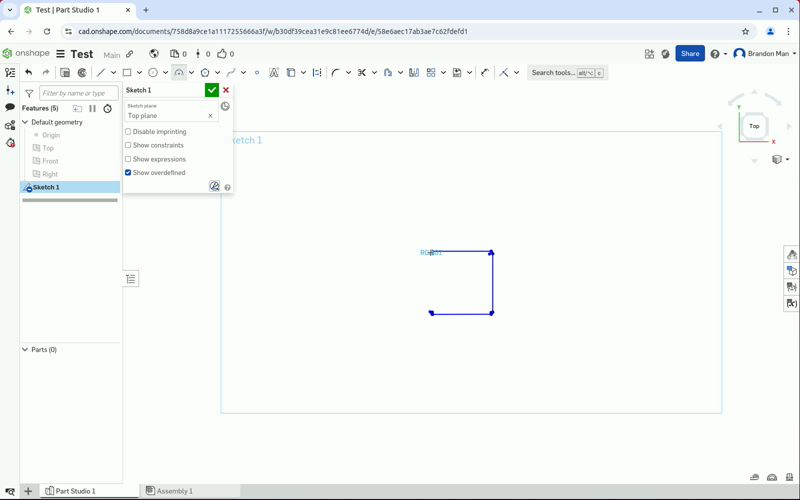
scroll(6)
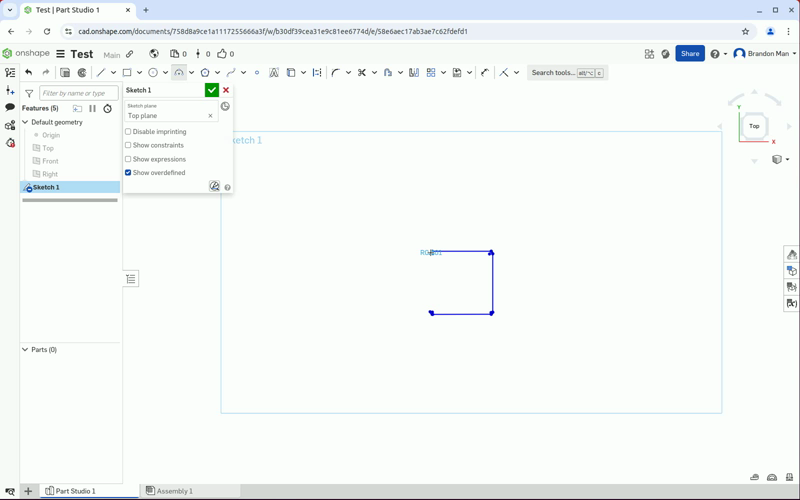
scroll(6)
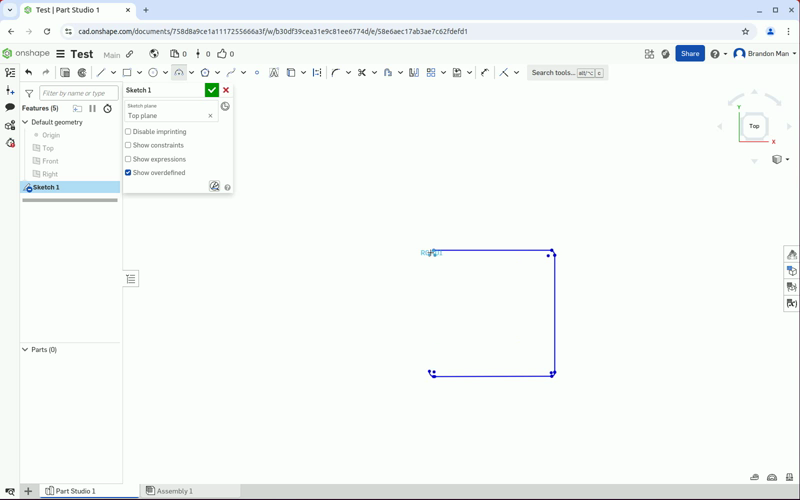
scroll(6)
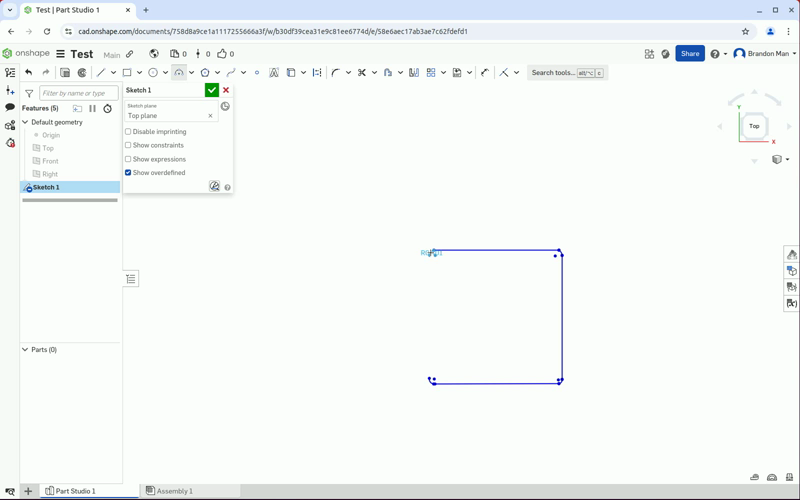
scroll(6)
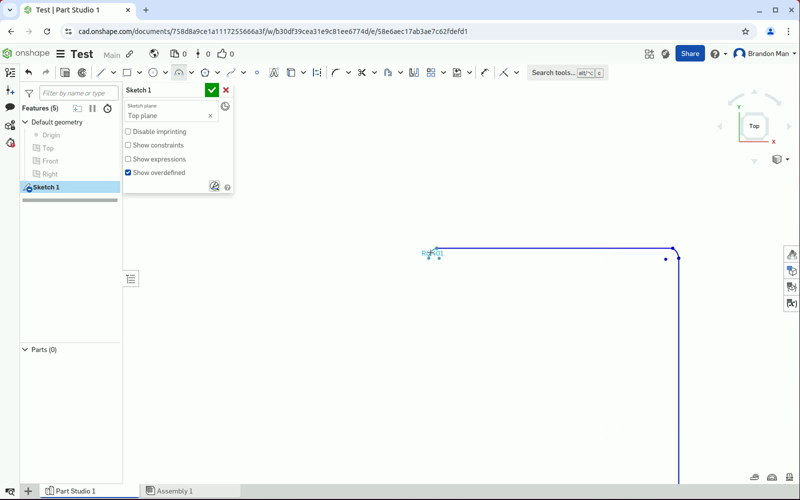
scroll(6)
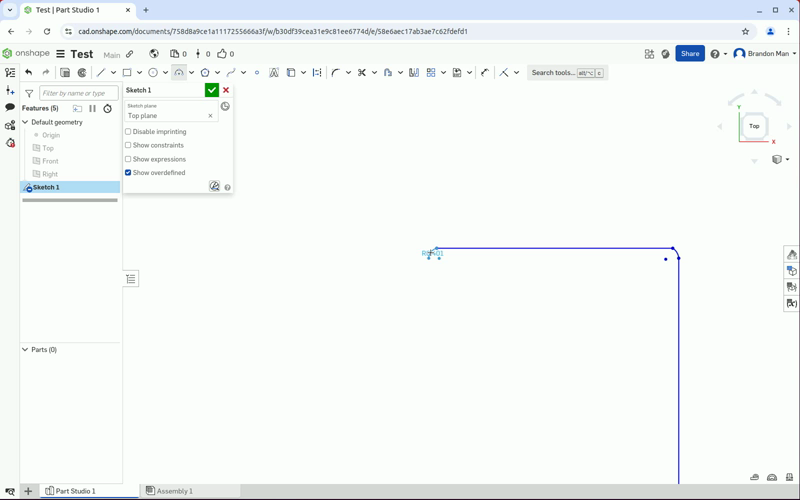
scroll(6)
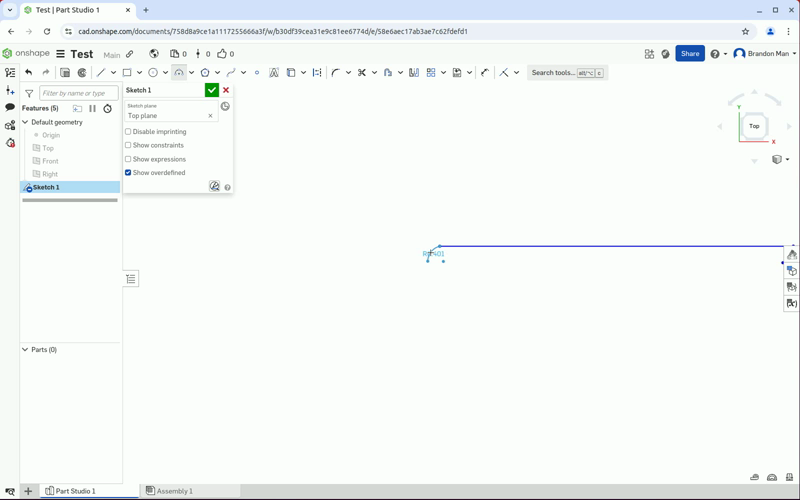
scroll(6)
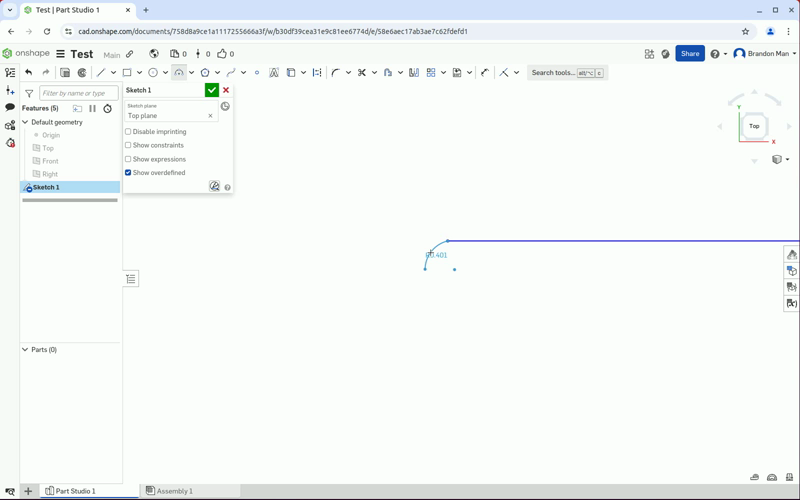
click(430, 252)
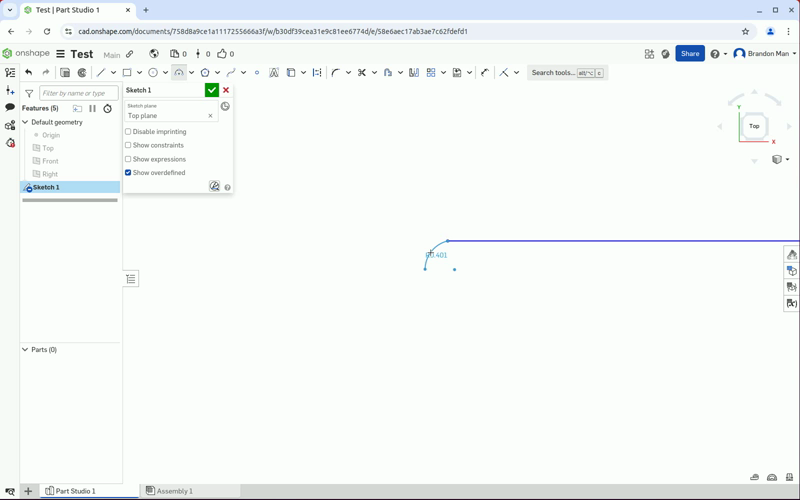
scroll(-6)
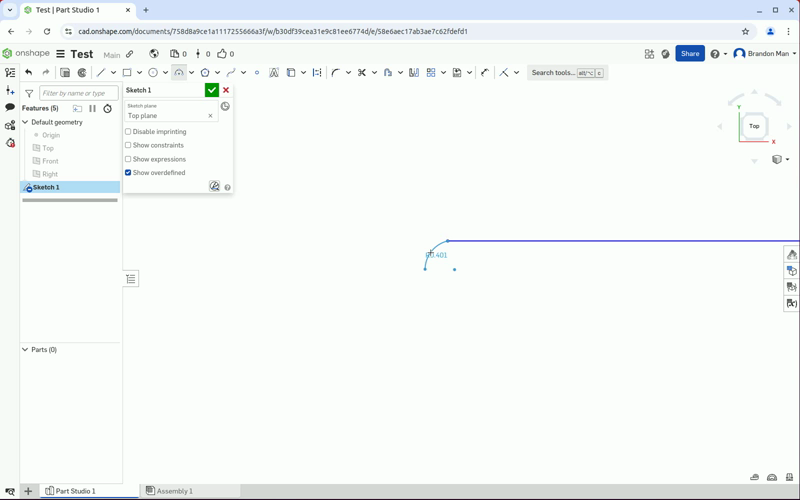
scroll(-6)
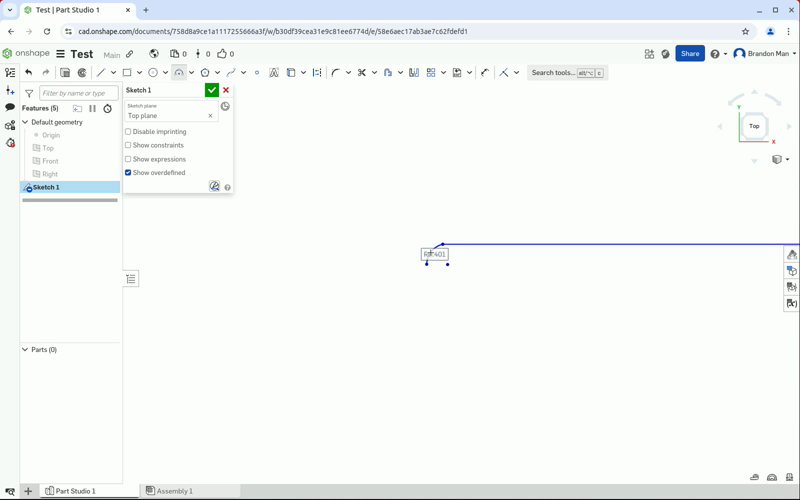
scroll(-6)
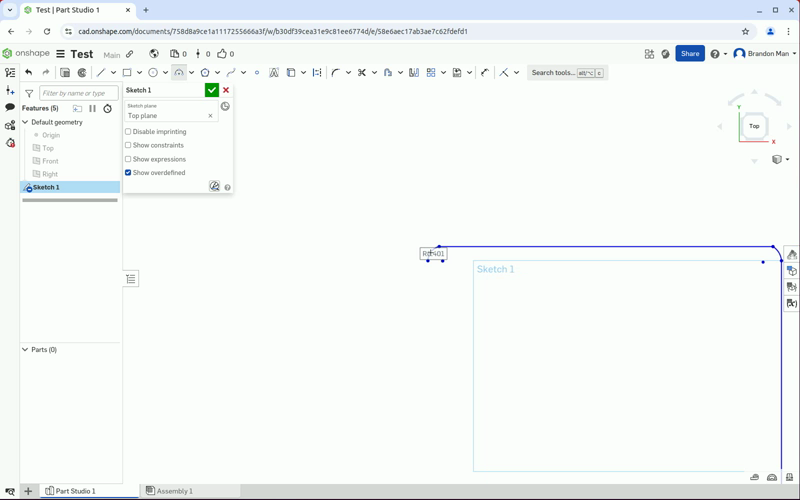
scroll(-6)
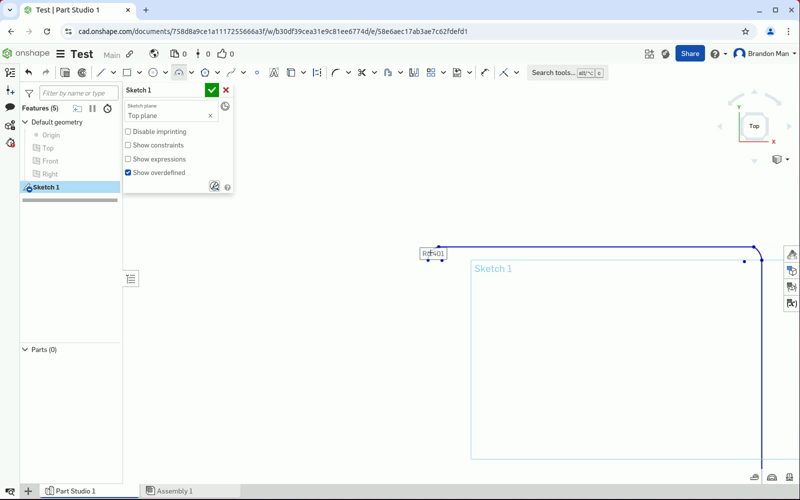
scroll(-6)
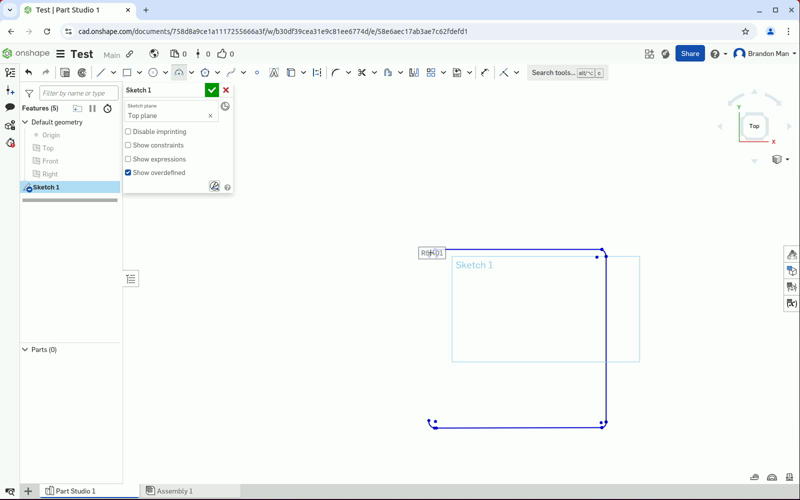
scroll(-6)
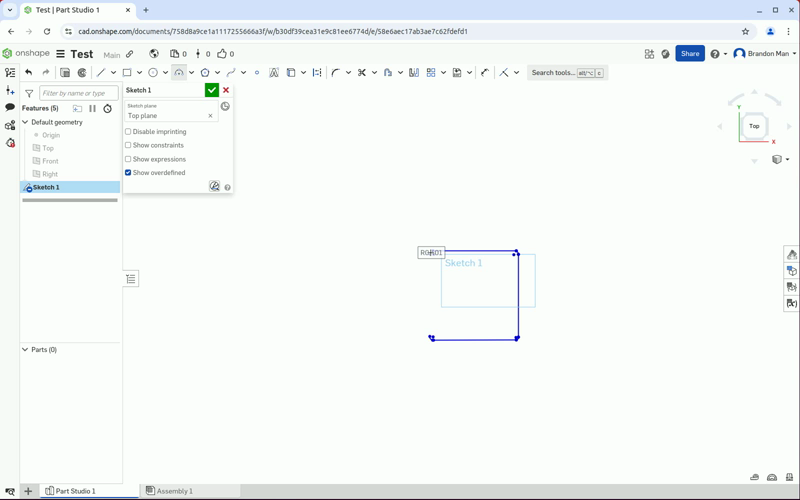
scroll(-6)
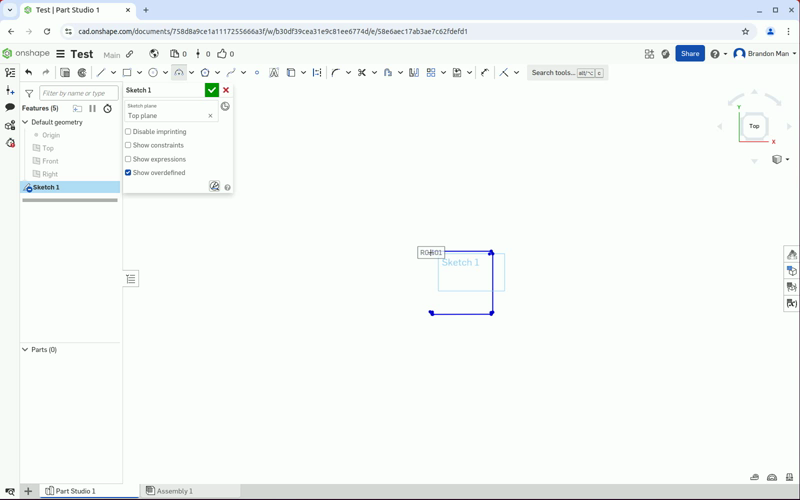
key_up(shift)
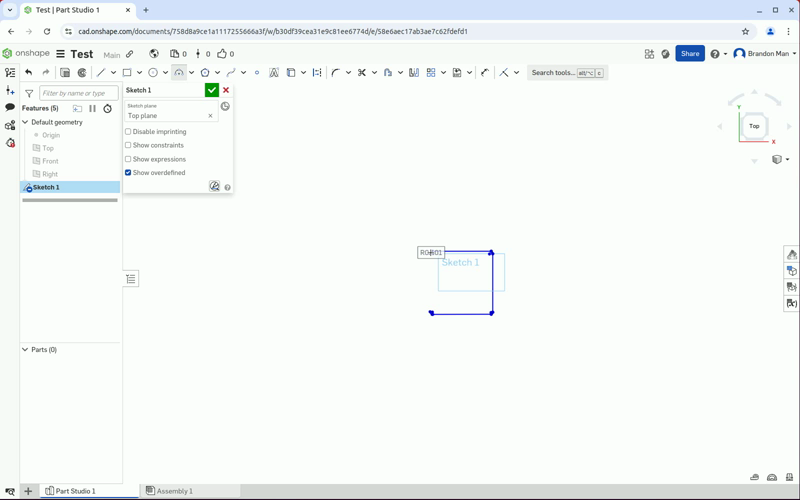
key(esc)
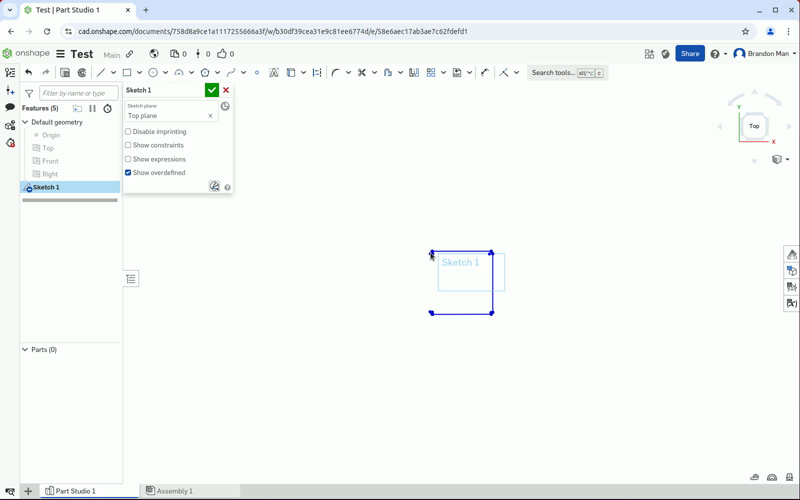
key(l)
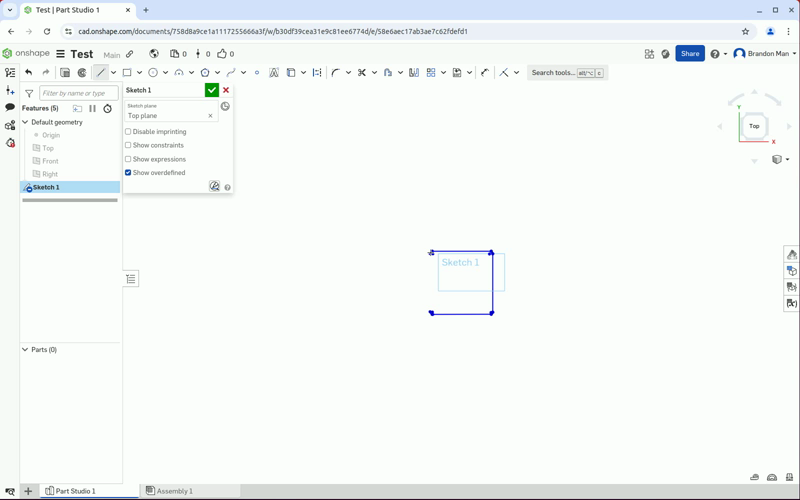
mouse_move(430, 253)
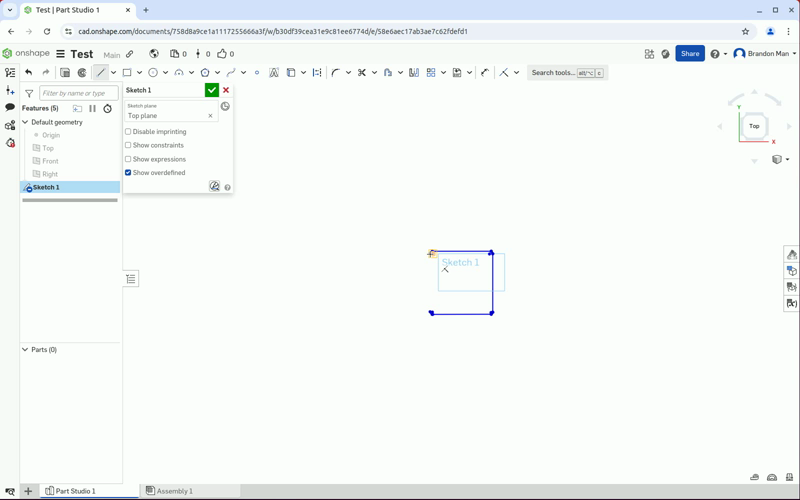
scroll(6)
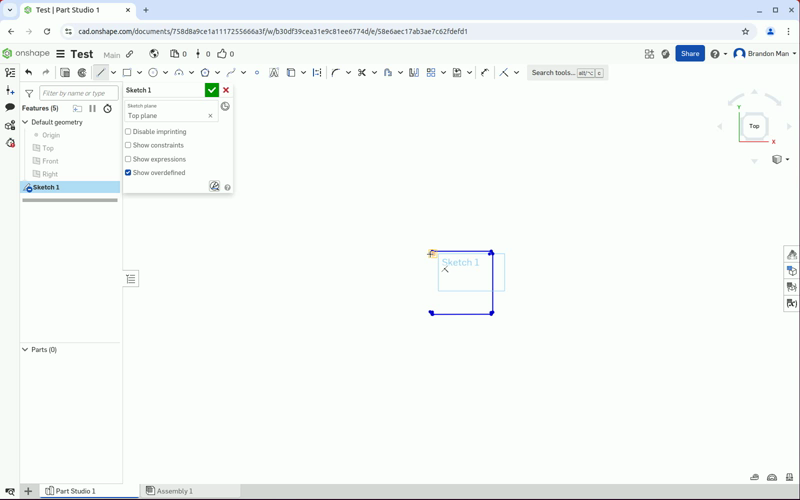
scroll(6)
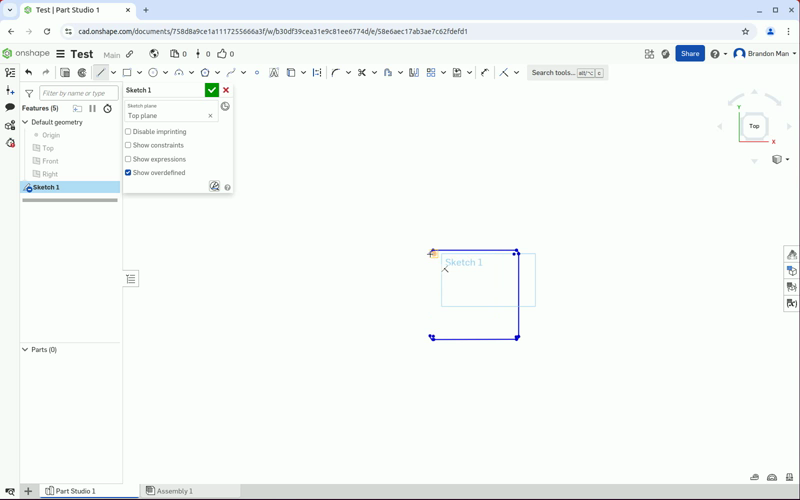
scroll(6)
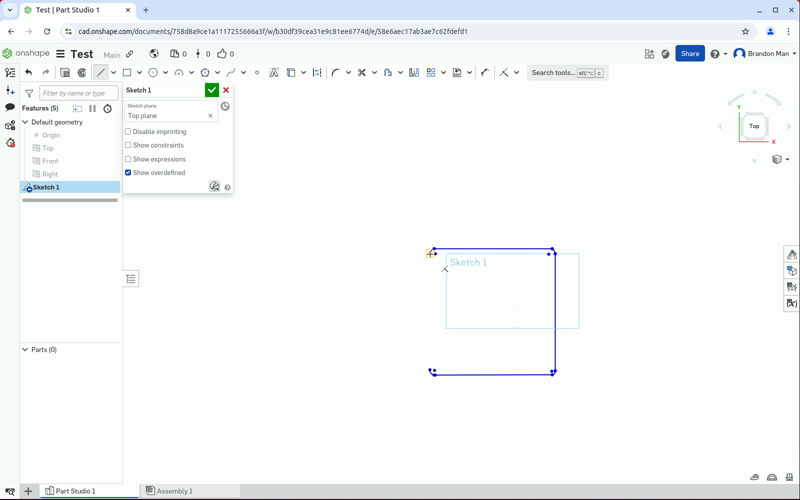
scroll(6)
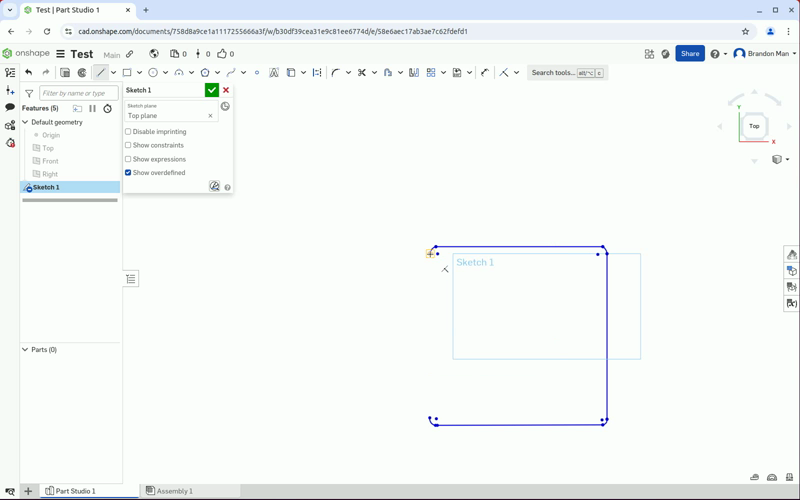
scroll(6)
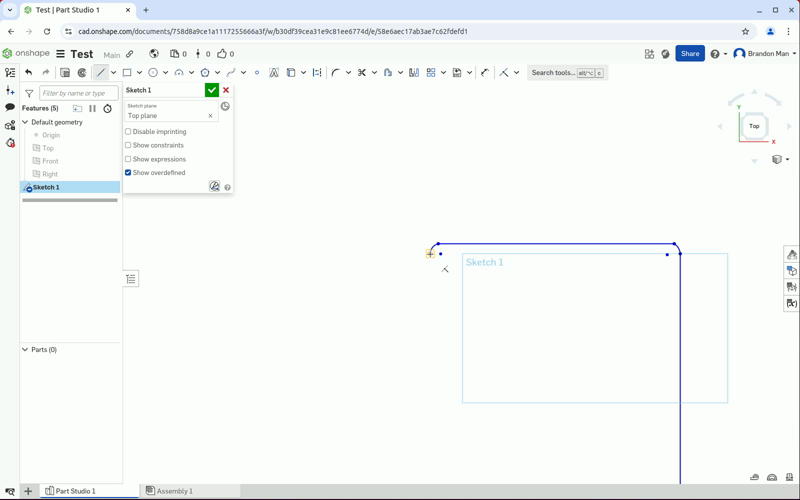
scroll(6)
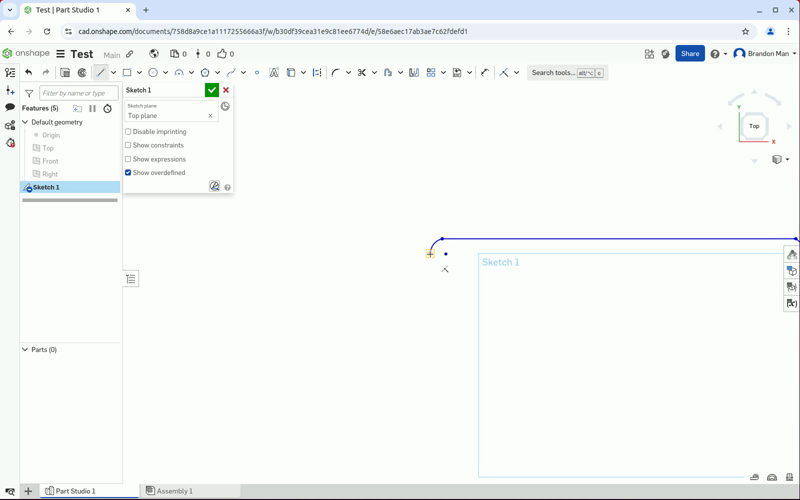
scroll(6)
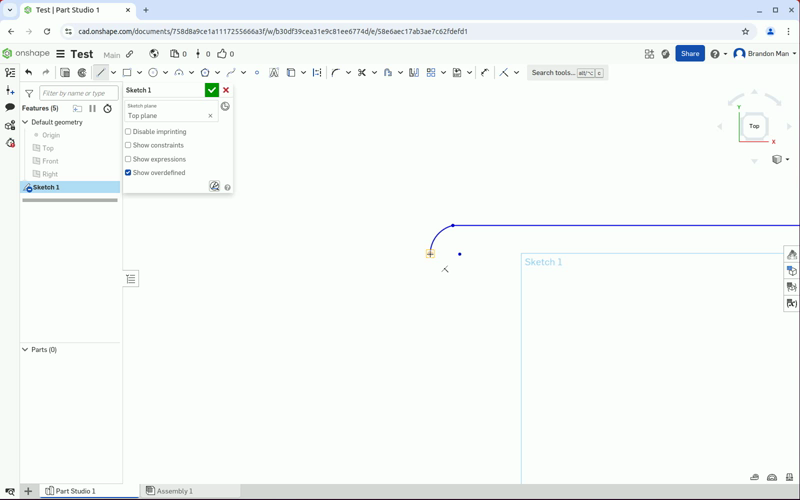
click(430, 253)
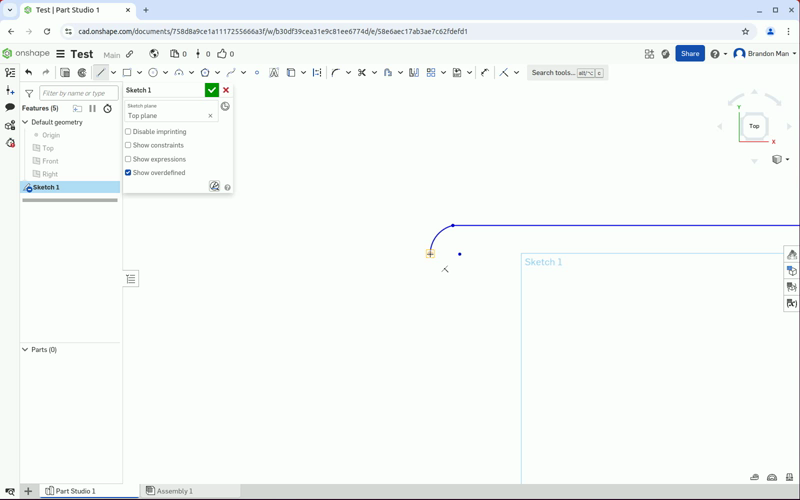
scroll(-6)
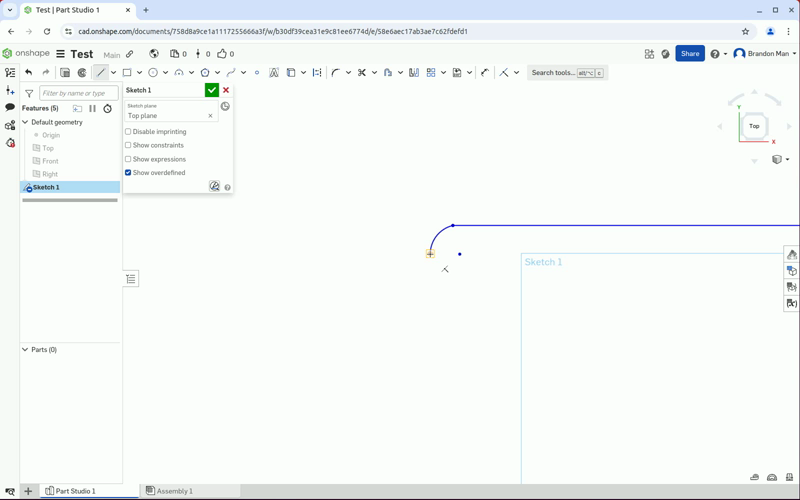
scroll(-6)
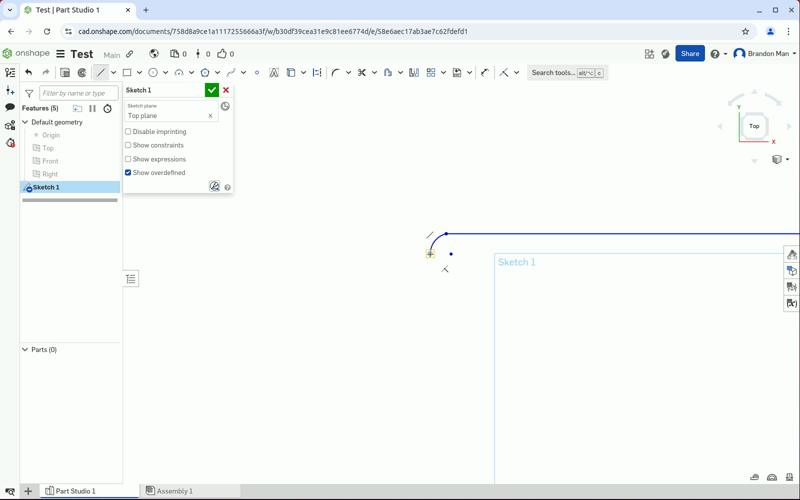
scroll(-6)
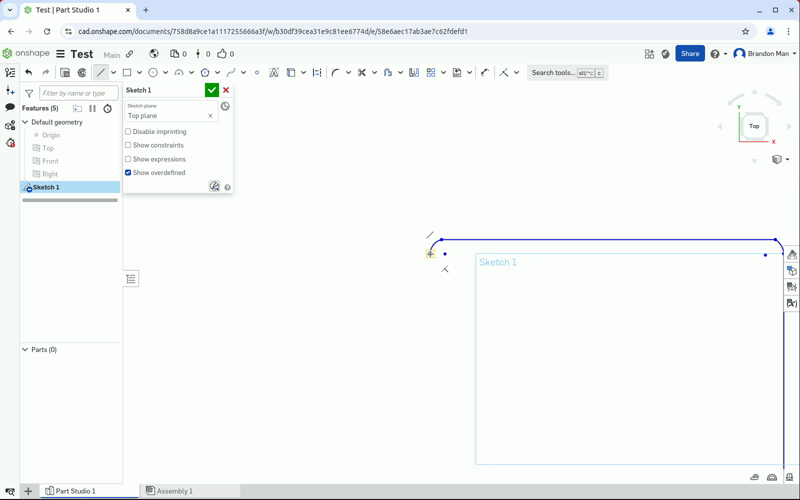
scroll(-6)
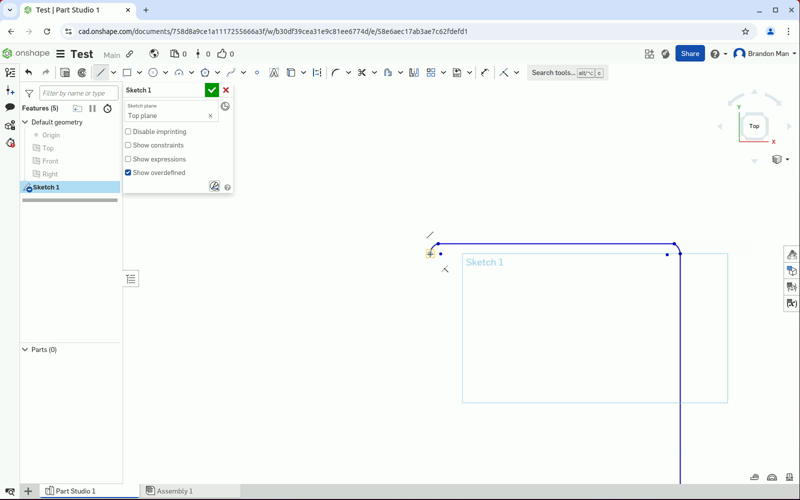
scroll(-6)
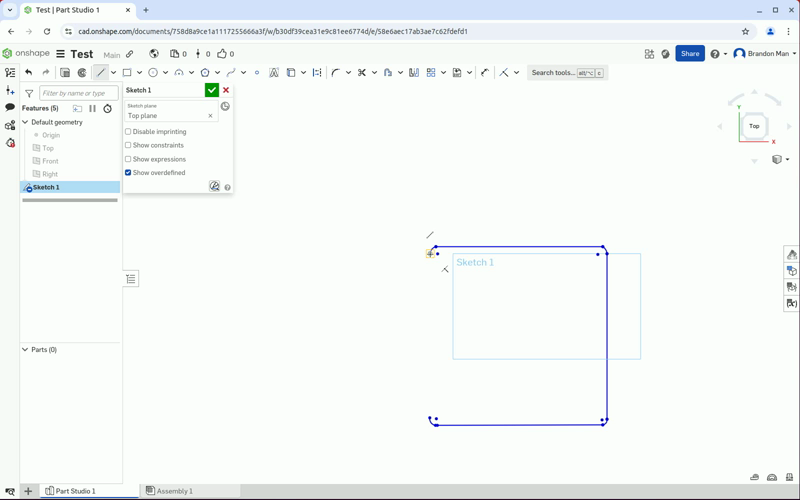
scroll(-6)
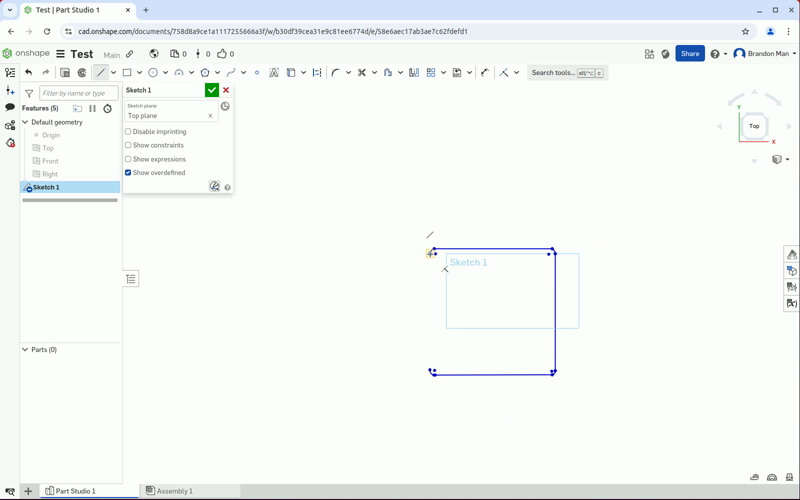
scroll(-6)
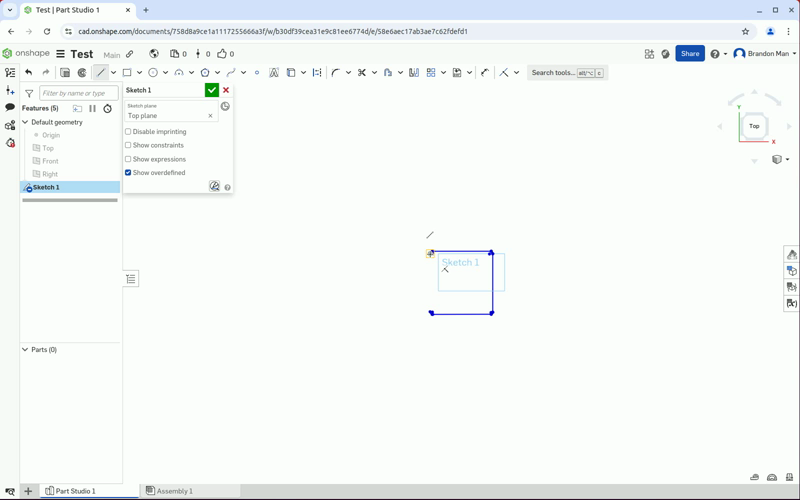
mouse_move(460, 253)
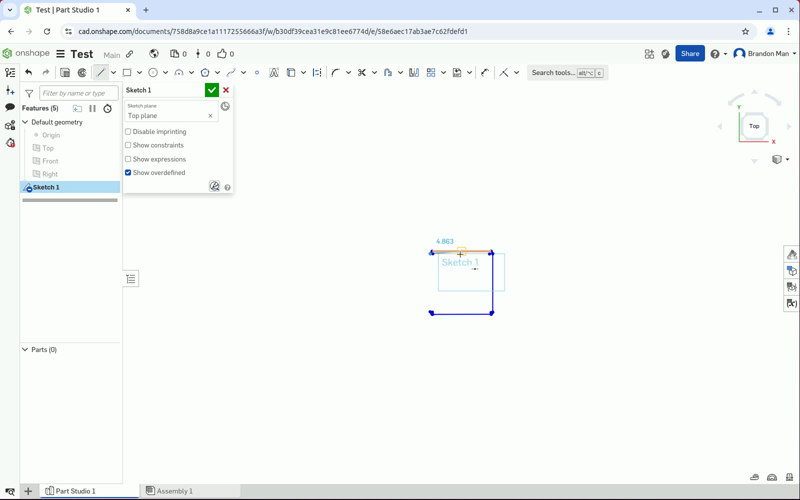
key_down(shift)
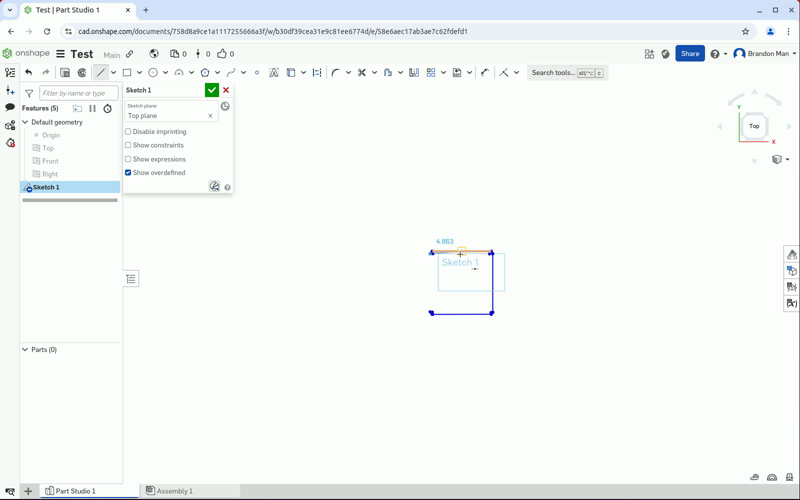
mouse_move(430, 312)
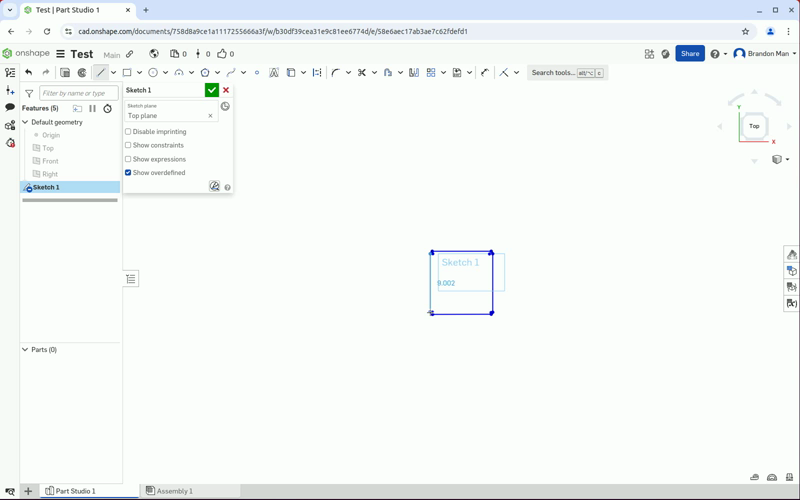
scroll(6)
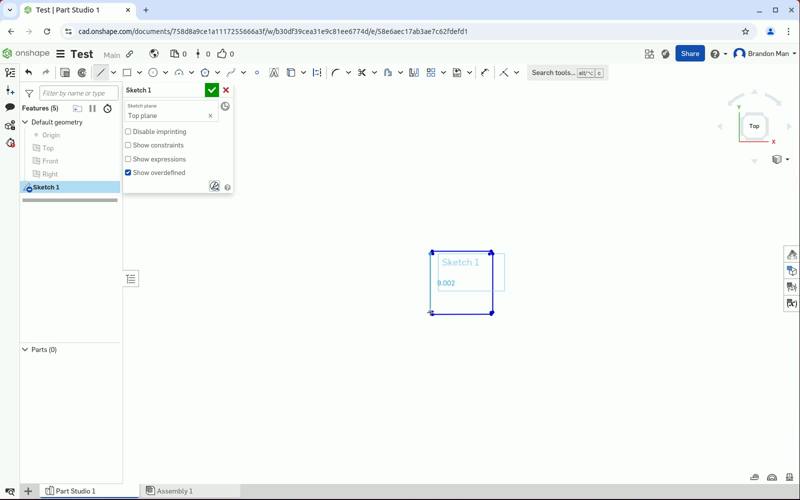
scroll(6)
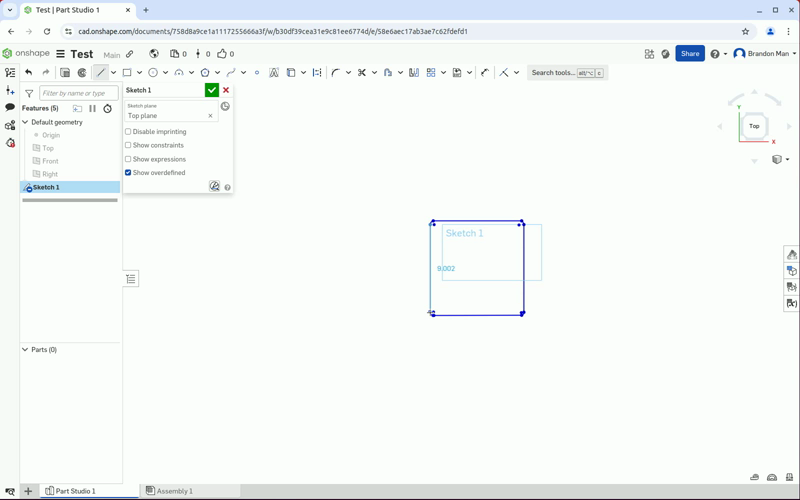
scroll(6)
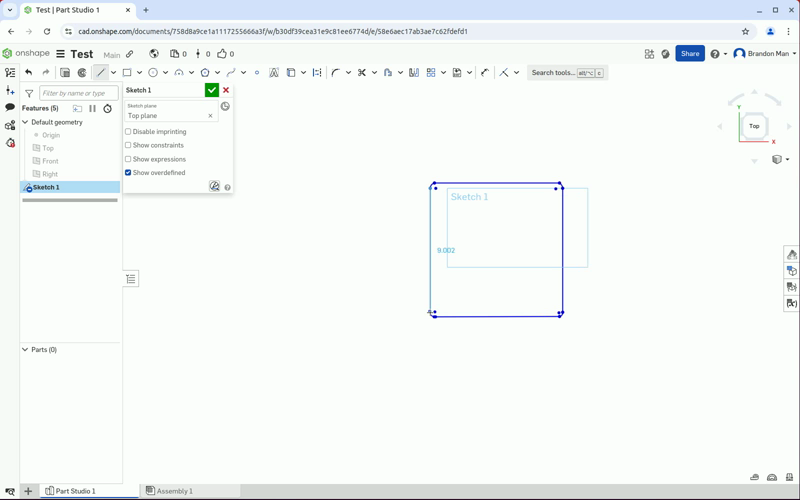
scroll(6)
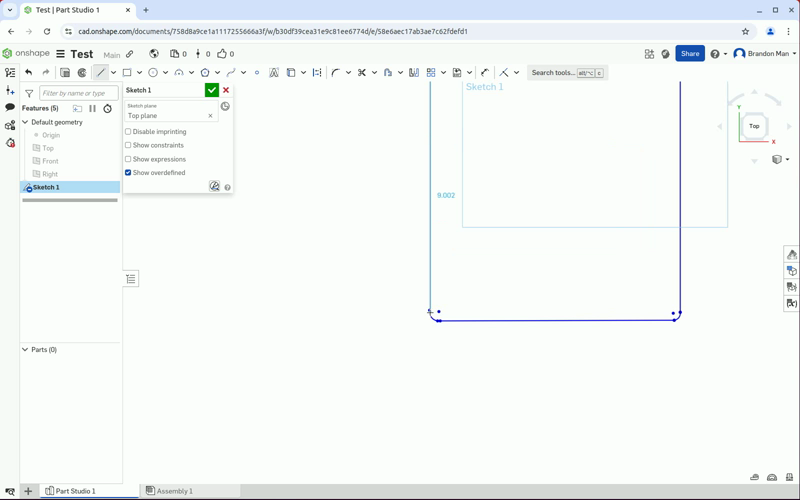
scroll(6)
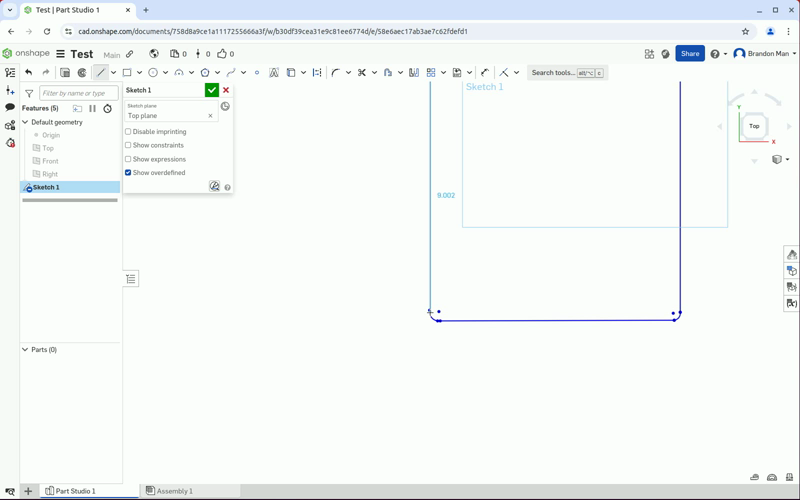
scroll(6)
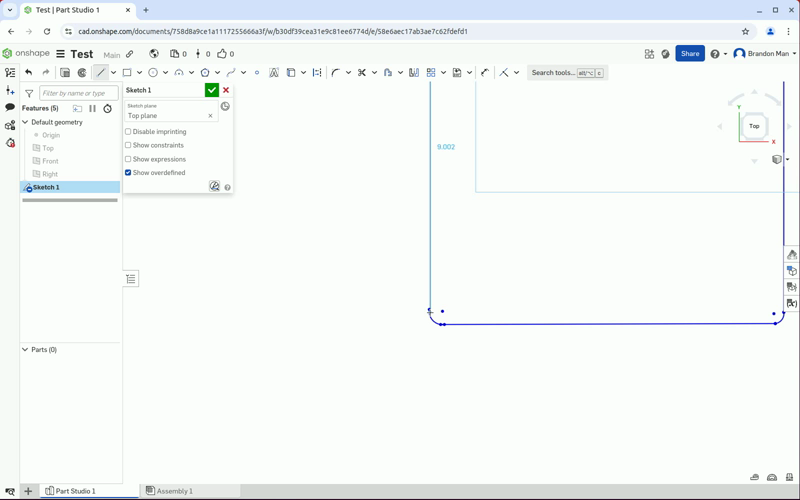
scroll(6)
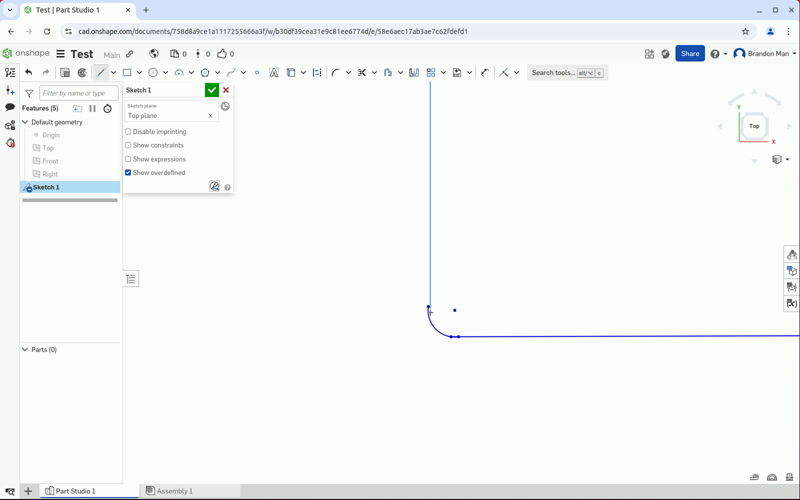
key_up(shift)
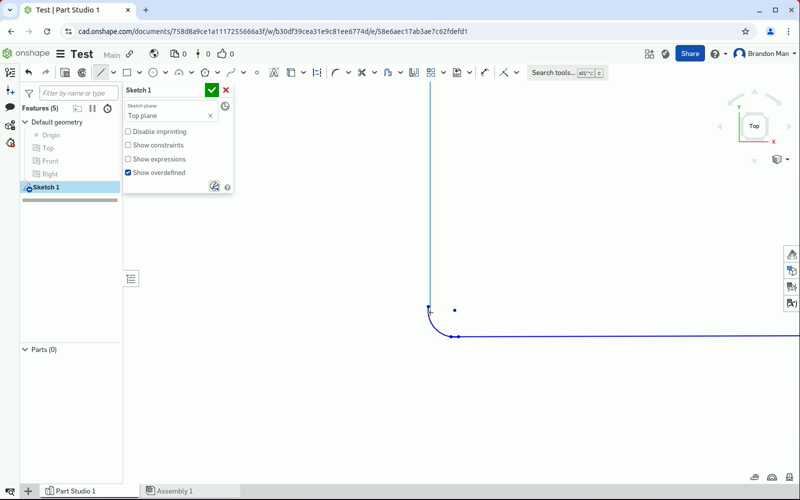
click(430, 312)
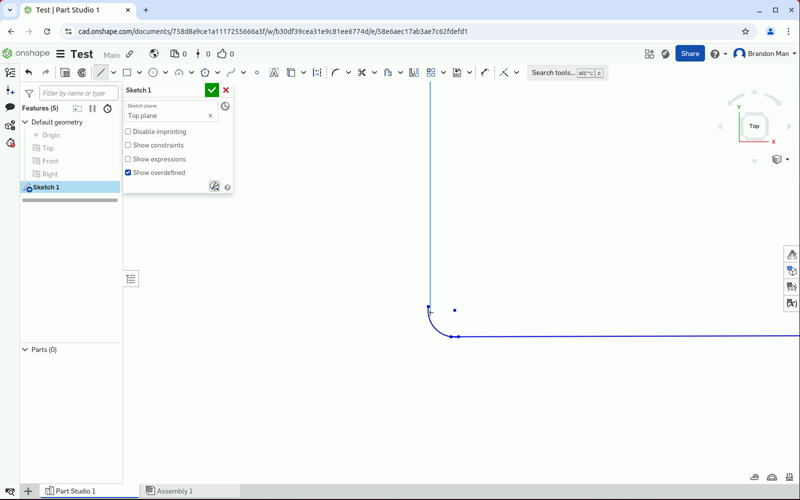
scroll(-6)
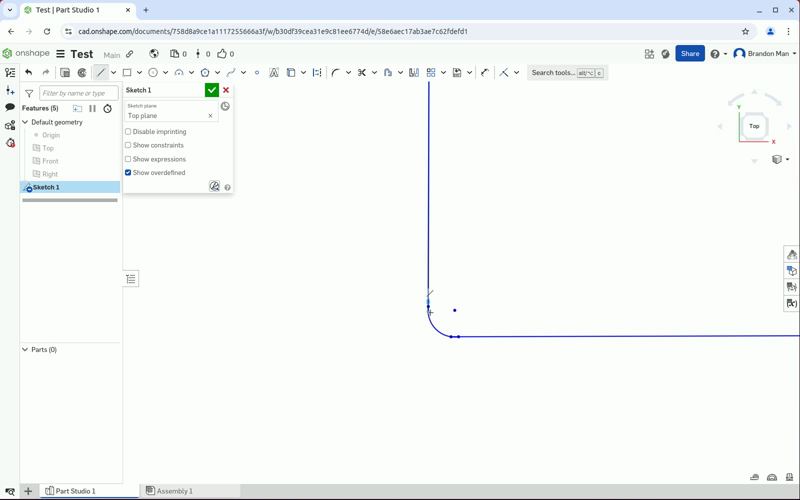
scroll(-6)
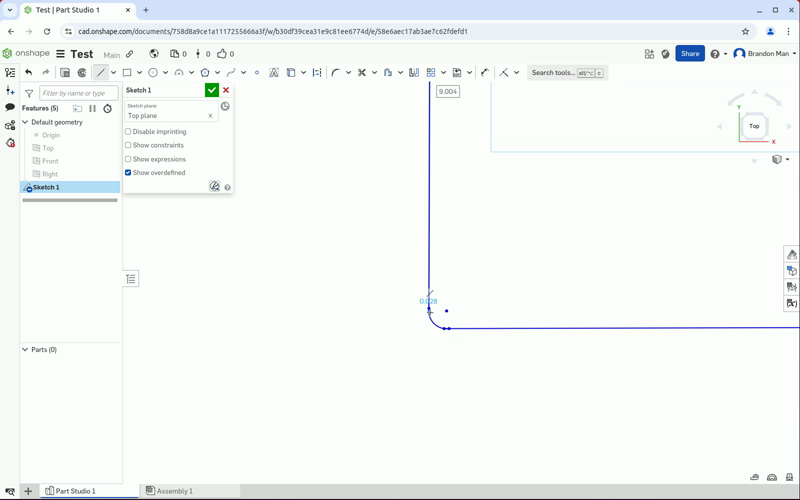
scroll(-6)
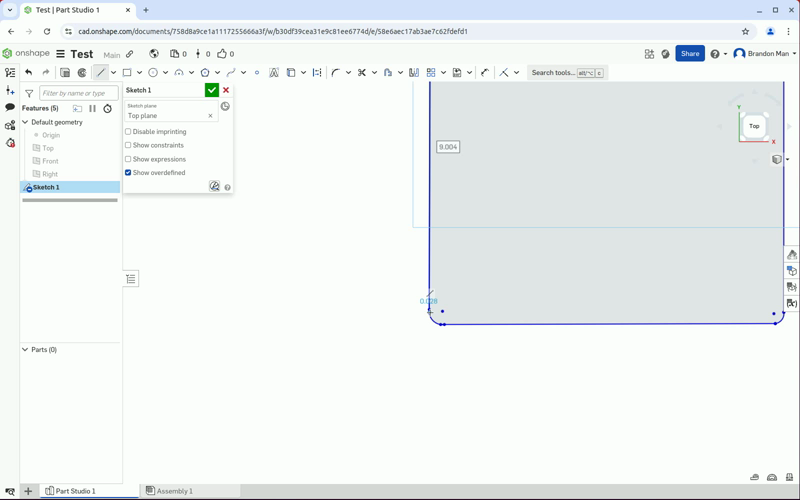
scroll(-6)
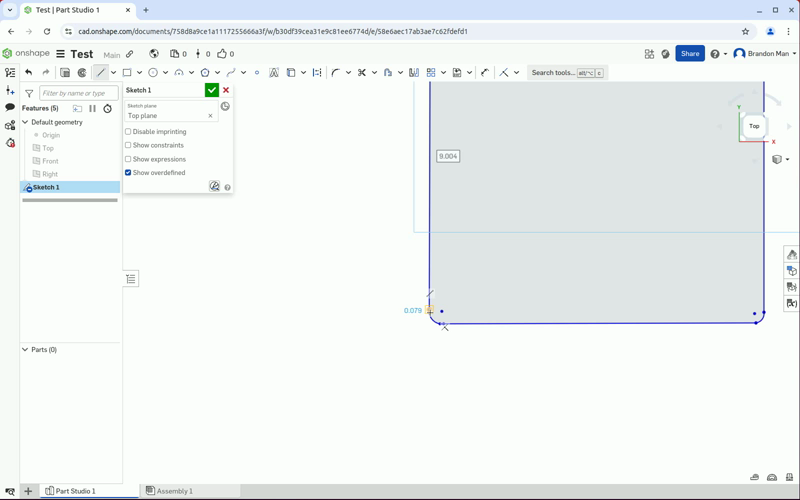
scroll(-6)
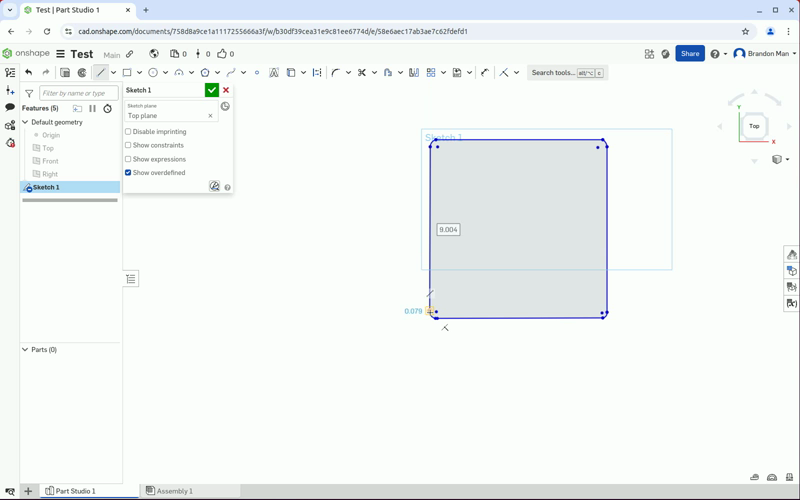
scroll(-6)
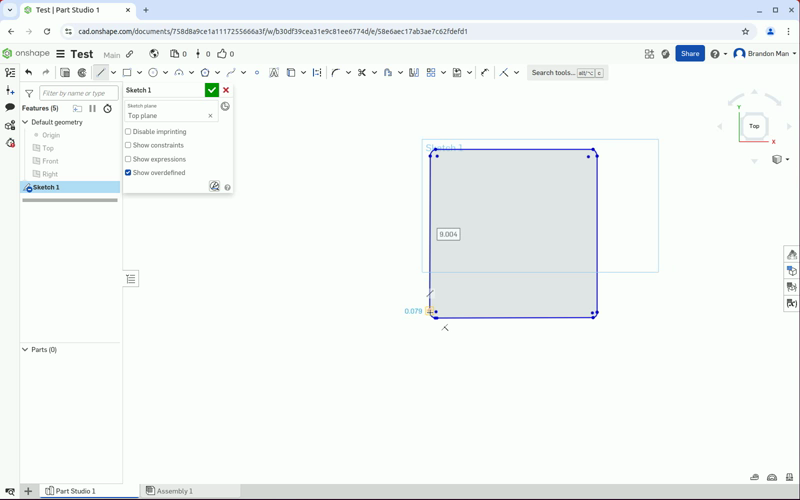
scroll(-6)
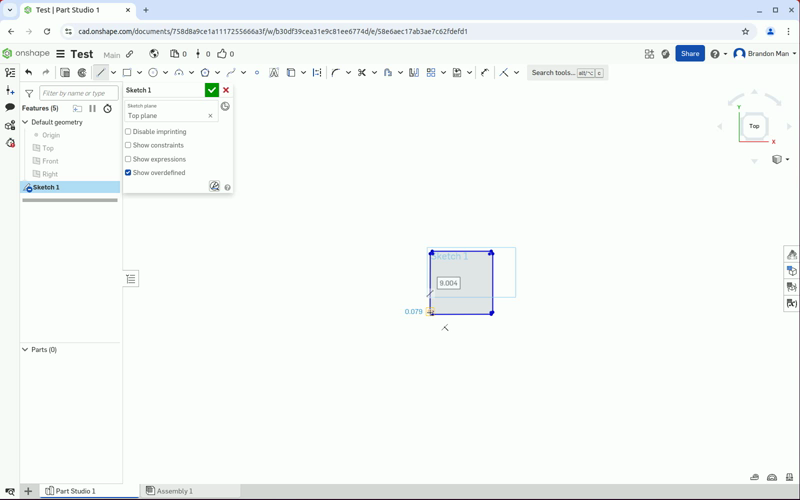
key(esc)
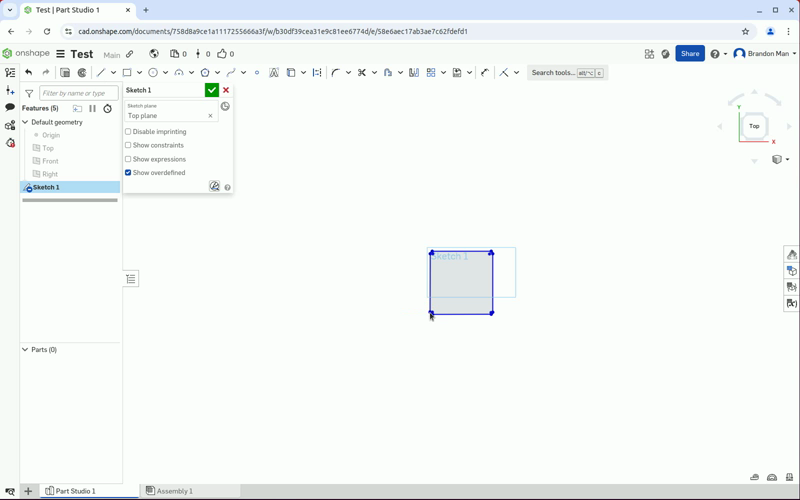
mouse_move(476, 255)
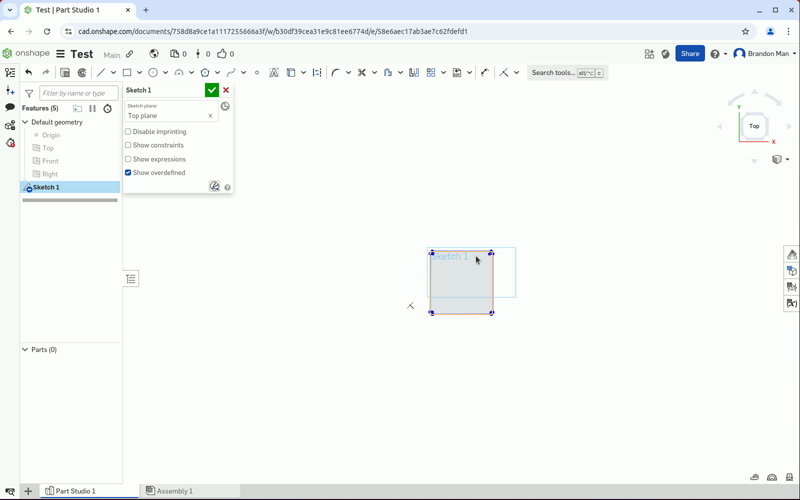
click(476, 255)
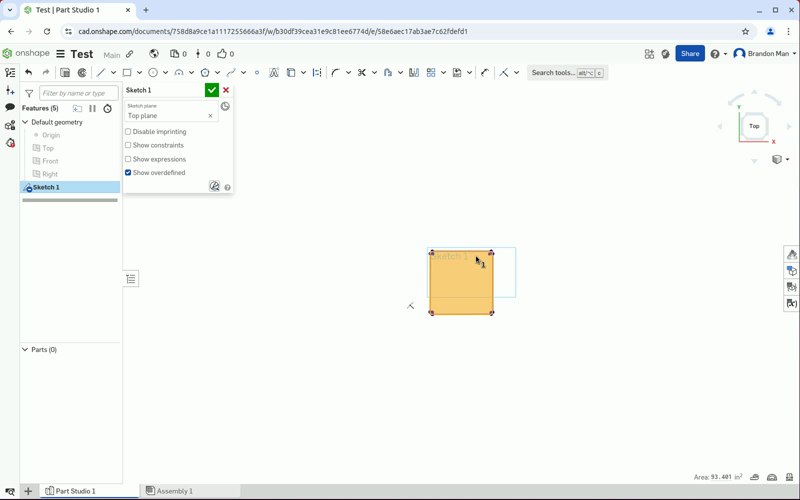
mouse_move(73, 352)
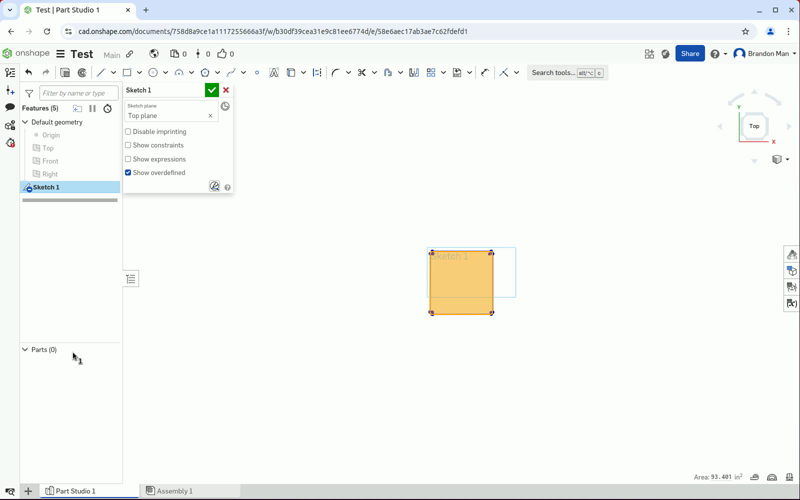
key(shift+y)
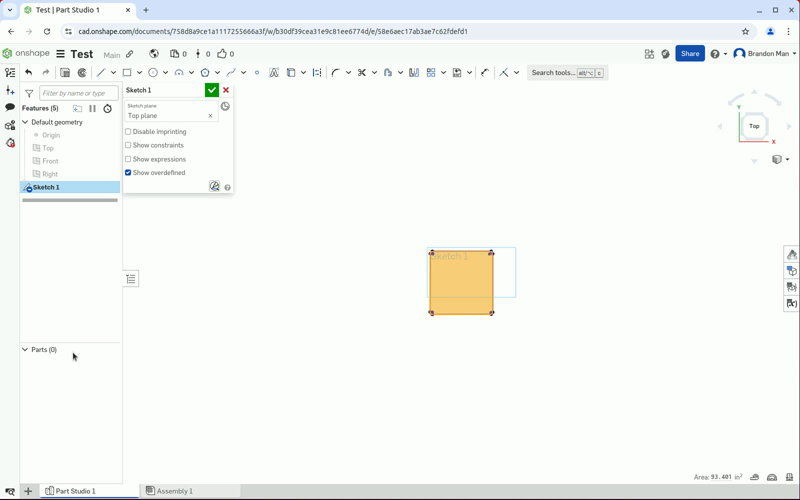
key(shift+e)
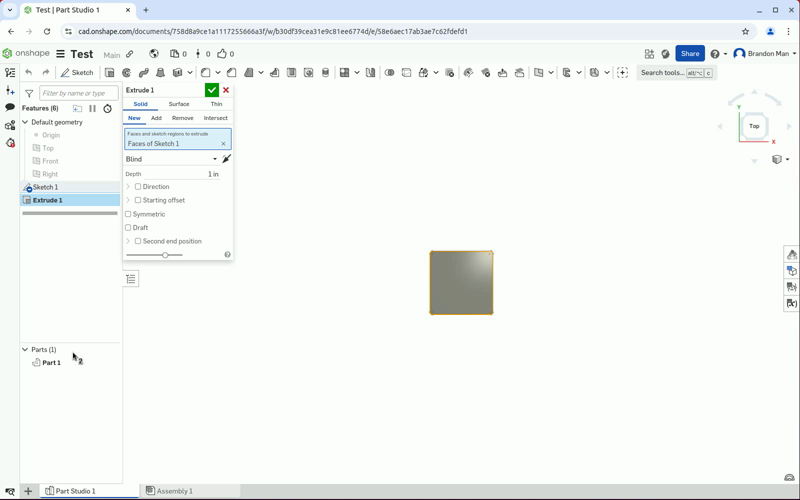
mouse_move(143, 106)
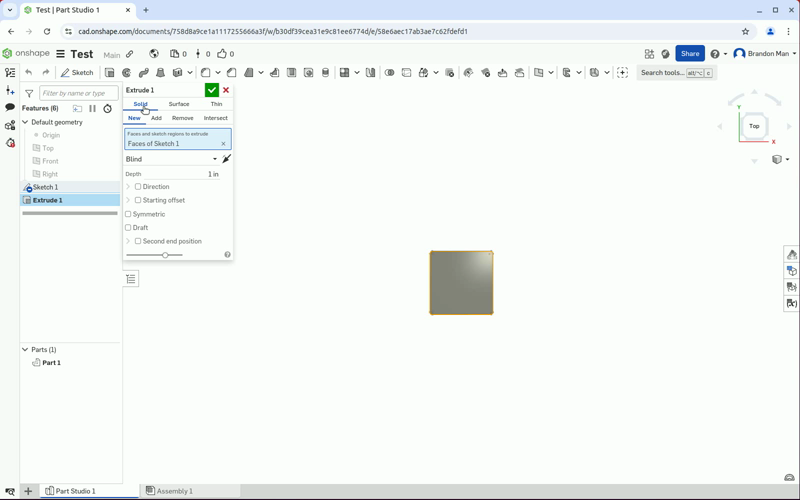
click(143, 106)
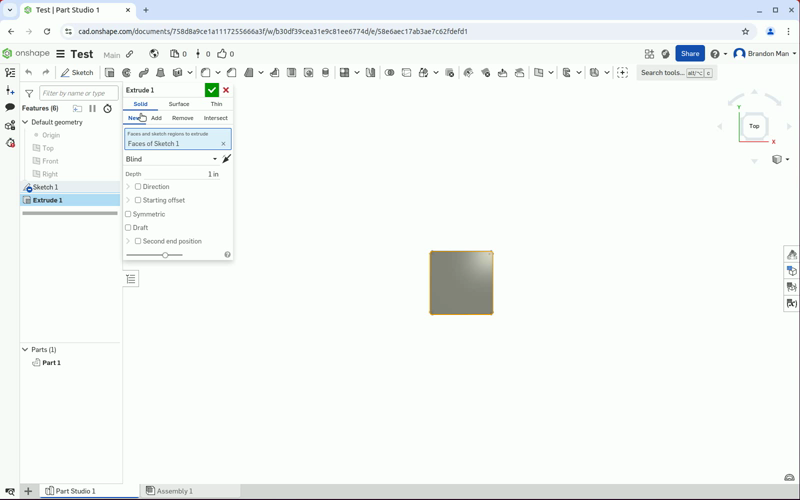
mouse_move(137, 120)
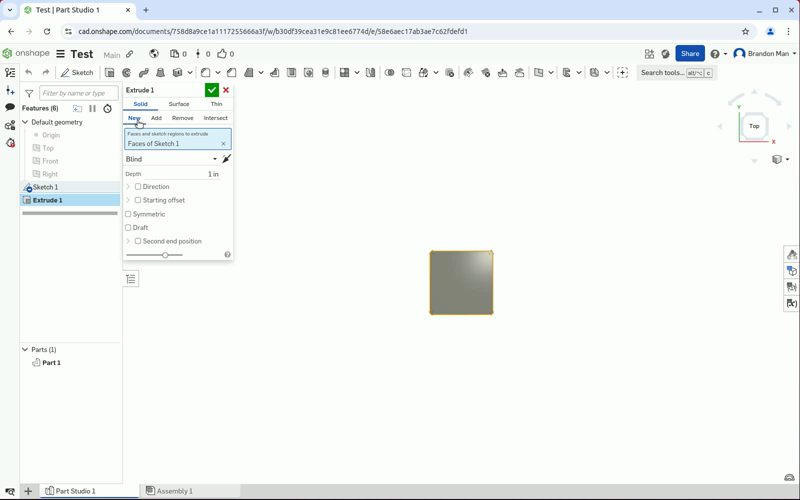
click(137, 120)
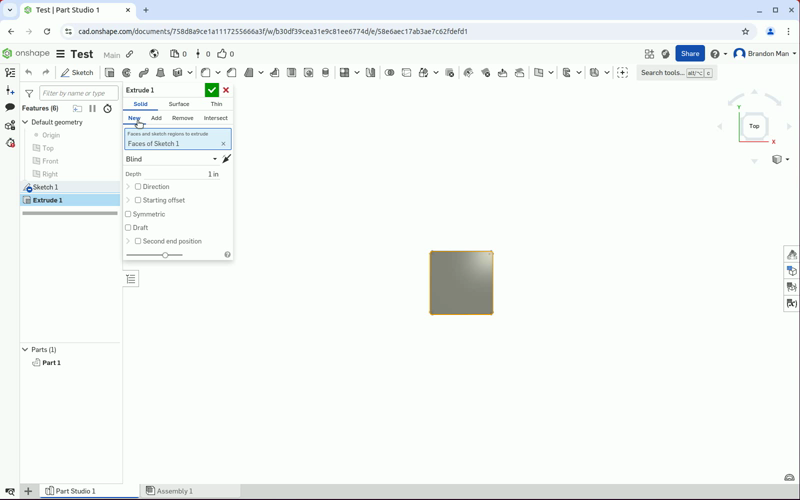
key(tab, 4)
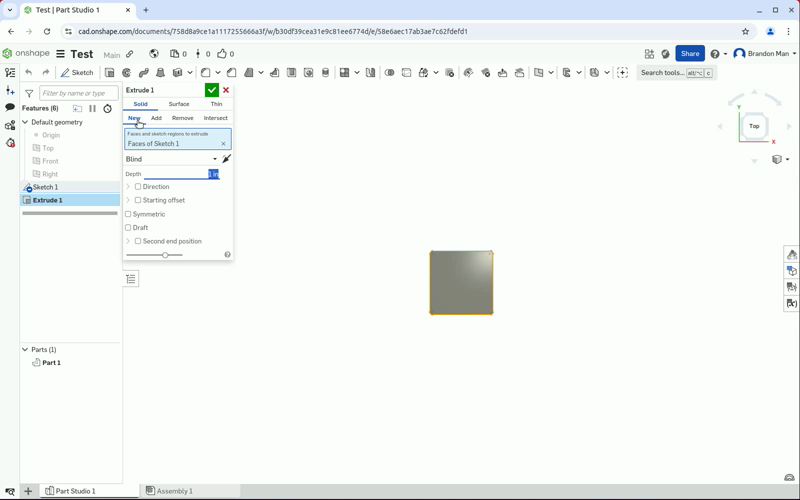
text(0.241)
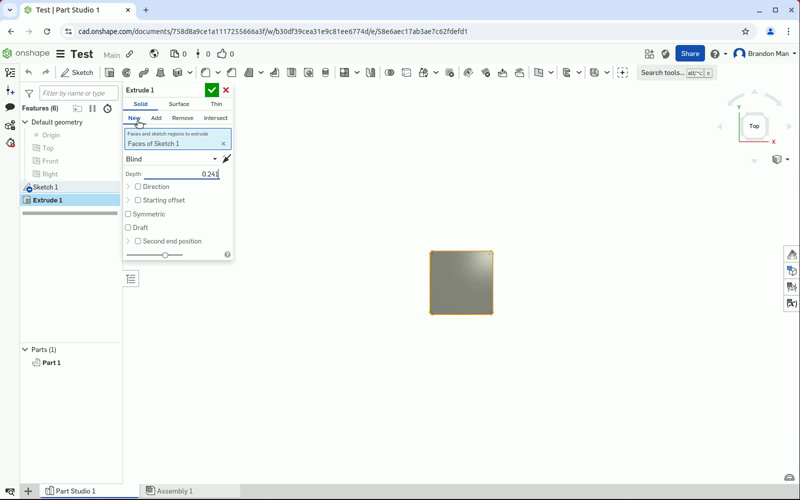
key(enter)
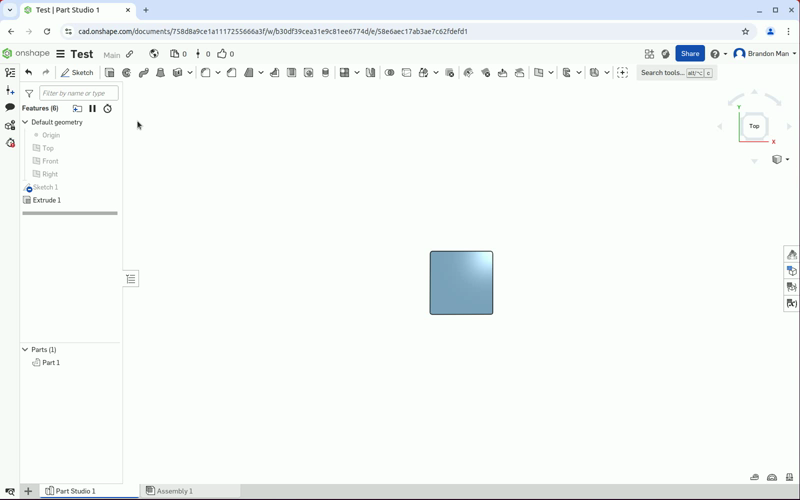
key(shift+h)
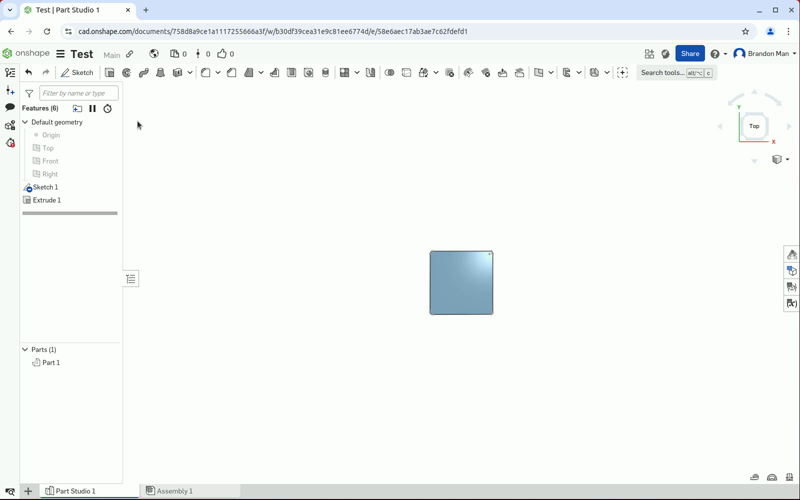
key(shift+h)
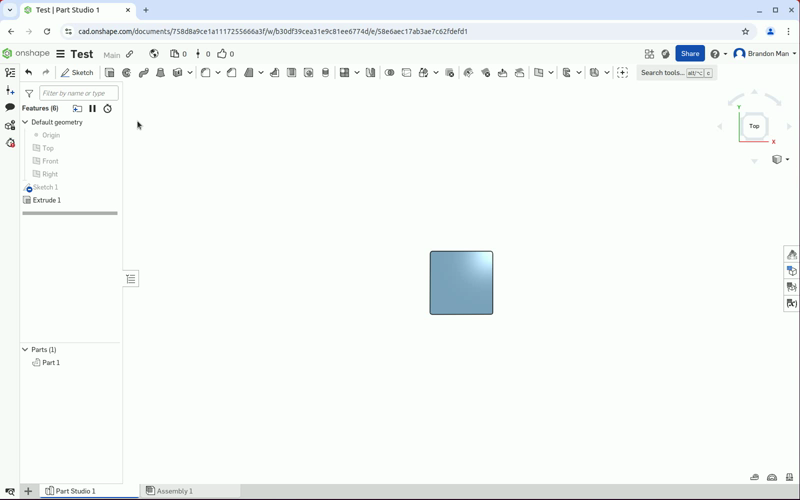
mouse_move(73, 189)
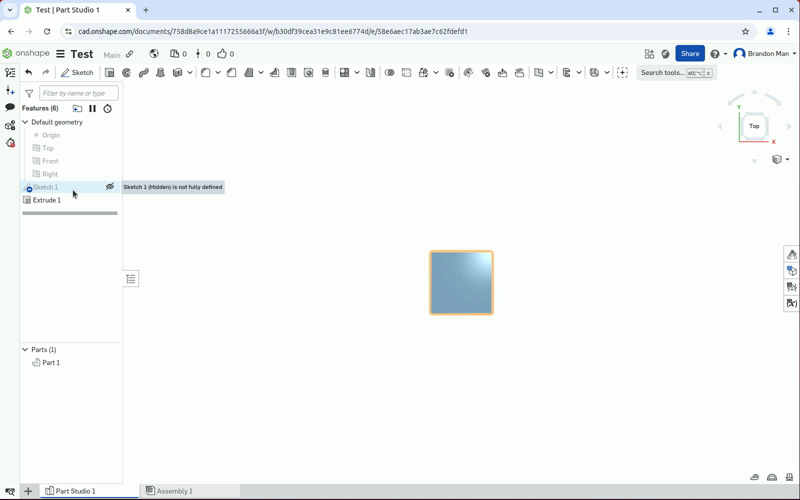
click(73, 189)
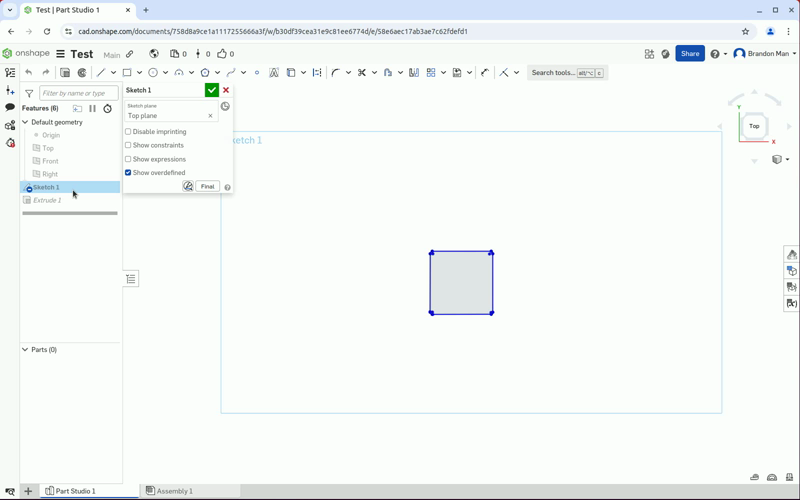
mouse_move(229, 92)
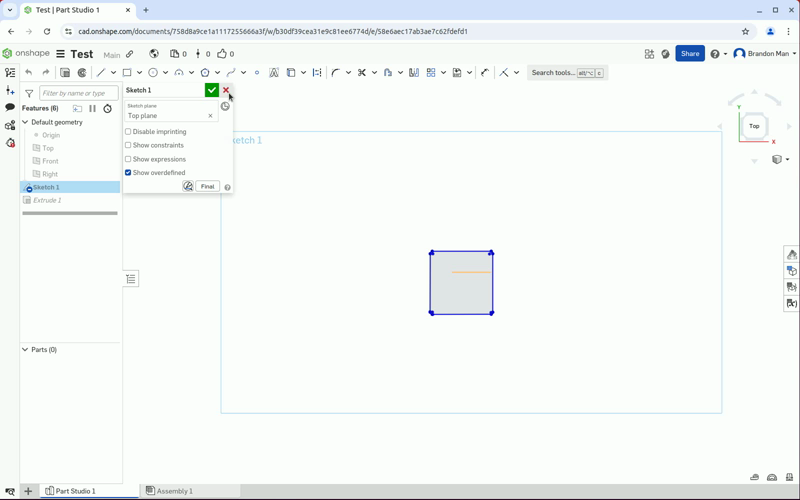
click(229, 92)
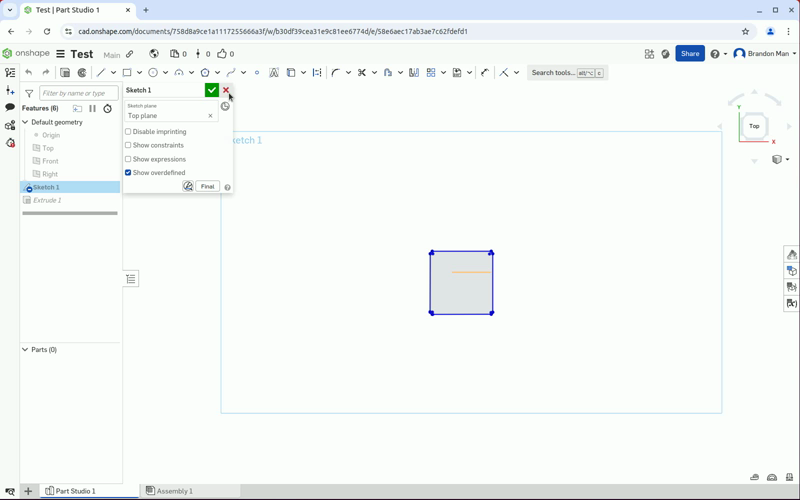
key(shift+s)
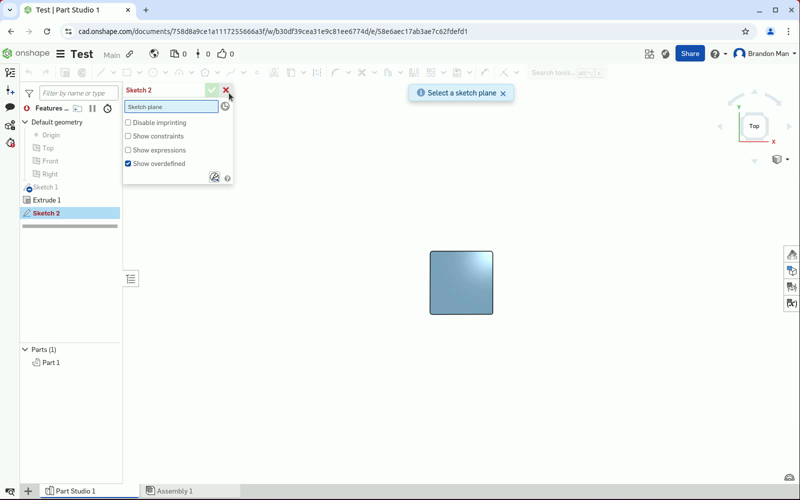
mouse_move(73, 150)
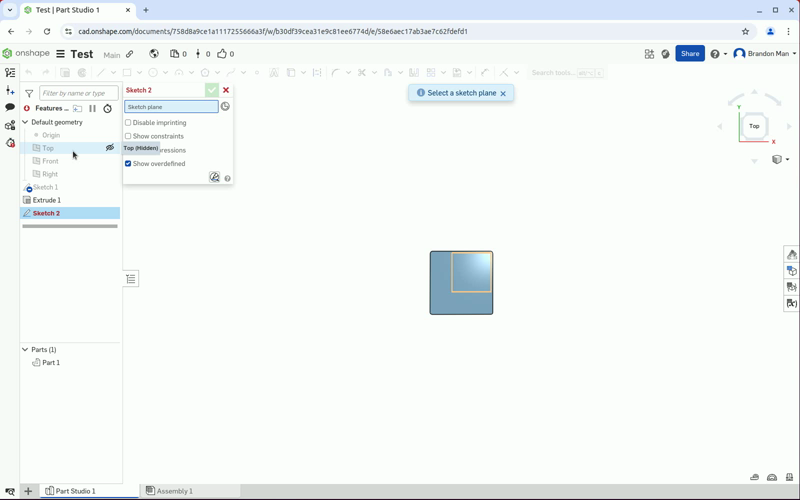
click(73, 150)
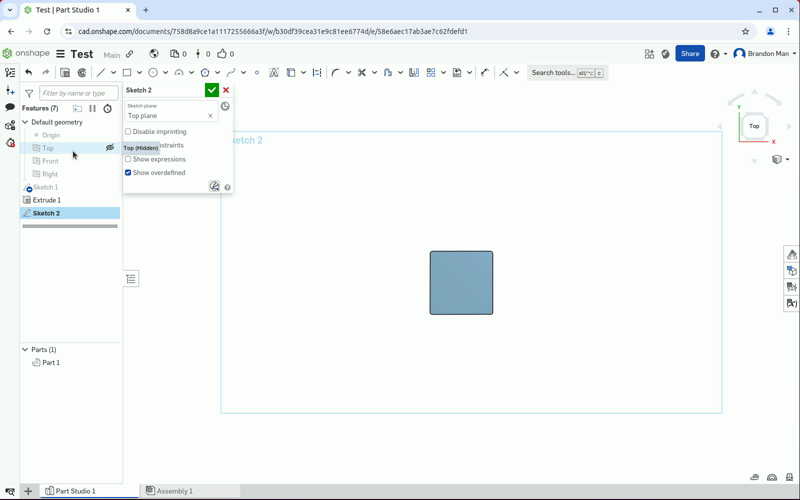
mouse_move(73, 352)
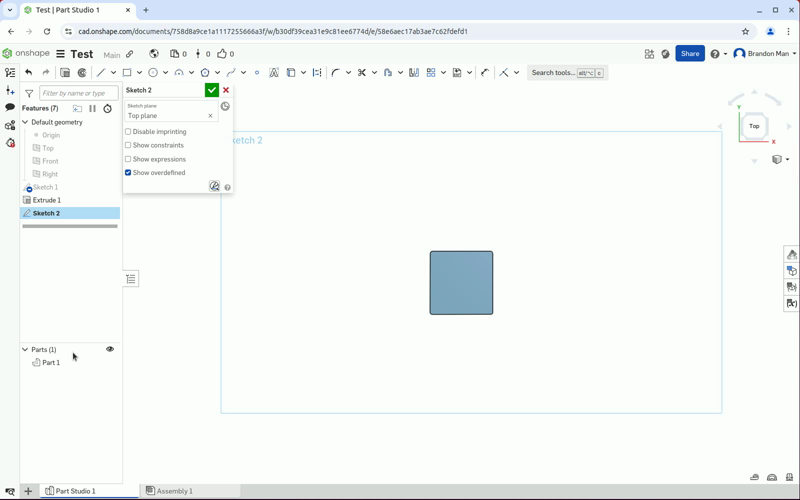
key(y)
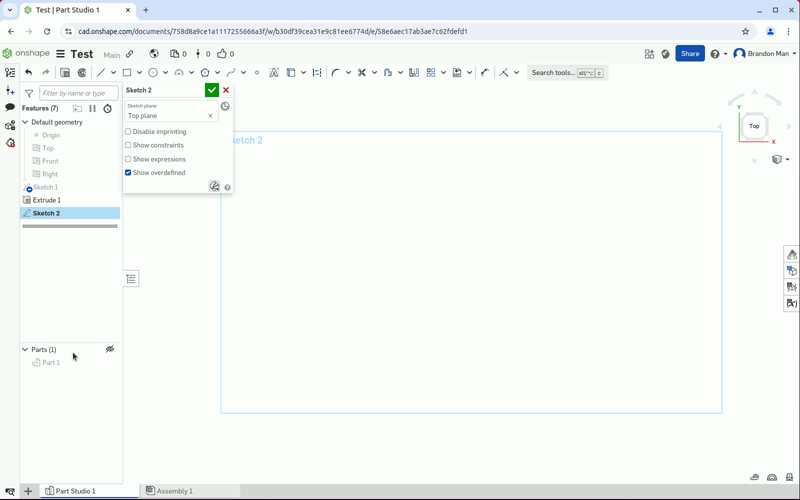
key(a)
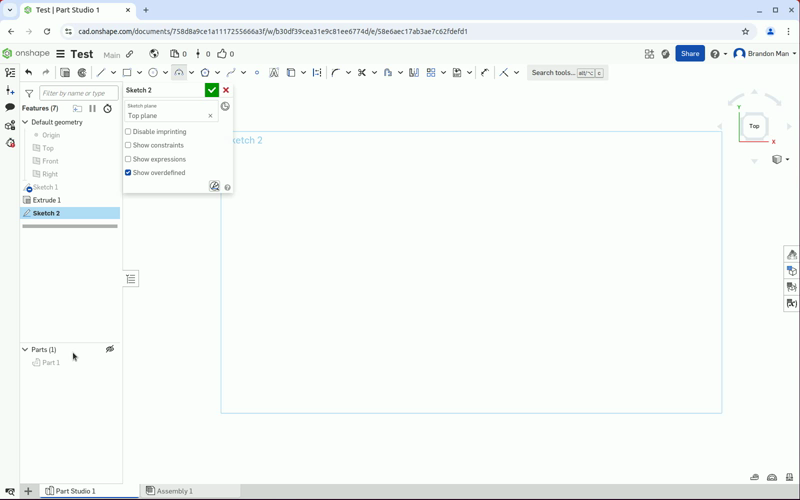
key_down(shift)
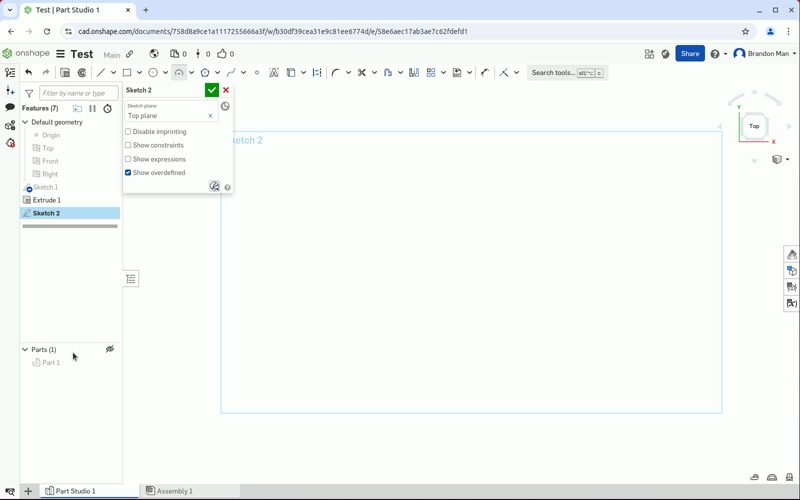
mouse_move(429, 312)
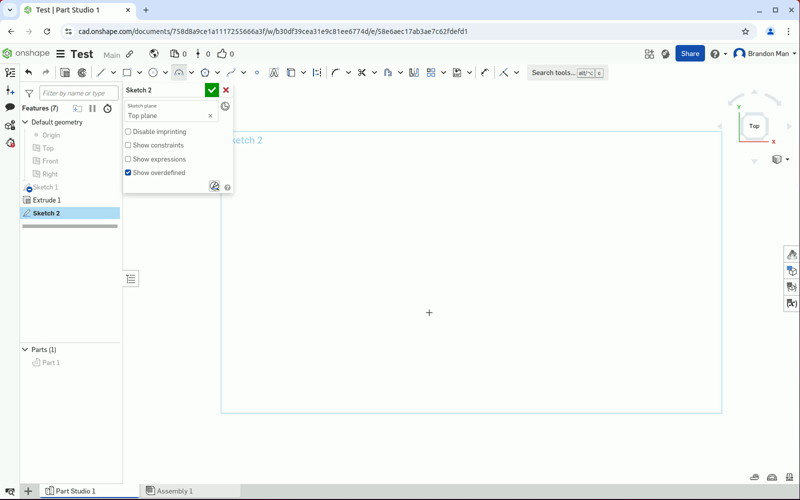
click(429, 312)
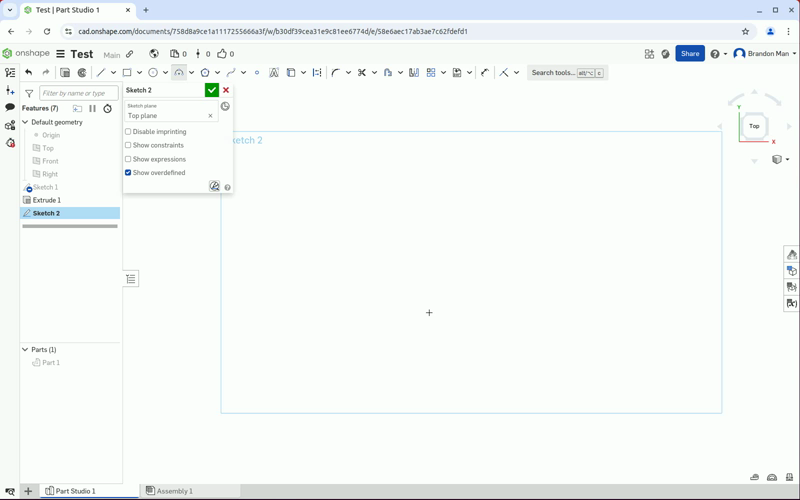
key_up(shift)
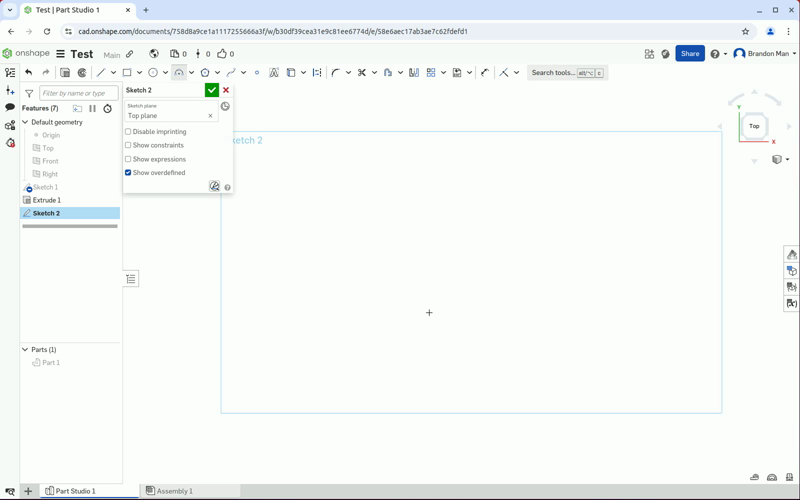
key_down(shift)
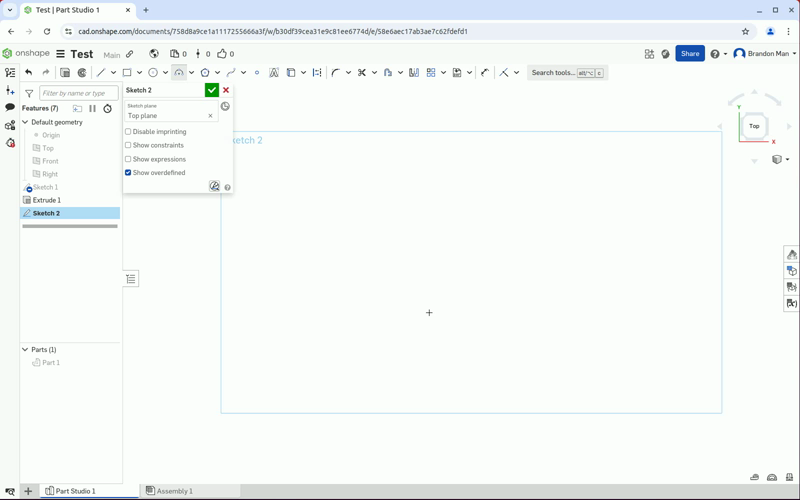
mouse_move(432, 315)
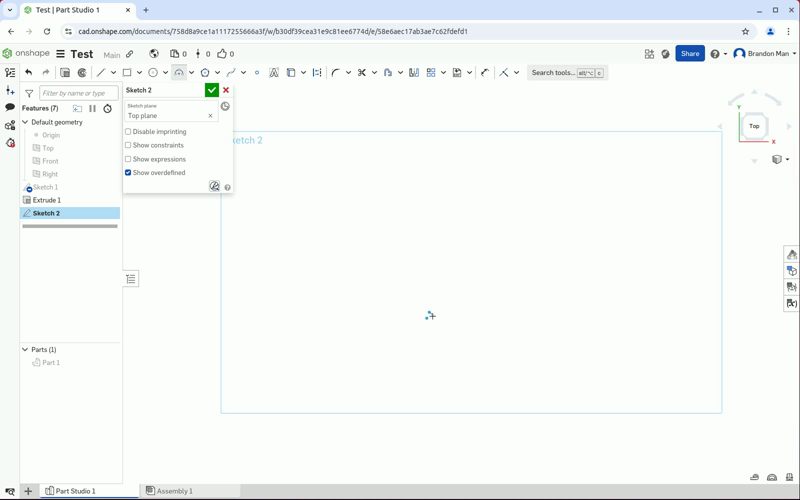
scroll(6)
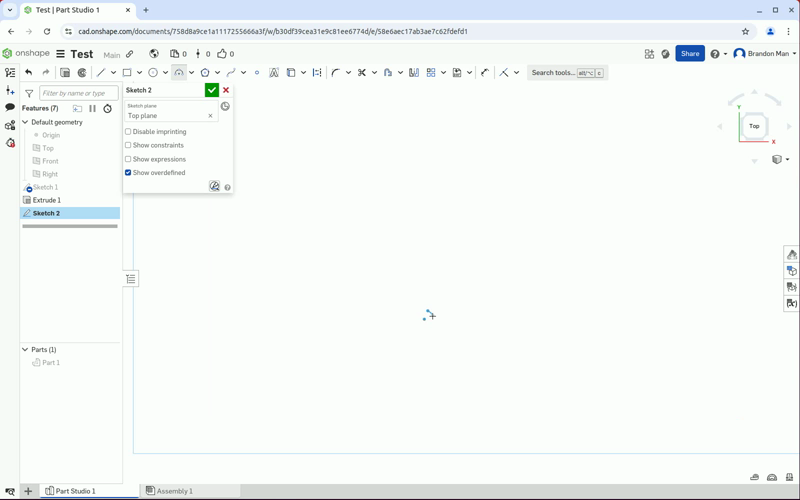
scroll(6)
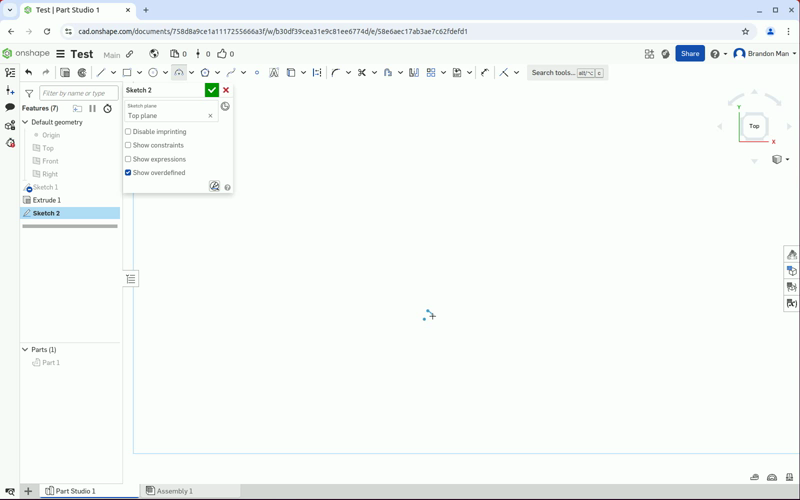
scroll(6)
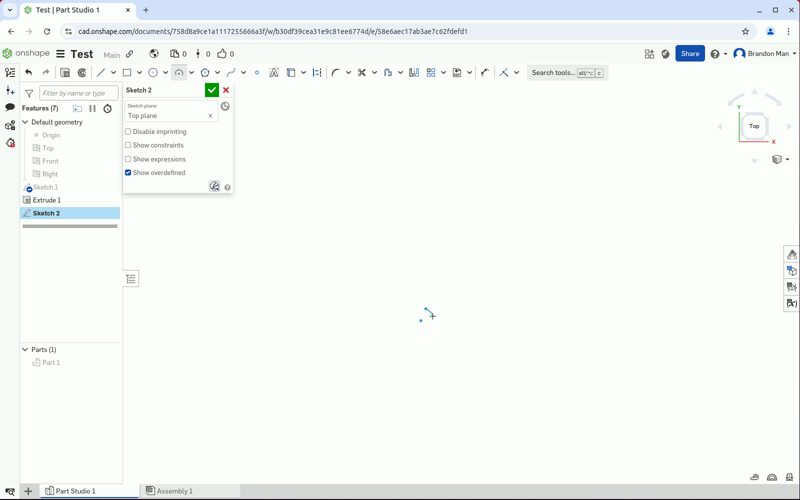
scroll(6)
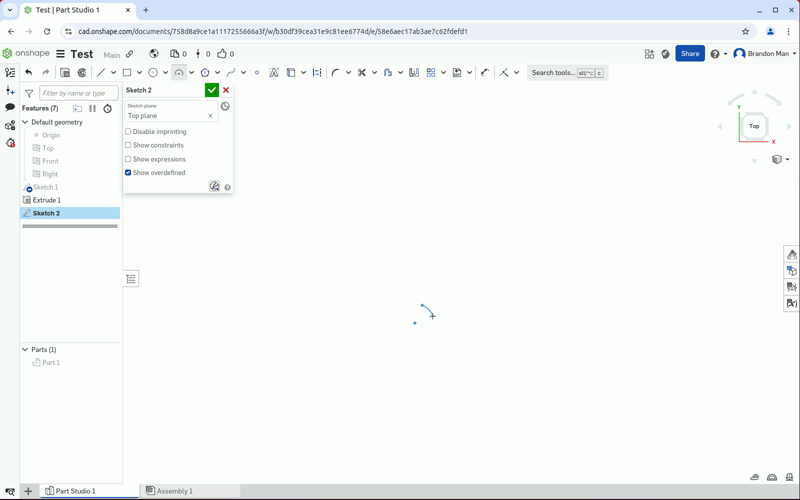
scroll(6)
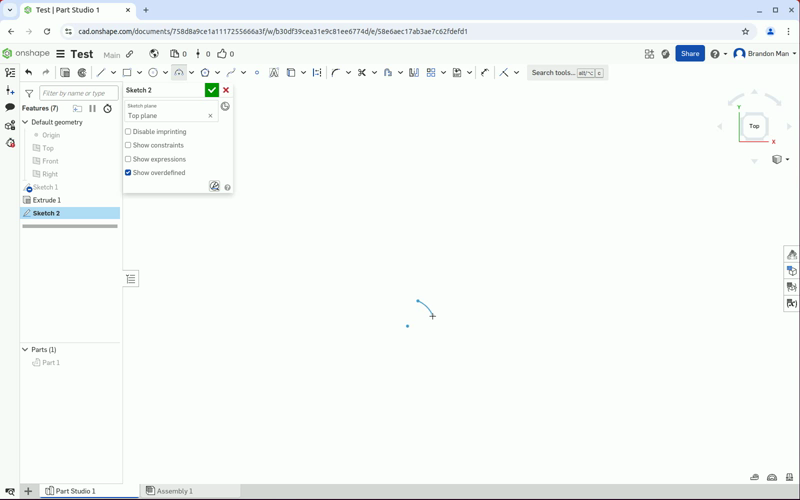
scroll(6)
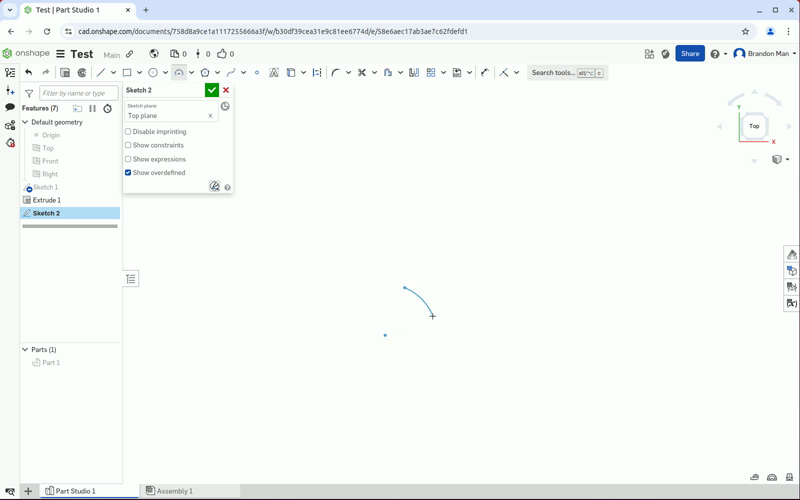
scroll(6)
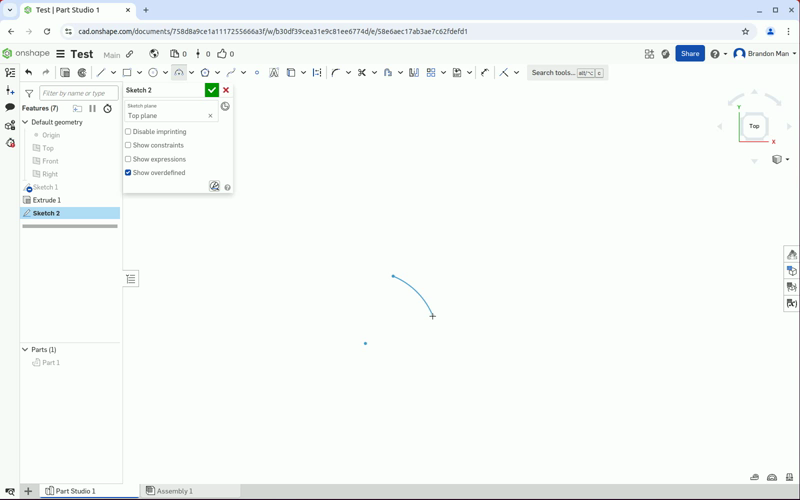
click(432, 315)
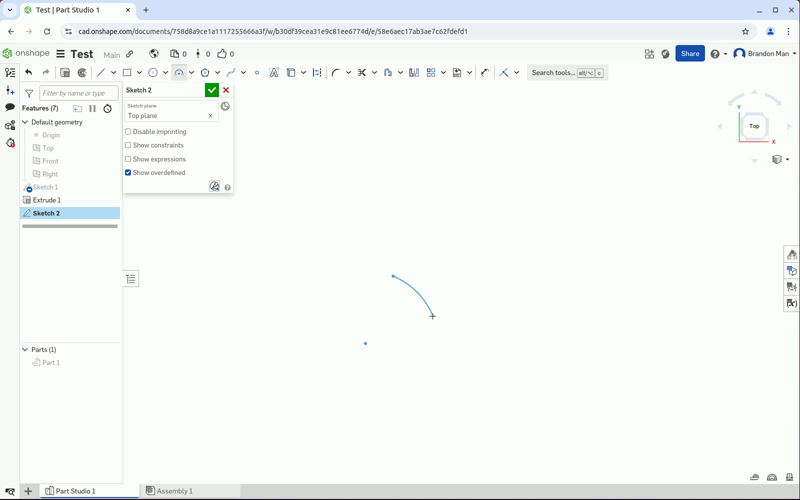
scroll(-6)
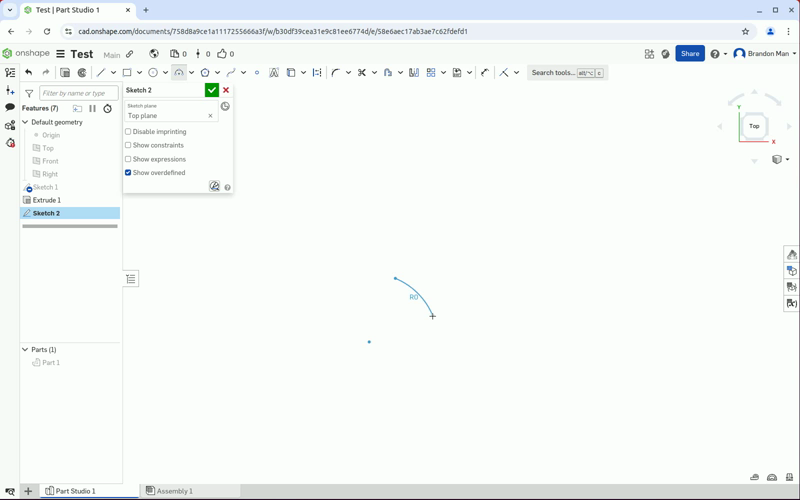
scroll(-6)
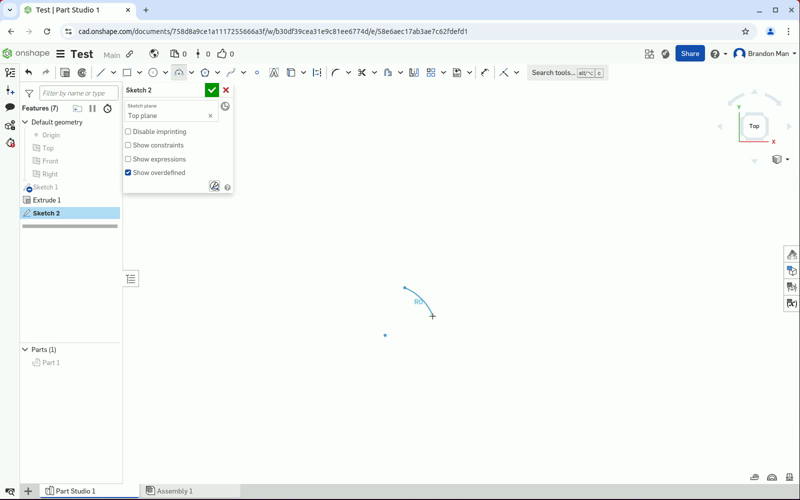
scroll(-6)
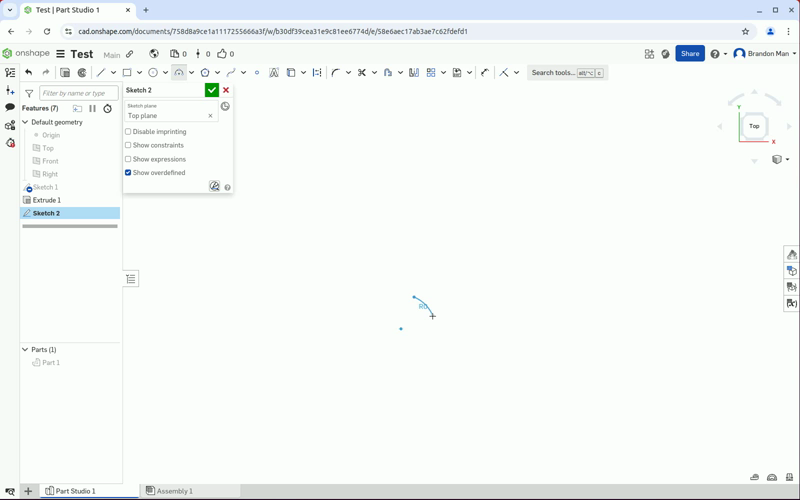
scroll(-6)
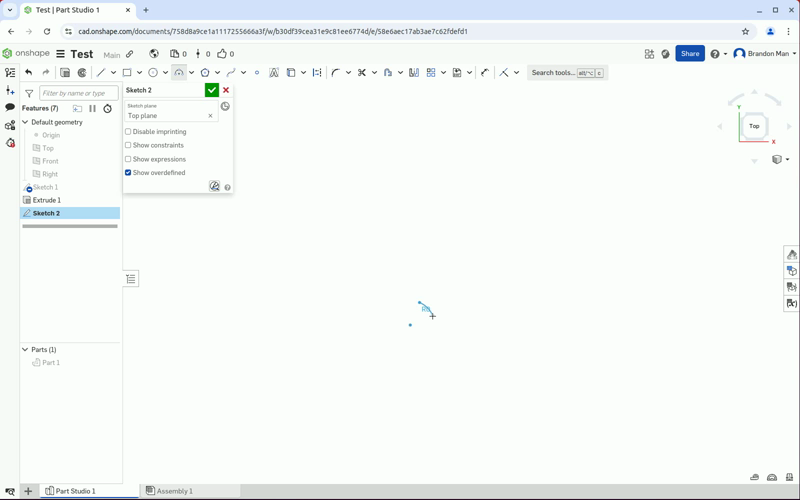
scroll(-6)
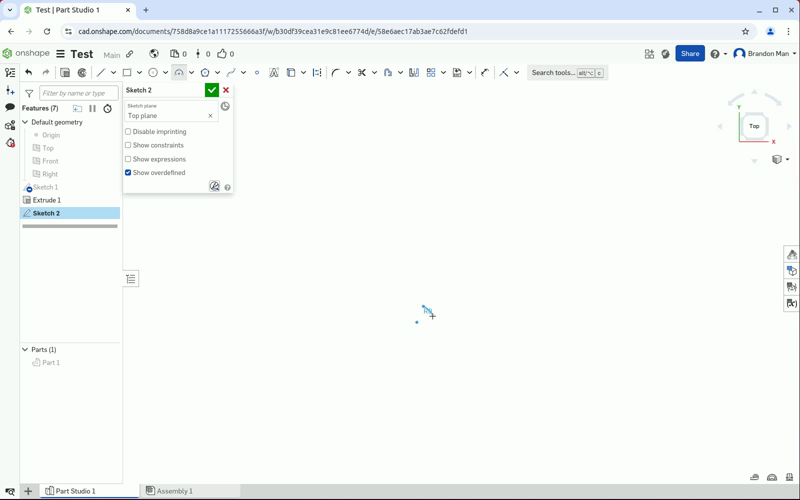
scroll(-6)
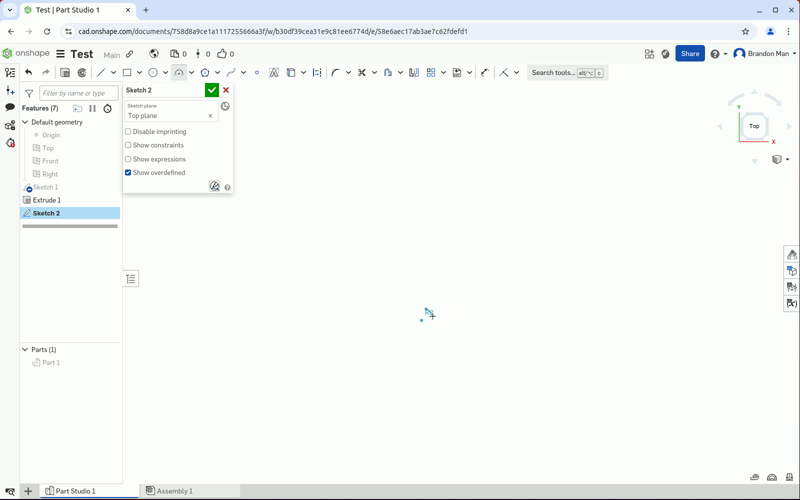
scroll(-6)
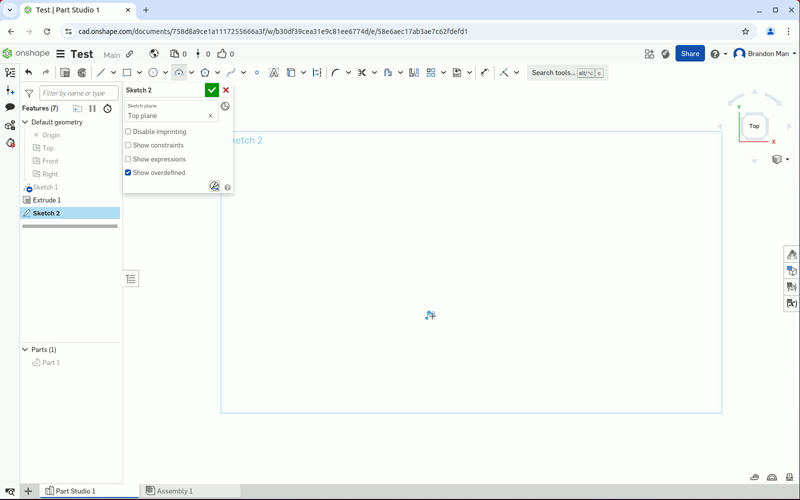
mouse_move(430, 314)
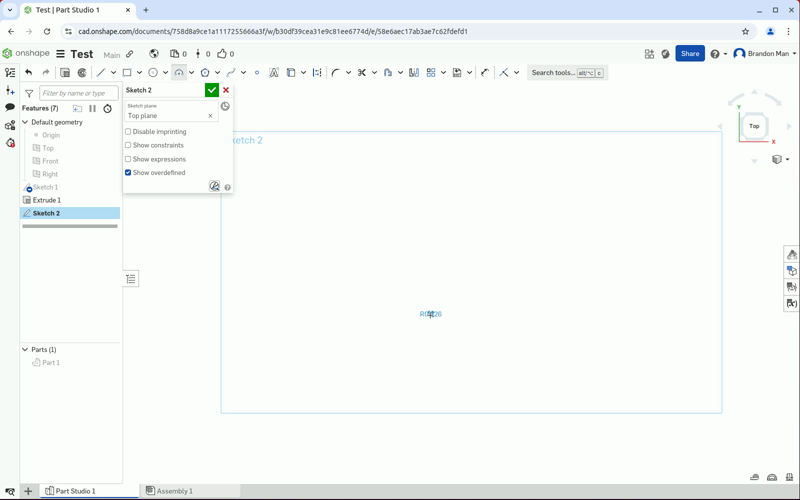
scroll(6)
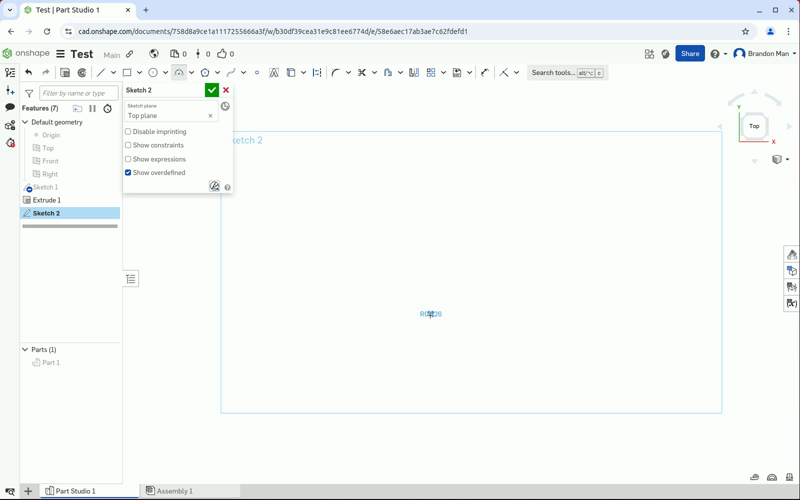
scroll(6)
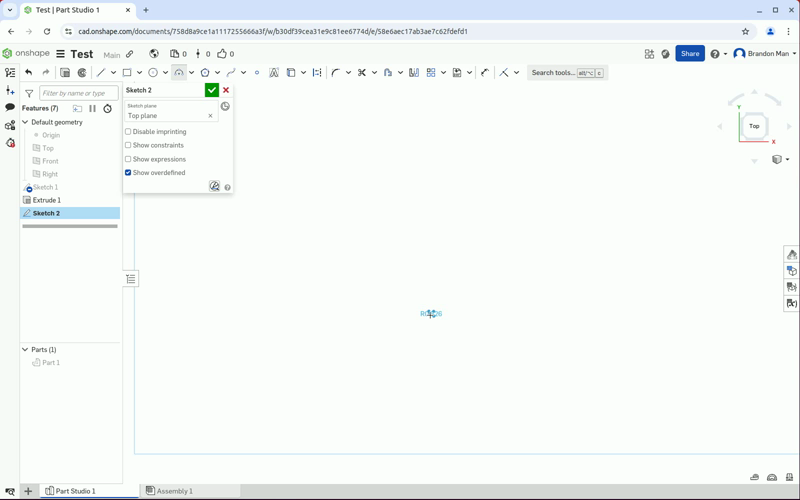
scroll(6)
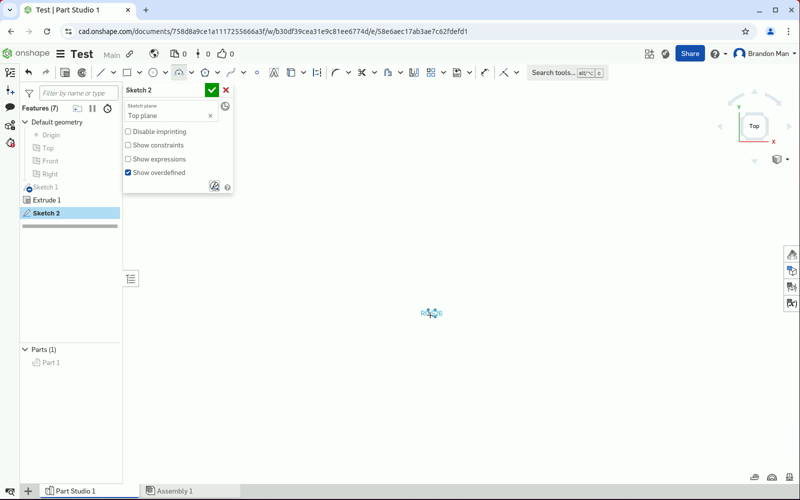
scroll(6)
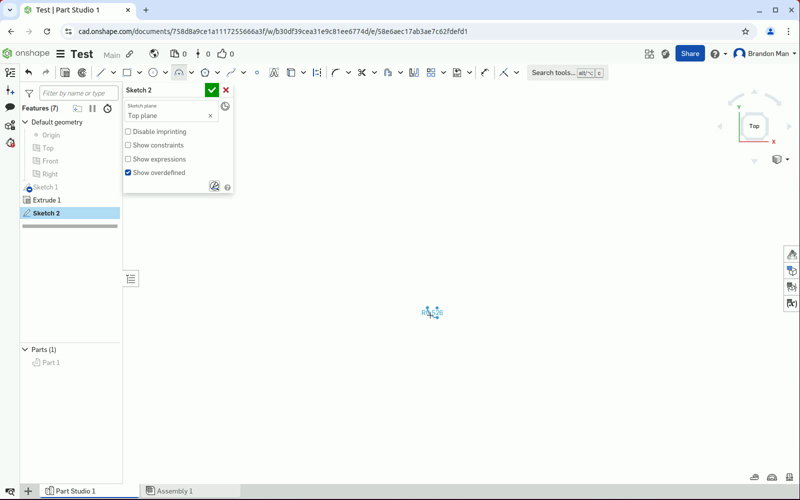
scroll(6)
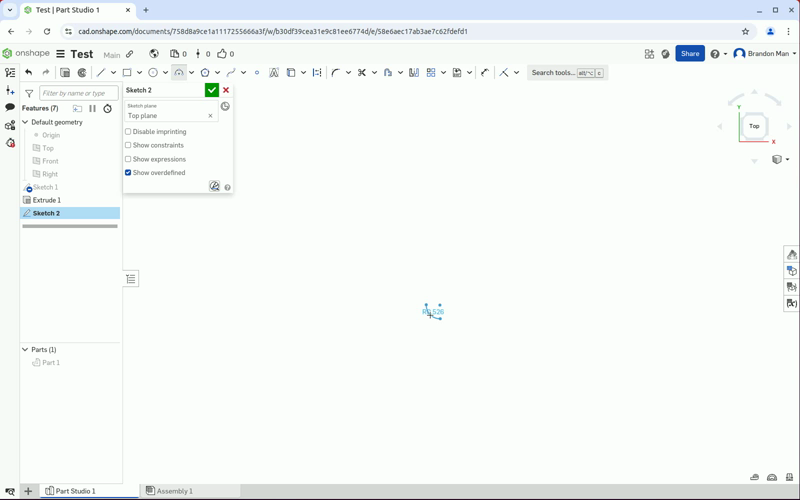
scroll(6)
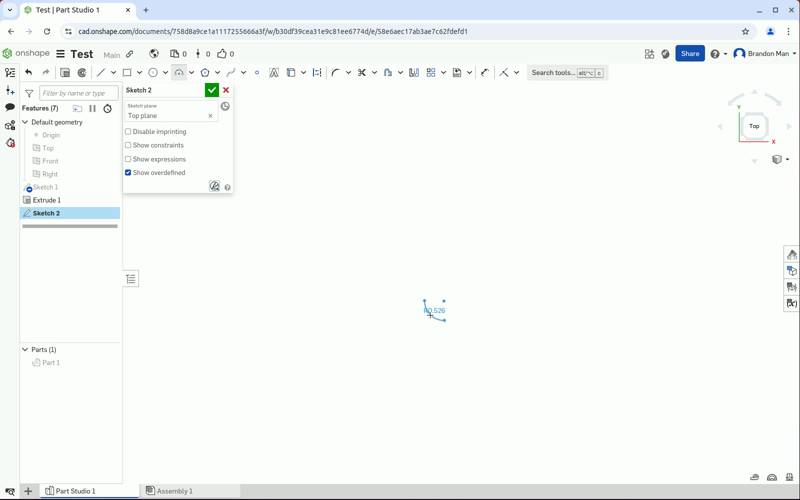
scroll(6)
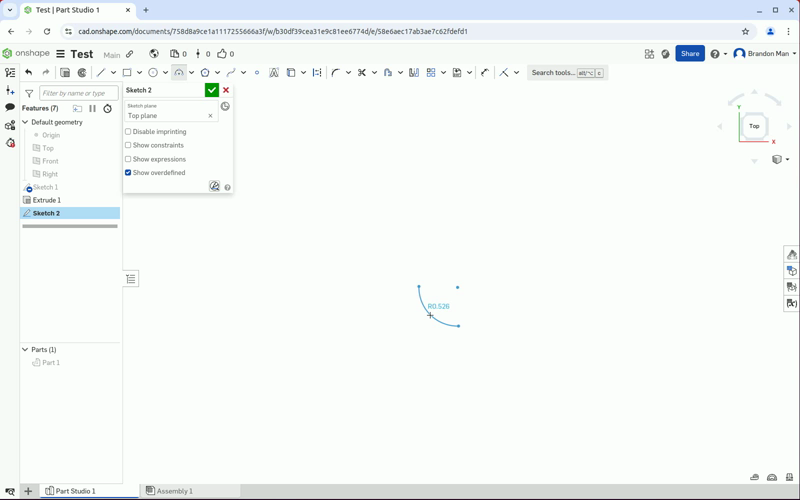
click(430, 314)
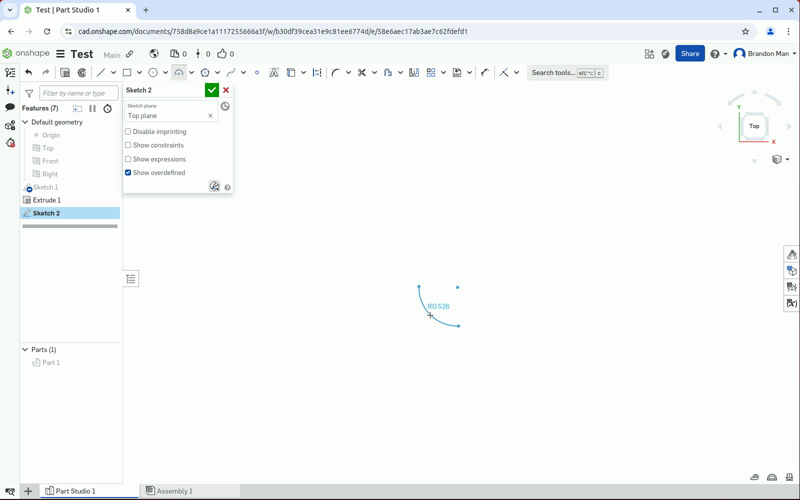
scroll(-6)
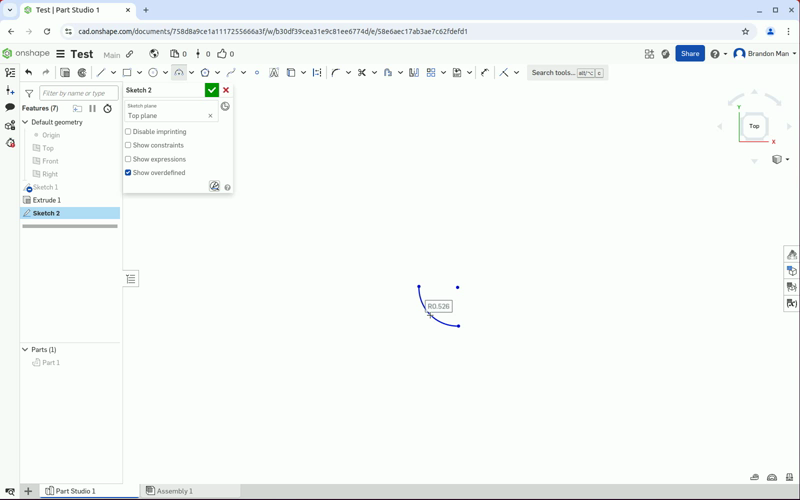
scroll(-6)
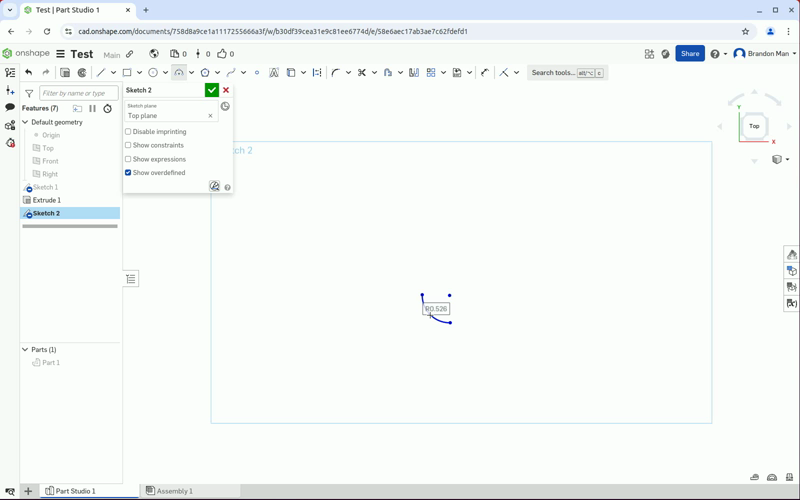
scroll(-6)
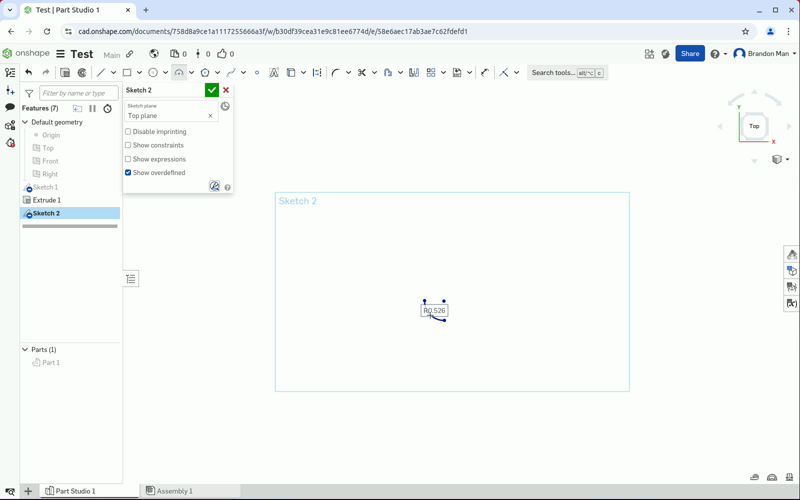
scroll(-6)
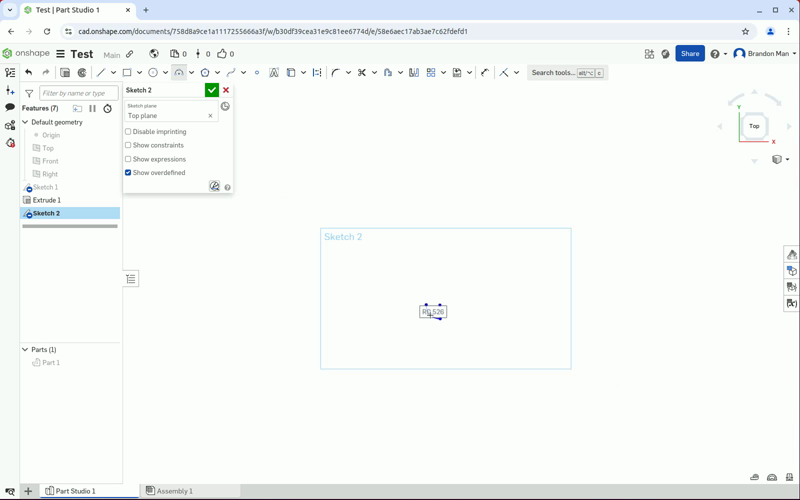
scroll(-6)
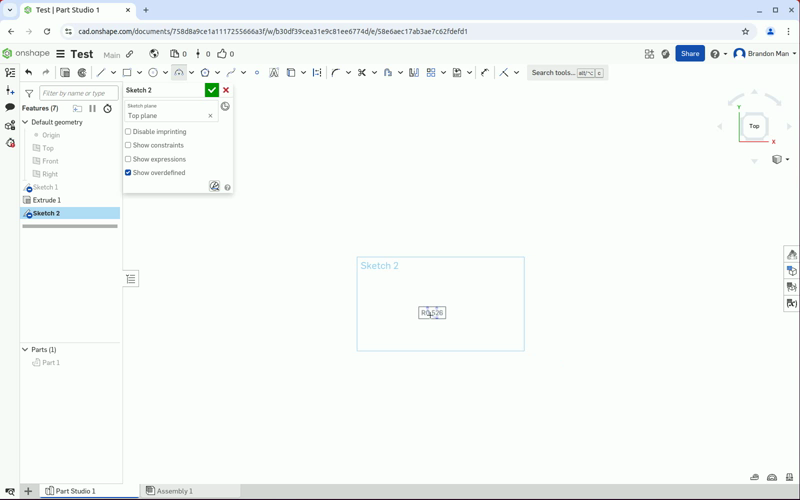
scroll(-6)
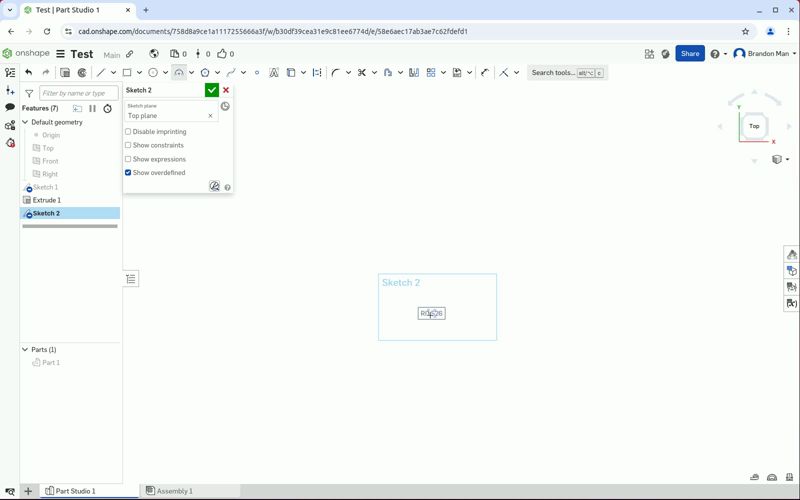
scroll(-6)
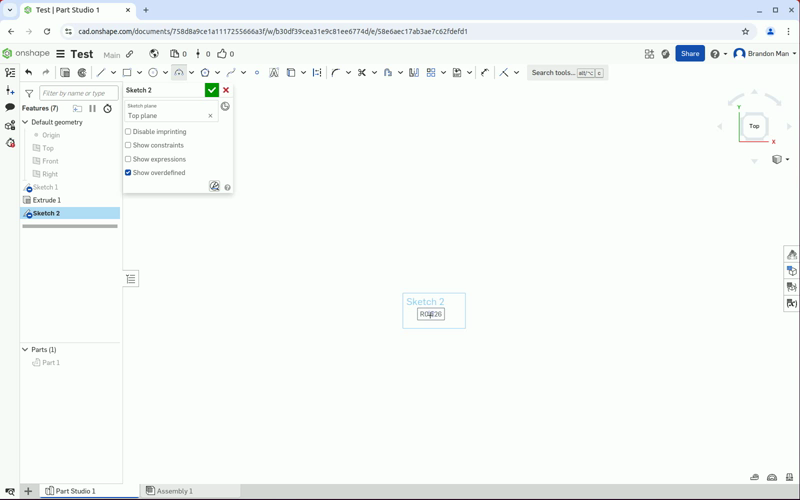
key_up(shift)
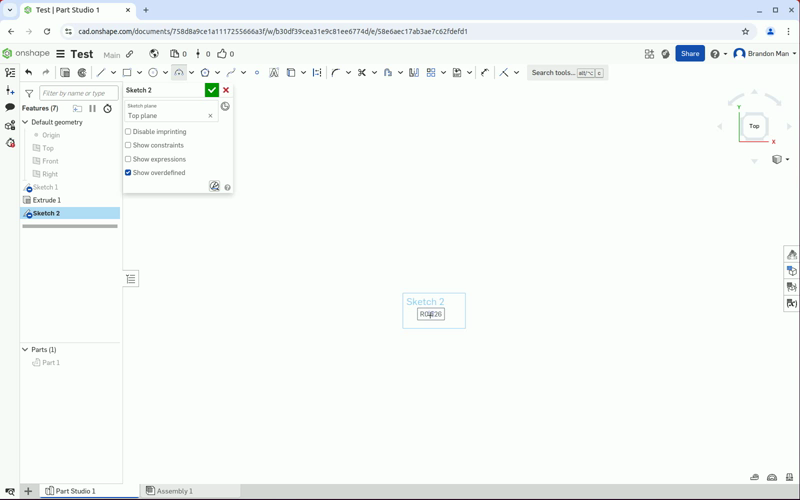
key(esc)
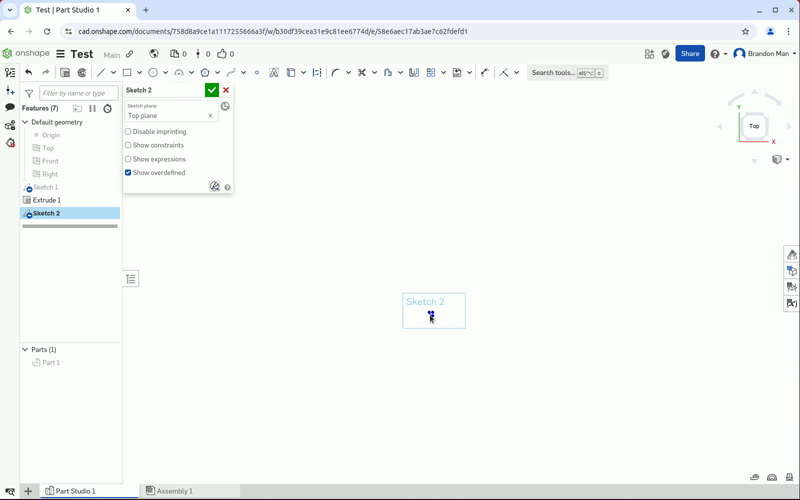
key(l)
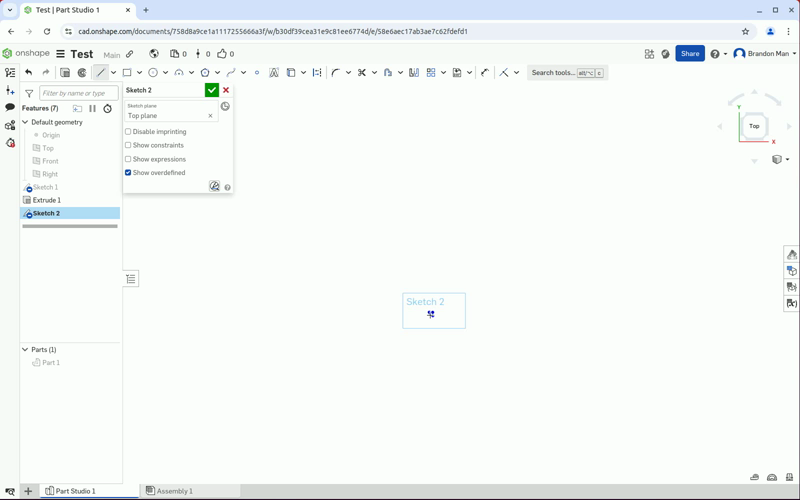
mouse_move(432, 315)
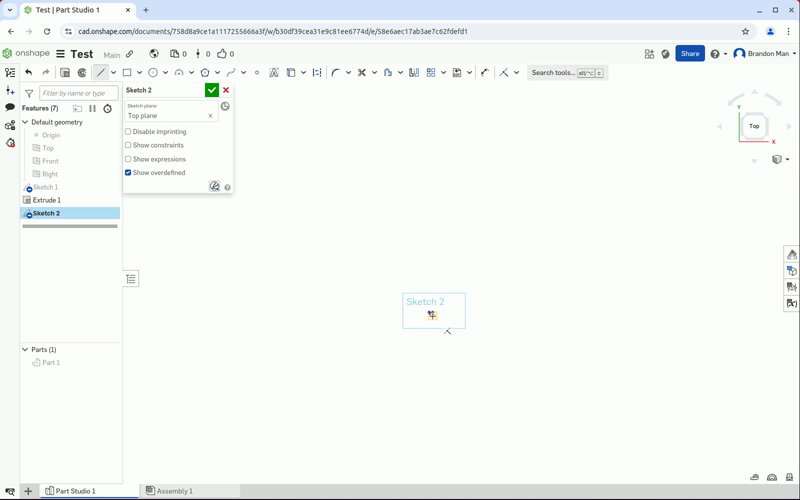
scroll(6)
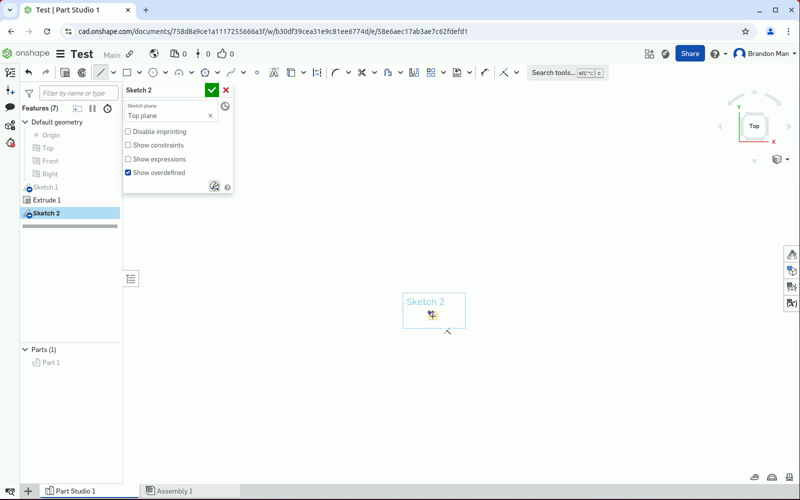
scroll(6)
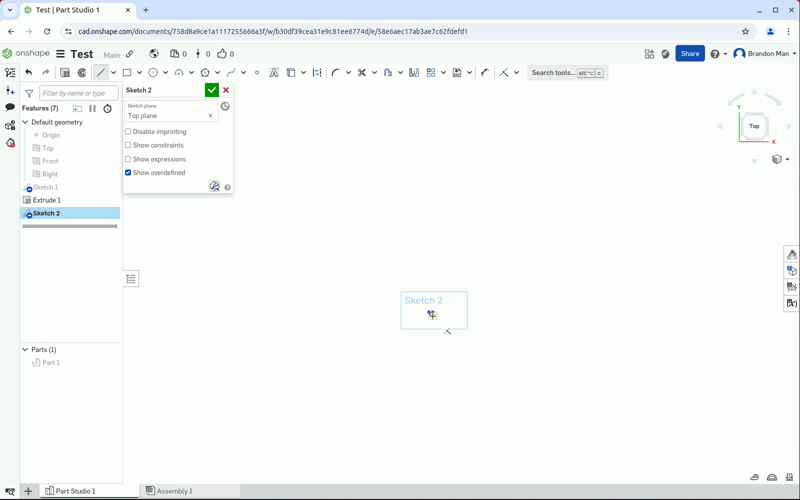
scroll(6)
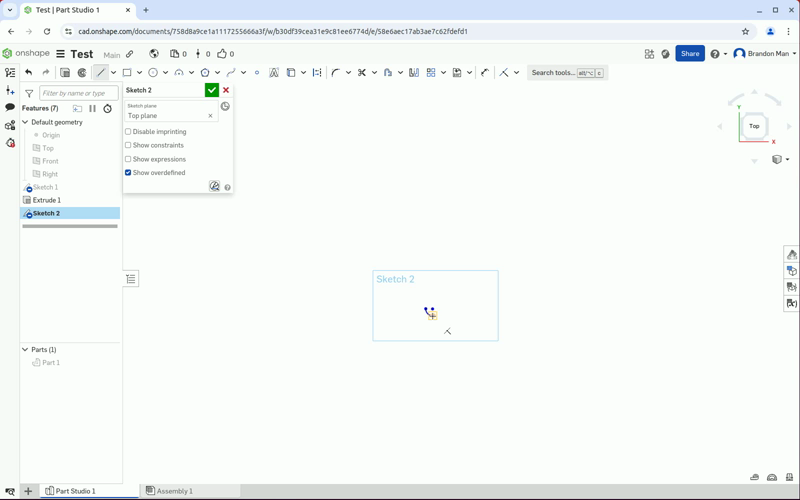
scroll(6)
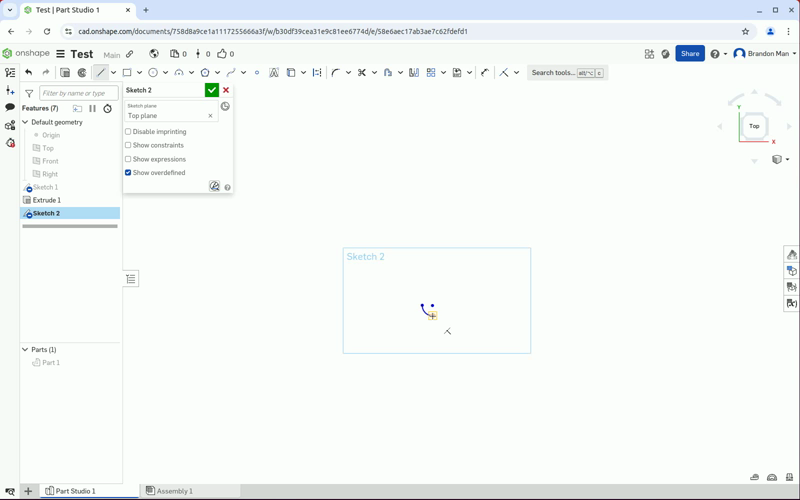
scroll(6)
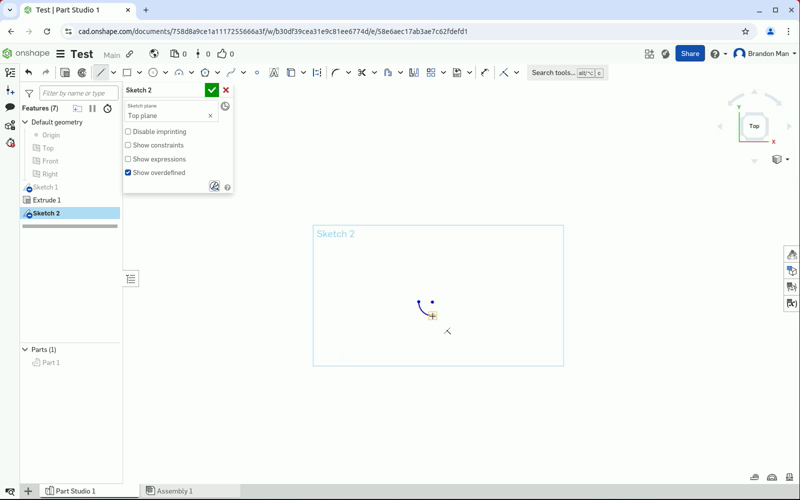
scroll(6)
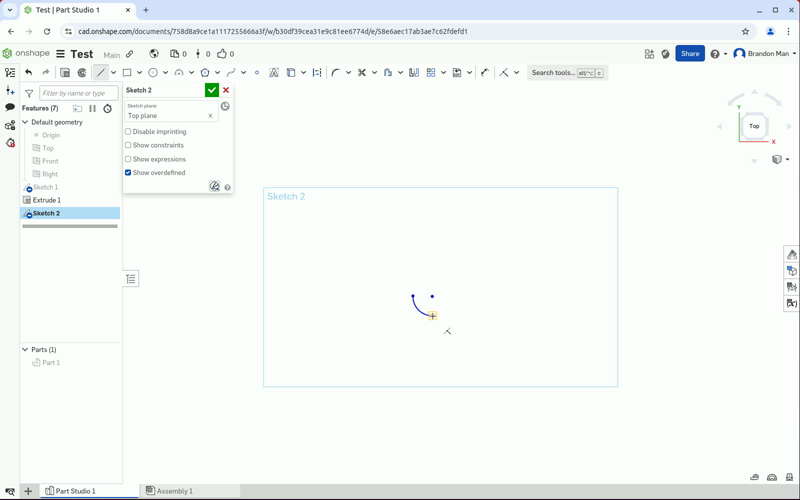
scroll(6)
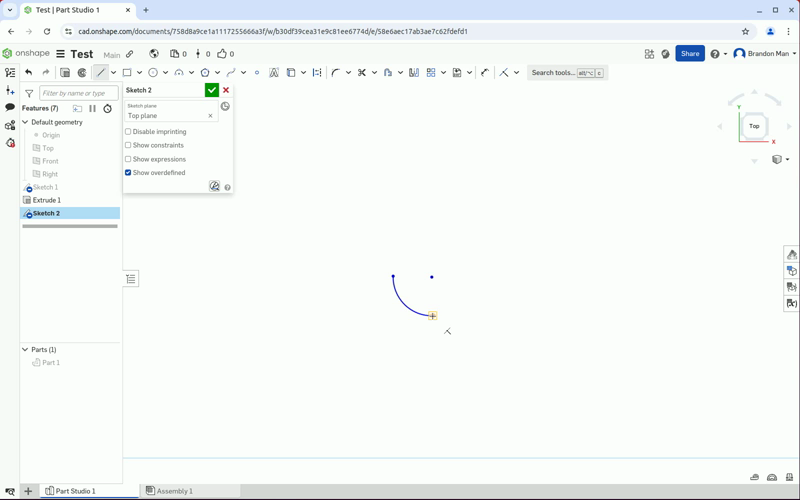
click(432, 315)
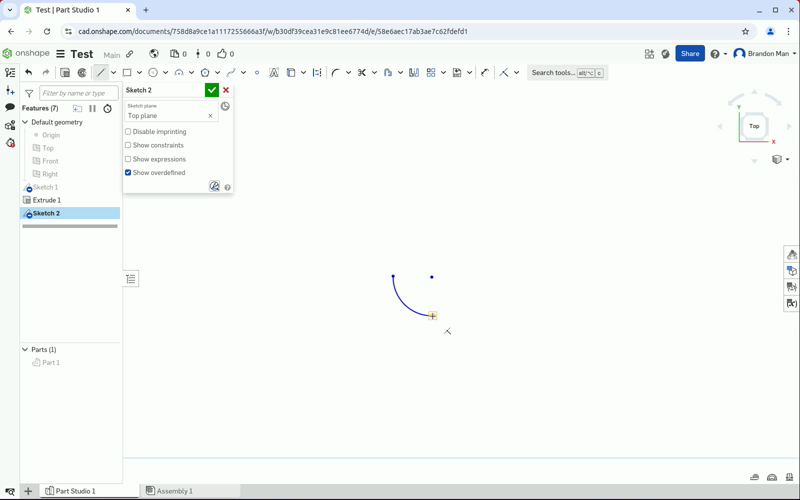
scroll(-6)
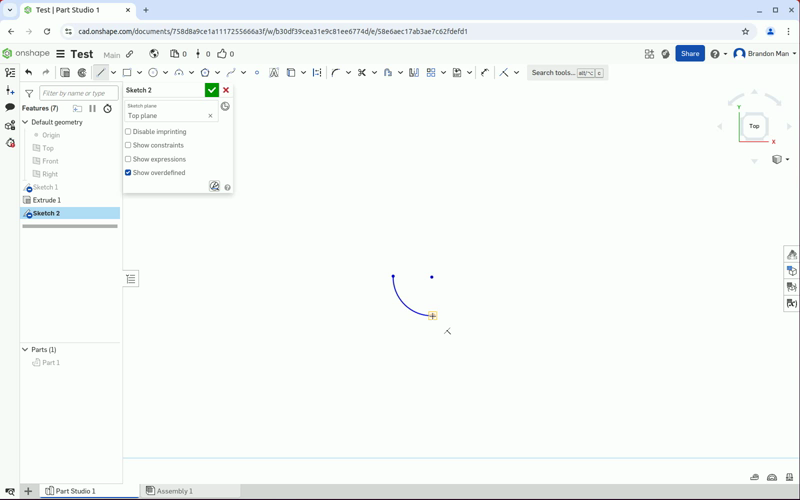
scroll(-6)
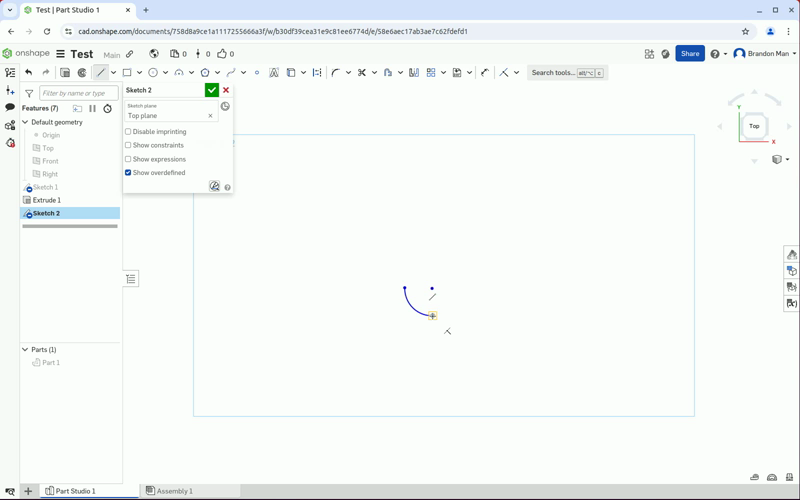
scroll(-6)
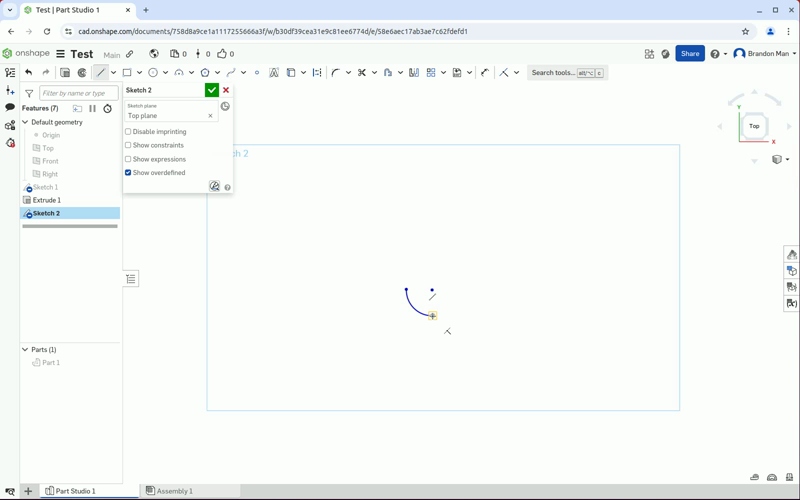
scroll(-6)
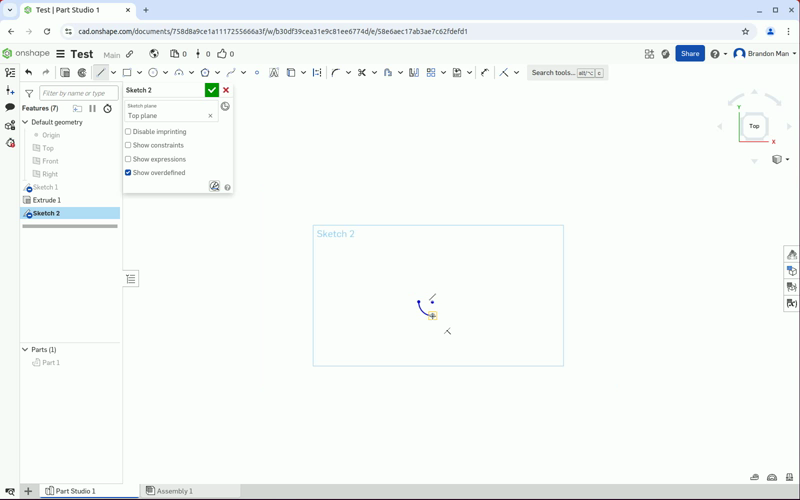
scroll(-6)
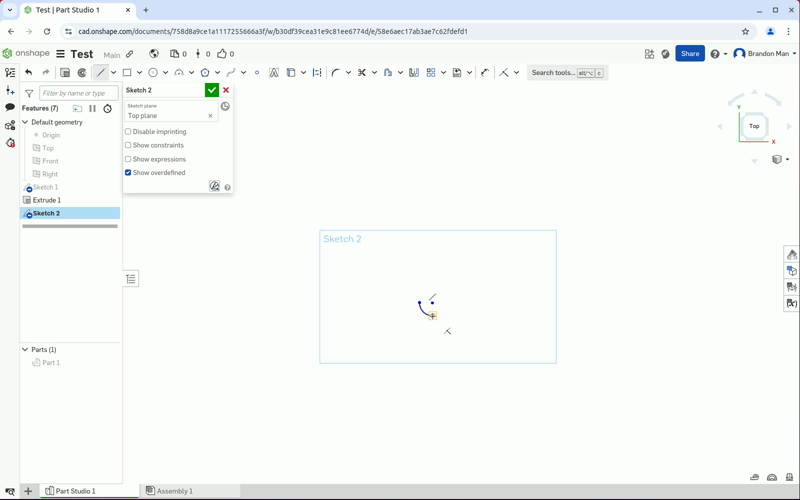
scroll(-6)
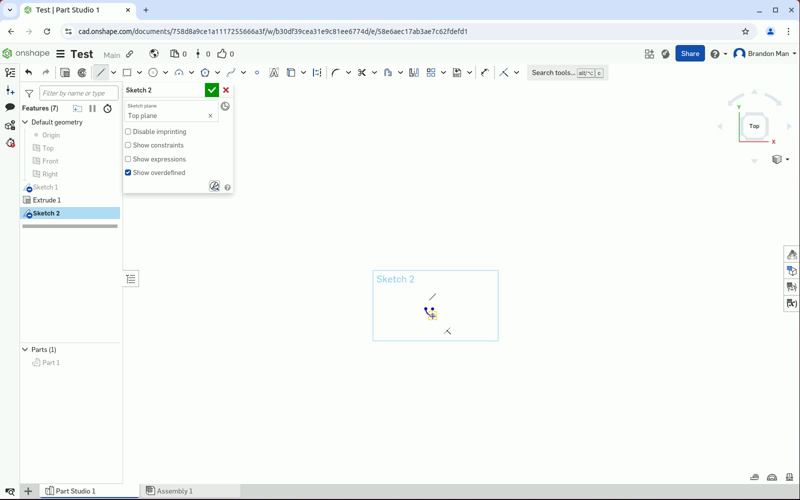
scroll(-6)
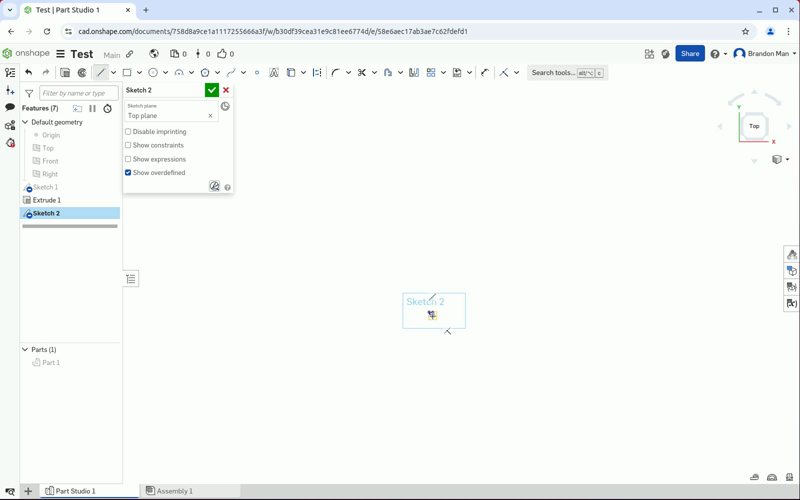
key_down(shift)
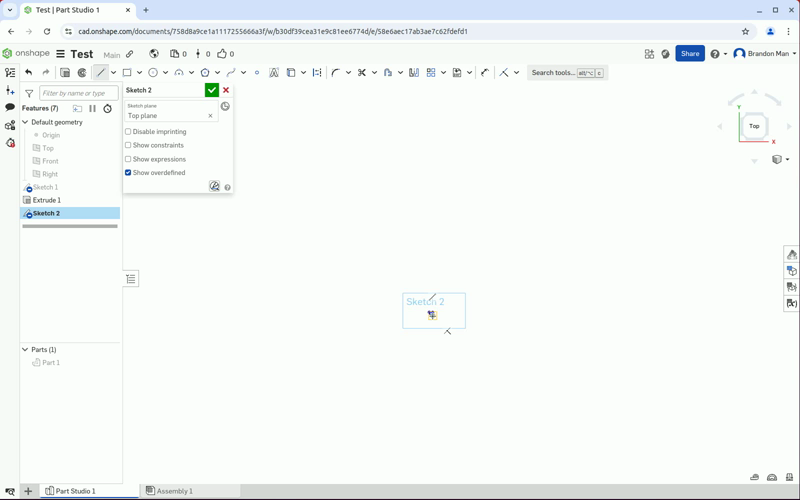
mouse_move(462, 315)
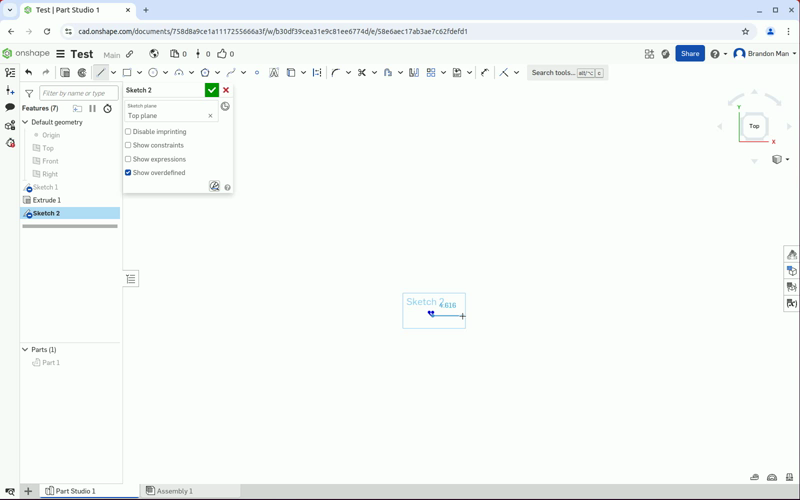
mouse_move(490, 315)
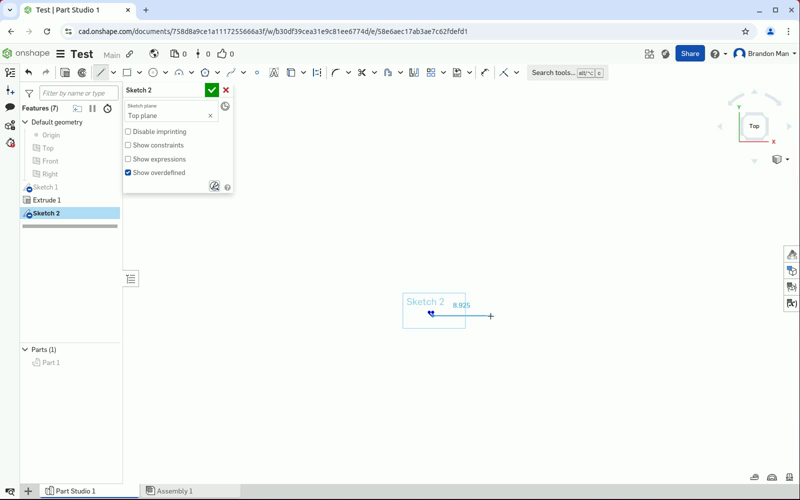
click(490, 315)
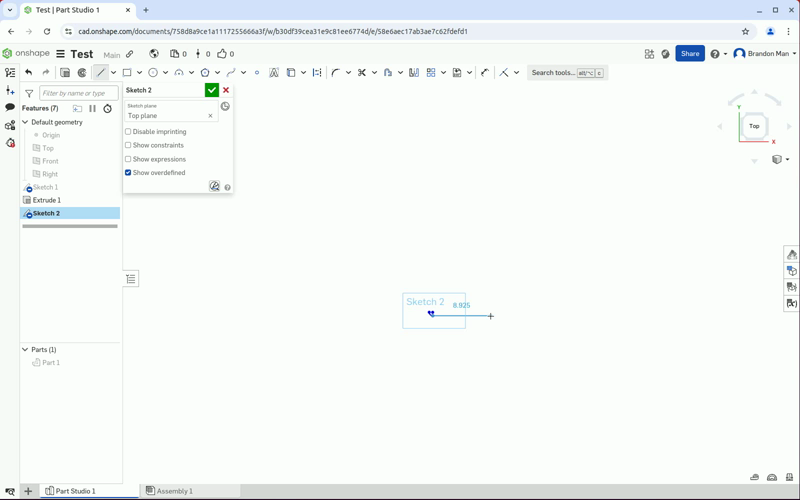
key_up(shift)
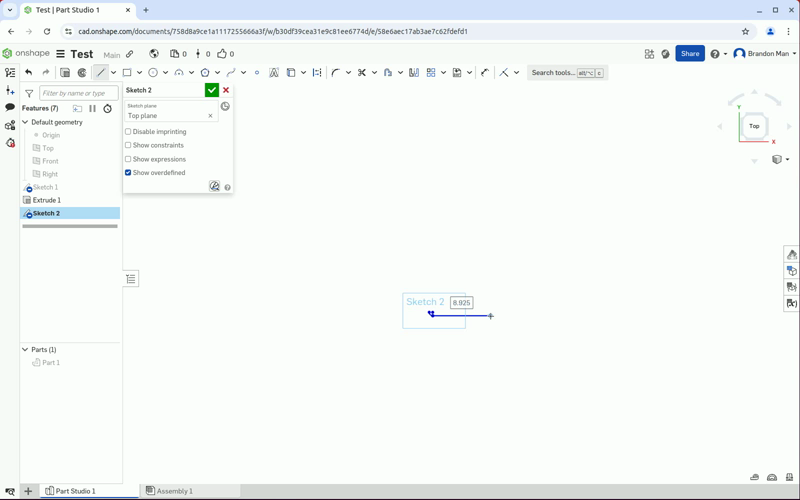
key(esc)
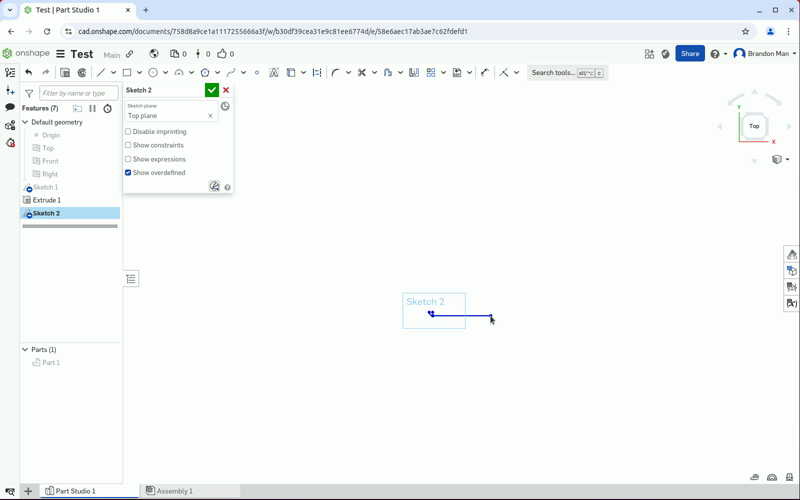
key(a)
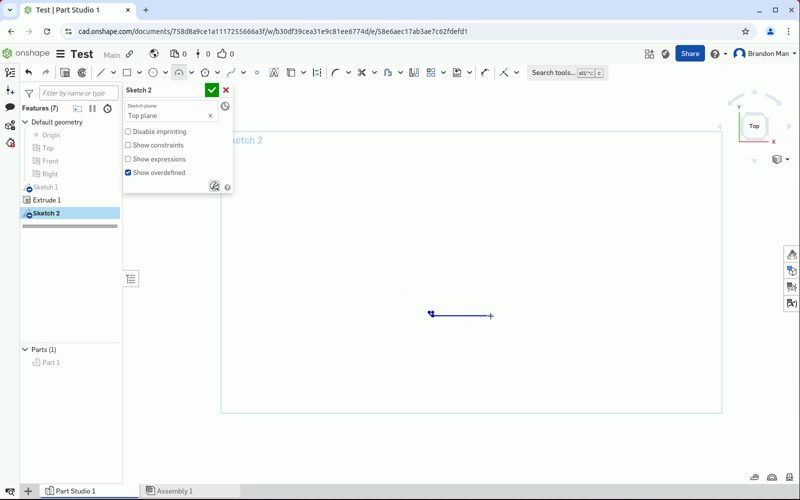
mouse_move(490, 315)
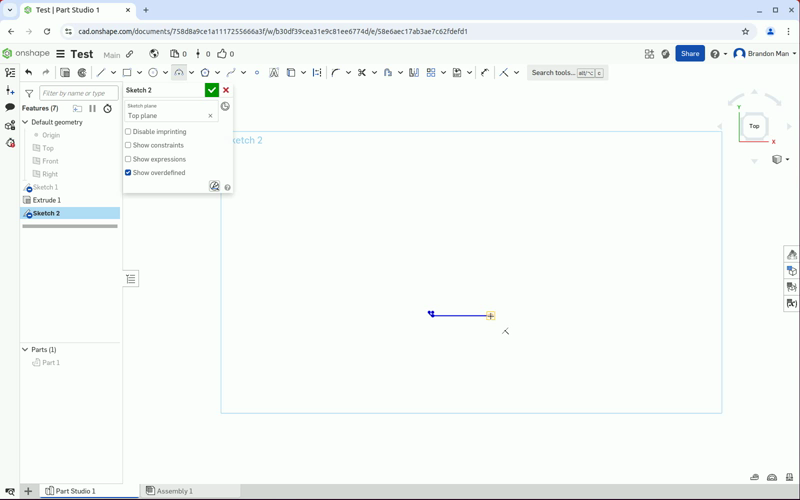
click(490, 315)
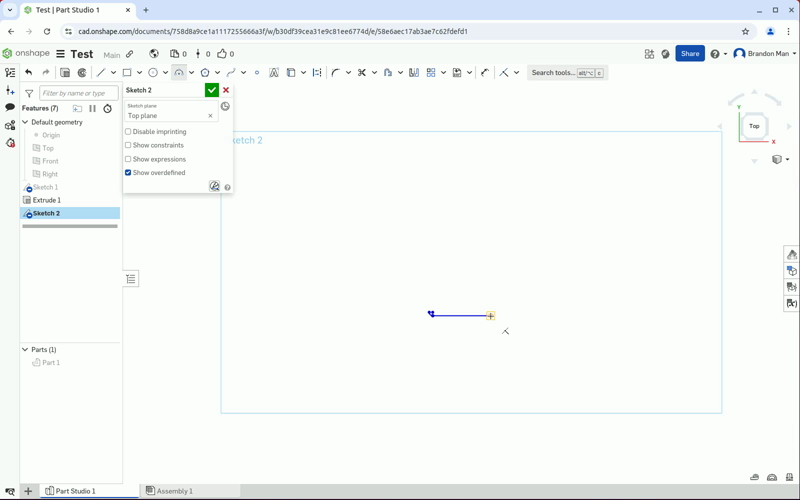
key_down(shift)
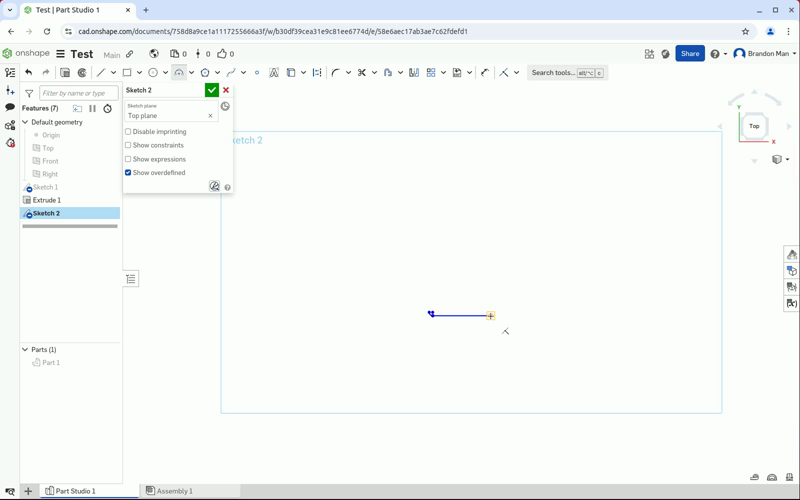
mouse_move(494, 312)
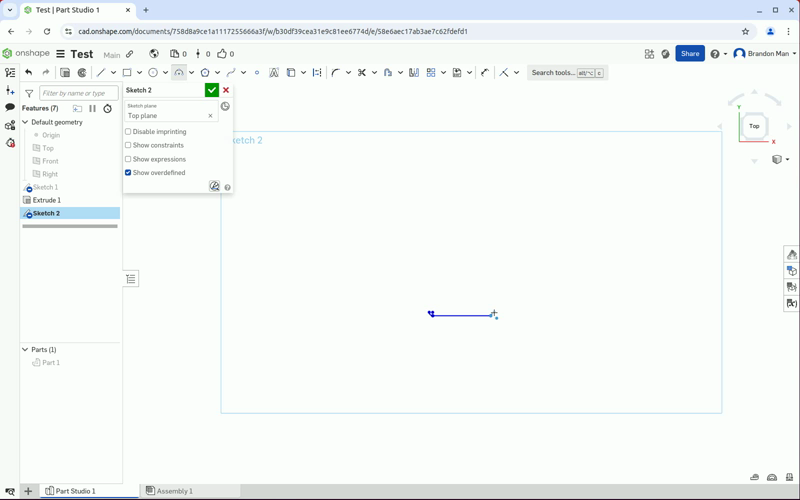
scroll(6)
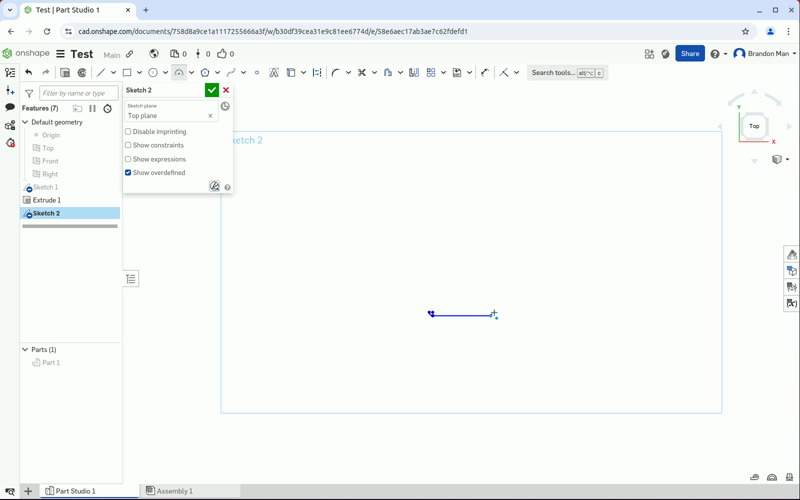
scroll(6)
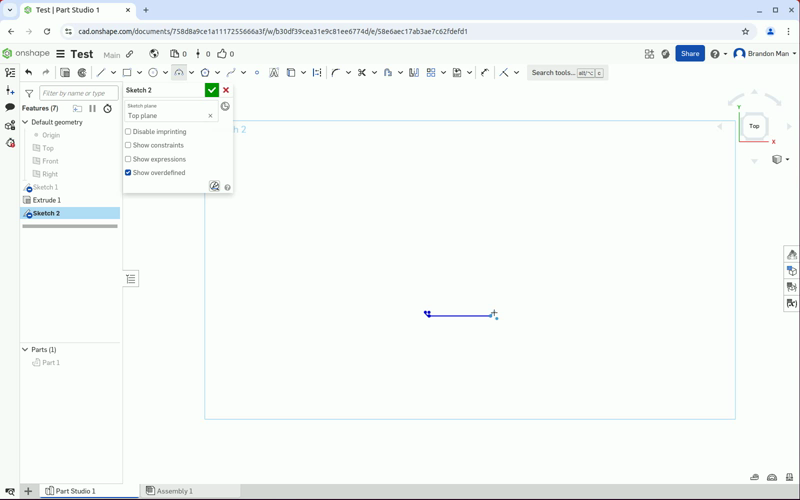
scroll(6)
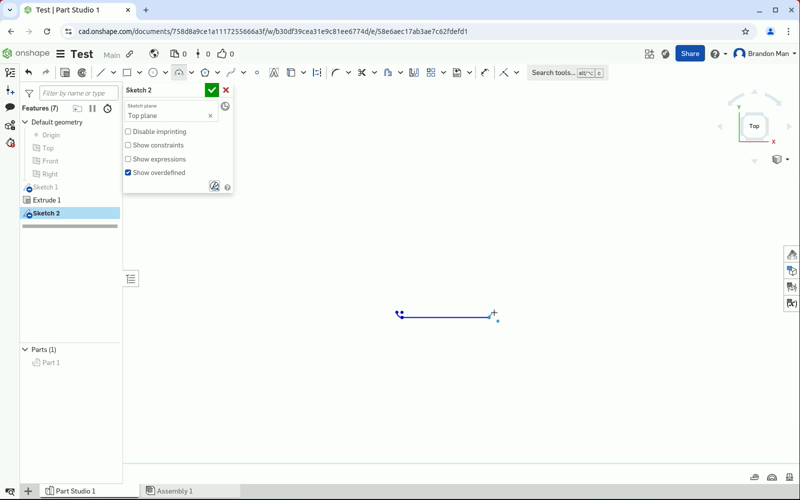
scroll(6)
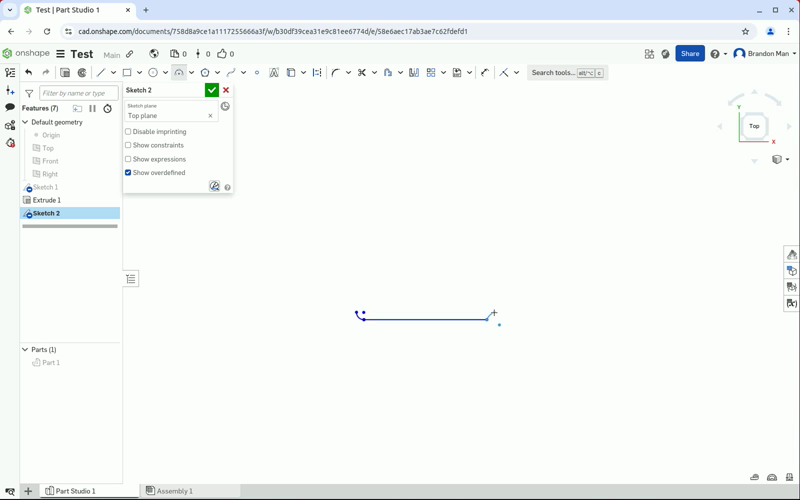
scroll(6)
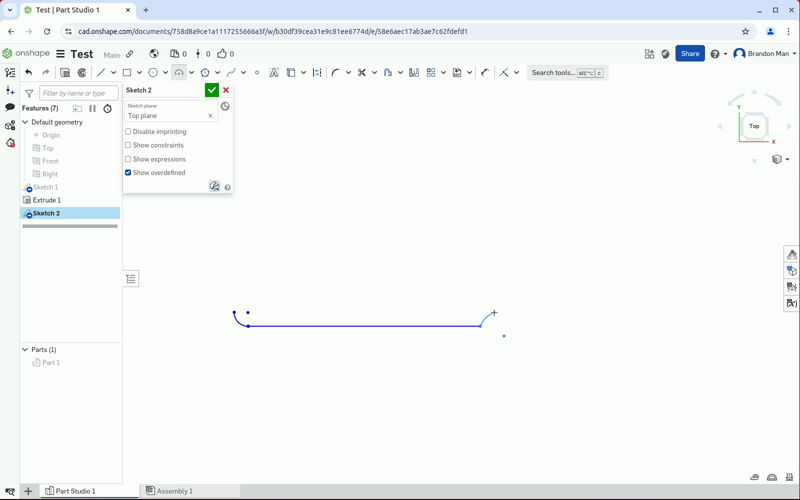
scroll(6)
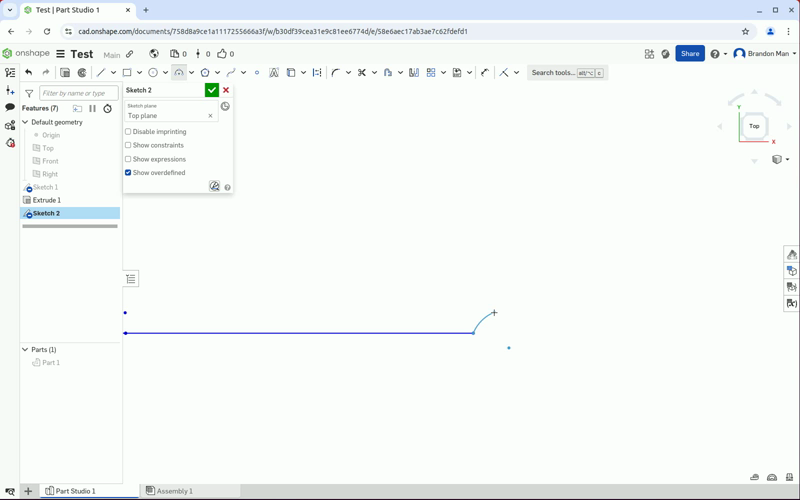
scroll(6)
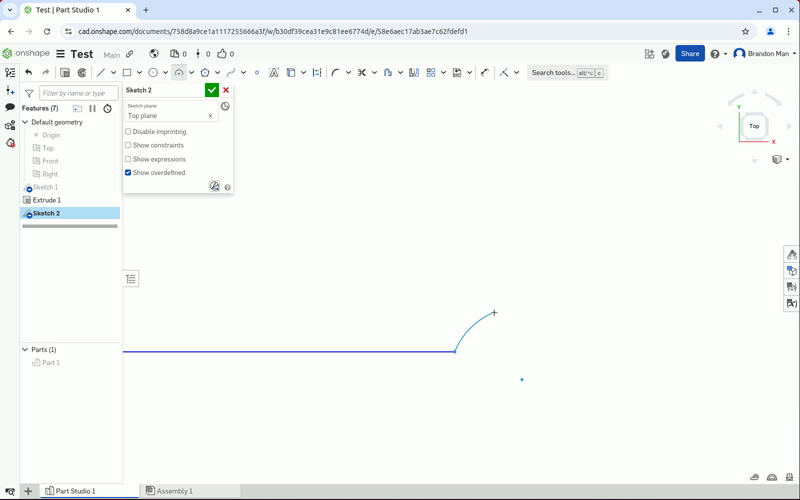
click(494, 312)
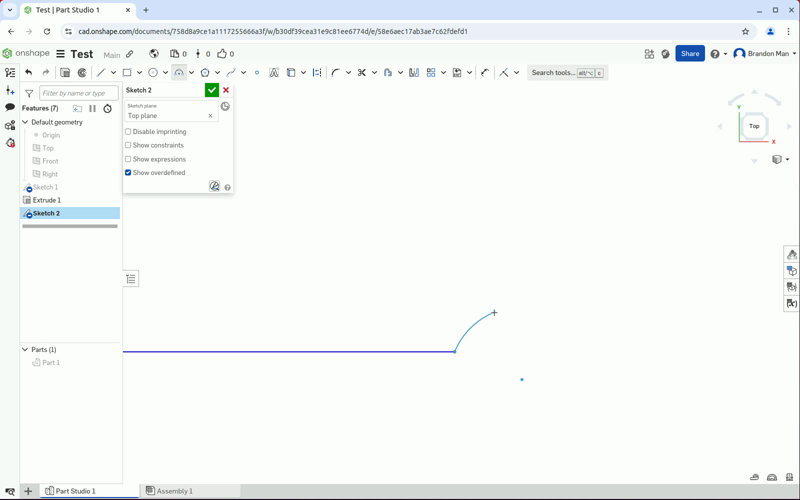
scroll(-6)
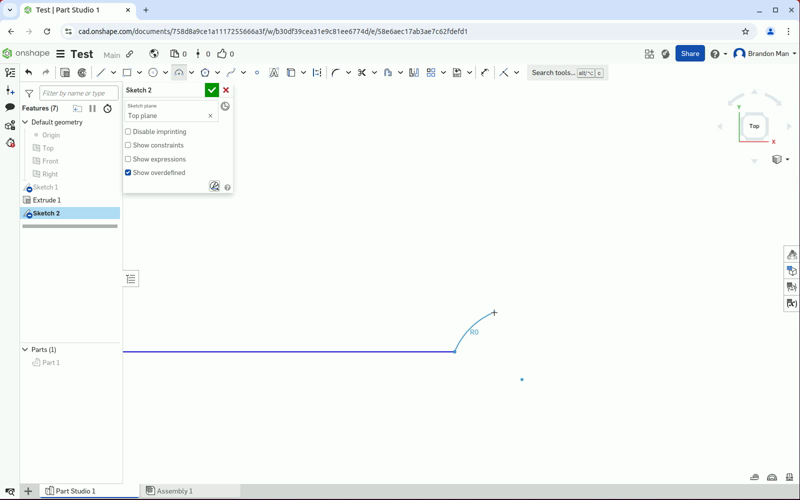
scroll(-6)
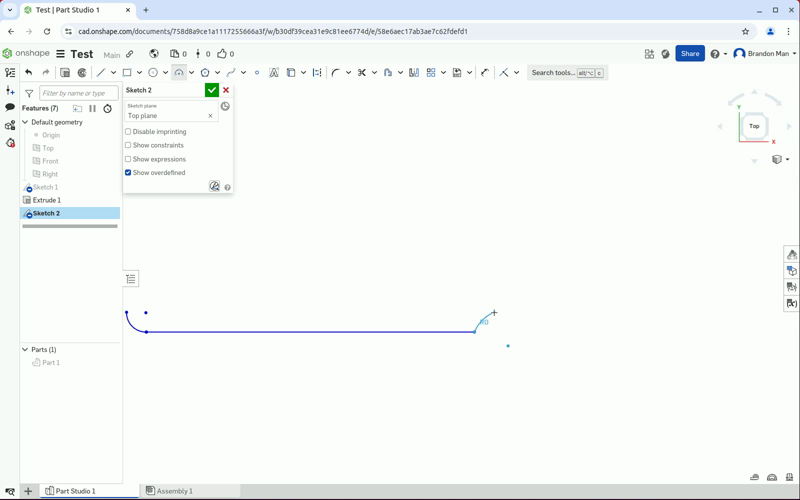
scroll(-6)
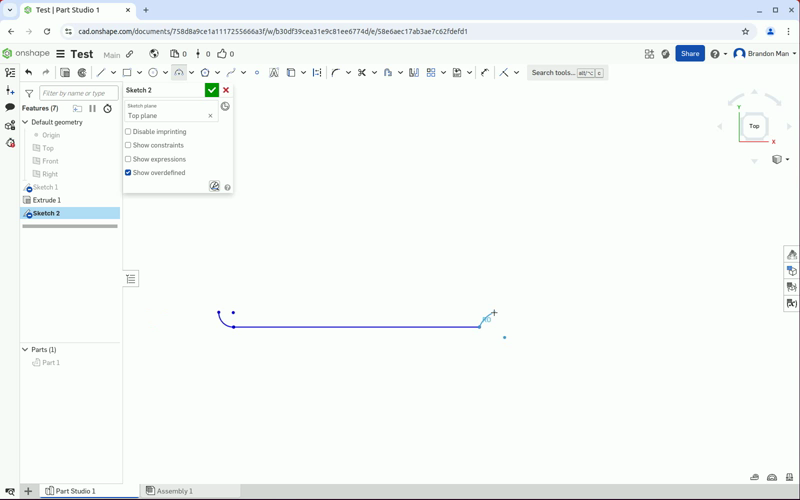
scroll(-6)
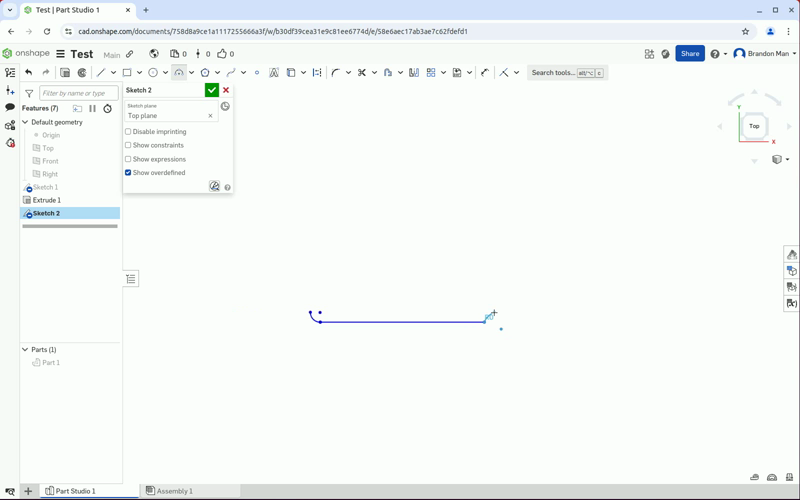
scroll(-6)
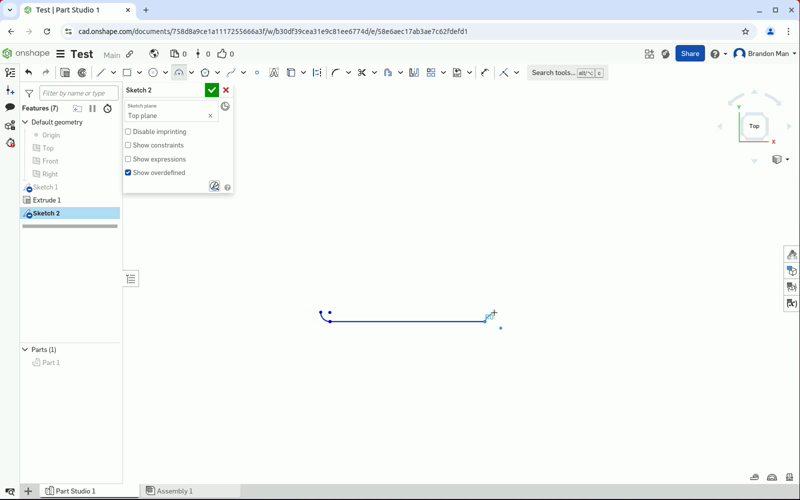
scroll(-6)
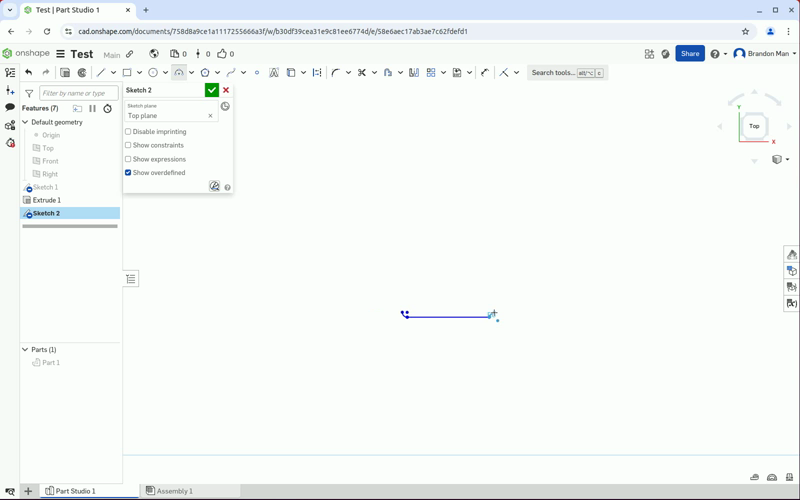
scroll(-6)
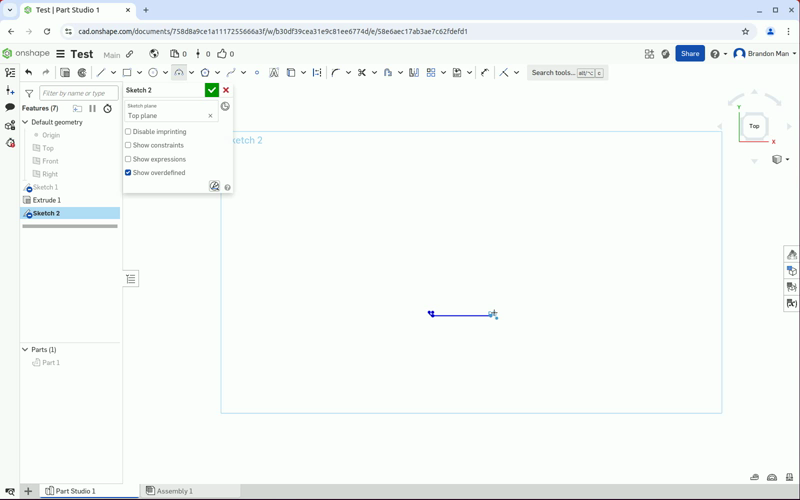
mouse_move(493, 314)
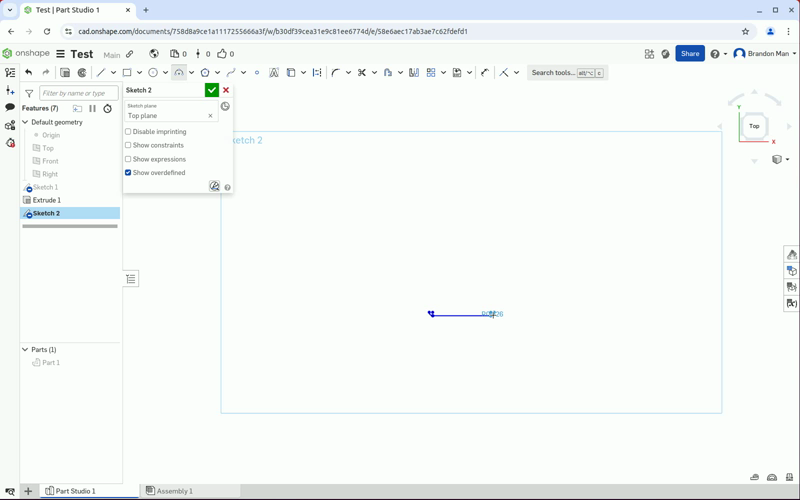
scroll(6)
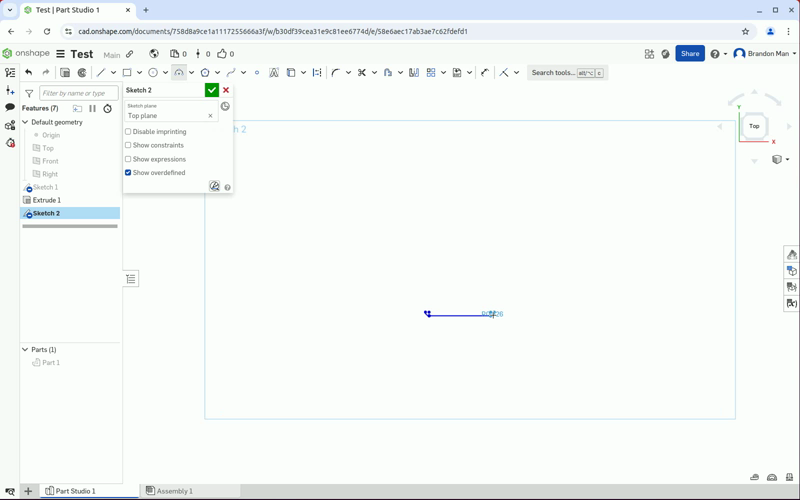
scroll(6)
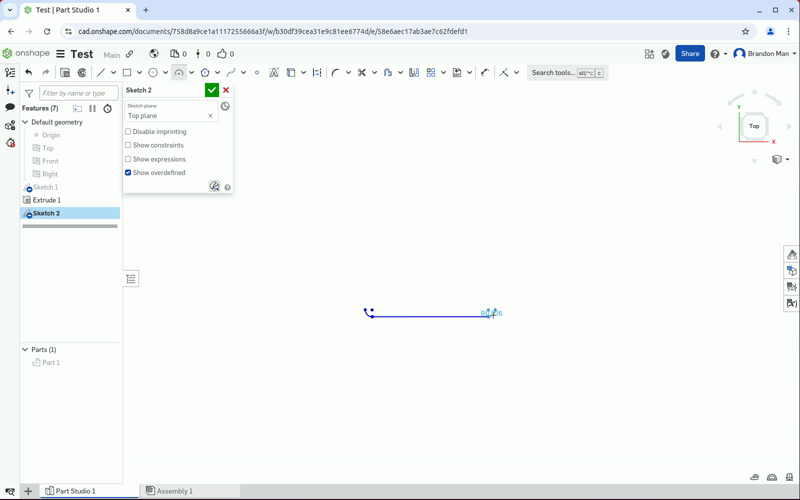
scroll(6)
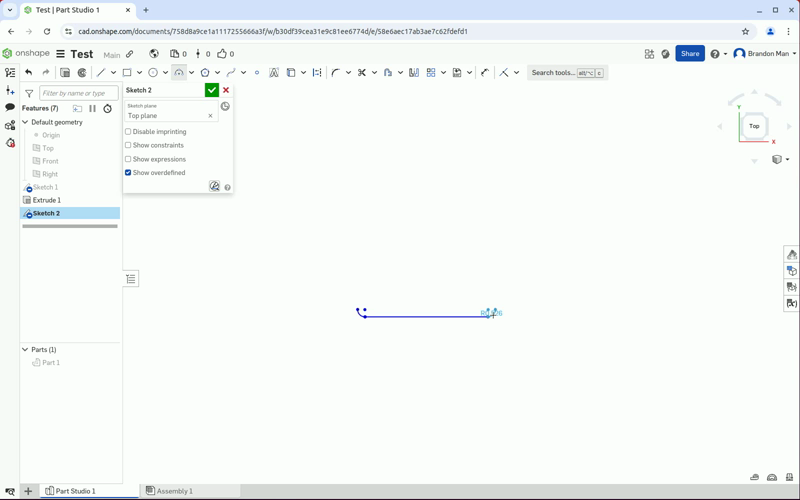
scroll(6)
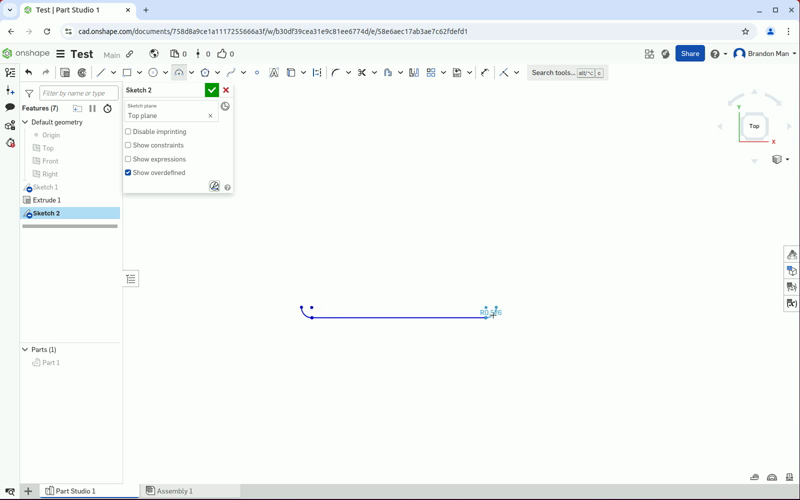
scroll(6)
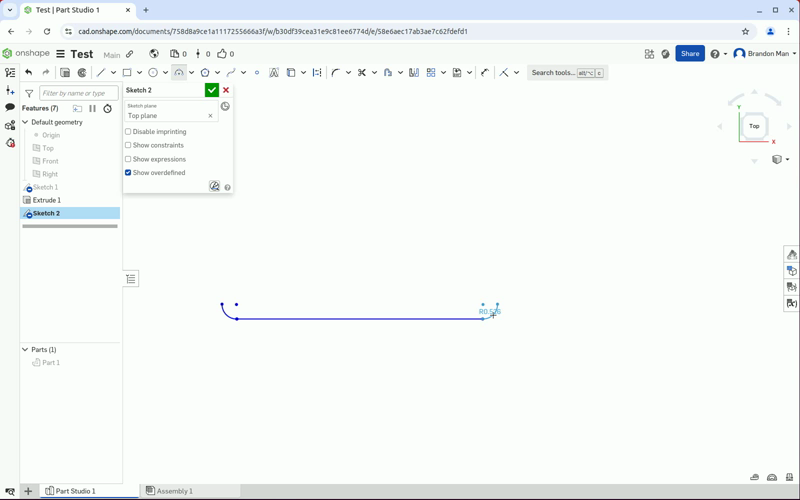
scroll(6)
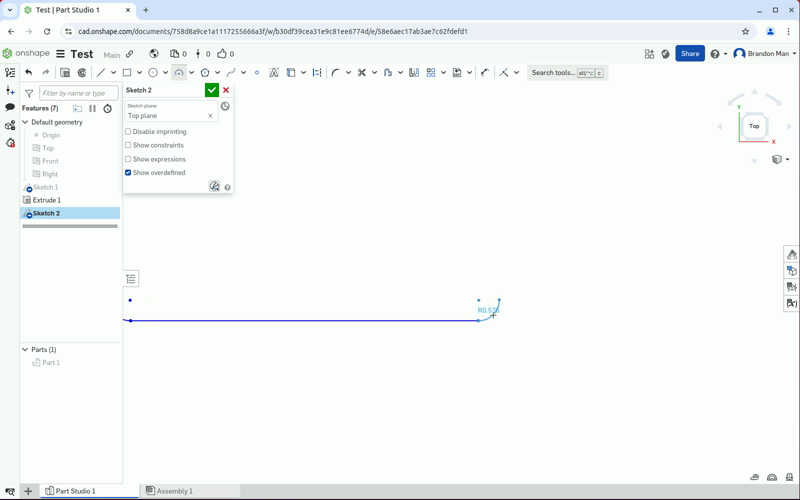
scroll(6)
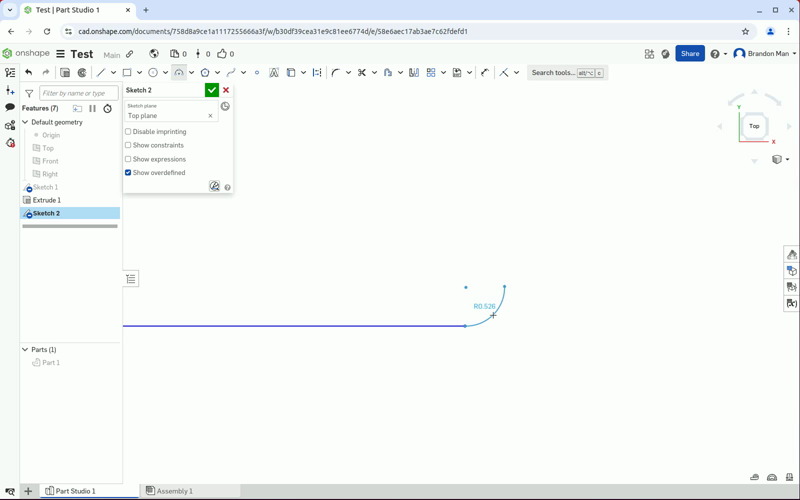
click(493, 314)
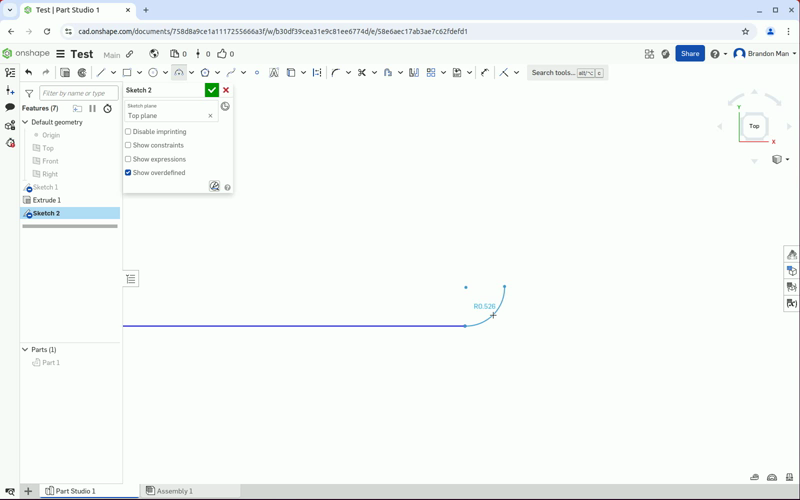
scroll(-6)
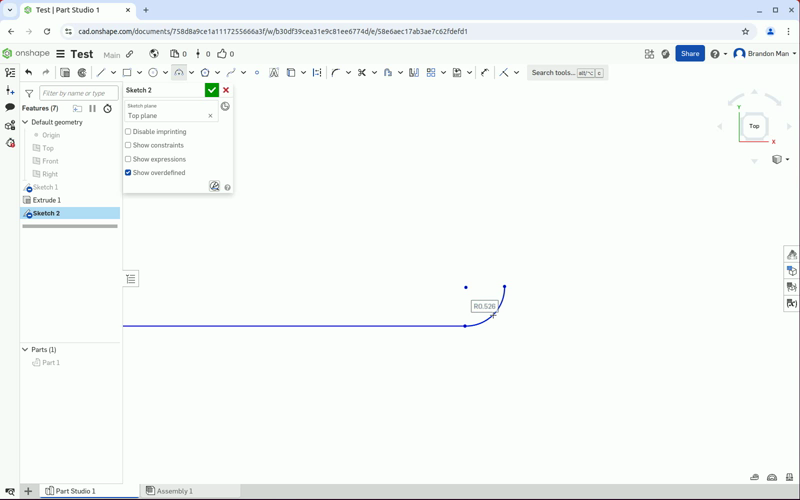
scroll(-6)
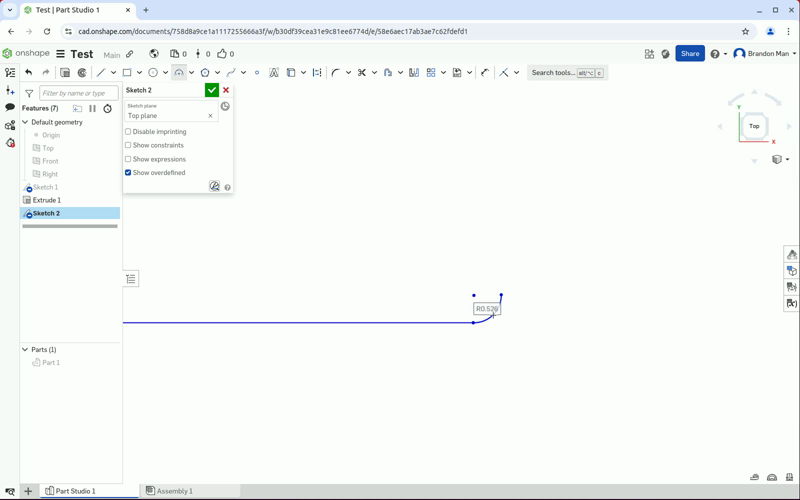
scroll(-6)
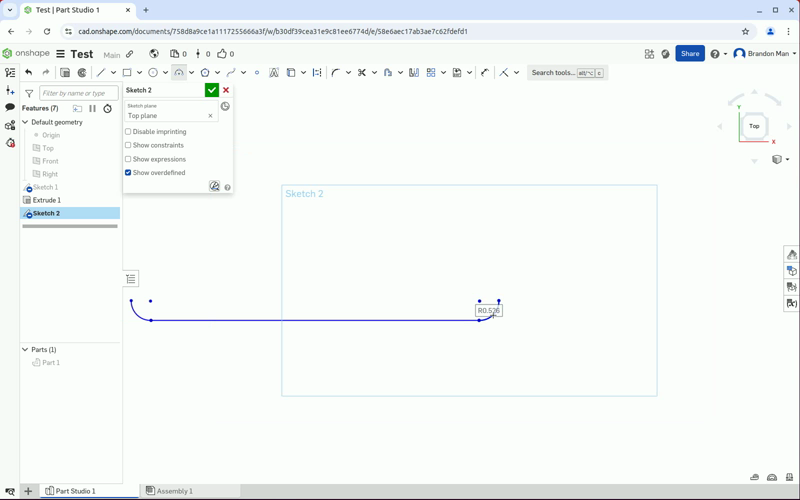
scroll(-6)
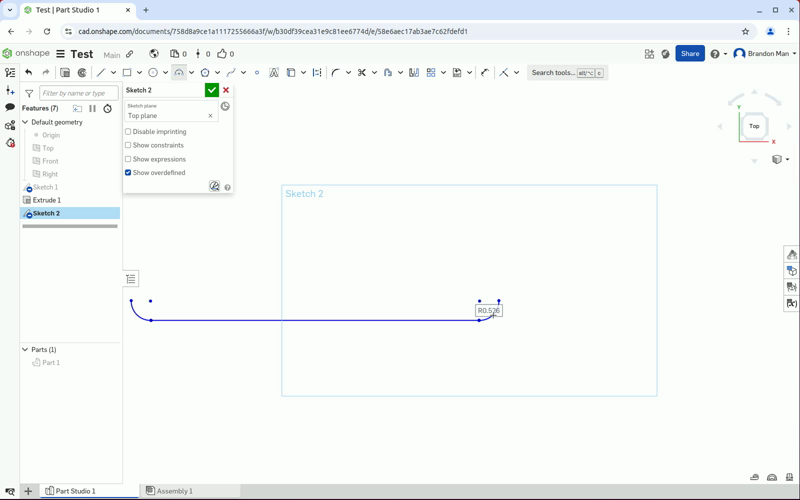
scroll(-6)
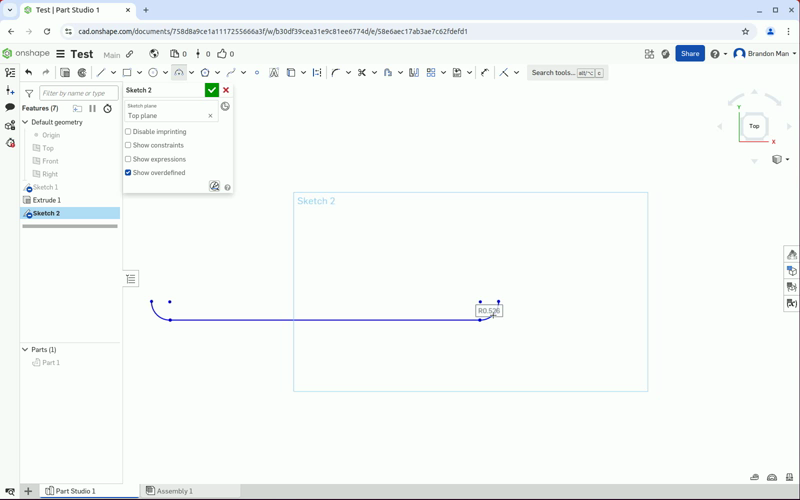
scroll(-6)
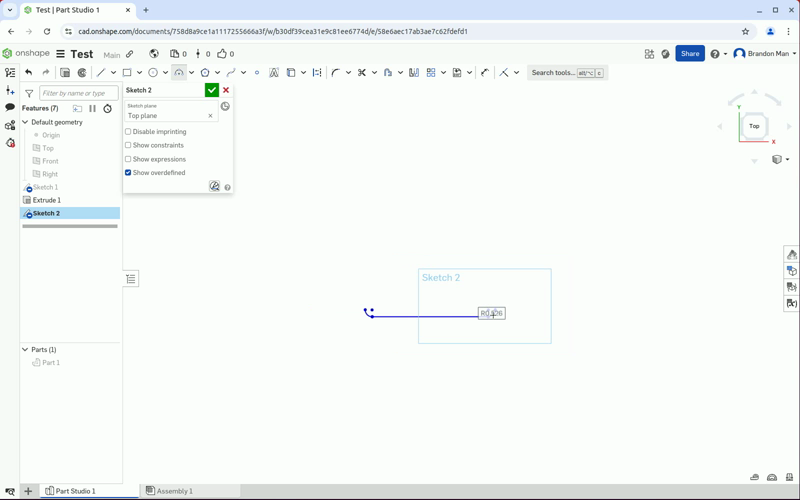
scroll(-6)
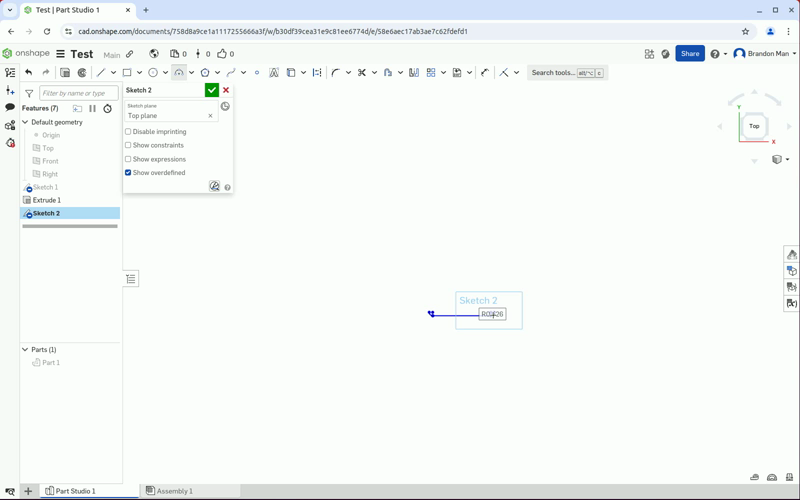
key_up(shift)
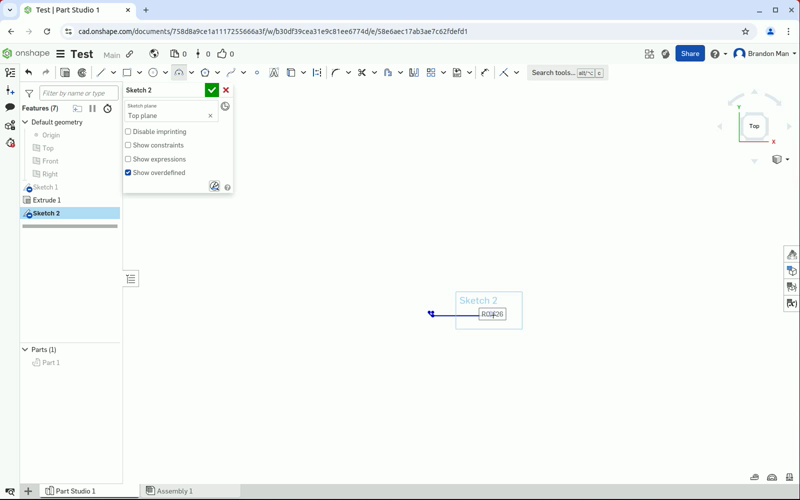
key(esc)
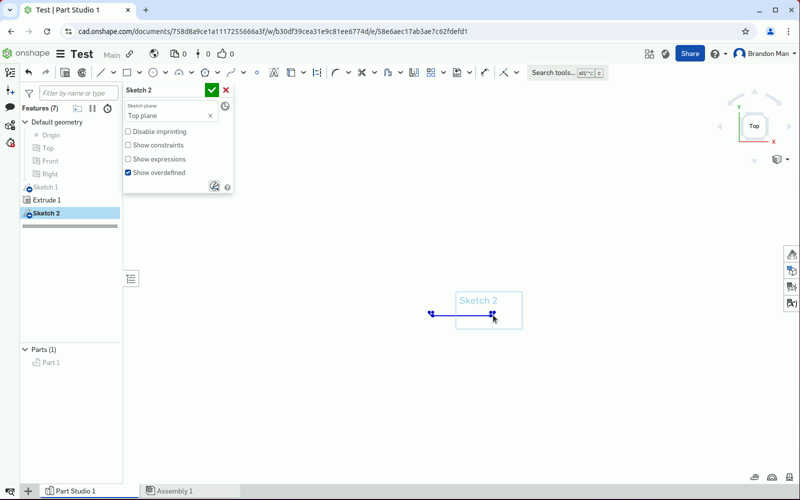
key(l)
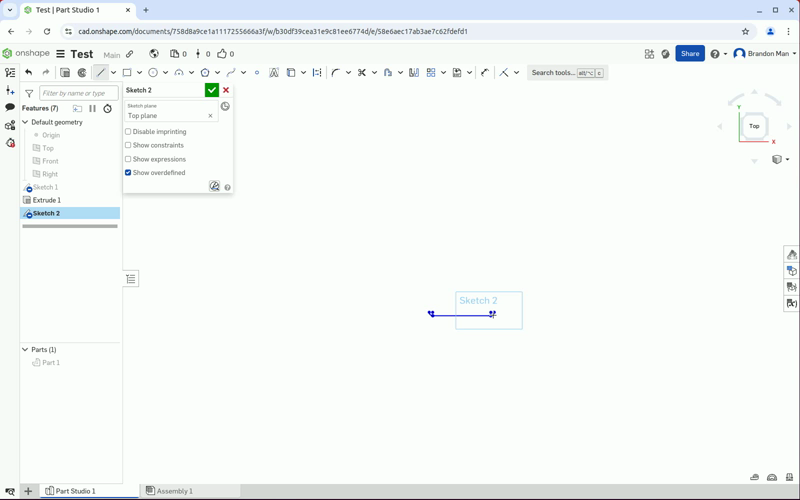
mouse_move(494, 312)
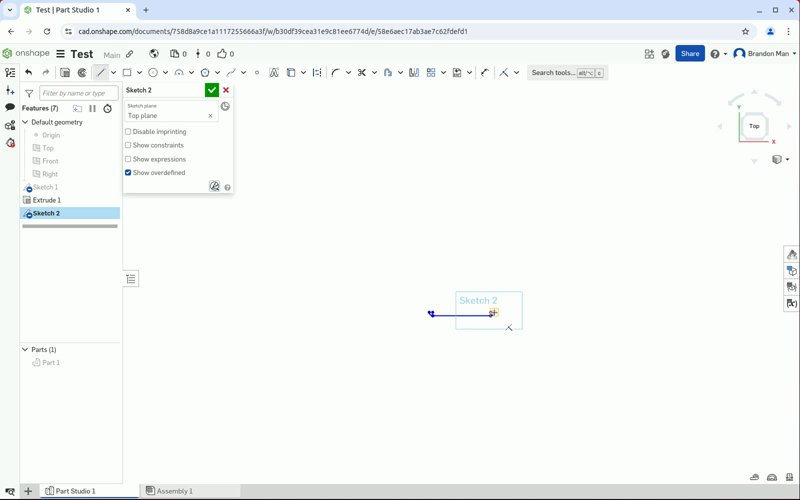
scroll(6)
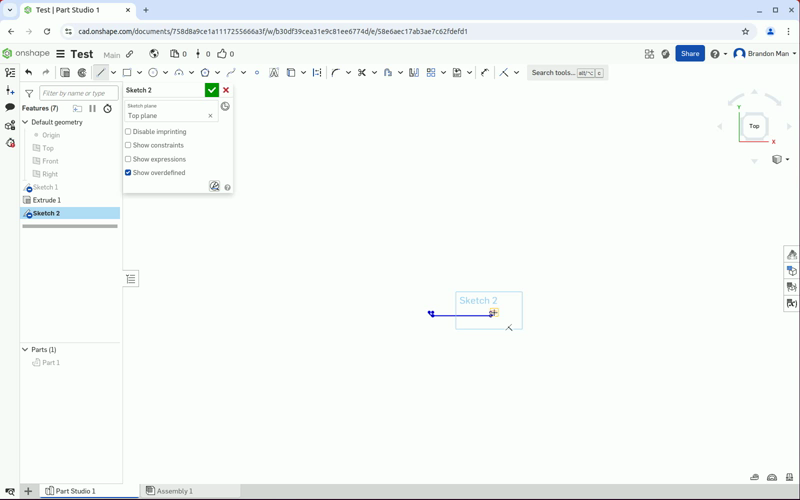
scroll(6)
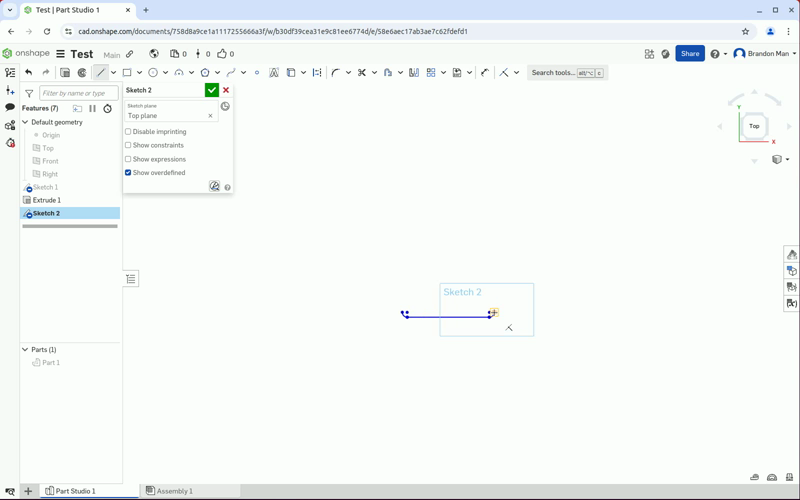
scroll(6)
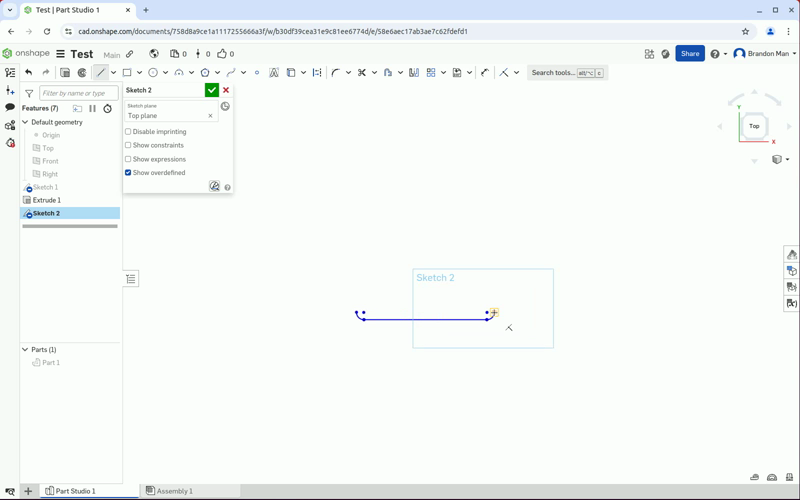
scroll(6)
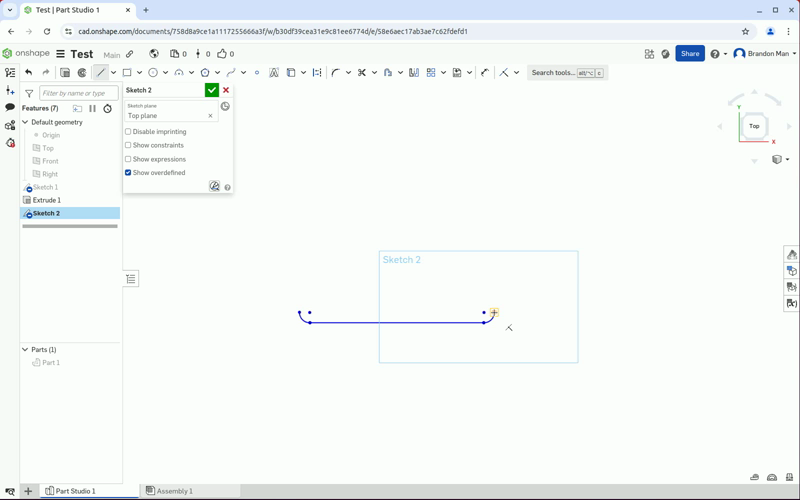
scroll(6)
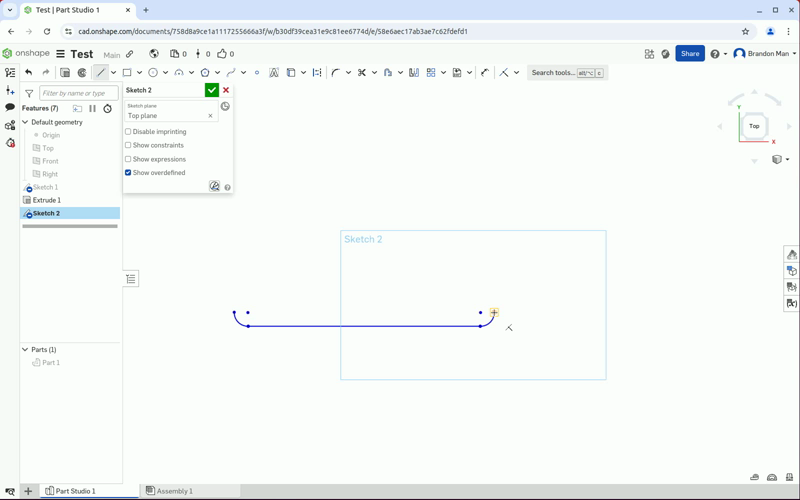
scroll(6)
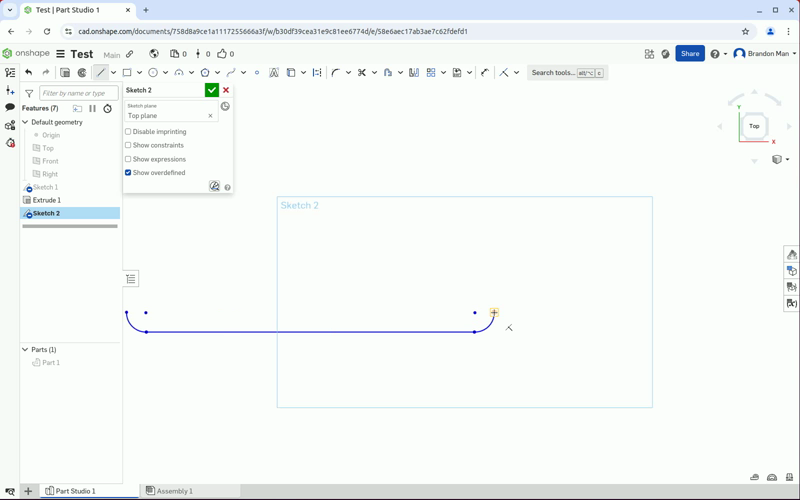
scroll(6)
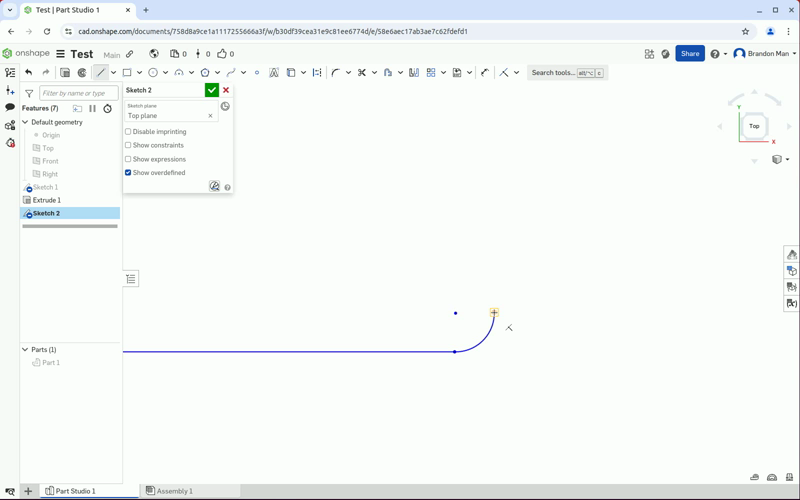
click(494, 312)
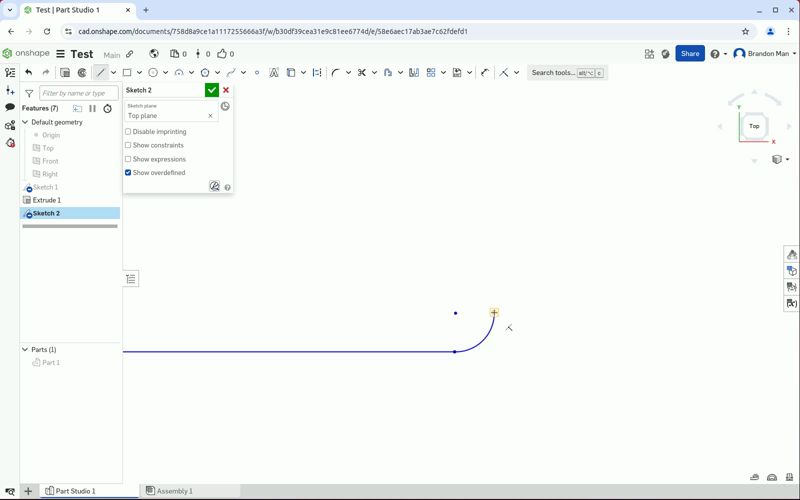
scroll(-6)
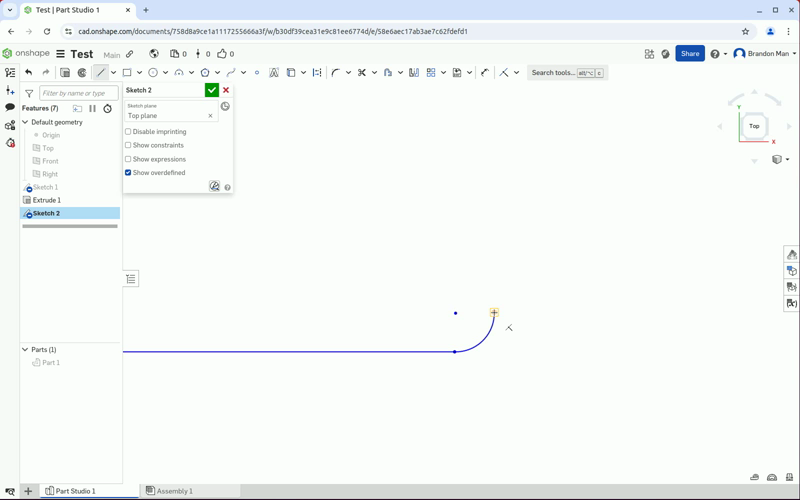
scroll(-6)
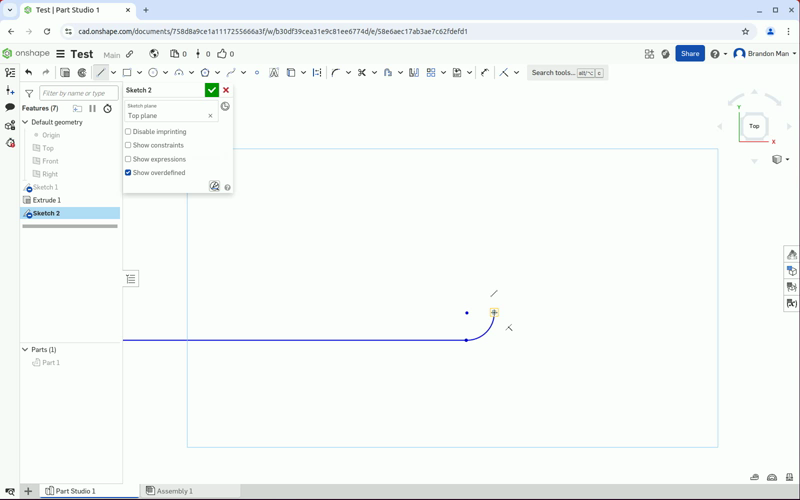
scroll(-6)
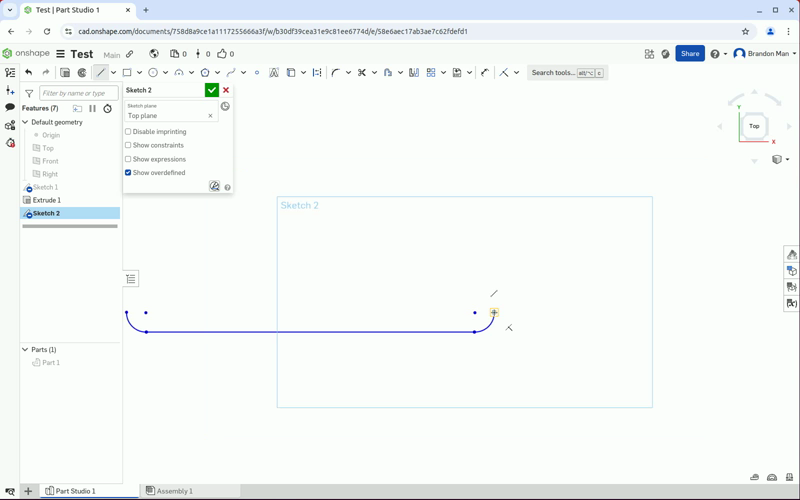
scroll(-6)
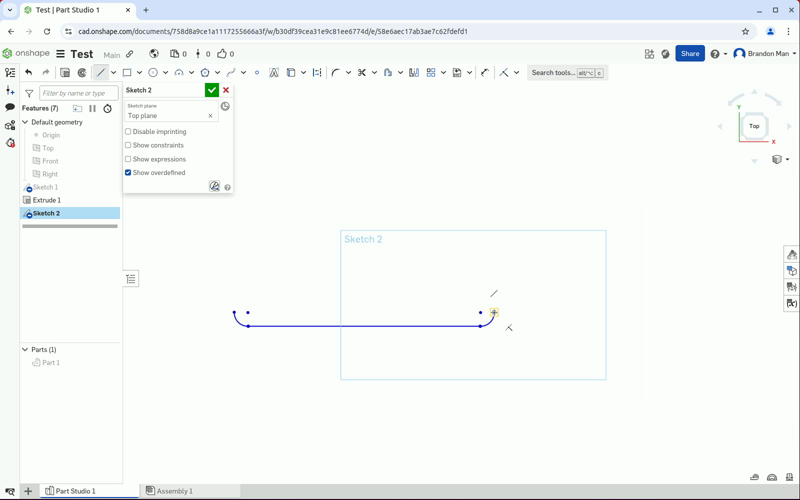
scroll(-6)
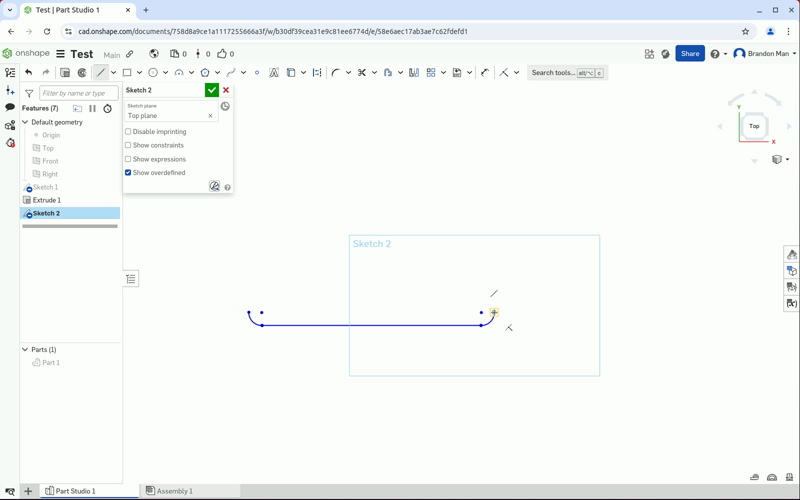
scroll(-6)
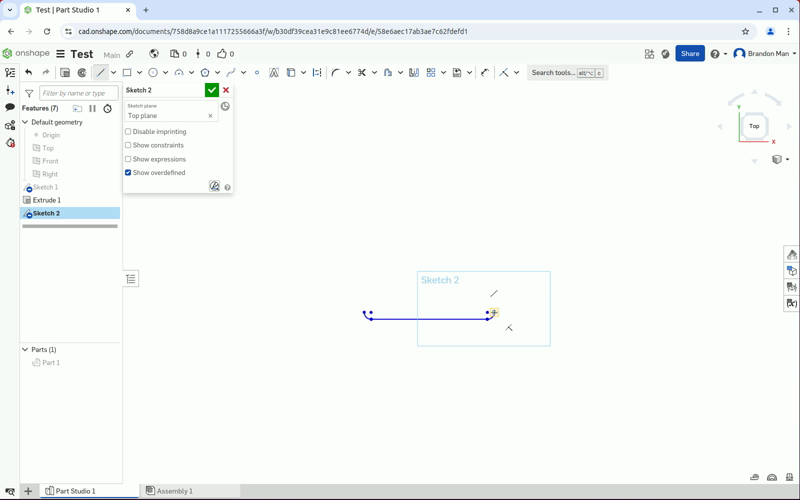
scroll(-6)
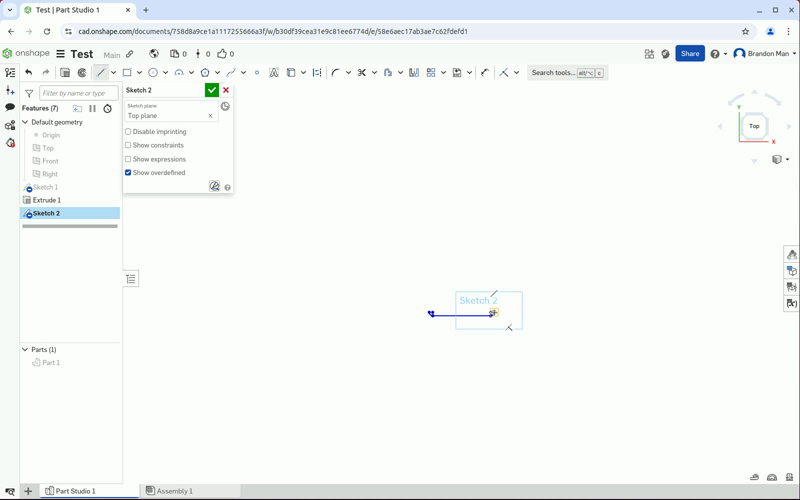
key_down(shift)
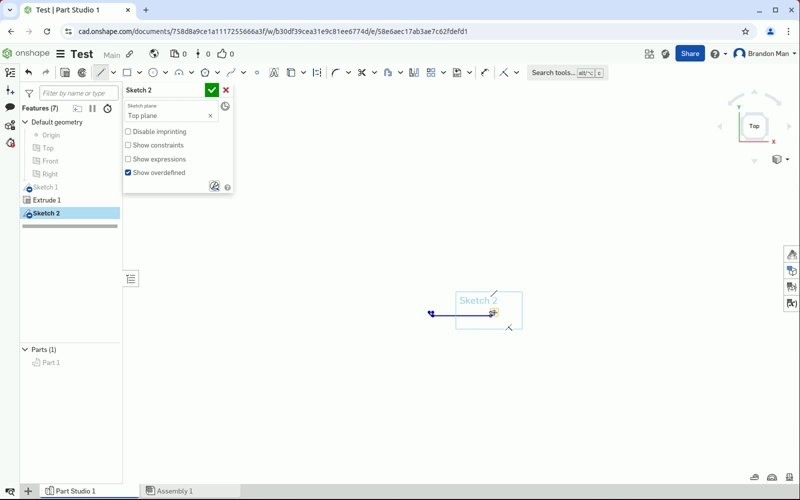
mouse_move(524, 312)
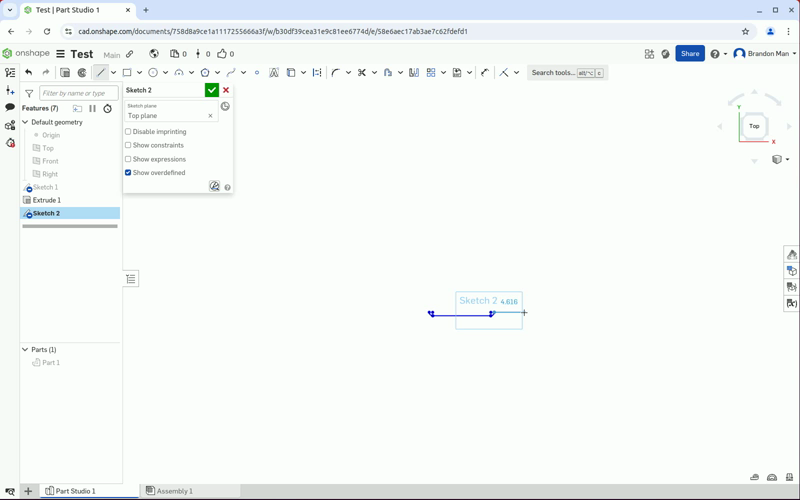
mouse_move(494, 253)
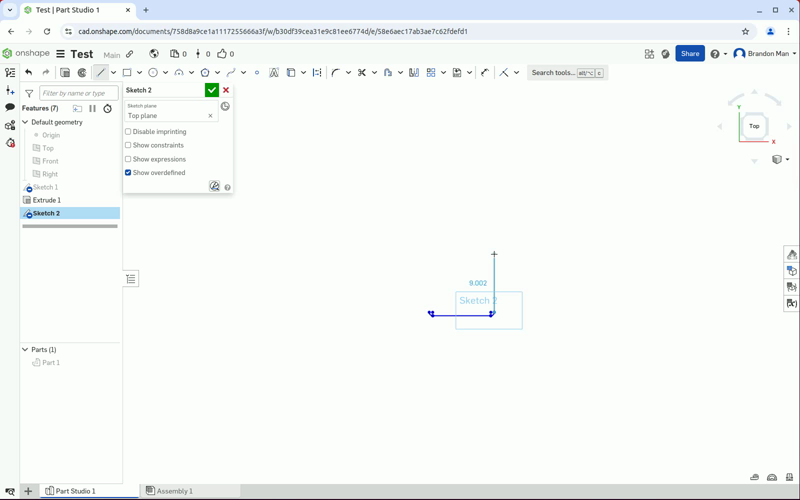
click(494, 253)
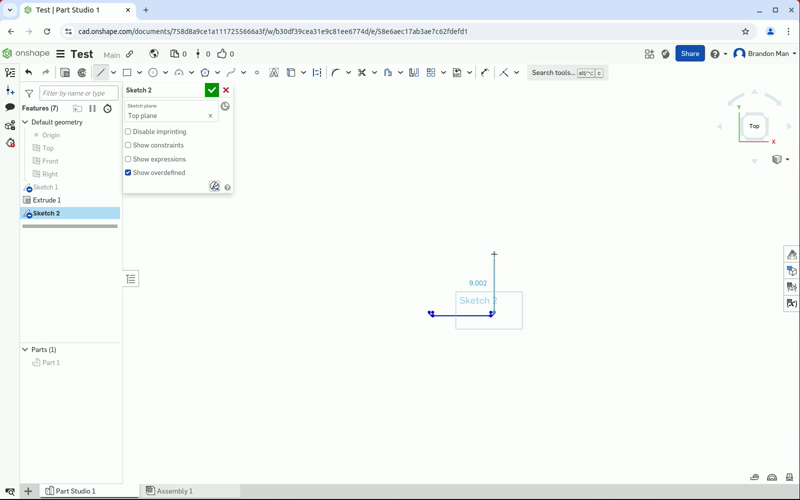
key_up(shift)
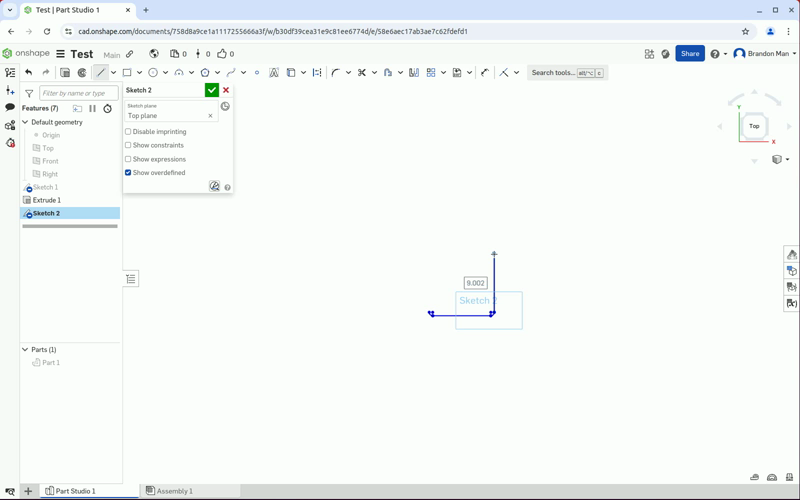
key(esc)
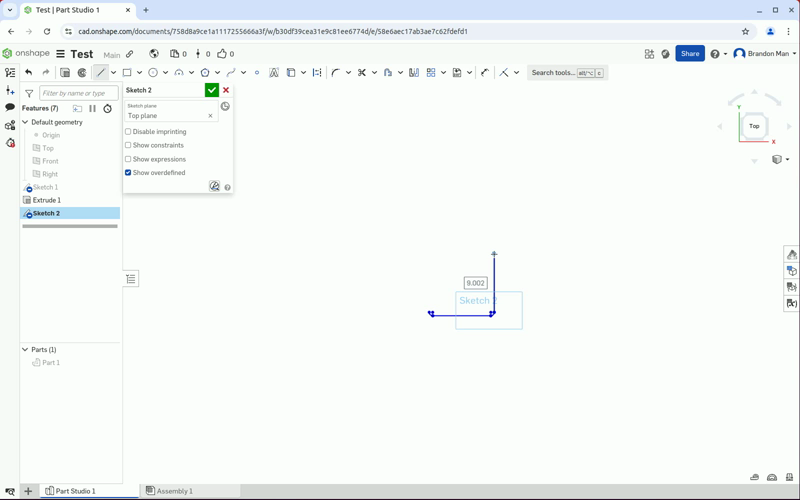
key(a)
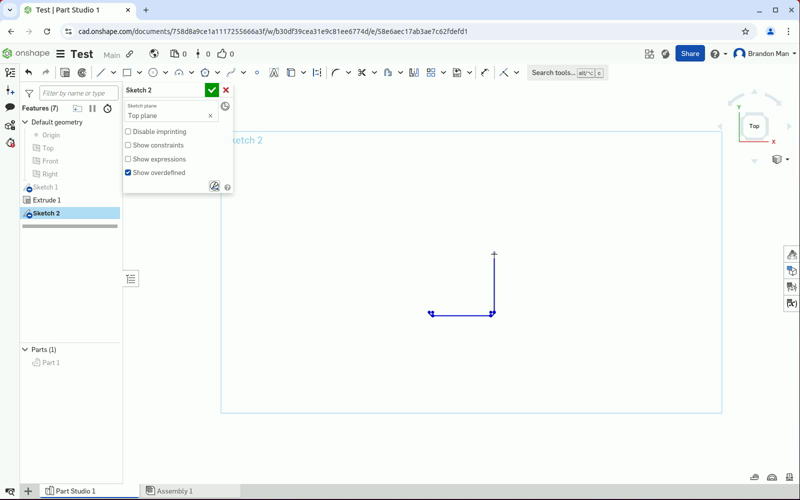
mouse_move(494, 253)
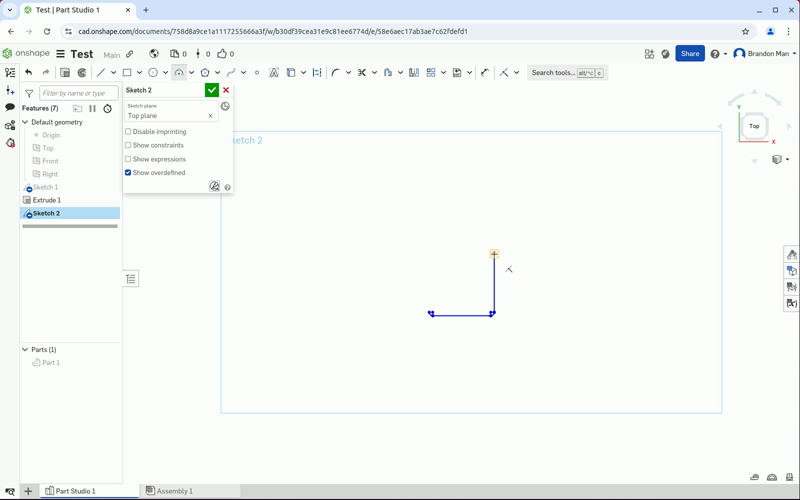
click(494, 253)
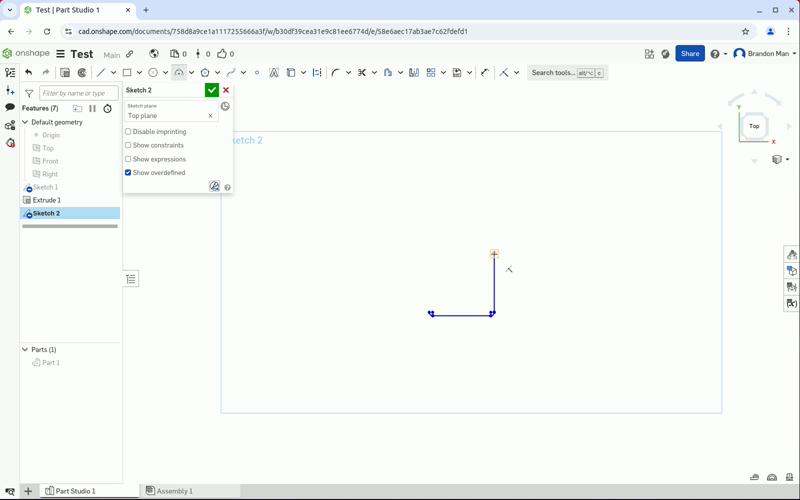
key_down(shift)
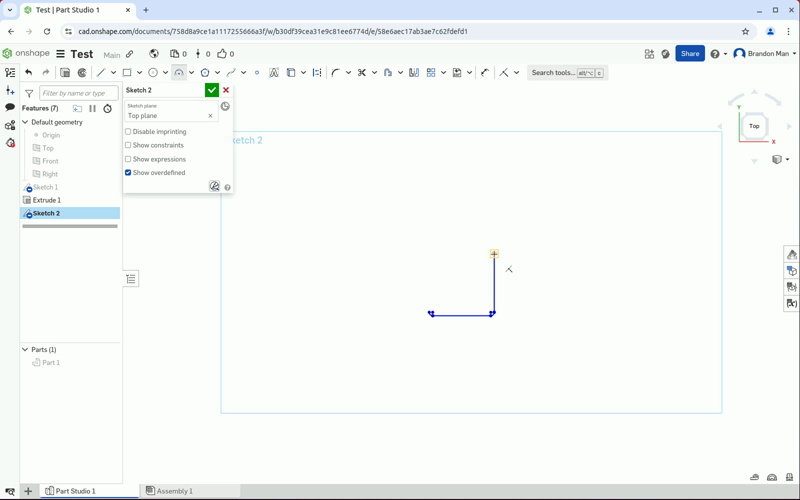
mouse_move(490, 250)
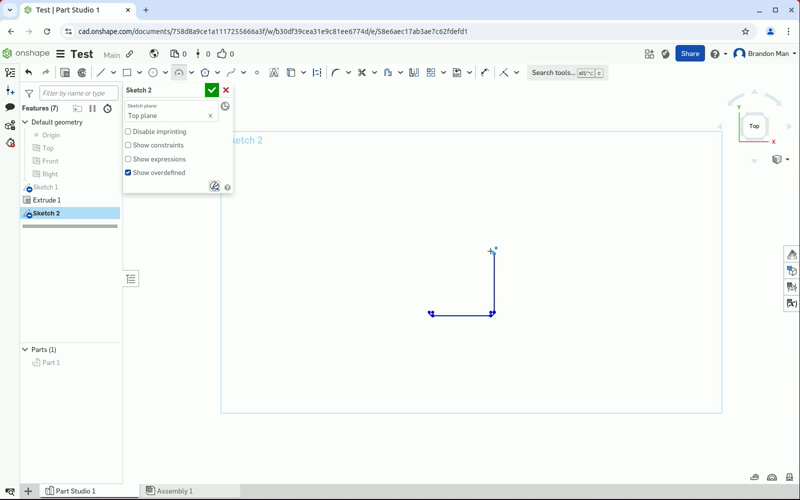
scroll(6)
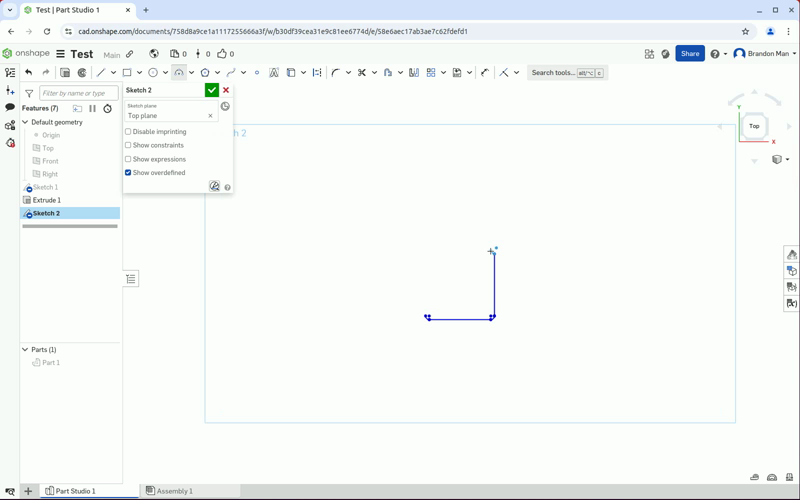
scroll(6)
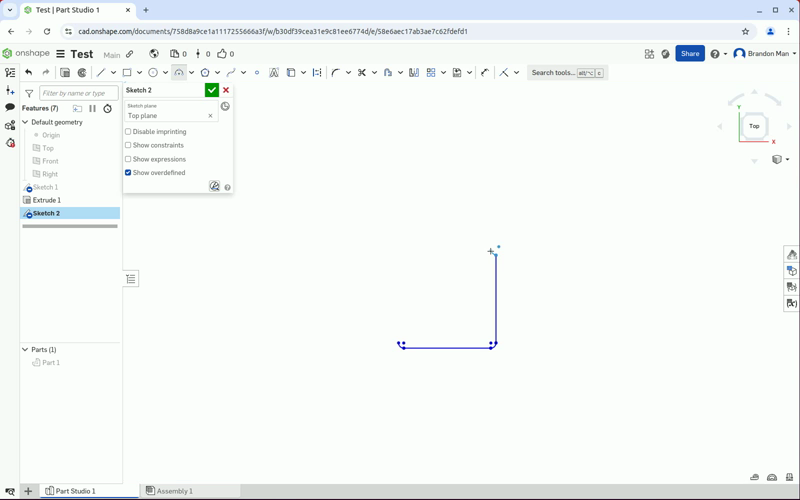
scroll(6)
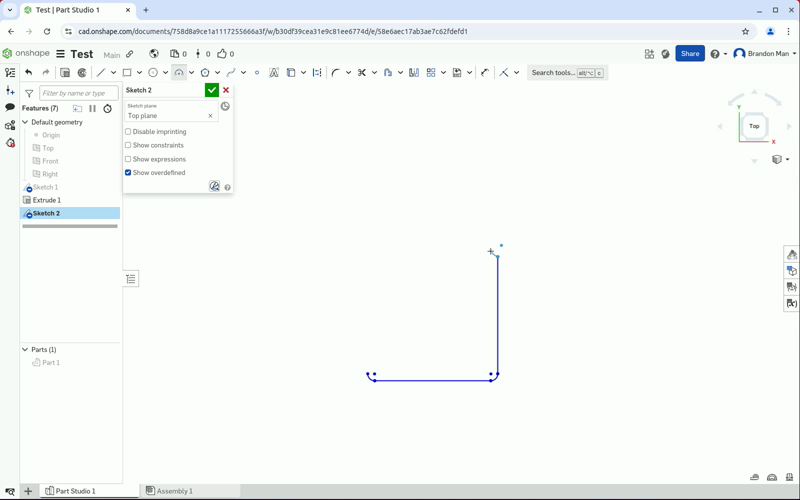
scroll(6)
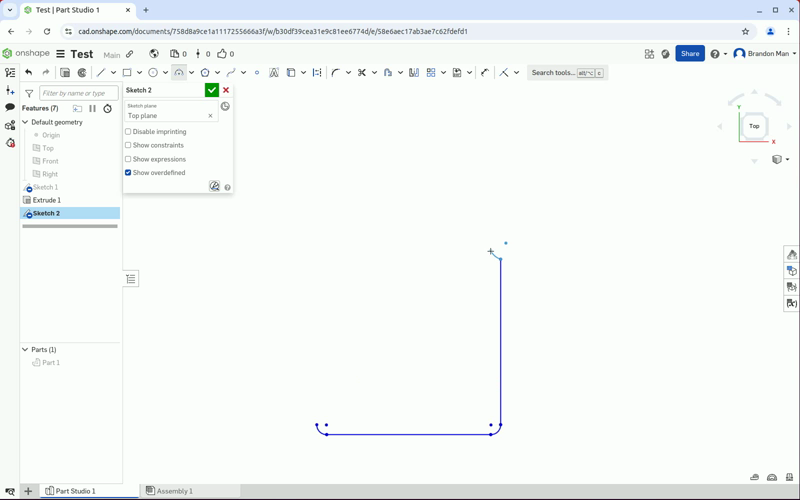
scroll(6)
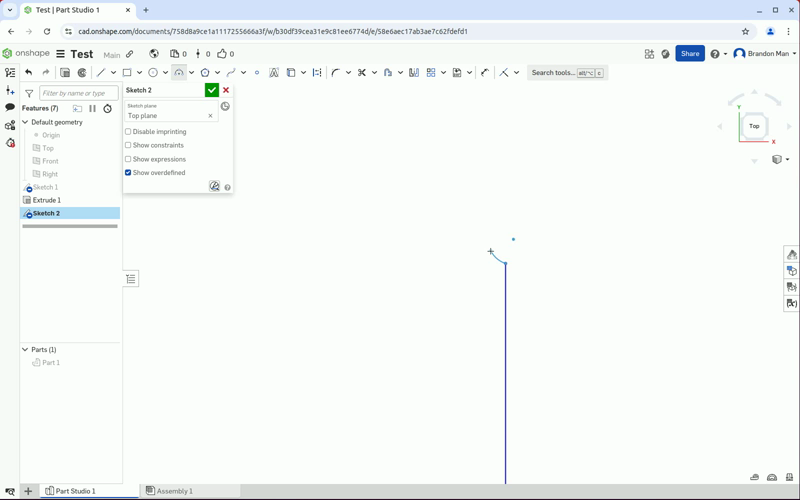
scroll(6)
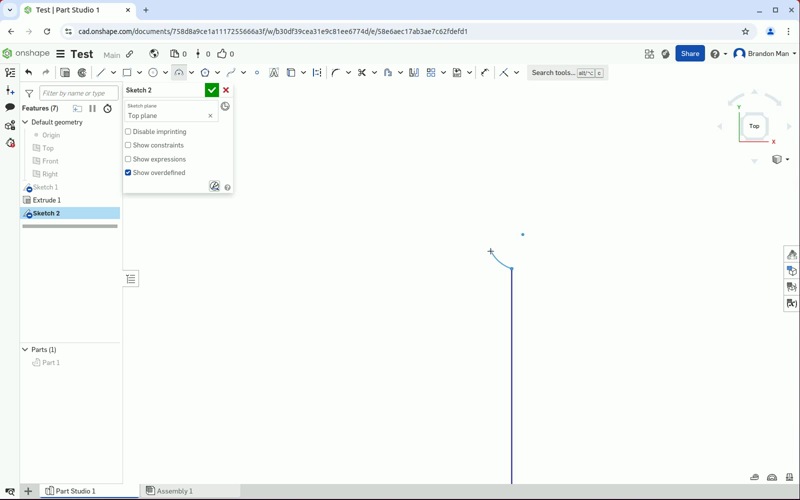
scroll(6)
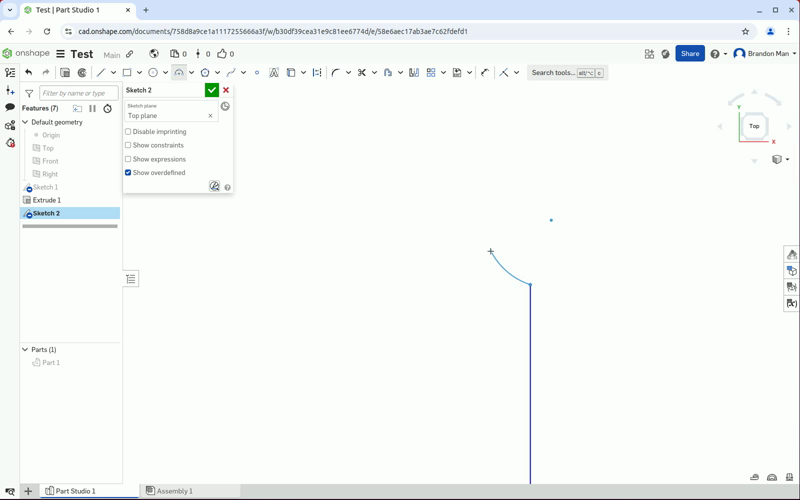
click(490, 250)
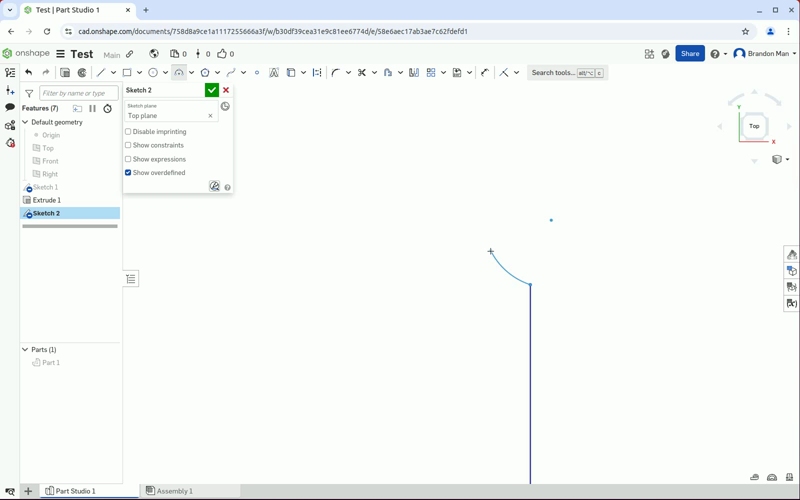
scroll(-6)
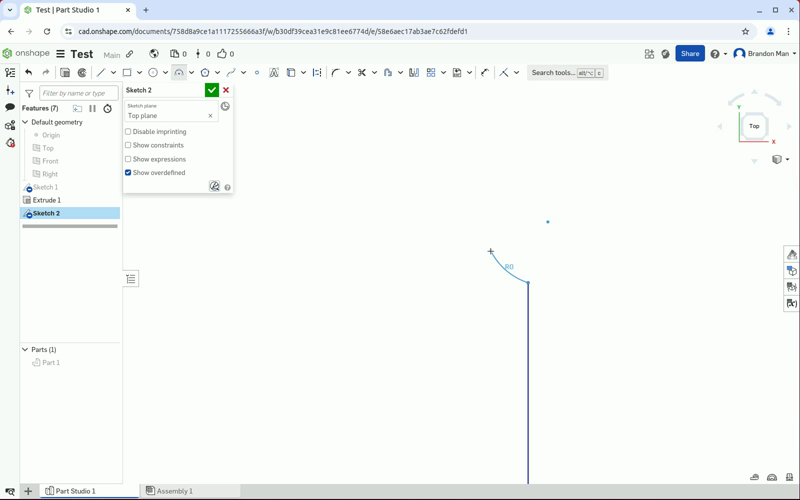
scroll(-6)
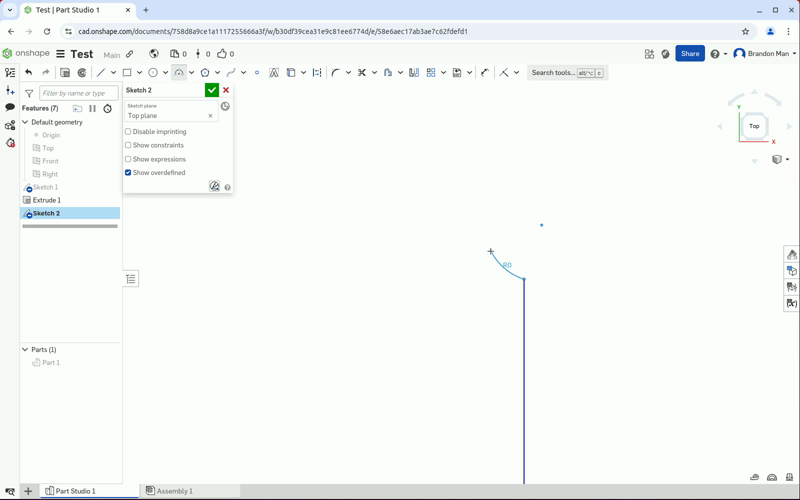
scroll(-6)
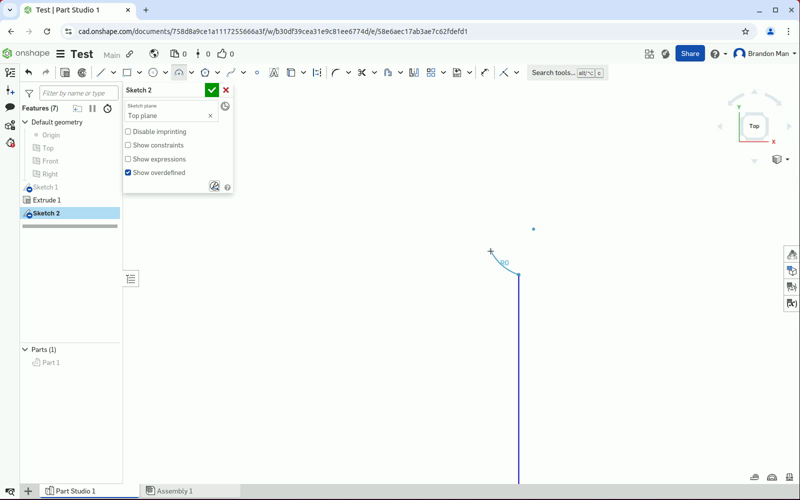
scroll(-6)
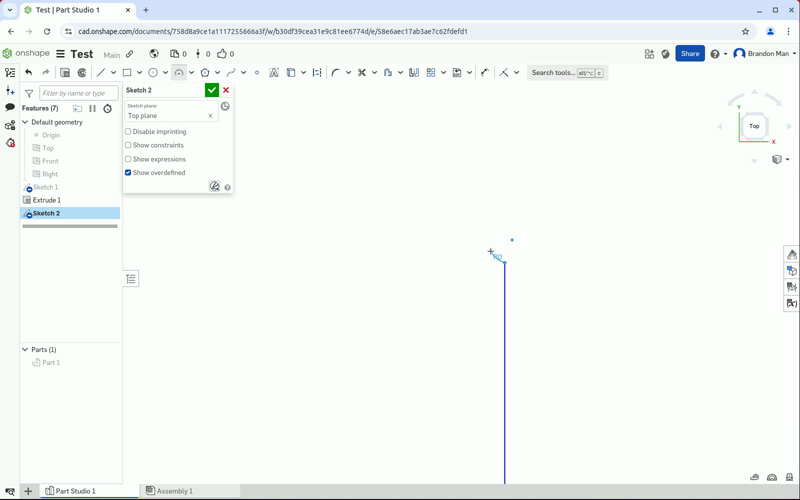
scroll(-6)
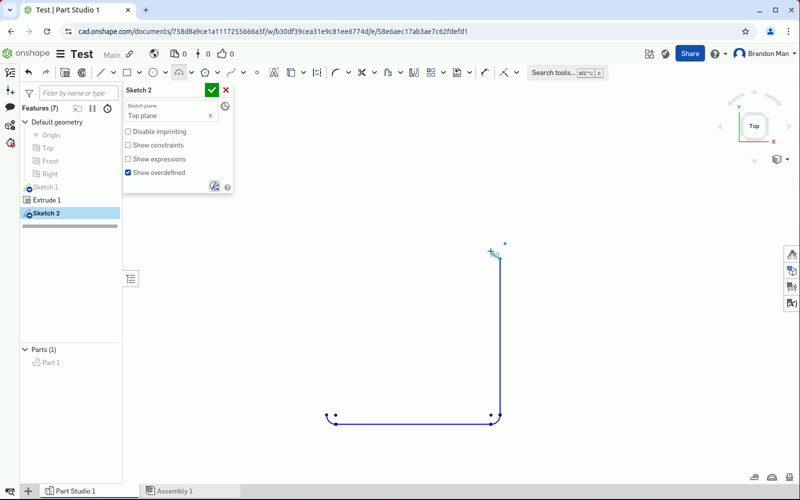
scroll(-6)
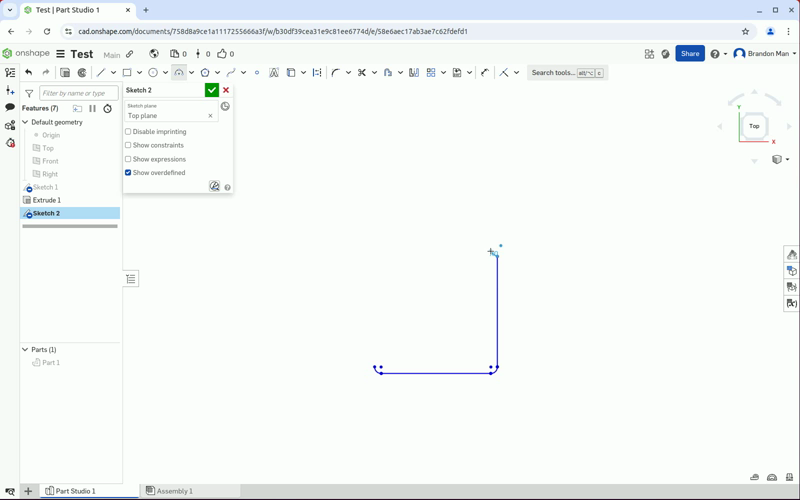
scroll(-6)
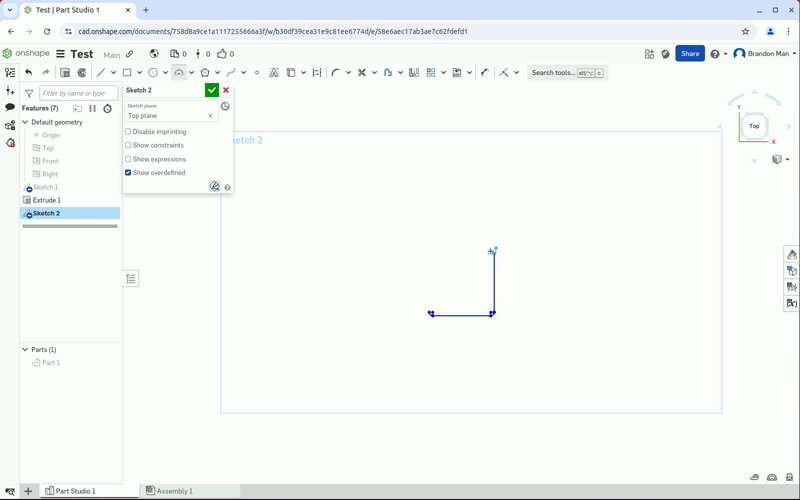
mouse_move(492, 251)
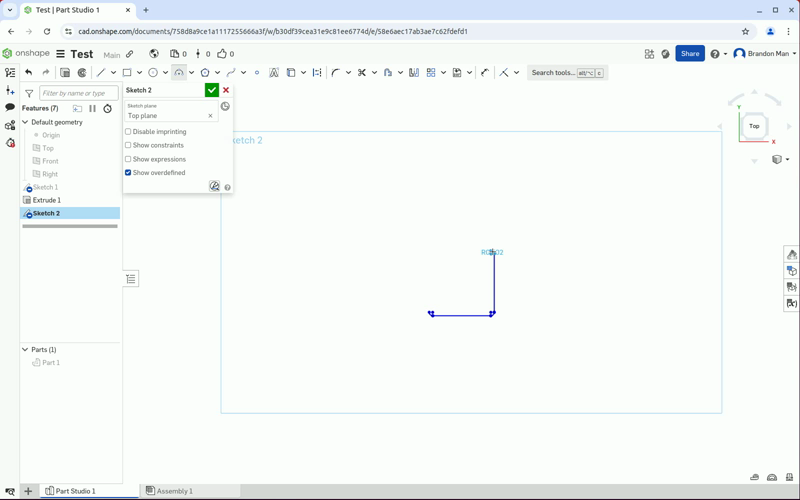
scroll(6)
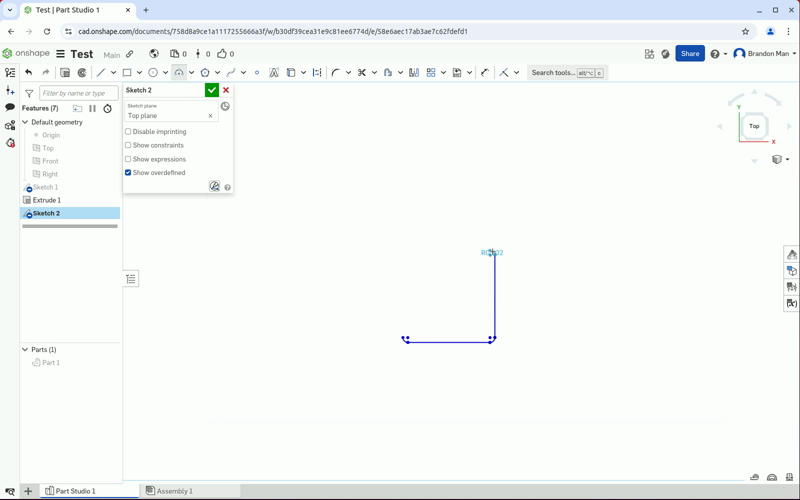
scroll(6)
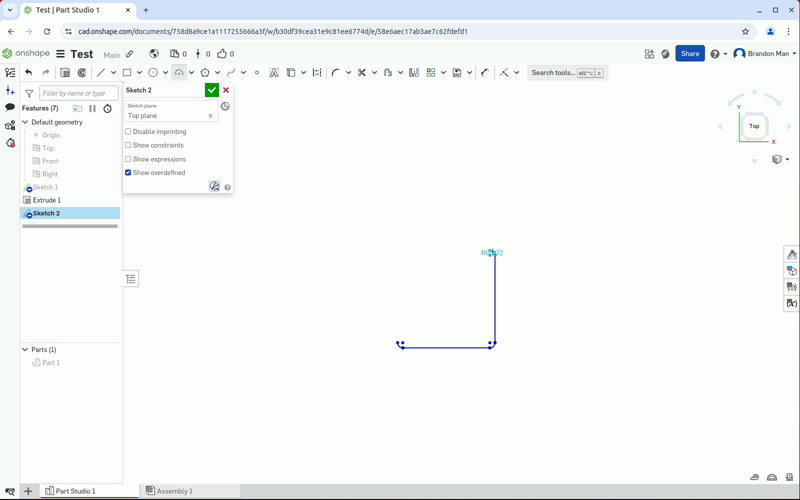
scroll(6)
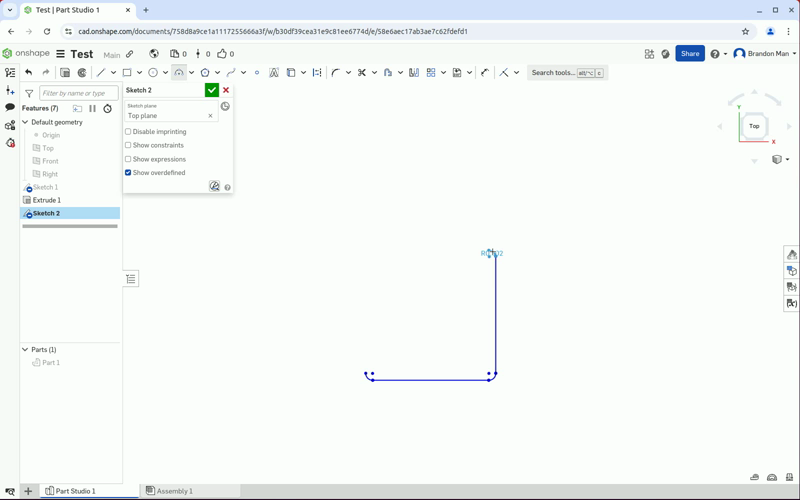
scroll(6)
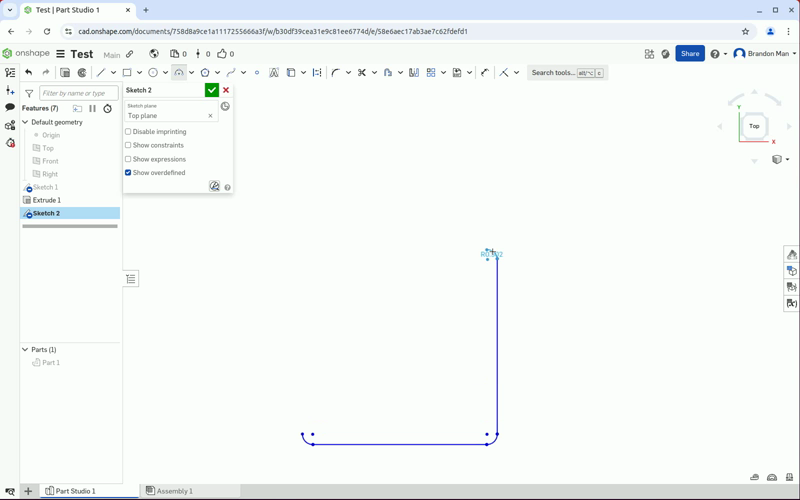
scroll(6)
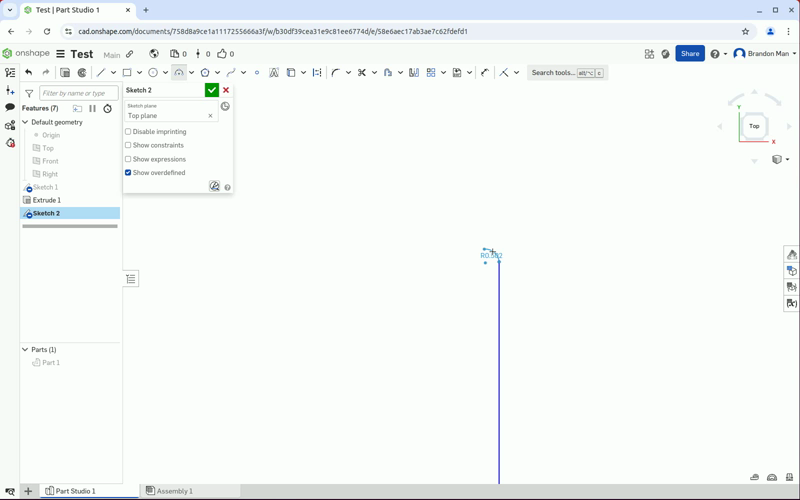
scroll(6)
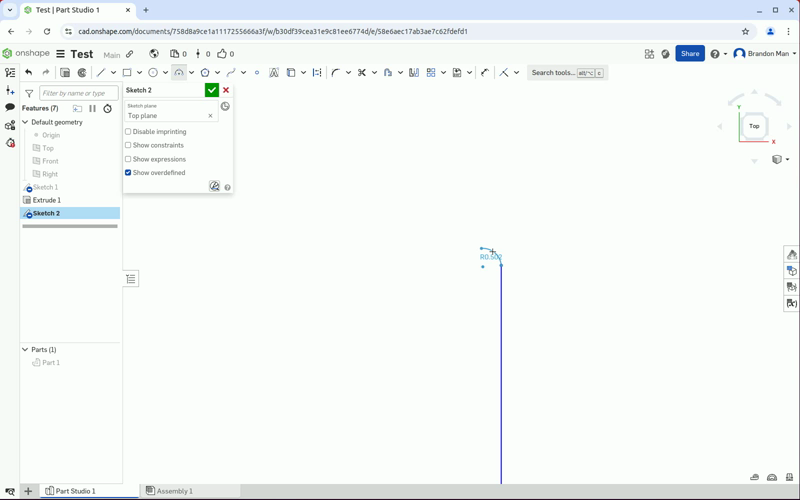
scroll(6)
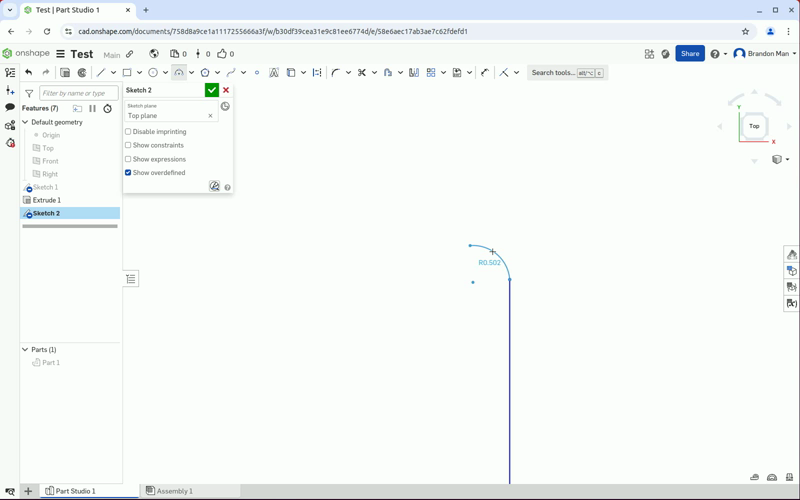
click(492, 251)
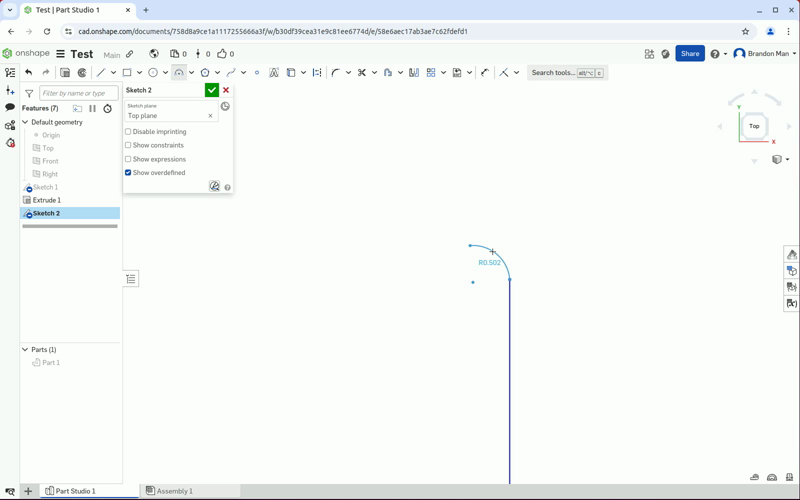
scroll(-6)
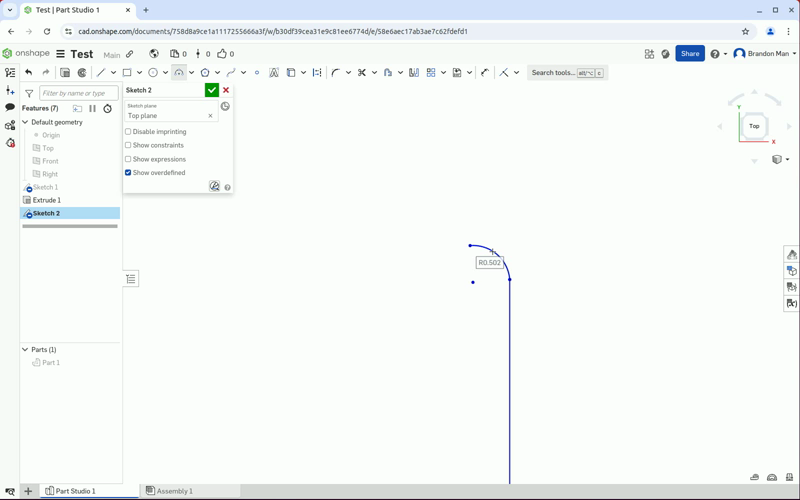
scroll(-6)
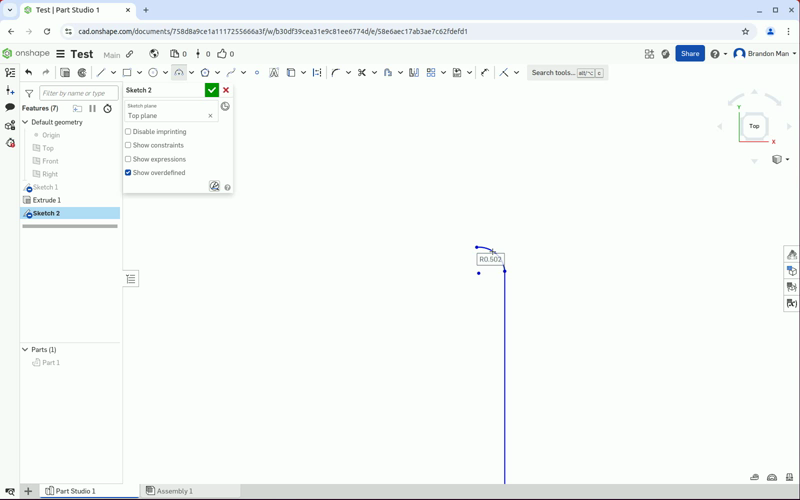
scroll(-6)
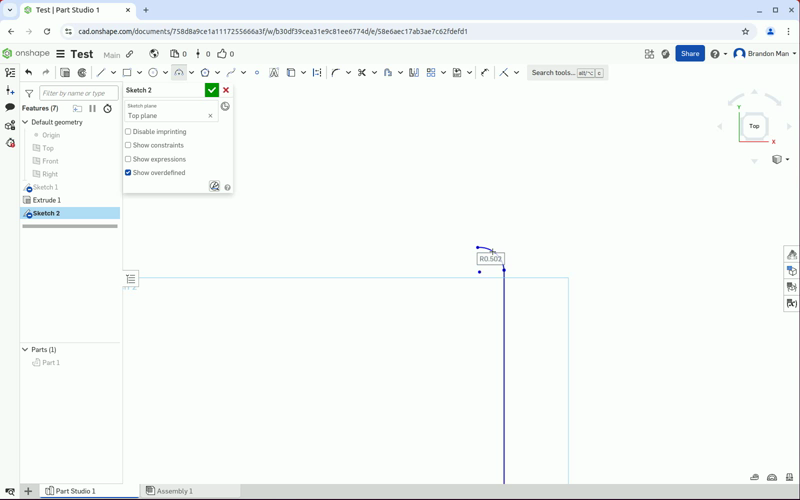
scroll(-6)
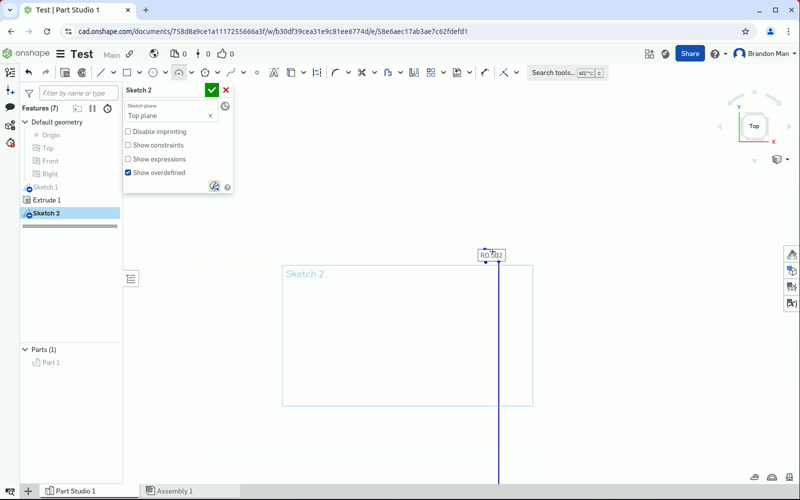
scroll(-6)
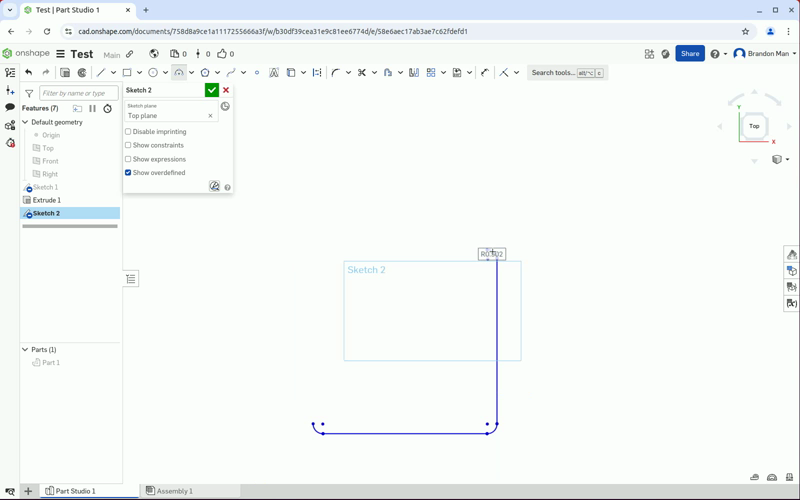
scroll(-6)
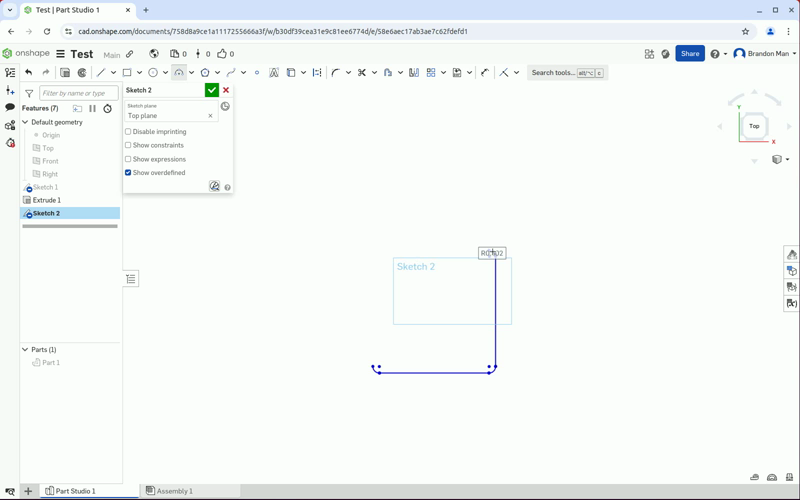
scroll(-6)
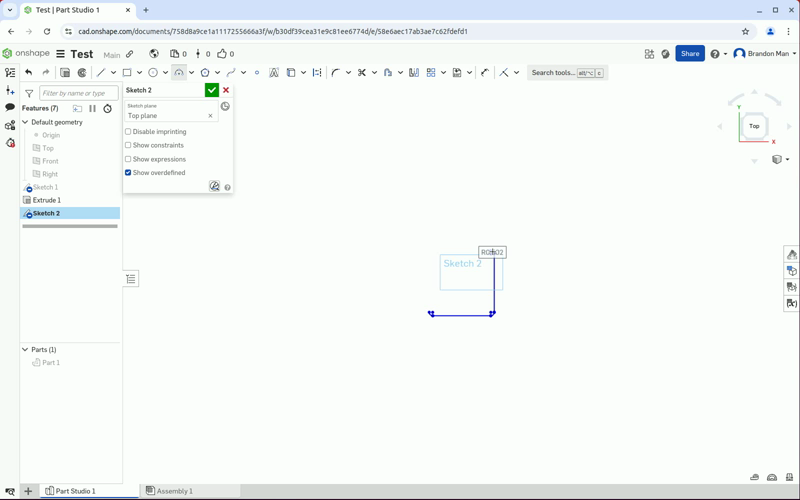
key_up(shift)
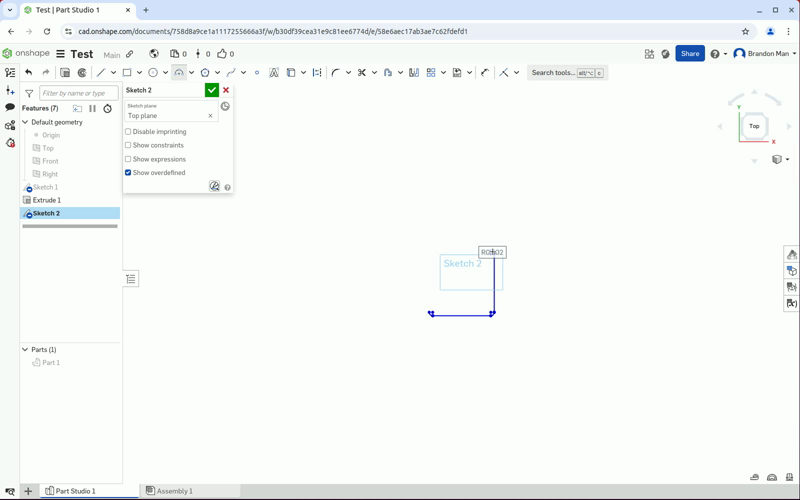
key(esc)
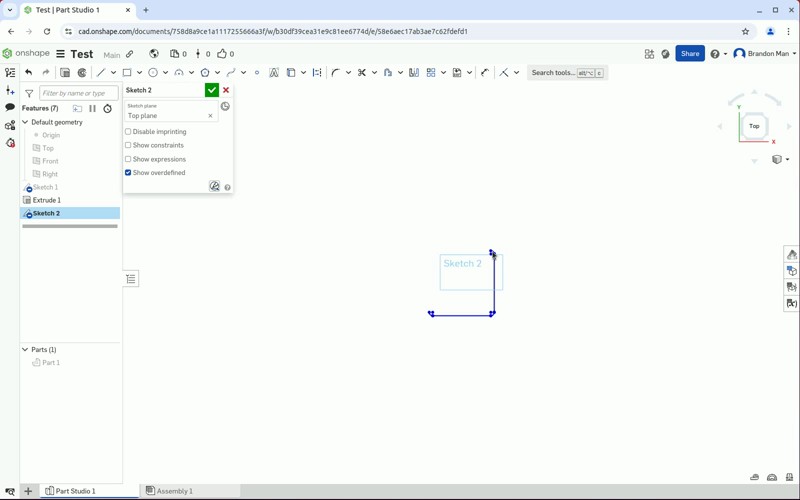
key(l)
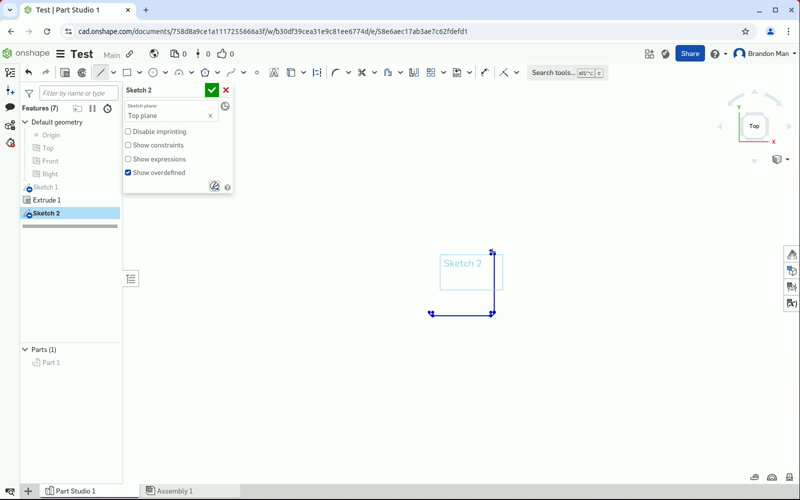
mouse_move(490, 250)
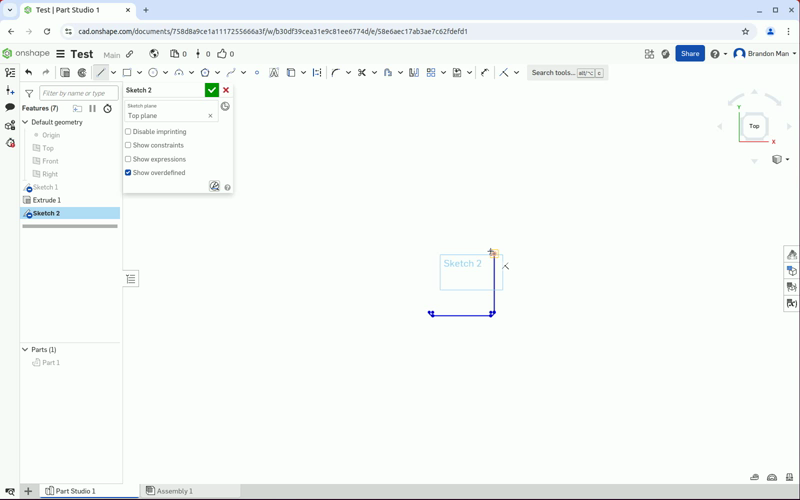
scroll(6)
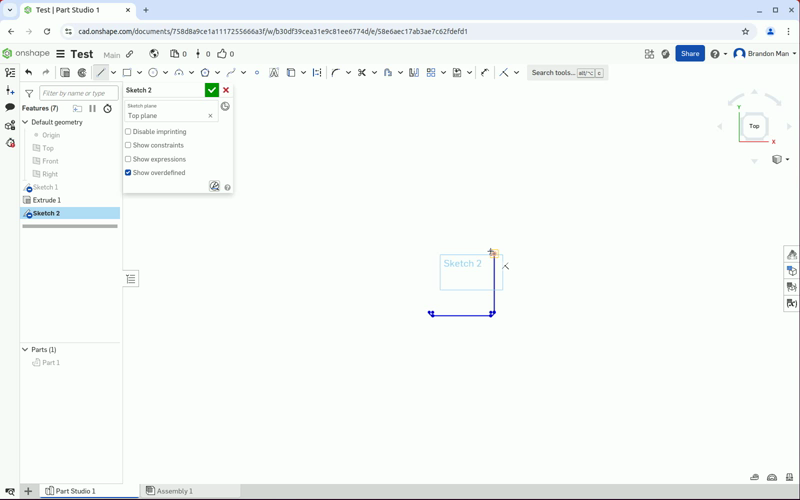
scroll(6)
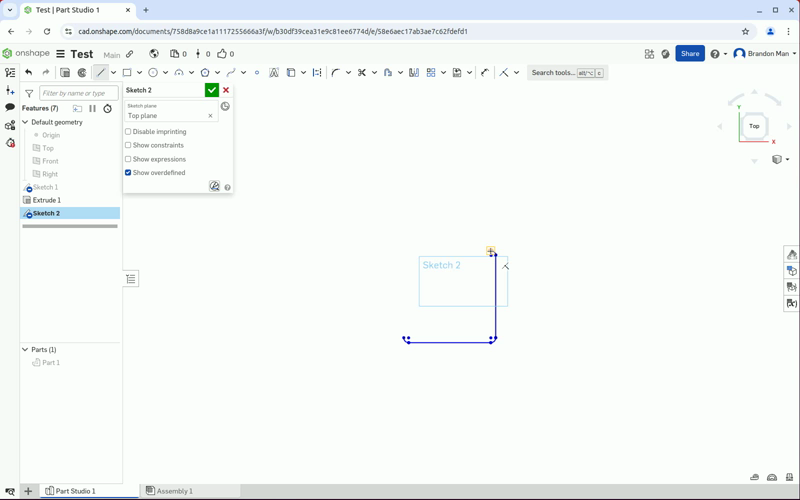
scroll(6)
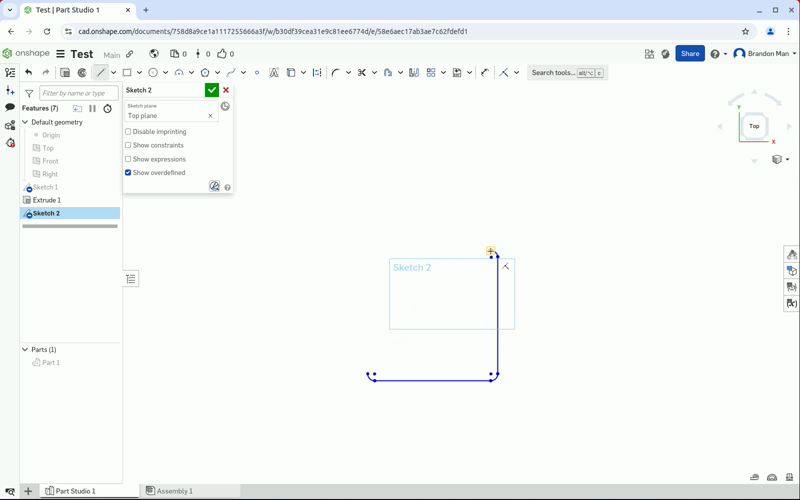
scroll(6)
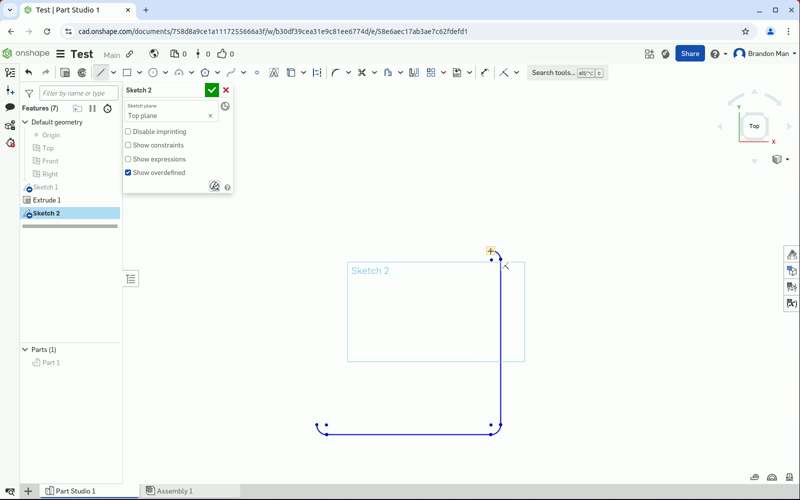
scroll(6)
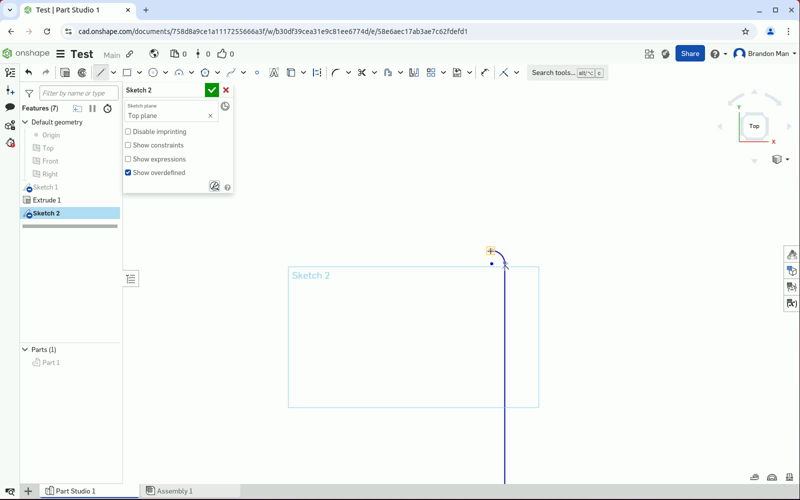
scroll(6)
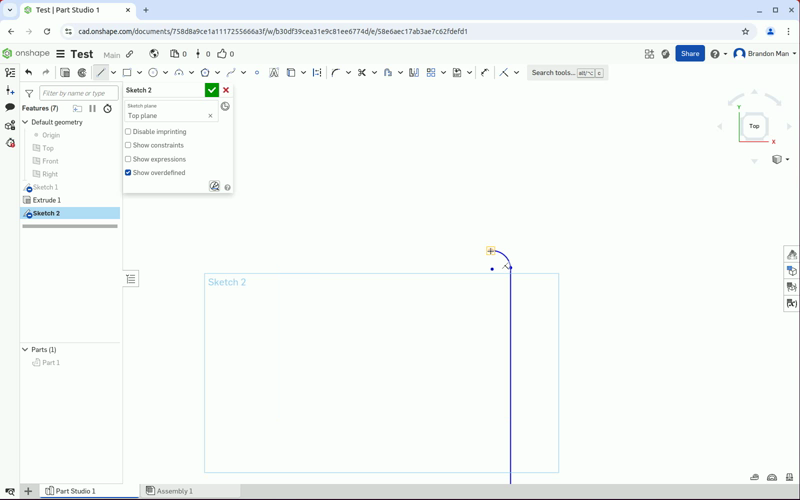
scroll(6)
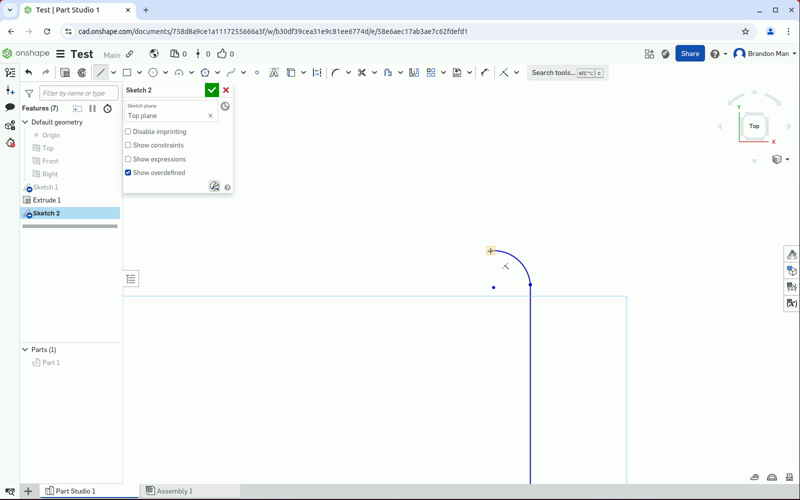
click(490, 250)
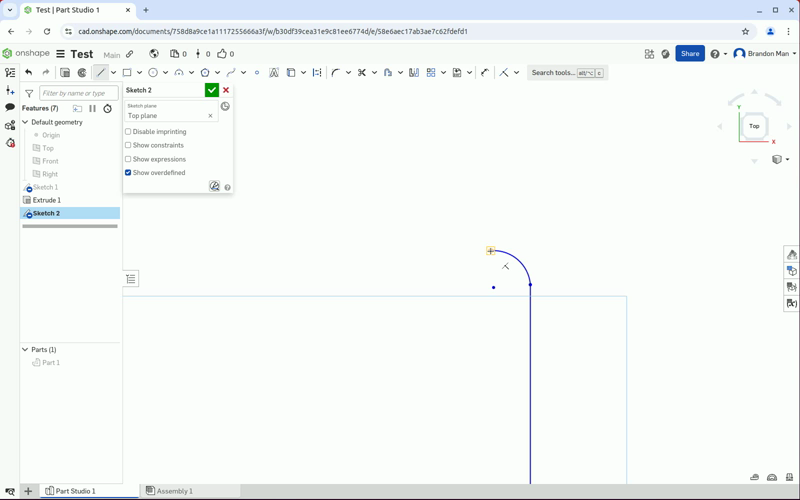
scroll(-6)
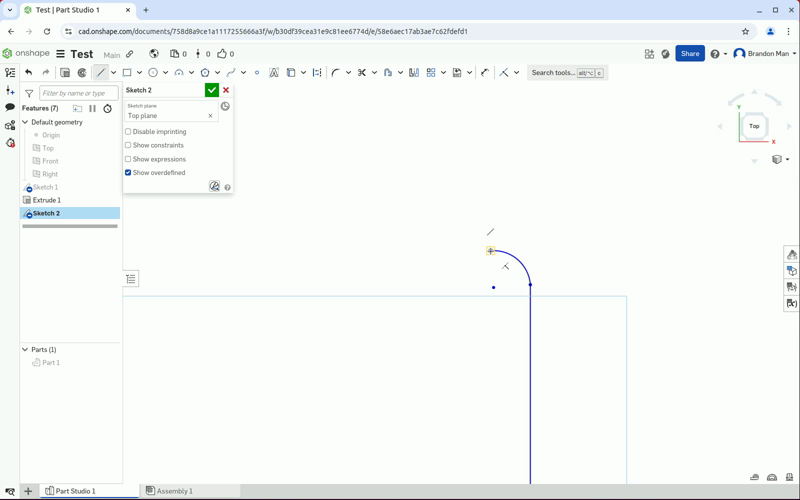
scroll(-6)
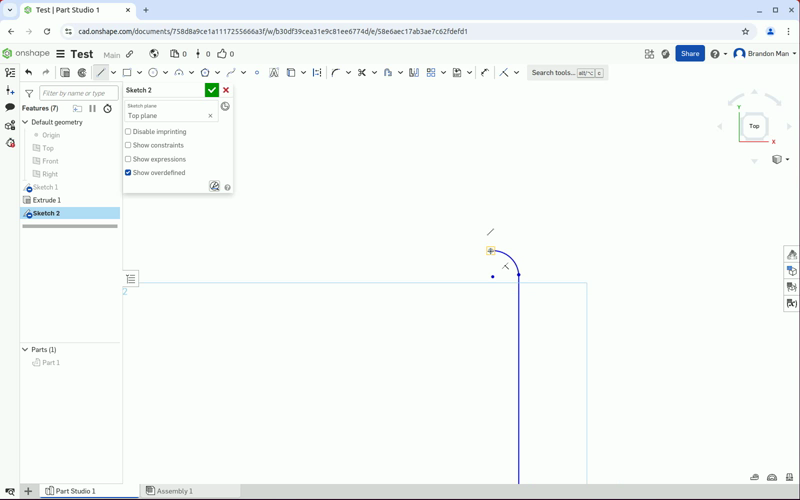
scroll(-6)
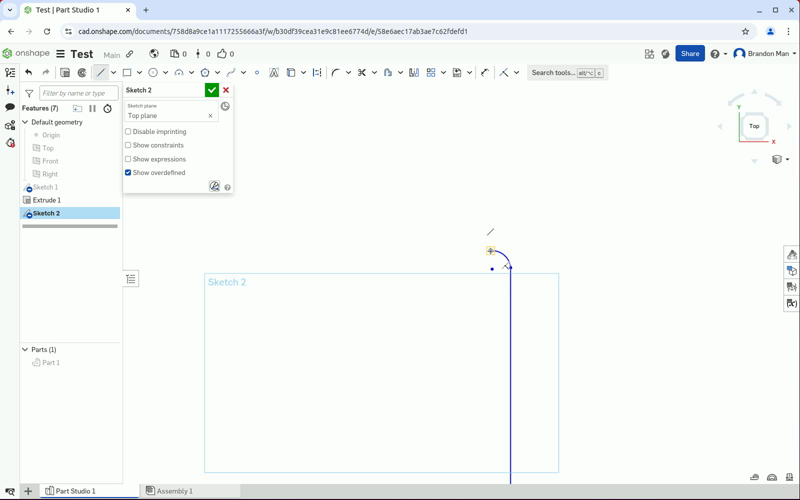
scroll(-6)
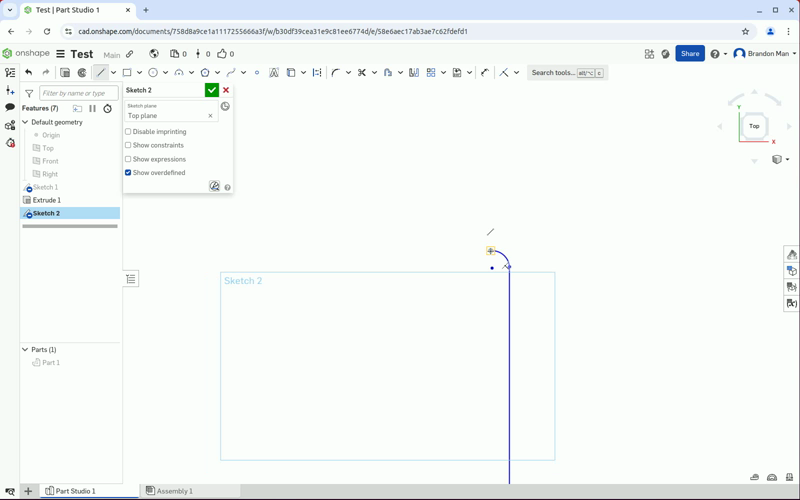
scroll(-6)
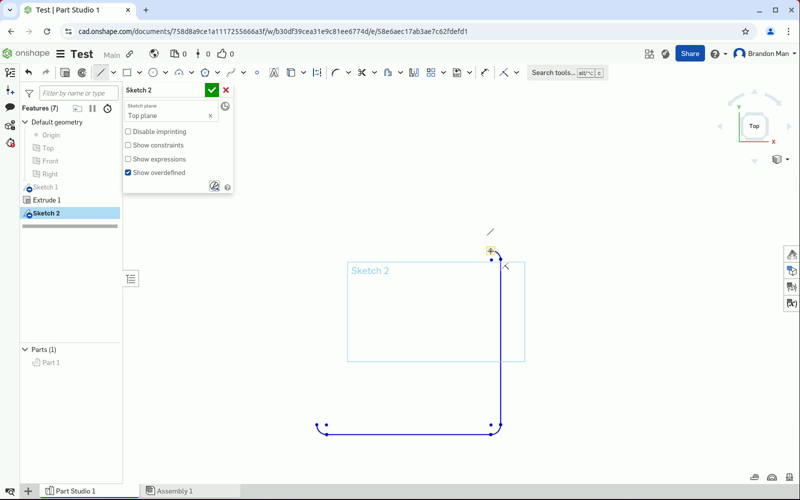
scroll(-6)
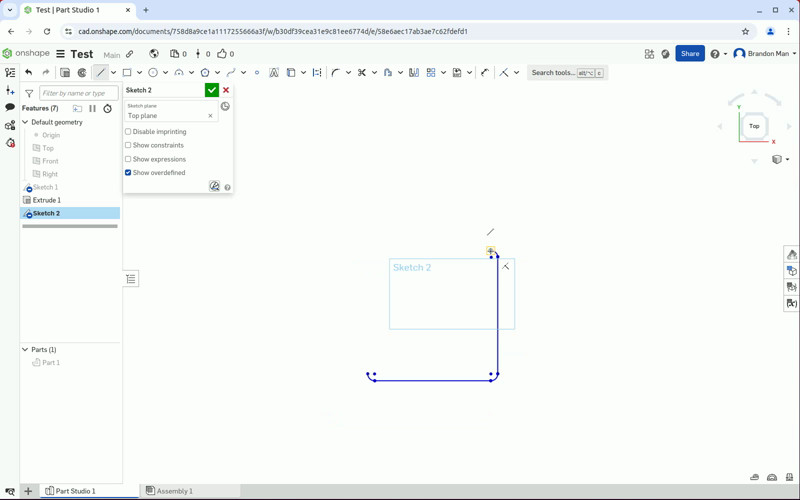
scroll(-6)
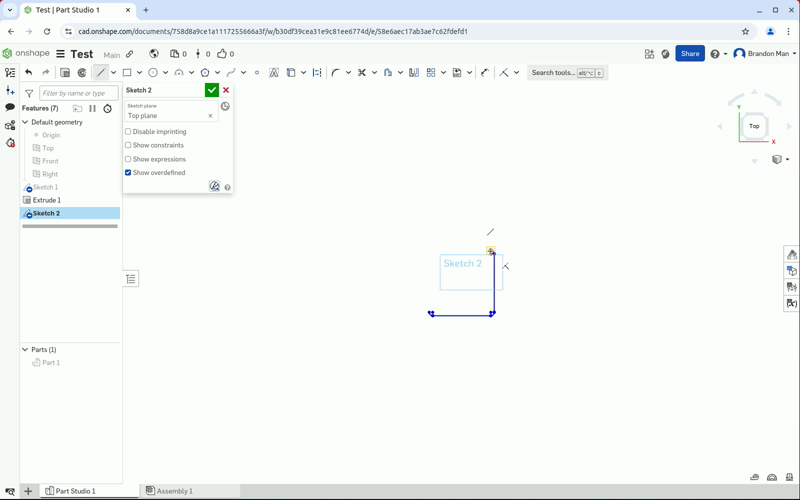
key_down(shift)
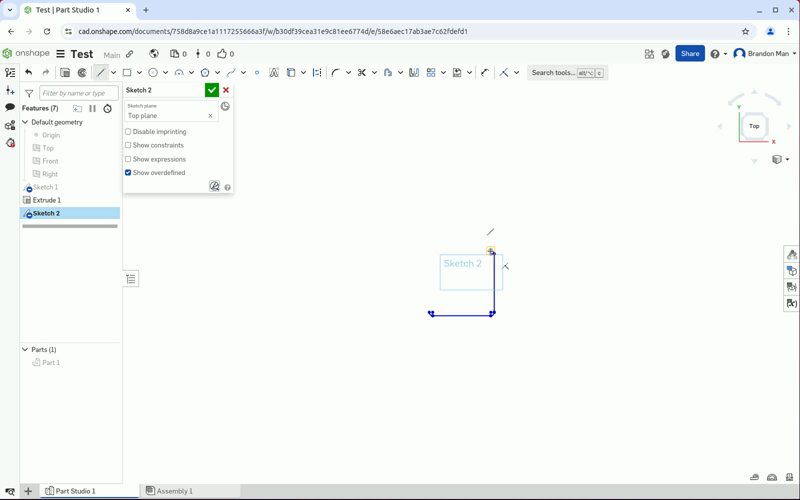
mouse_move(520, 250)
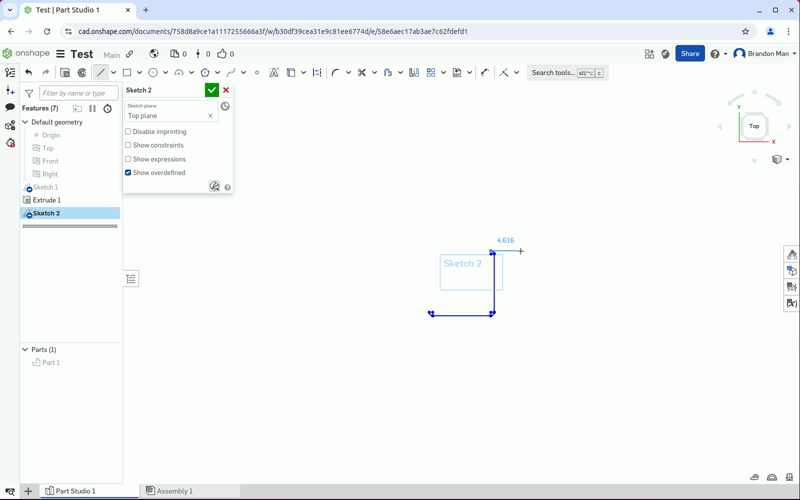
mouse_move(432, 250)
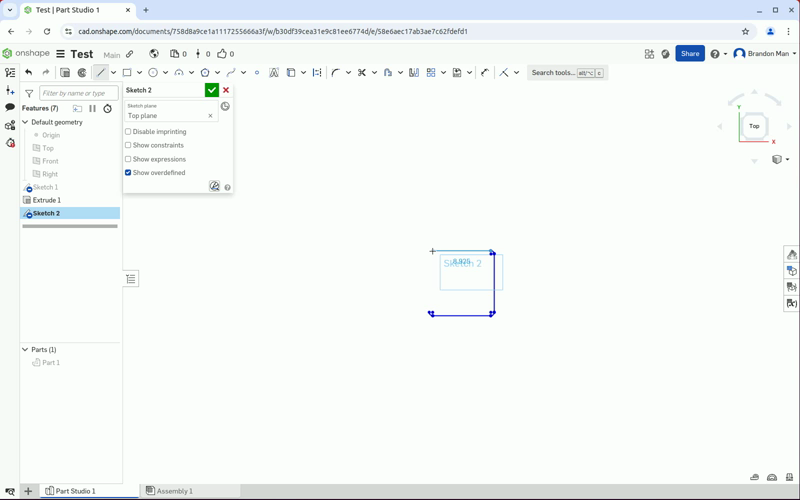
click(432, 250)
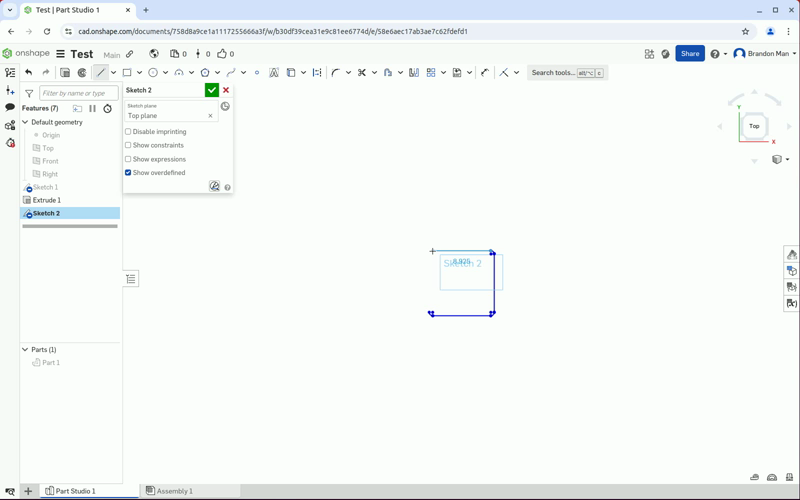
key_up(shift)
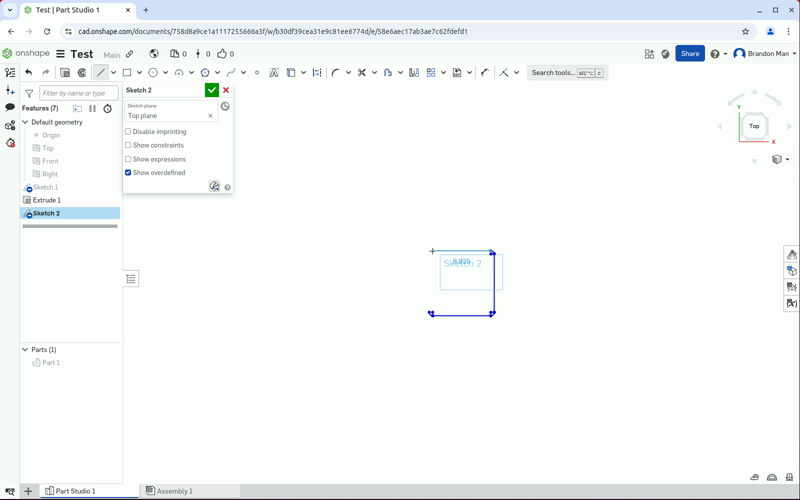
key(esc)
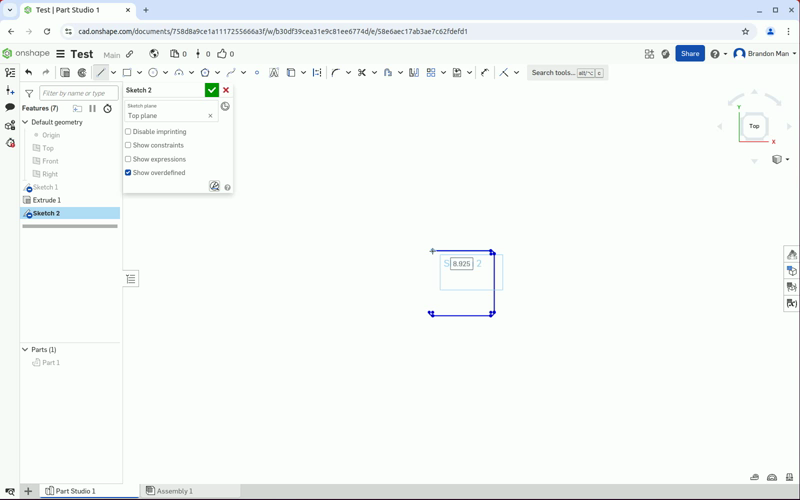
key(a)
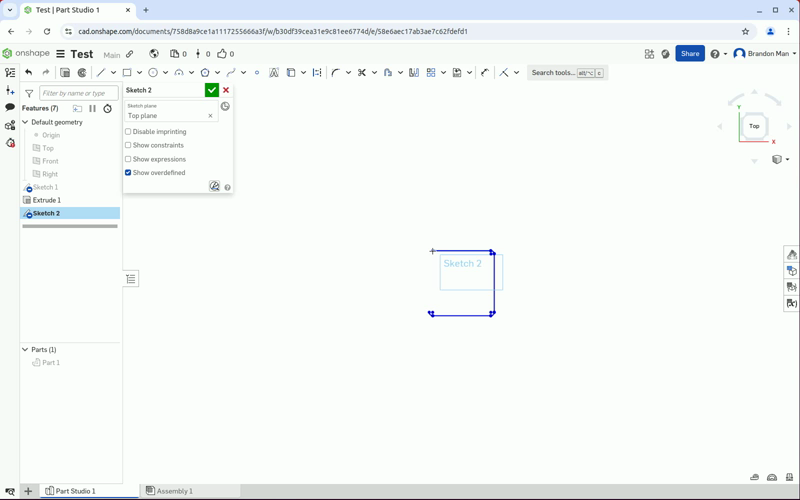
mouse_move(432, 250)
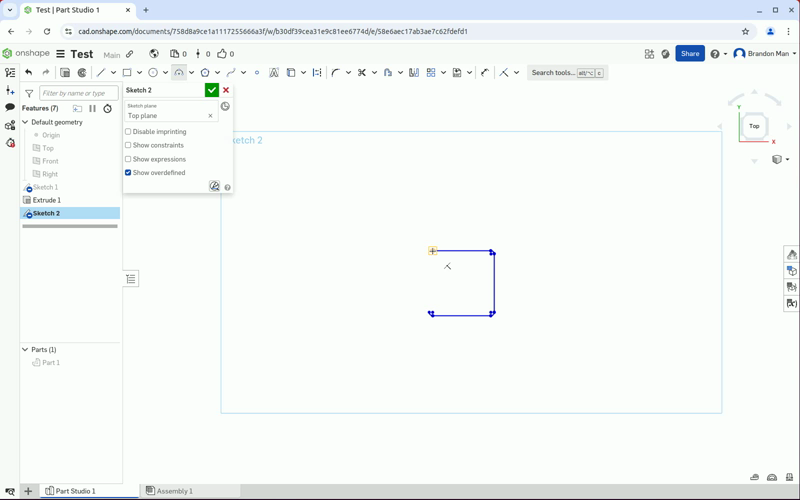
click(432, 250)
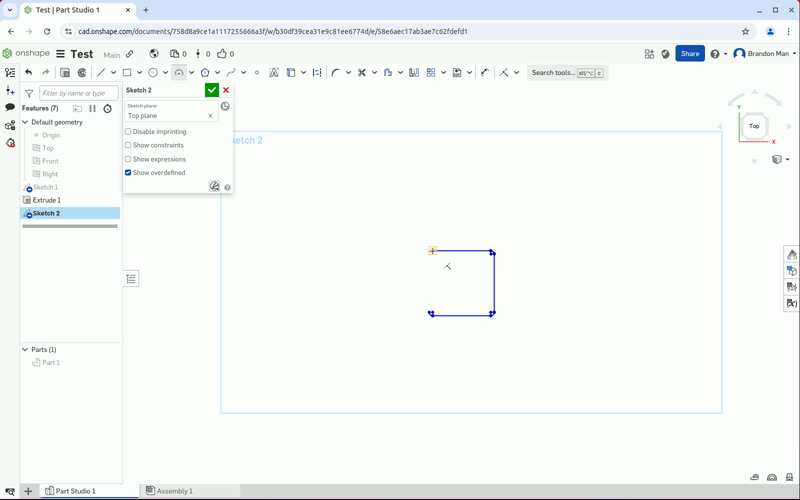
key_down(shift)
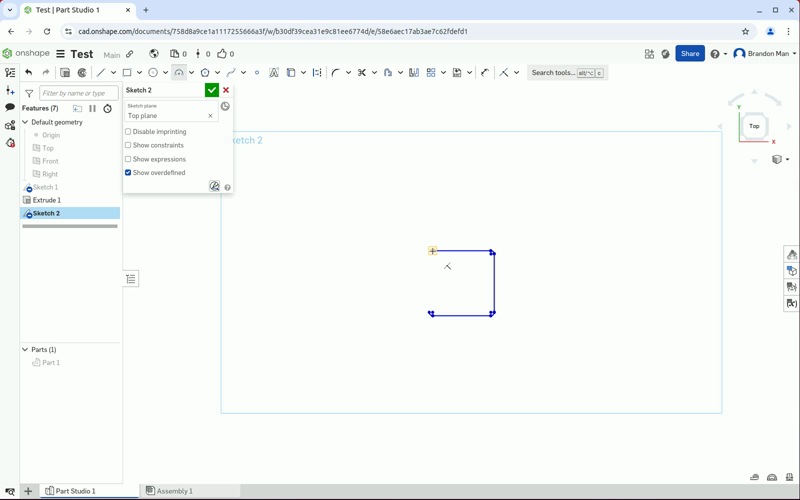
mouse_move(429, 253)
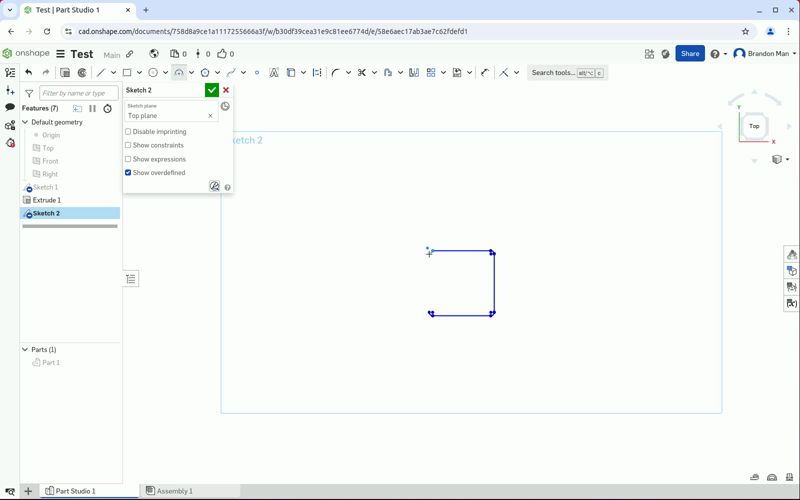
scroll(6)
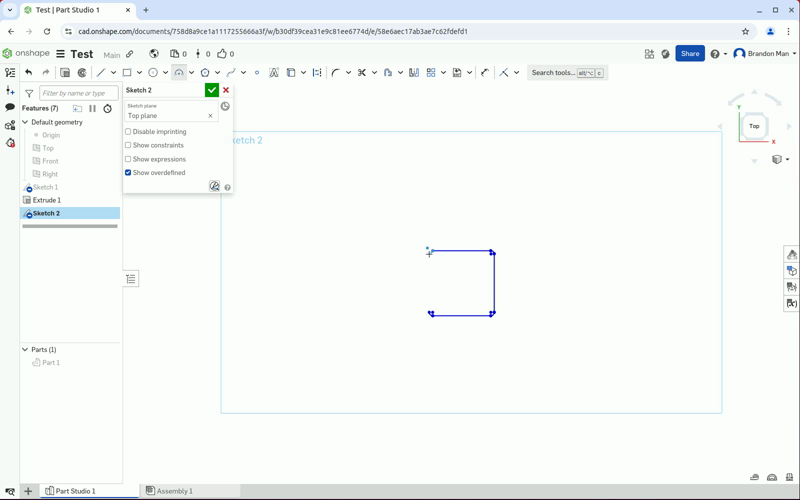
scroll(6)
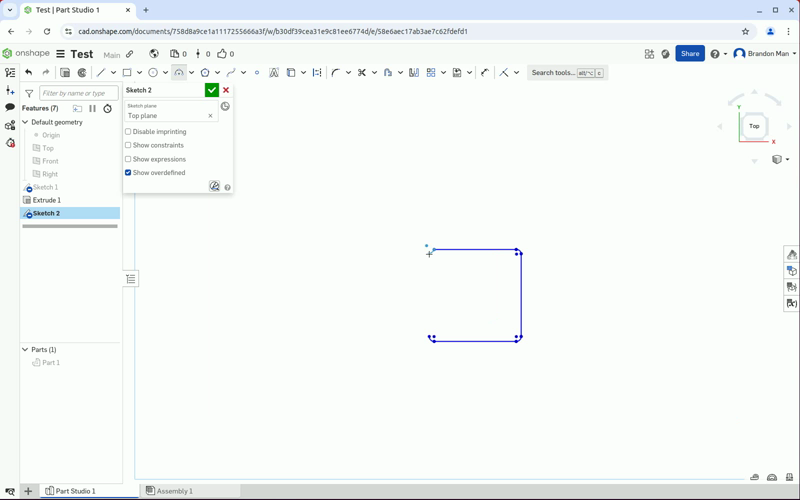
scroll(6)
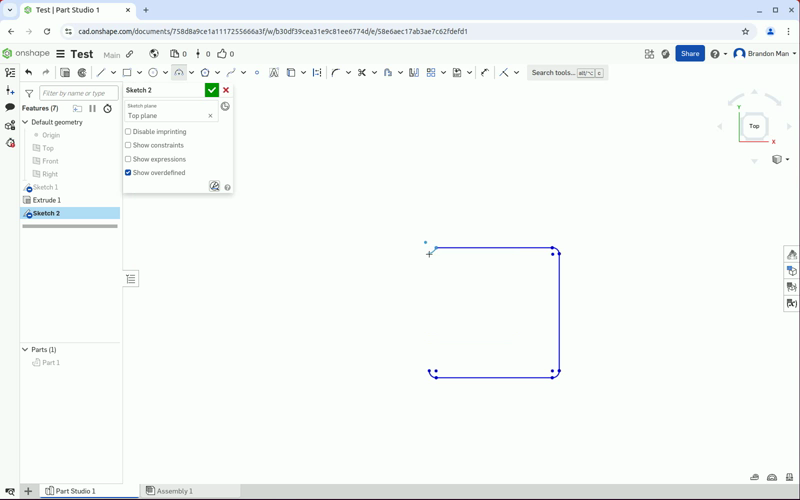
scroll(6)
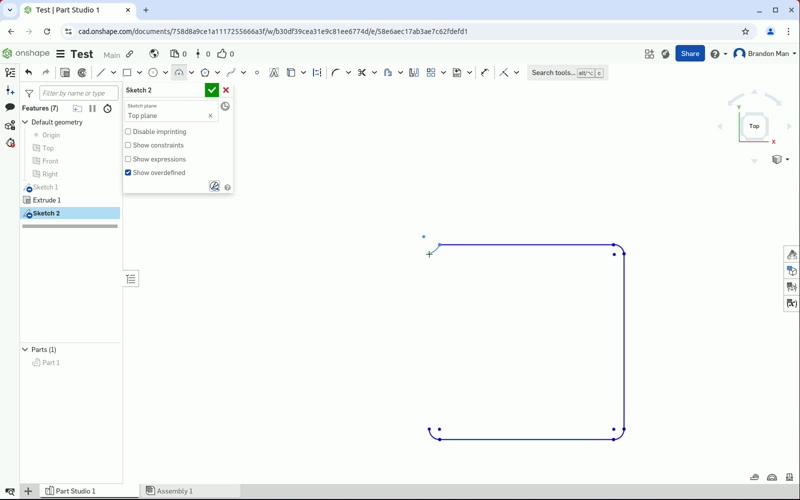
scroll(6)
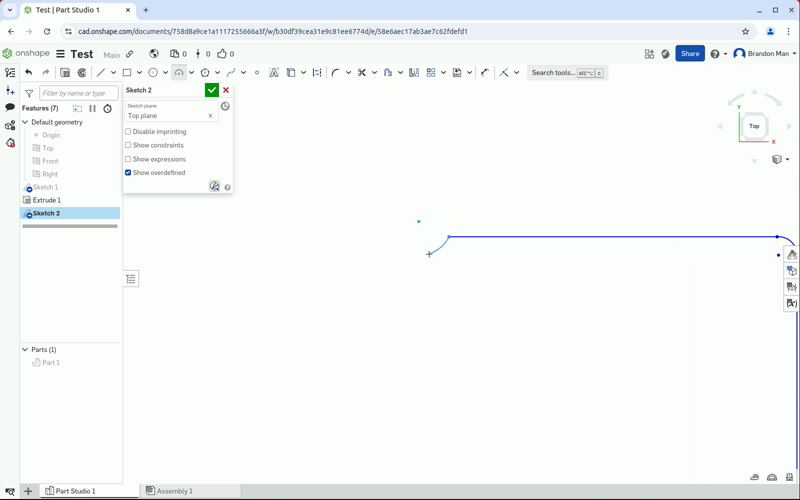
scroll(6)
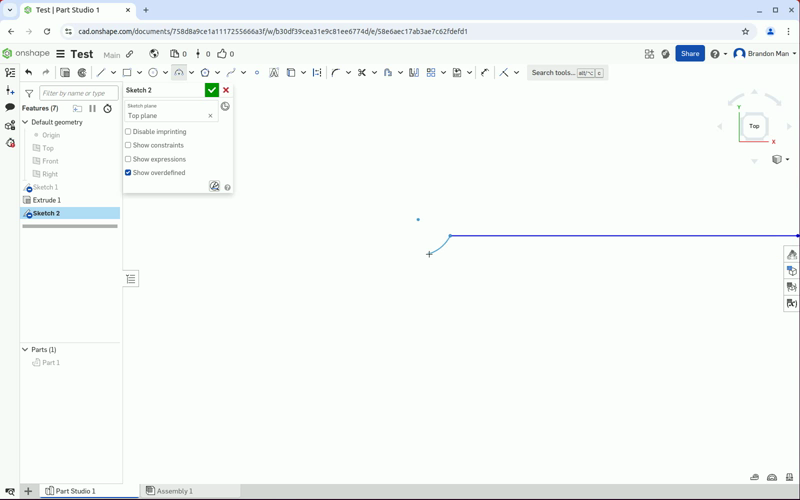
scroll(6)
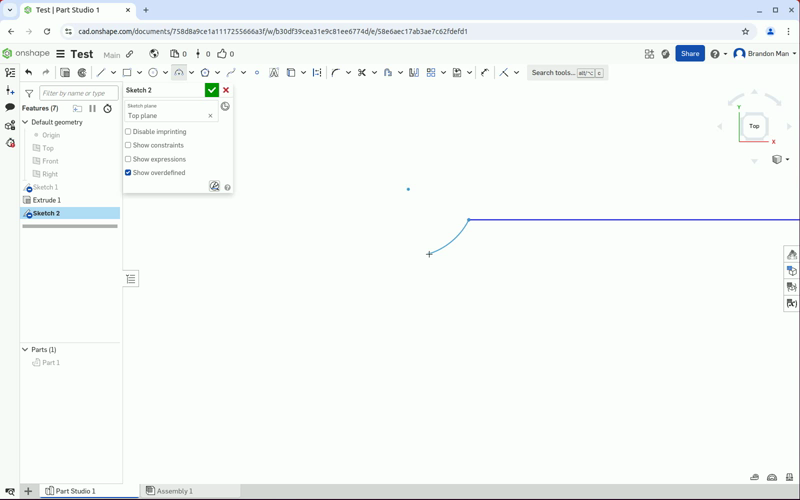
click(429, 253)
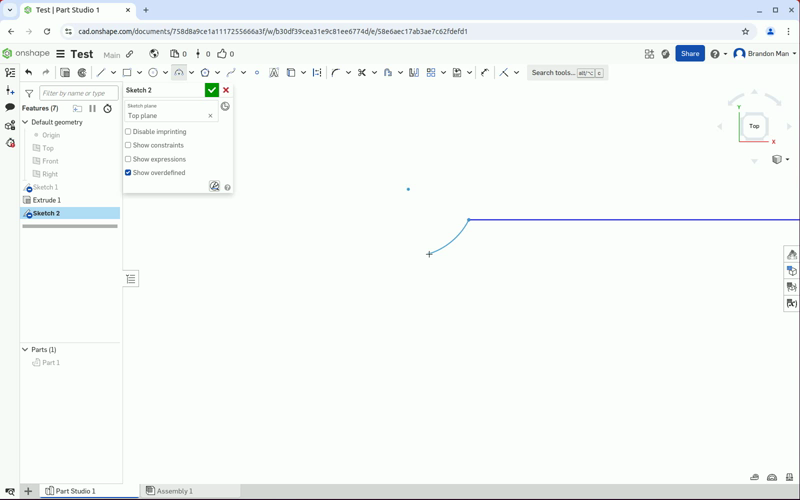
scroll(-6)
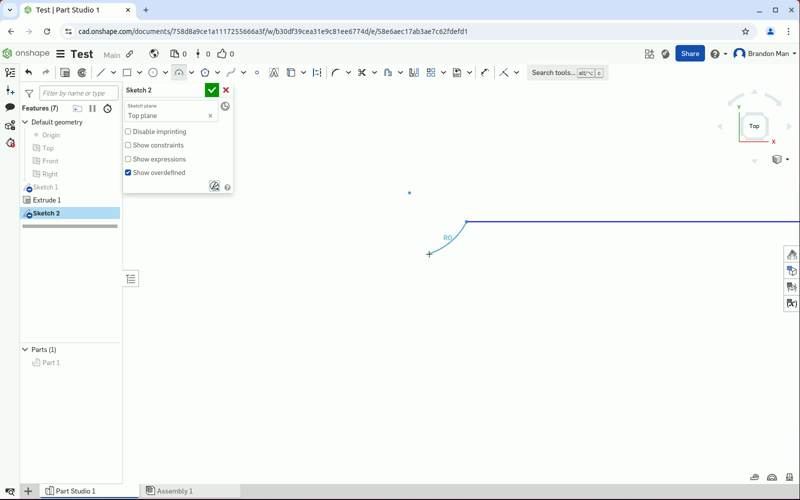
scroll(-6)
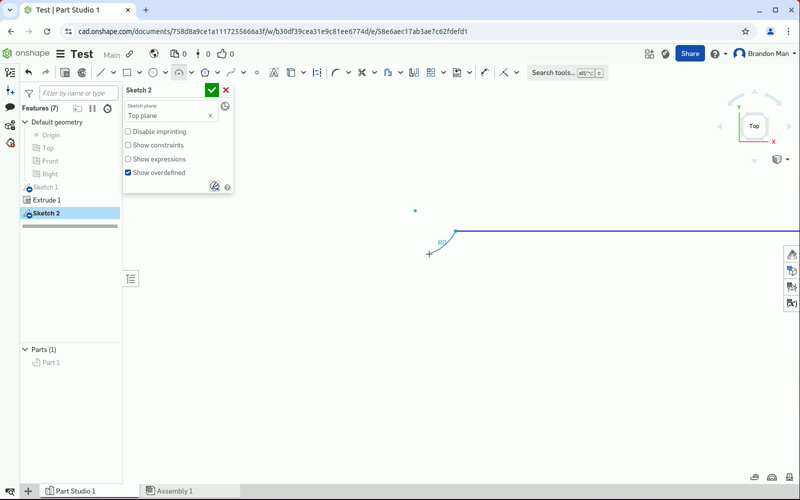
scroll(-6)
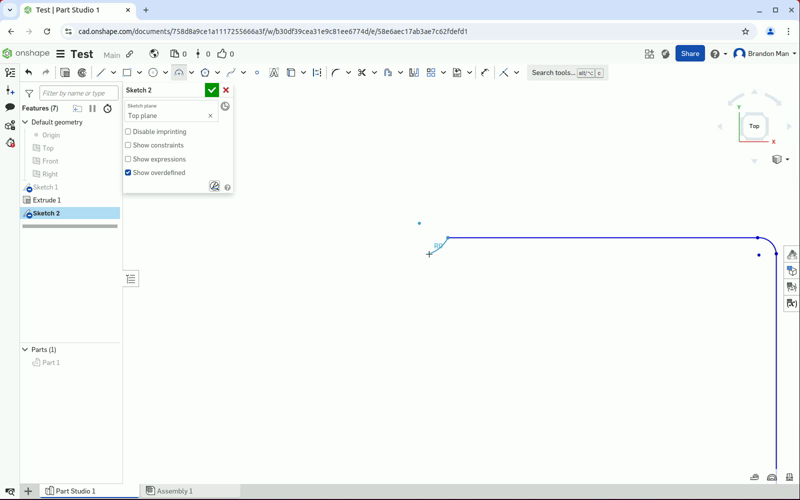
scroll(-6)
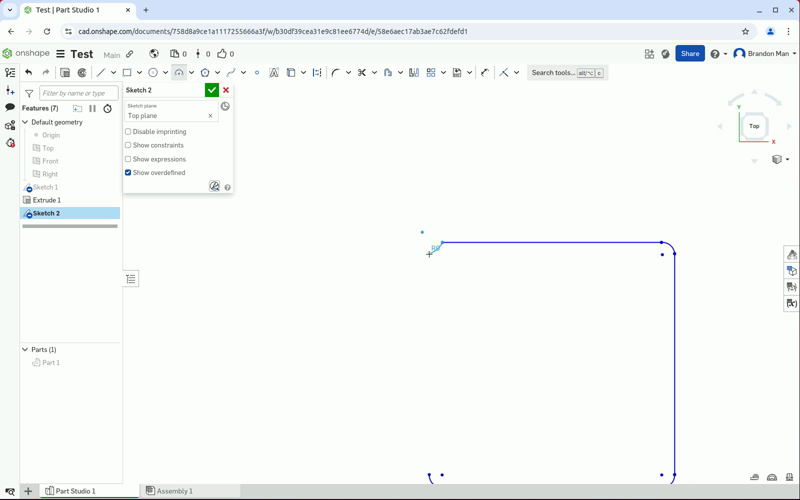
scroll(-6)
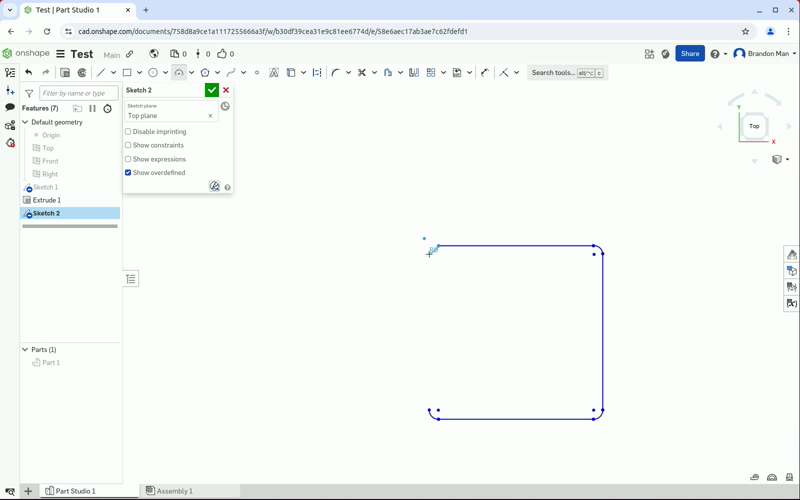
scroll(-6)
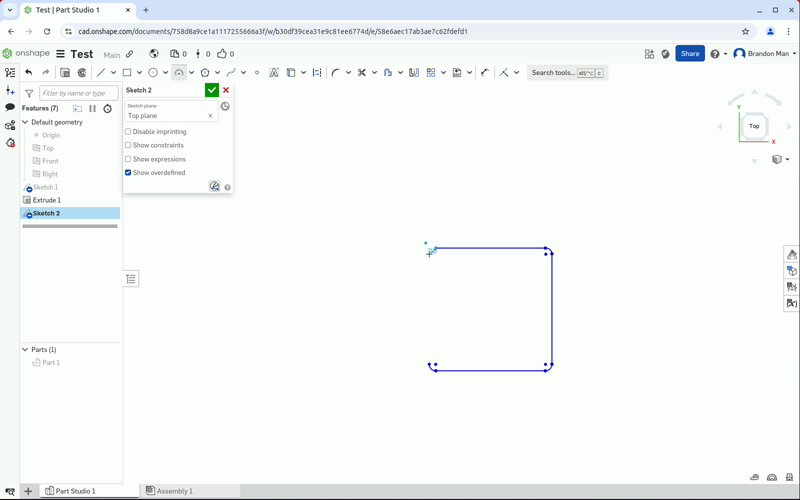
scroll(-6)
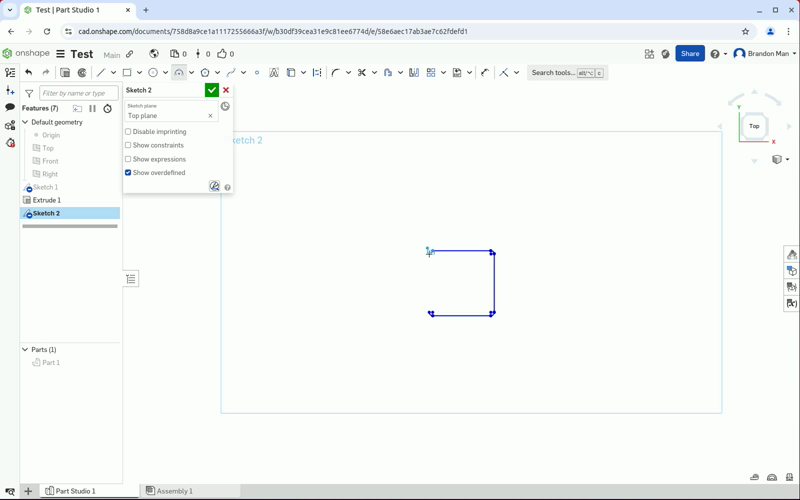
mouse_move(430, 251)
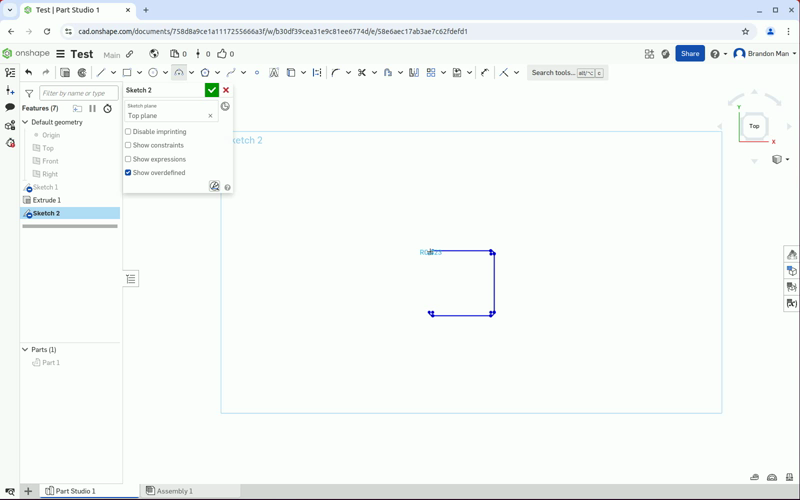
scroll(6)
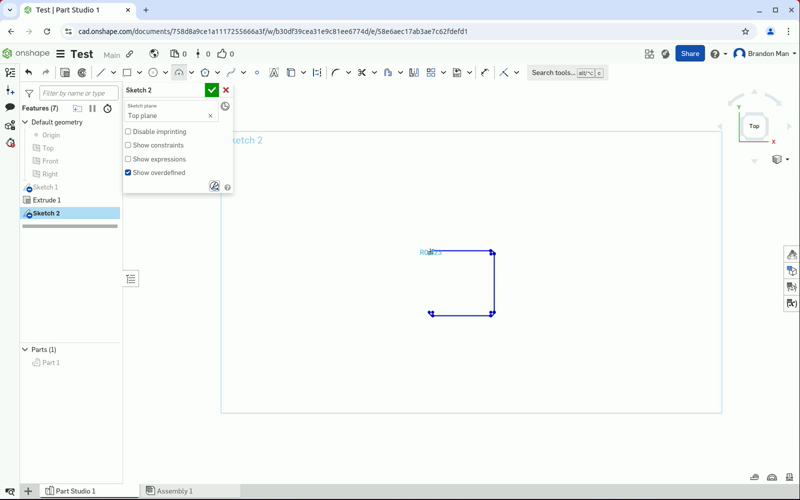
scroll(6)
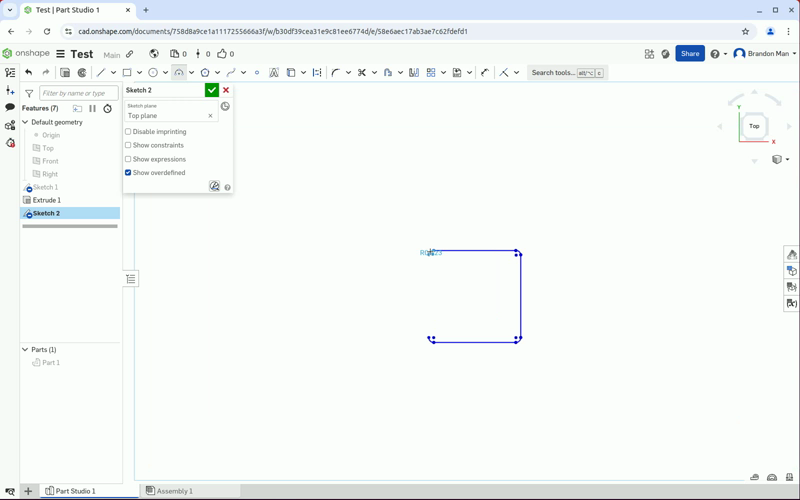
scroll(6)
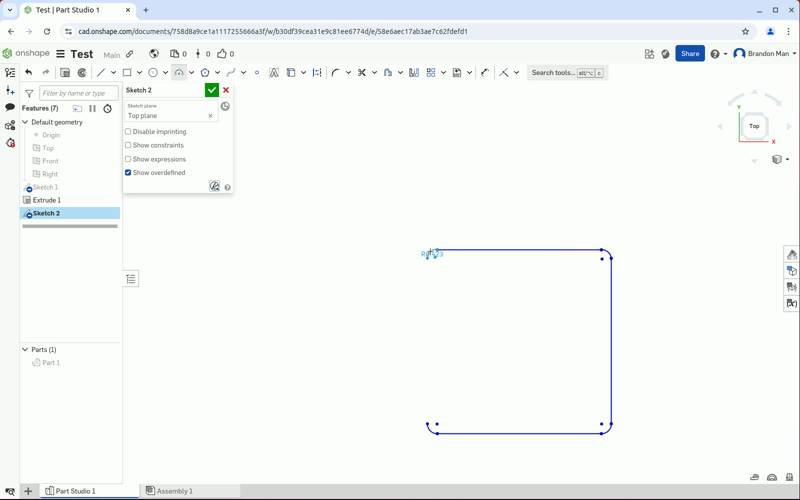
scroll(6)
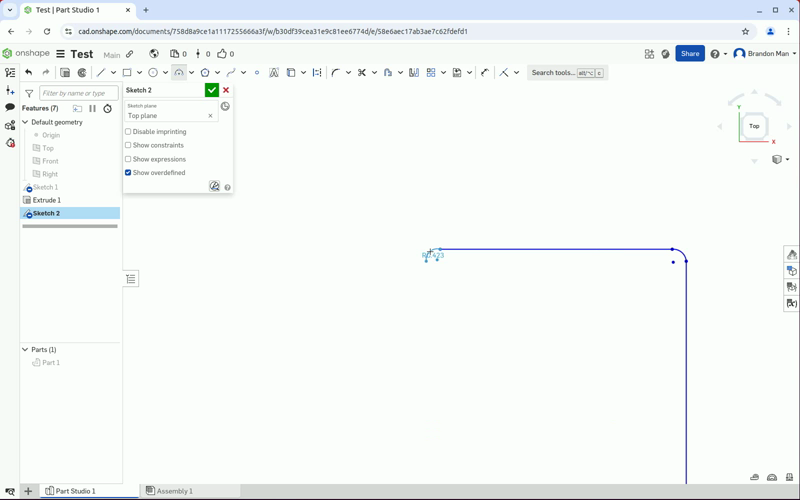
scroll(6)
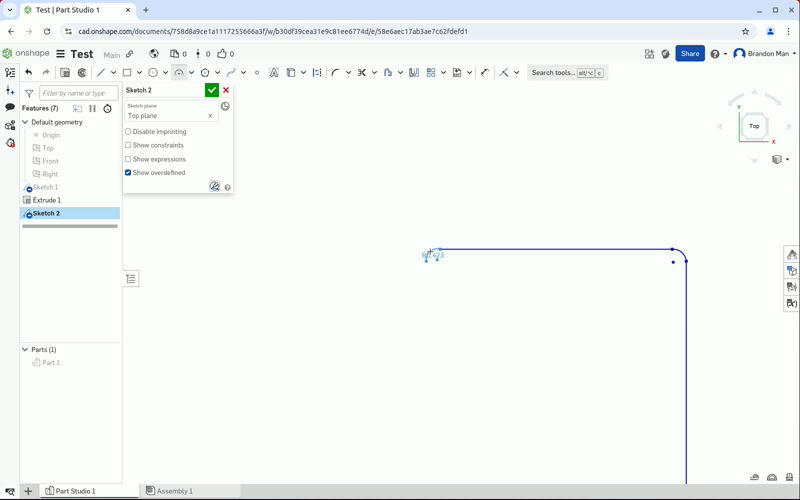
scroll(6)
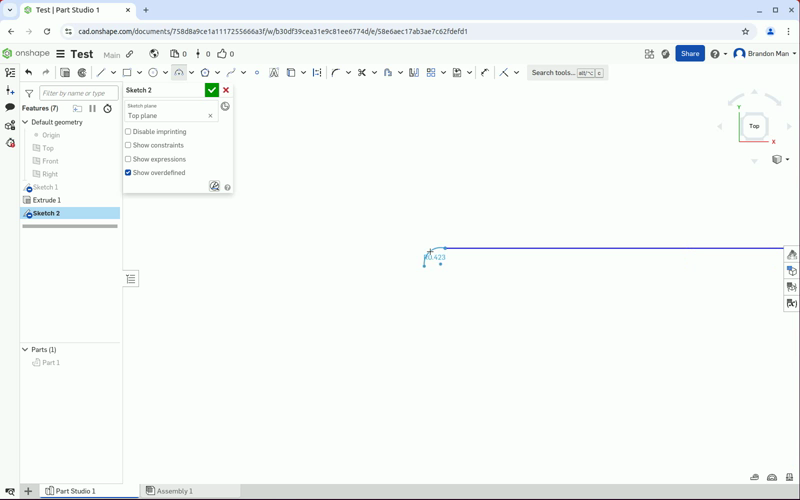
scroll(6)
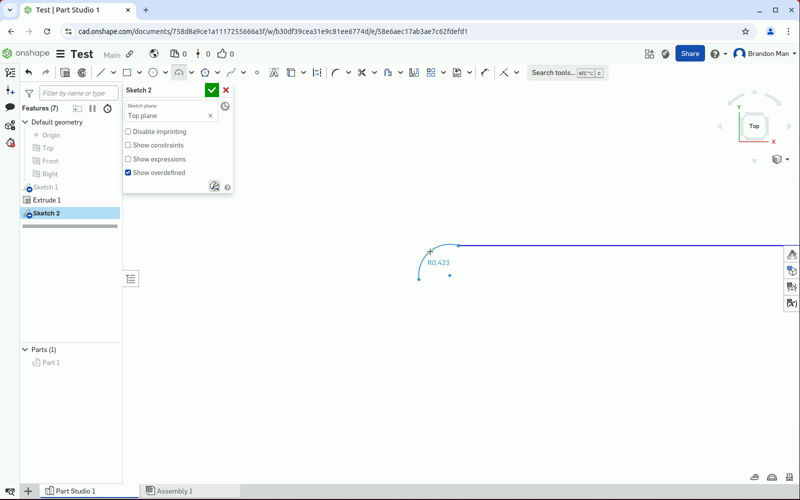
click(430, 251)
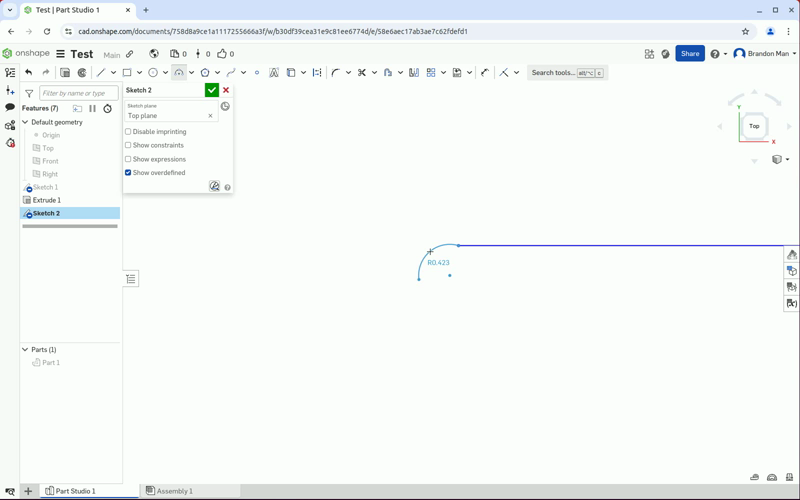
scroll(-6)
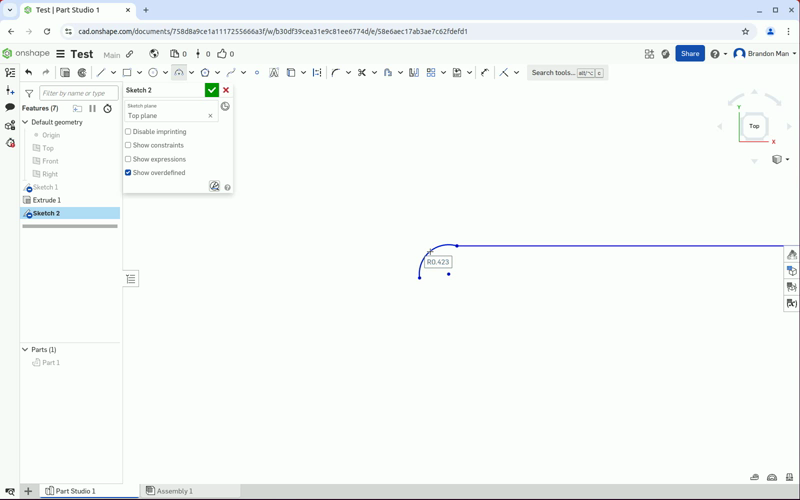
scroll(-6)
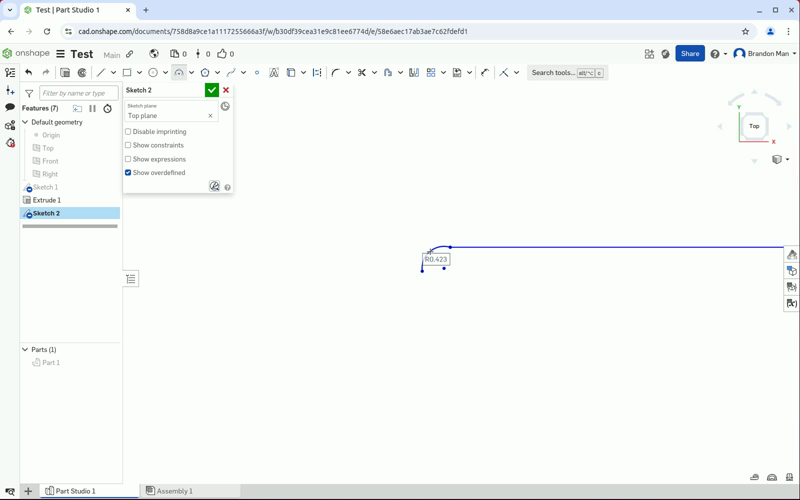
scroll(-6)
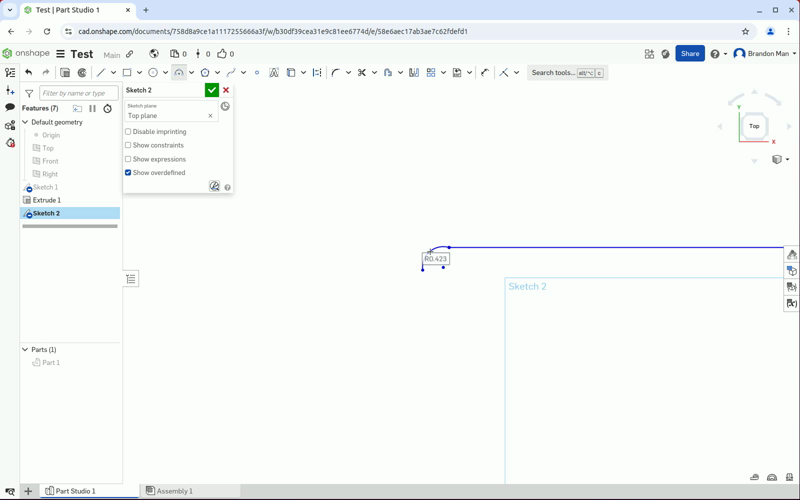
scroll(-6)
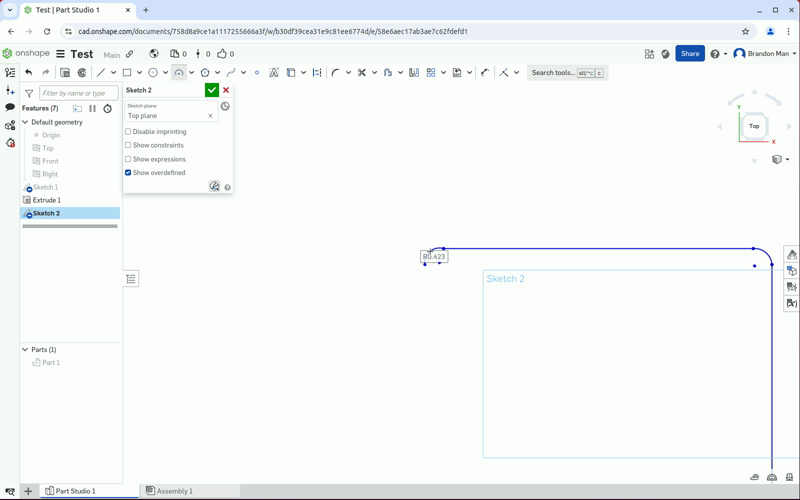
scroll(-6)
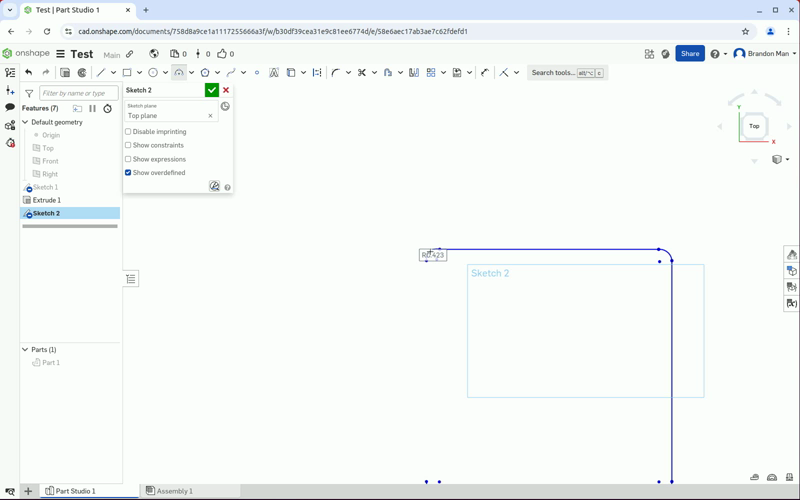
scroll(-6)
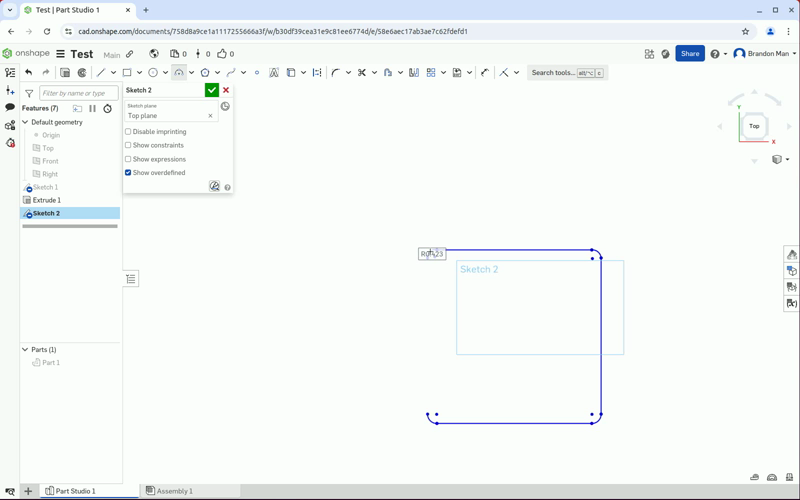
scroll(-6)
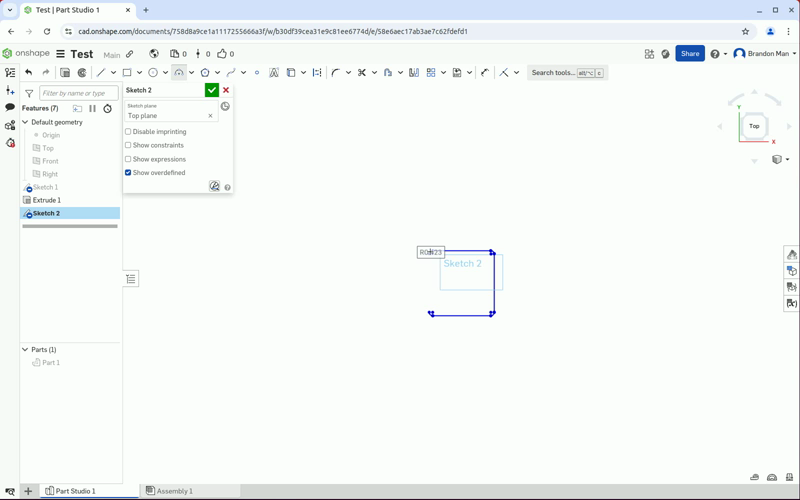
key_up(shift)
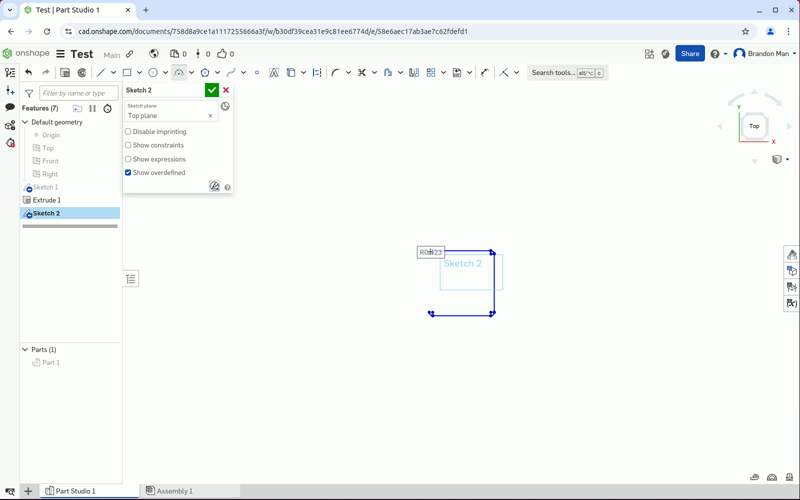
key(esc)
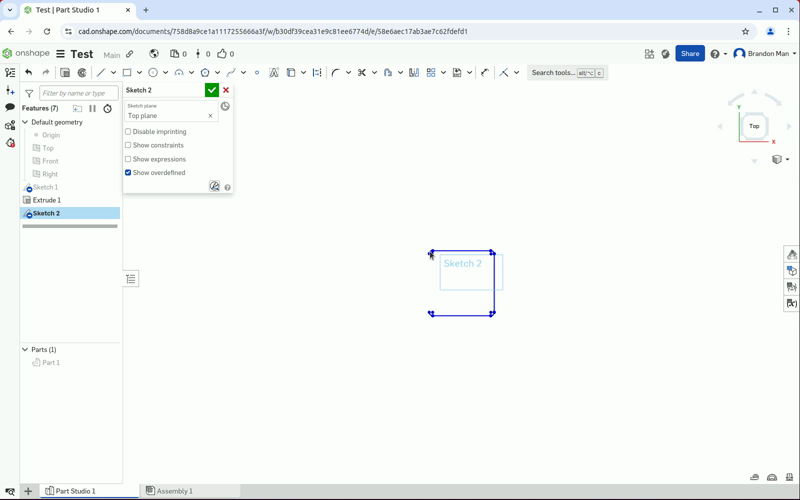
key(l)
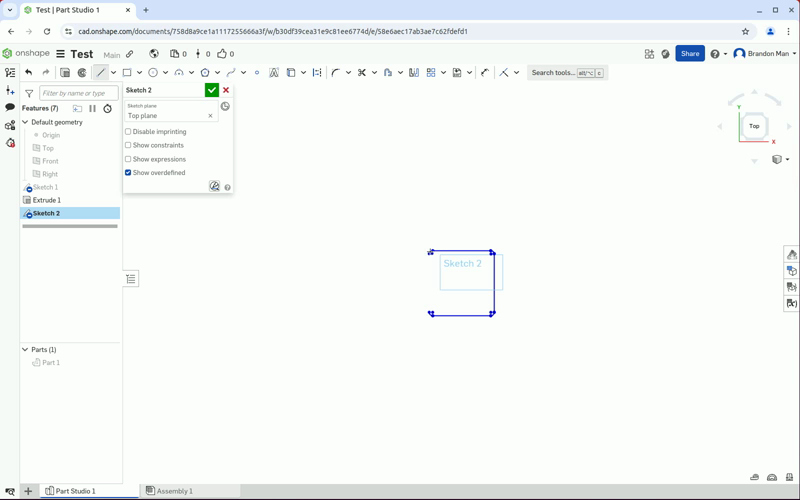
mouse_move(429, 253)
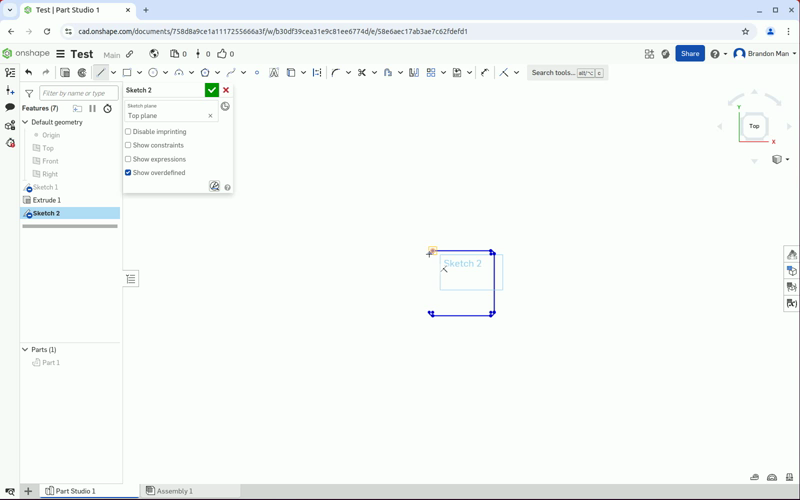
scroll(6)
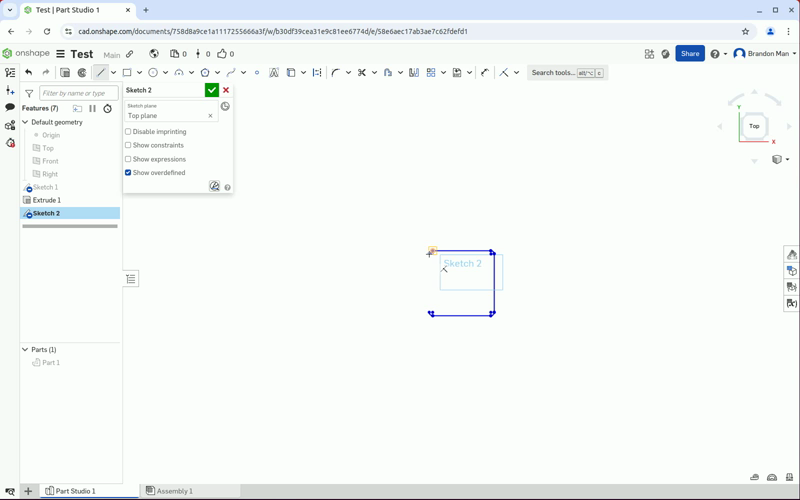
scroll(6)
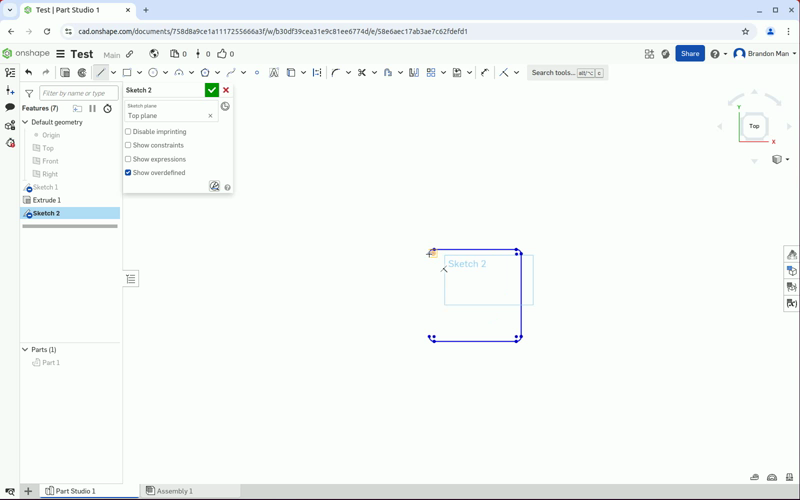
scroll(6)
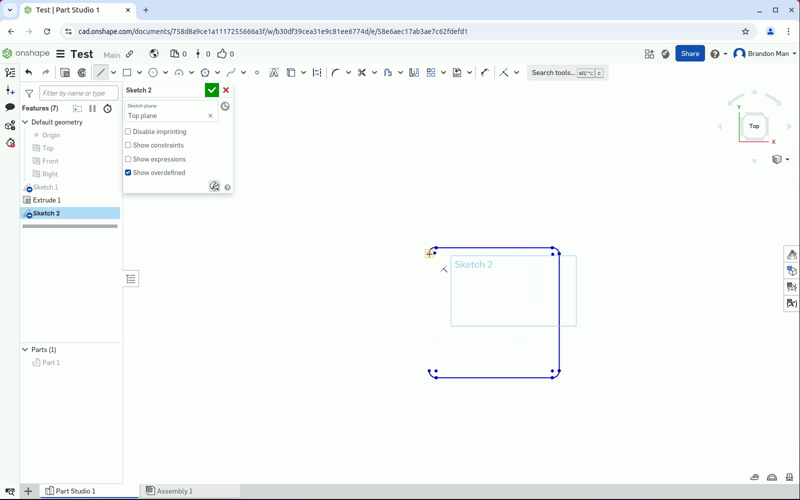
scroll(6)
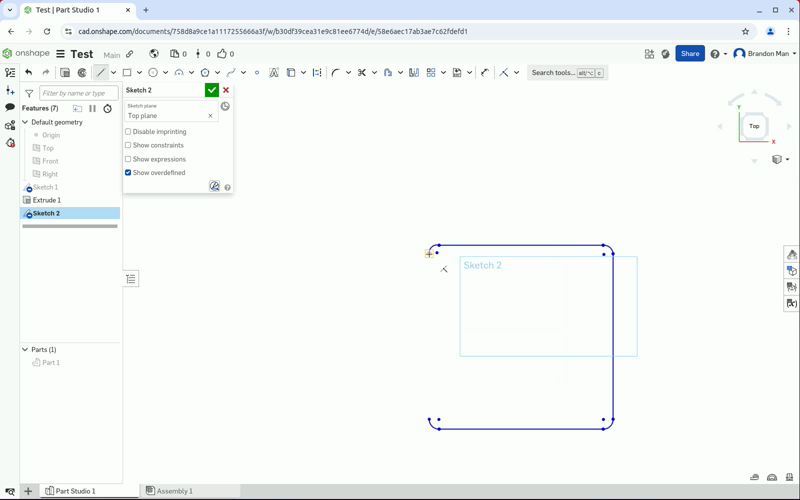
scroll(6)
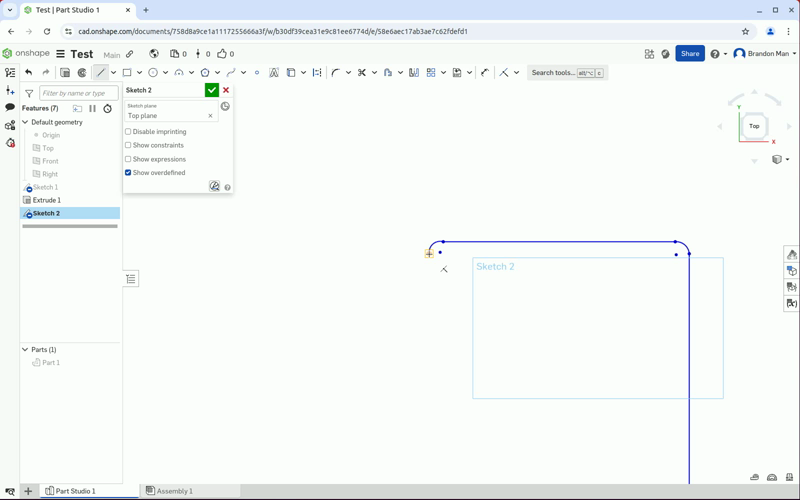
scroll(6)
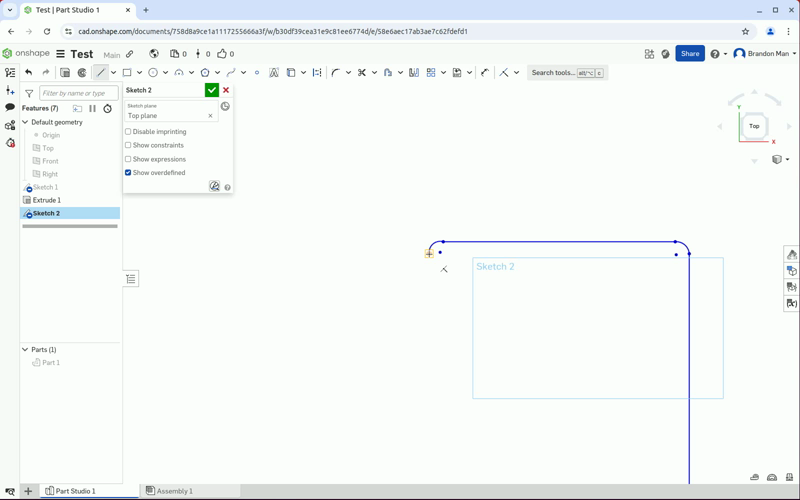
scroll(6)
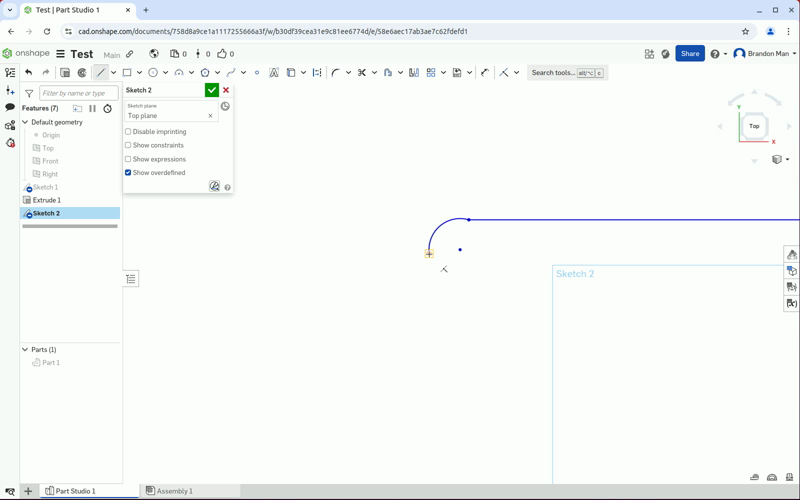
click(429, 253)
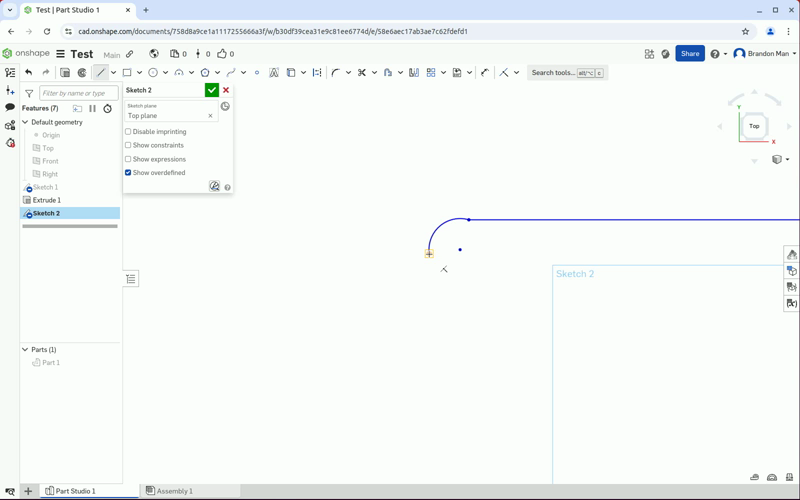
scroll(-6)
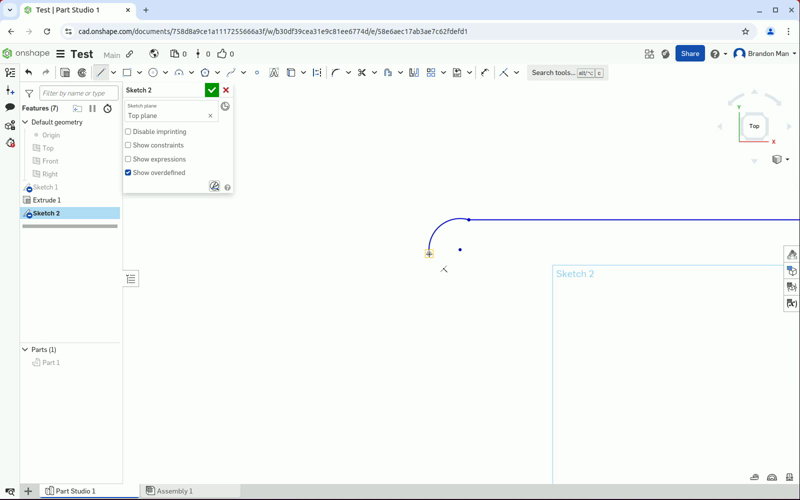
scroll(-6)
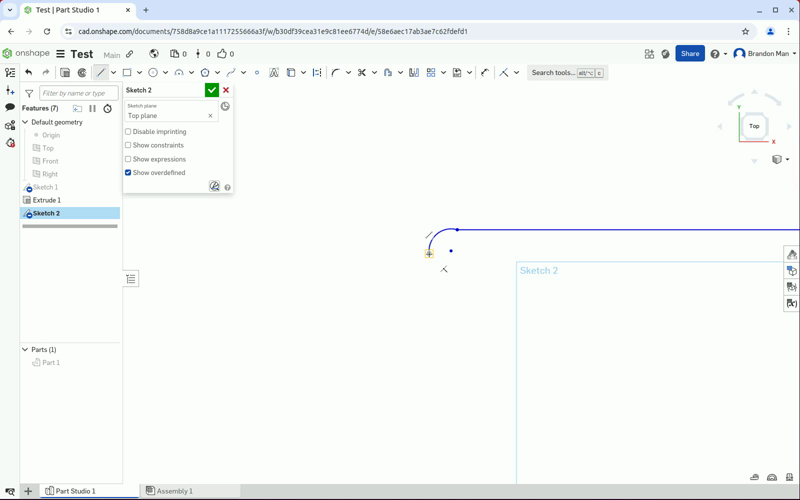
scroll(-6)
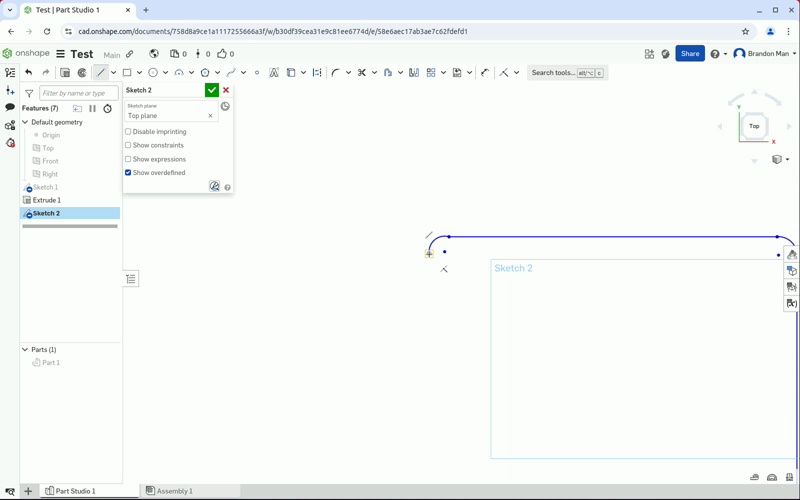
scroll(-6)
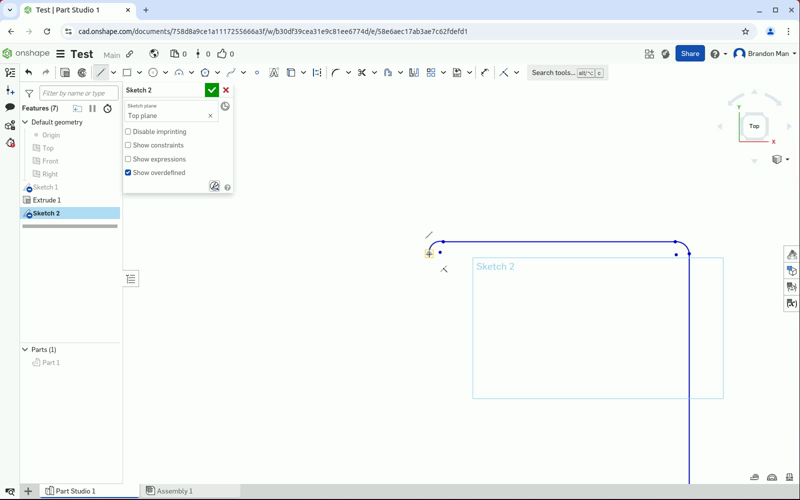
scroll(-6)
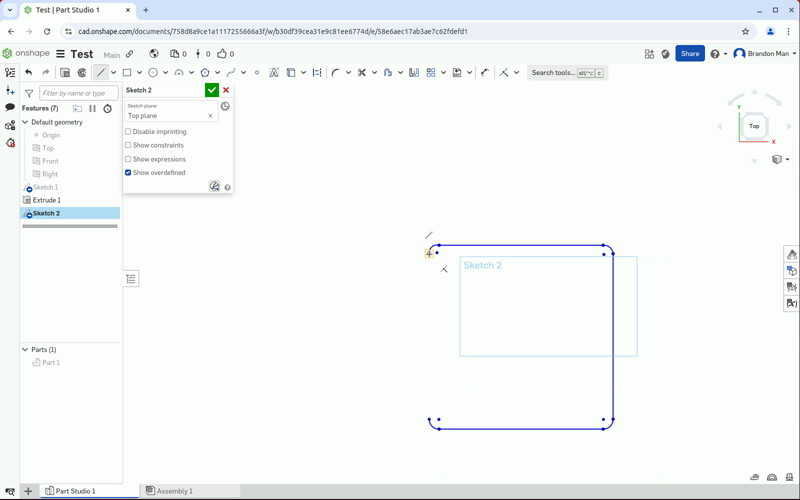
scroll(-6)
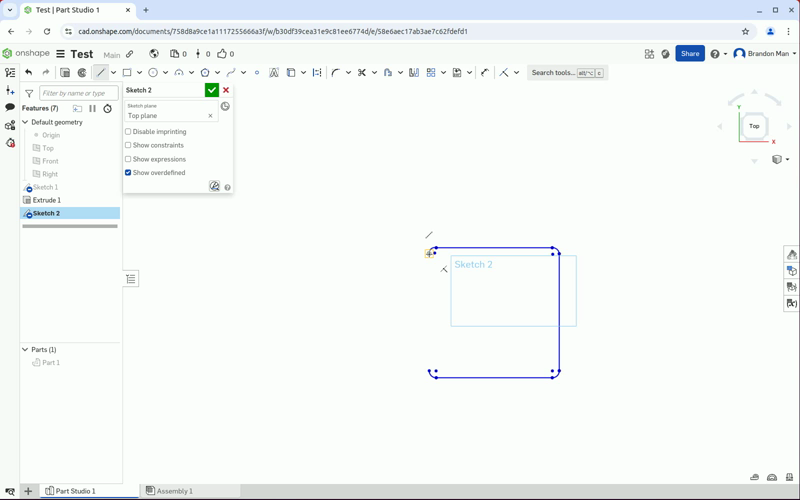
scroll(-6)
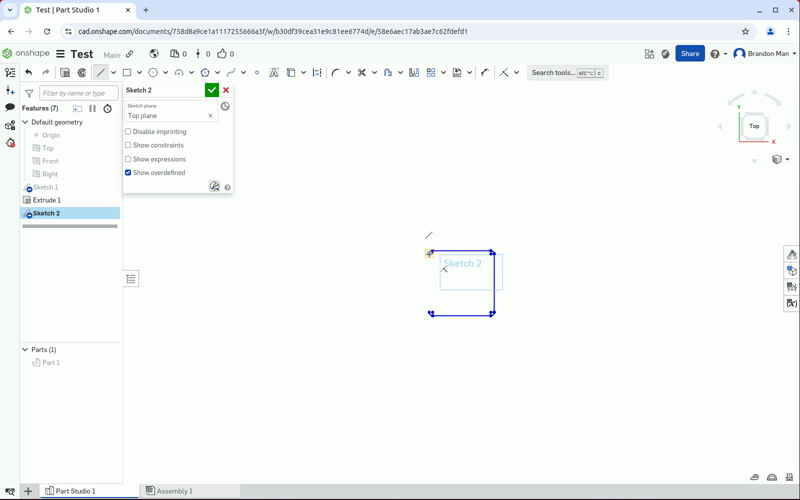
mouse_move(459, 253)
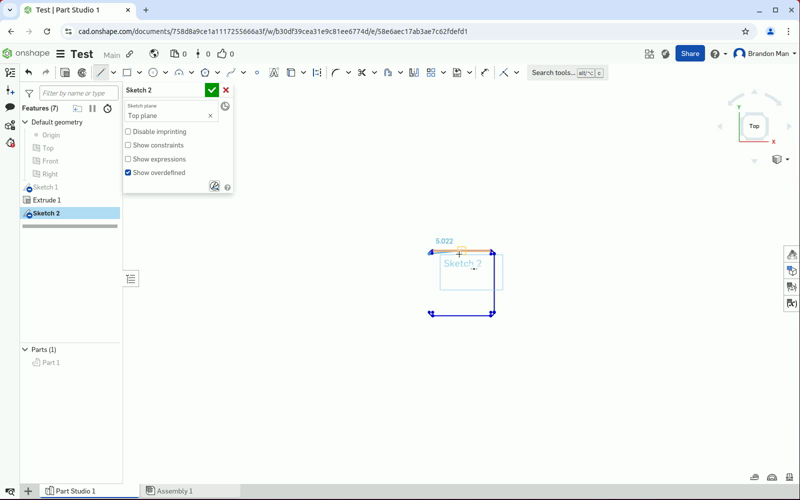
key_down(shift)
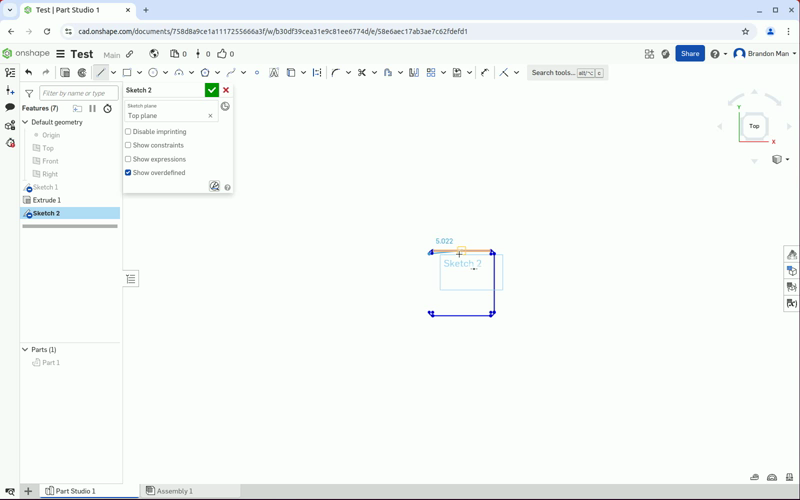
mouse_move(429, 312)
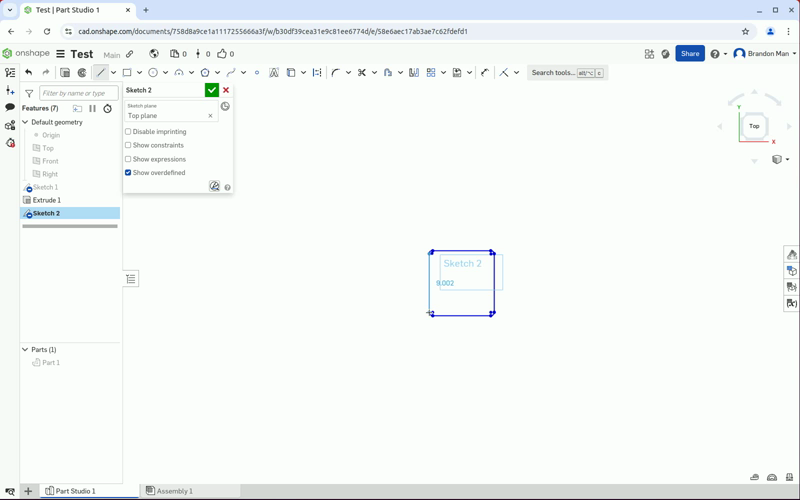
scroll(6)
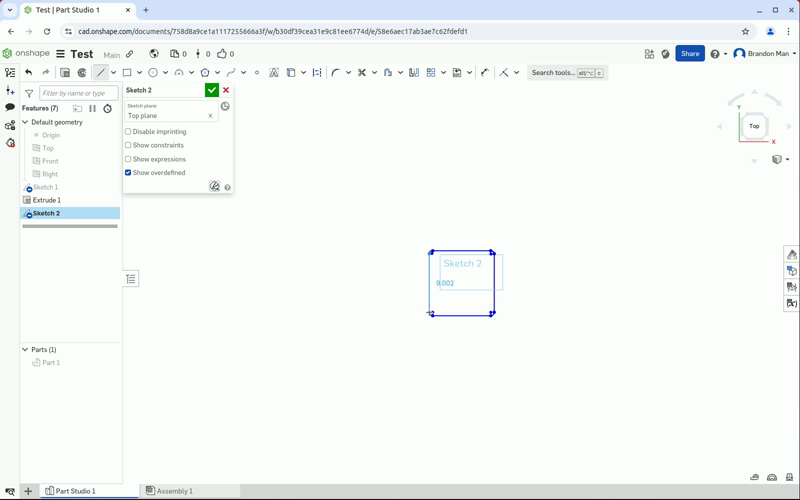
scroll(6)
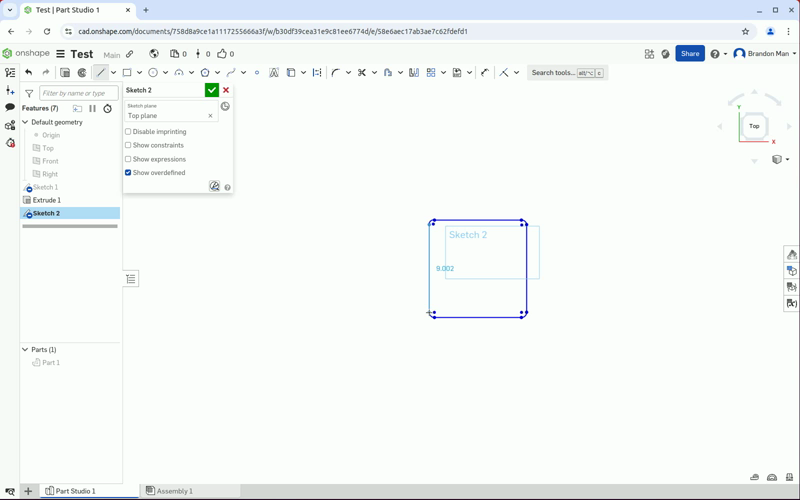
scroll(6)
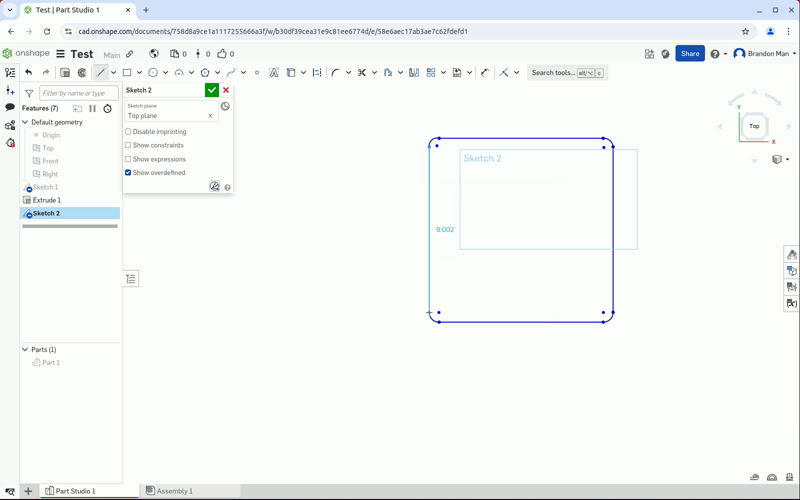
scroll(6)
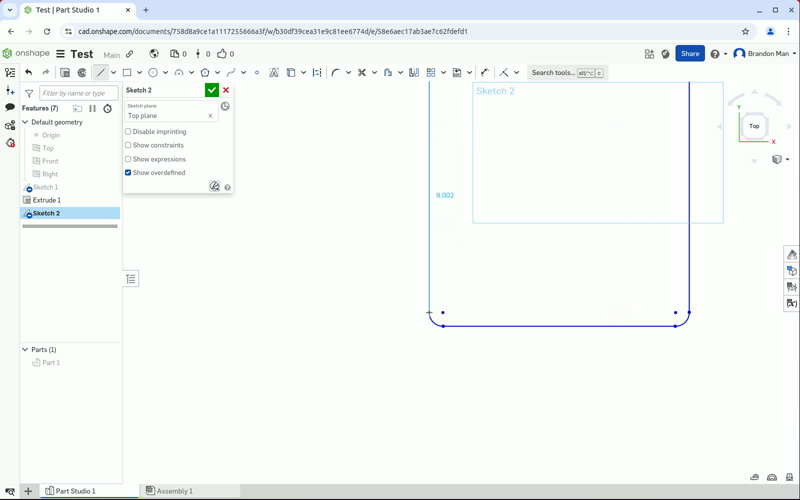
scroll(6)
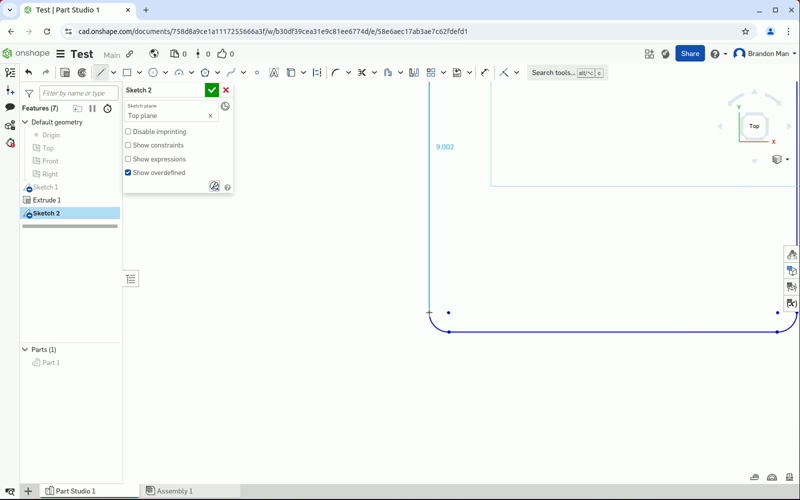
scroll(6)
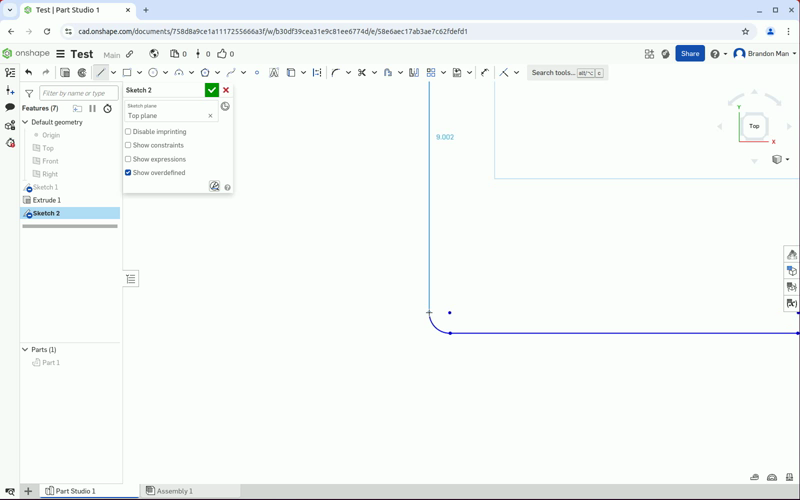
scroll(6)
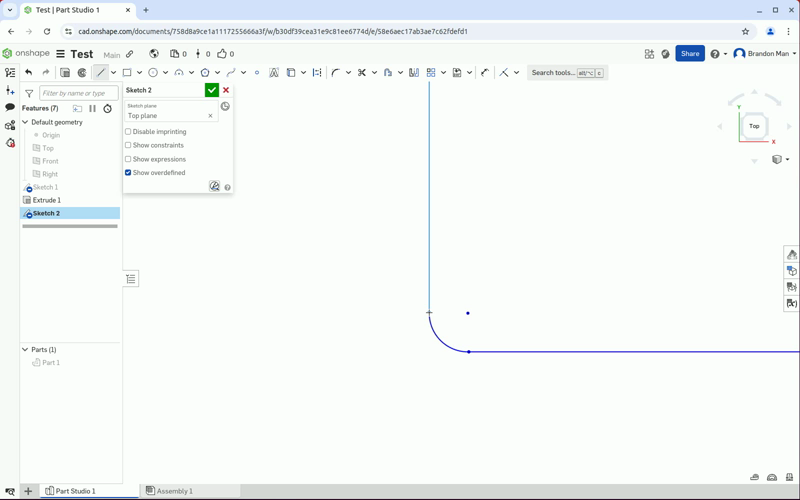
key_up(shift)
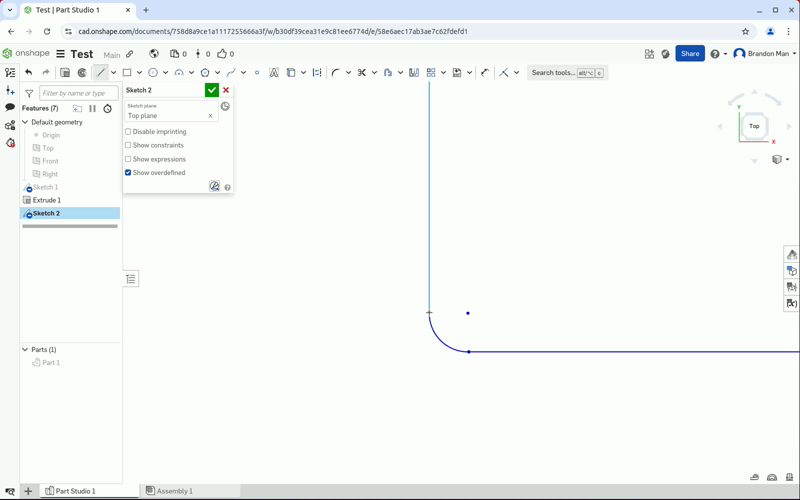
click(429, 312)
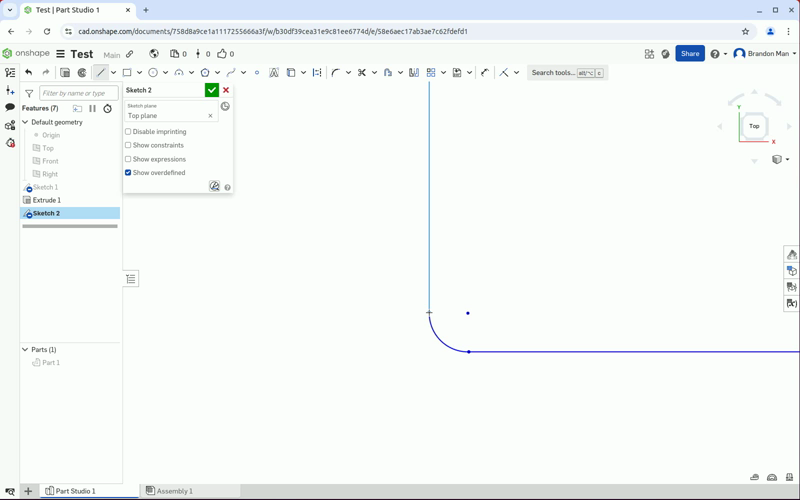
scroll(-6)
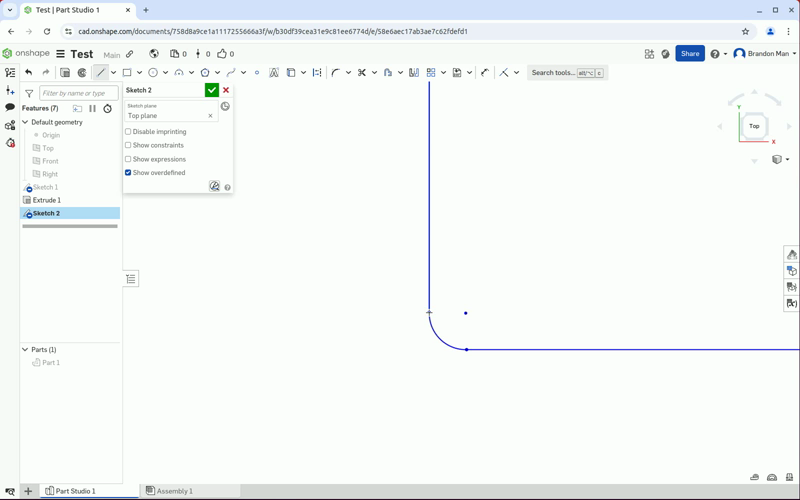
scroll(-6)
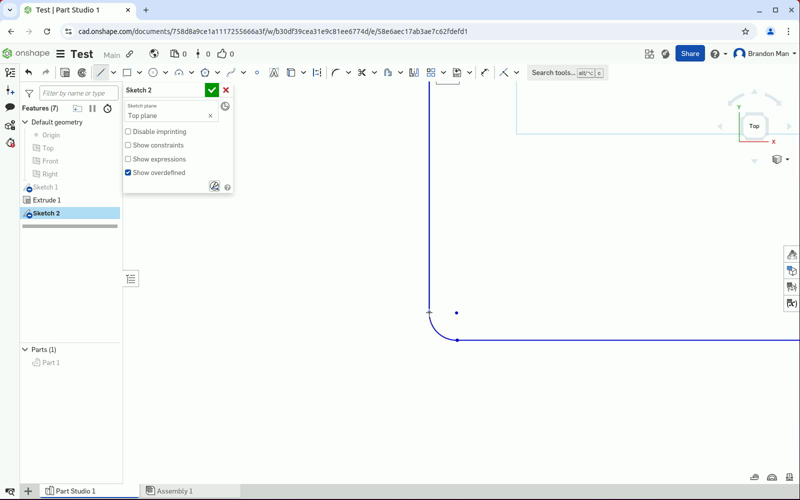
scroll(-6)
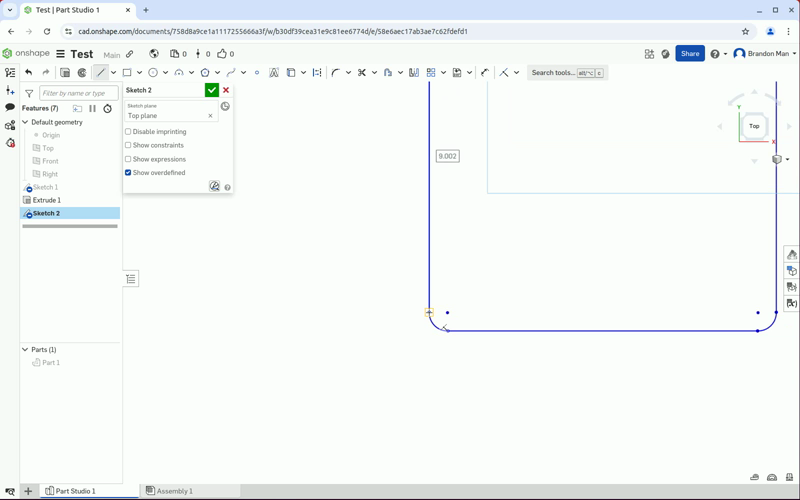
scroll(-6)
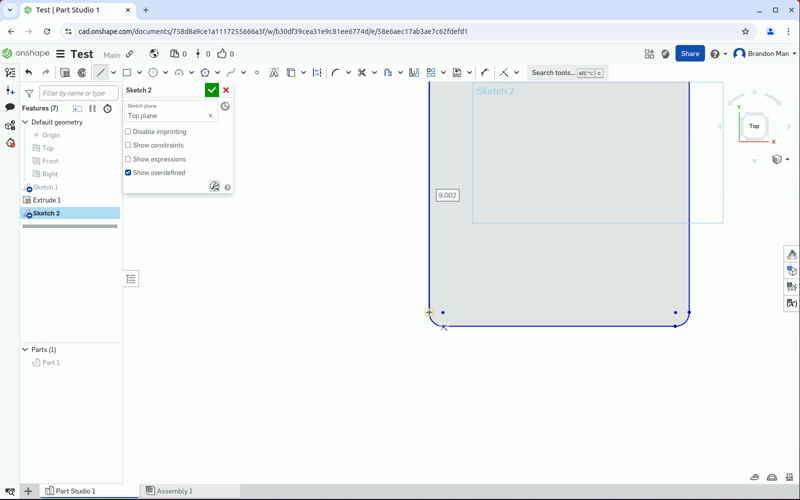
scroll(-6)
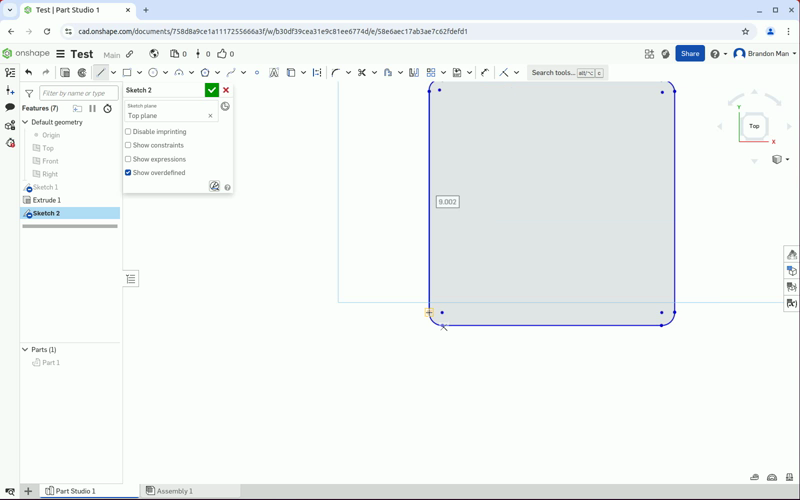
scroll(-6)
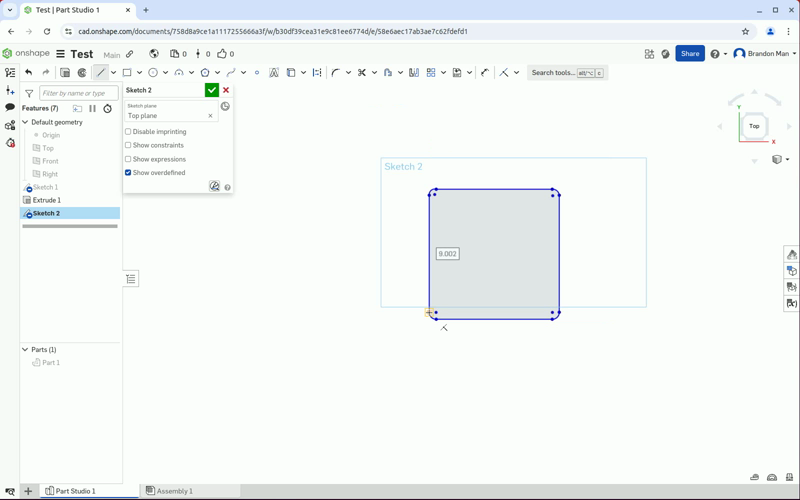
scroll(-6)
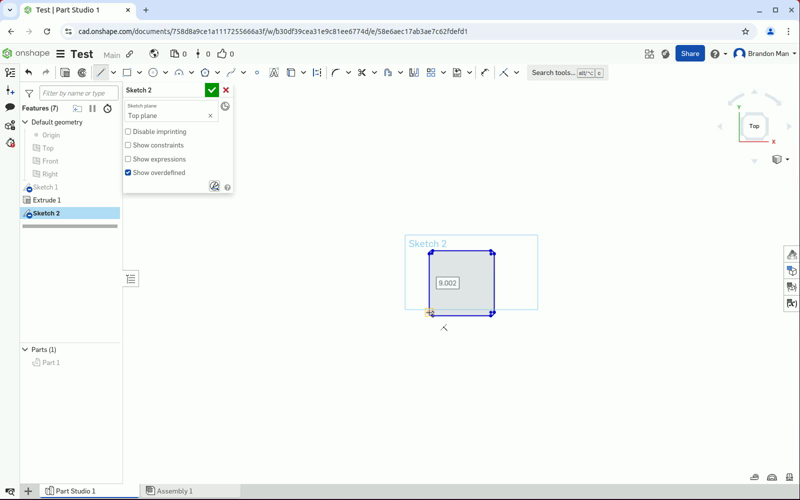
key(esc)
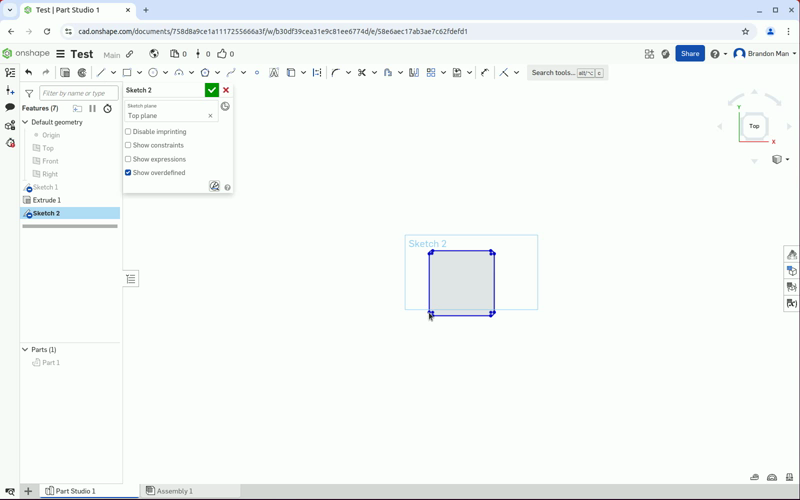
key(a)
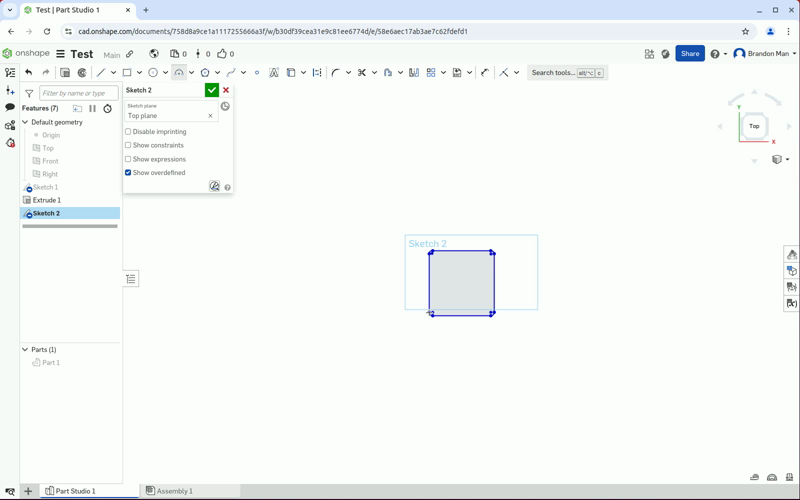
key_down(shift)
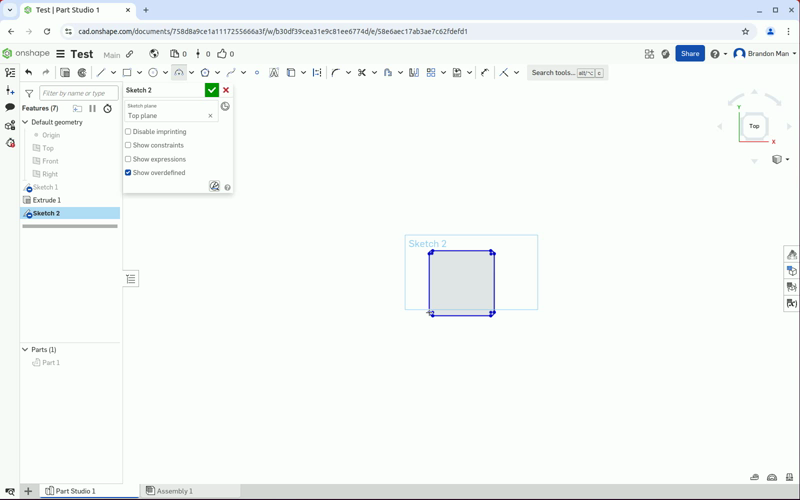
mouse_move(430, 312)
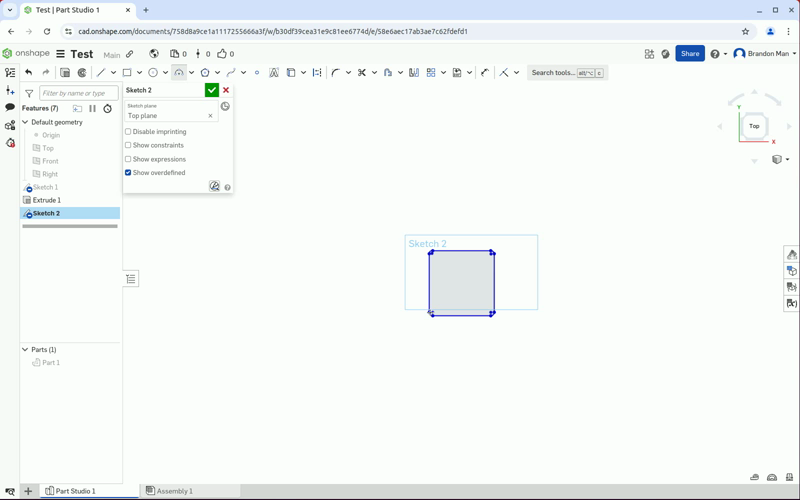
scroll(6)
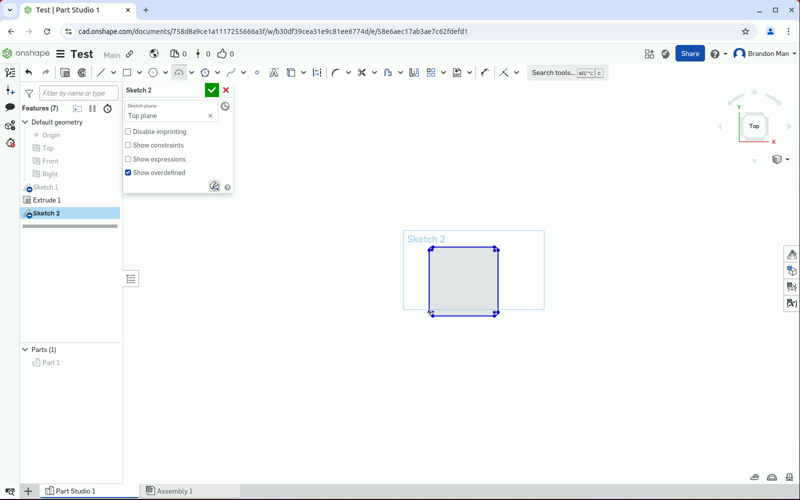
scroll(6)
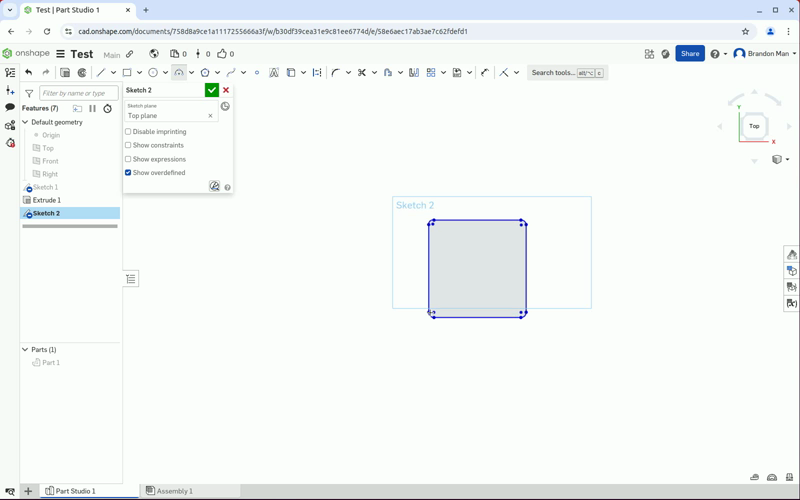
scroll(6)
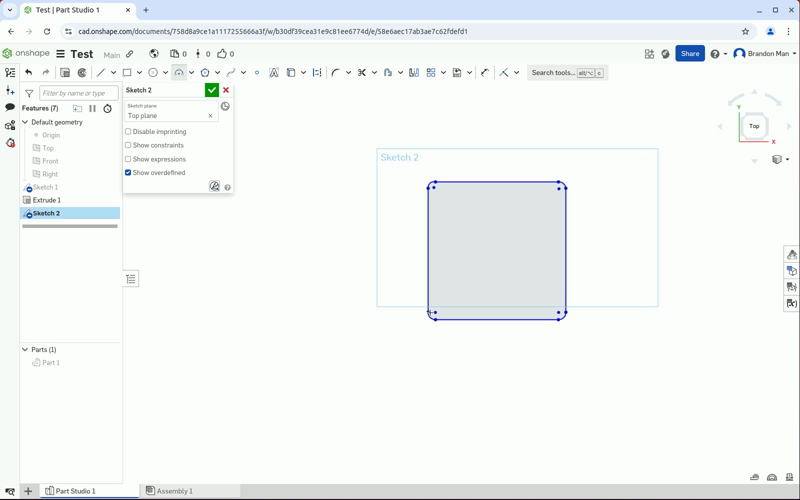
scroll(6)
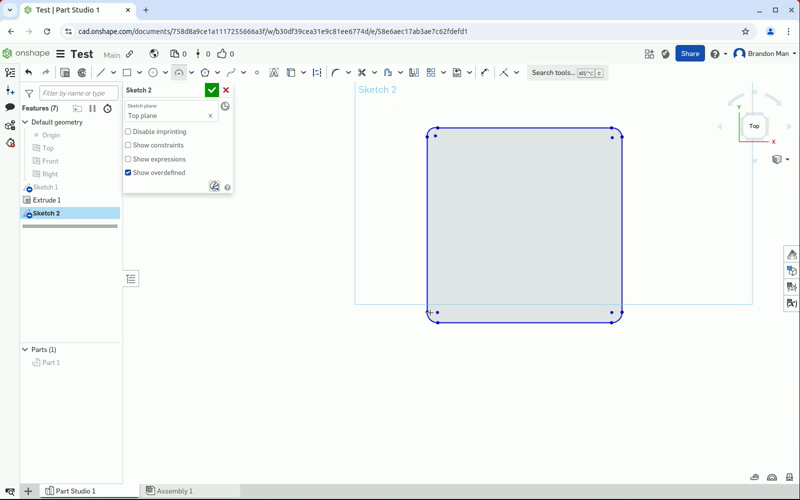
scroll(6)
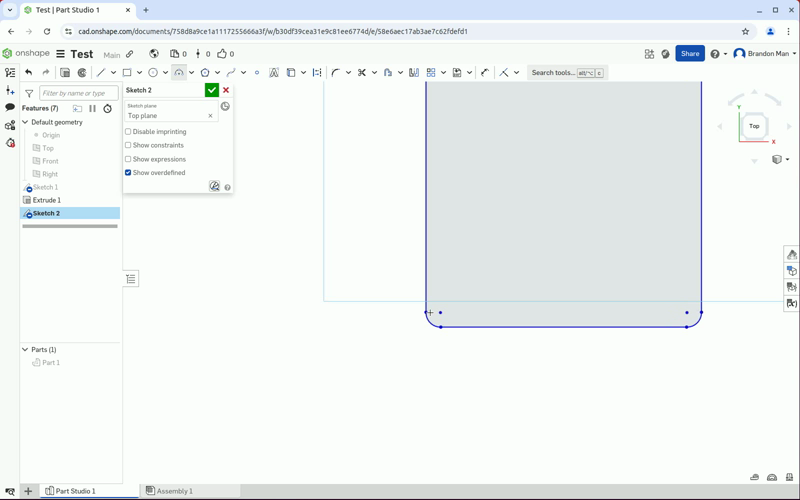
scroll(6)
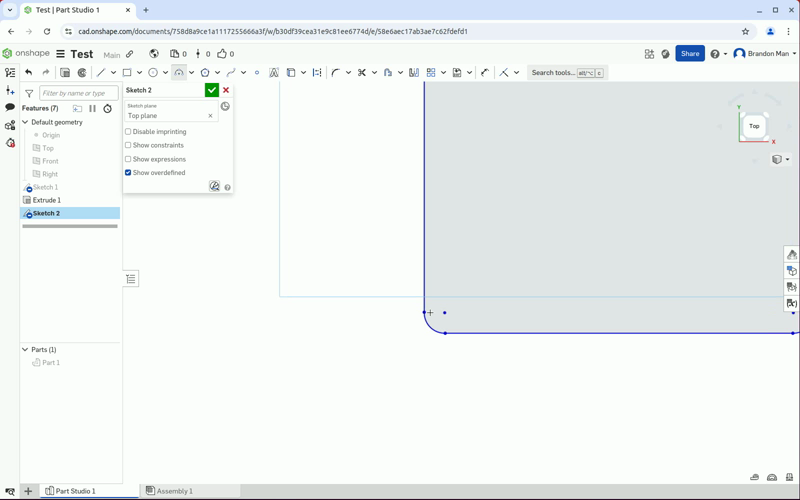
scroll(6)
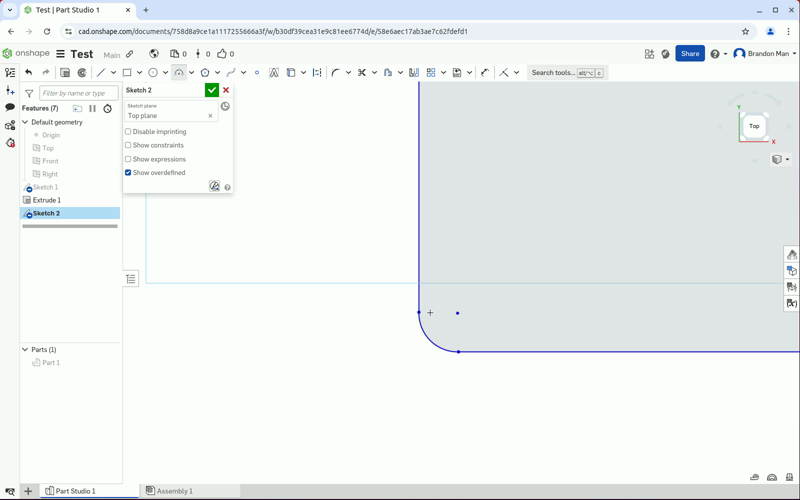
click(430, 312)
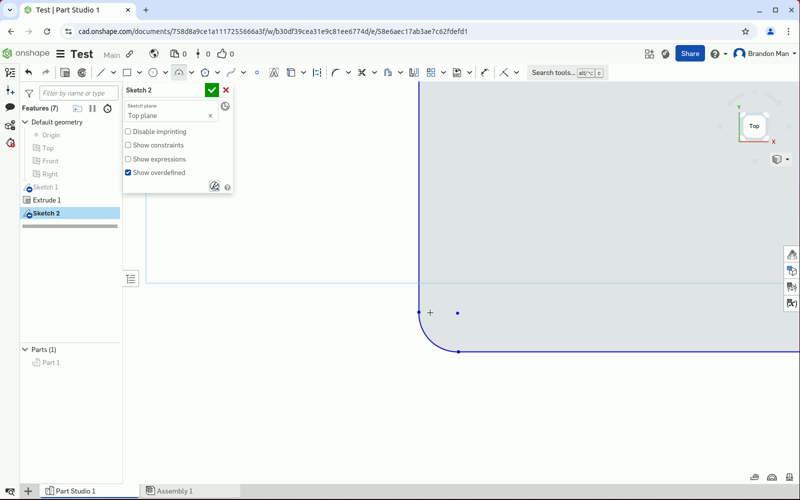
scroll(-6)
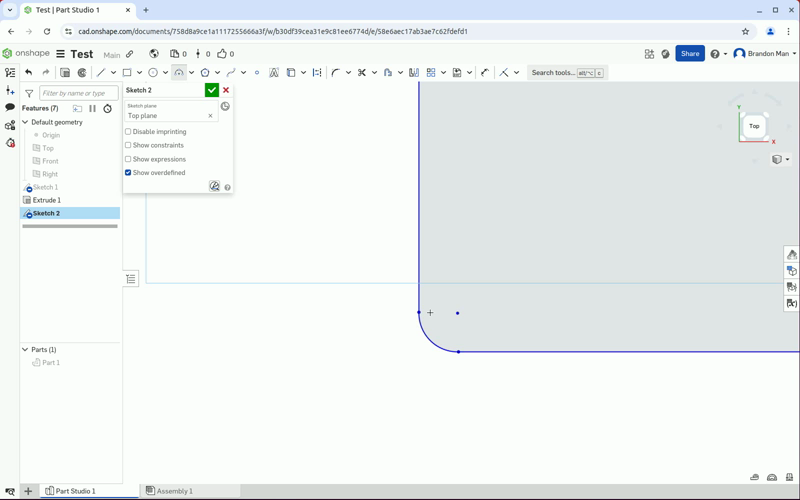
scroll(-6)
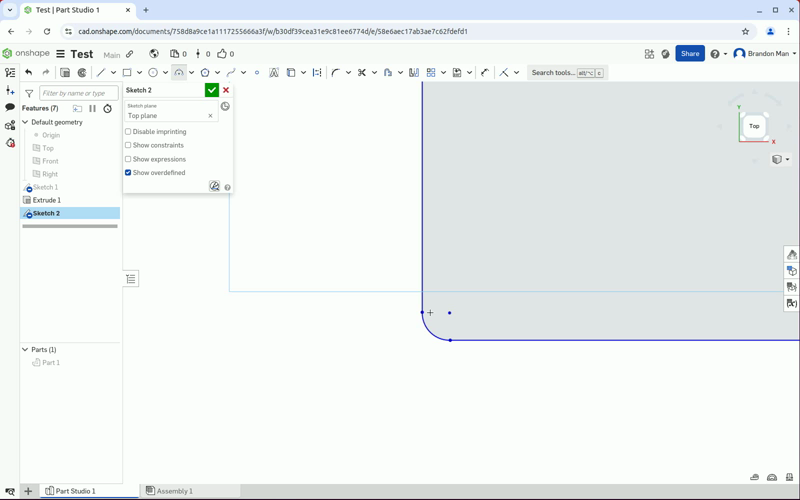
scroll(-6)
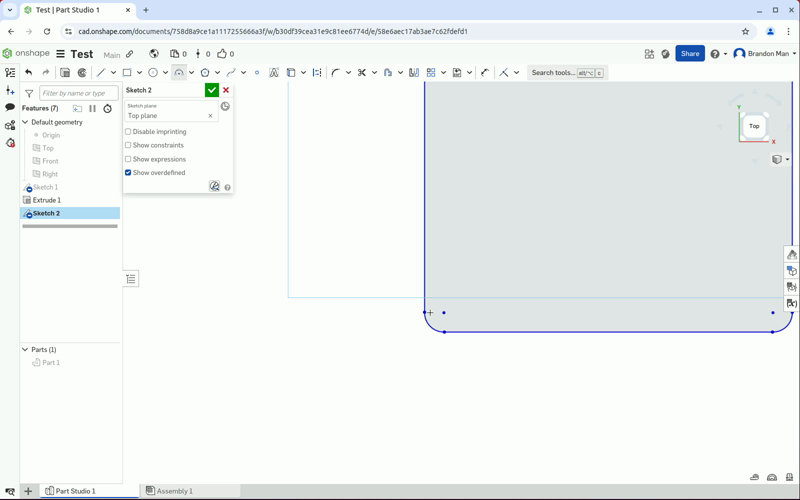
scroll(-6)
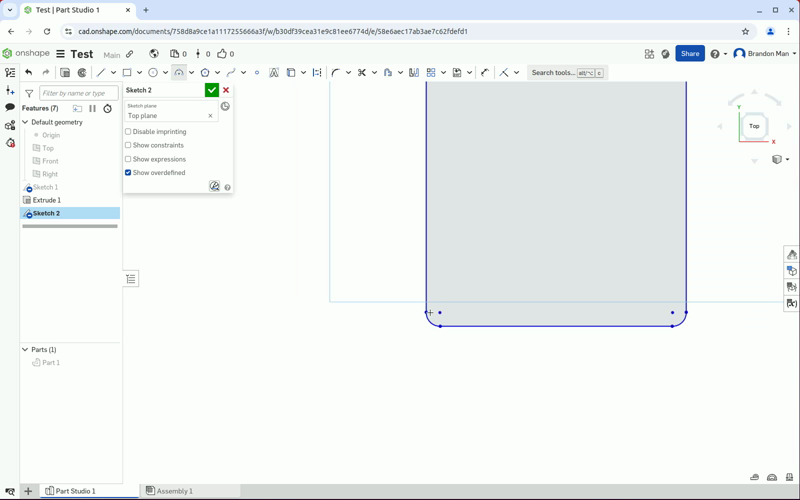
scroll(-6)
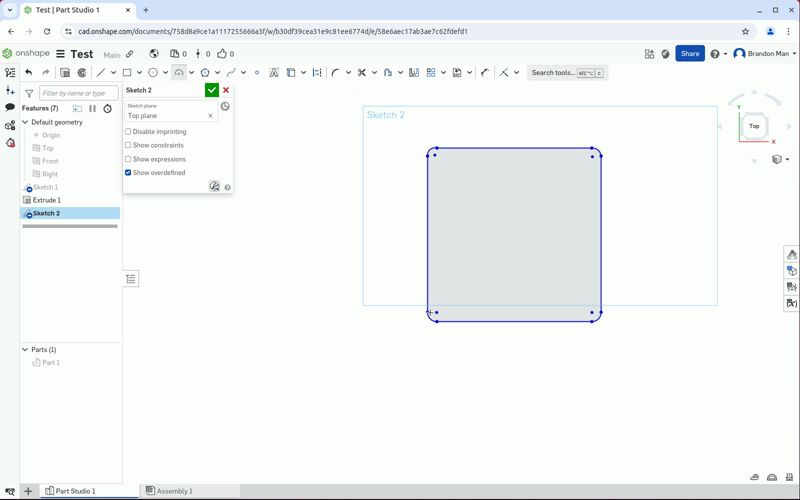
scroll(-6)
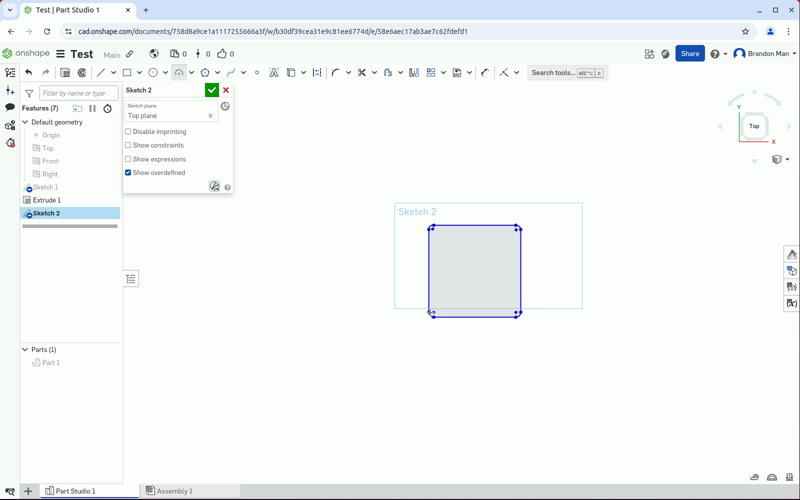
scroll(-6)
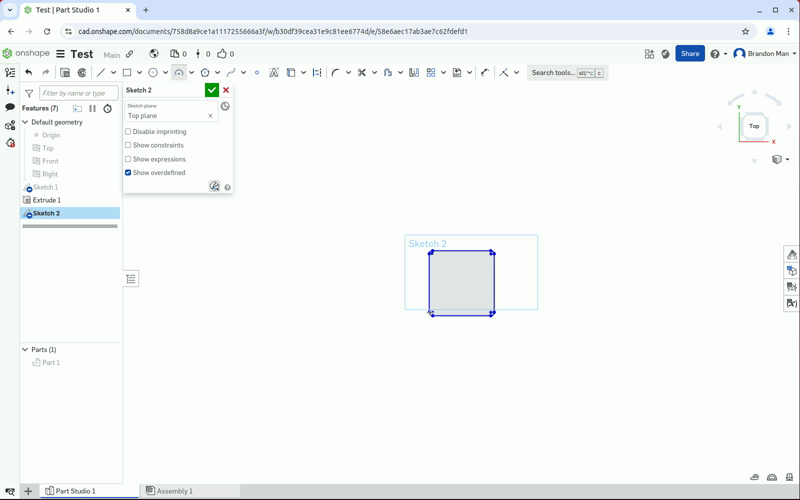
key_up(shift)
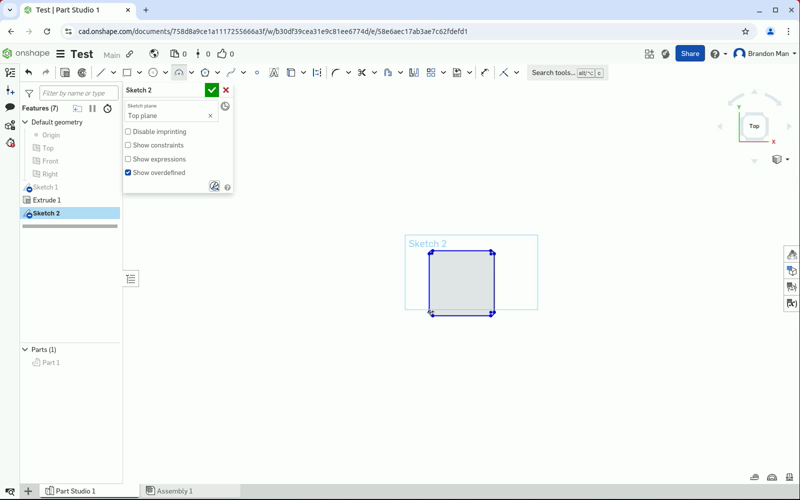
key_down(shift)
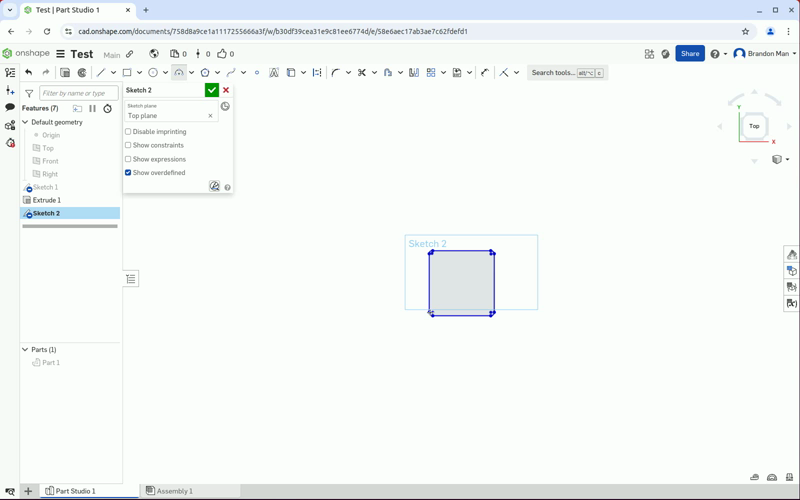
mouse_move(432, 314)
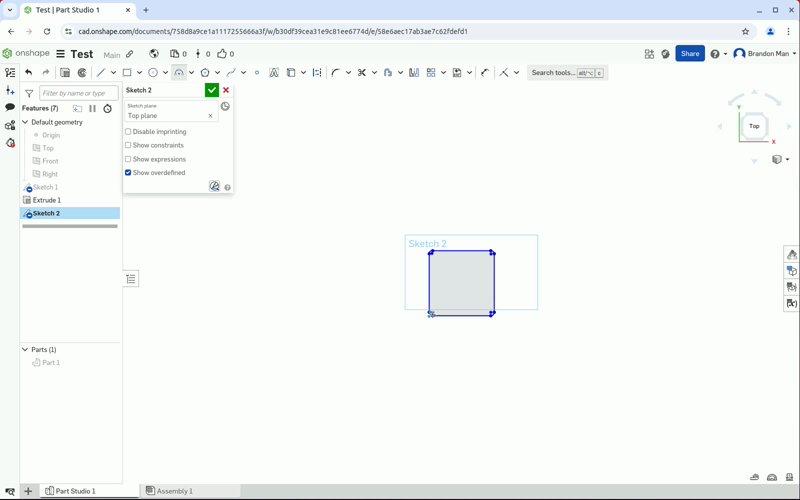
scroll(6)
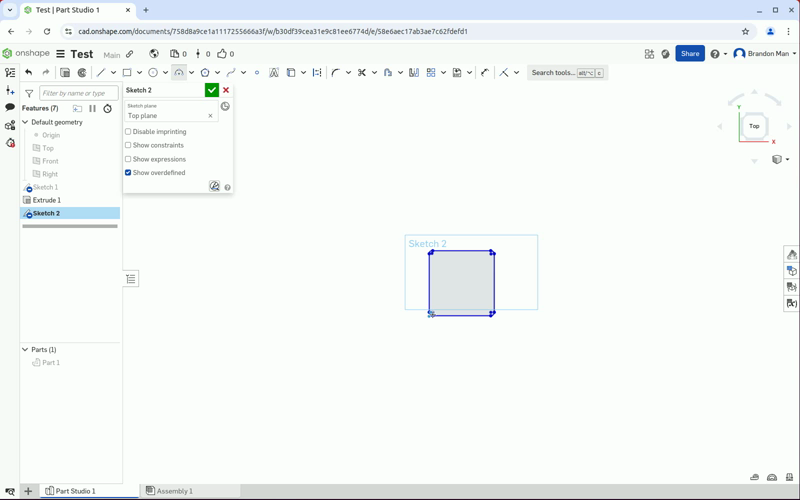
scroll(6)
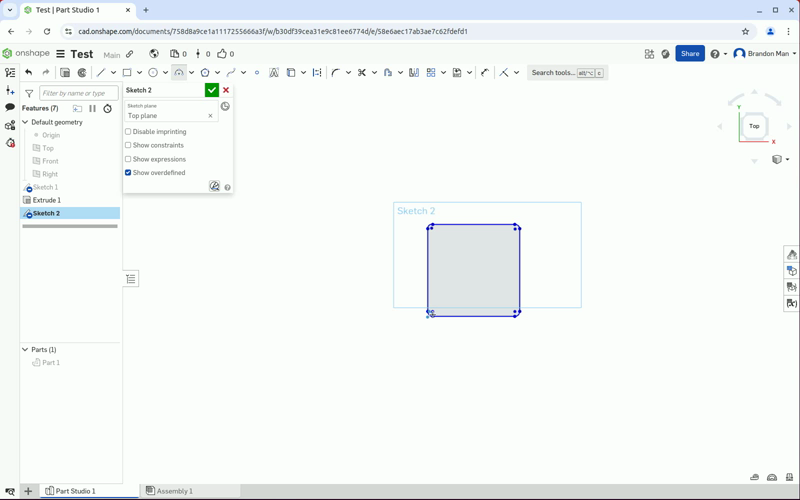
scroll(6)
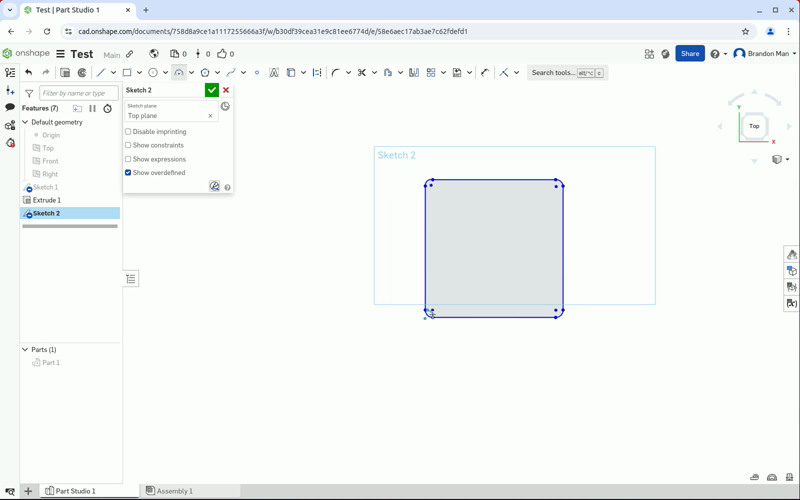
scroll(6)
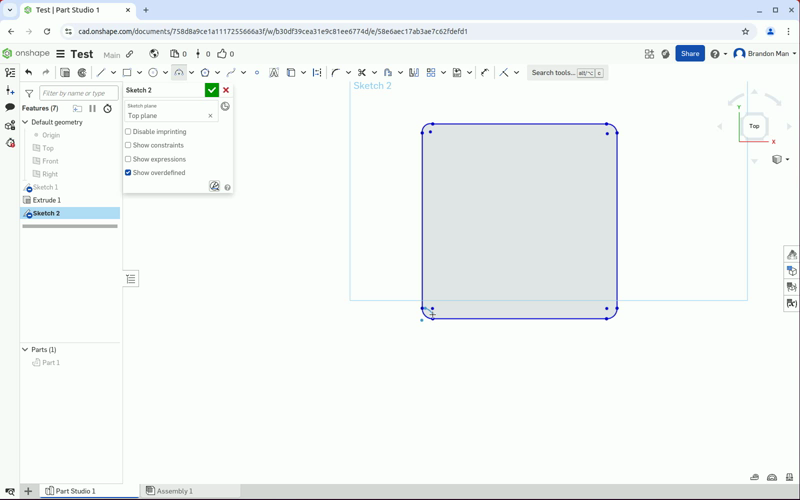
scroll(6)
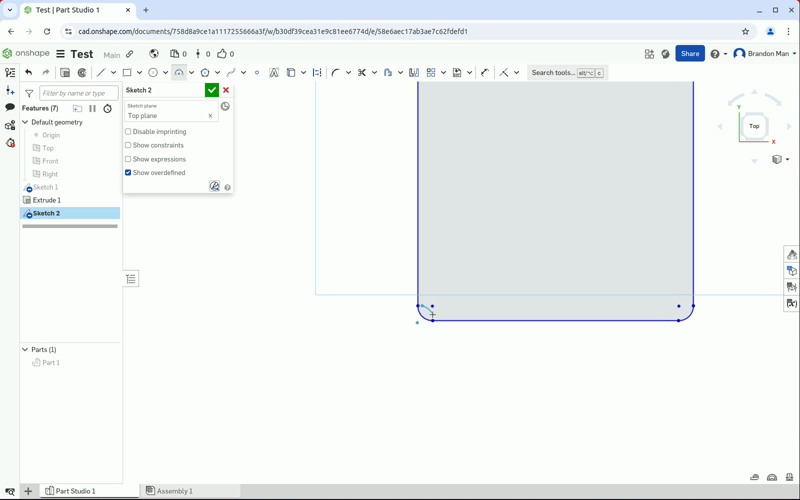
scroll(6)
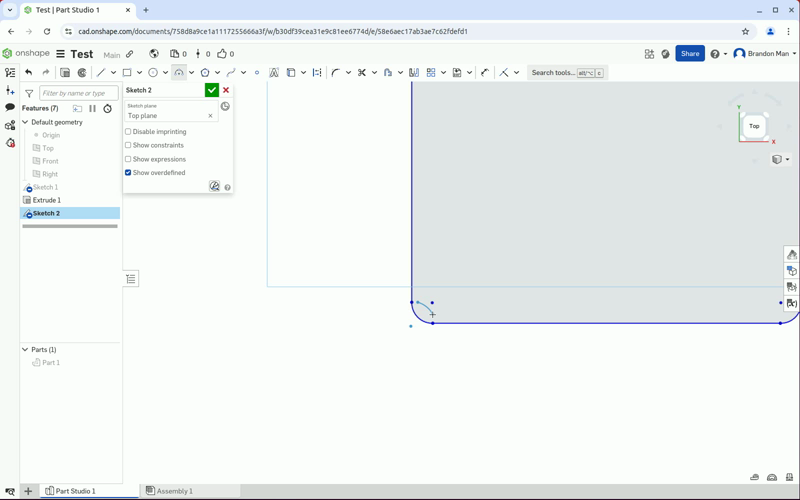
scroll(6)
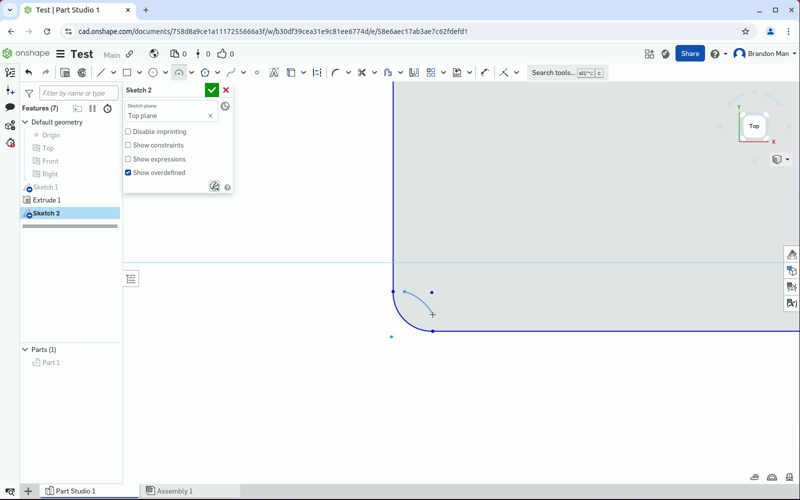
click(432, 314)
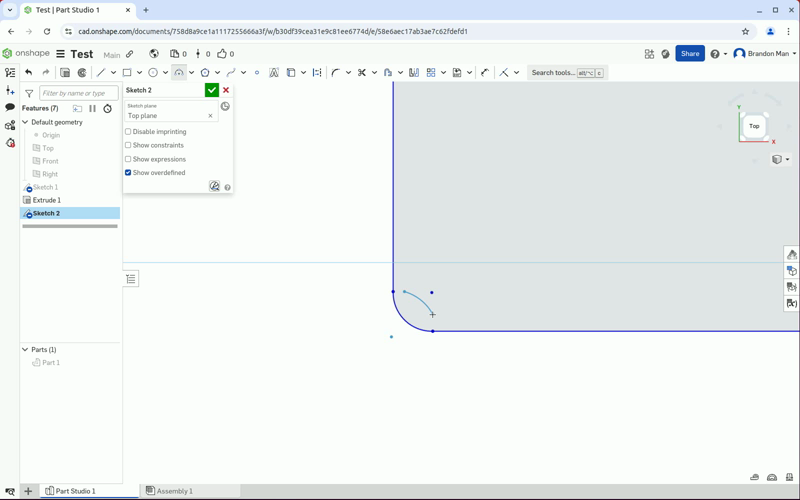
scroll(-6)
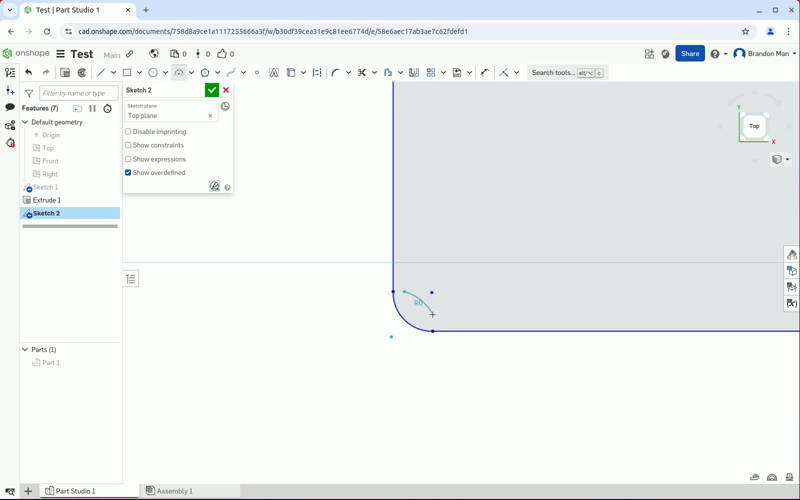
scroll(-6)
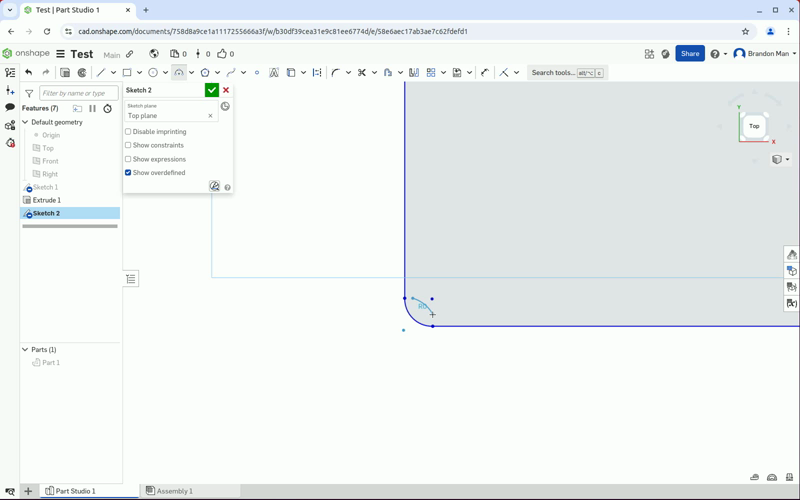
scroll(-6)
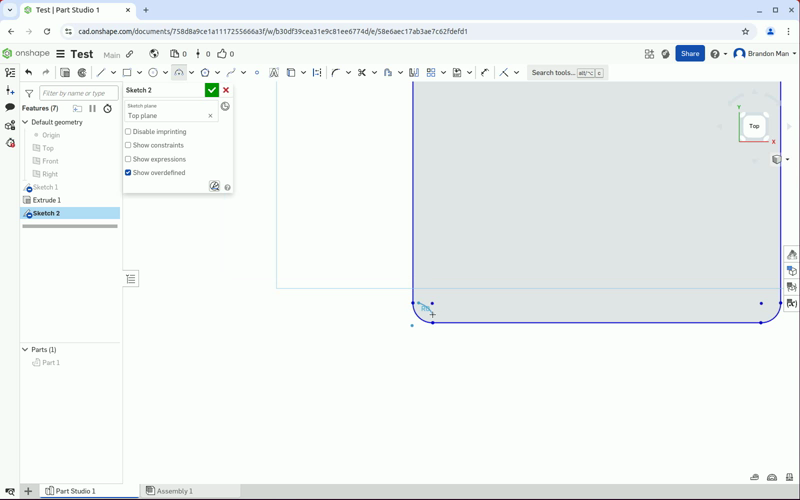
scroll(-6)
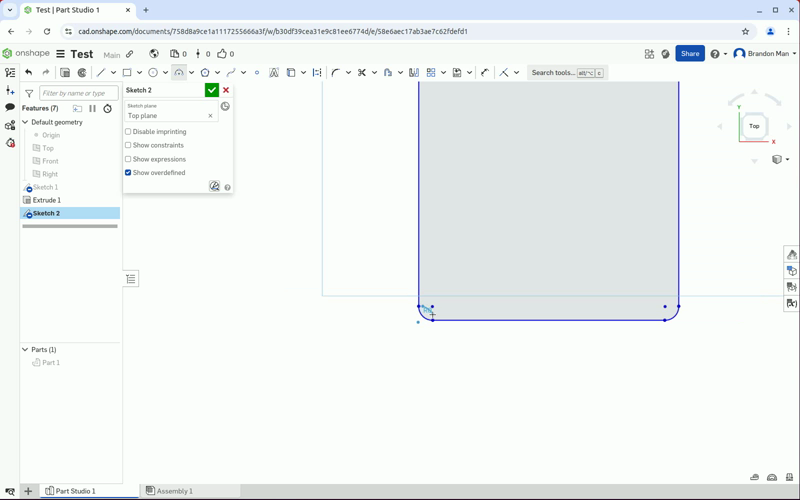
scroll(-6)
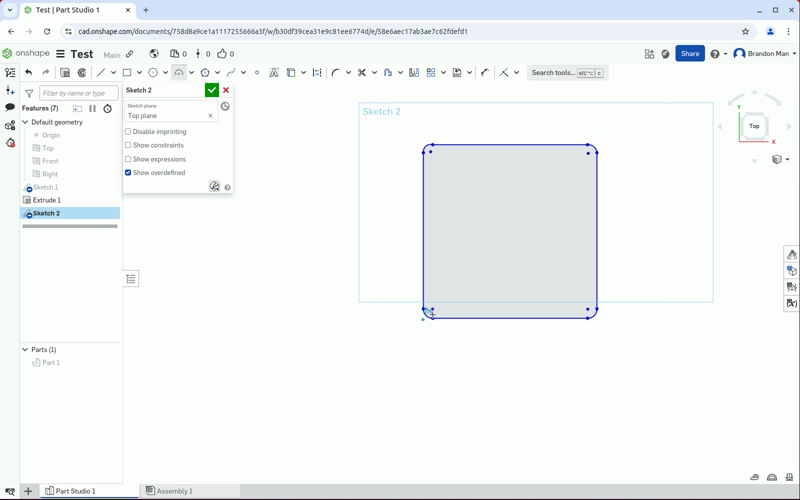
scroll(-6)
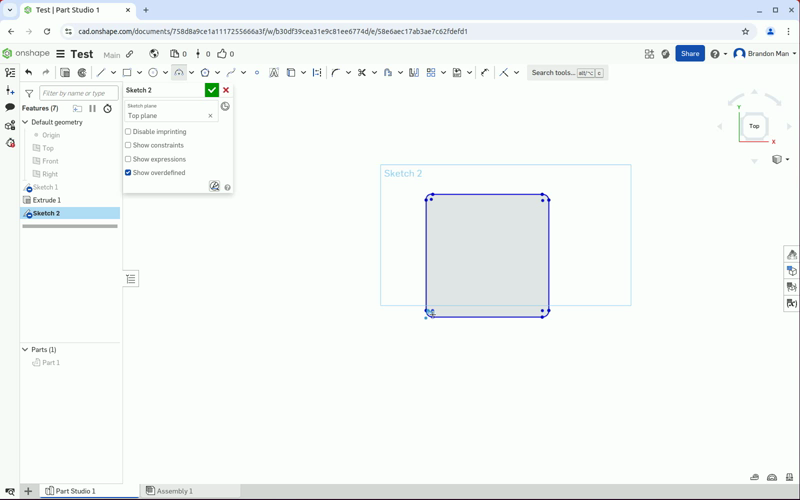
scroll(-6)
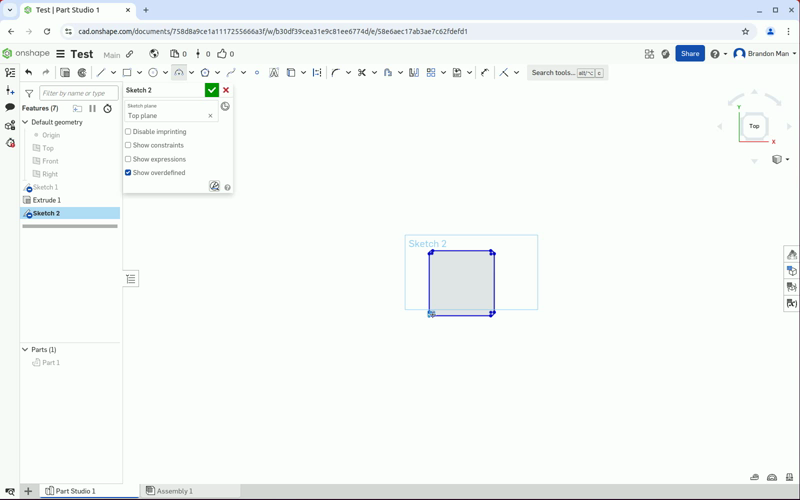
mouse_move(431, 313)
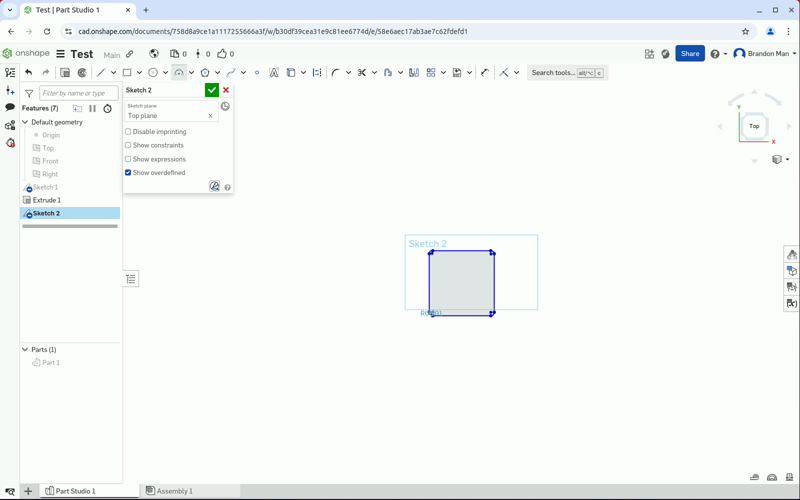
scroll(6)
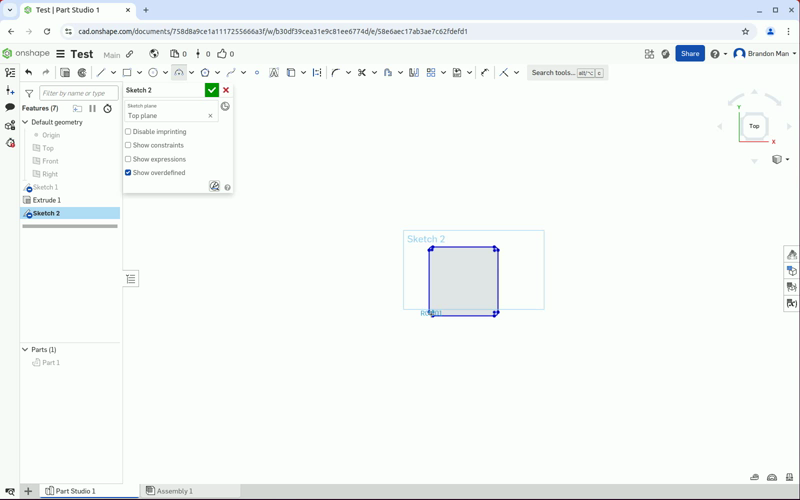
scroll(6)
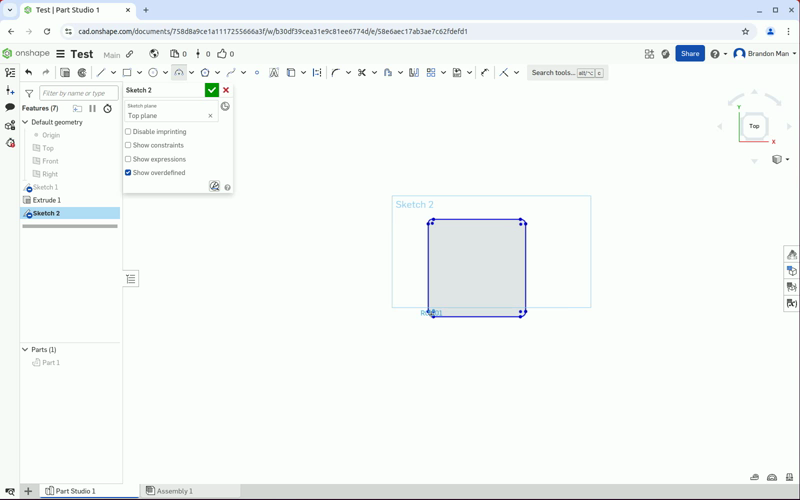
scroll(6)
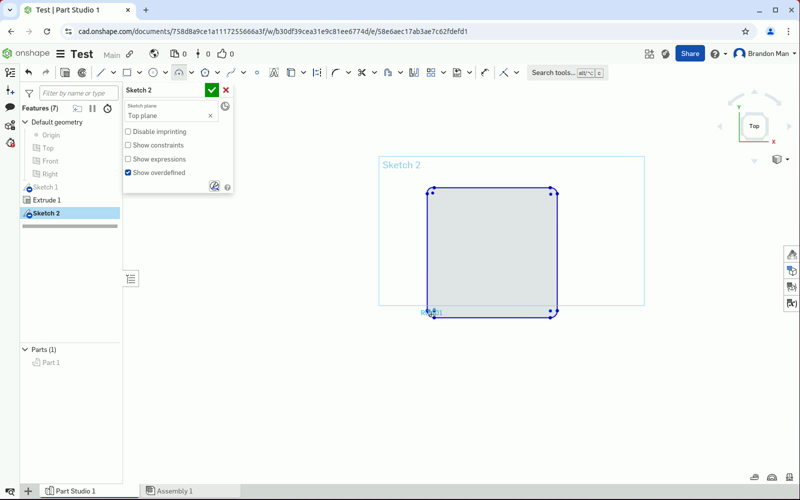
scroll(6)
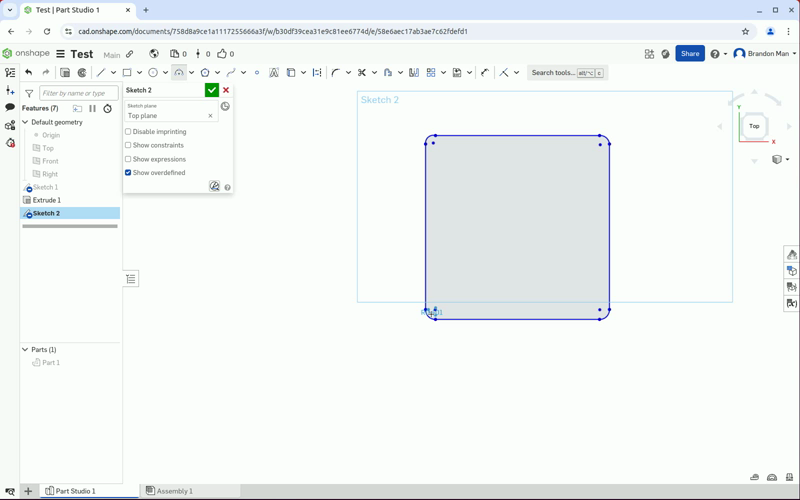
scroll(6)
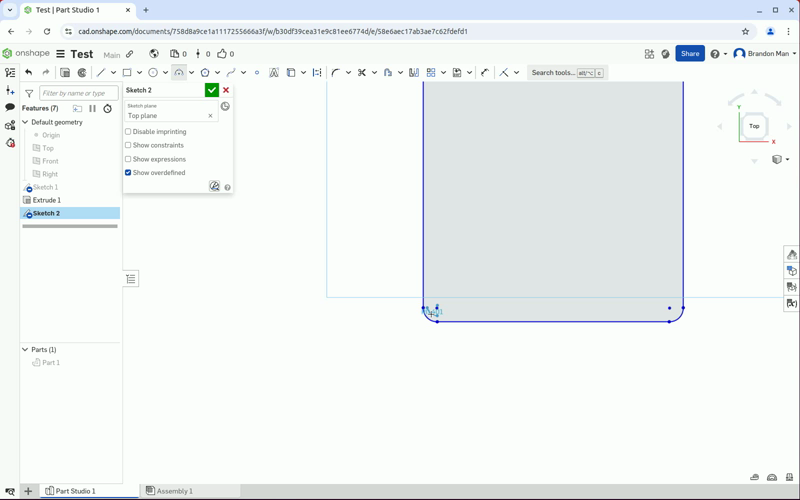
scroll(6)
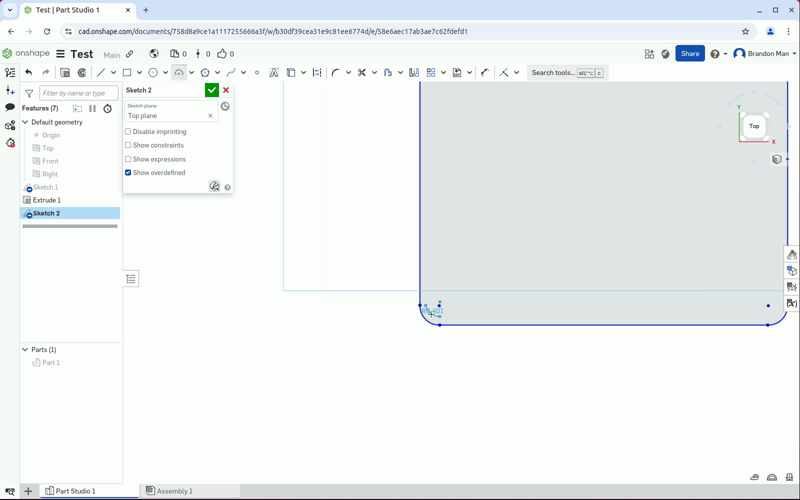
scroll(6)
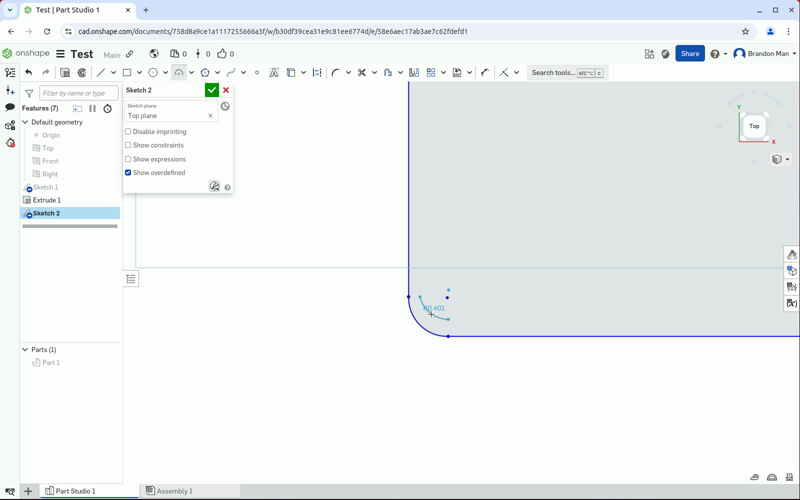
click(431, 313)
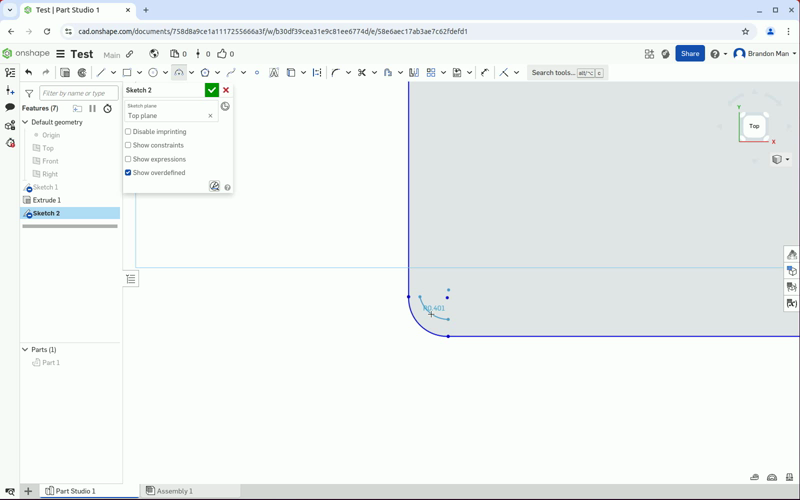
scroll(-6)
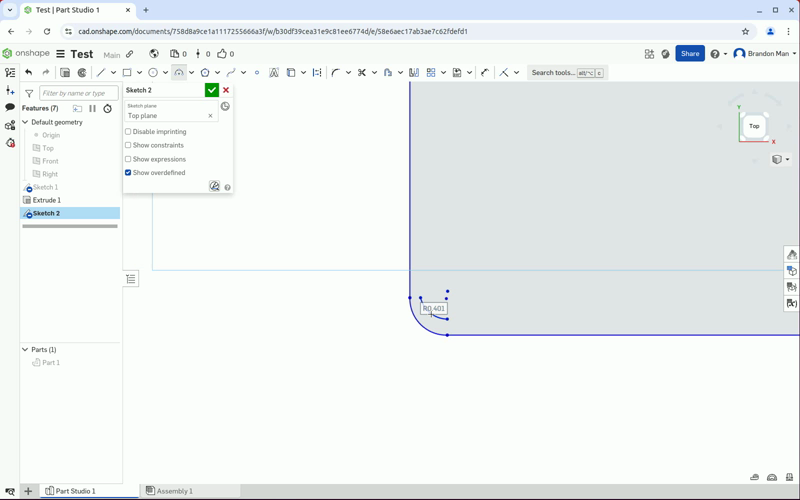
scroll(-6)
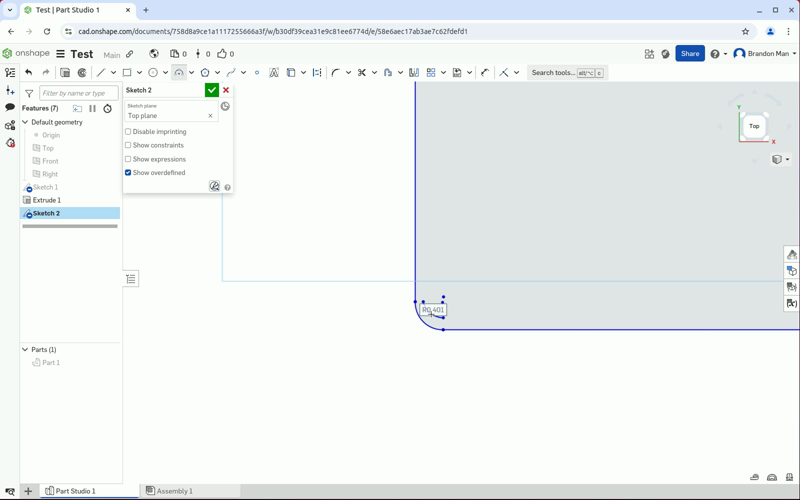
scroll(-6)
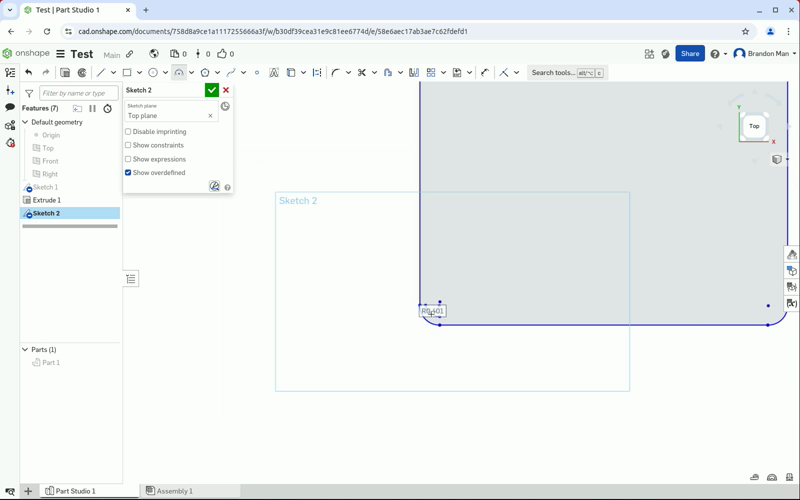
scroll(-6)
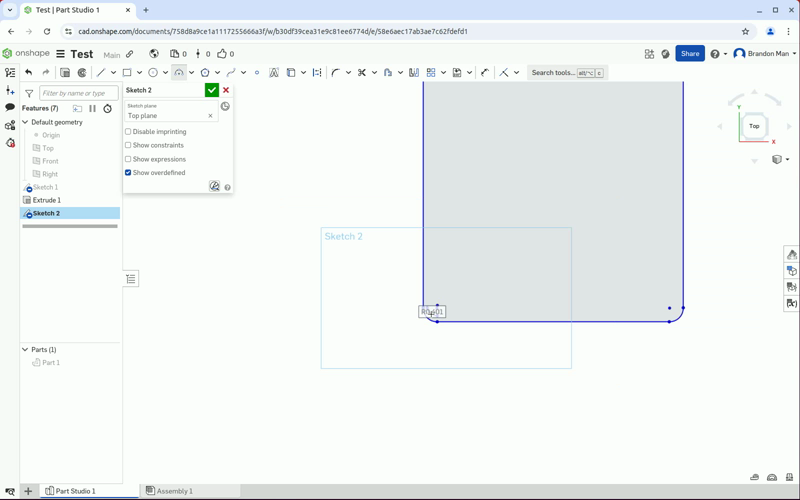
scroll(-6)
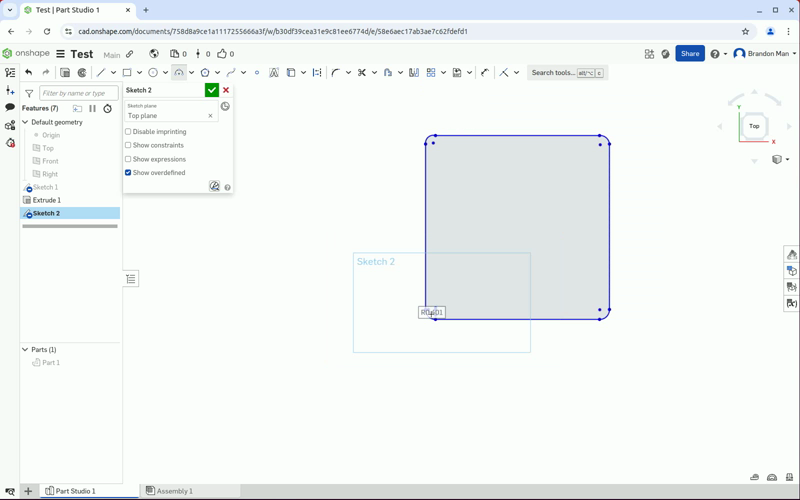
scroll(-6)
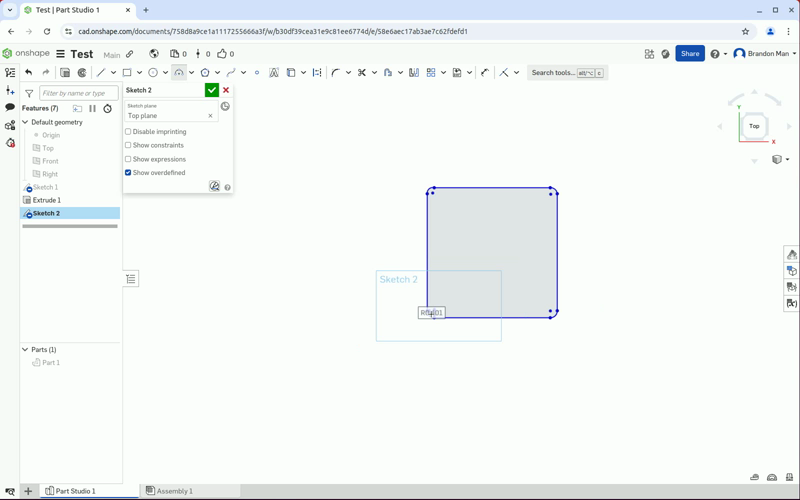
scroll(-6)
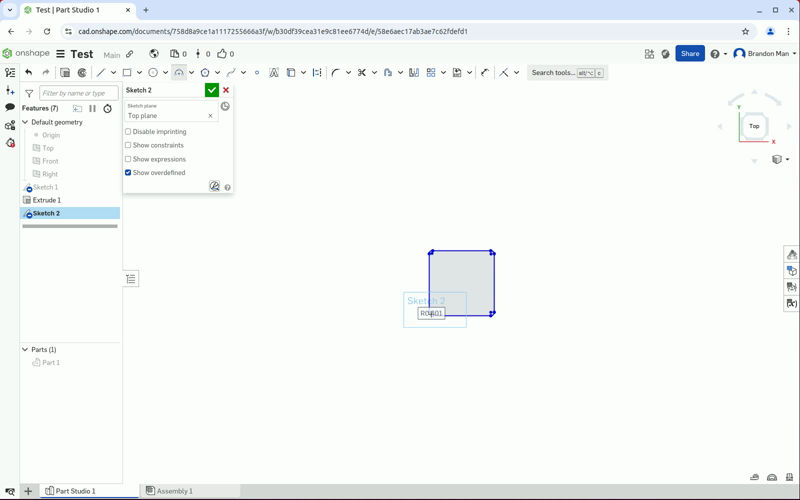
key_up(shift)
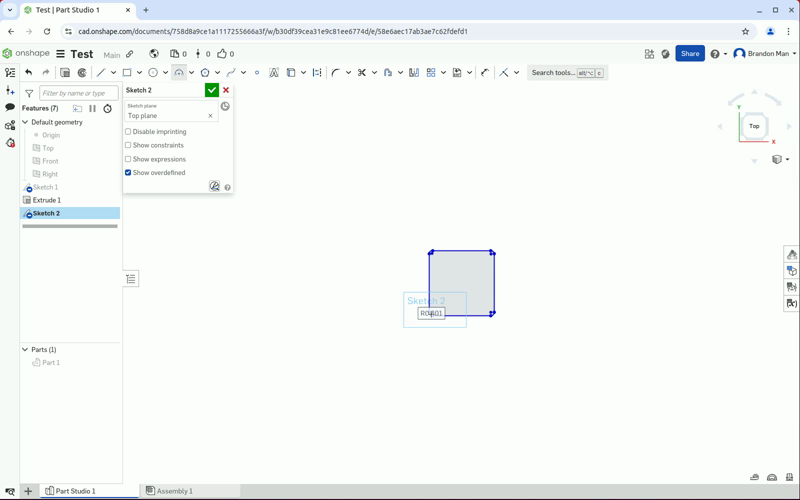
key(esc)
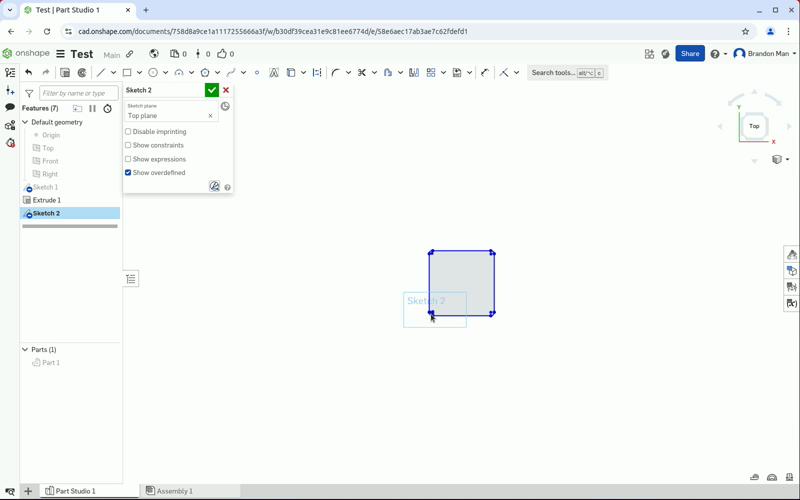
key(l)
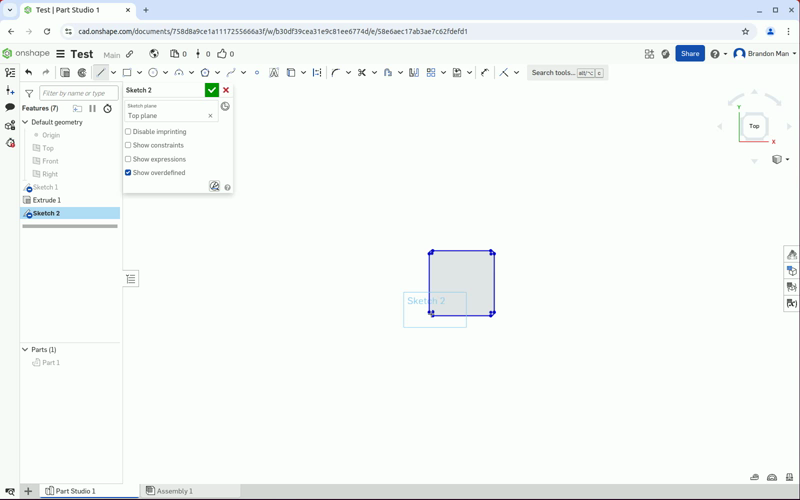
mouse_move(432, 314)
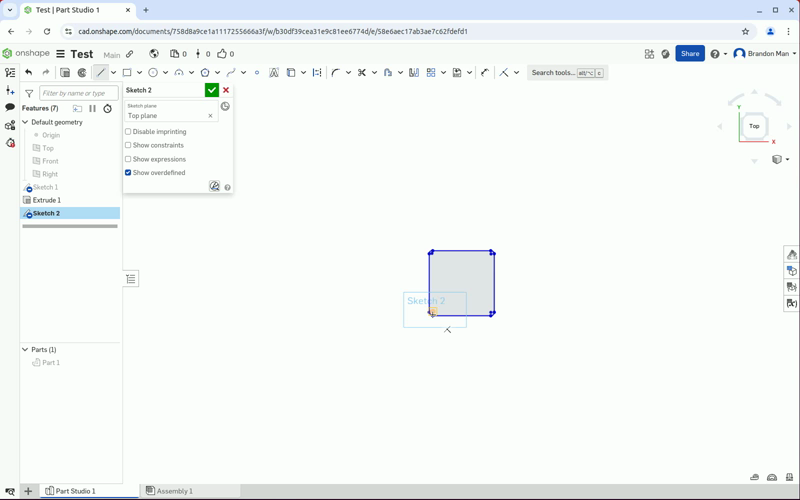
scroll(6)
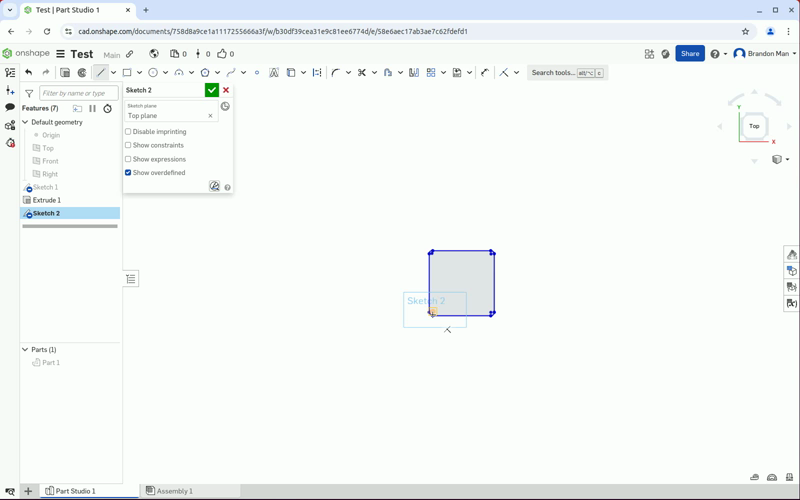
scroll(6)
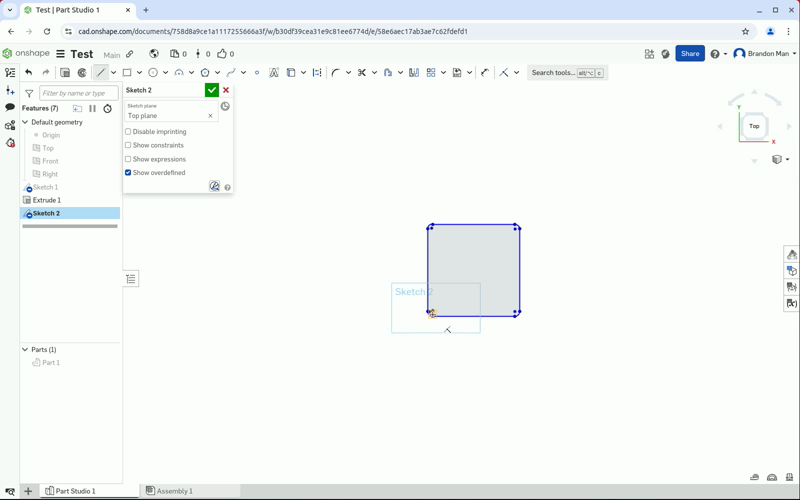
scroll(6)
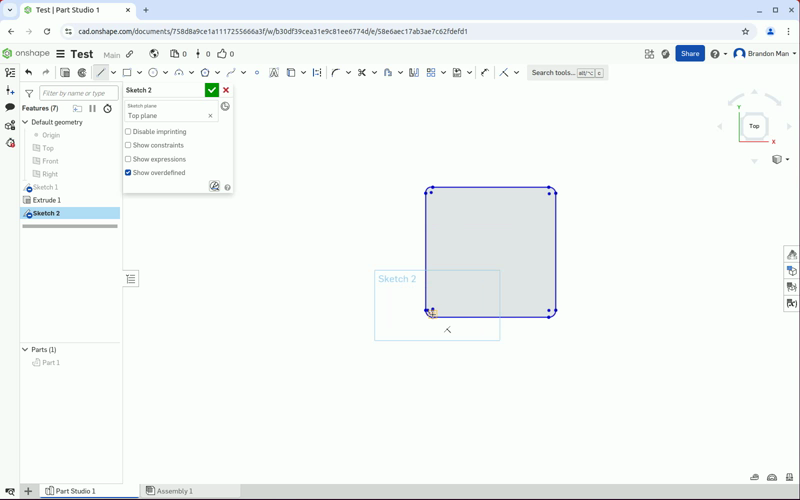
scroll(6)
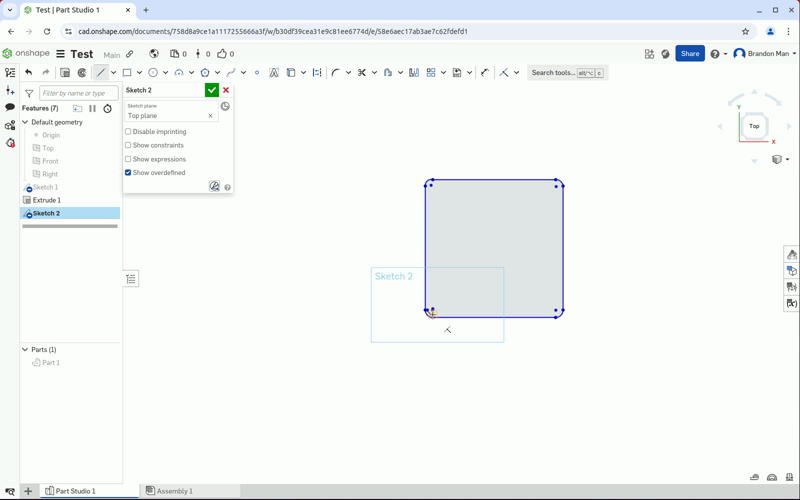
scroll(6)
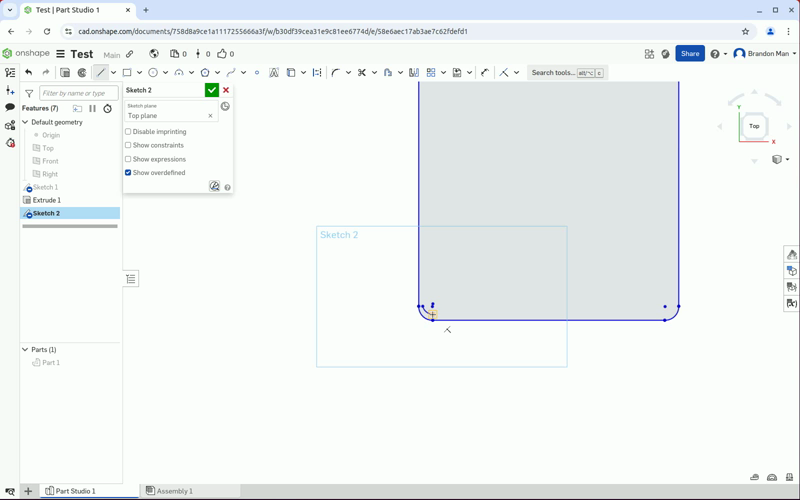
scroll(6)
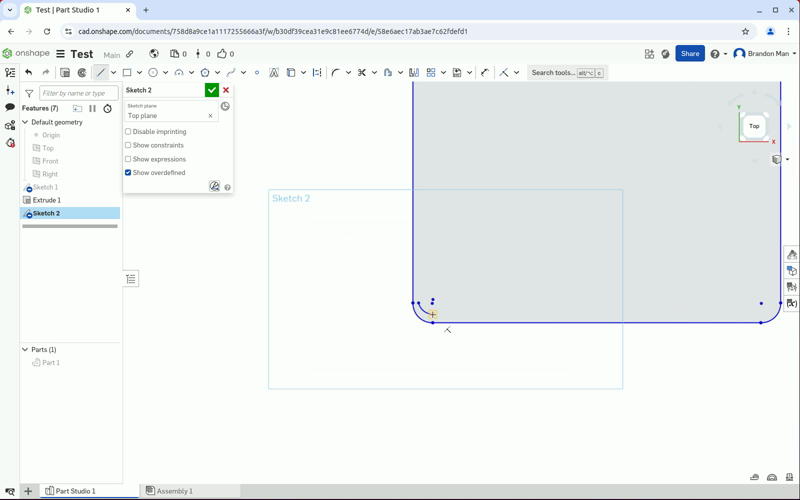
scroll(6)
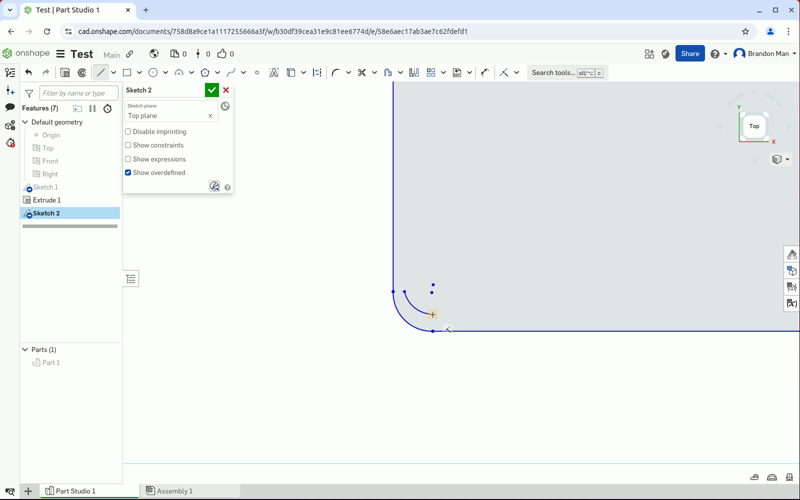
click(432, 314)
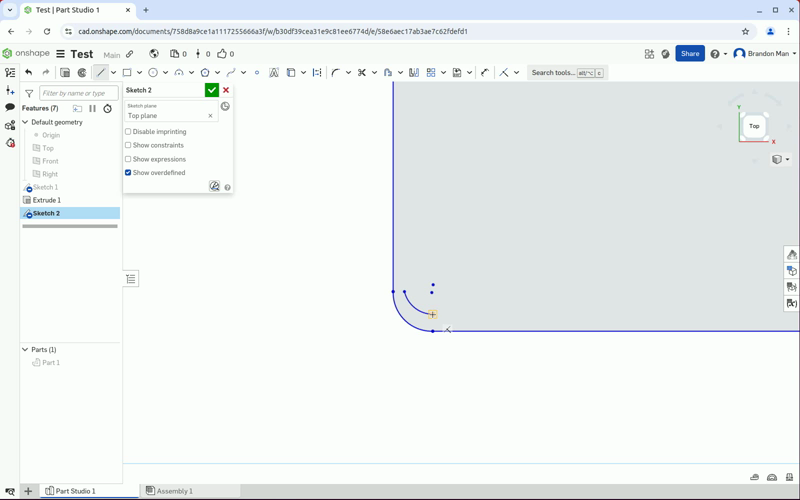
scroll(-6)
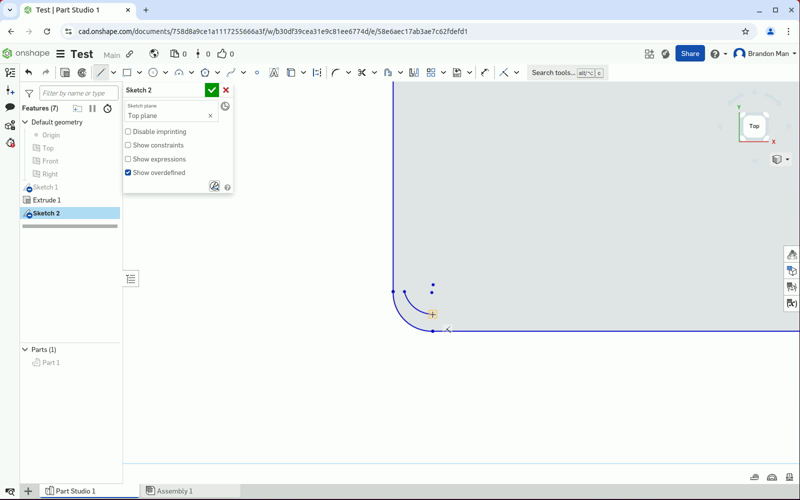
scroll(-6)
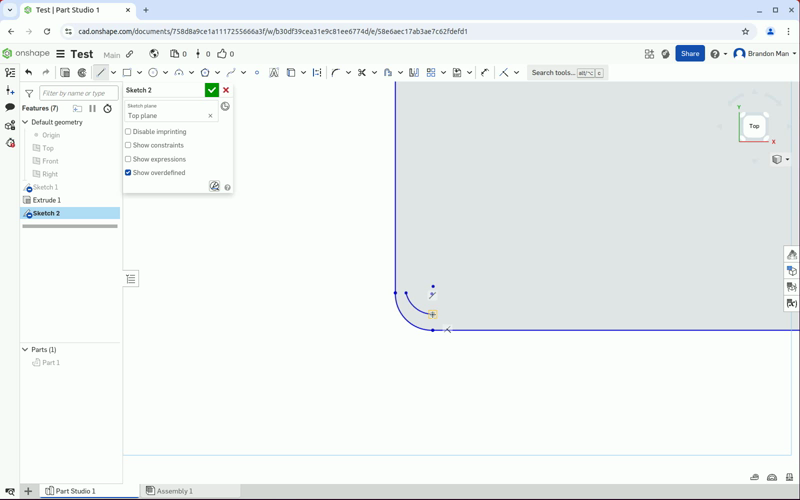
scroll(-6)
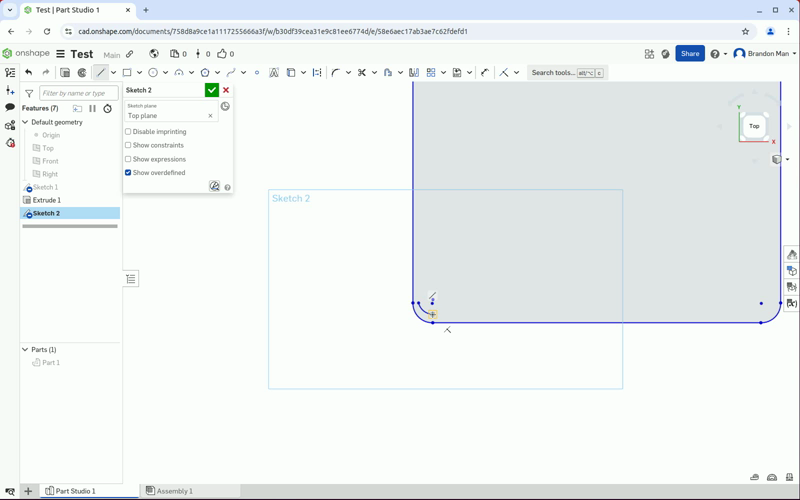
scroll(-6)
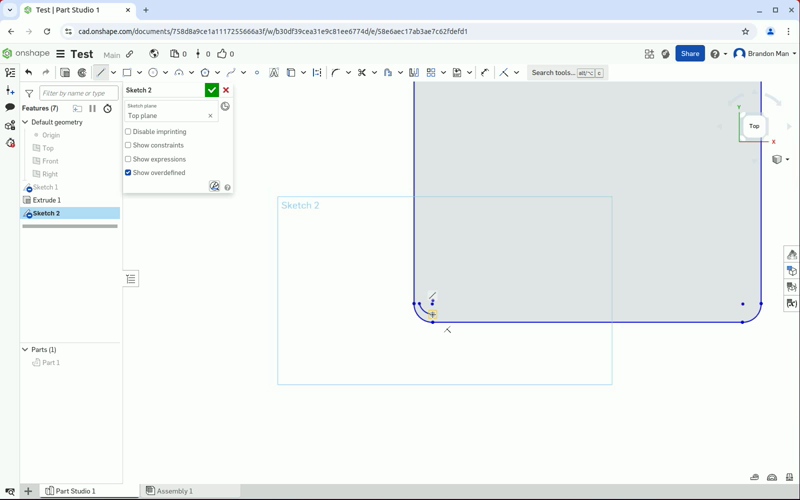
scroll(-6)
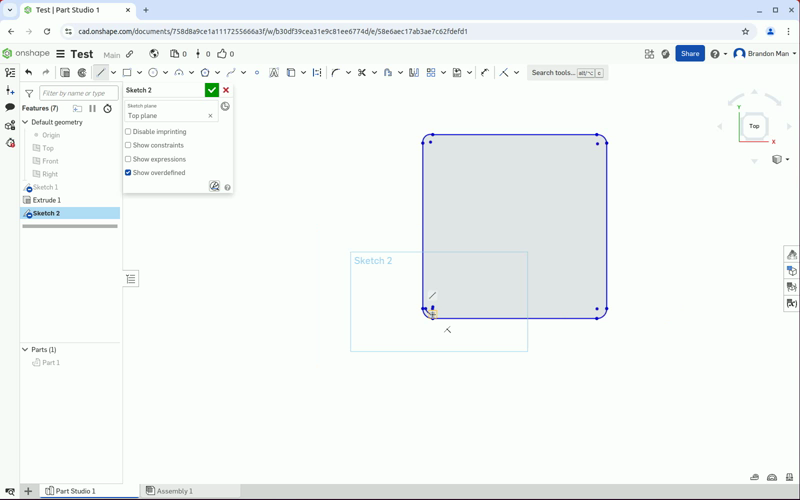
scroll(-6)
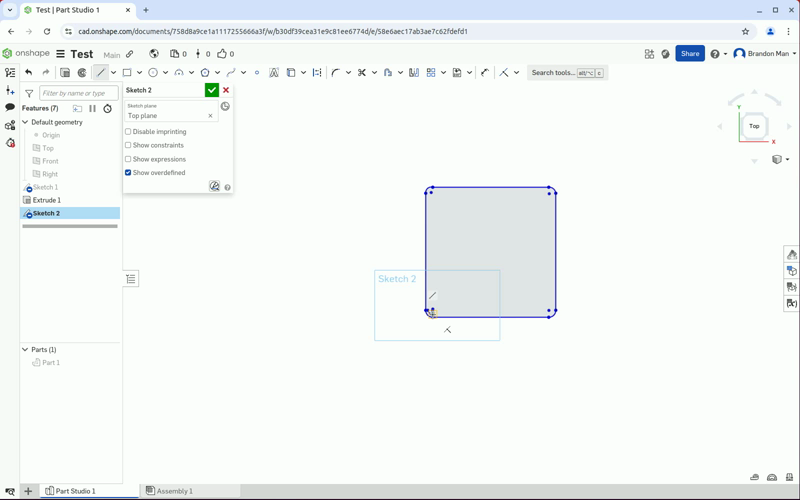
scroll(-6)
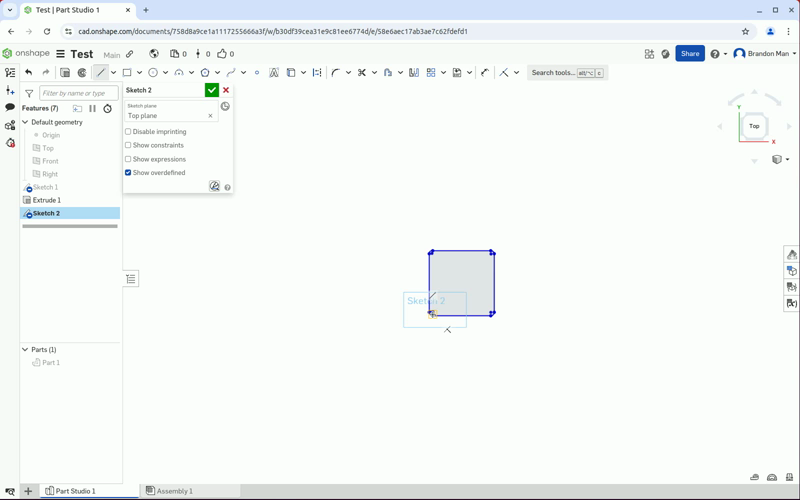
key_down(shift)
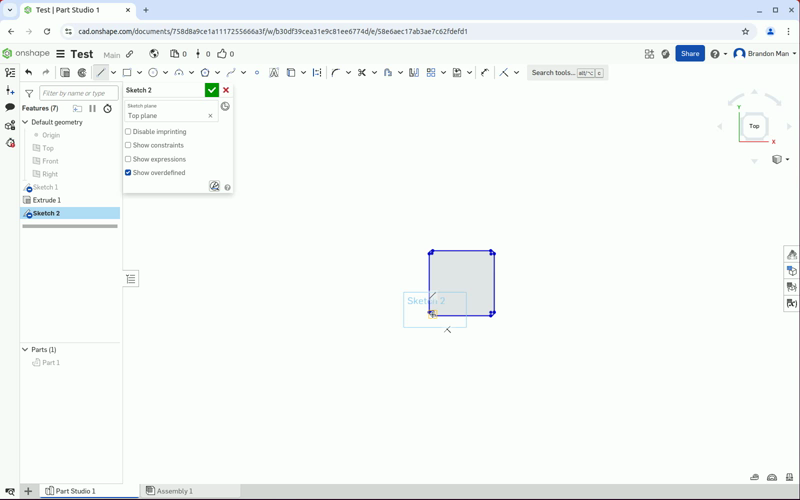
mouse_move(462, 314)
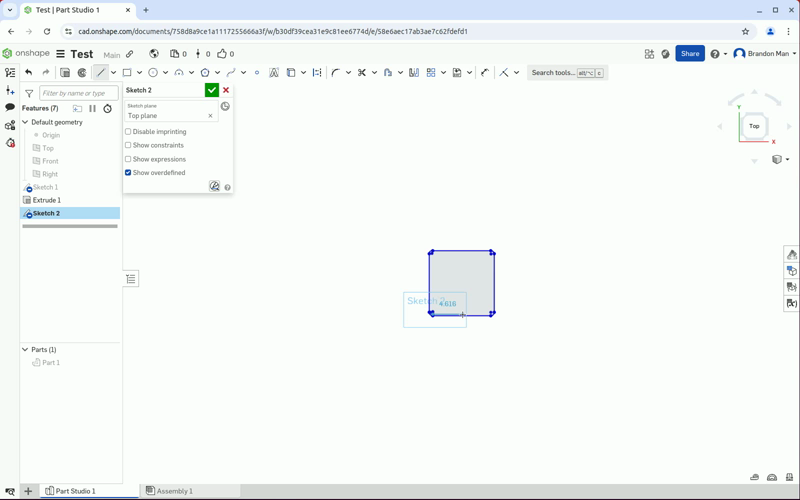
mouse_move(490, 314)
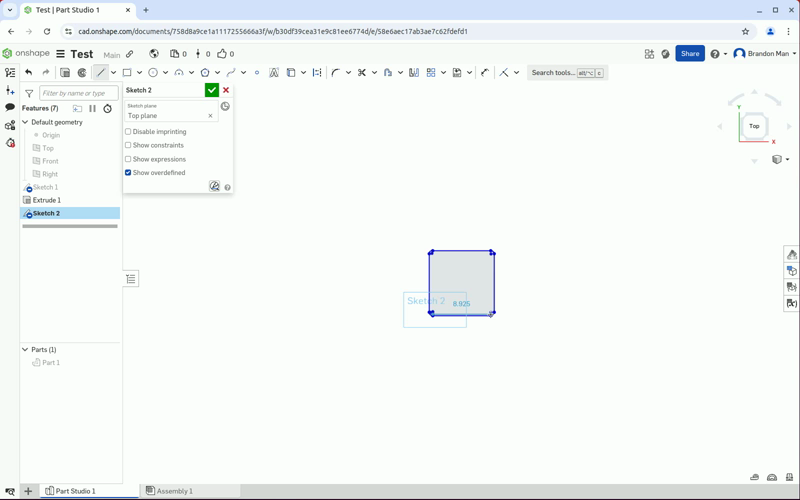
scroll(6)
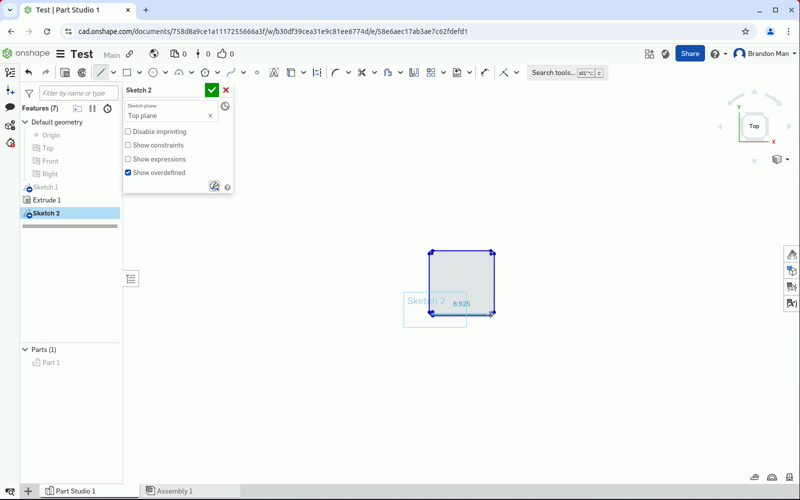
scroll(6)
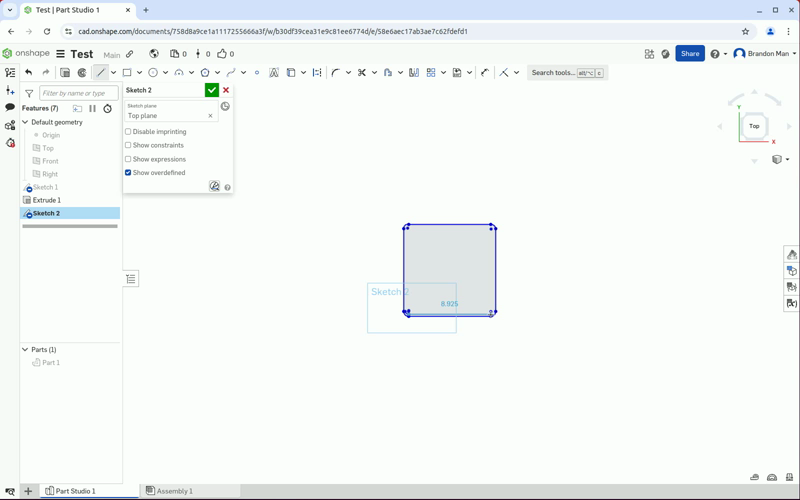
scroll(6)
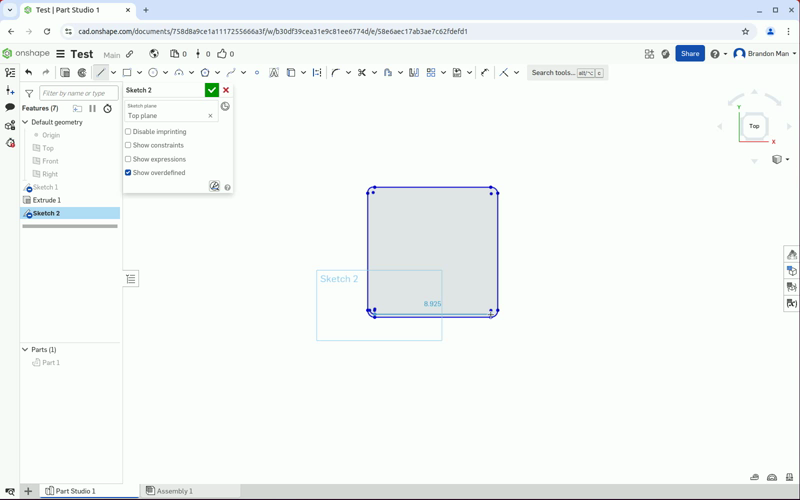
scroll(6)
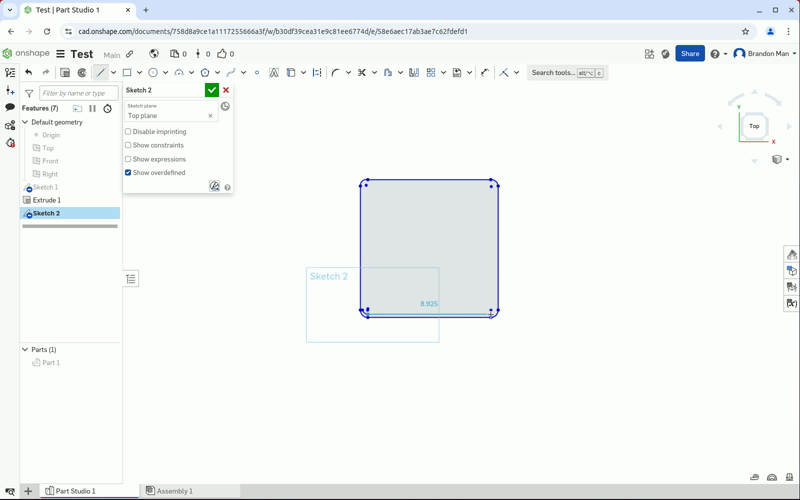
scroll(6)
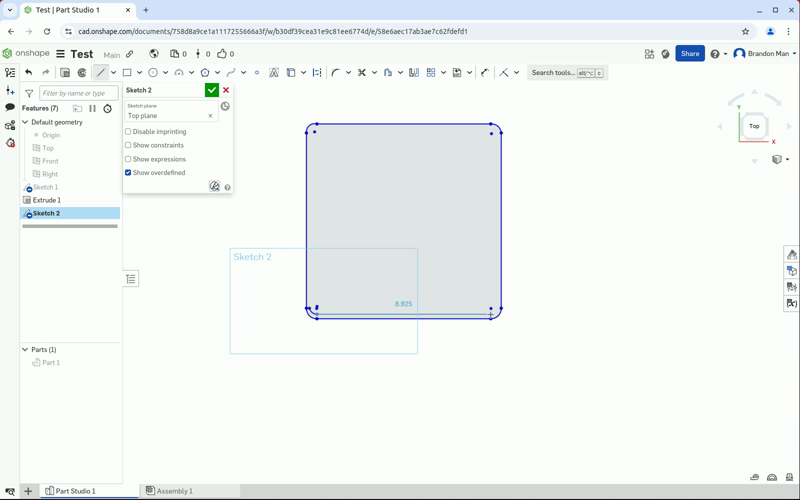
scroll(6)
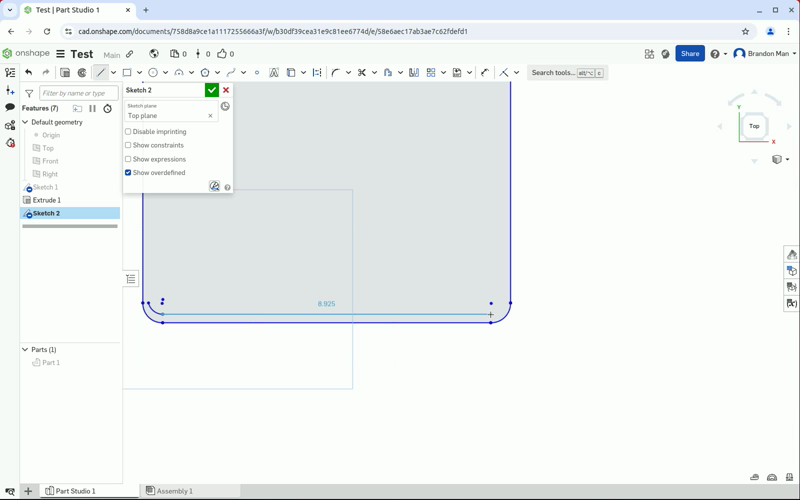
scroll(6)
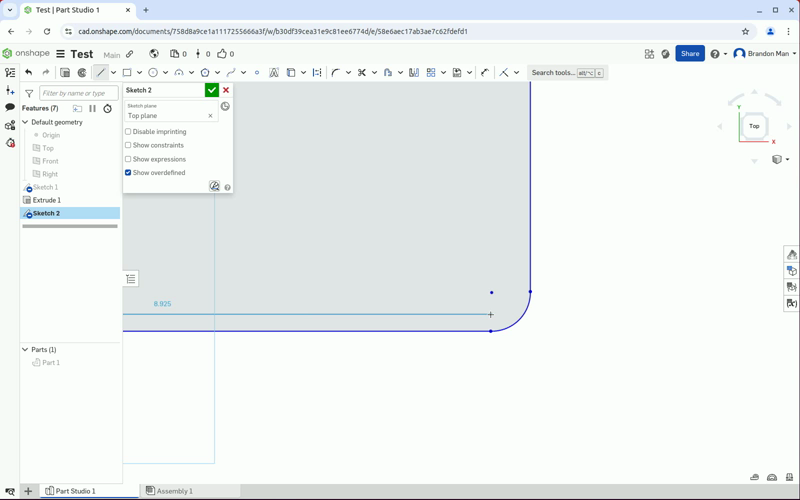
click(490, 314)
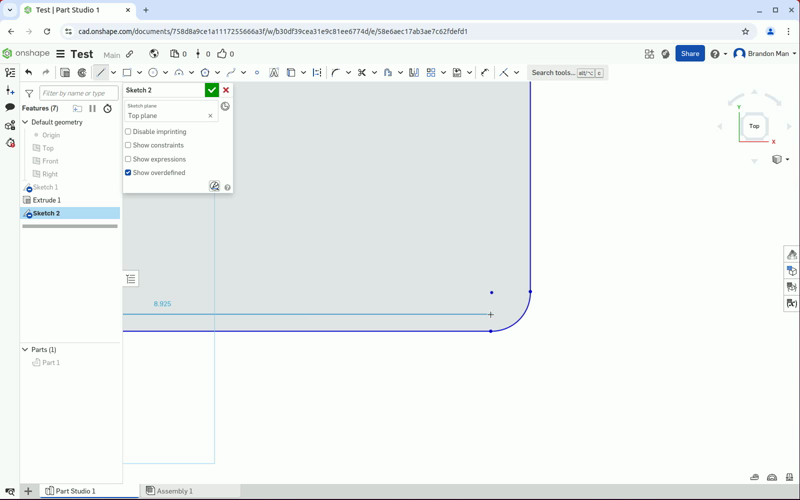
scroll(-6)
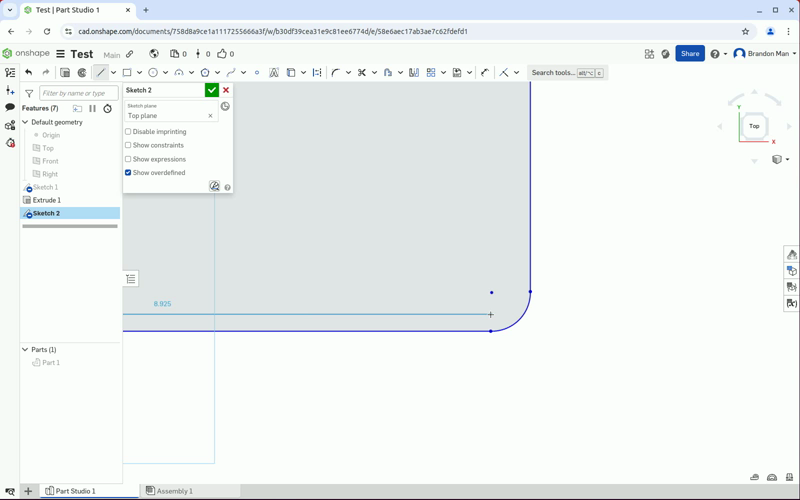
scroll(-6)
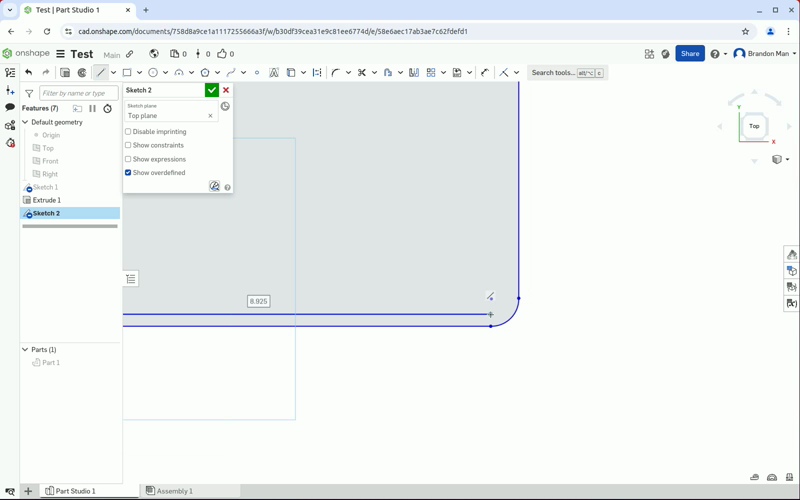
scroll(-6)
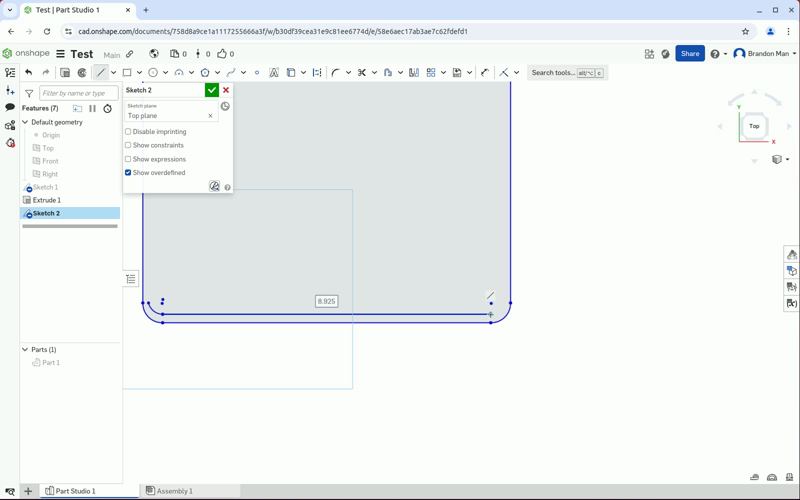
scroll(-6)
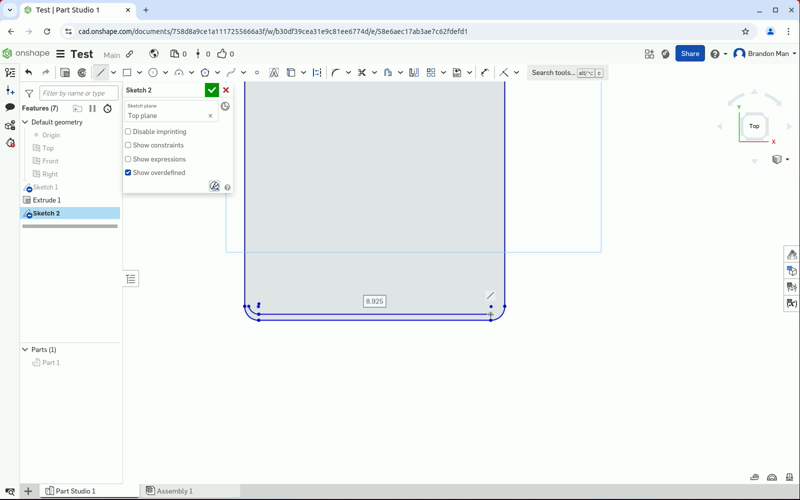
scroll(-6)
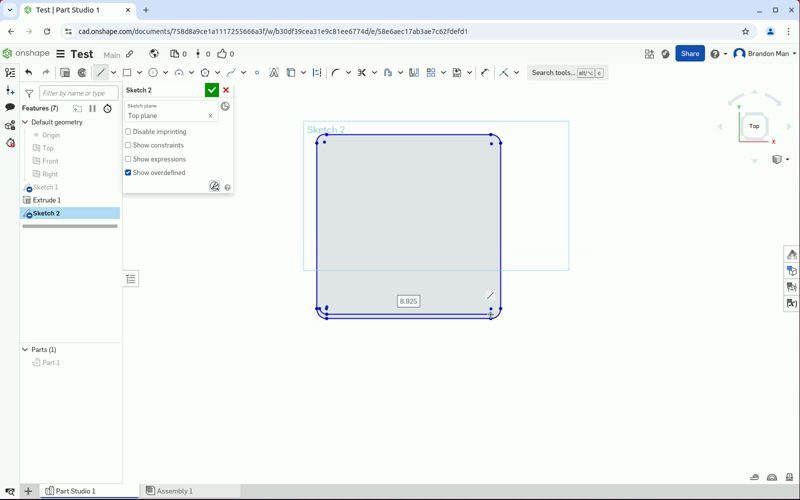
scroll(-6)
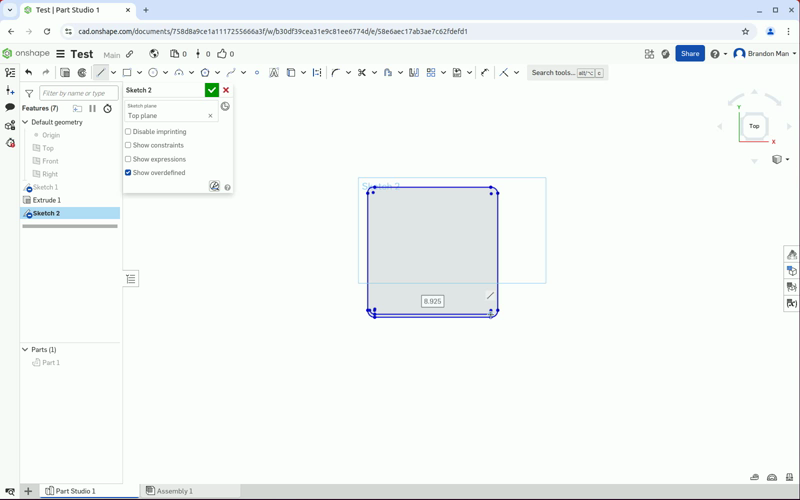
scroll(-6)
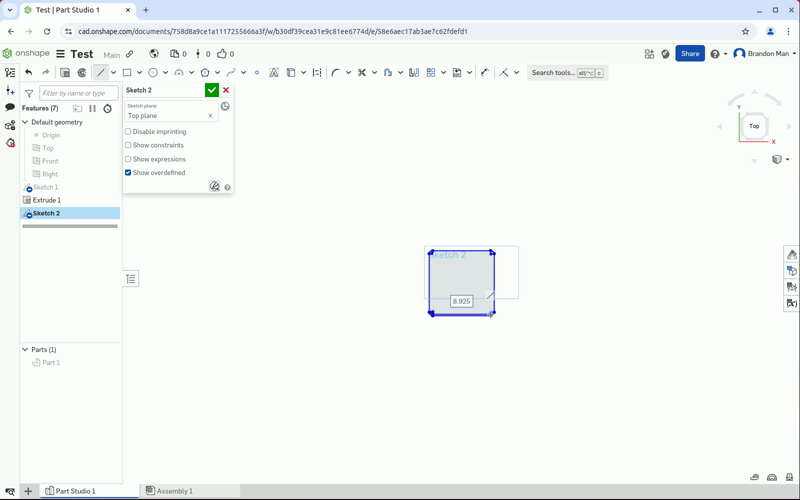
key_up(shift)
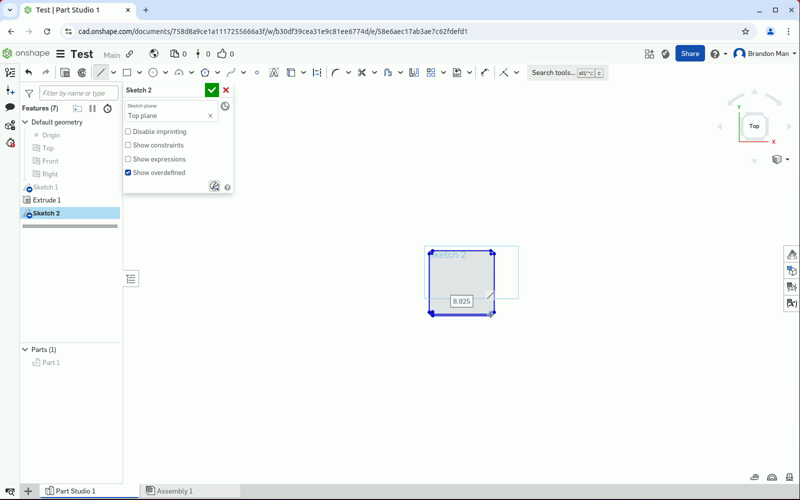
key(esc)
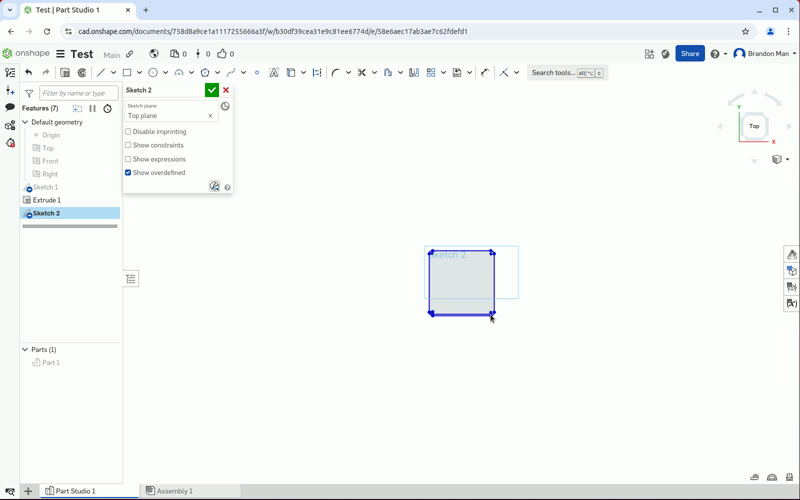
key(a)
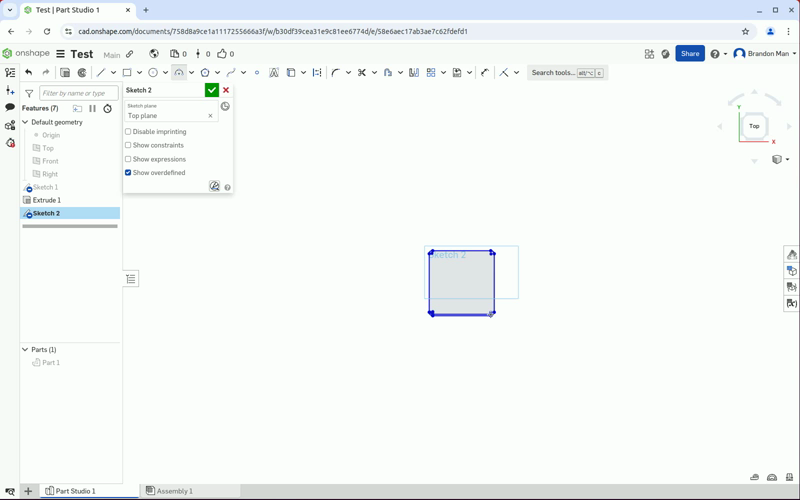
mouse_move(490, 314)
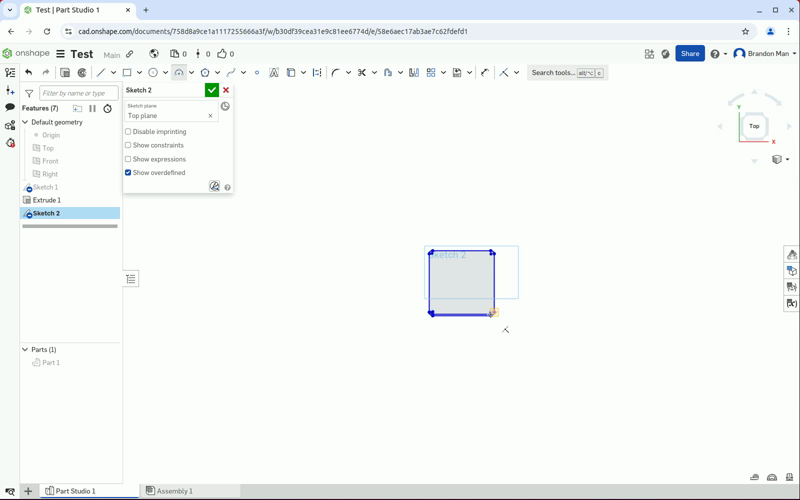
scroll(6)
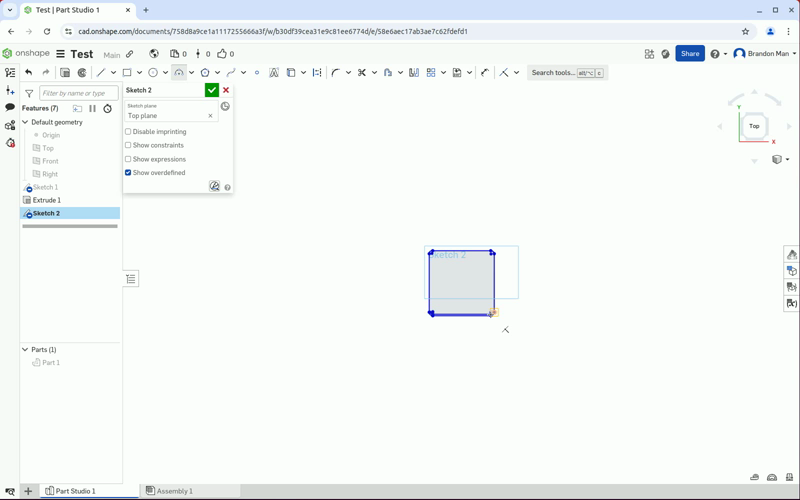
scroll(6)
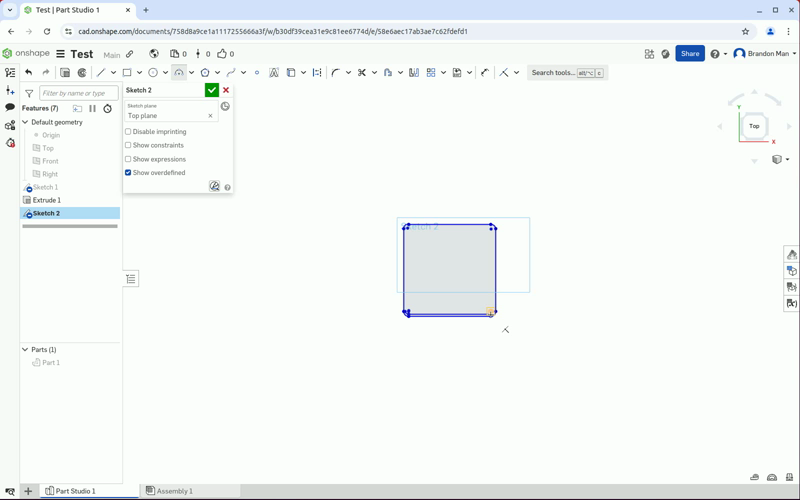
scroll(6)
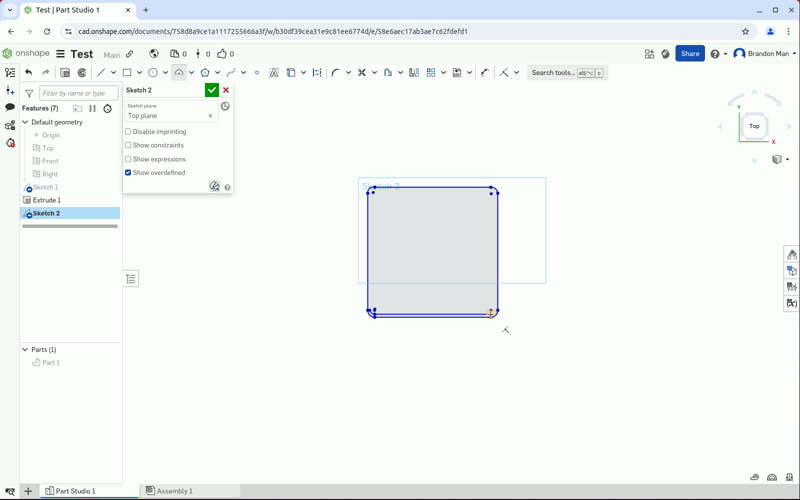
scroll(6)
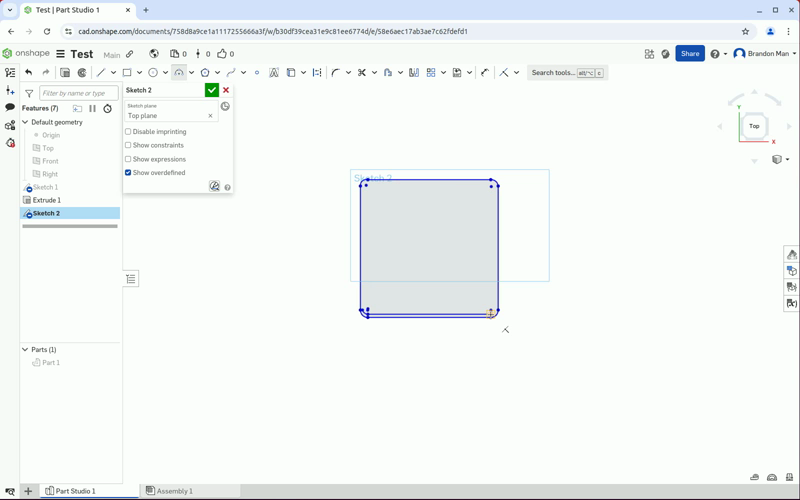
scroll(6)
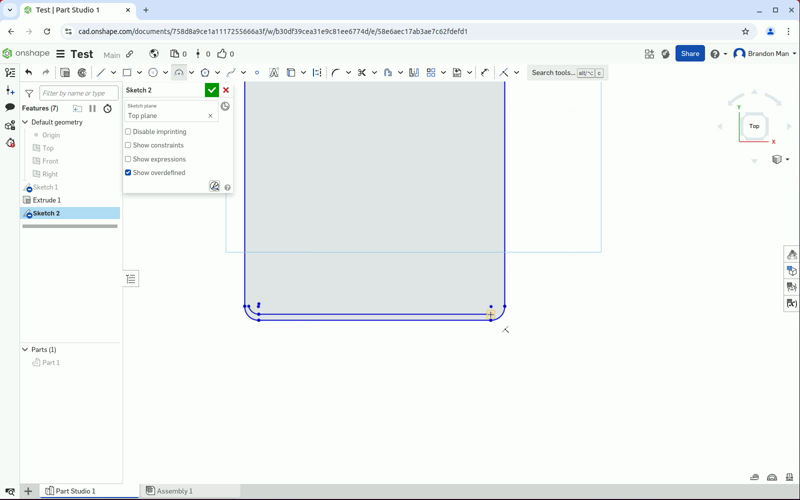
scroll(6)
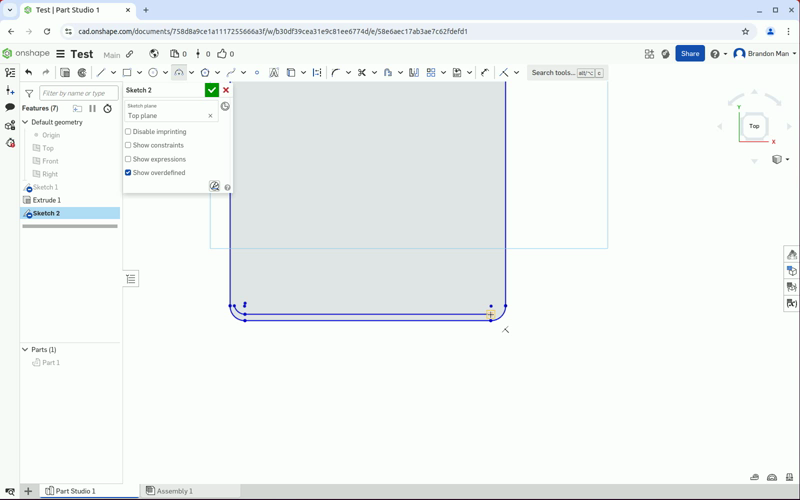
scroll(6)
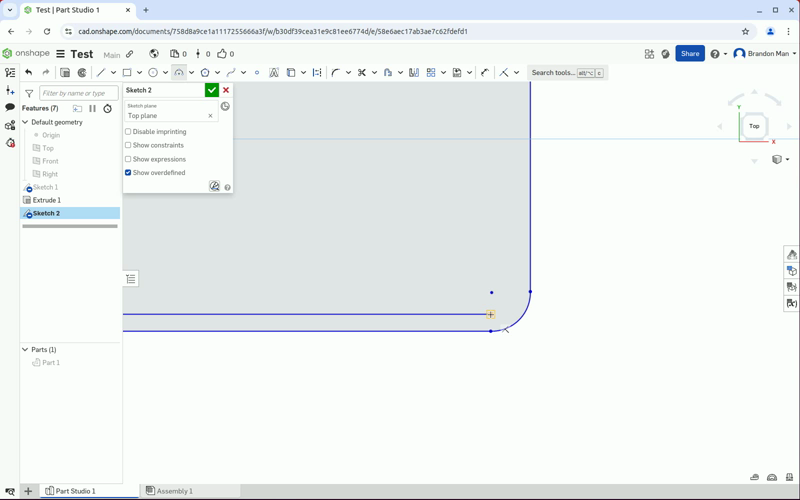
click(490, 314)
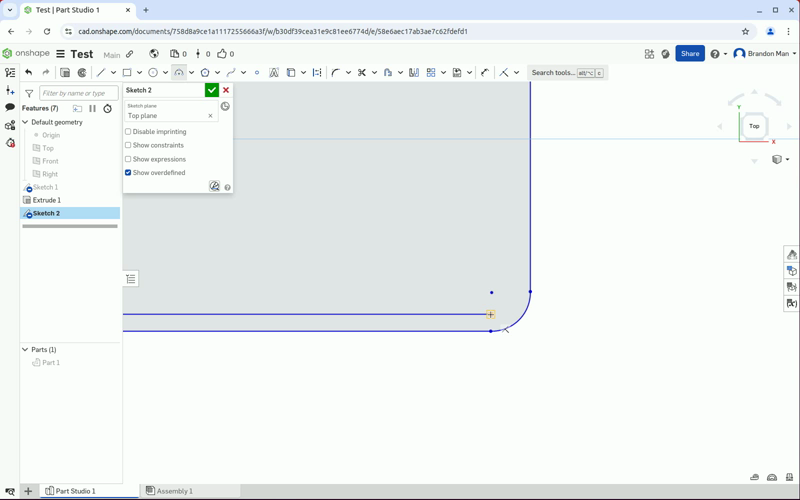
scroll(-6)
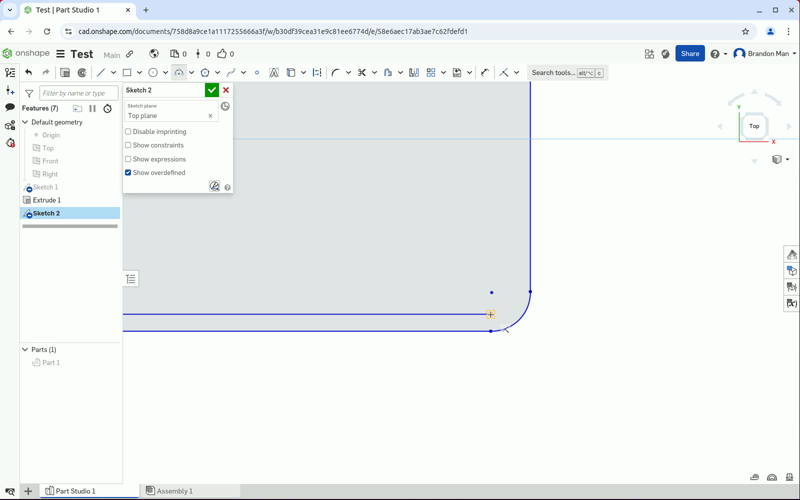
scroll(-6)
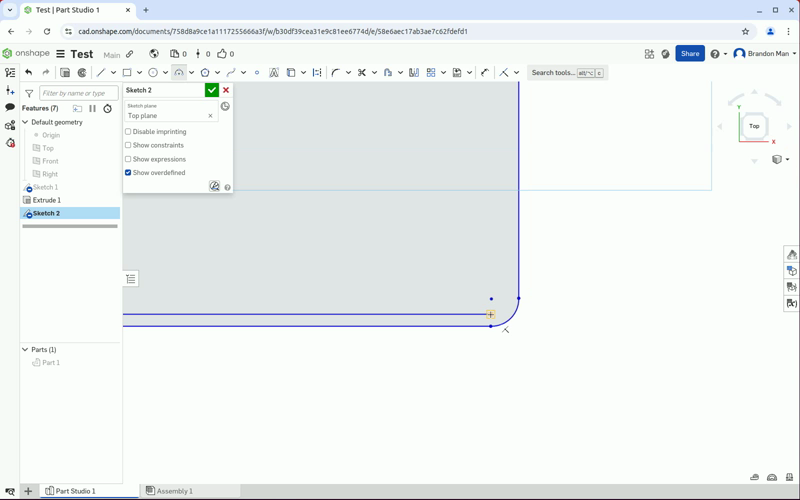
scroll(-6)
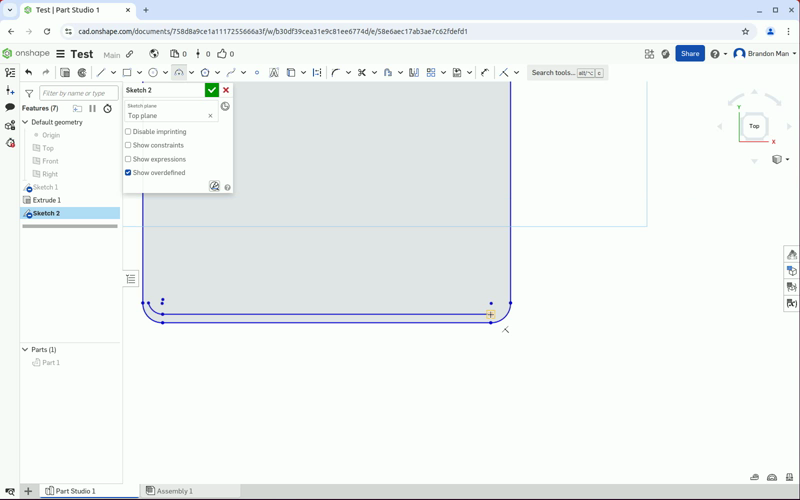
scroll(-6)
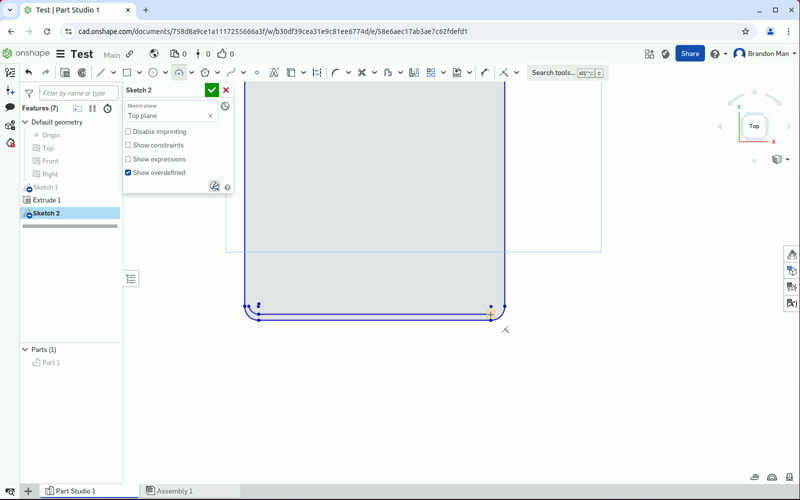
scroll(-6)
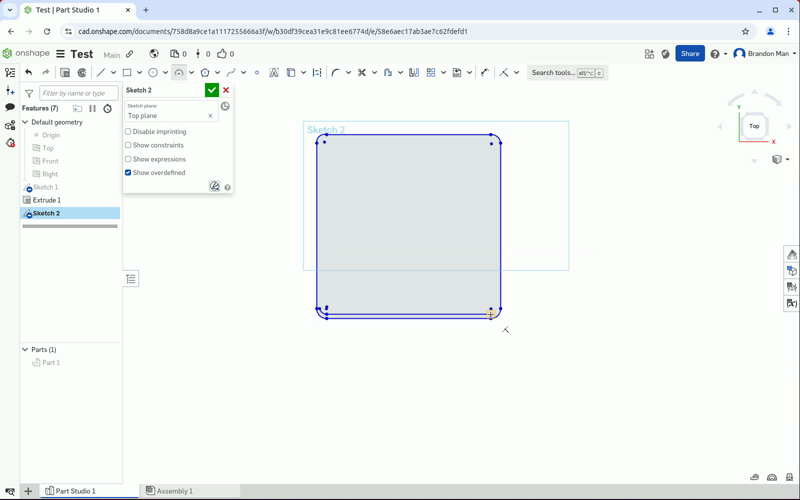
scroll(-6)
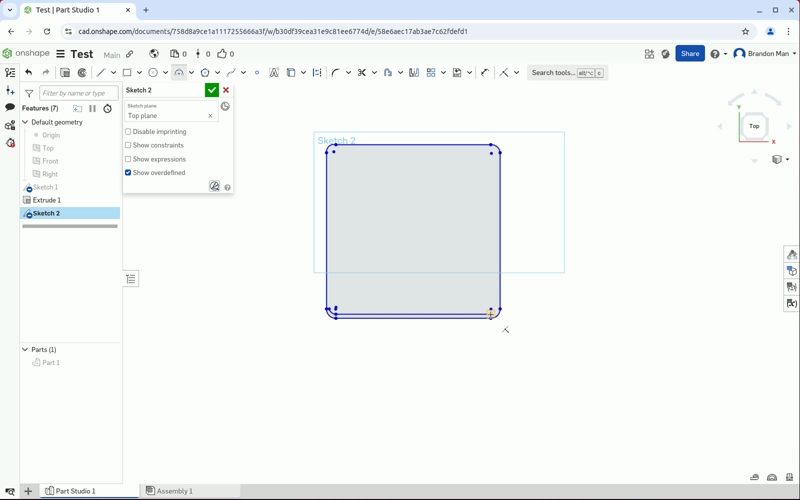
scroll(-6)
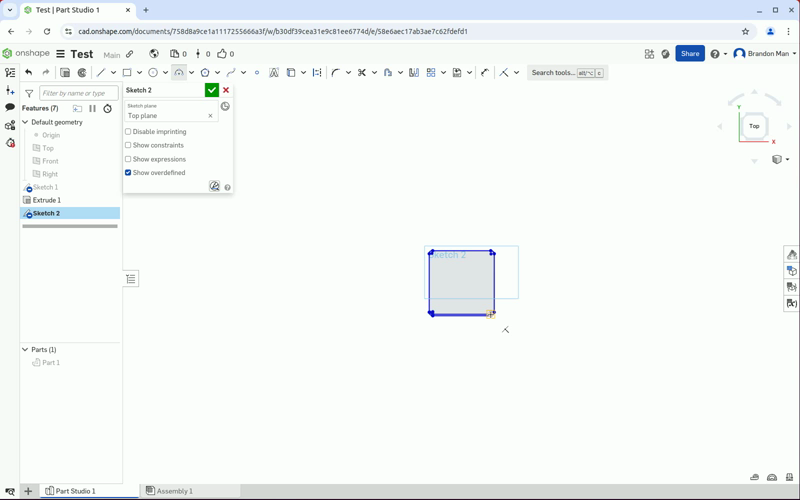
key_down(shift)
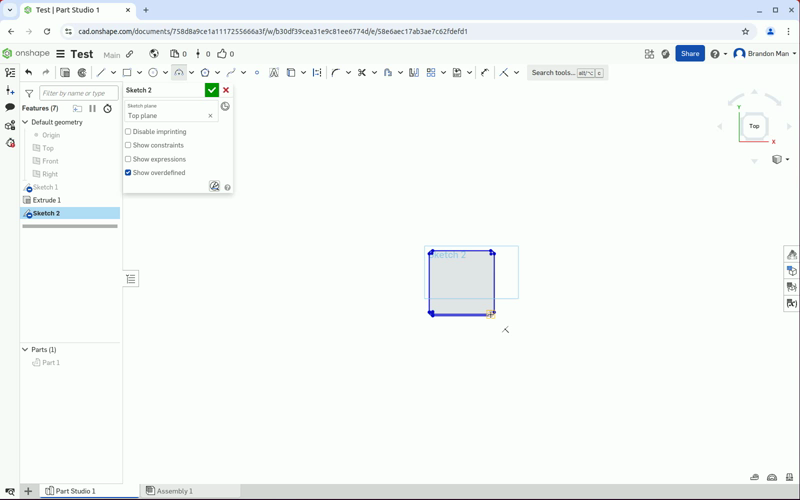
mouse_move(492, 312)
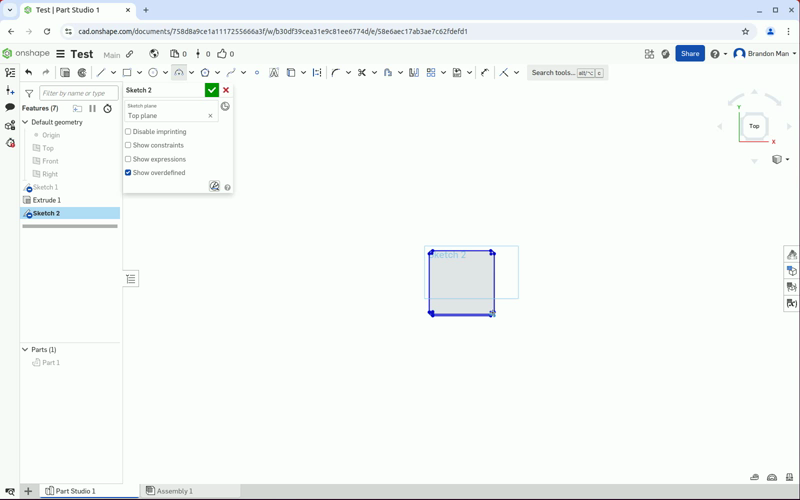
scroll(6)
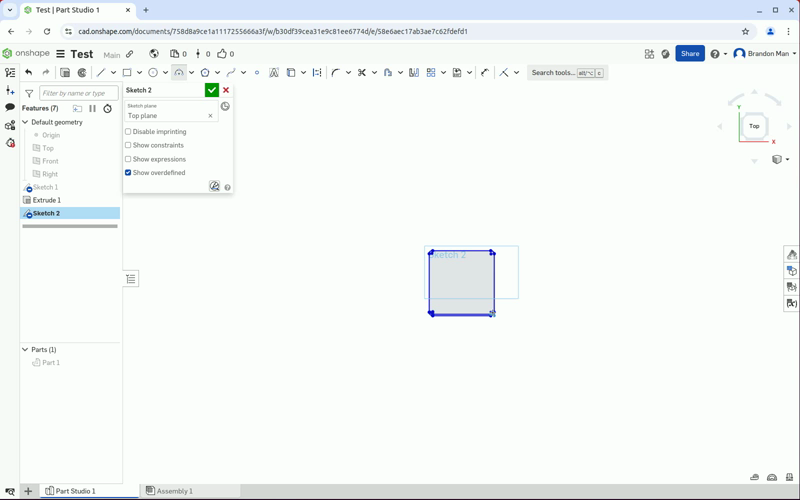
scroll(6)
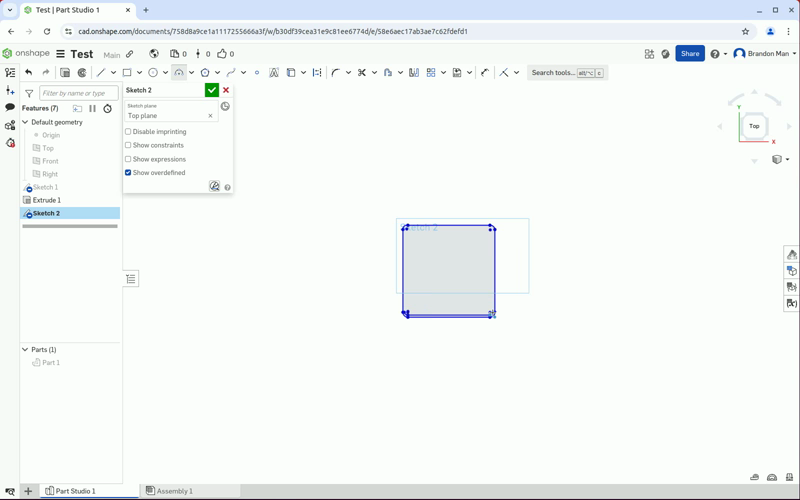
scroll(6)
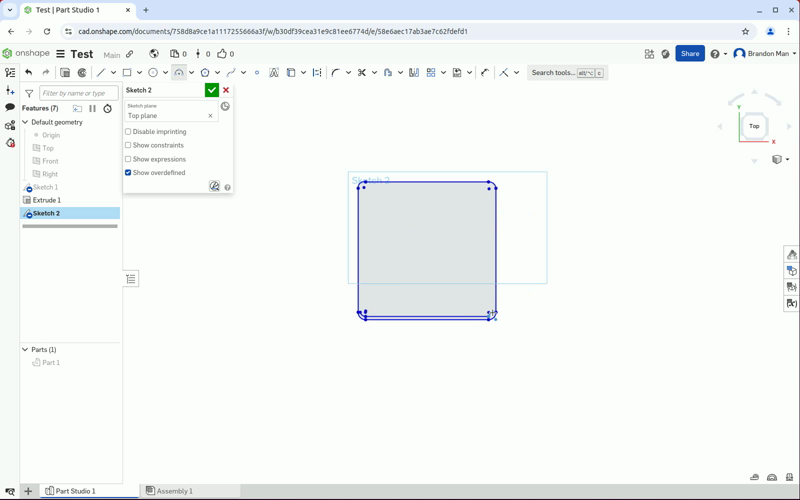
scroll(6)
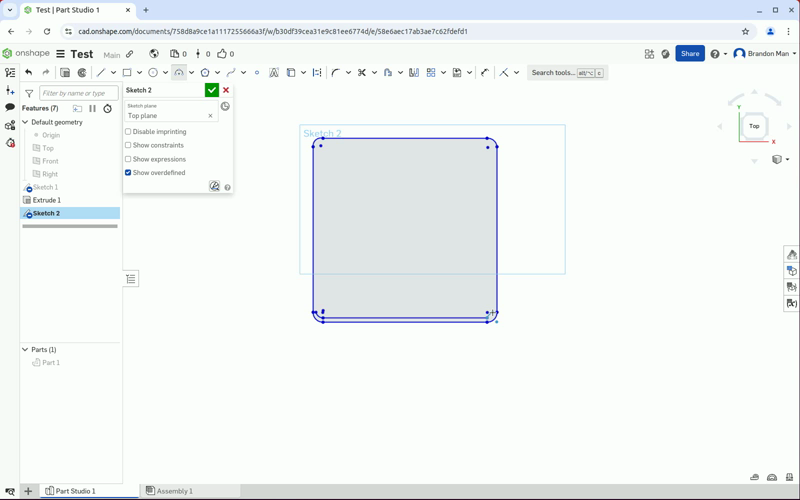
scroll(6)
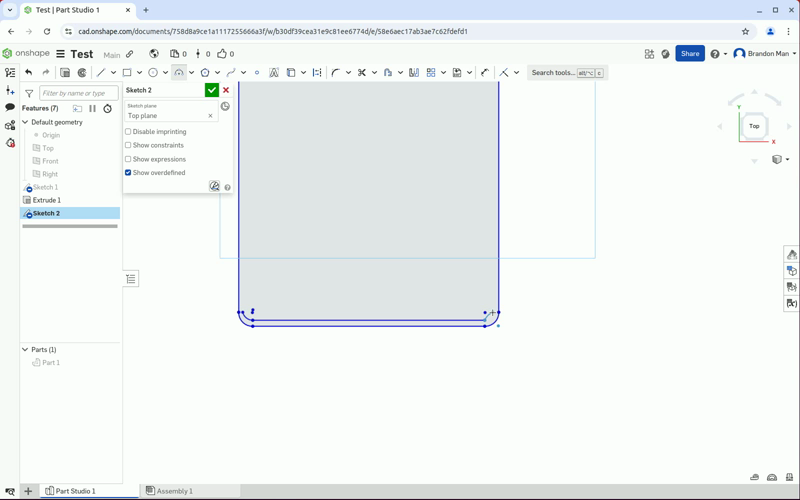
scroll(6)
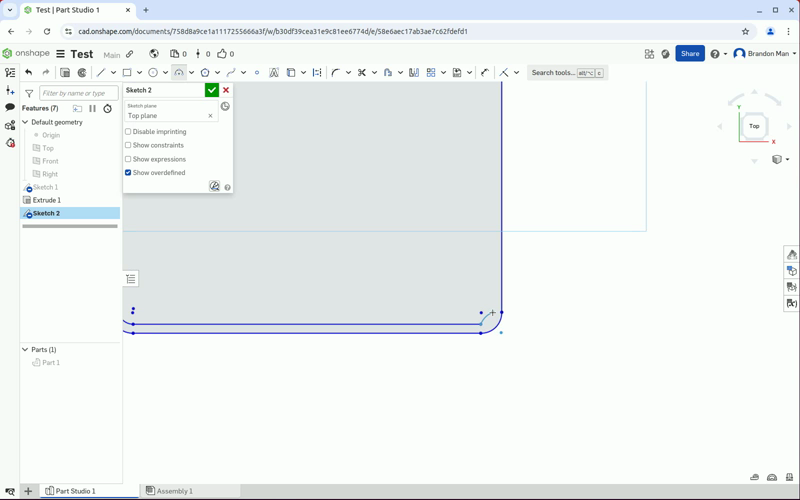
scroll(6)
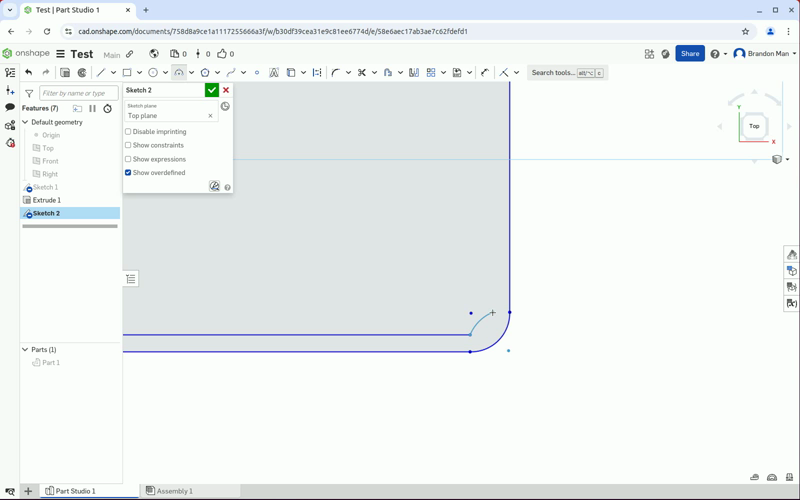
click(492, 312)
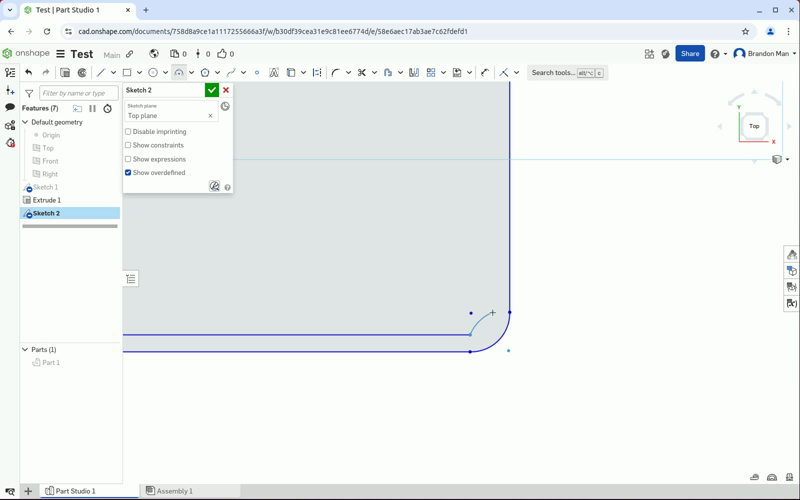
scroll(-6)
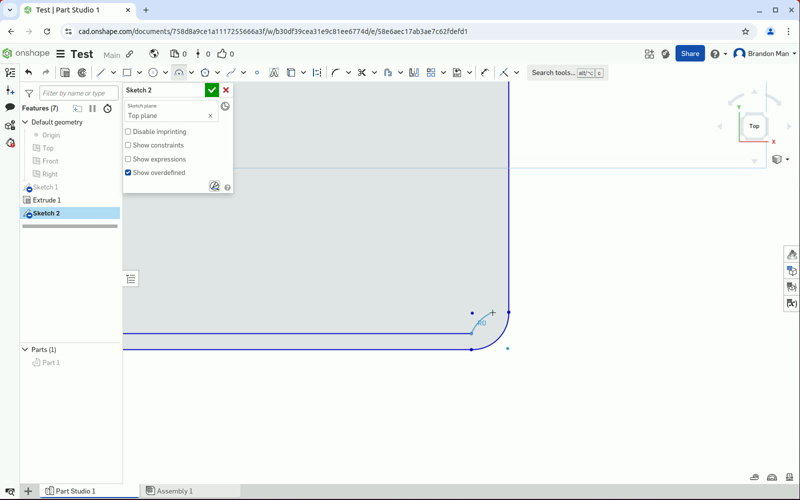
scroll(-6)
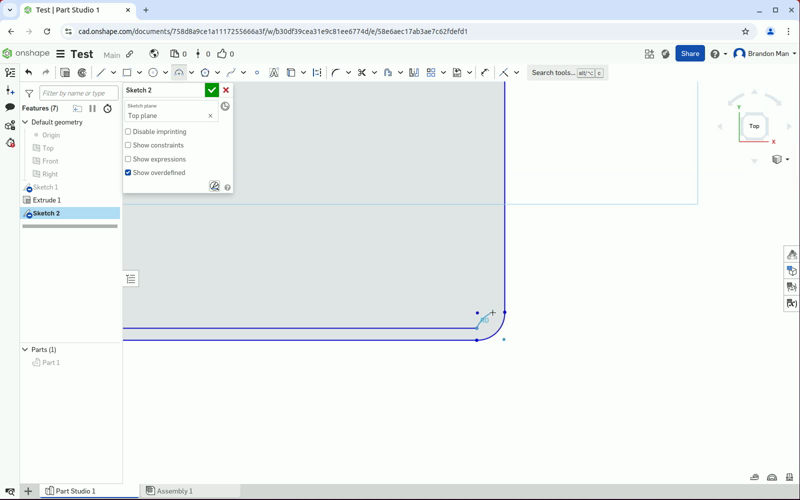
scroll(-6)
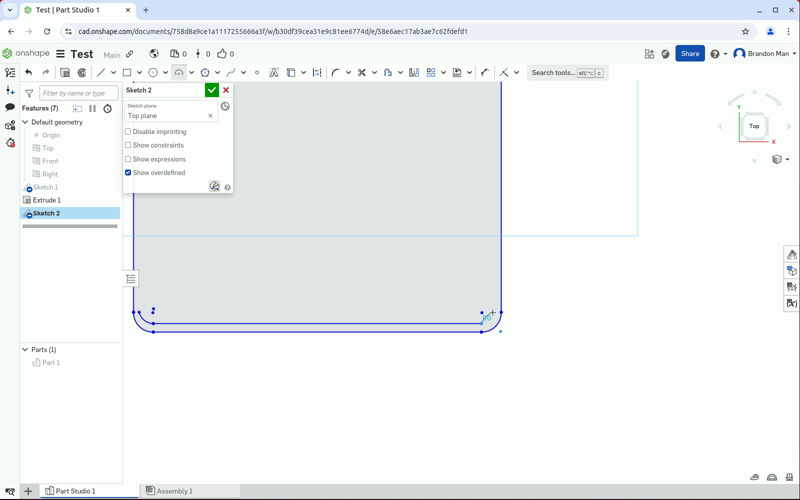
scroll(-6)
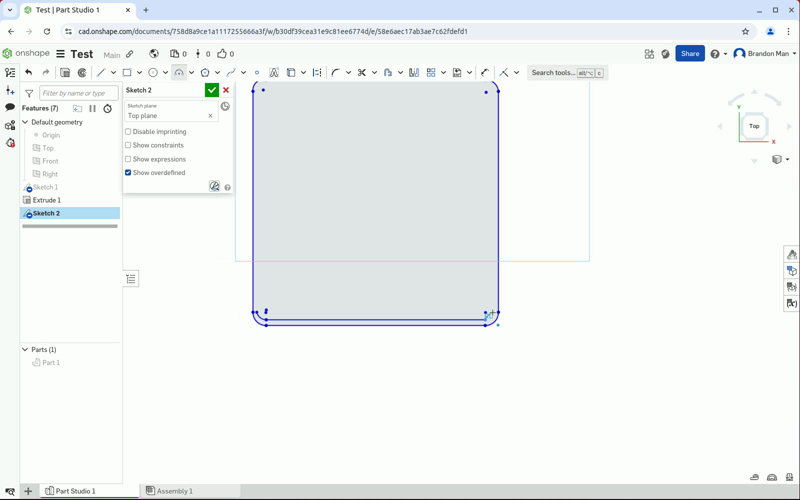
scroll(-6)
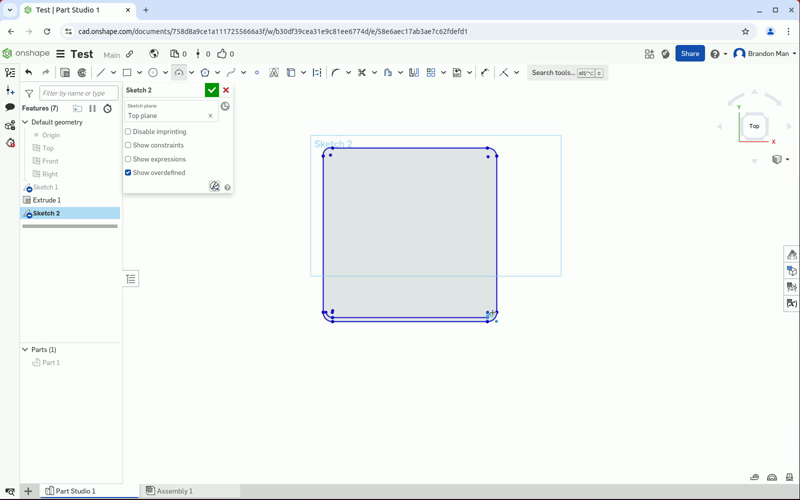
scroll(-6)
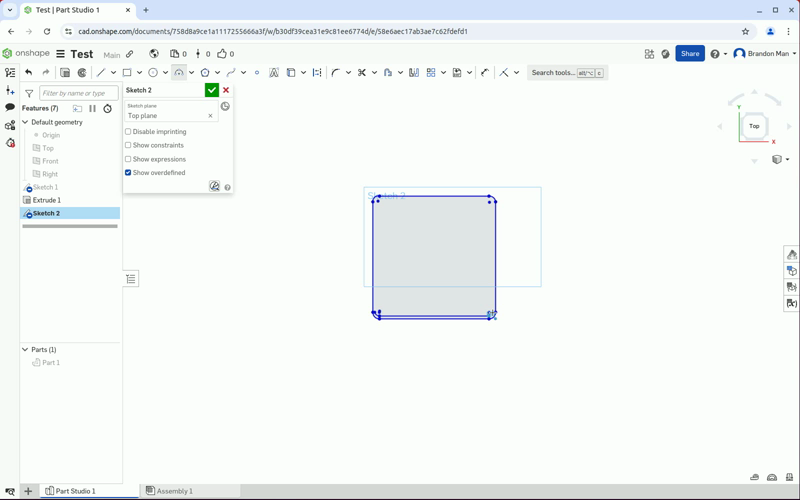
scroll(-6)
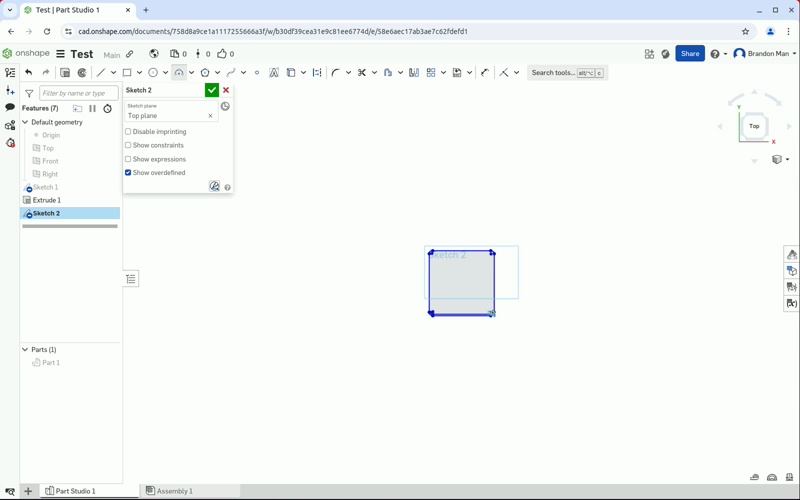
mouse_move(492, 313)
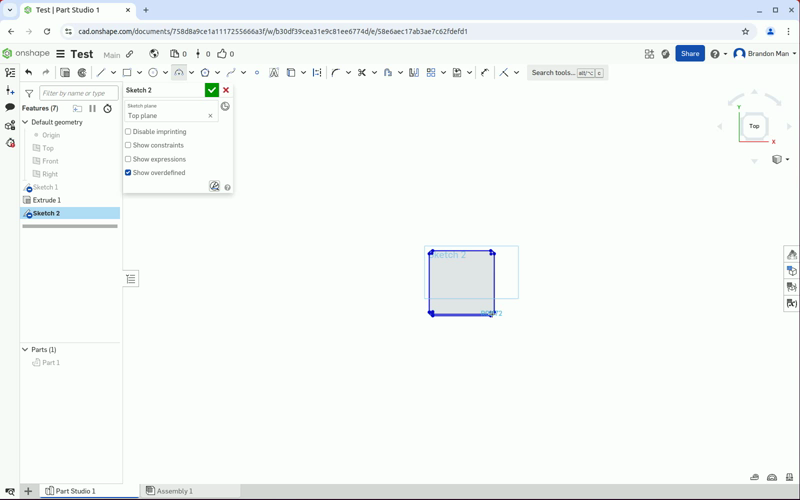
scroll(6)
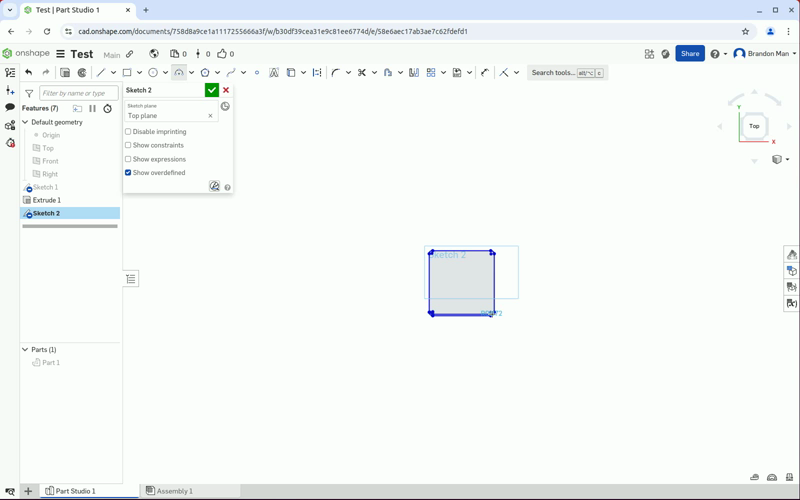
scroll(6)
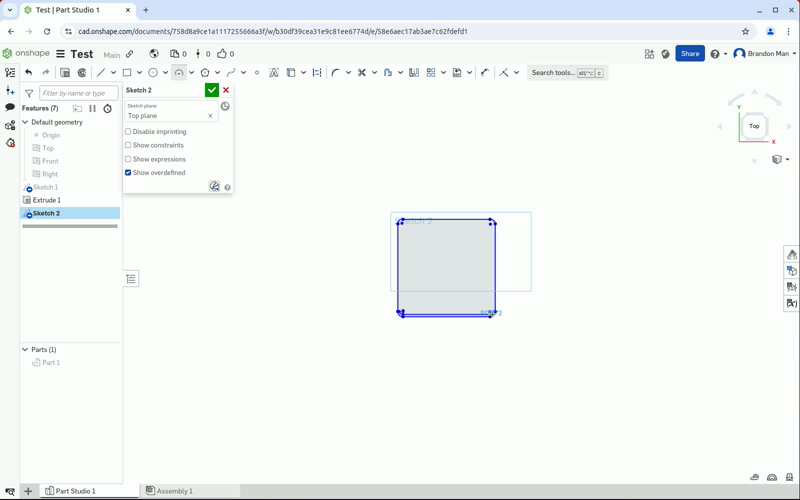
scroll(6)
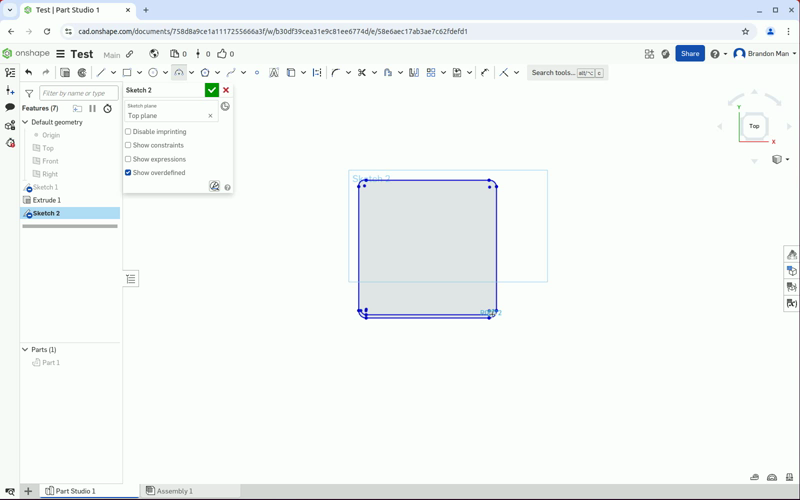
scroll(6)
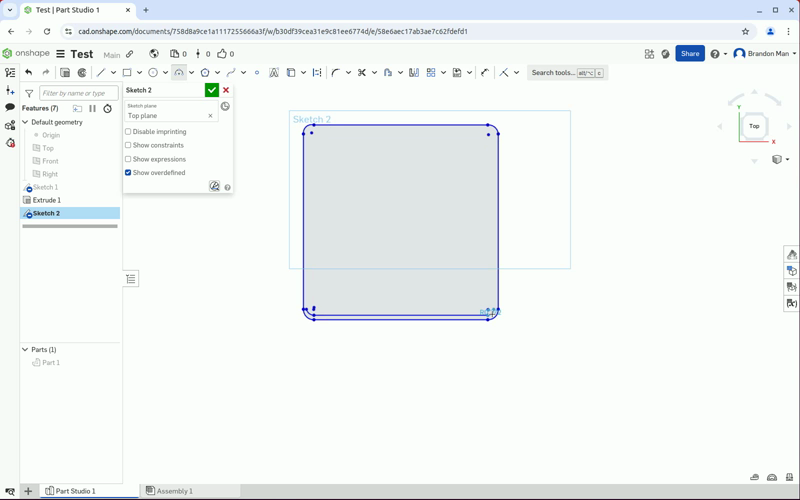
scroll(6)
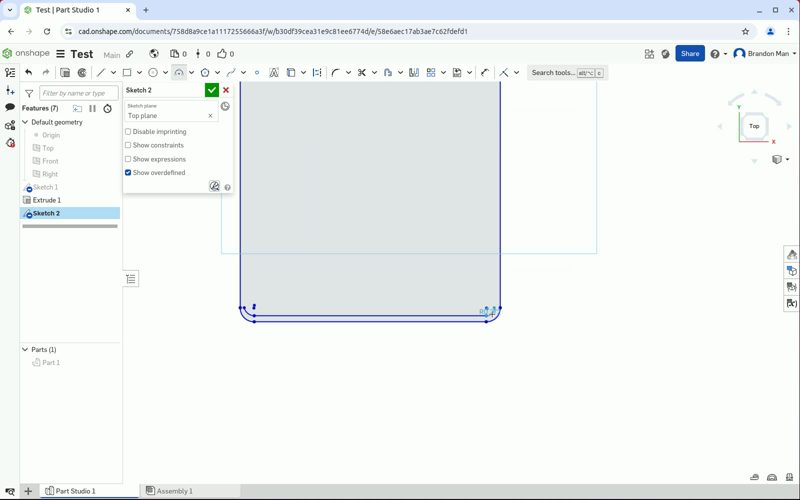
scroll(6)
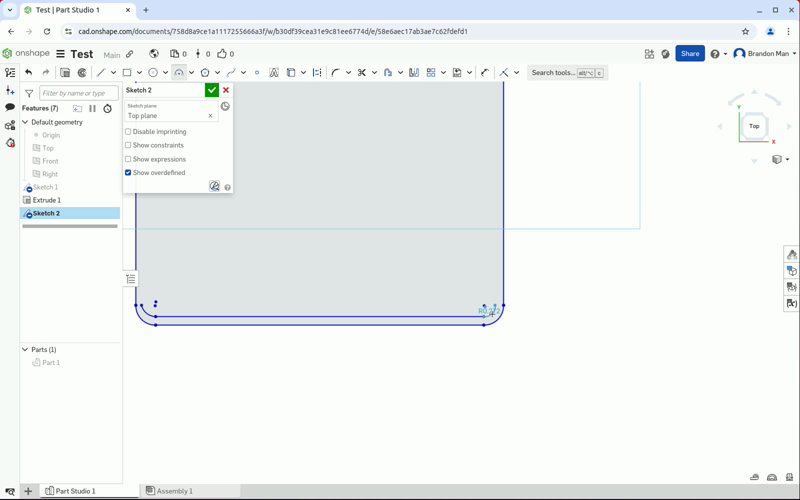
scroll(6)
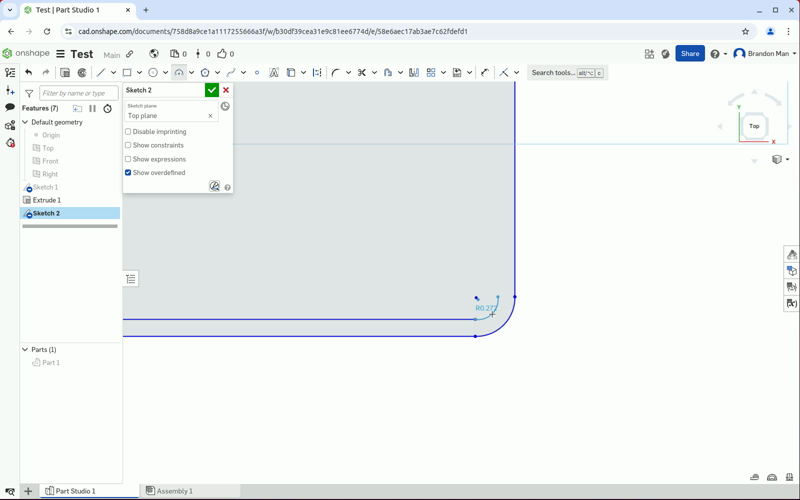
click(492, 313)
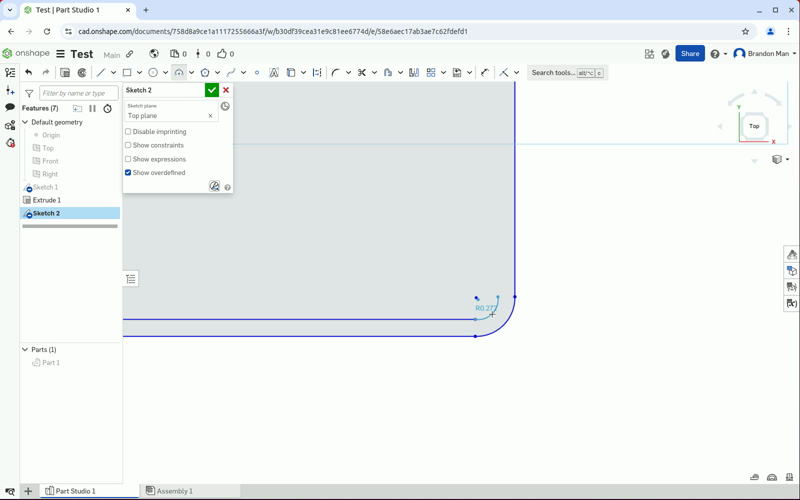
scroll(-6)
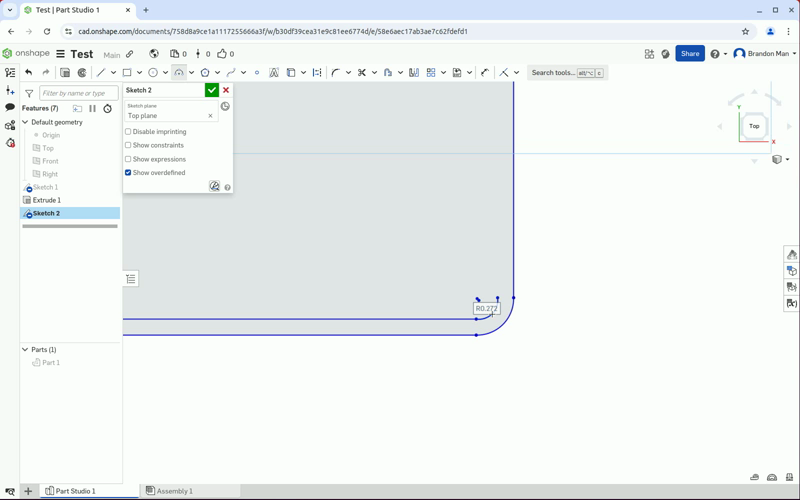
scroll(-6)
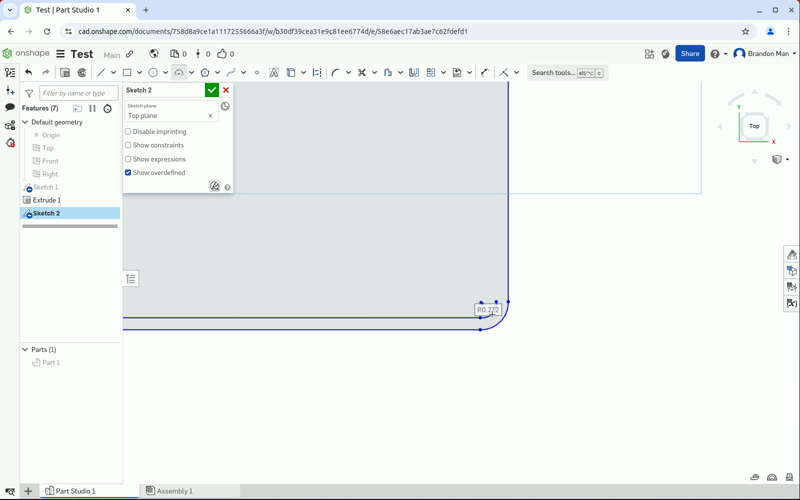
scroll(-6)
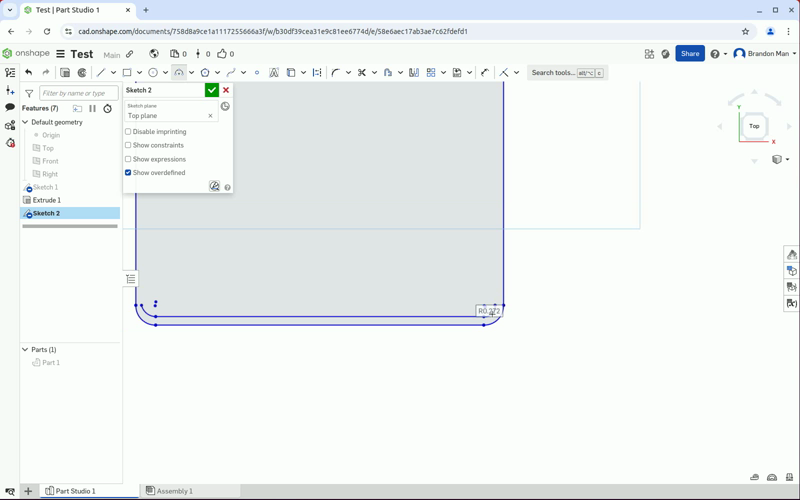
scroll(-6)
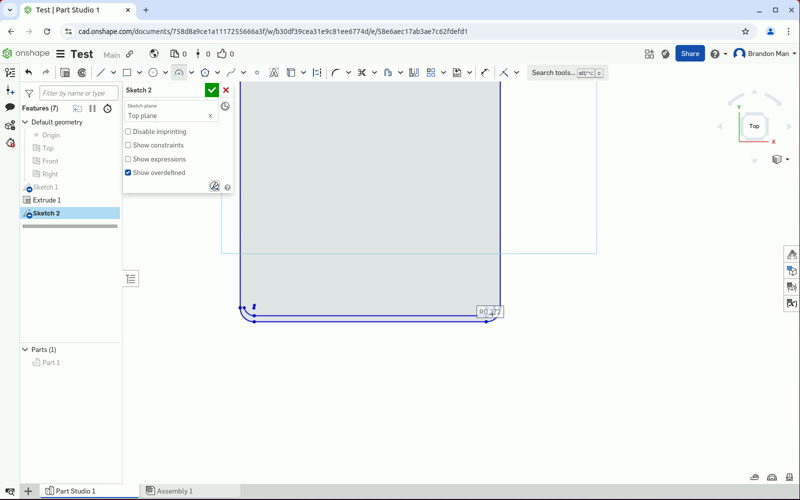
scroll(-6)
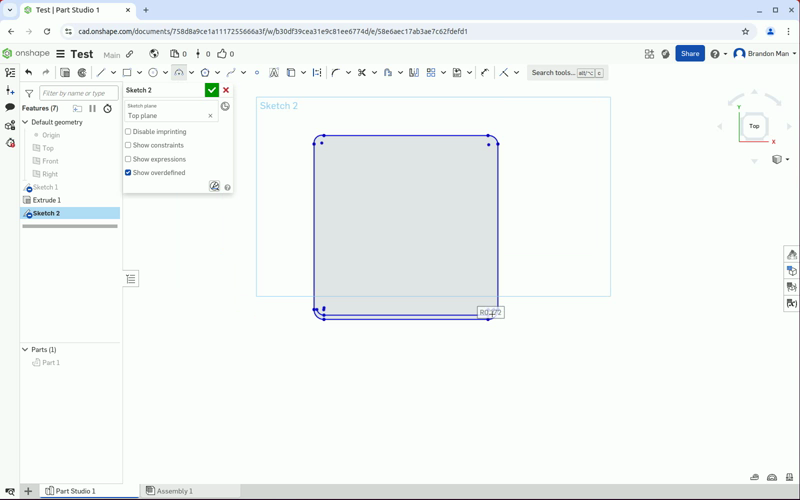
scroll(-6)
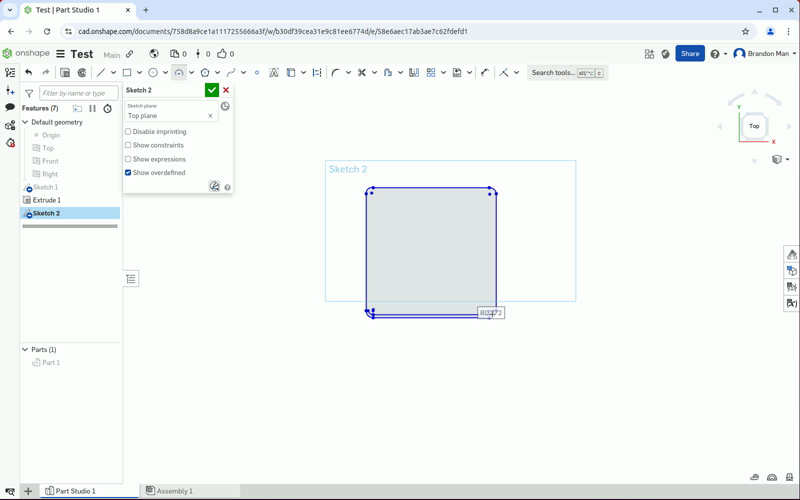
scroll(-6)
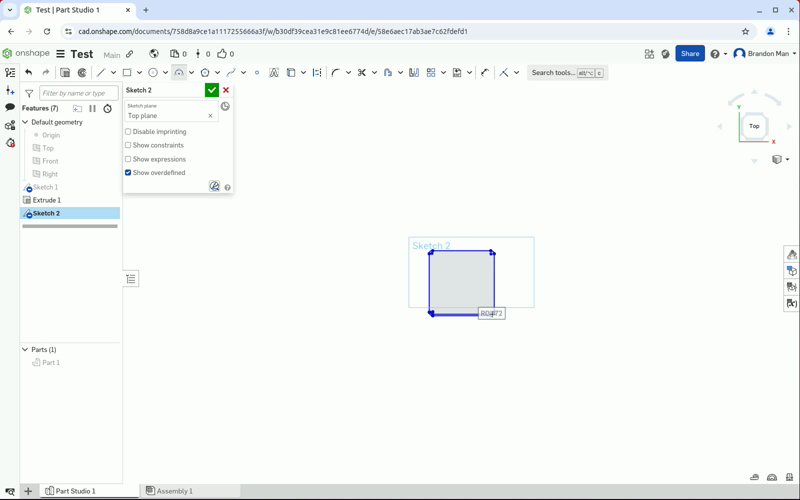
key_up(shift)
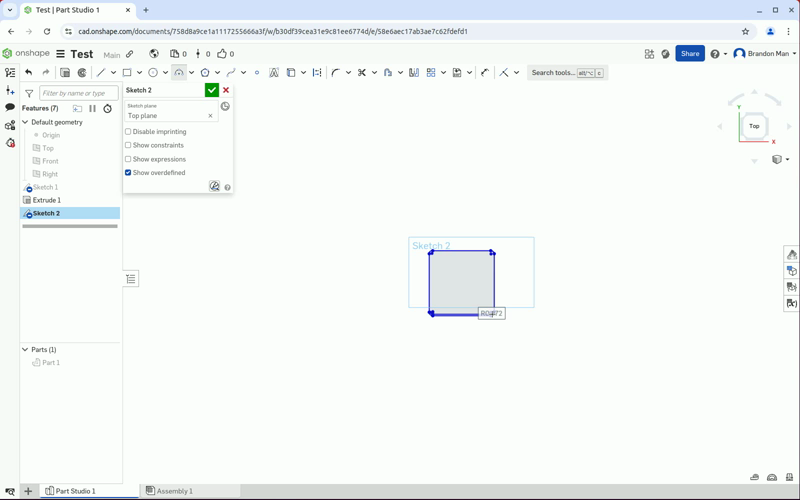
key(esc)
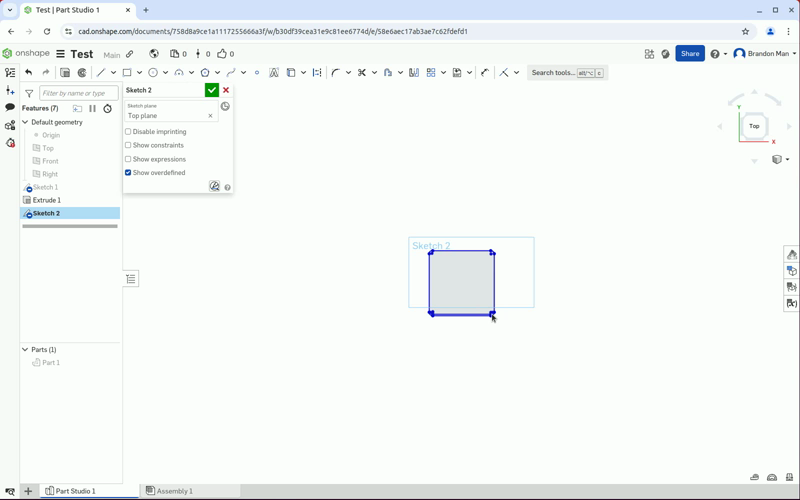
key(l)
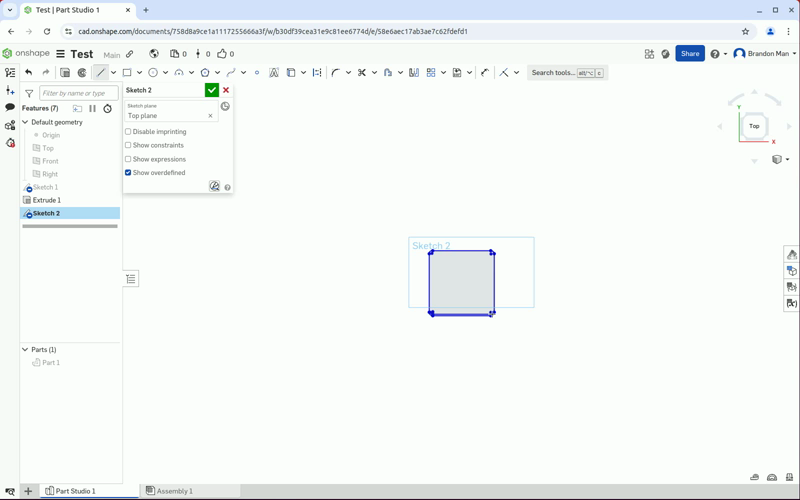
mouse_move(492, 312)
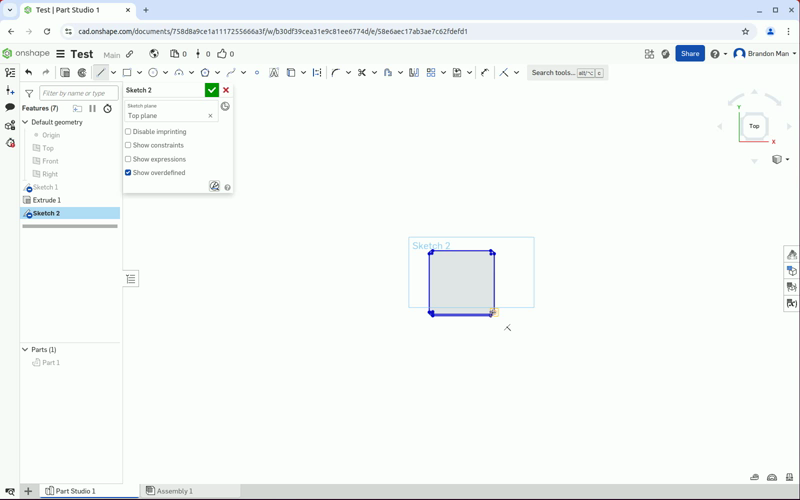
scroll(6)
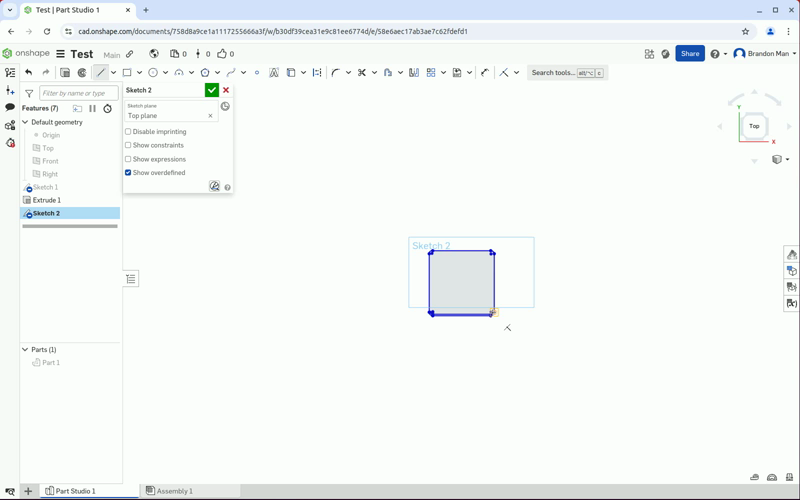
scroll(6)
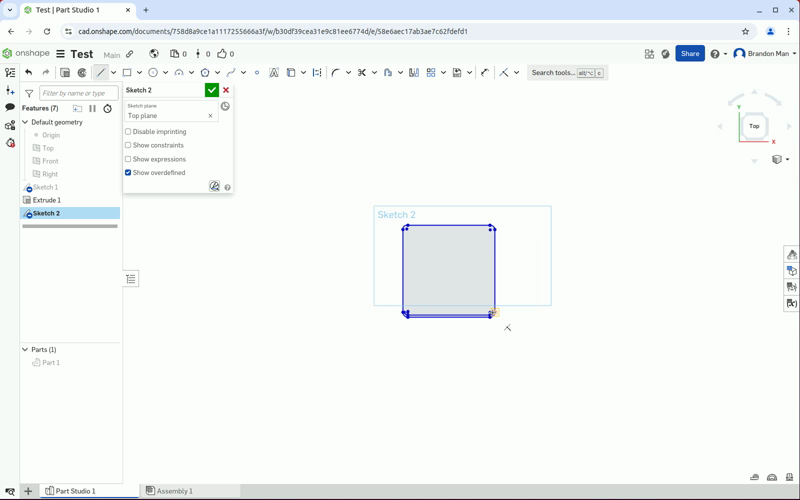
scroll(6)
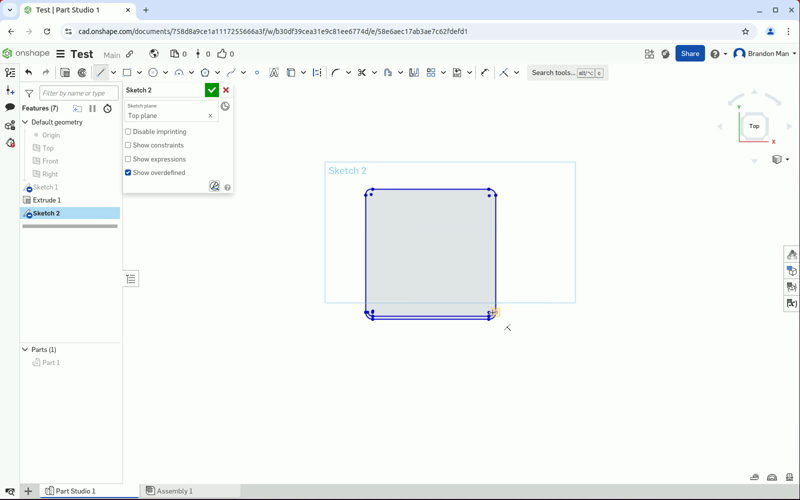
scroll(6)
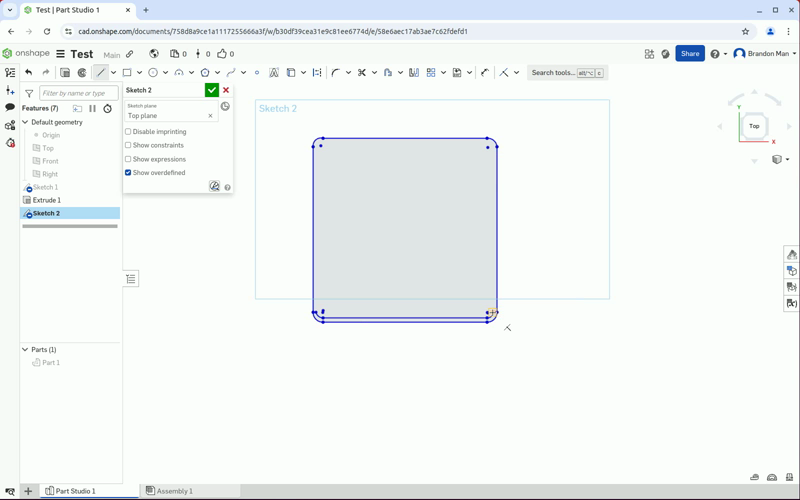
scroll(6)
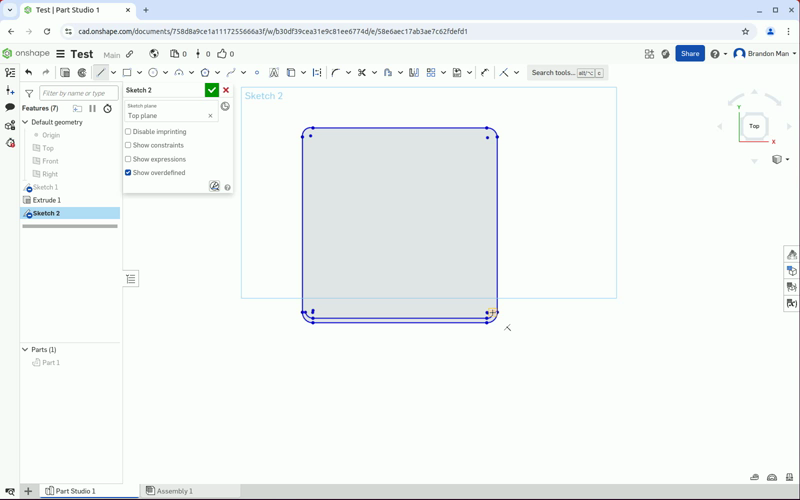
scroll(6)
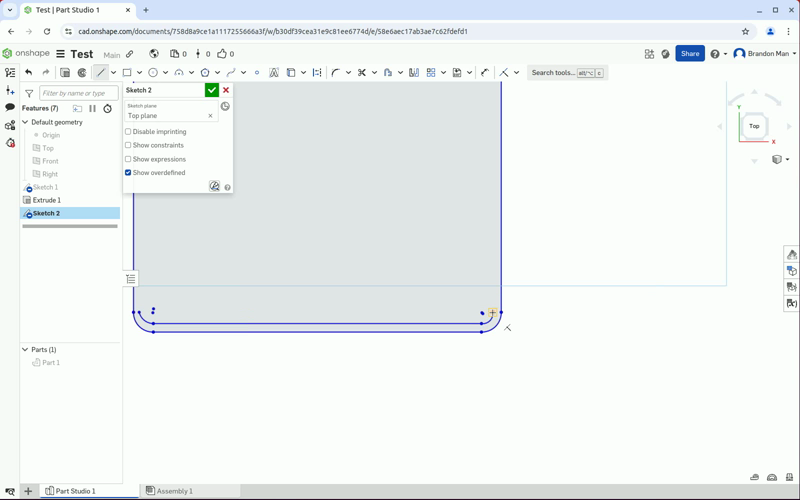
scroll(6)
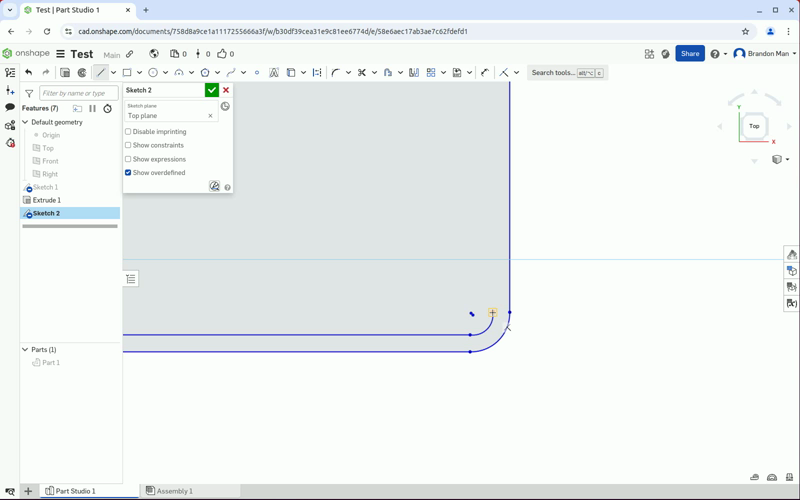
click(492, 312)
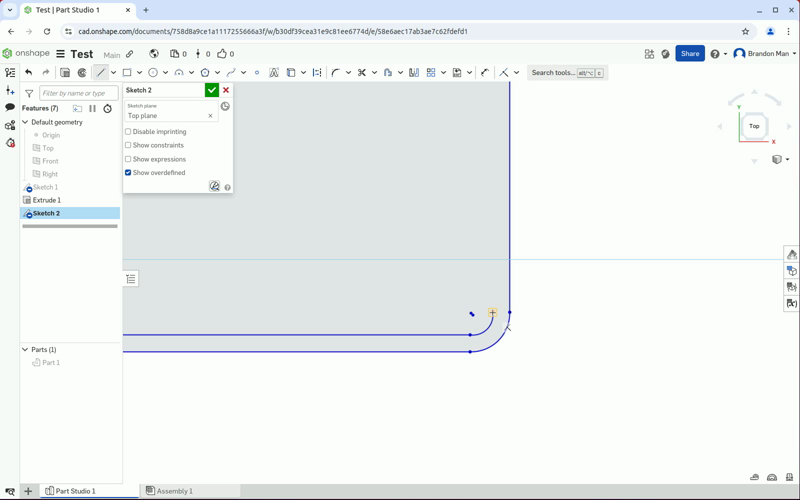
scroll(-6)
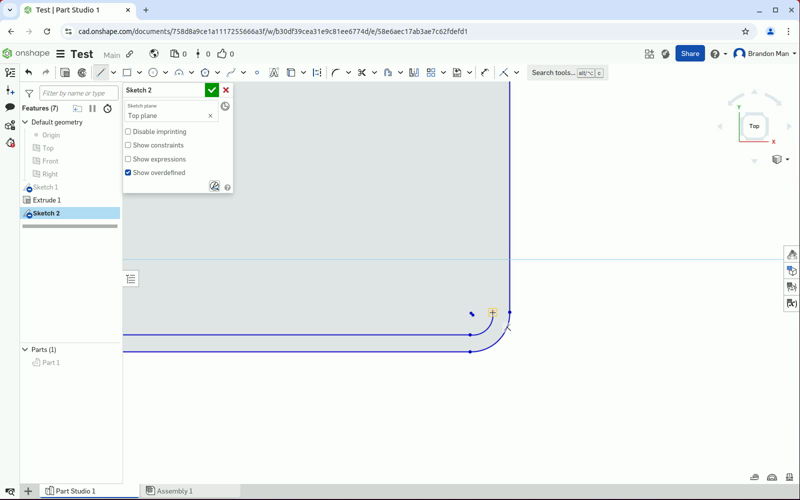
scroll(-6)
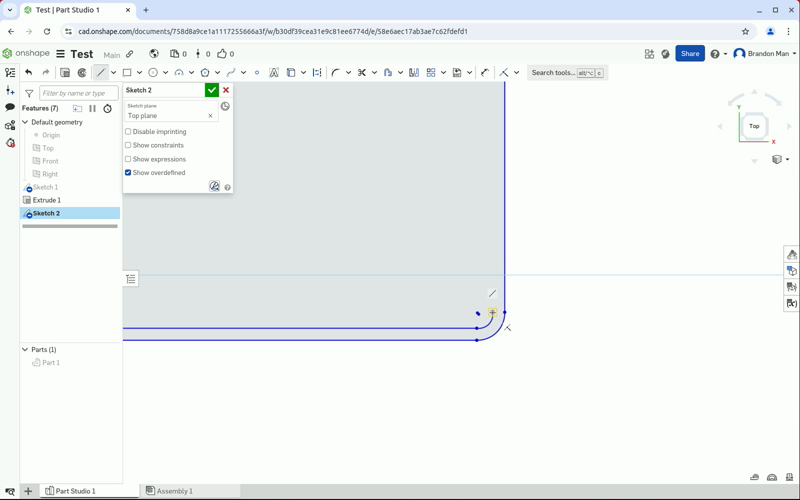
scroll(-6)
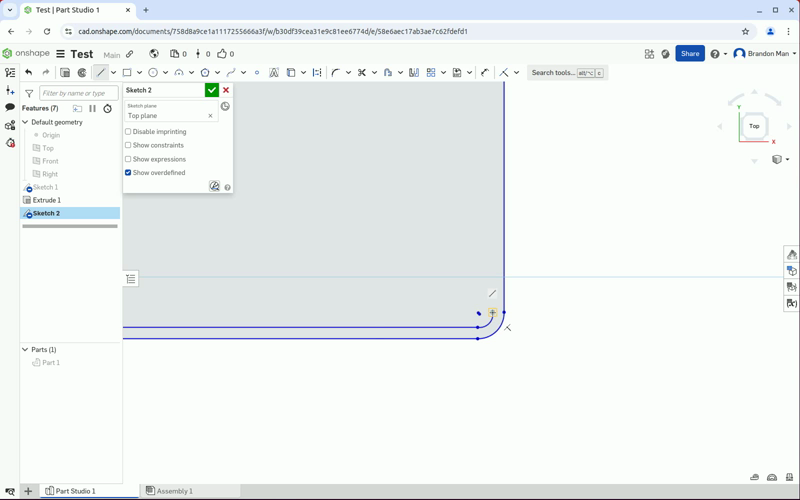
scroll(-6)
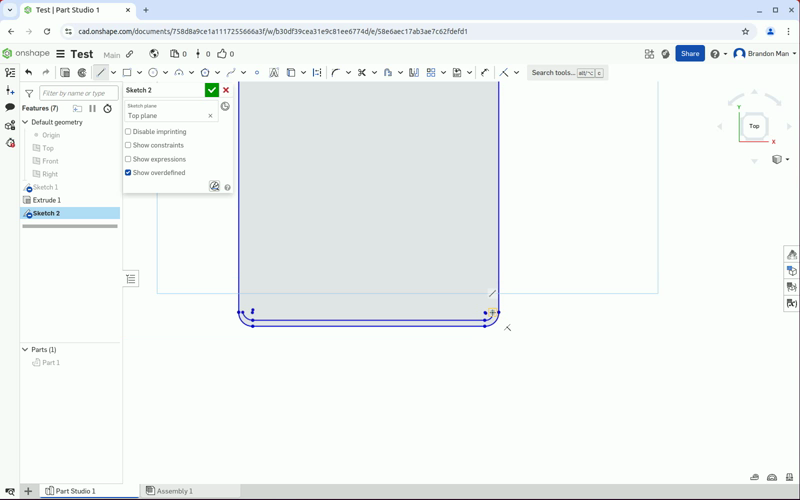
scroll(-6)
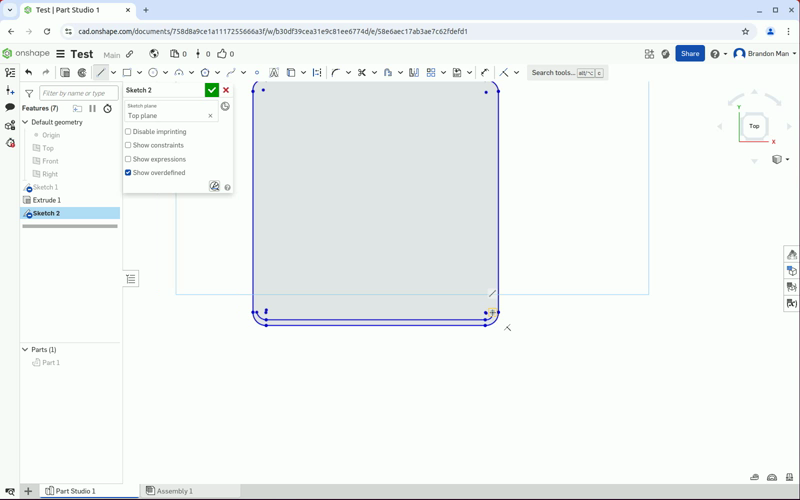
scroll(-6)
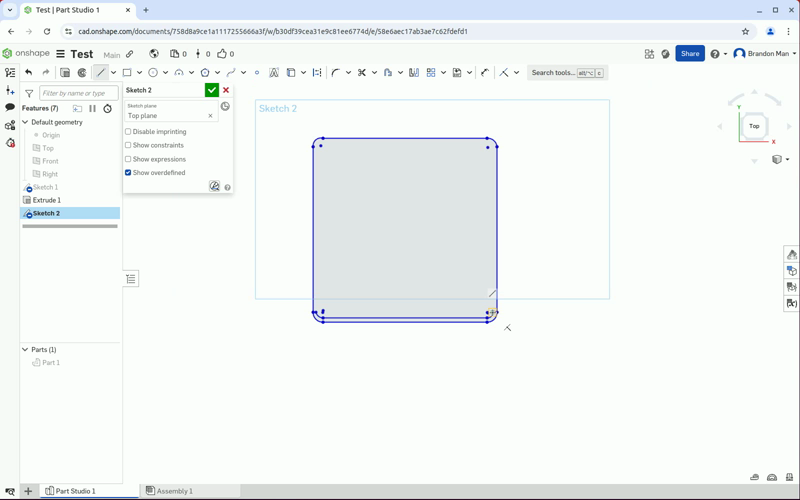
scroll(-6)
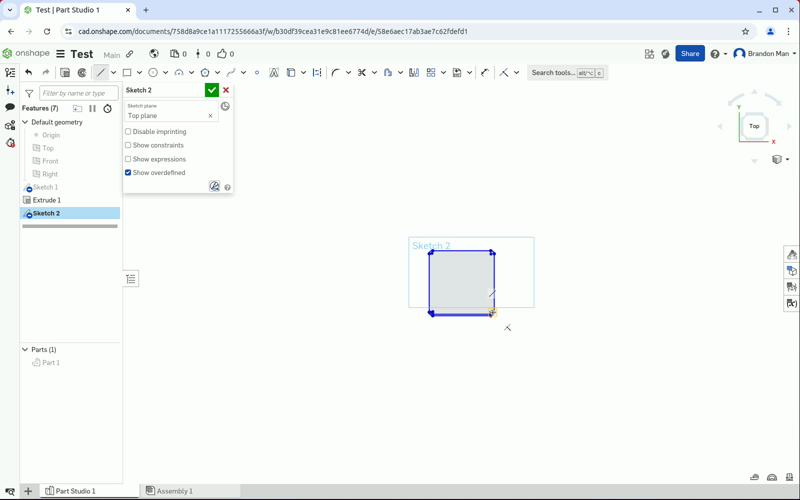
key_down(shift)
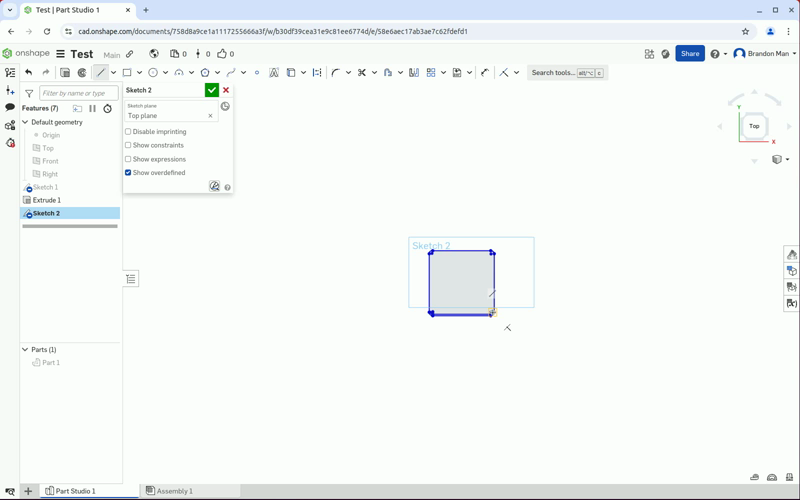
mouse_move(522, 312)
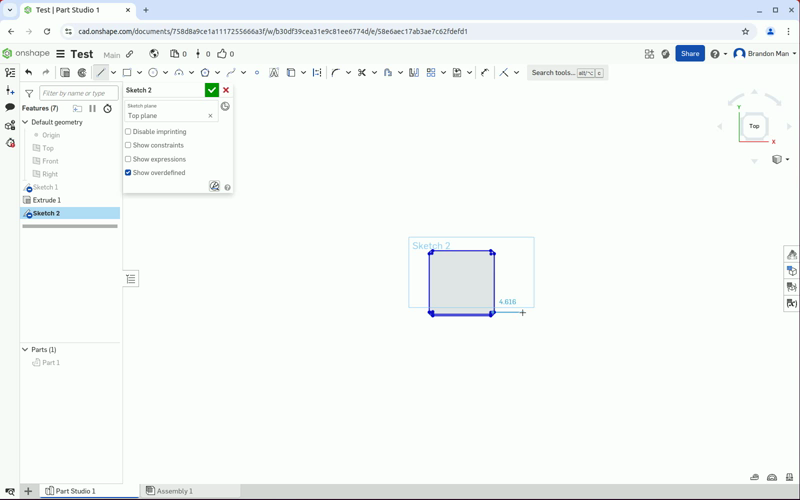
mouse_move(492, 253)
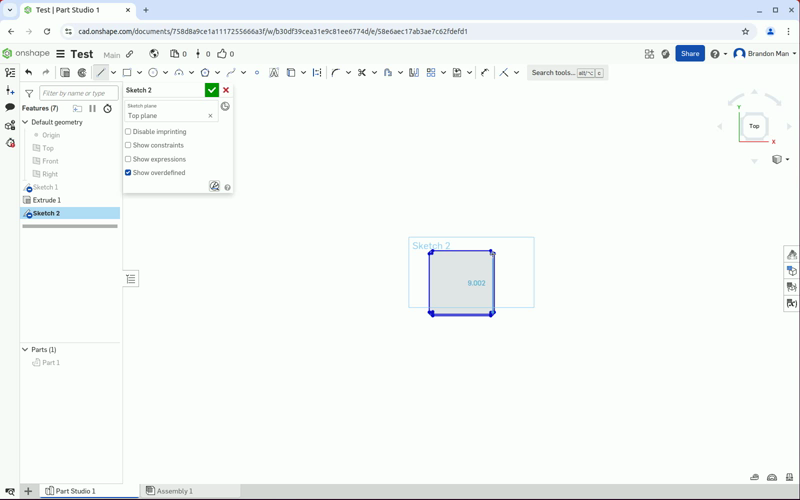
scroll(6)
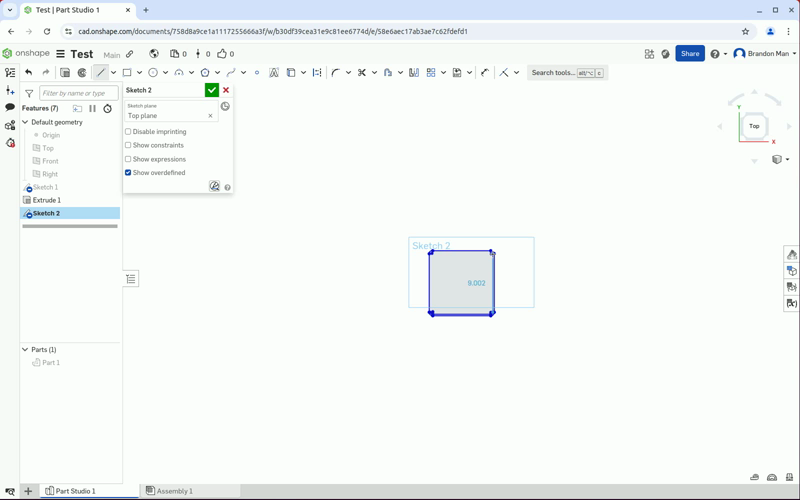
scroll(6)
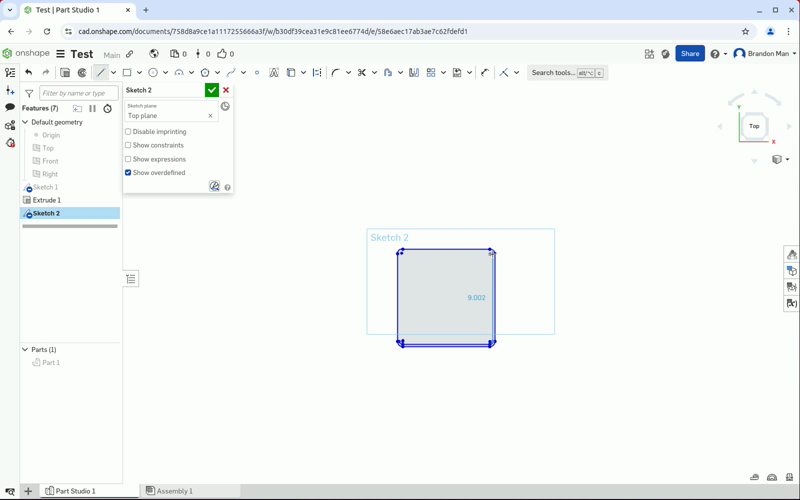
scroll(6)
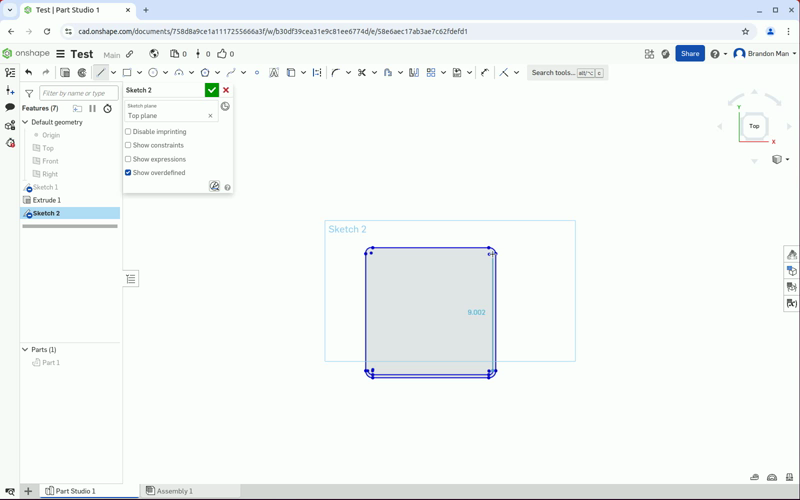
scroll(6)
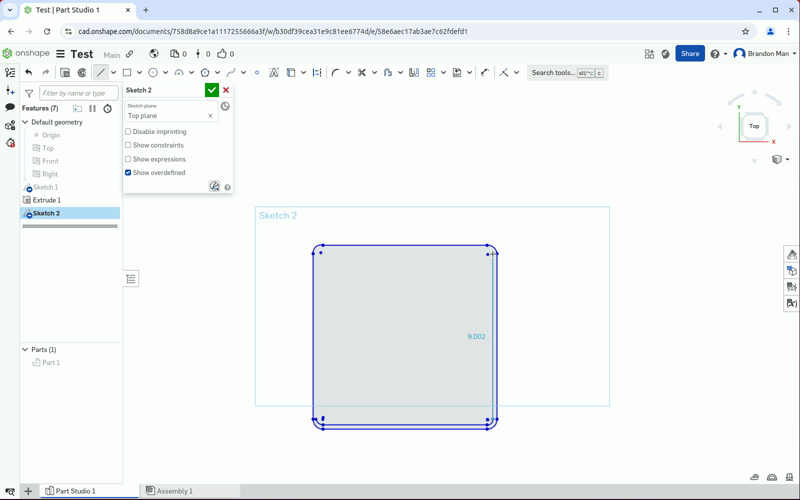
scroll(6)
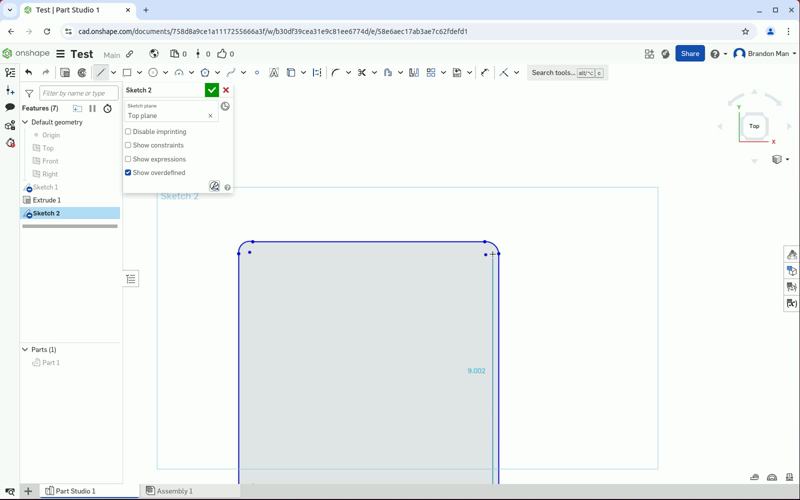
scroll(6)
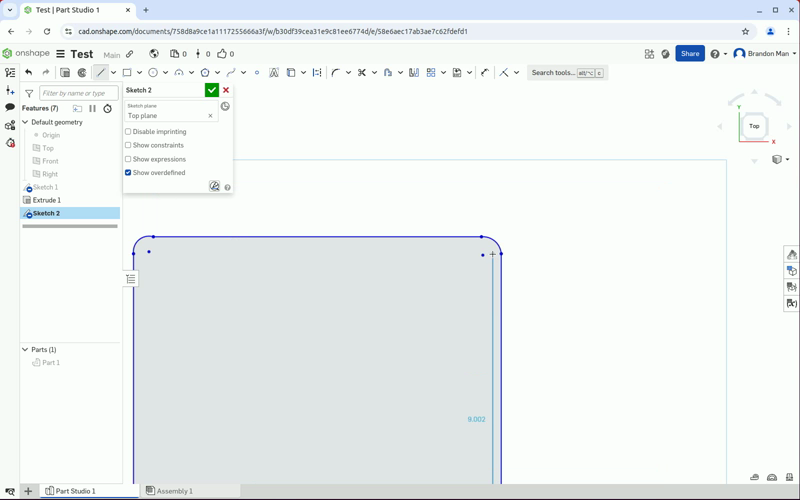
scroll(6)
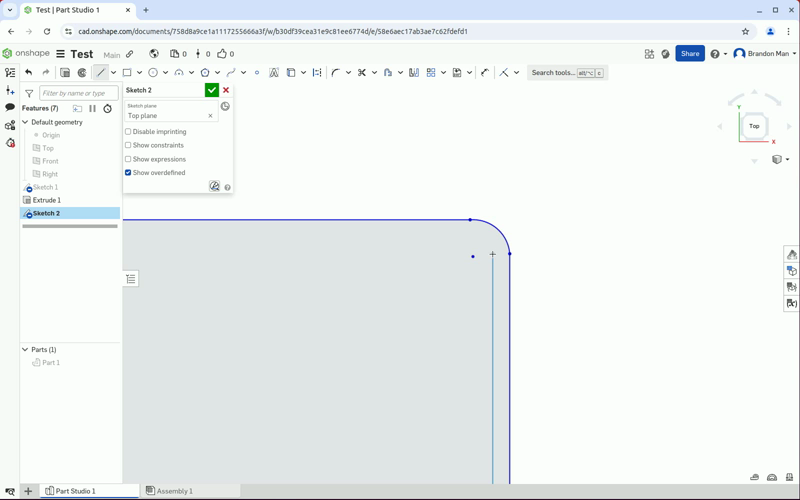
click(492, 253)
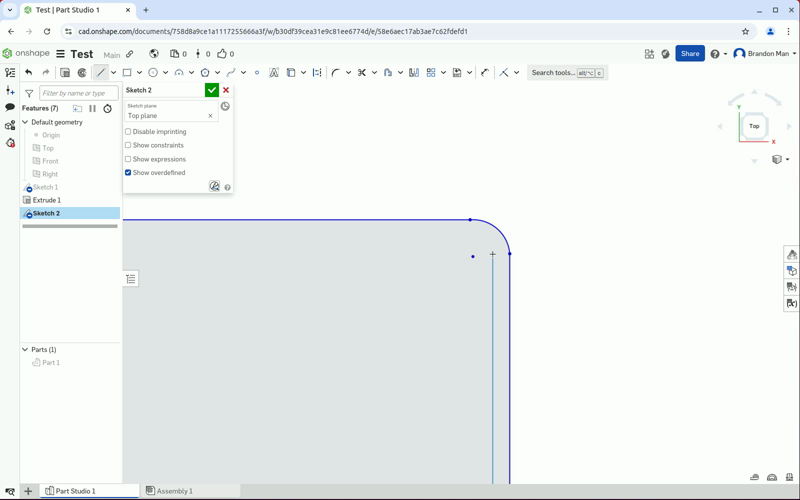
scroll(-6)
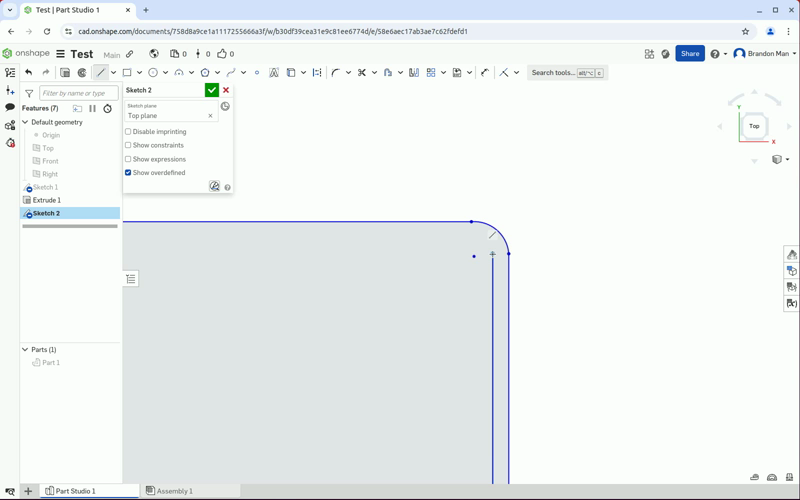
scroll(-6)
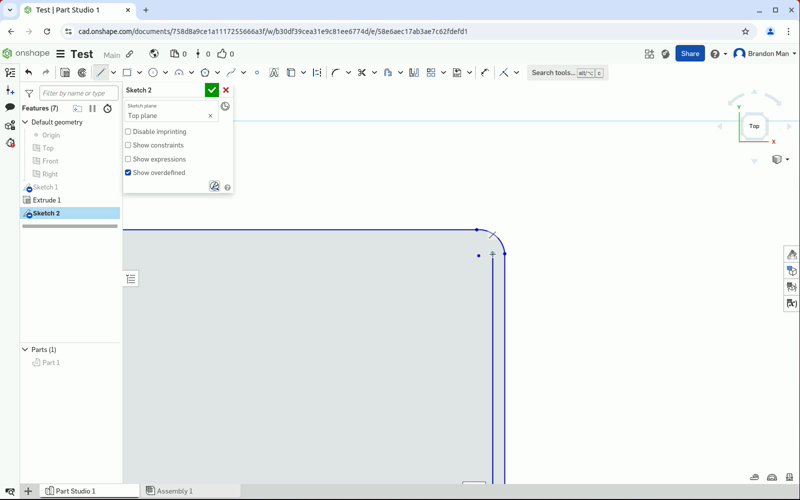
scroll(-6)
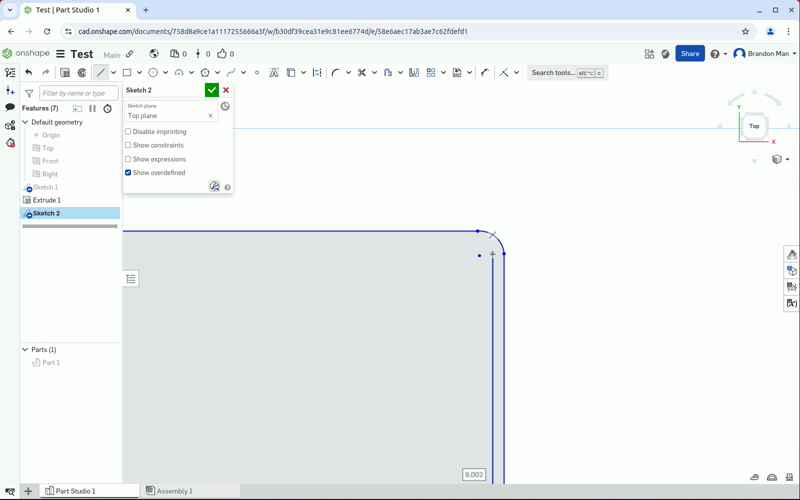
scroll(-6)
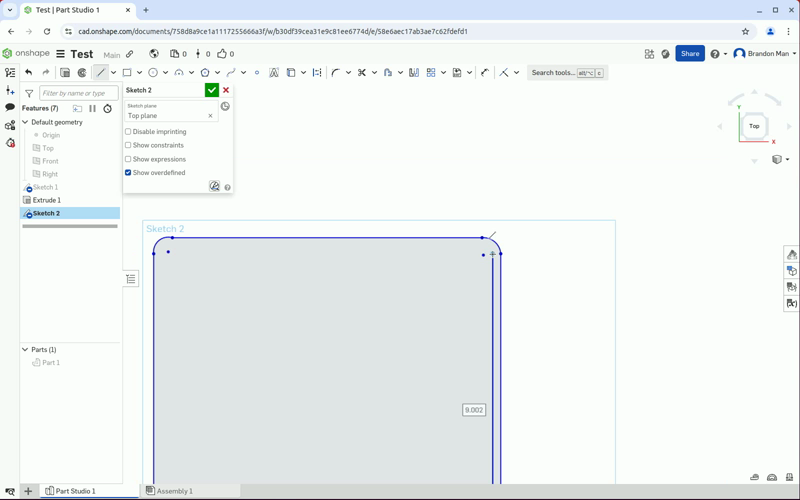
scroll(-6)
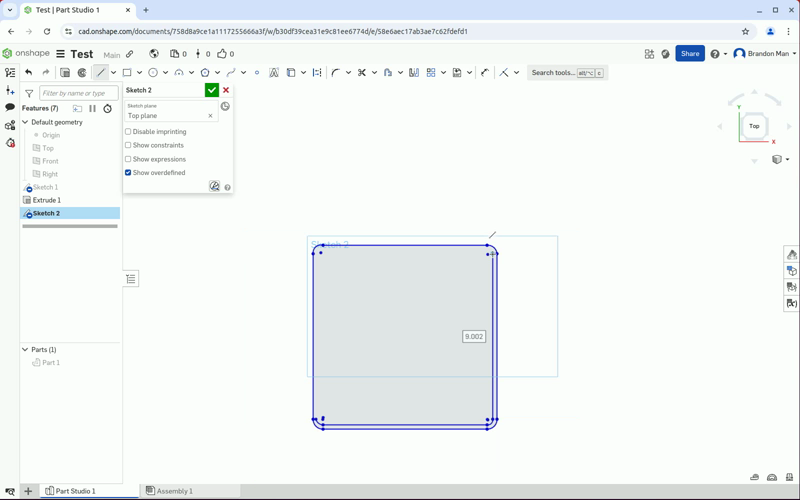
scroll(-6)
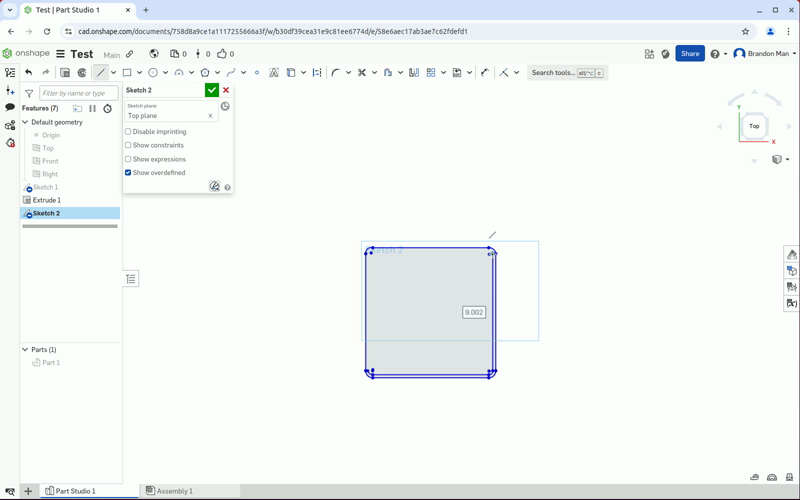
scroll(-6)
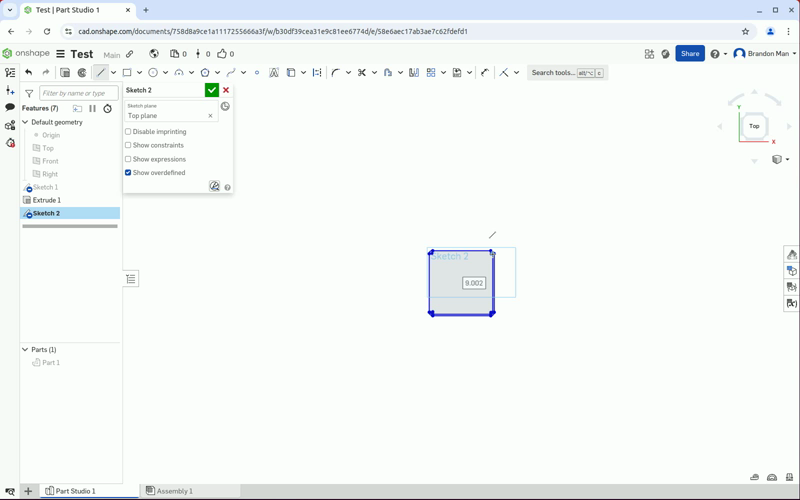
key_up(shift)
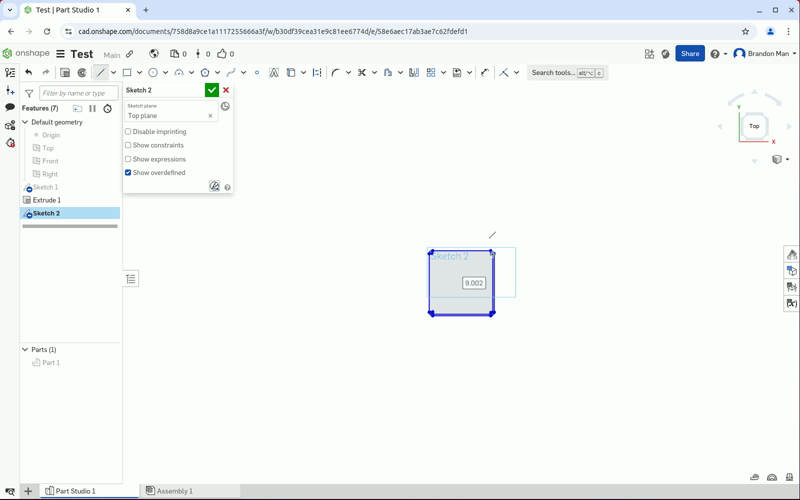
key(esc)
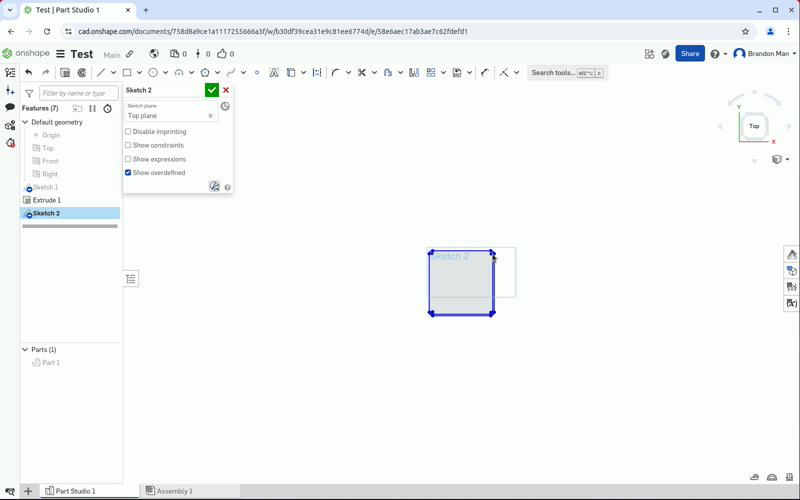
key(a)
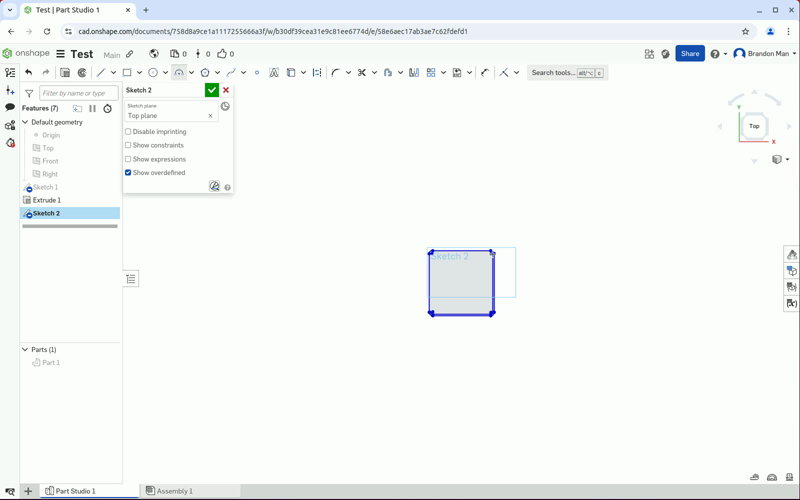
mouse_move(492, 253)
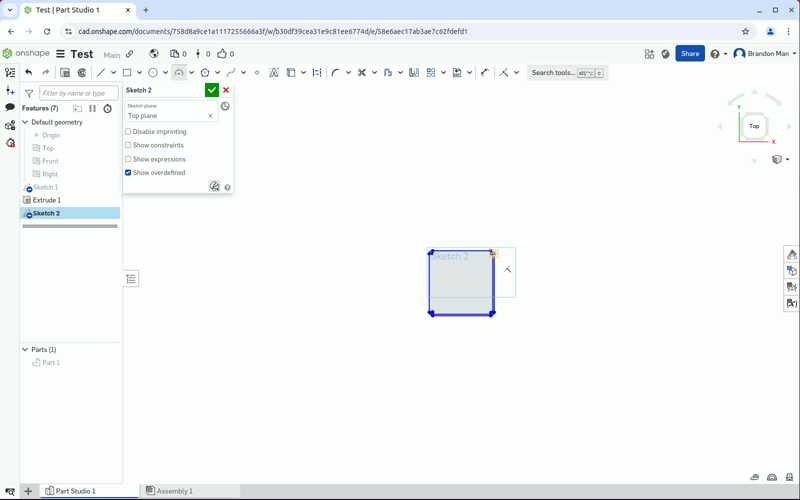
scroll(6)
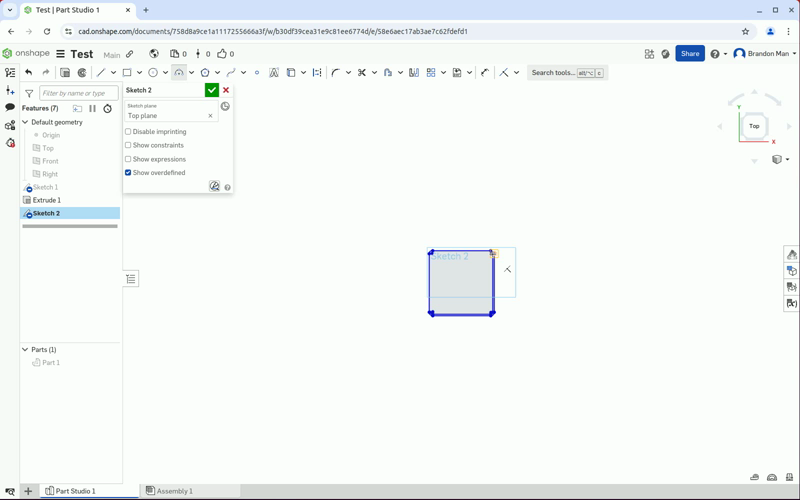
scroll(6)
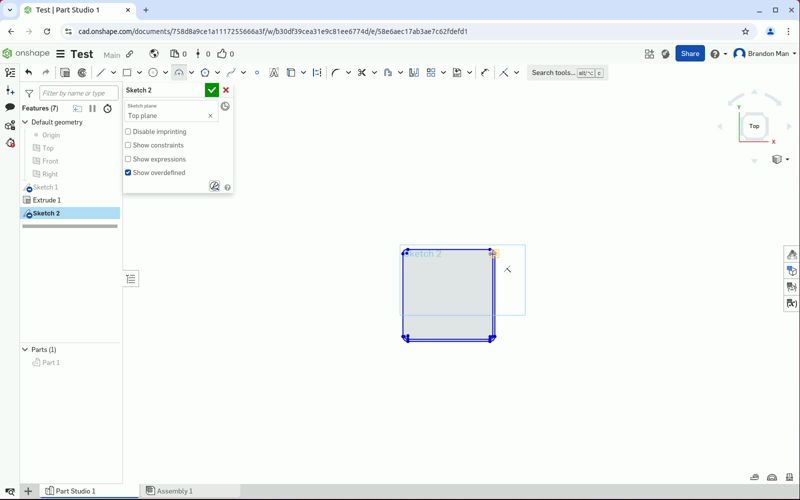
scroll(6)
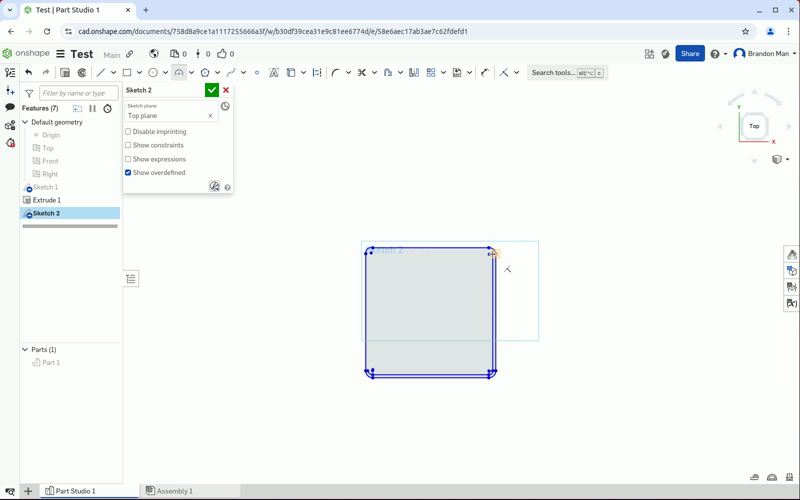
scroll(6)
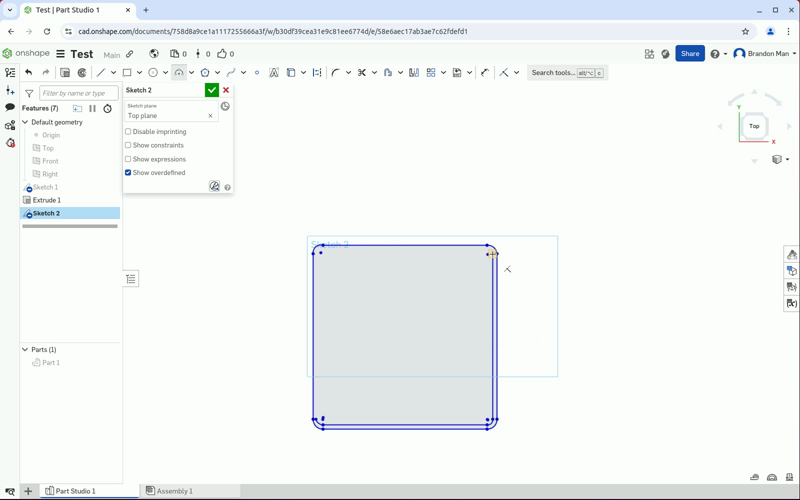
scroll(6)
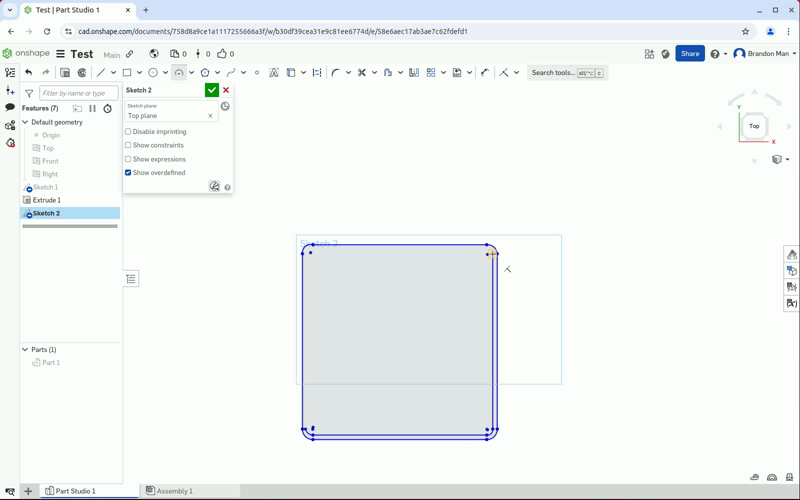
scroll(6)
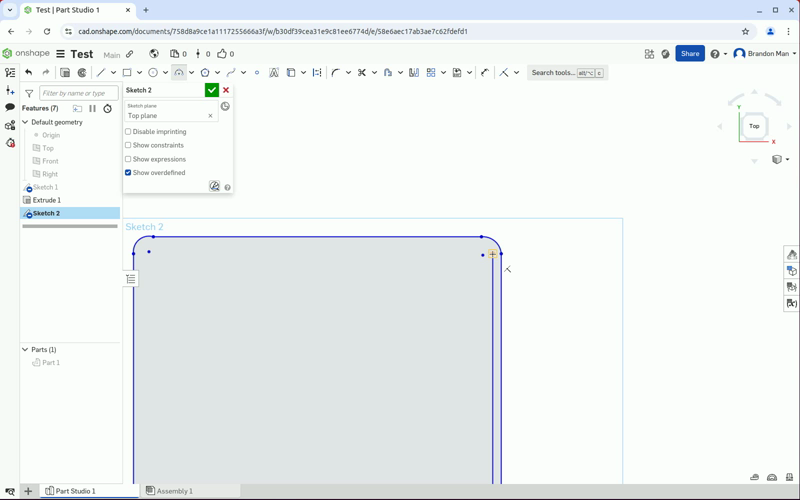
scroll(6)
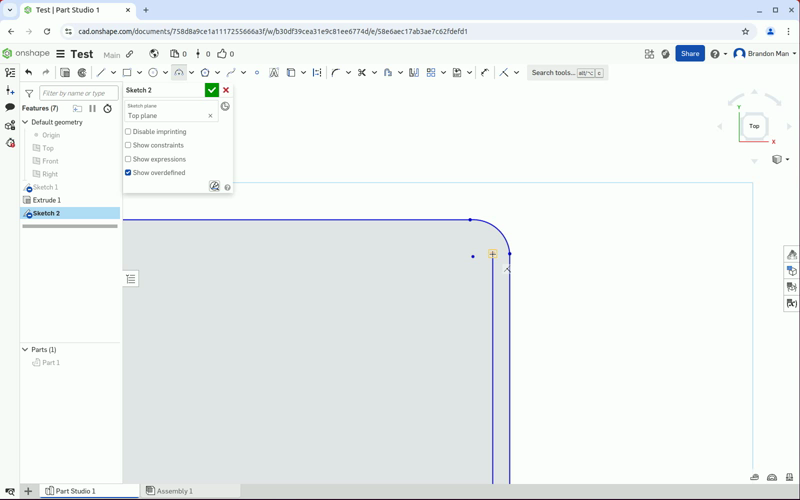
click(492, 253)
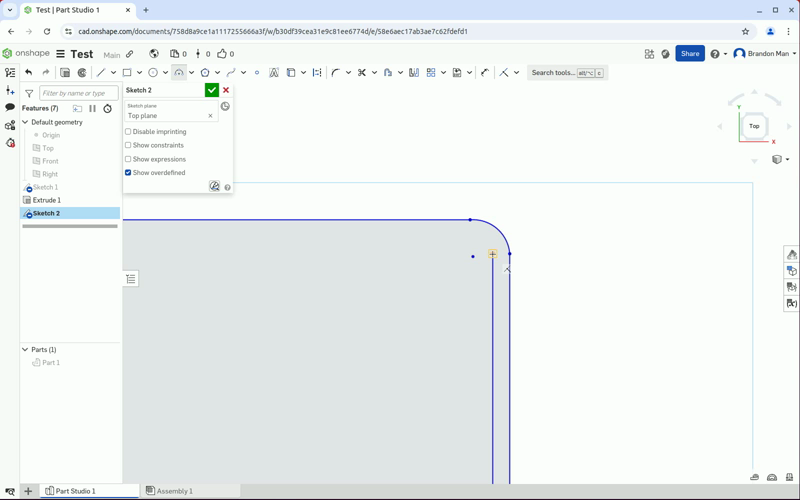
scroll(-6)
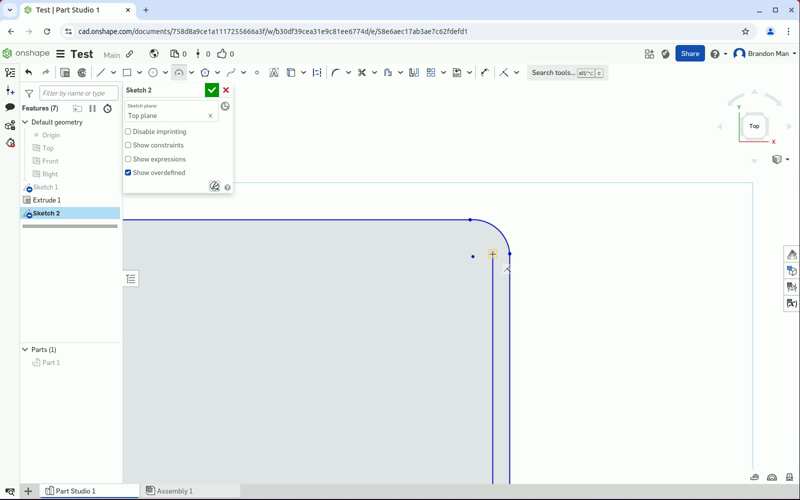
scroll(-6)
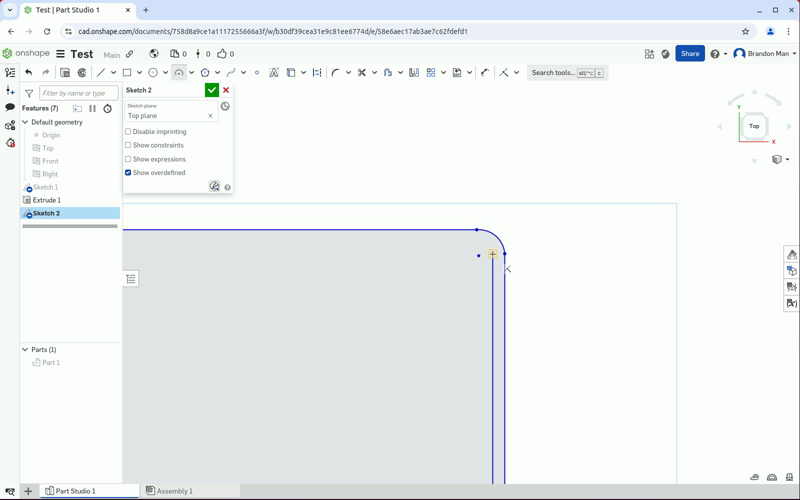
scroll(-6)
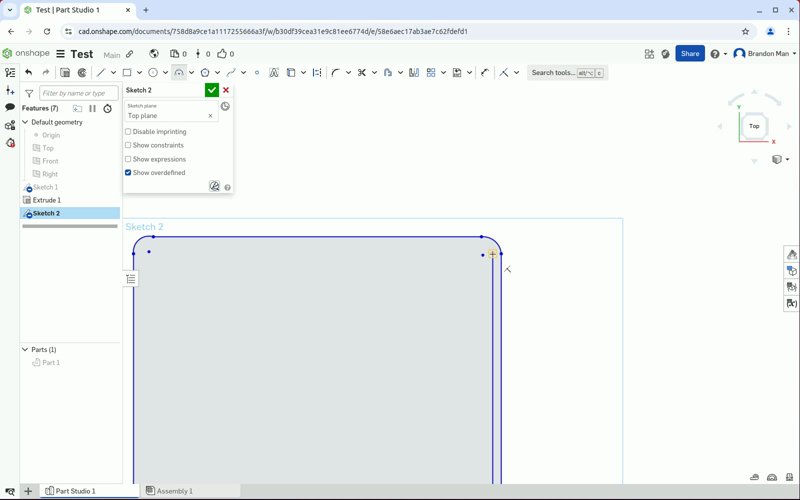
scroll(-6)
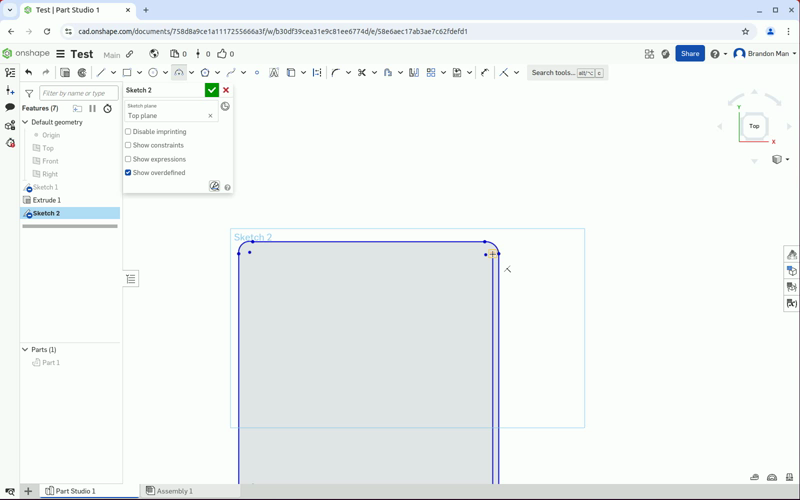
scroll(-6)
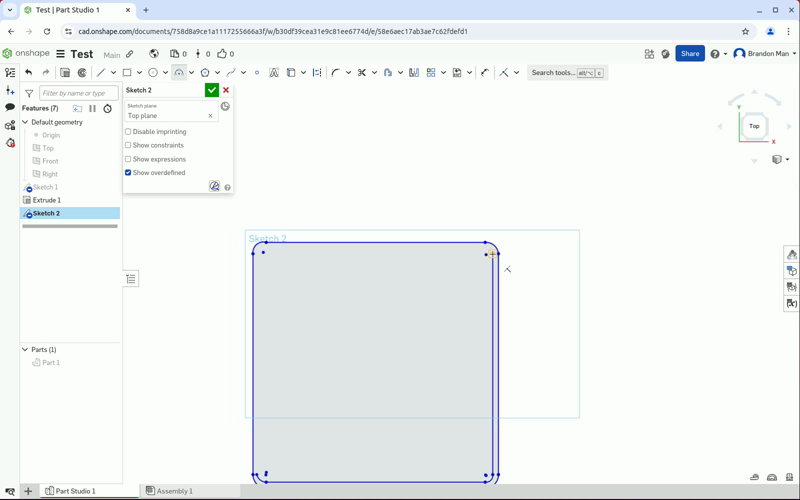
scroll(-6)
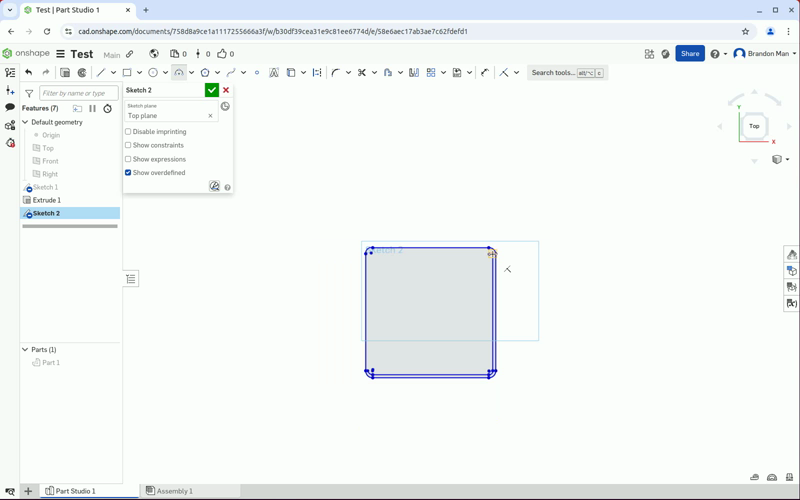
scroll(-6)
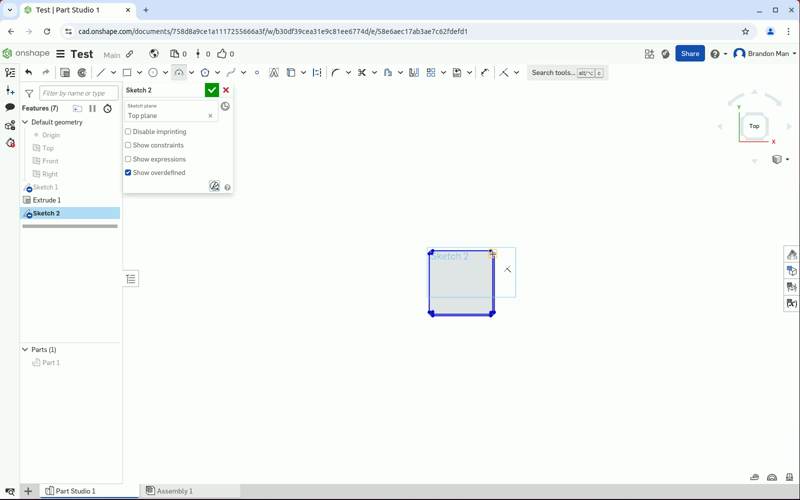
key_down(shift)
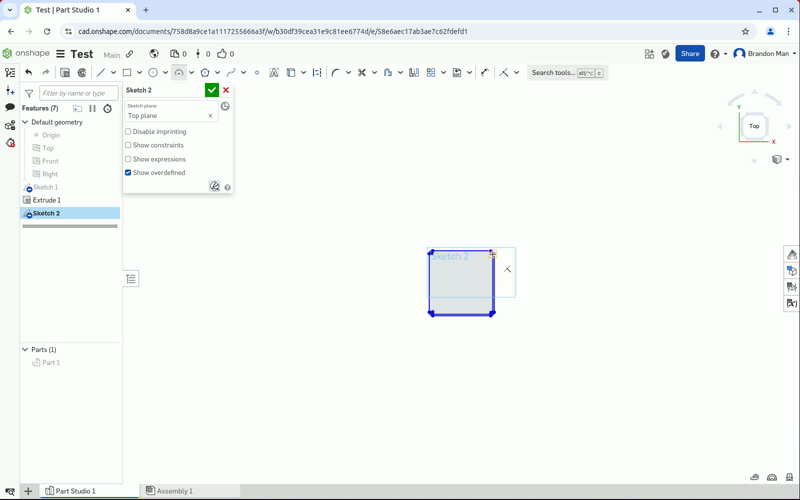
mouse_move(490, 252)
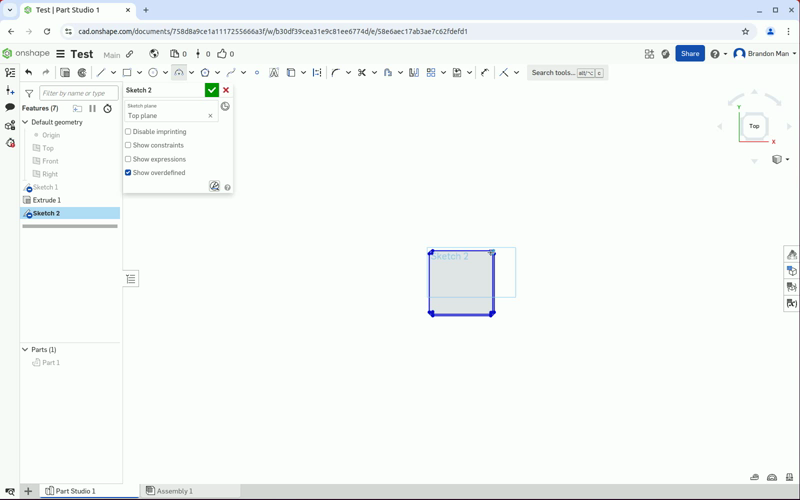
scroll(6)
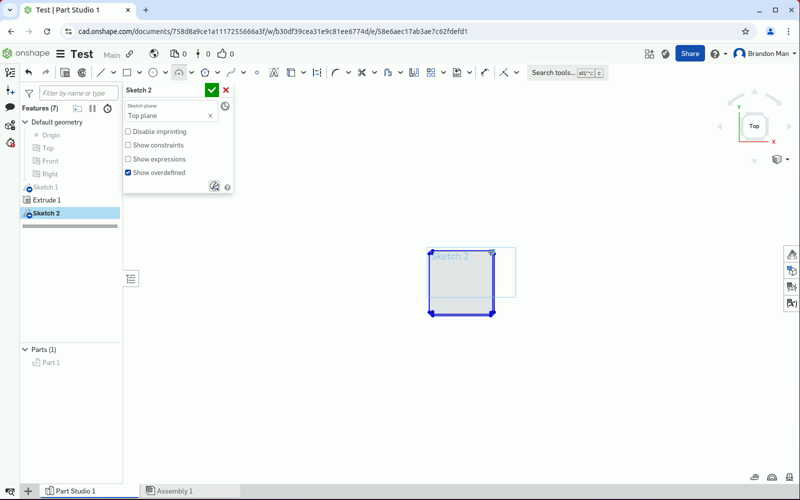
scroll(6)
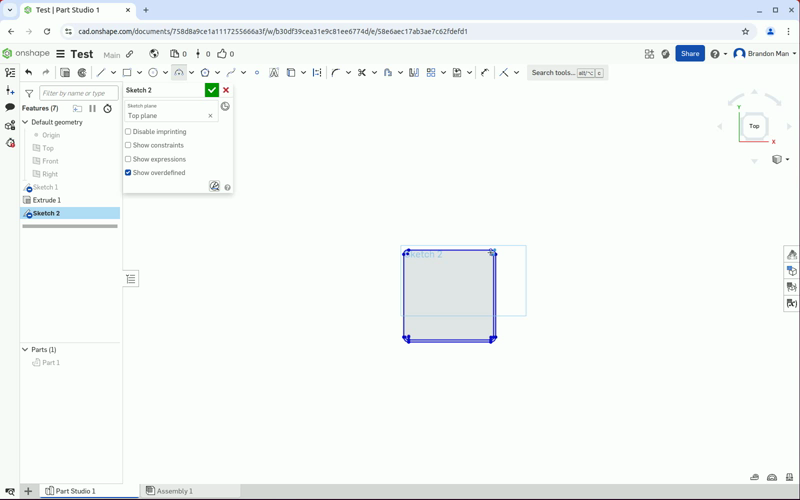
scroll(6)
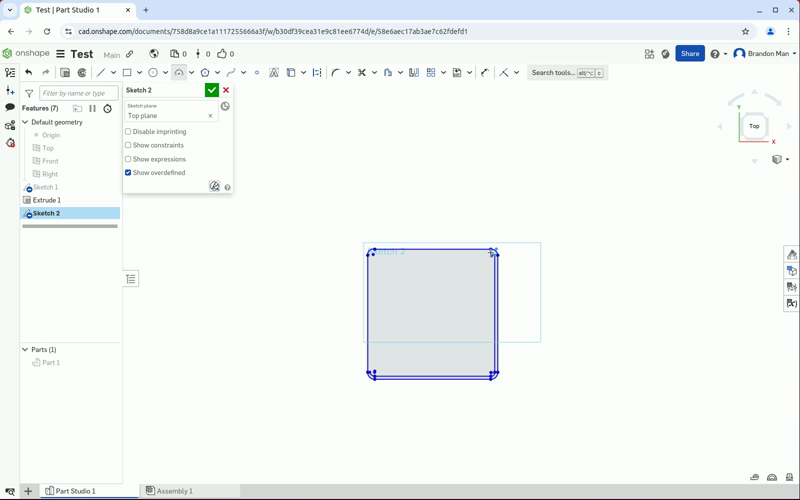
scroll(6)
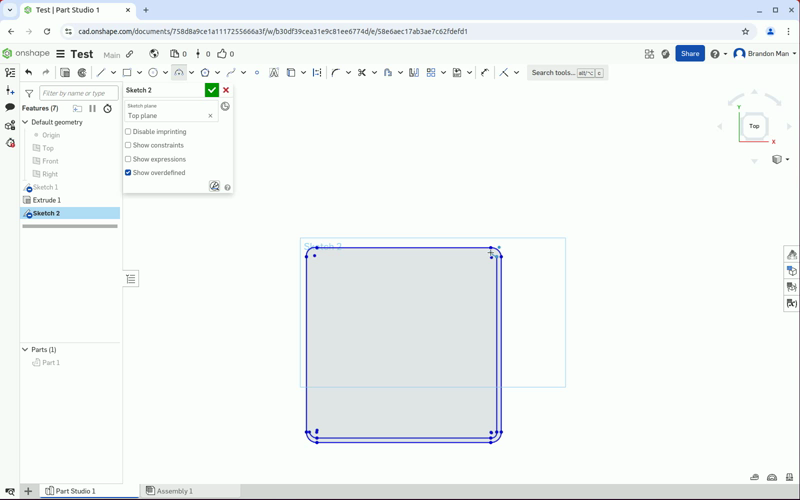
scroll(6)
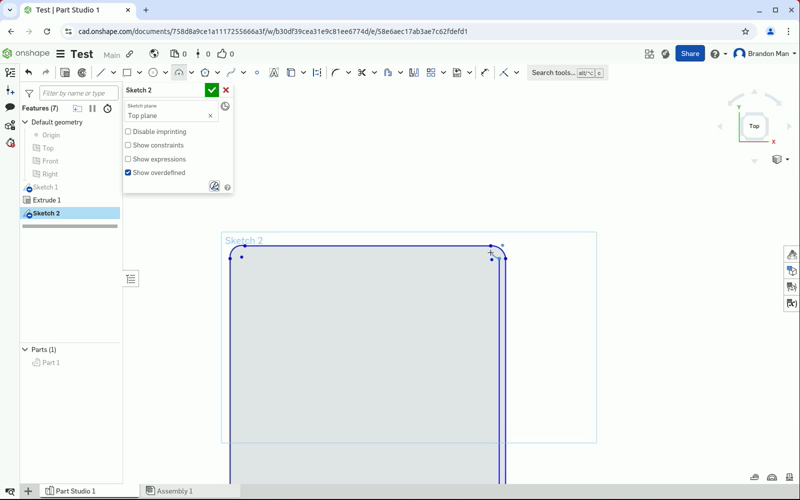
scroll(6)
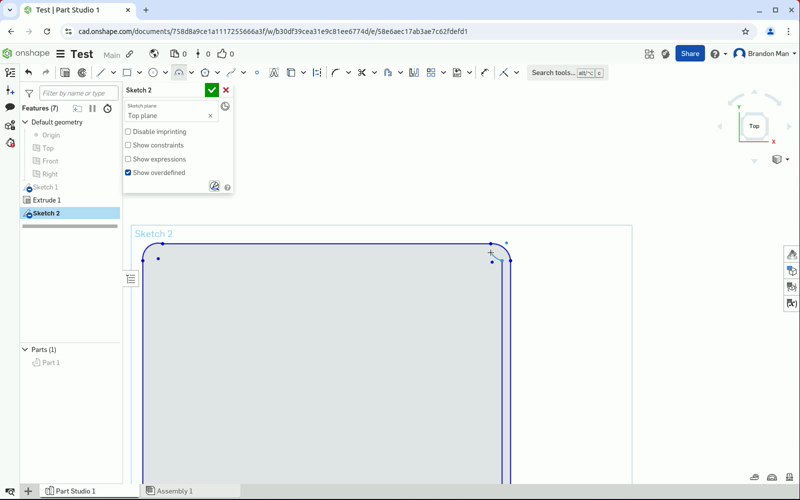
scroll(6)
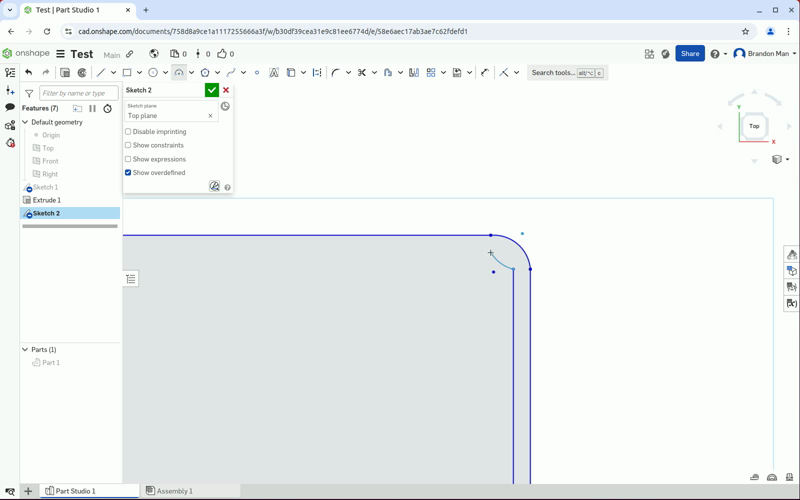
click(490, 252)
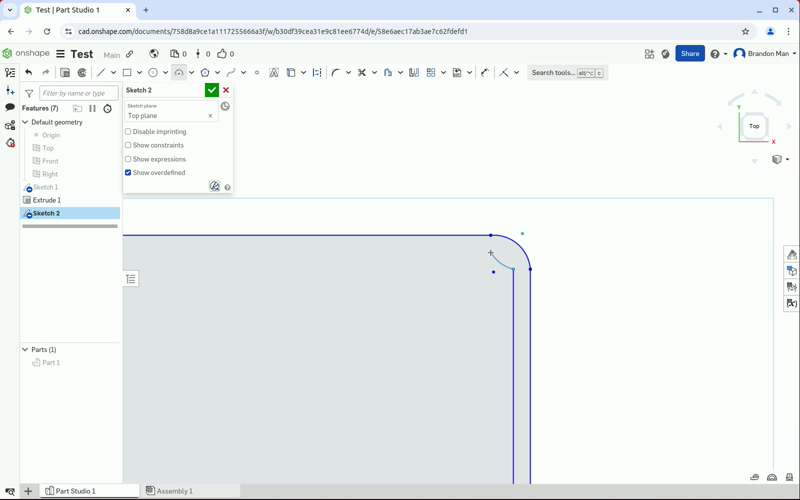
scroll(-6)
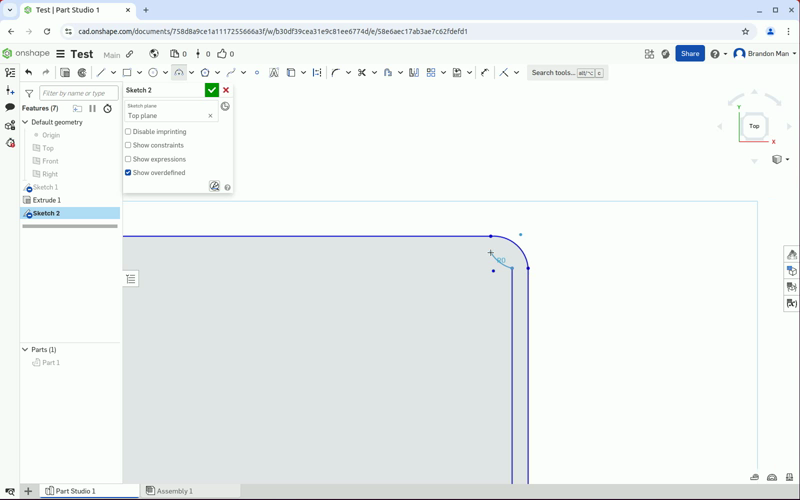
scroll(-6)
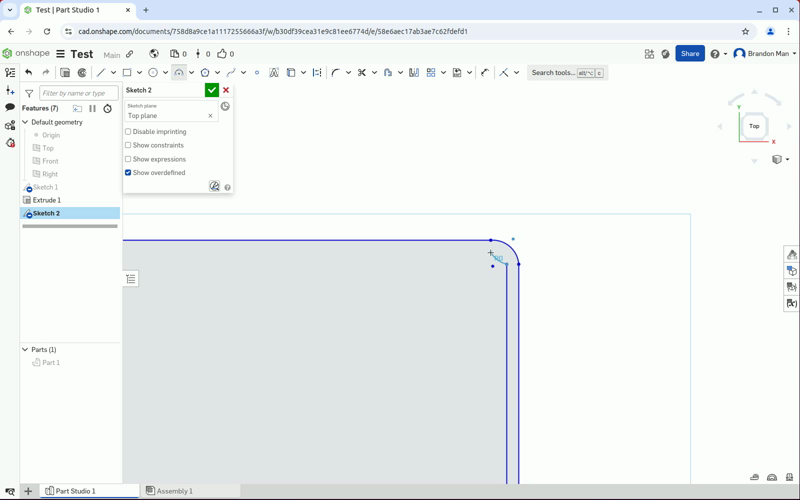
scroll(-6)
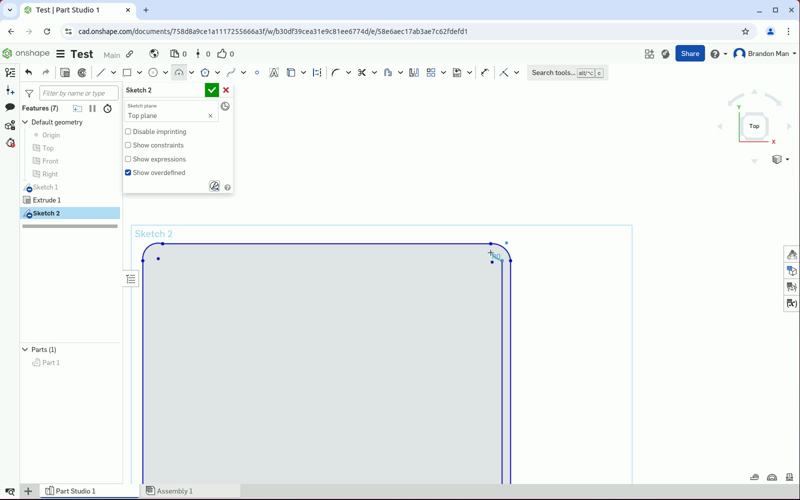
scroll(-6)
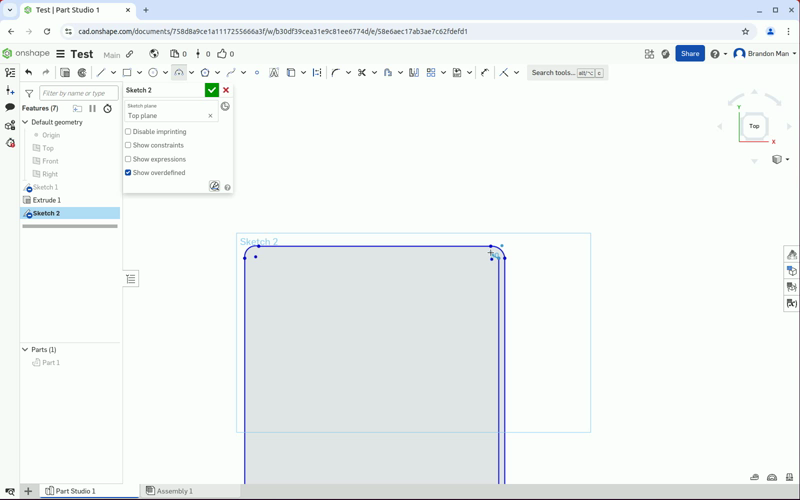
scroll(-6)
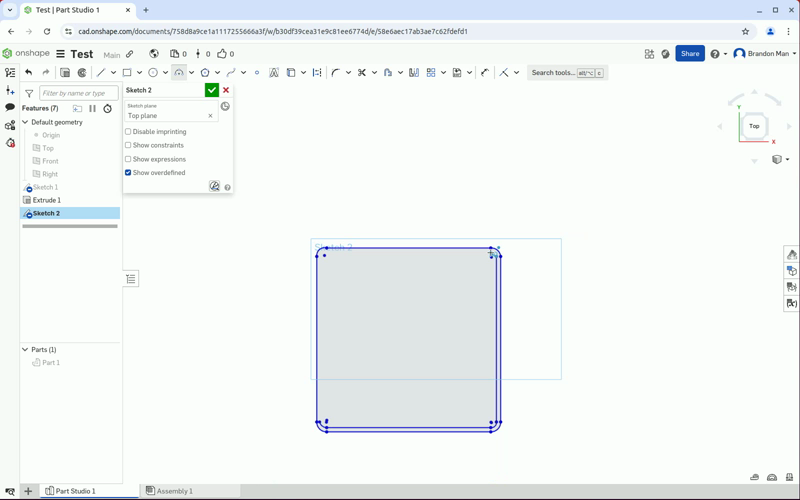
scroll(-6)
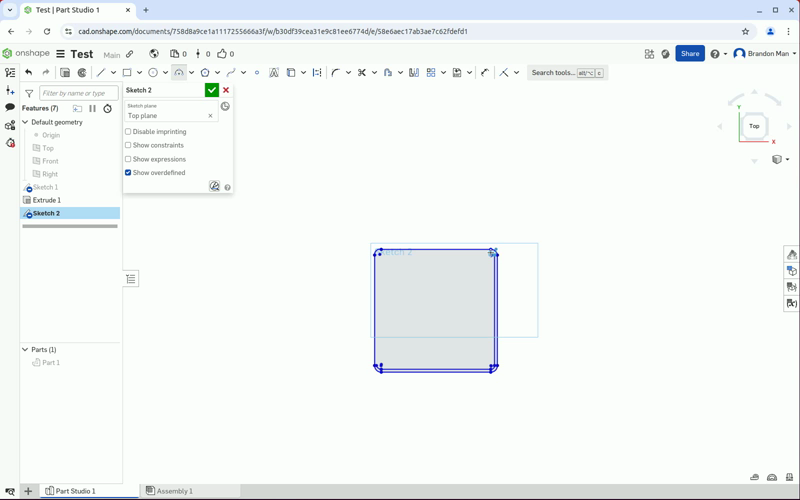
scroll(-6)
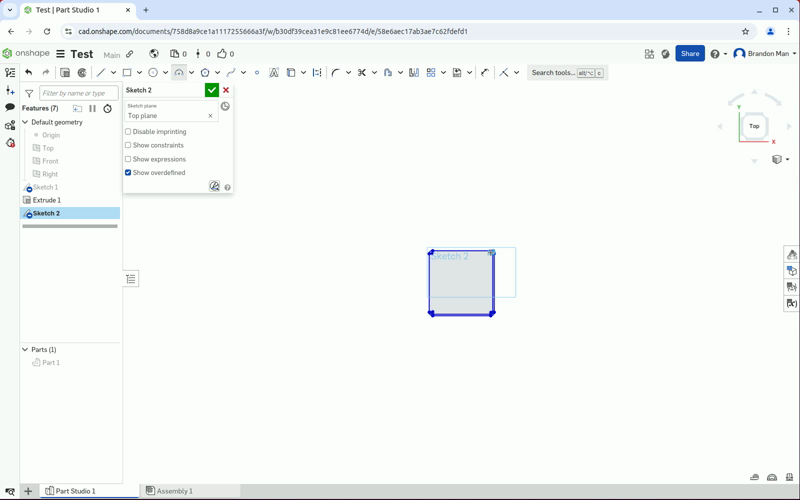
mouse_move(492, 252)
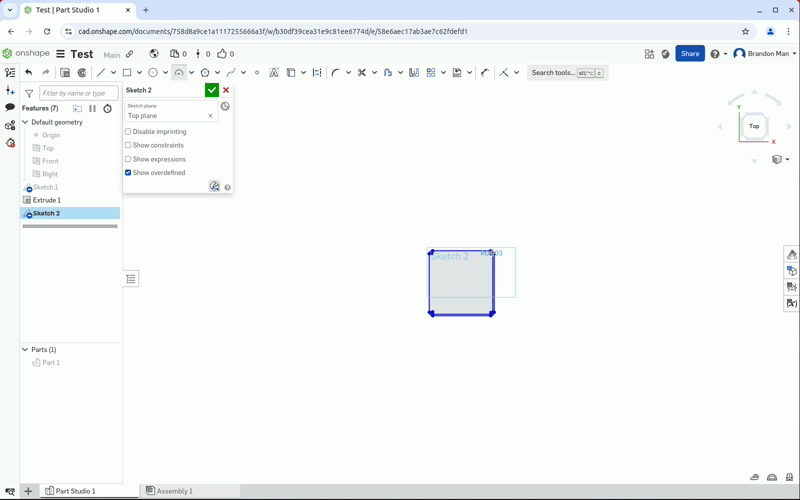
scroll(6)
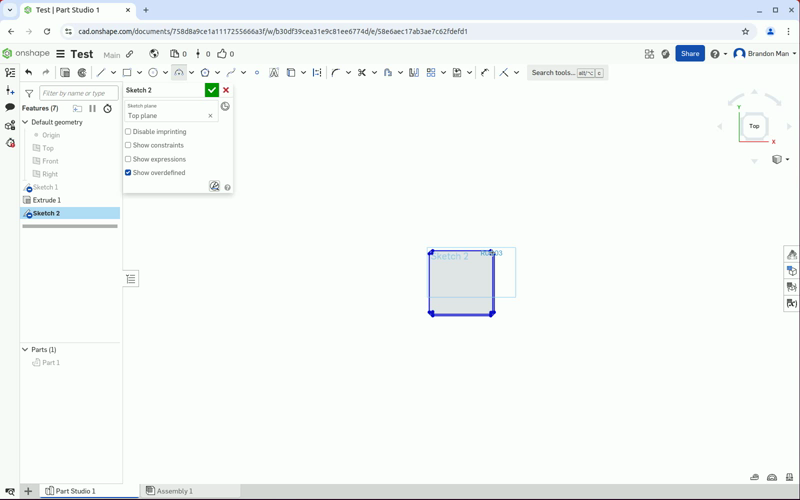
scroll(6)
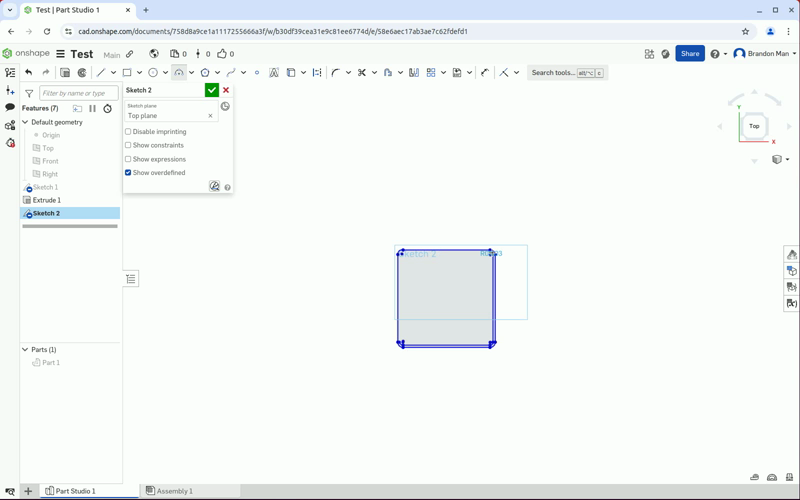
scroll(6)
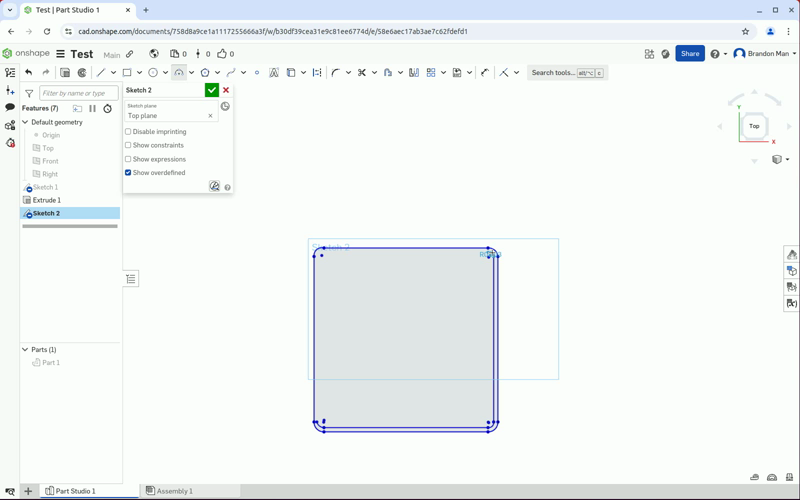
scroll(6)
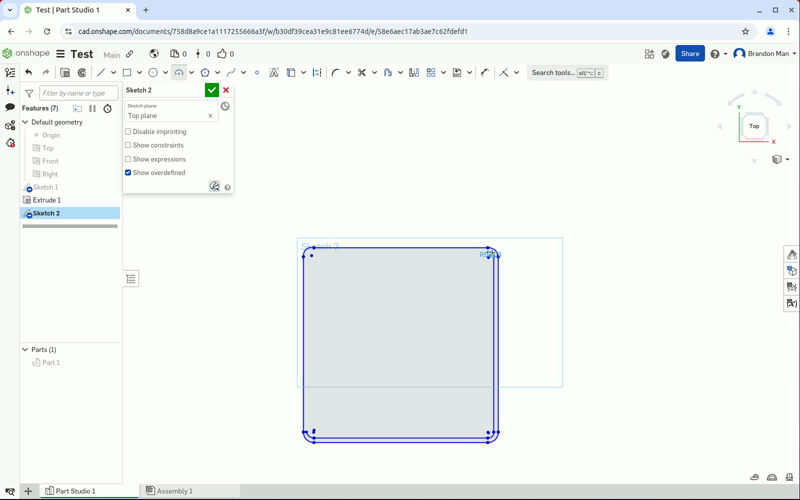
scroll(6)
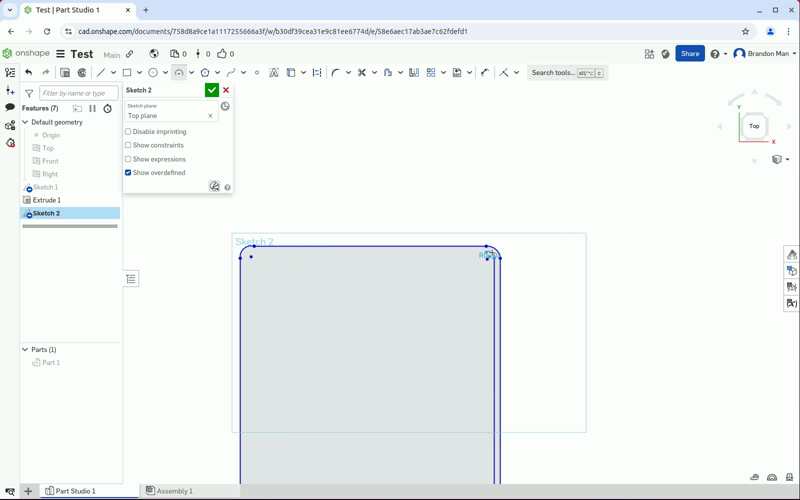
scroll(6)
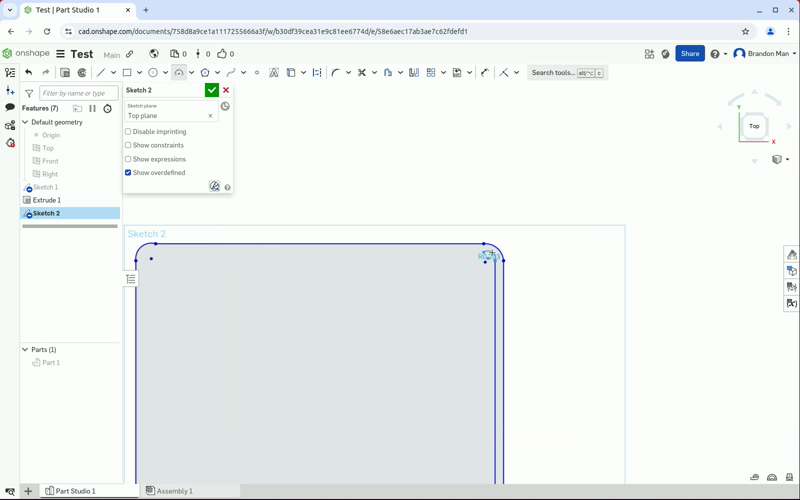
scroll(6)
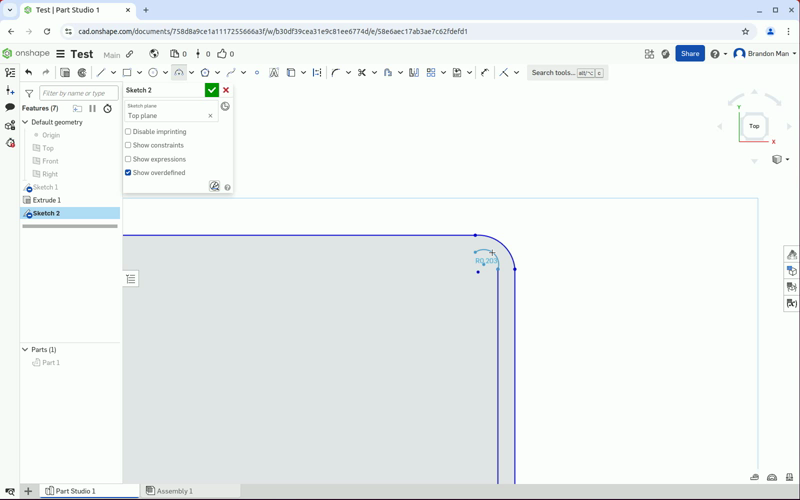
click(492, 252)
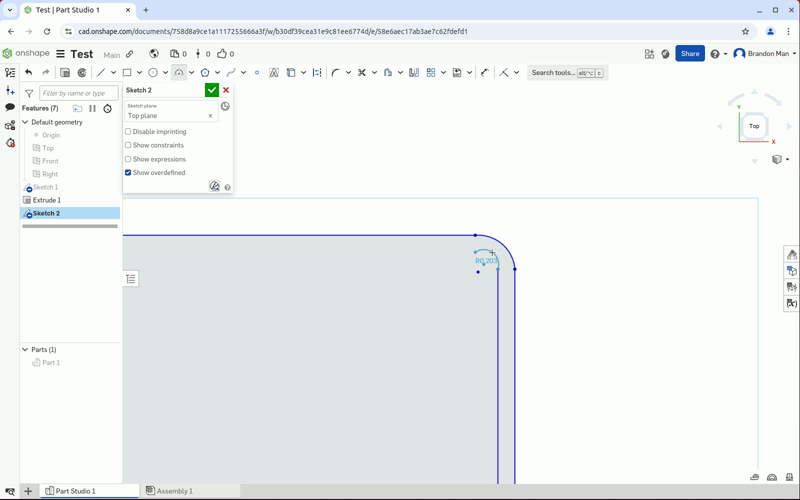
scroll(-6)
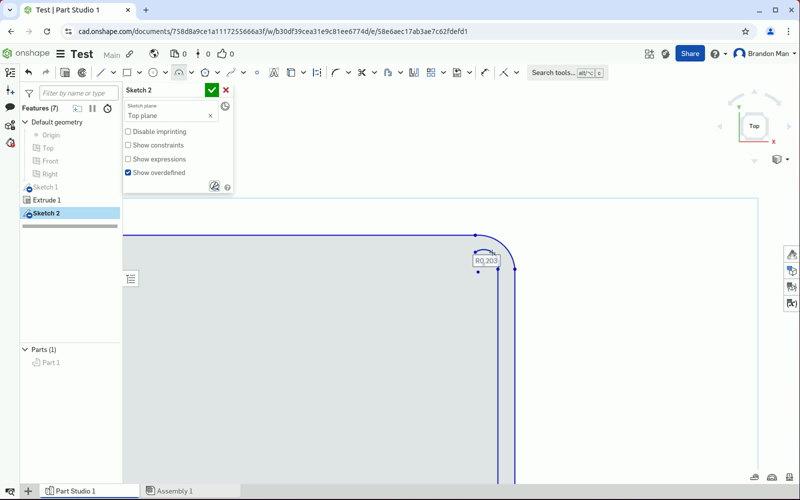
scroll(-6)
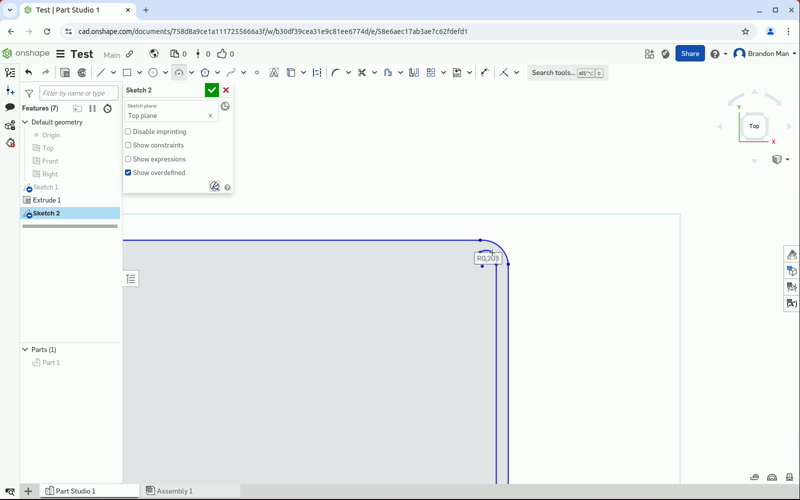
scroll(-6)
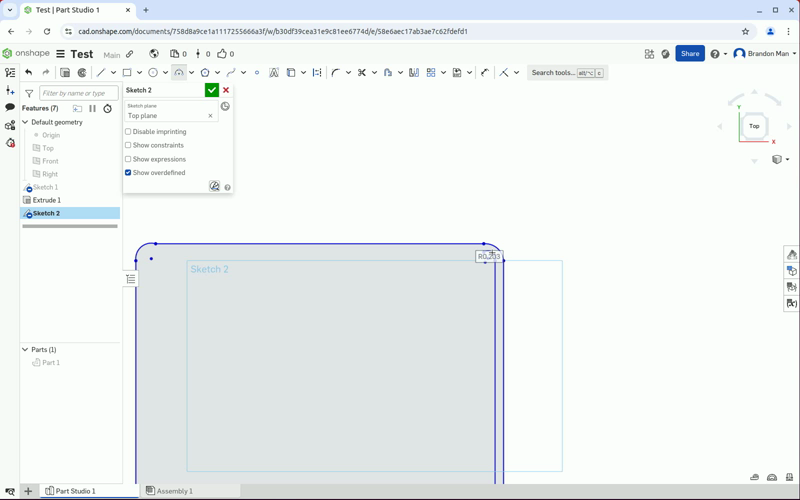
scroll(-6)
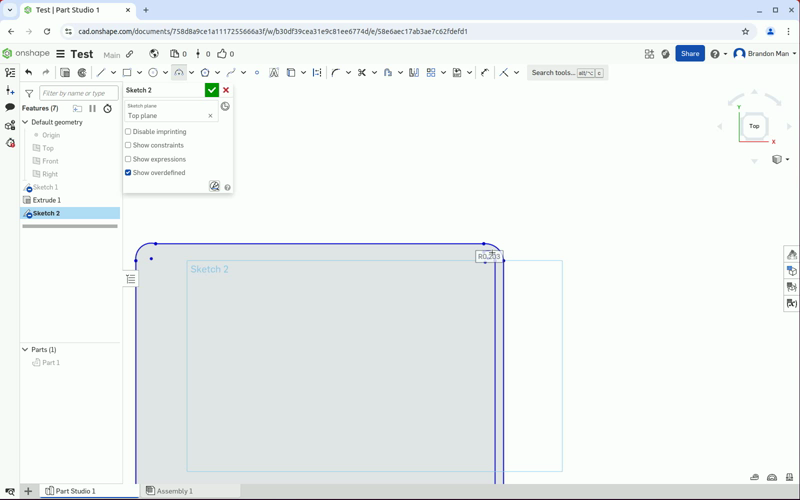
scroll(-6)
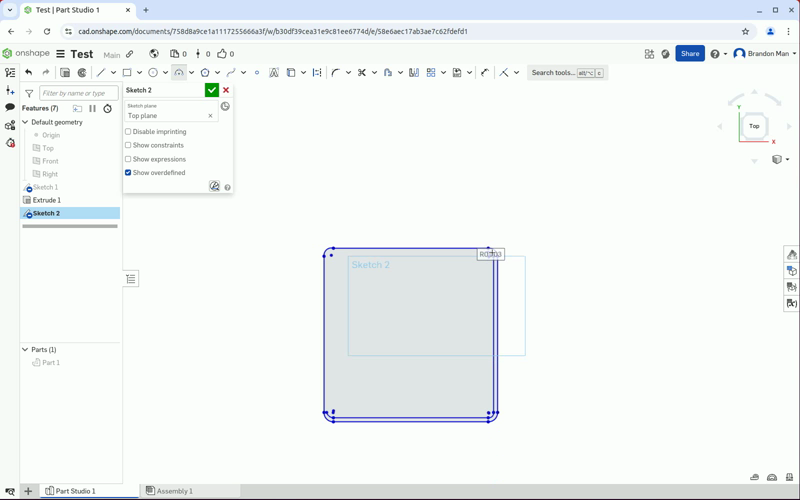
scroll(-6)
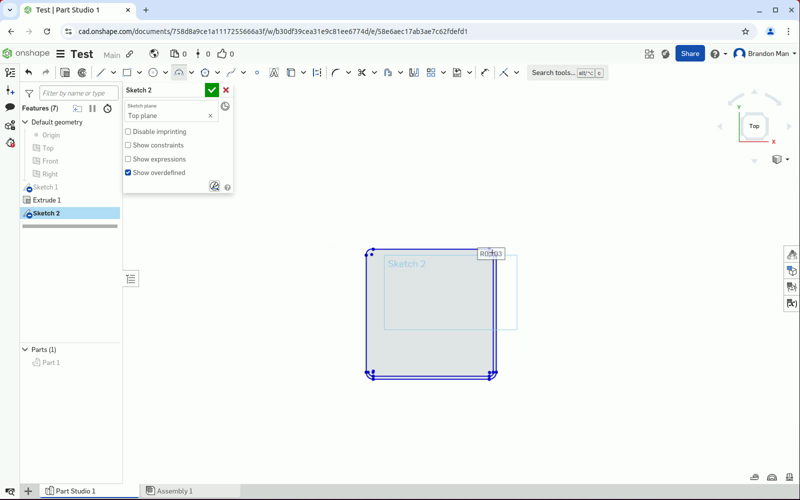
scroll(-6)
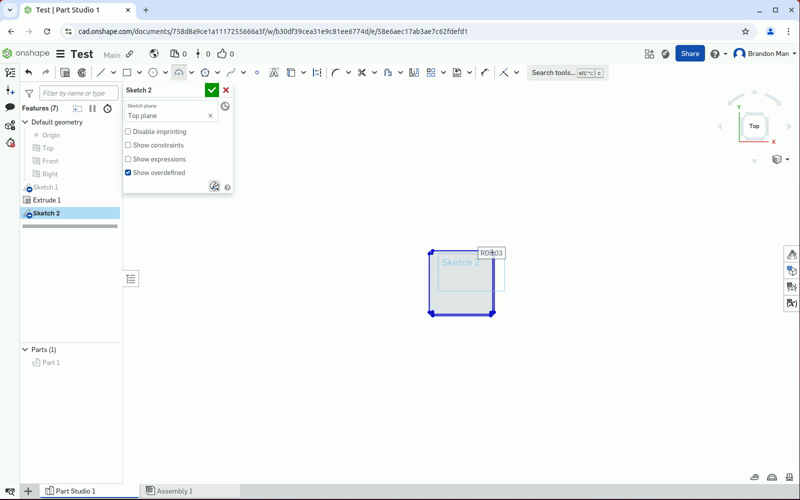
key_up(shift)
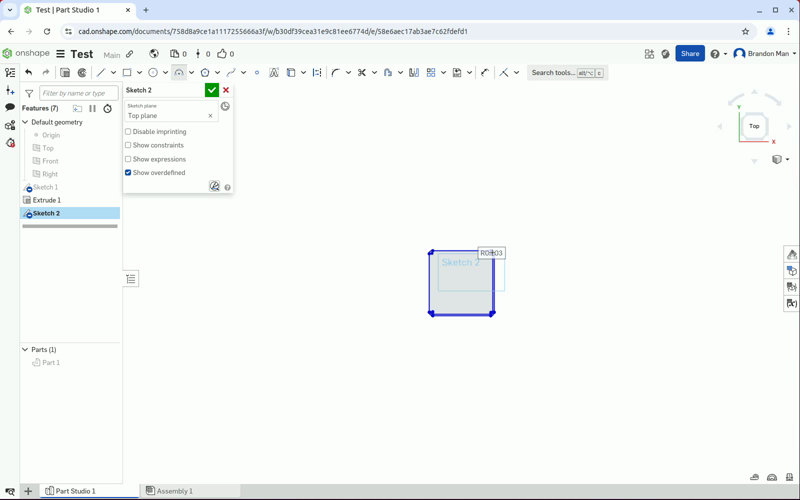
key(esc)
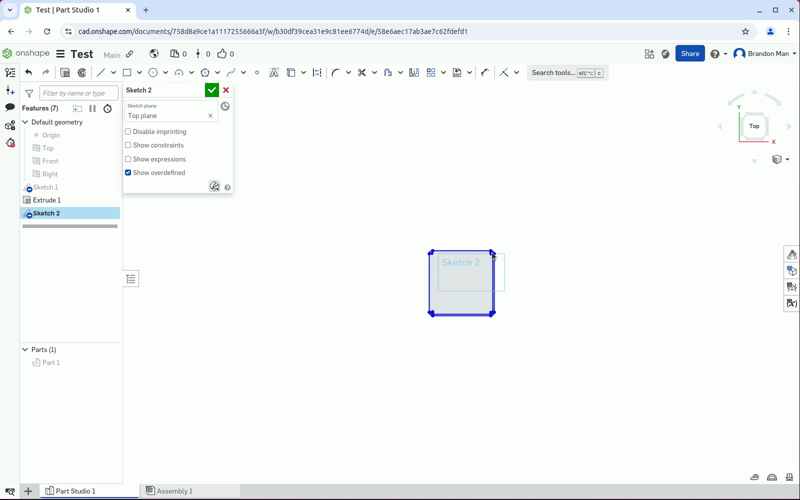
key(l)
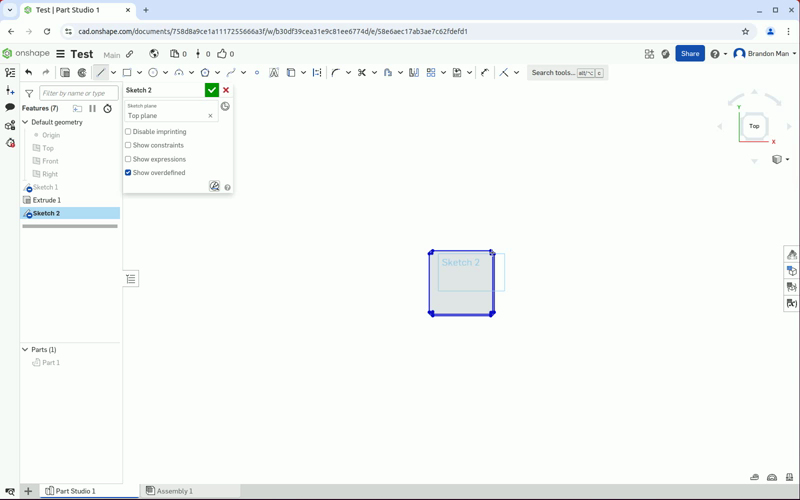
mouse_move(490, 252)
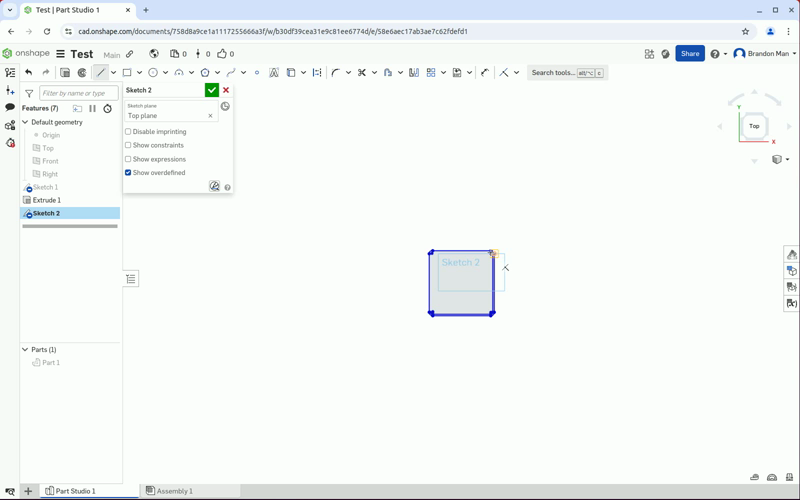
scroll(6)
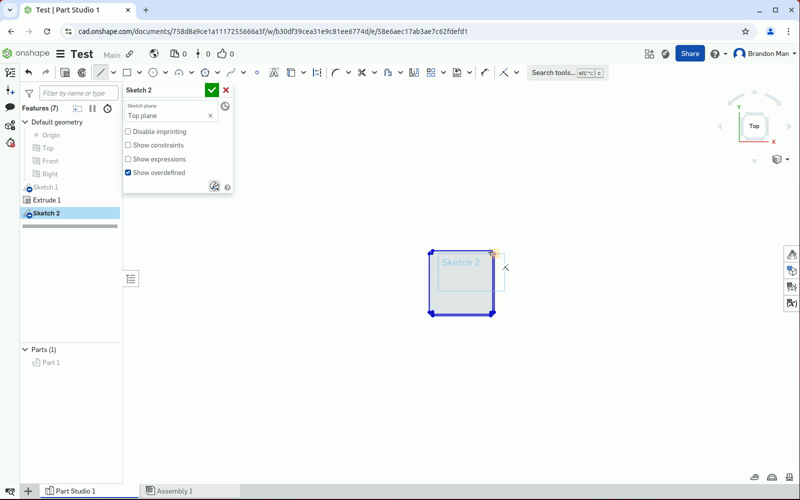
scroll(6)
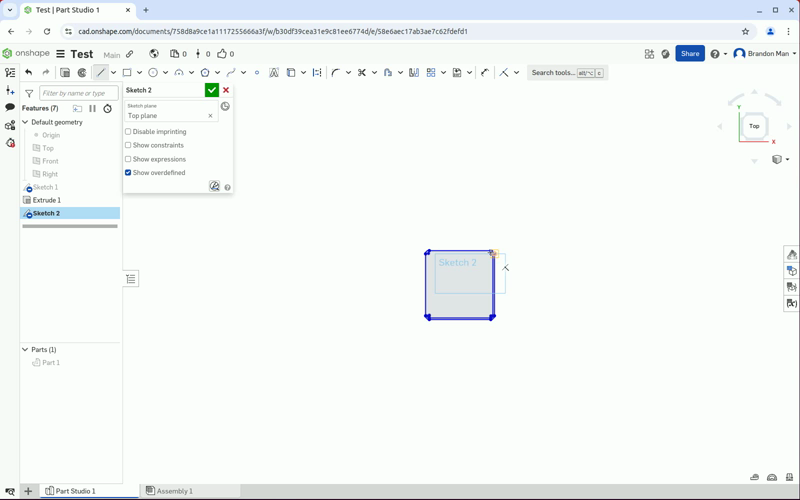
scroll(6)
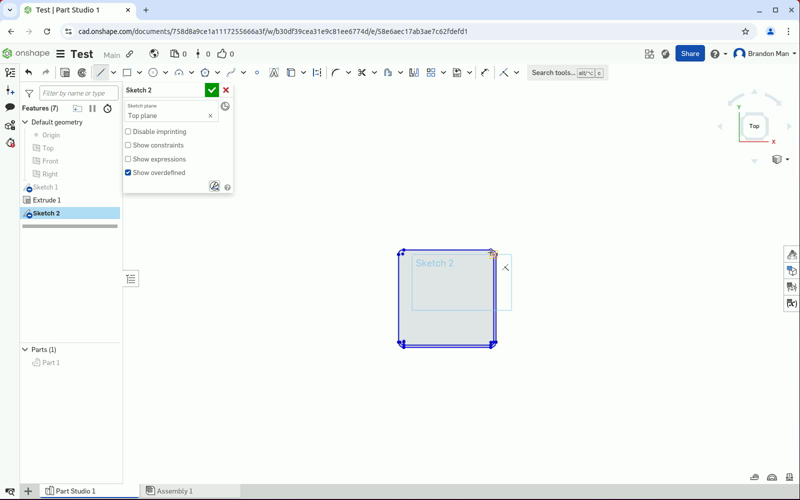
scroll(6)
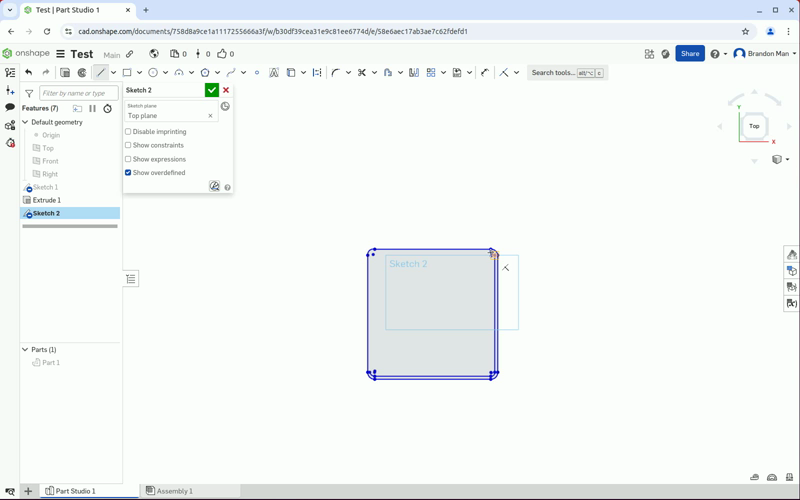
scroll(6)
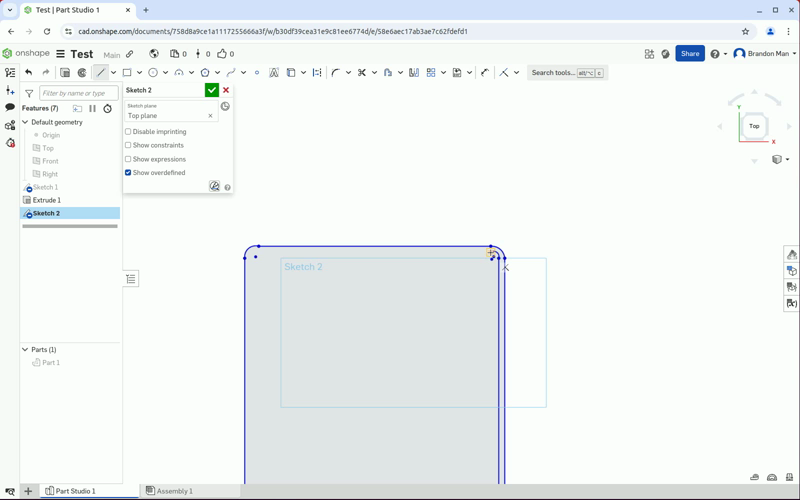
scroll(6)
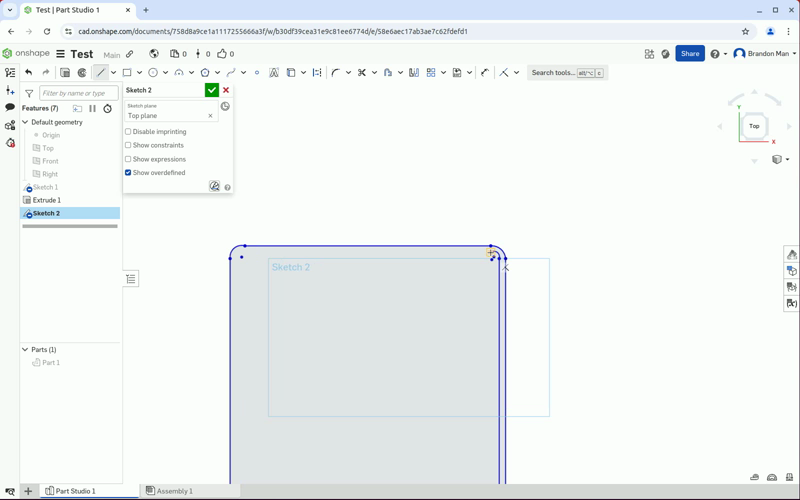
scroll(6)
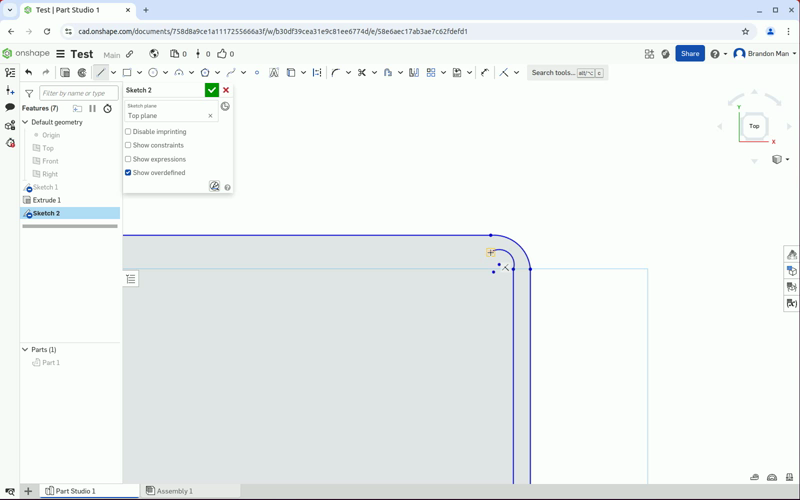
click(490, 252)
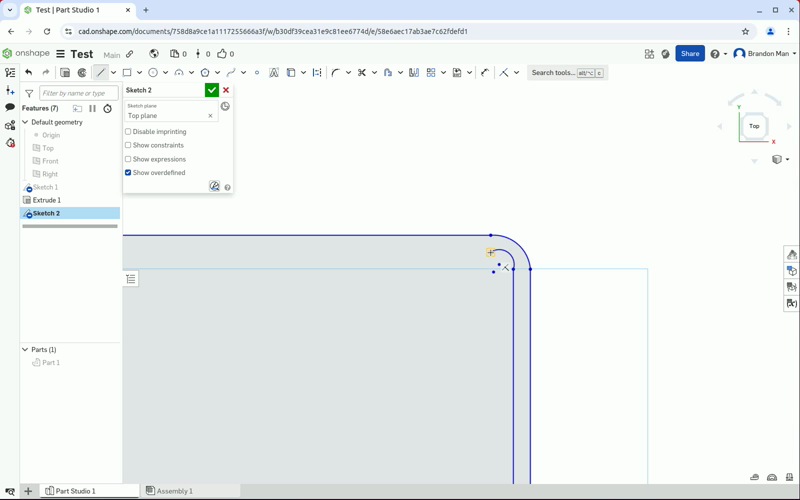
scroll(-6)
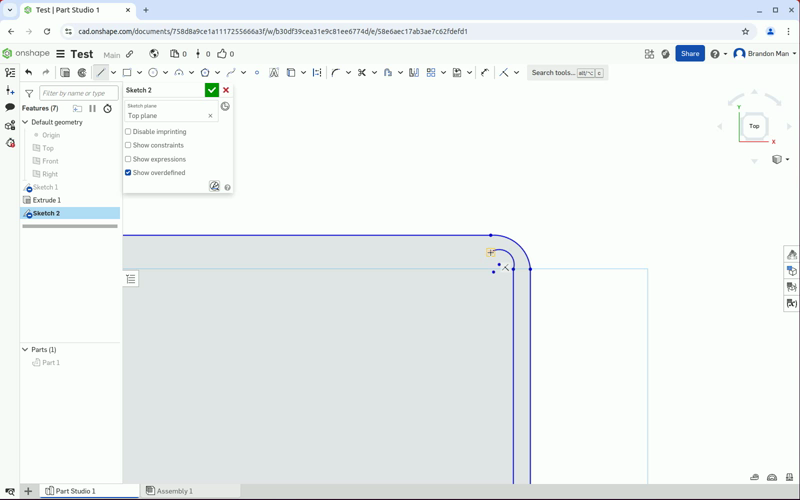
scroll(-6)
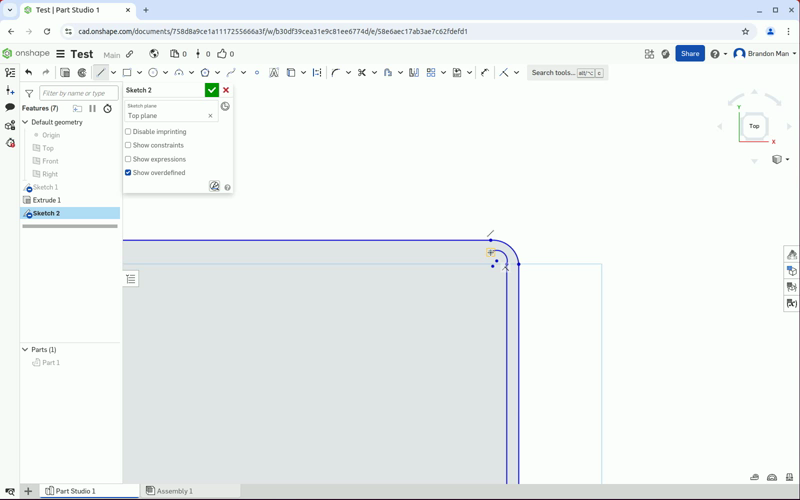
scroll(-6)
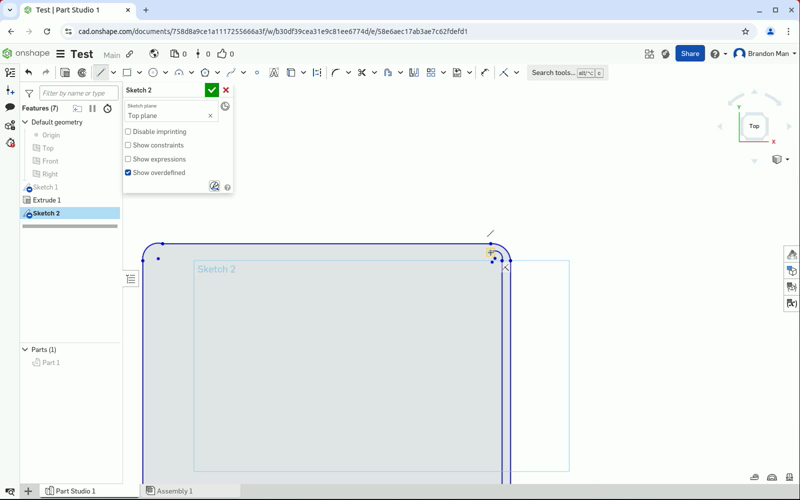
scroll(-6)
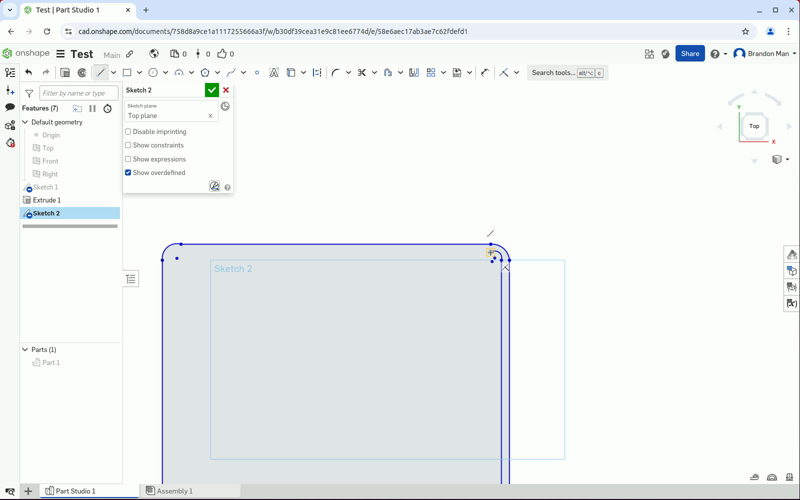
scroll(-6)
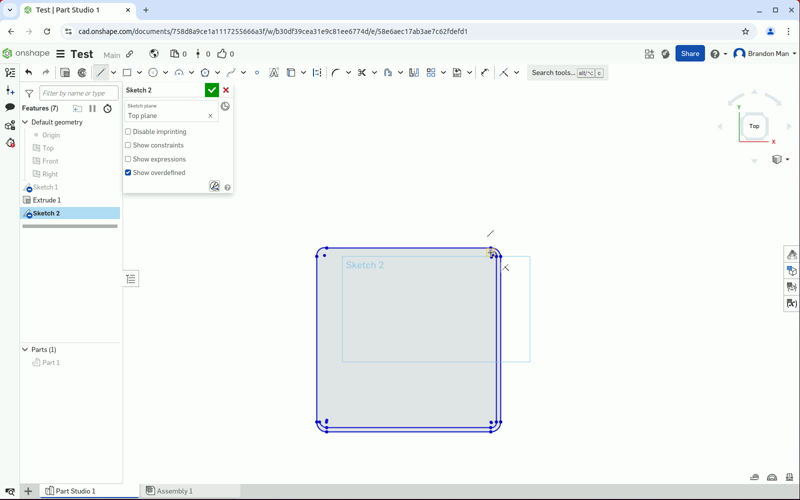
scroll(-6)
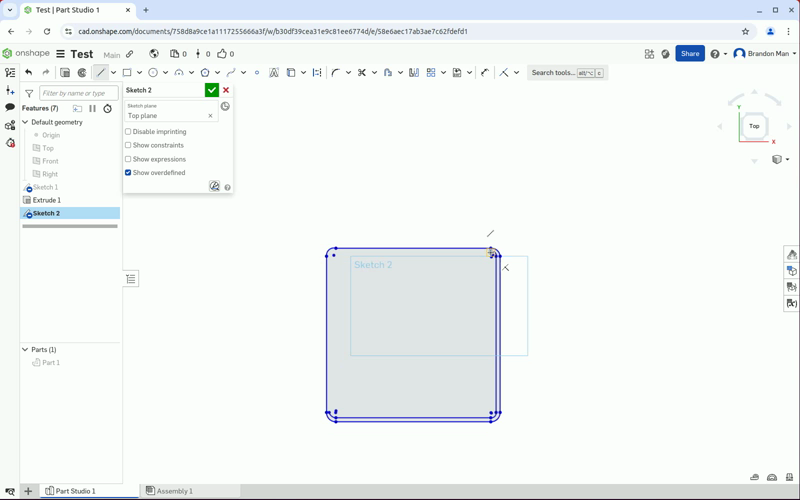
scroll(-6)
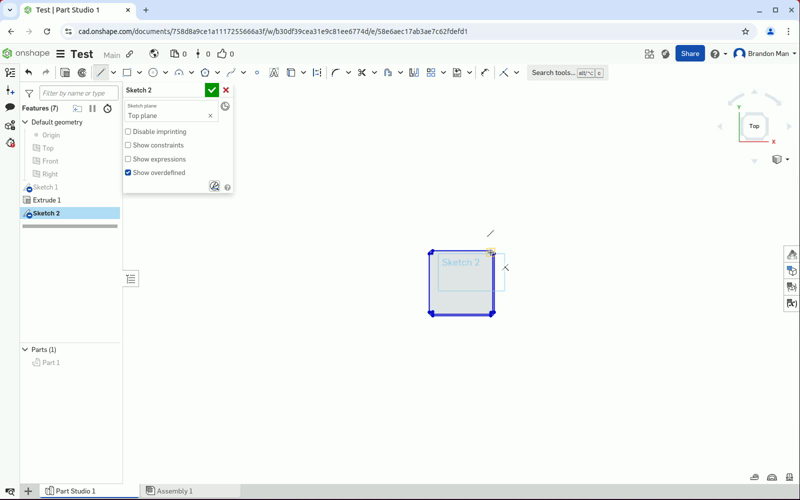
key_down(shift)
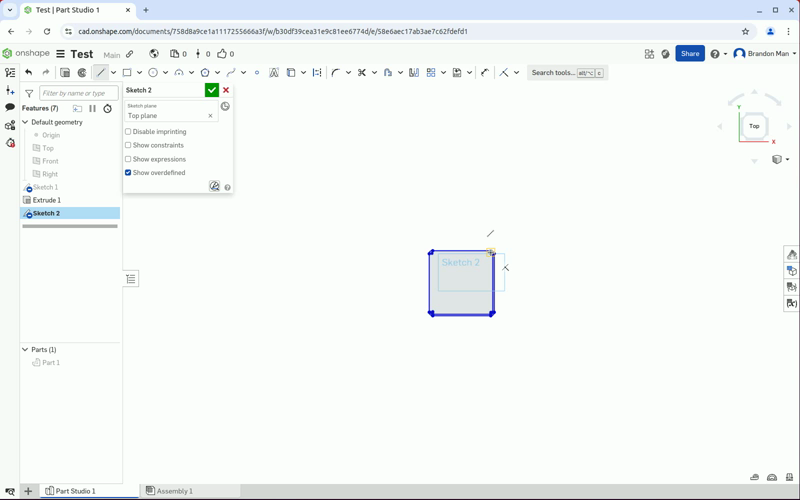
mouse_move(520, 252)
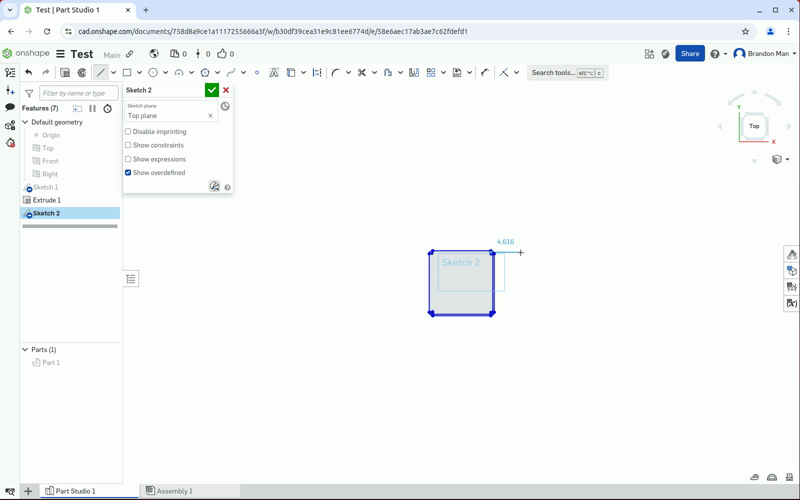
mouse_move(432, 252)
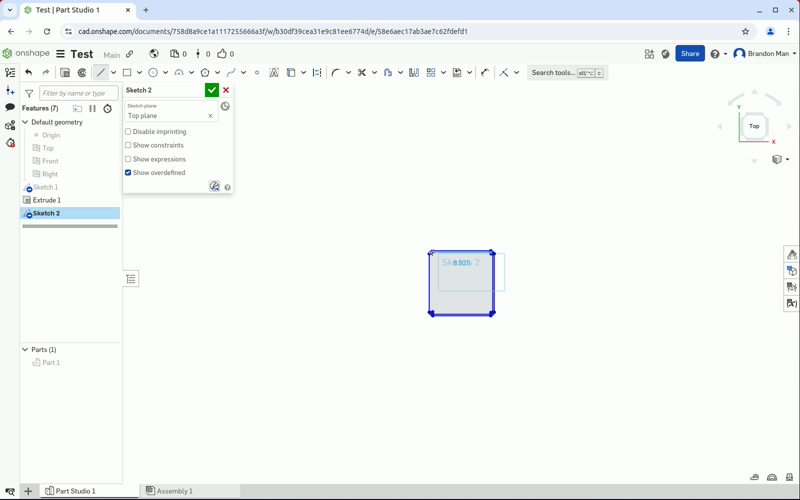
scroll(6)
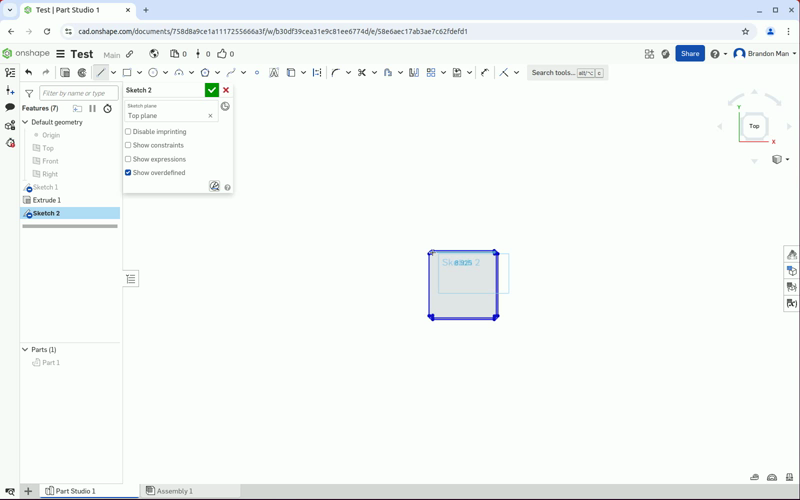
scroll(6)
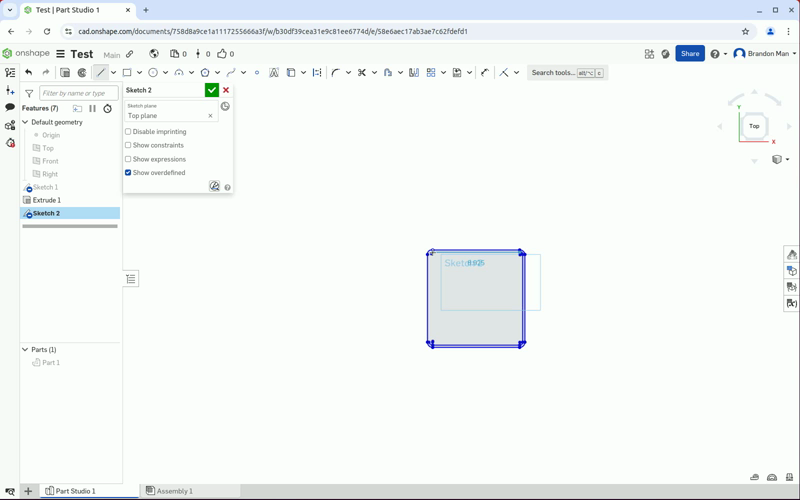
scroll(6)
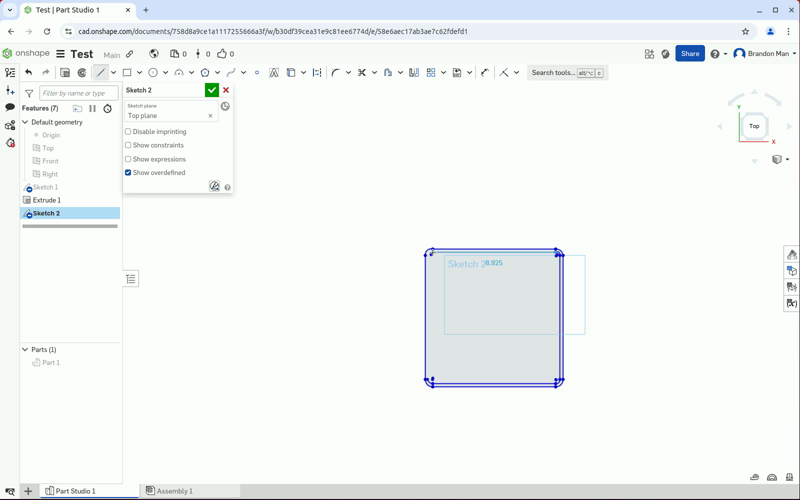
scroll(6)
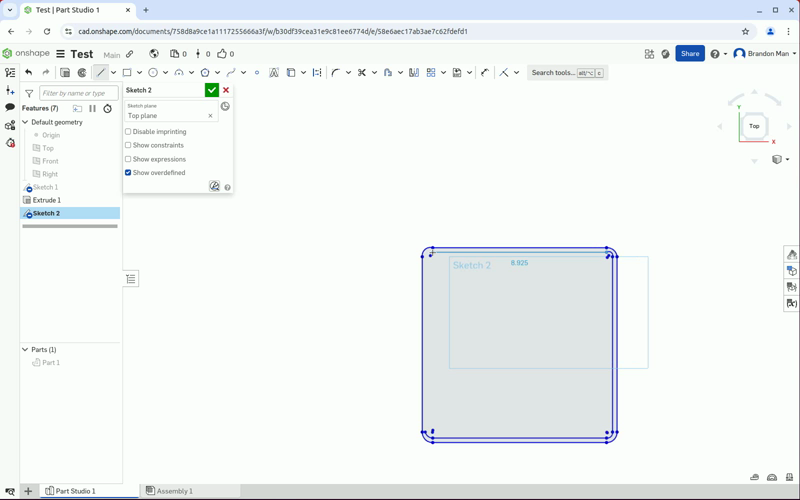
scroll(6)
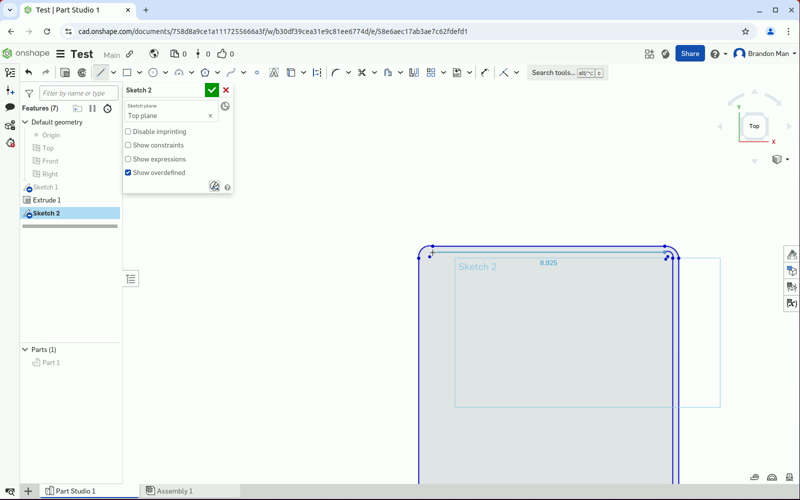
scroll(6)
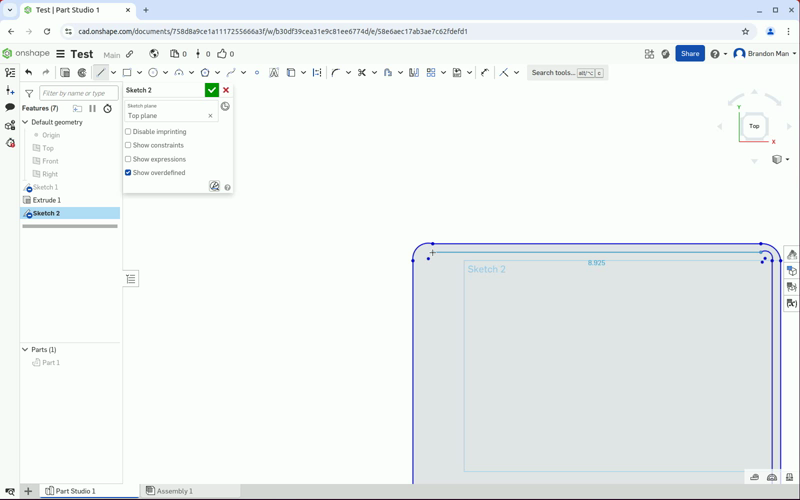
scroll(6)
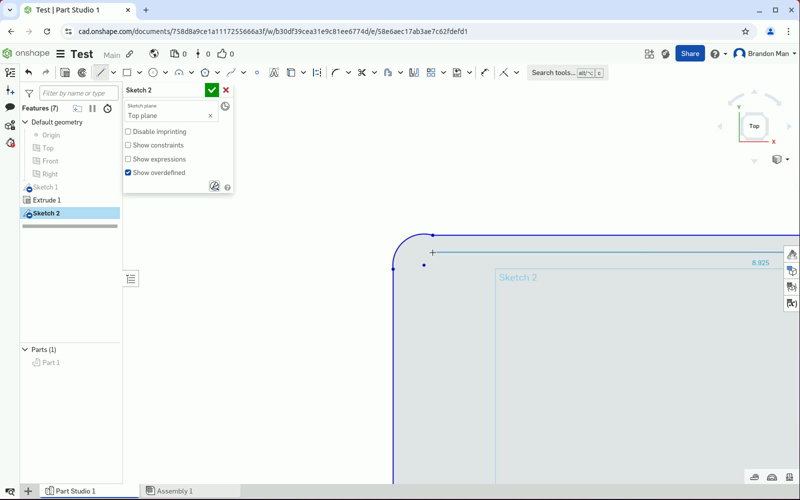
click(432, 252)
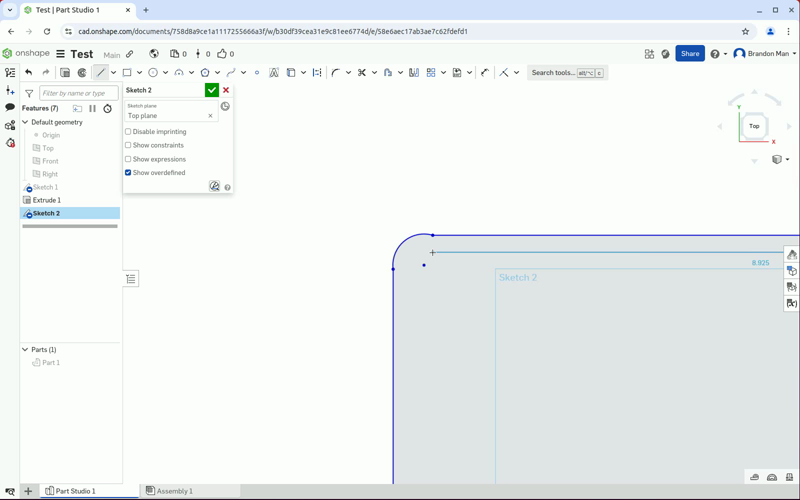
scroll(-6)
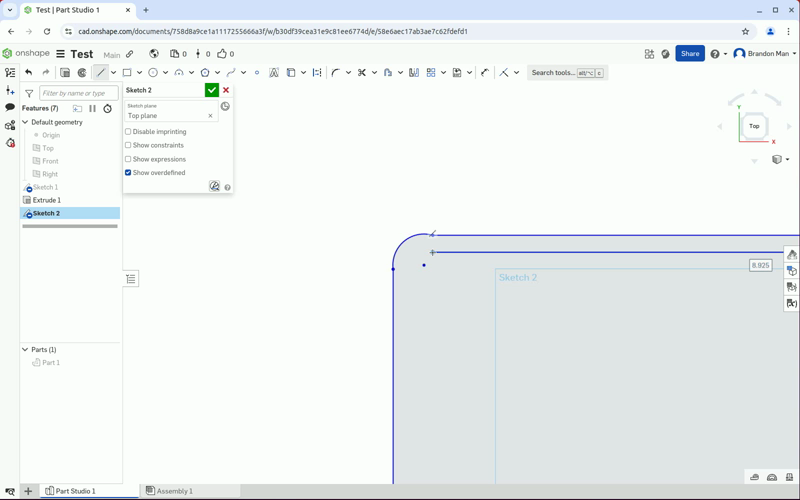
scroll(-6)
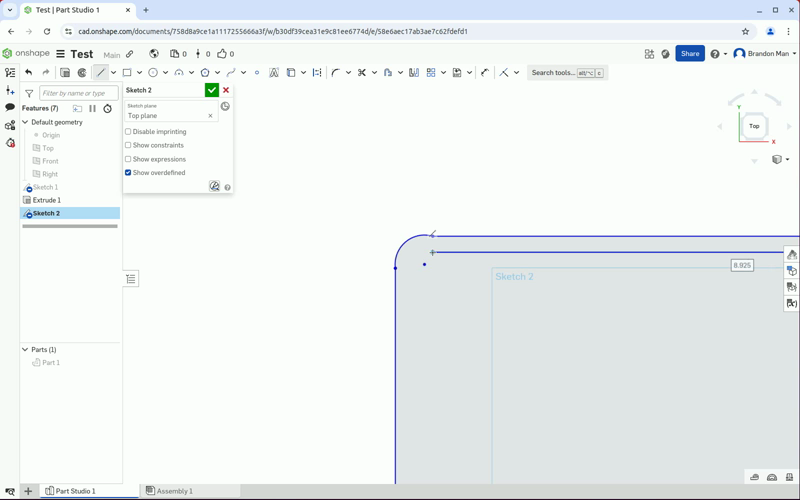
scroll(-6)
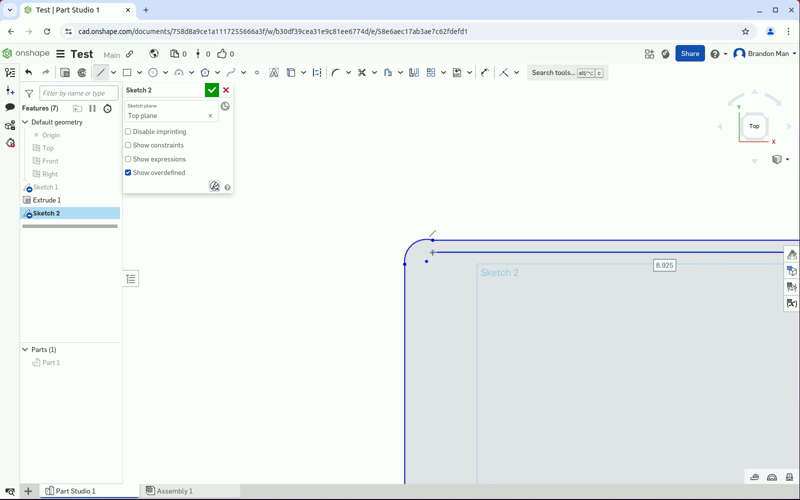
scroll(-6)
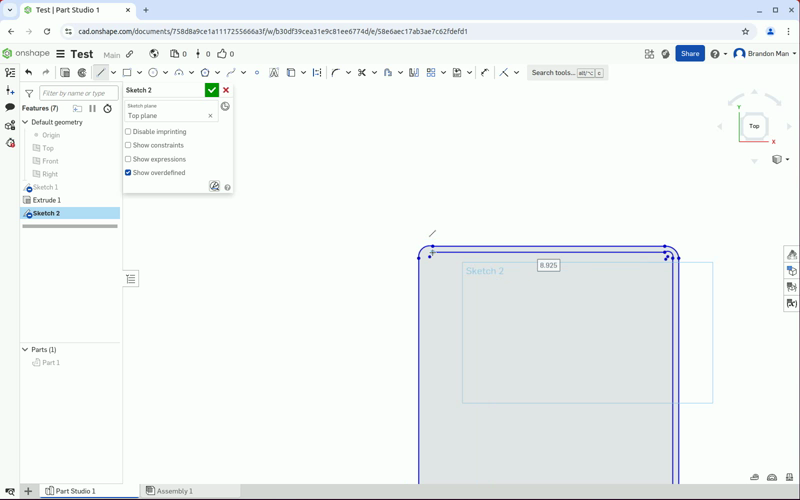
scroll(-6)
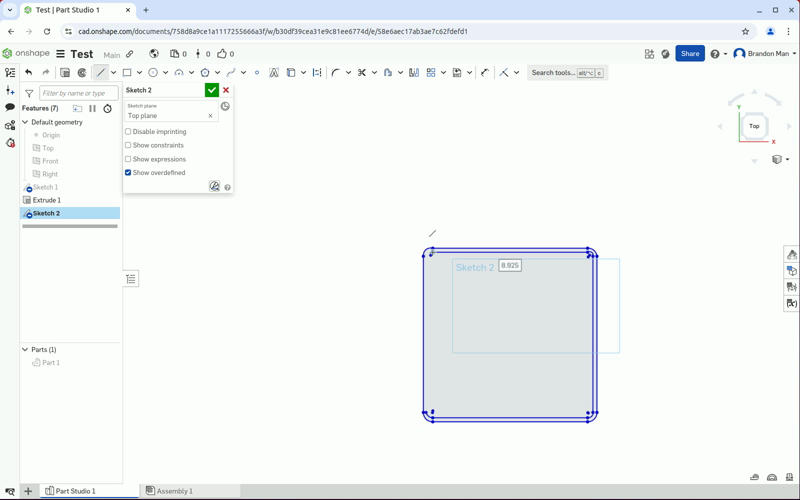
scroll(-6)
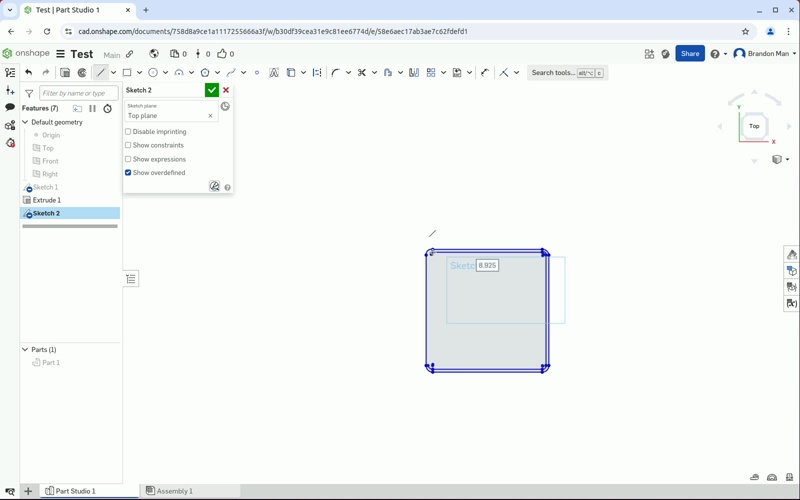
scroll(-6)
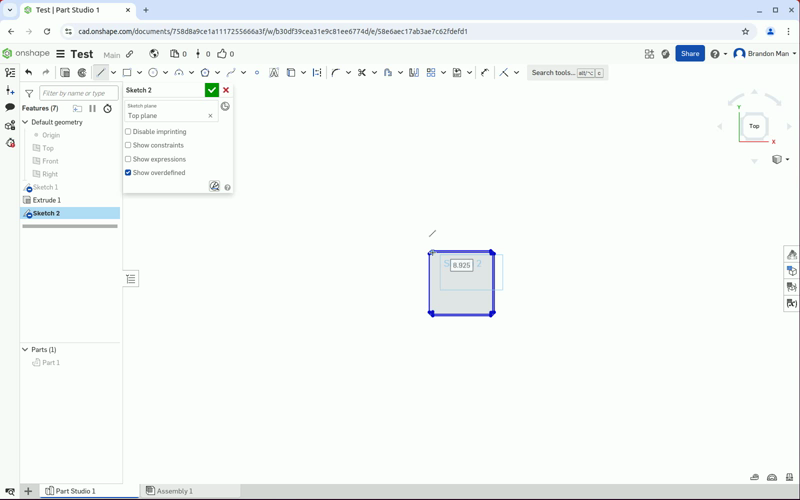
key_up(shift)
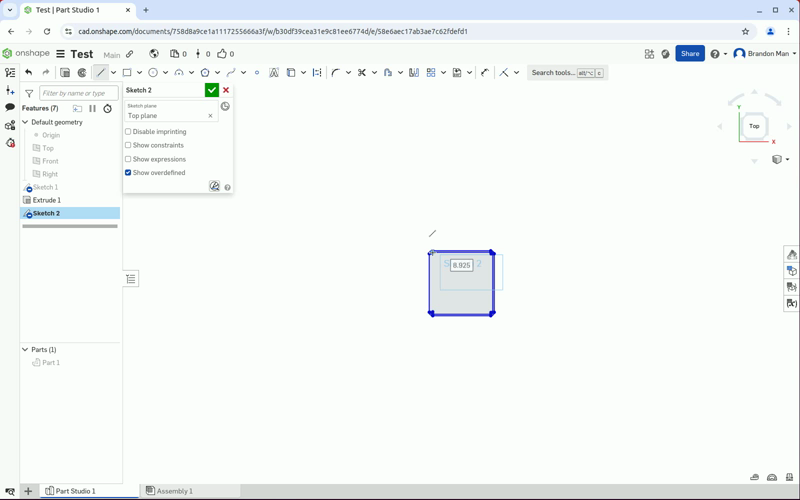
key(esc)
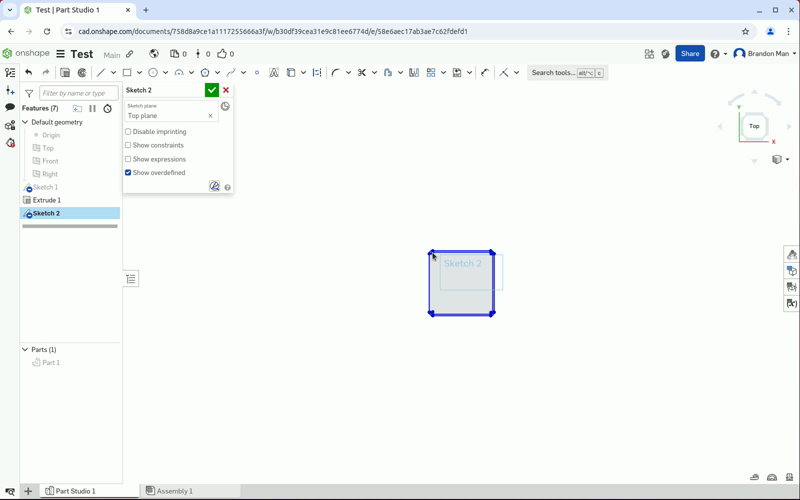
key(a)
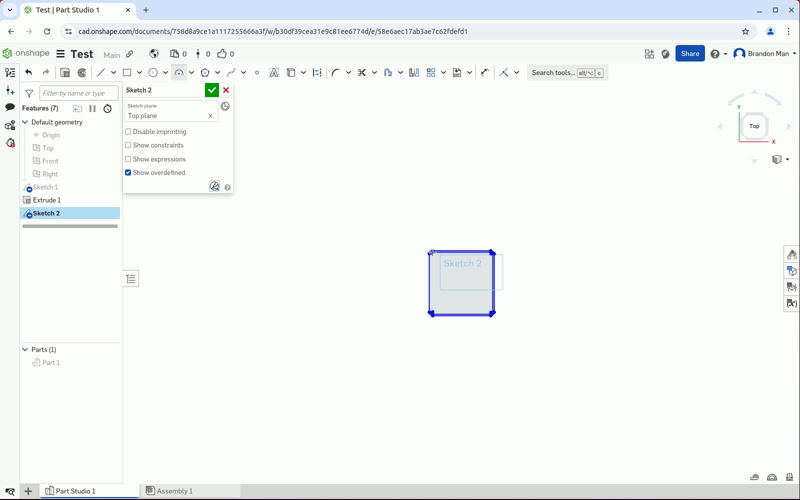
mouse_move(432, 252)
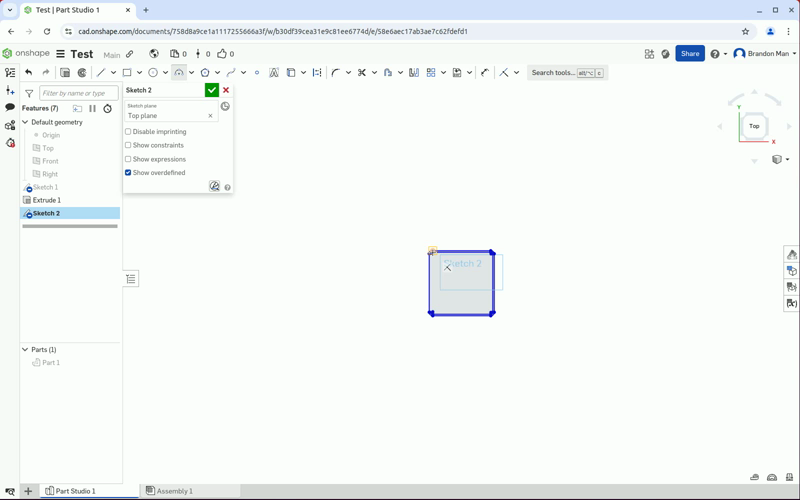
scroll(6)
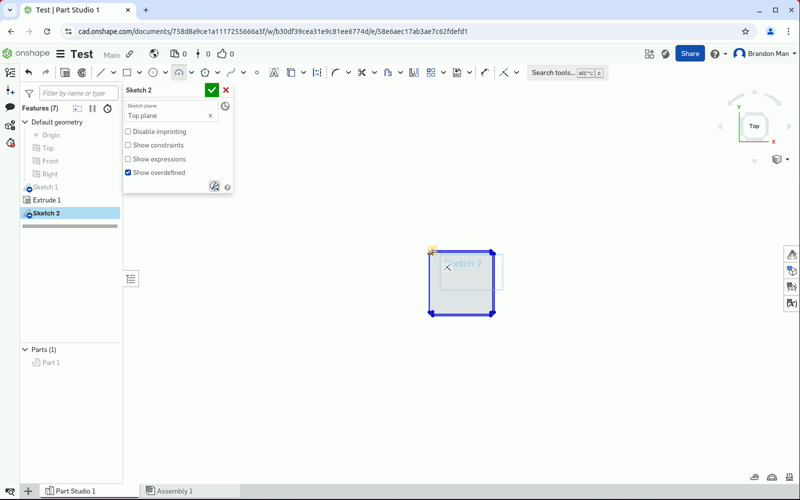
scroll(6)
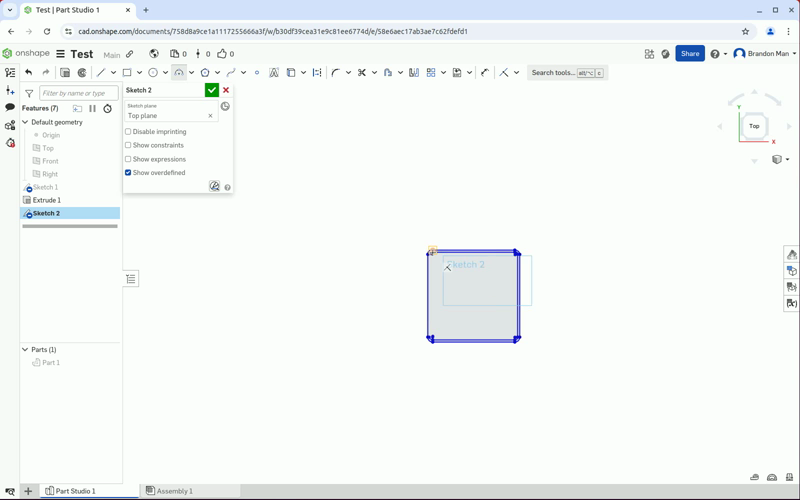
scroll(6)
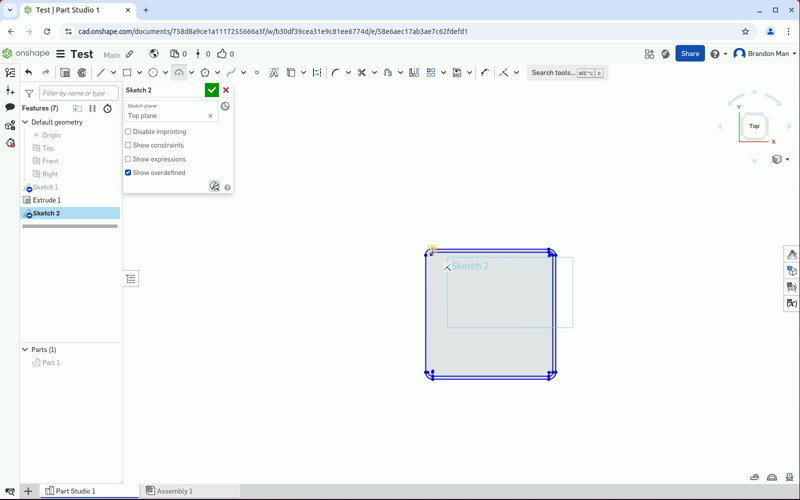
scroll(6)
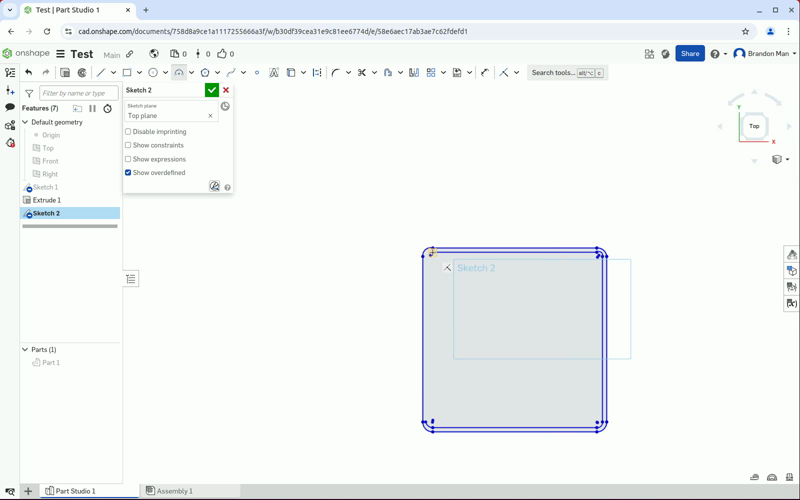
scroll(6)
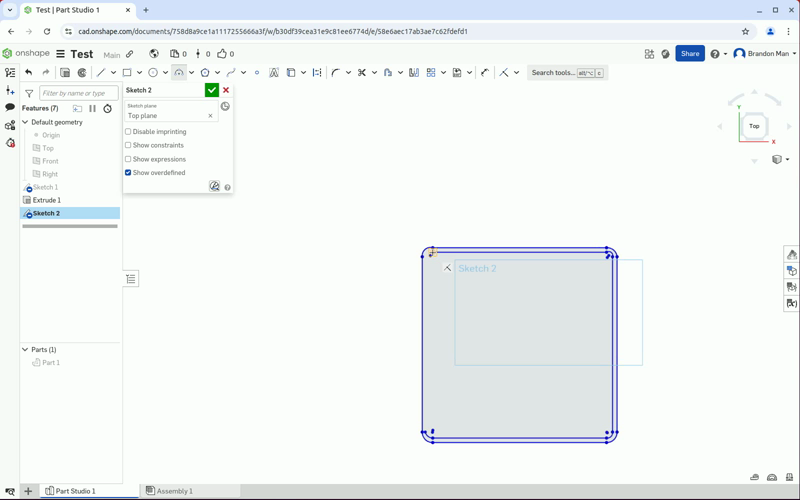
scroll(6)
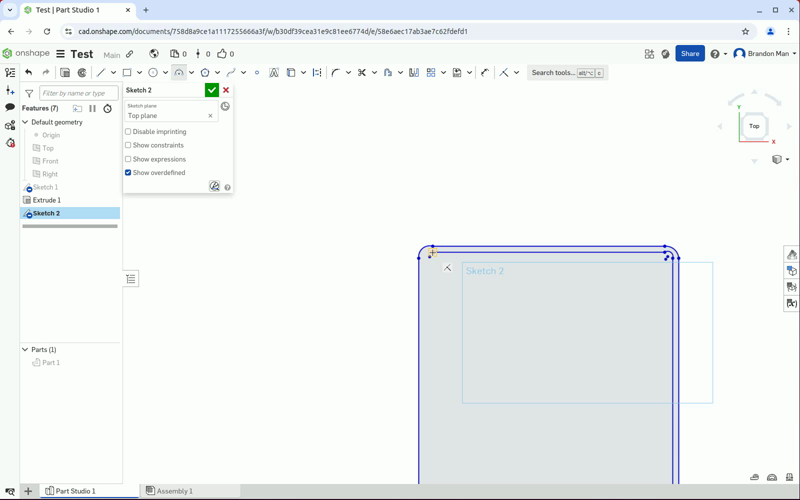
scroll(6)
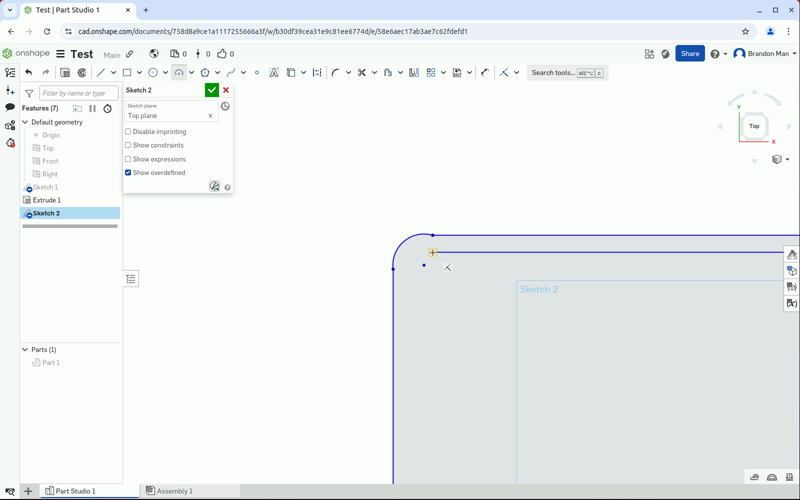
click(432, 252)
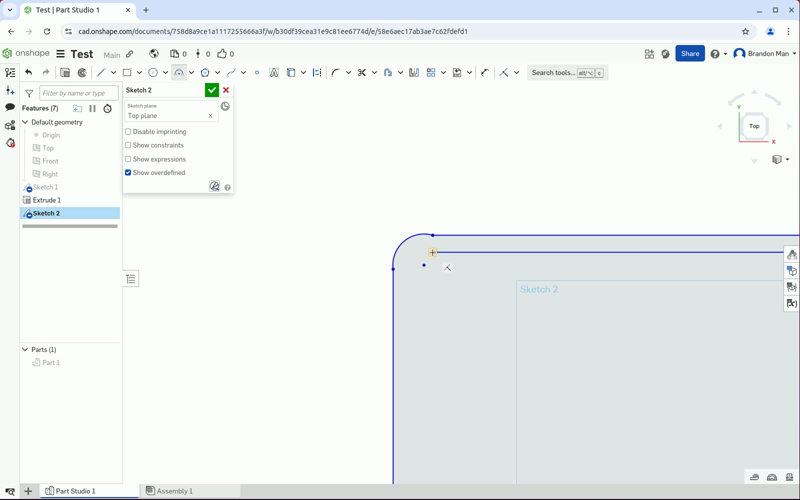
scroll(-6)
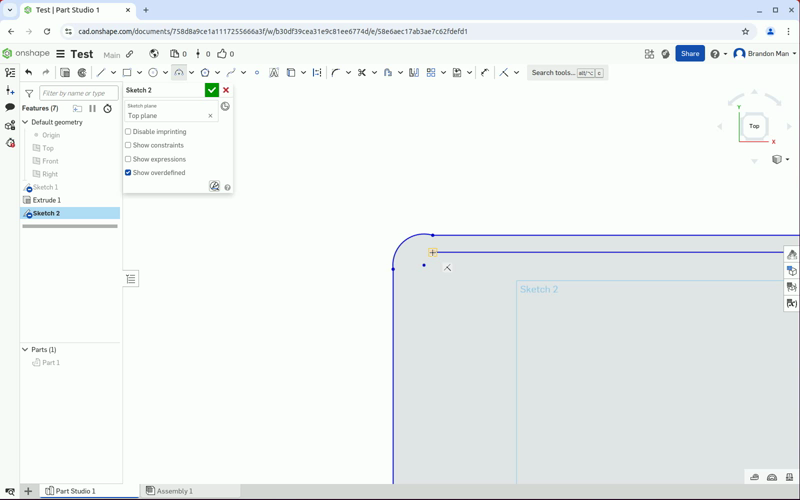
scroll(-6)
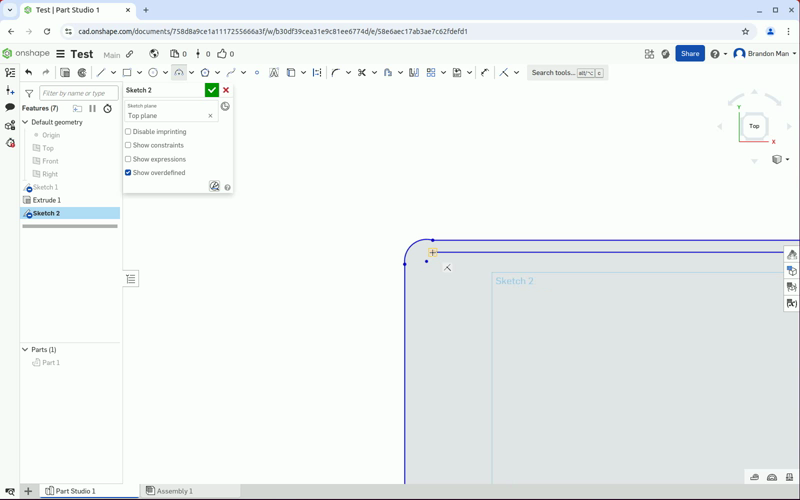
scroll(-6)
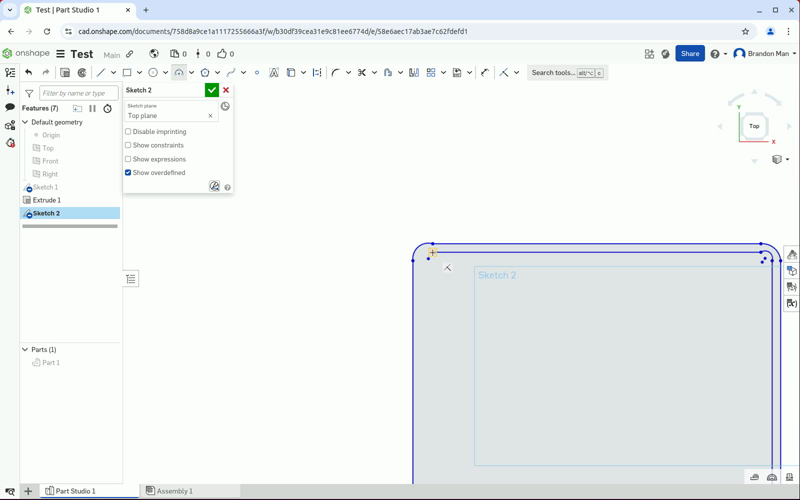
scroll(-6)
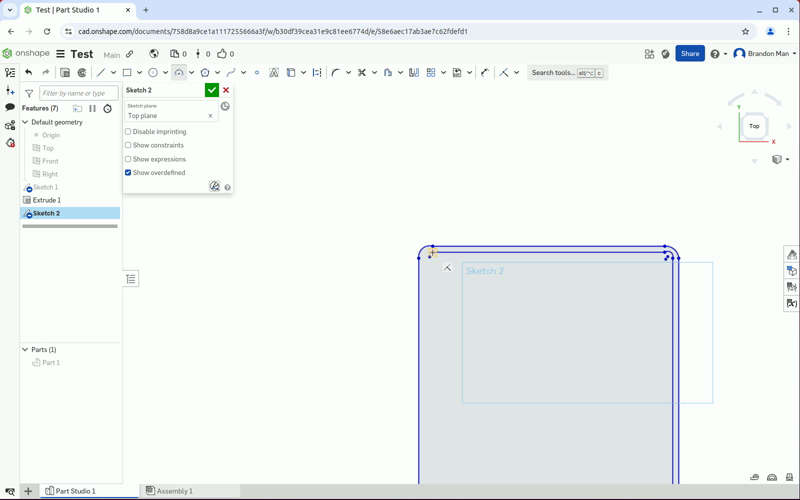
scroll(-6)
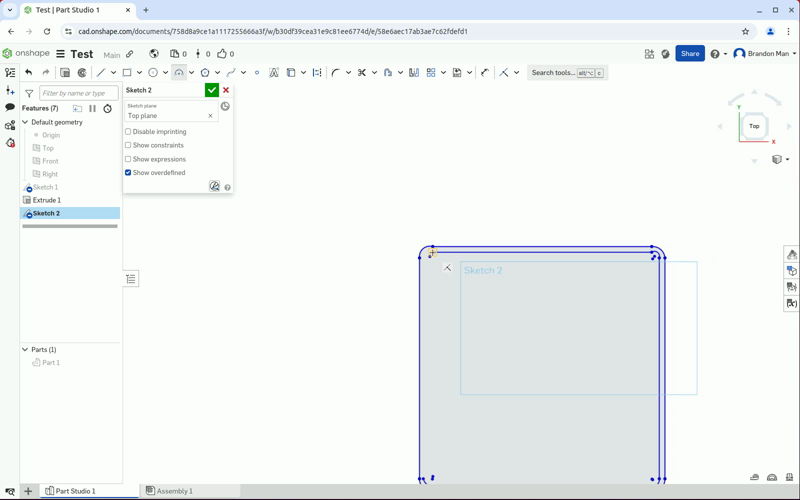
scroll(-6)
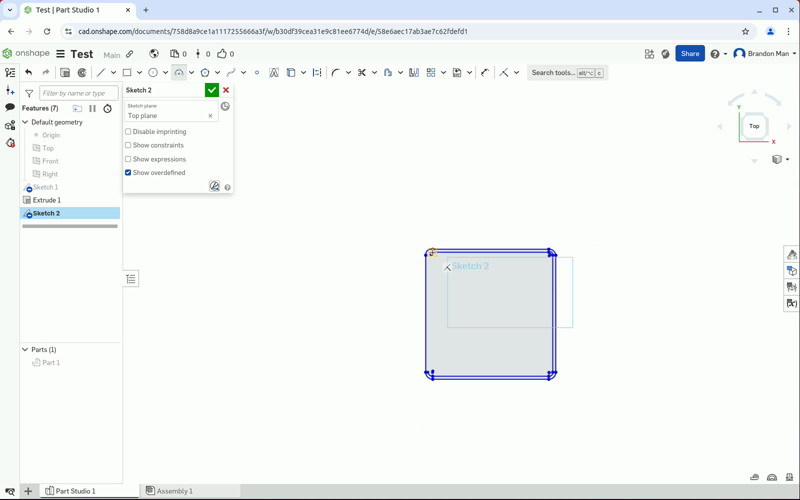
scroll(-6)
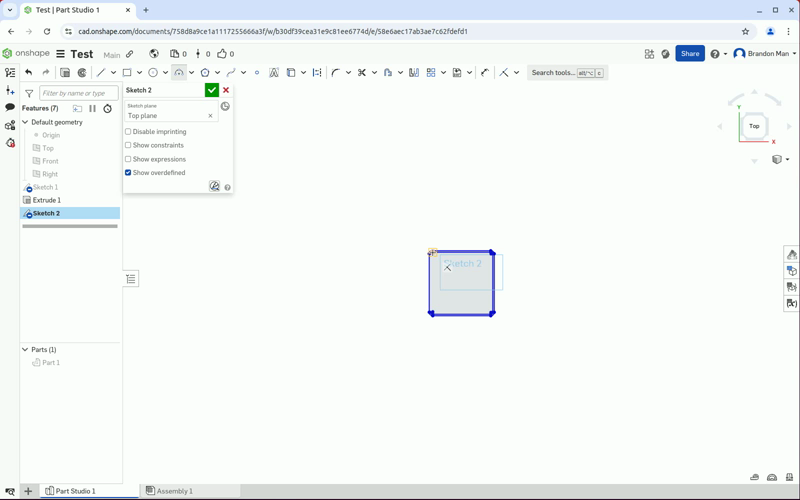
key_down(shift)
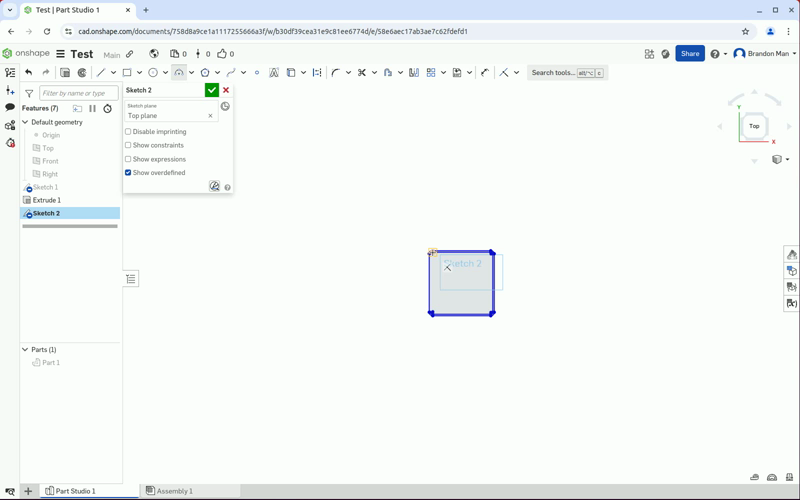
mouse_move(430, 253)
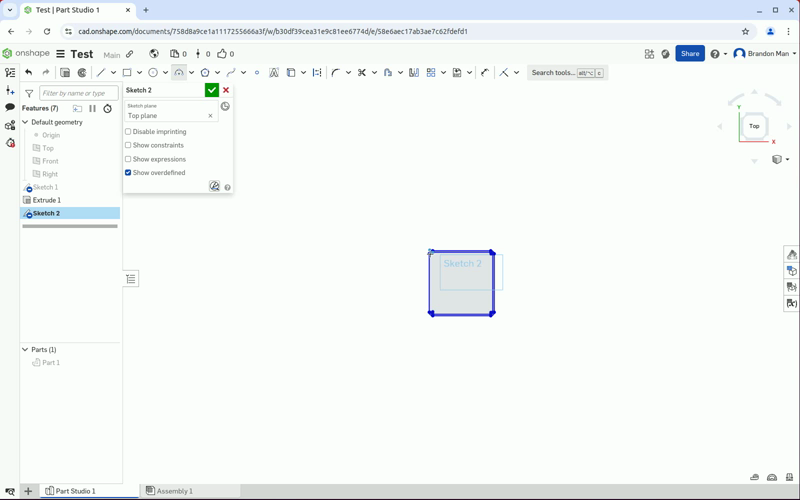
scroll(6)
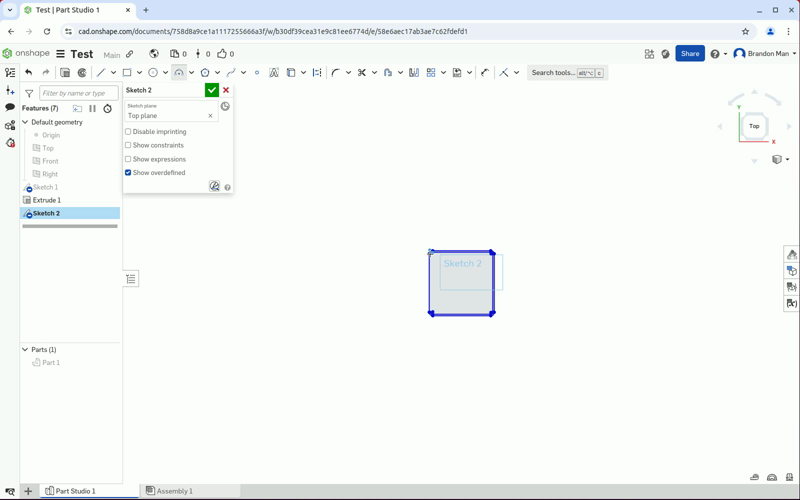
scroll(6)
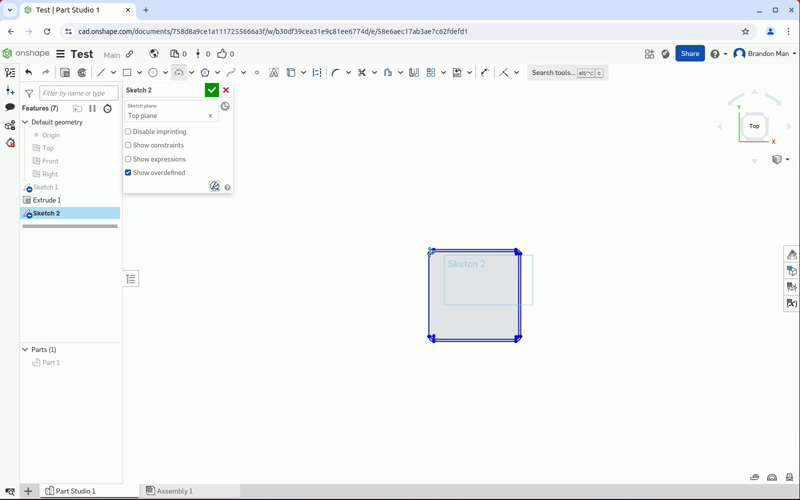
scroll(6)
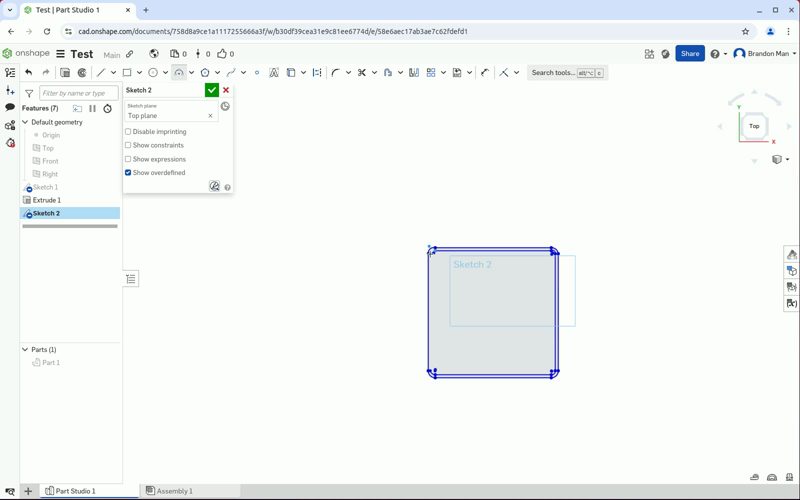
scroll(6)
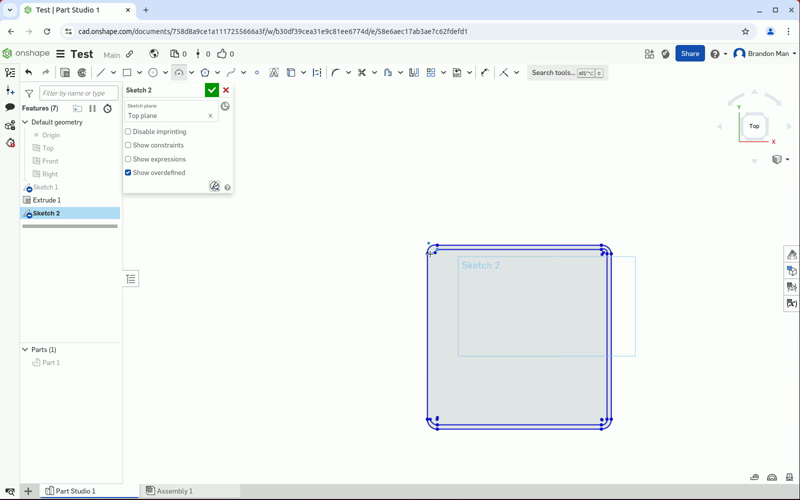
scroll(6)
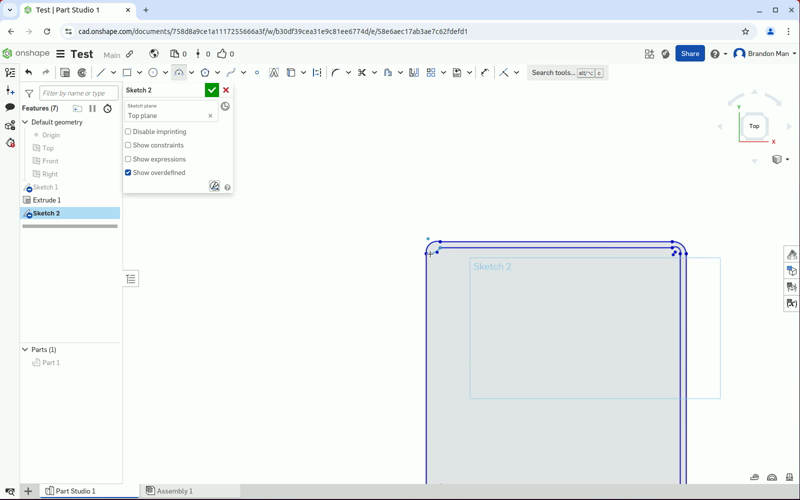
scroll(6)
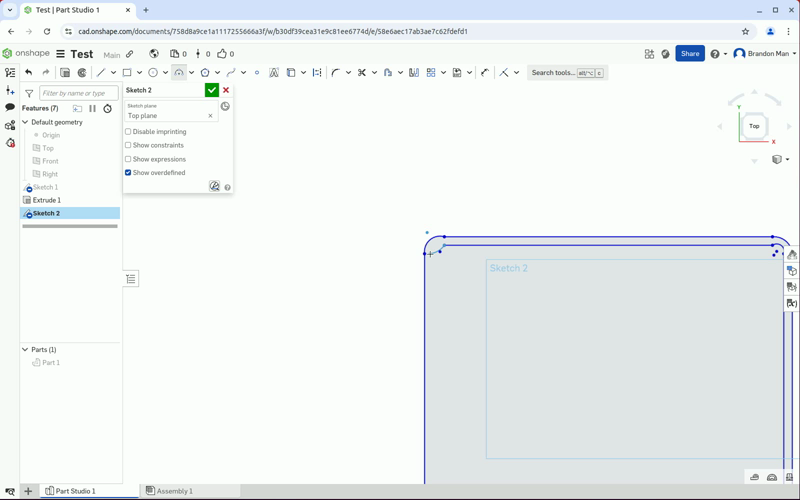
scroll(6)
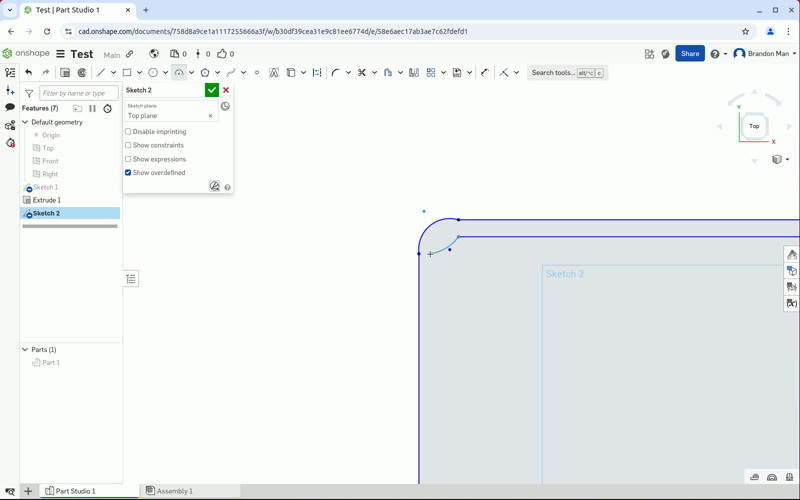
click(430, 253)
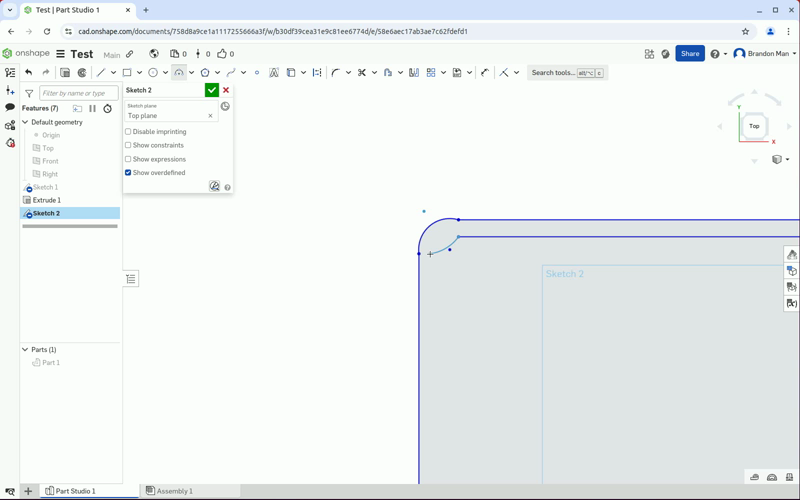
scroll(-6)
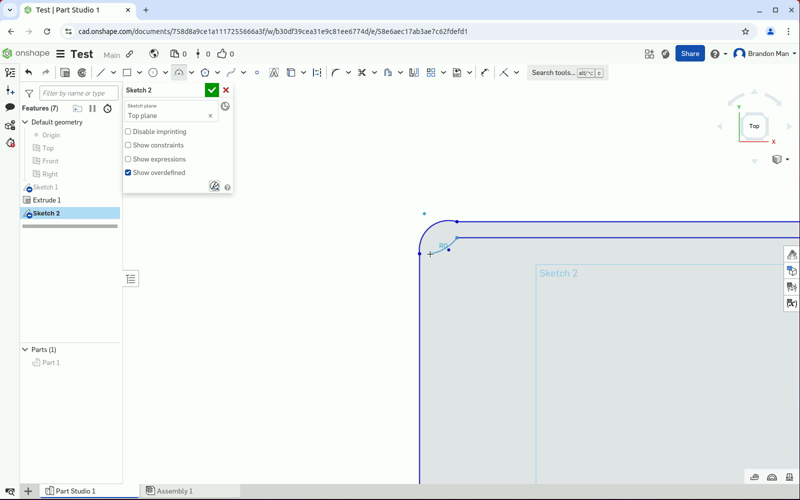
scroll(-6)
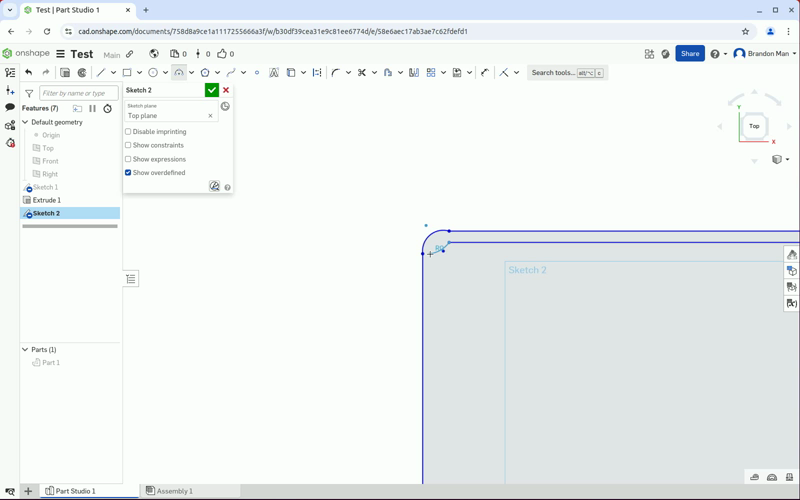
scroll(-6)
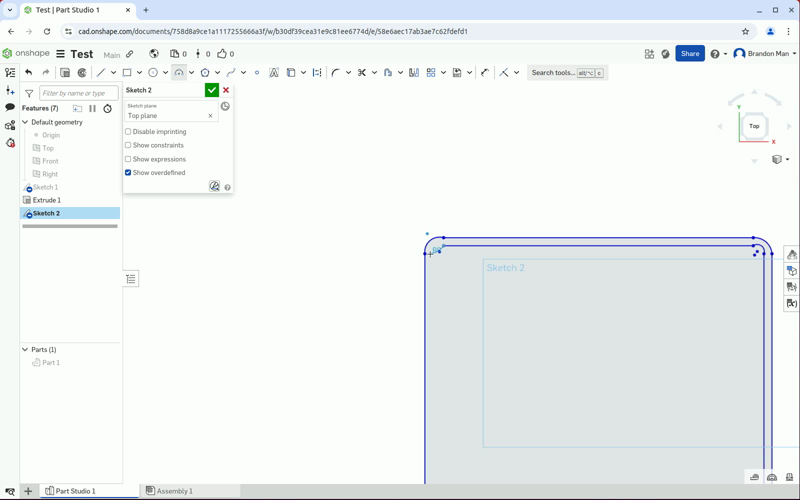
scroll(-6)
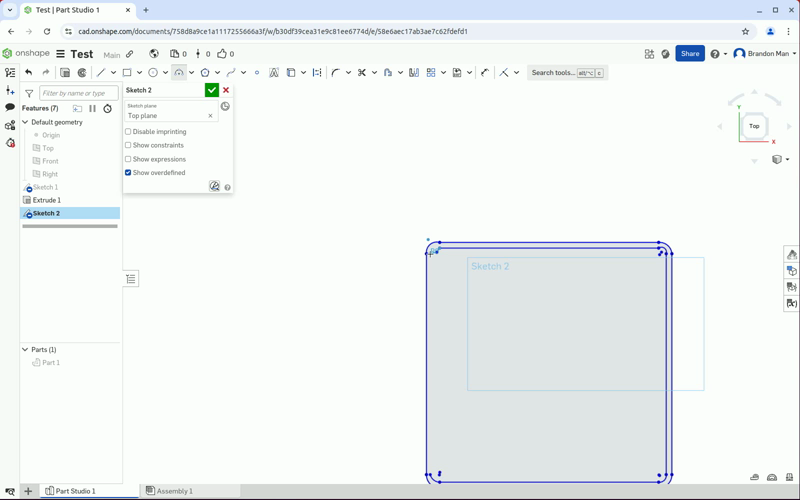
scroll(-6)
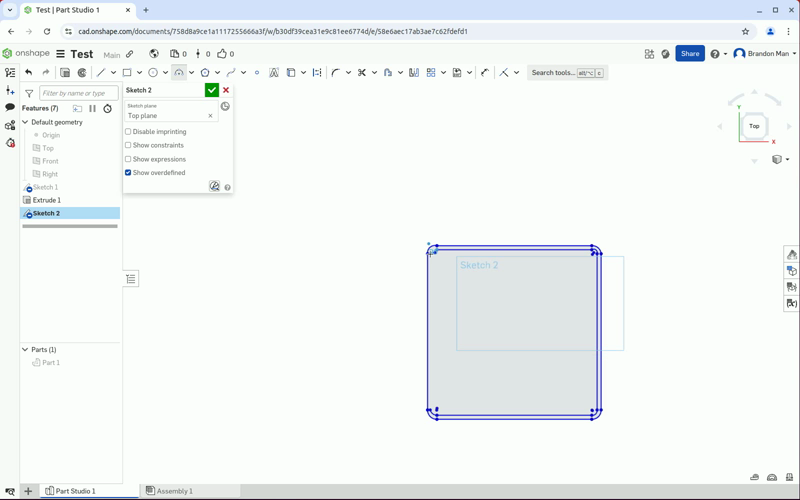
scroll(-6)
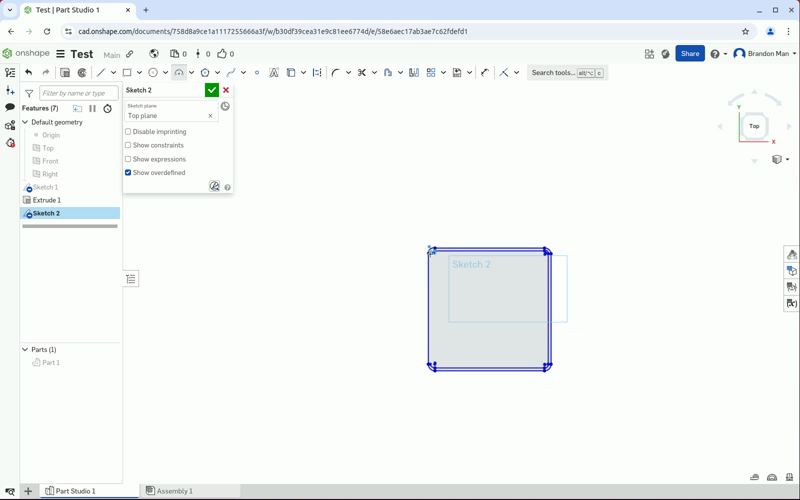
scroll(-6)
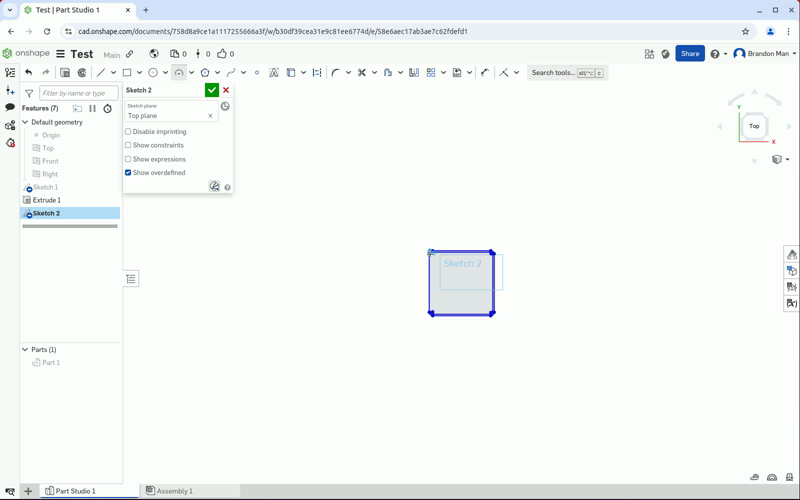
mouse_move(431, 252)
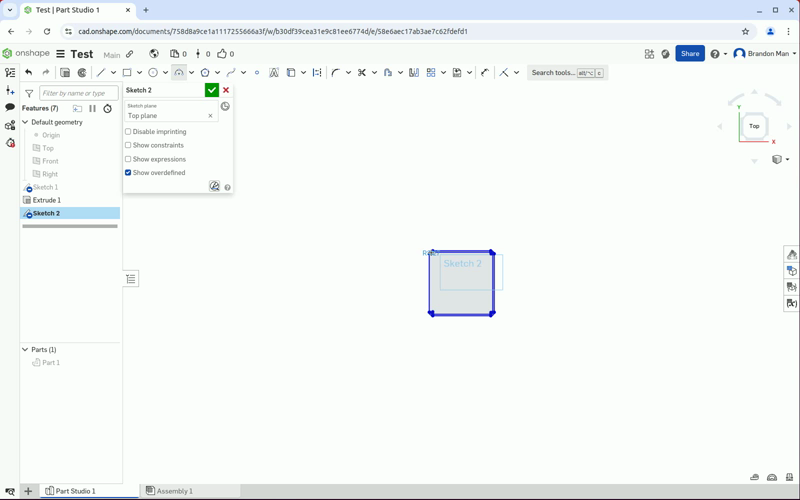
scroll(6)
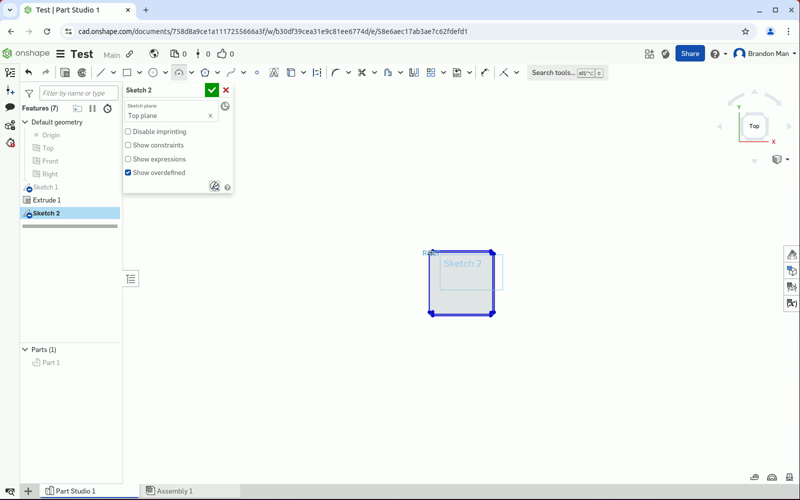
scroll(6)
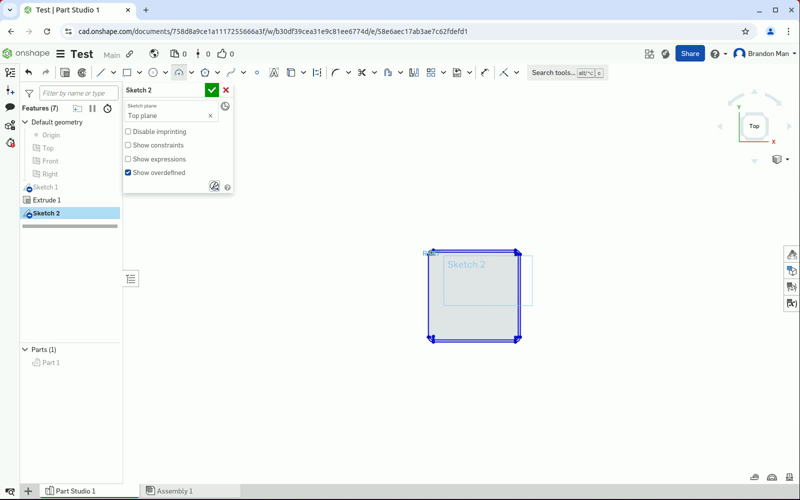
scroll(6)
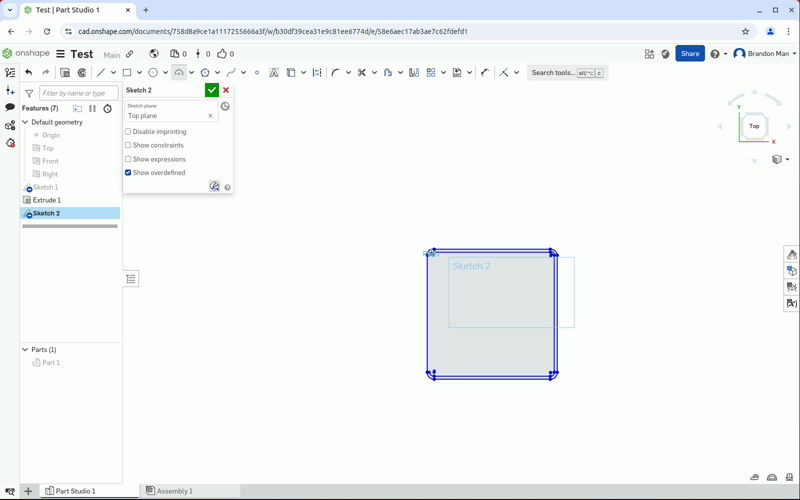
scroll(6)
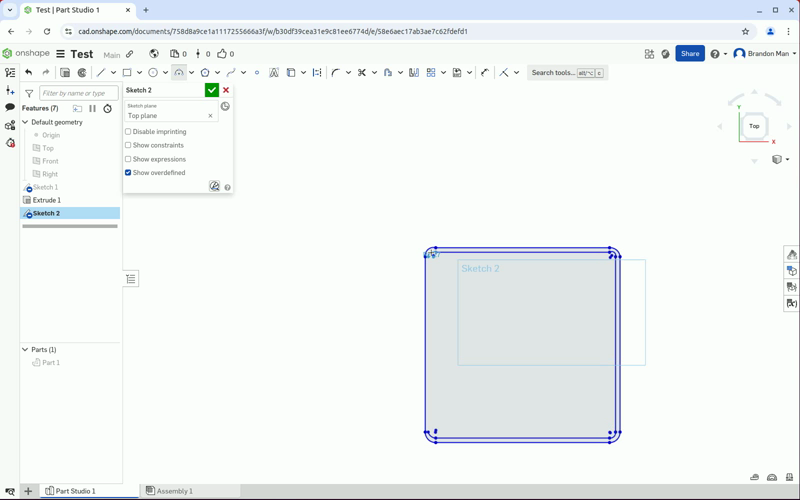
scroll(6)
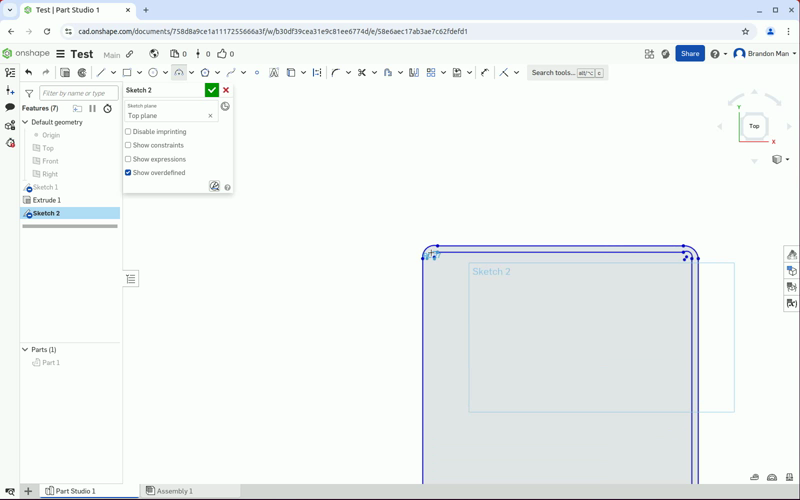
scroll(6)
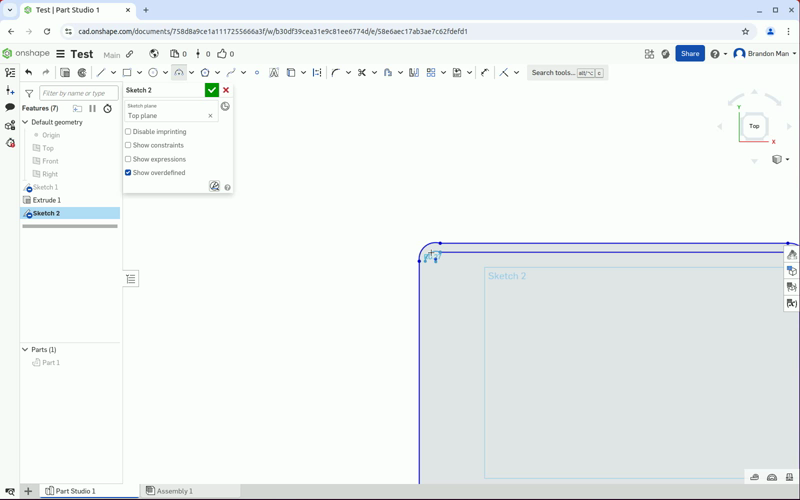
scroll(6)
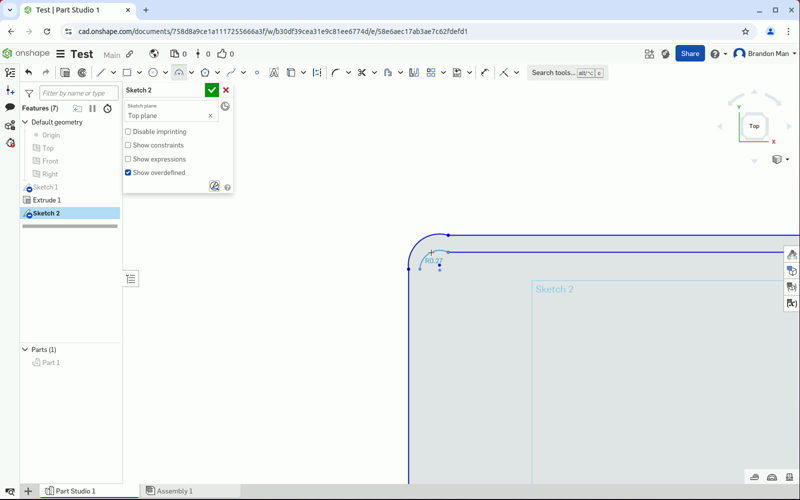
click(431, 252)
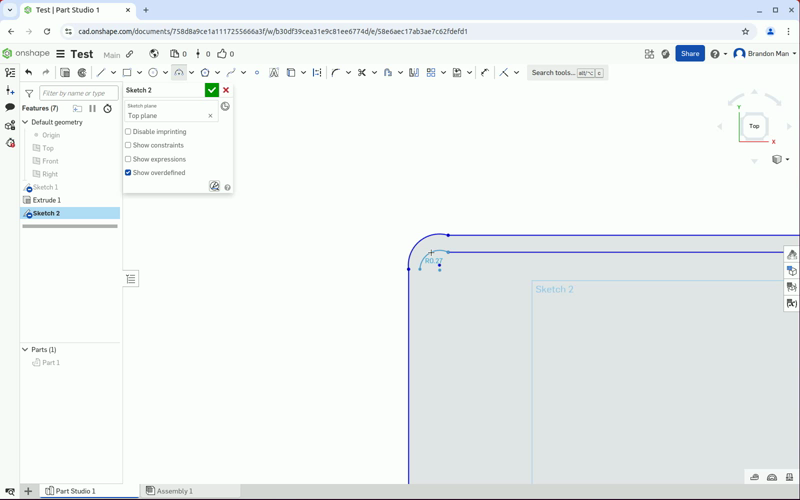
scroll(-6)
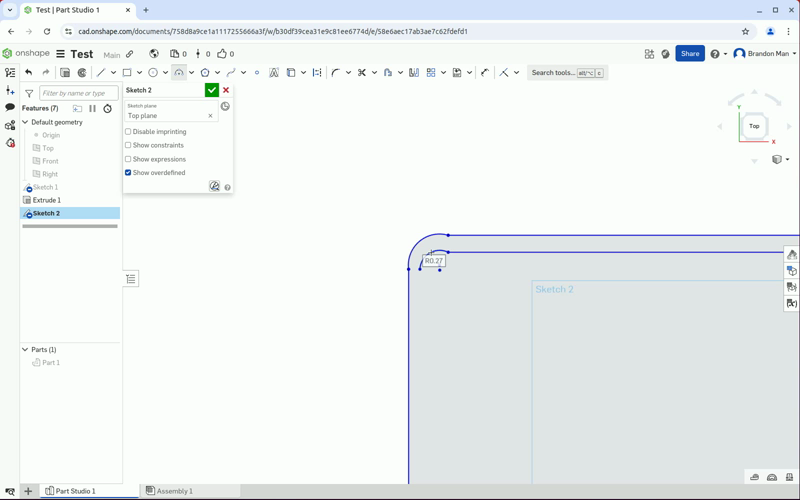
scroll(-6)
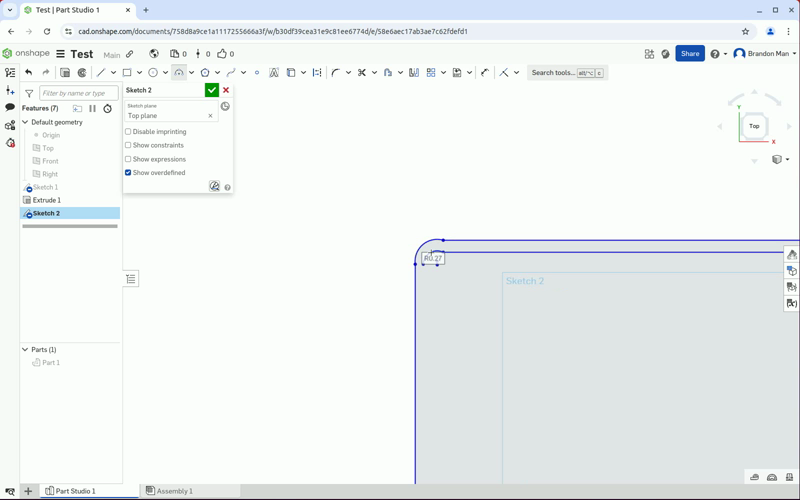
scroll(-6)
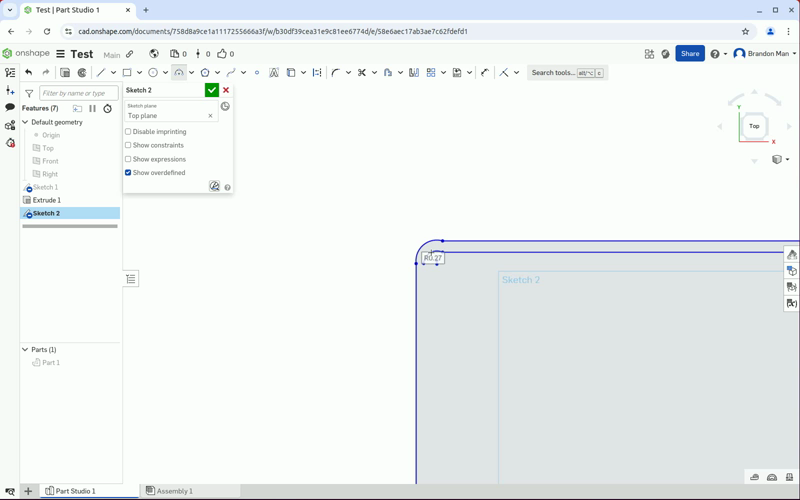
scroll(-6)
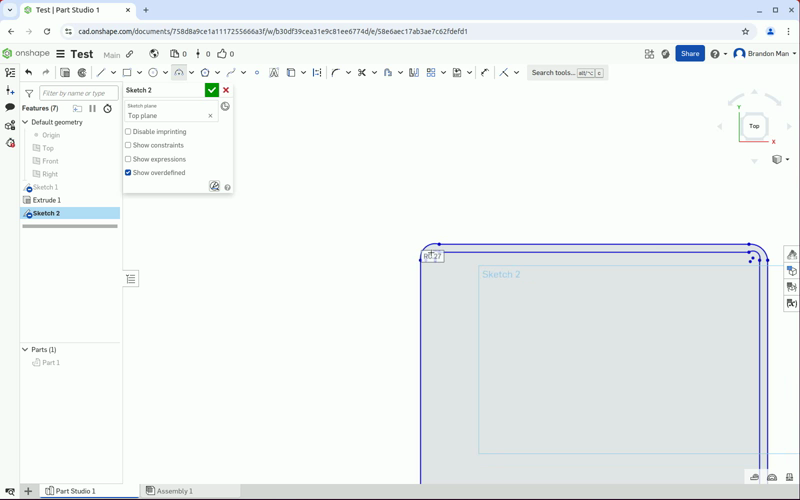
scroll(-6)
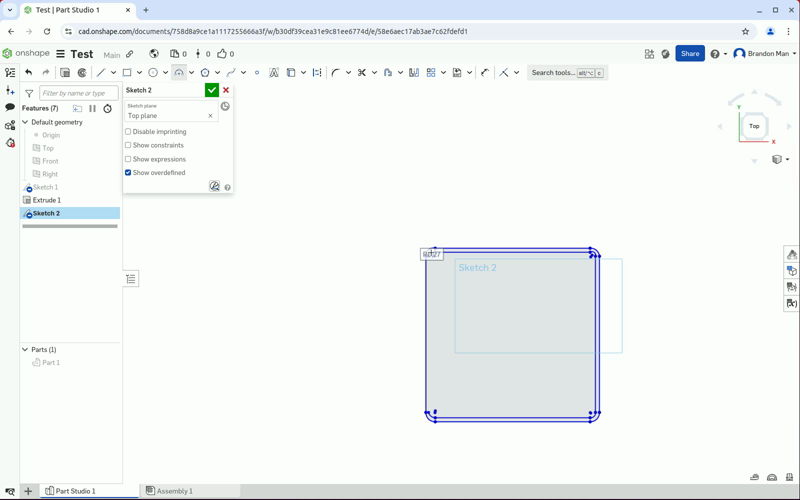
scroll(-6)
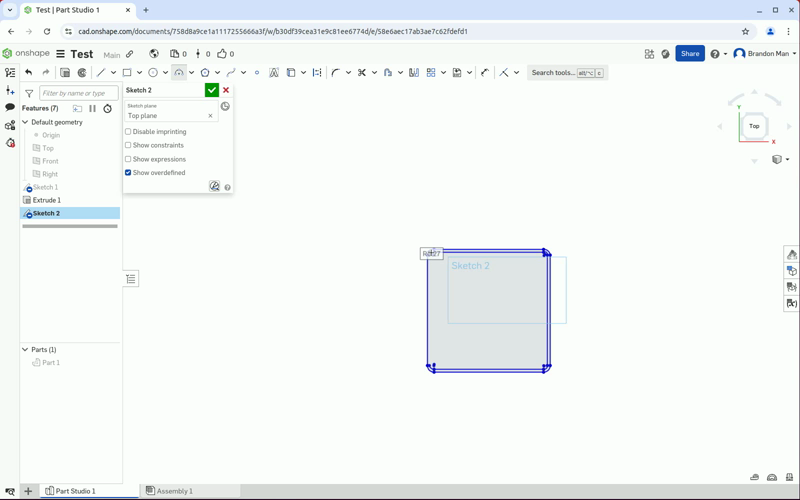
scroll(-6)
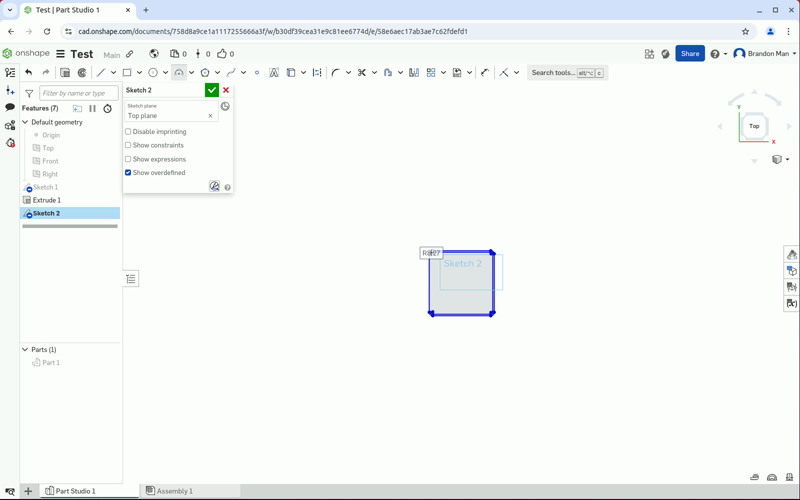
key_up(shift)
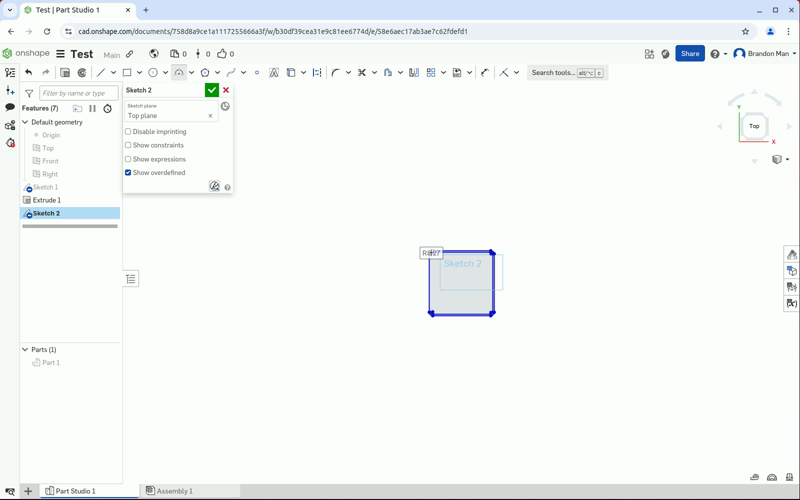
key(esc)
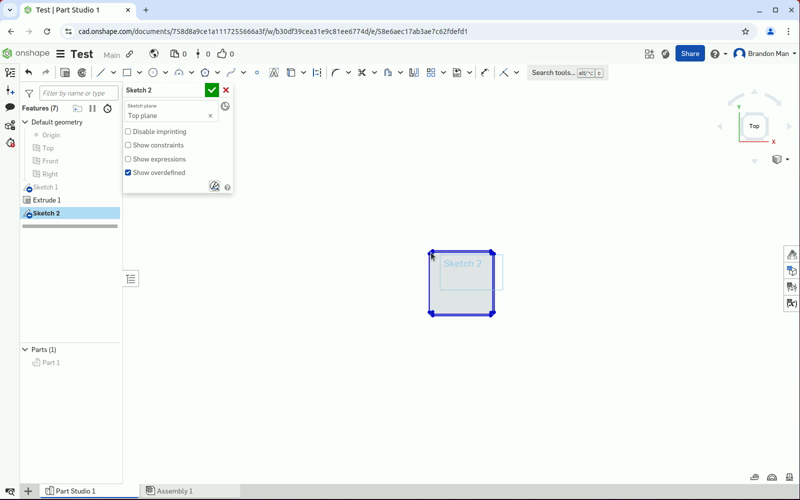
key(l)
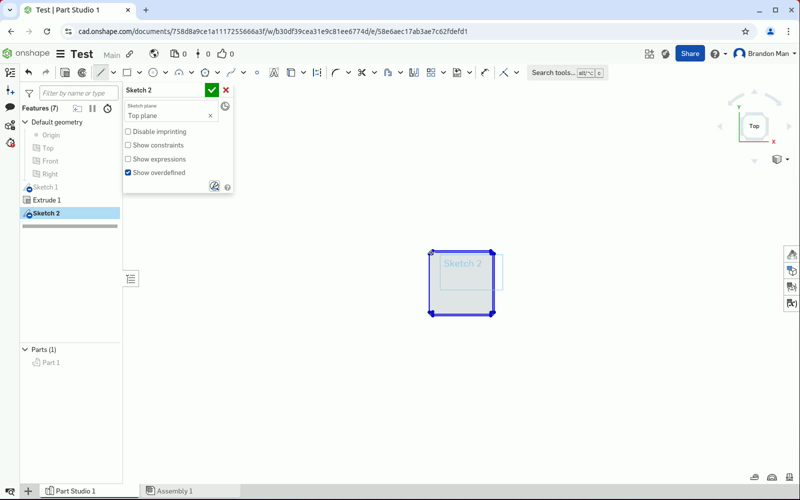
mouse_move(430, 253)
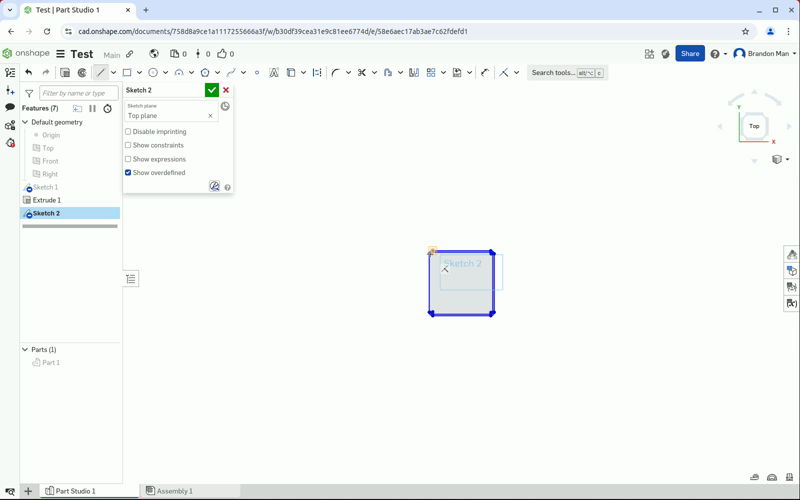
scroll(6)
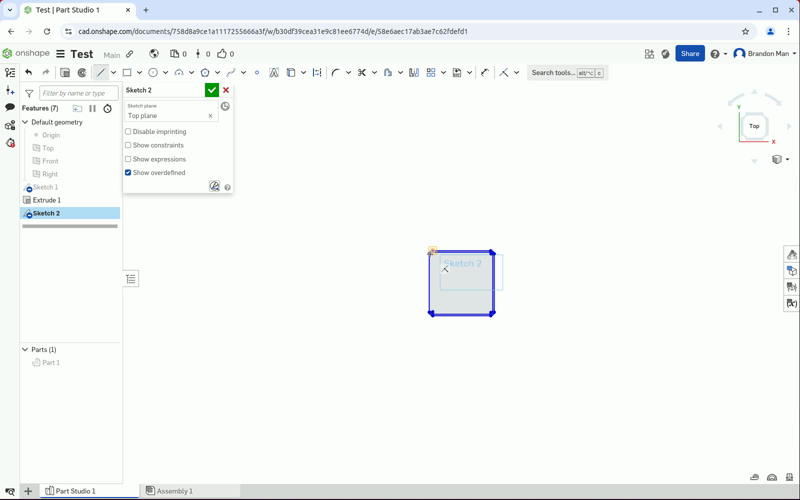
scroll(6)
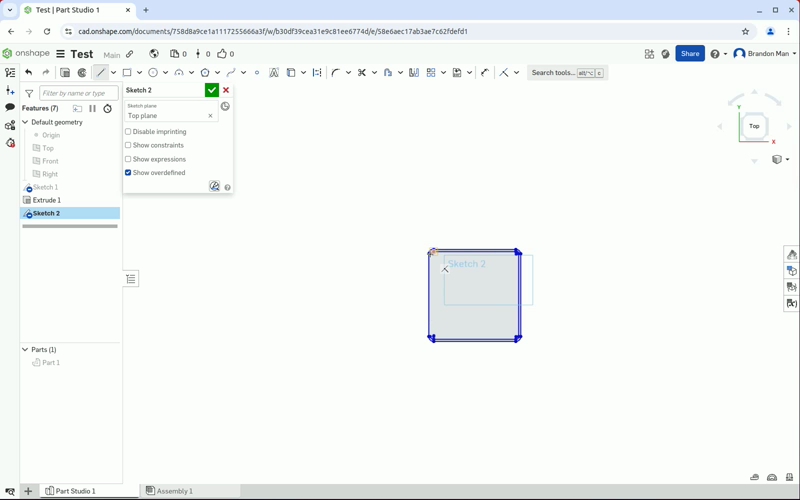
scroll(6)
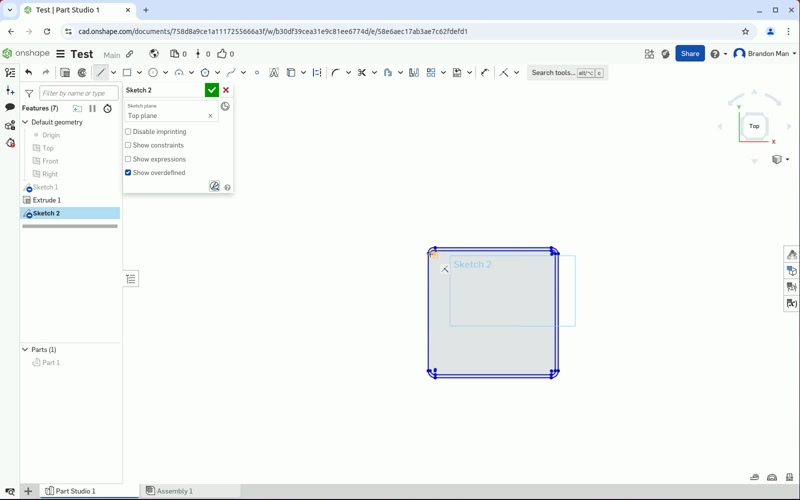
scroll(6)
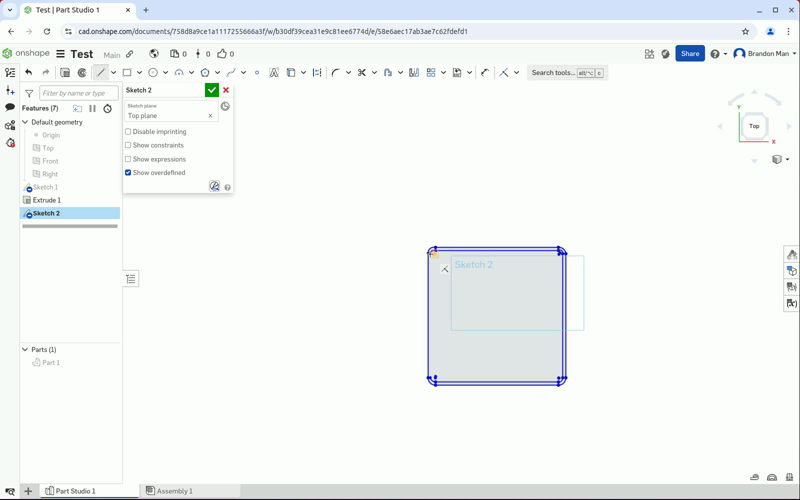
scroll(6)
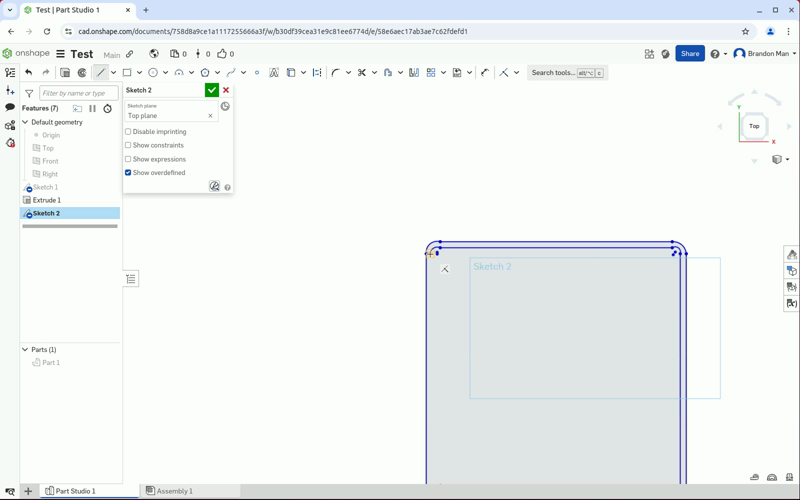
scroll(6)
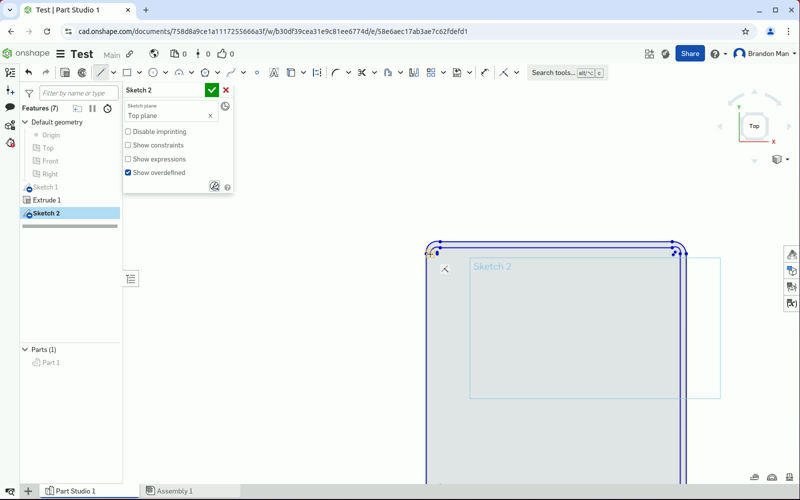
scroll(6)
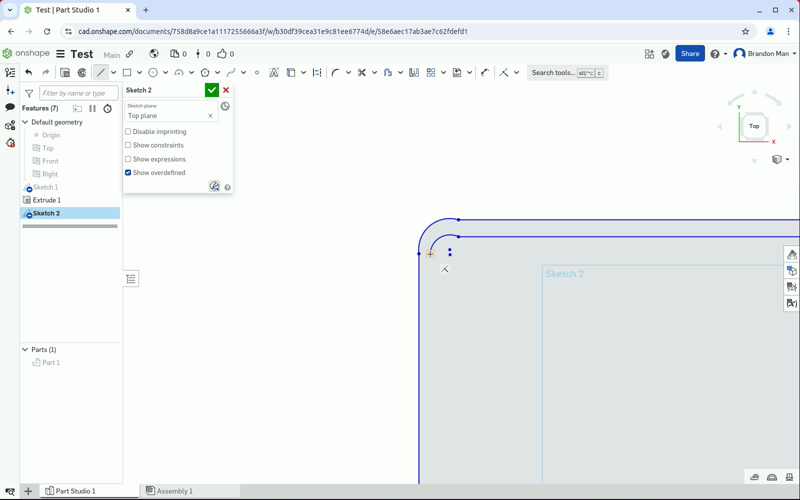
click(430, 253)
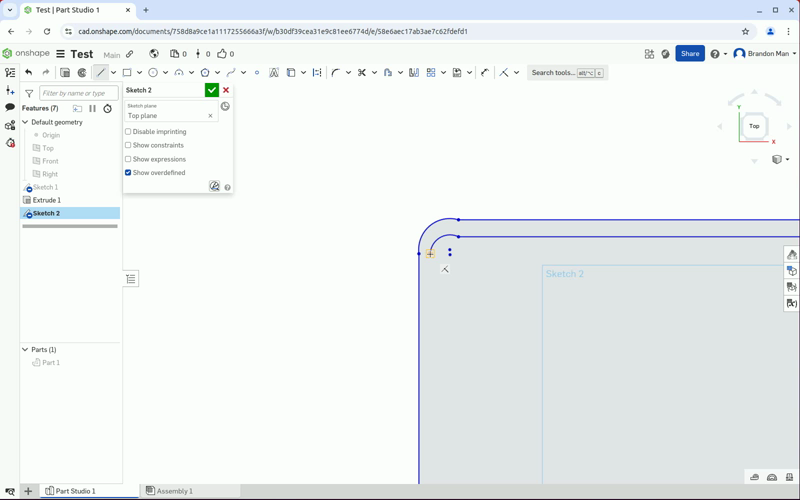
scroll(-6)
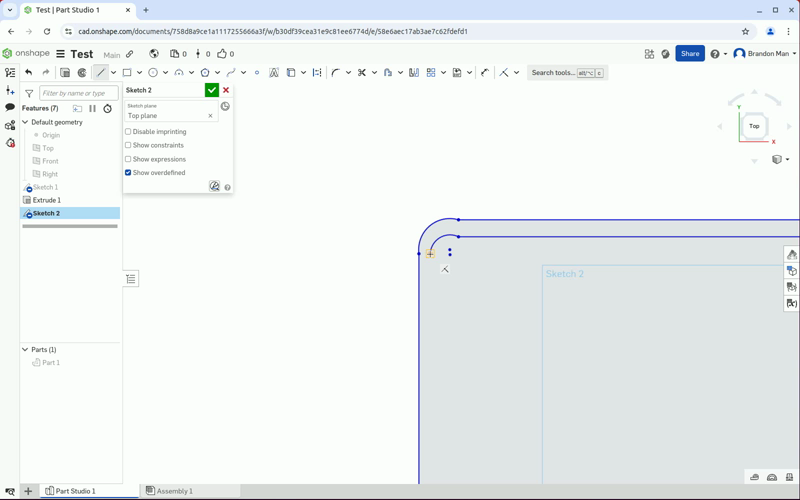
scroll(-6)
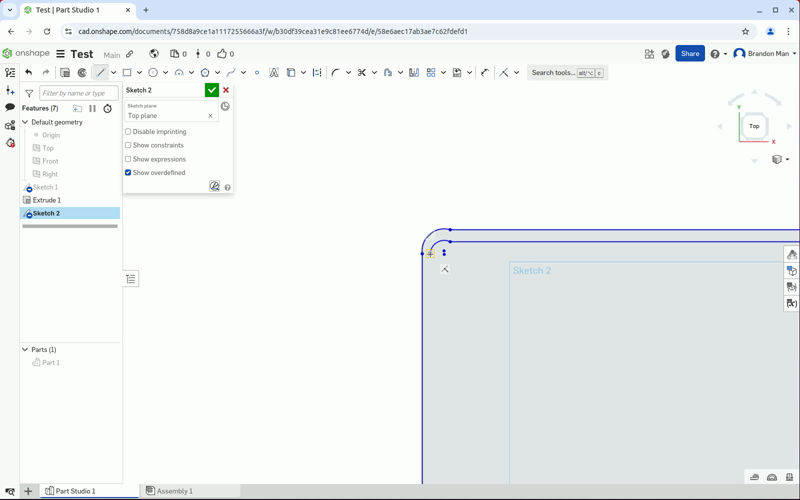
scroll(-6)
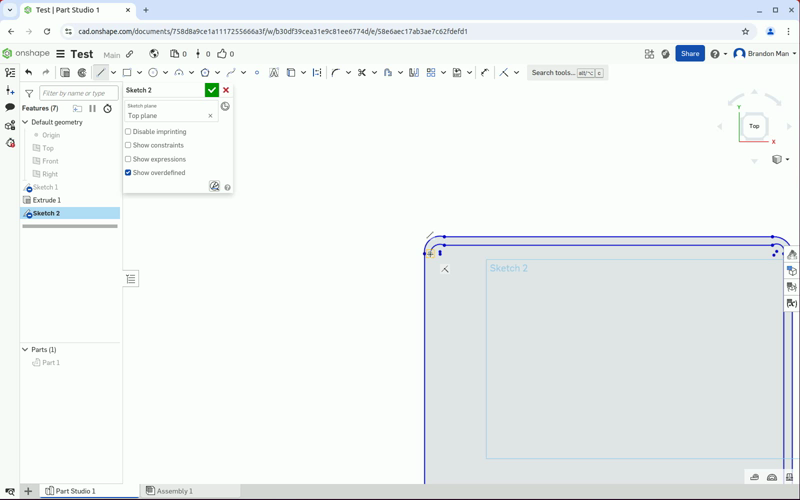
scroll(-6)
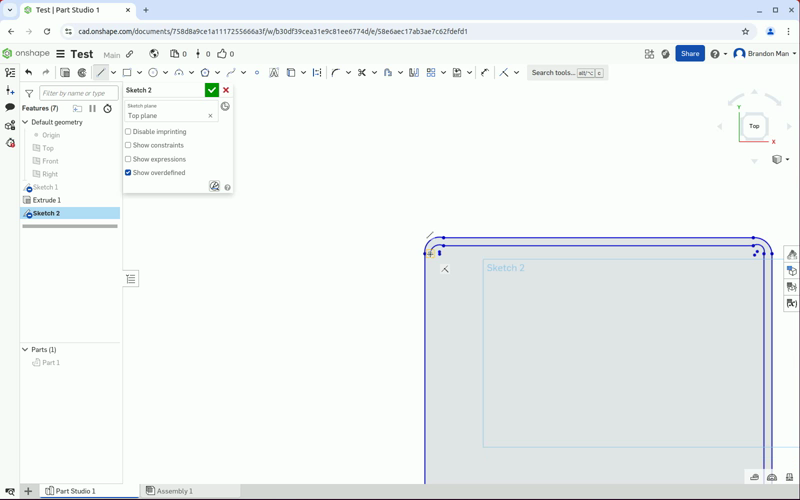
scroll(-6)
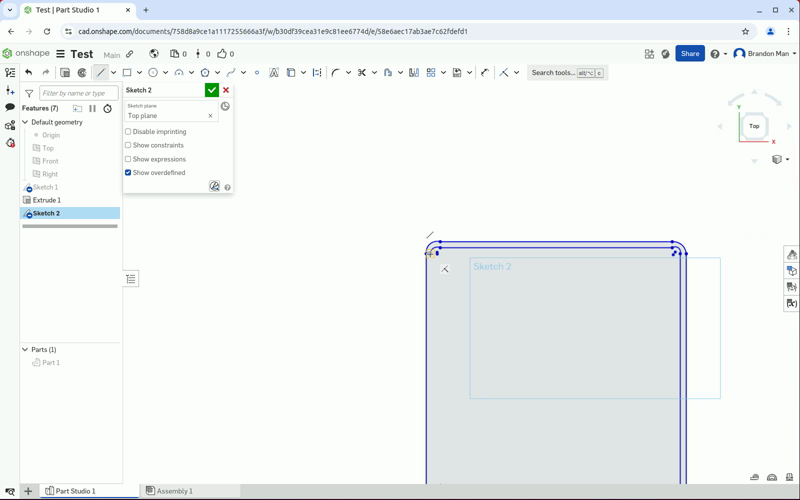
scroll(-6)
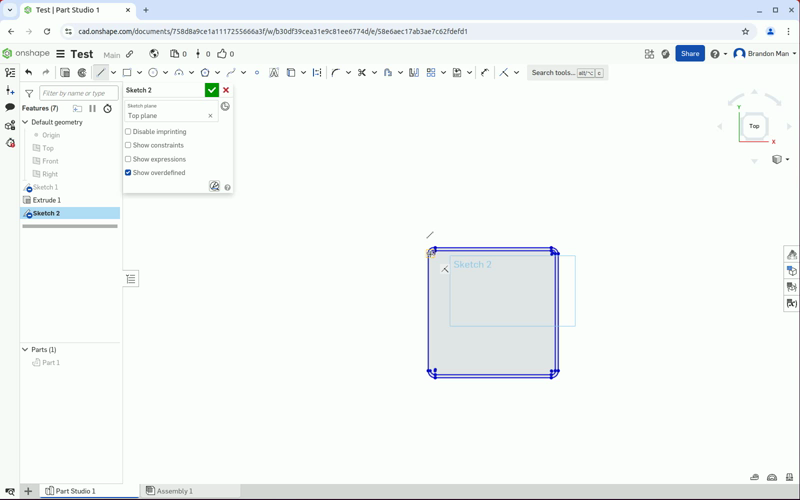
scroll(-6)
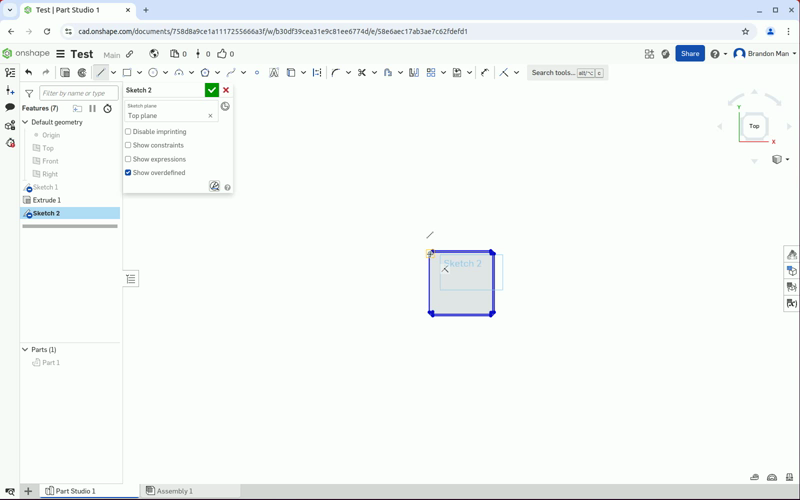
mouse_move(460, 253)
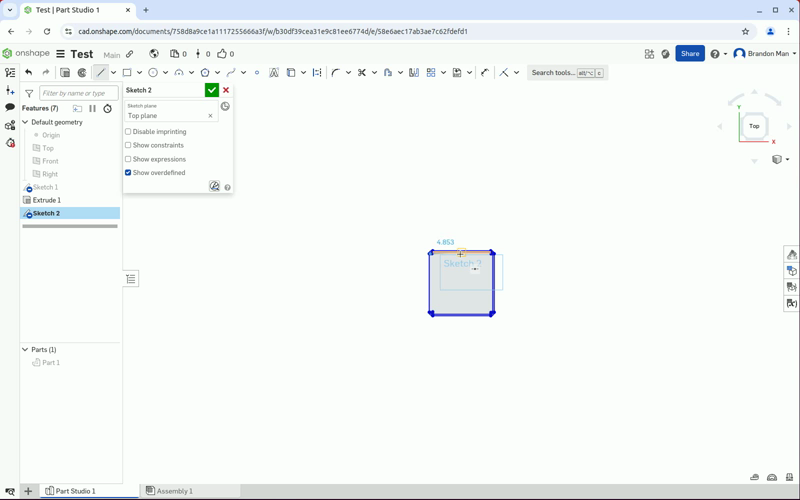
key_down(shift)
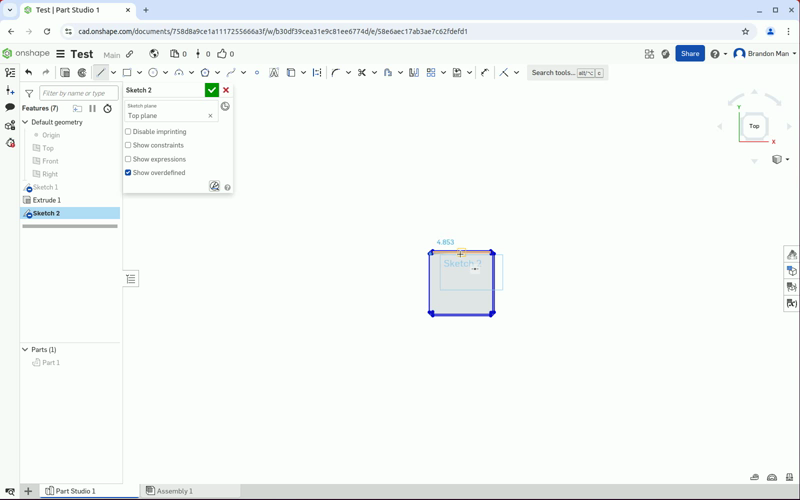
mouse_move(430, 312)
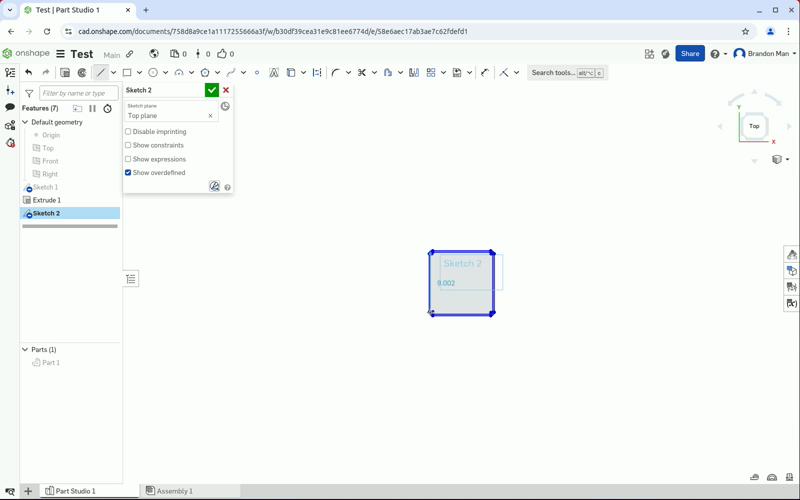
scroll(6)
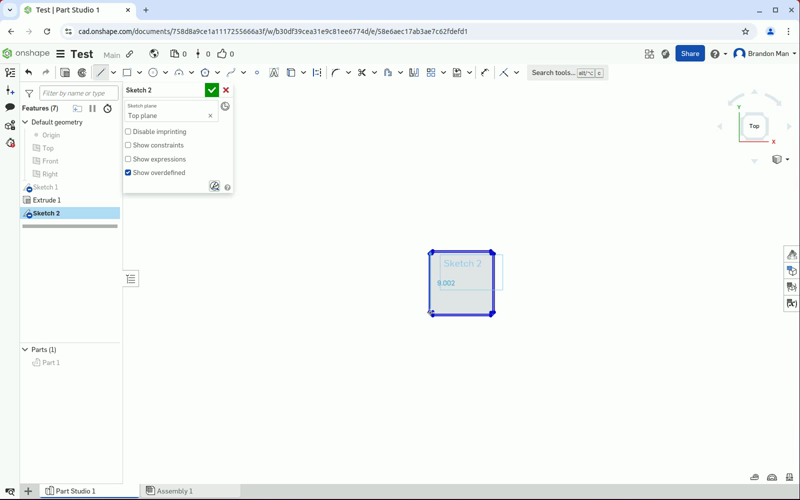
scroll(6)
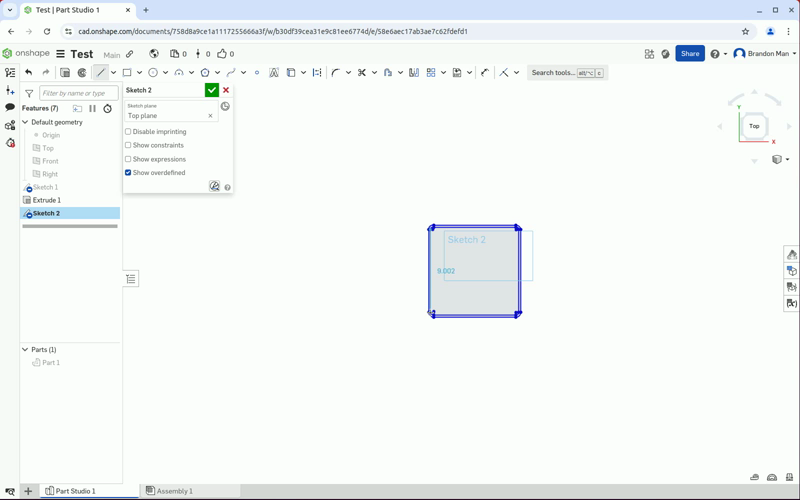
scroll(6)
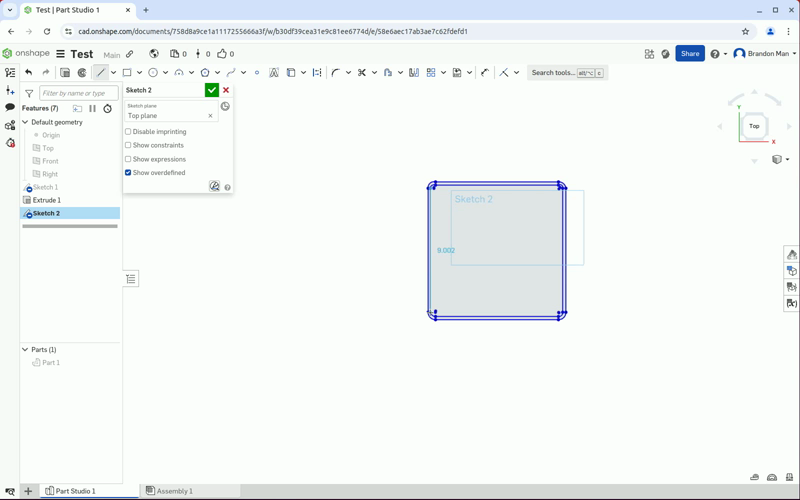
scroll(6)
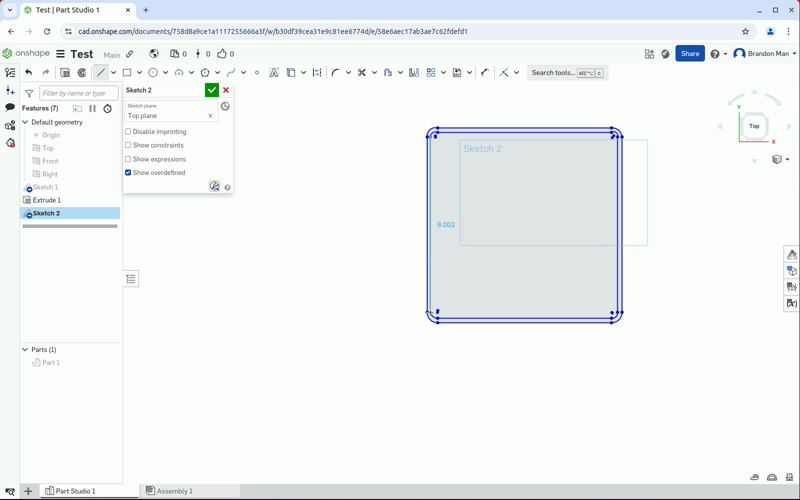
scroll(6)
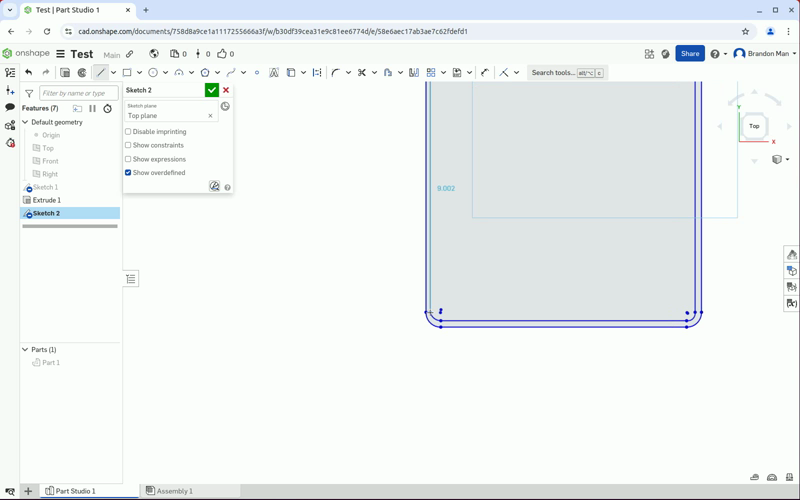
scroll(6)
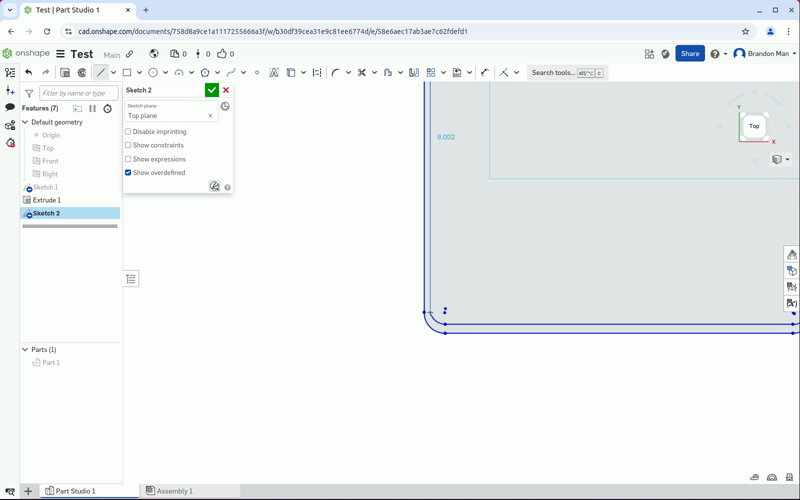
scroll(6)
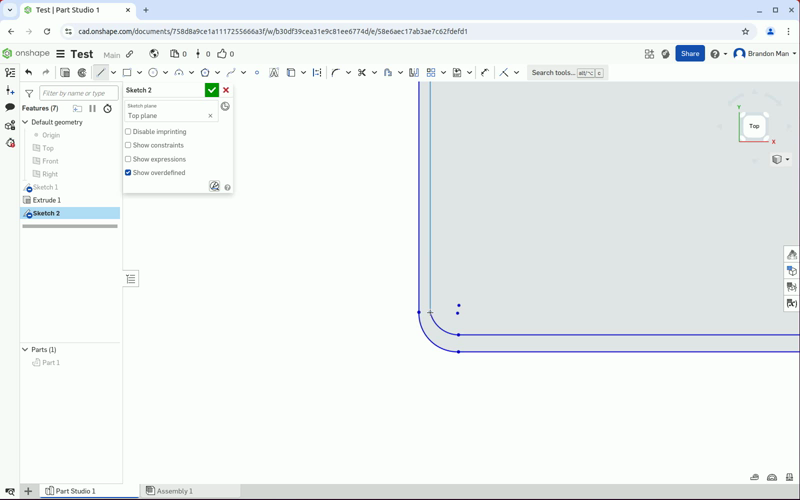
key_up(shift)
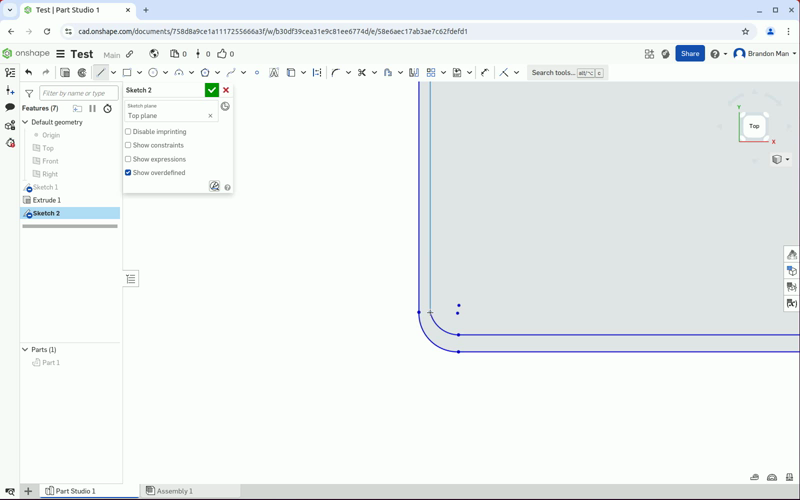
click(430, 312)
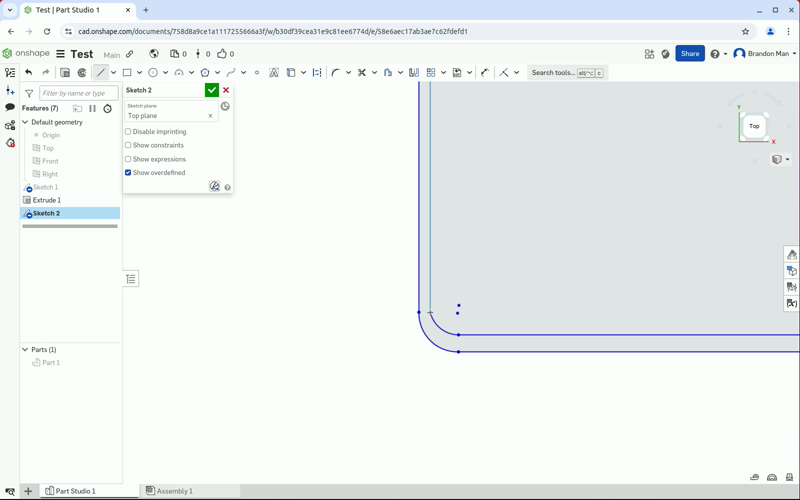
scroll(-6)
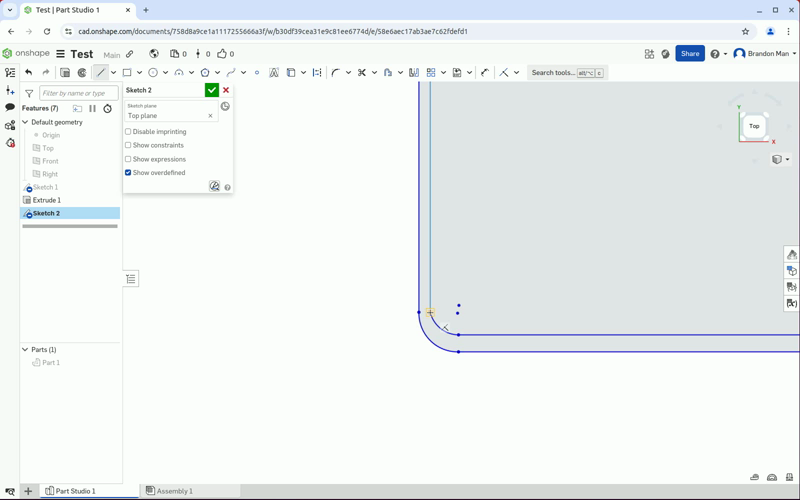
scroll(-6)
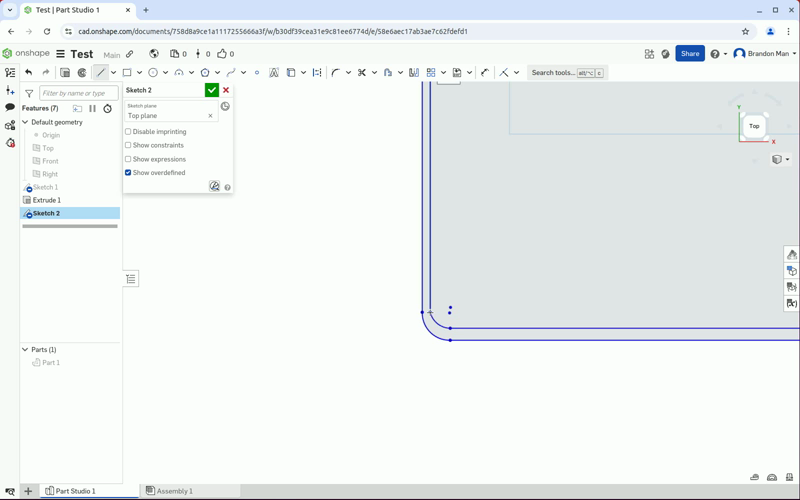
scroll(-6)
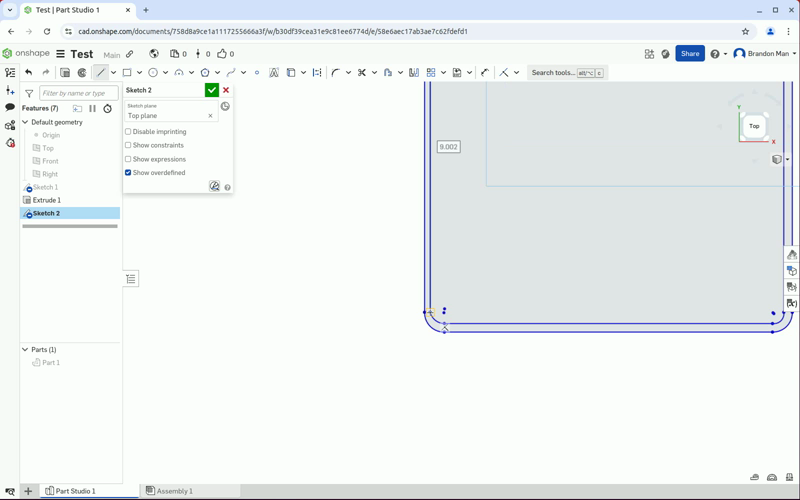
scroll(-6)
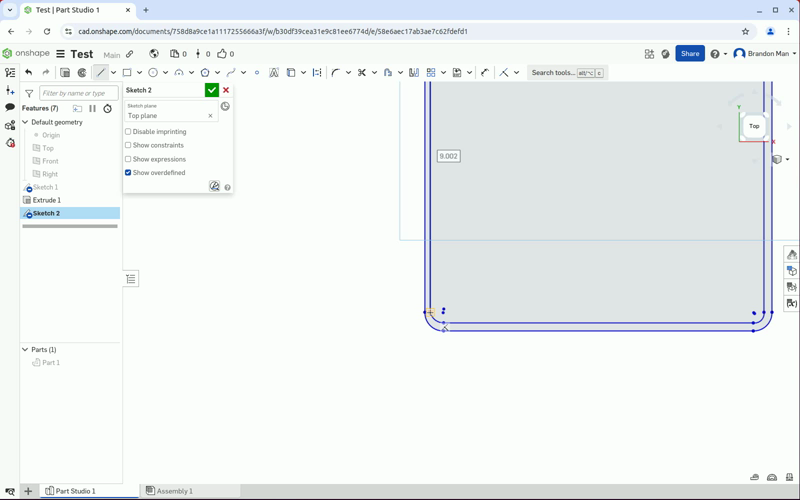
scroll(-6)
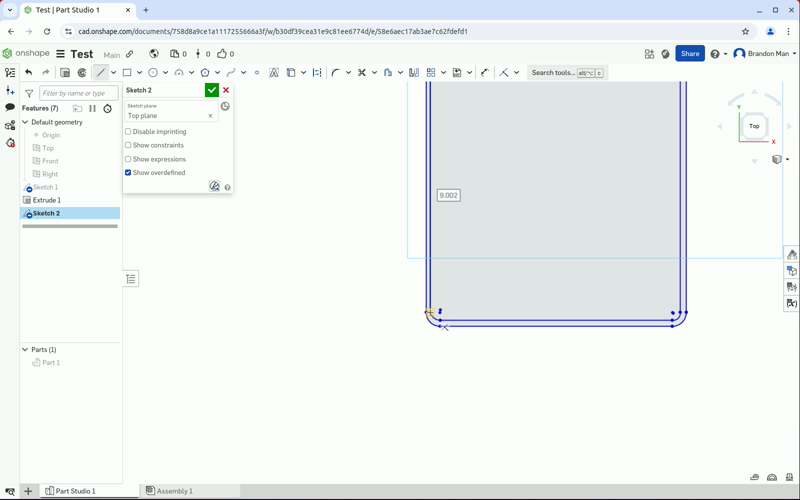
scroll(-6)
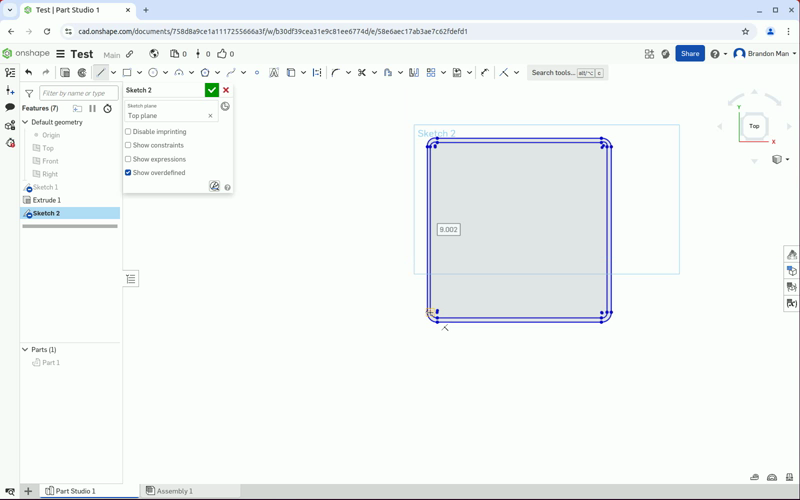
scroll(-6)
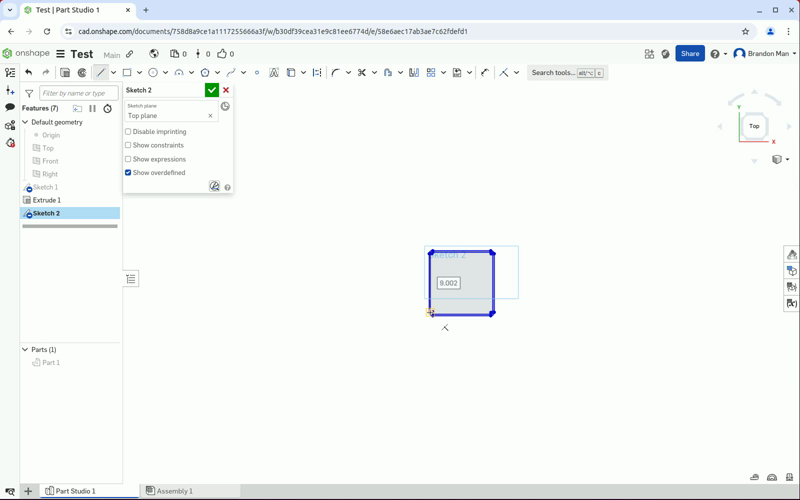
key(esc)
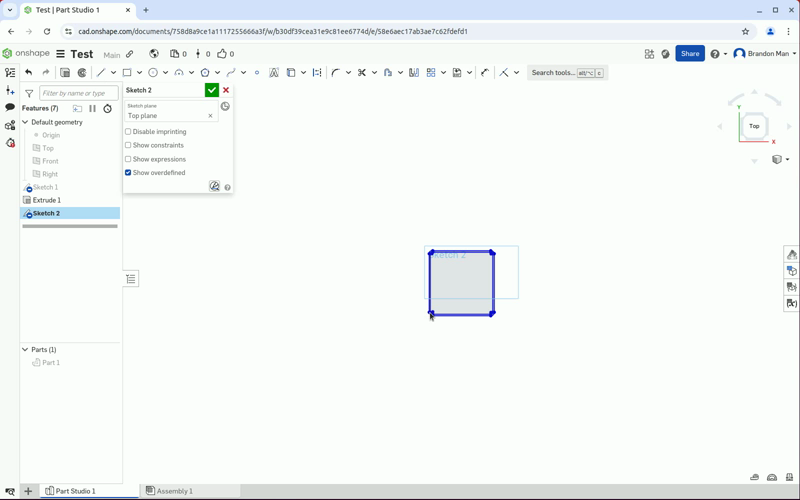
mouse_move(476, 314)
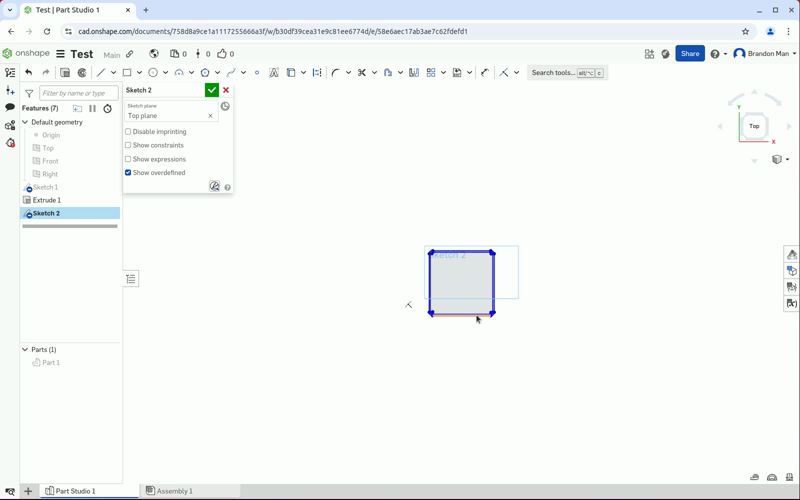
scroll(6)
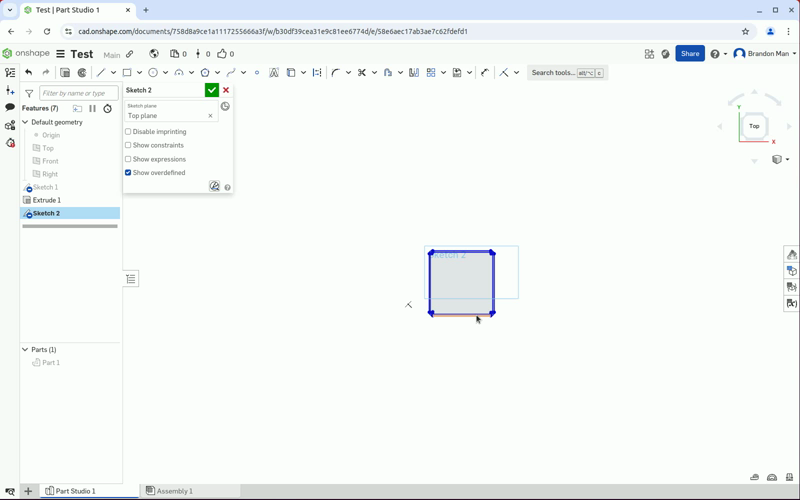
scroll(6)
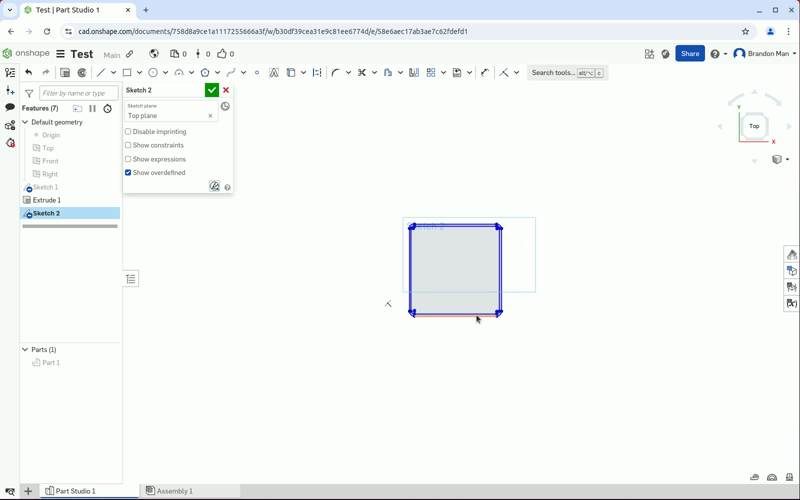
scroll(6)
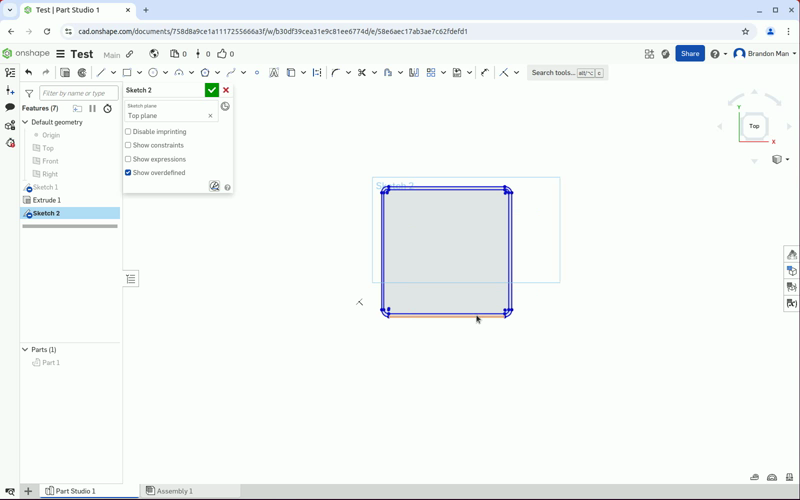
scroll(6)
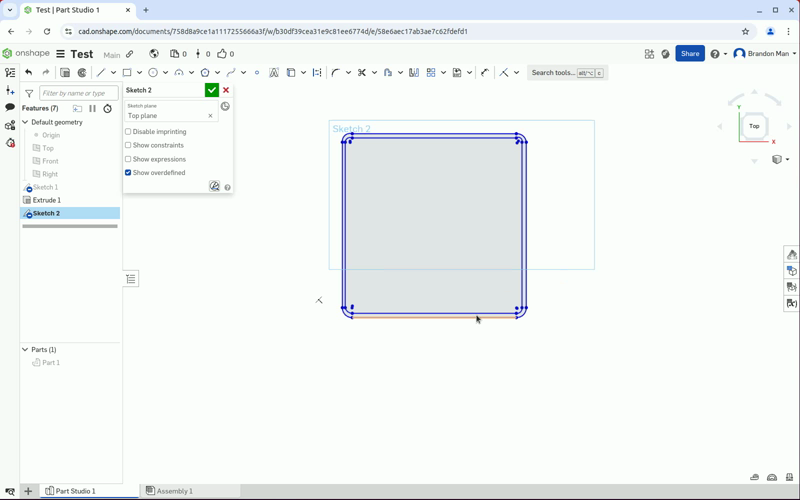
scroll(6)
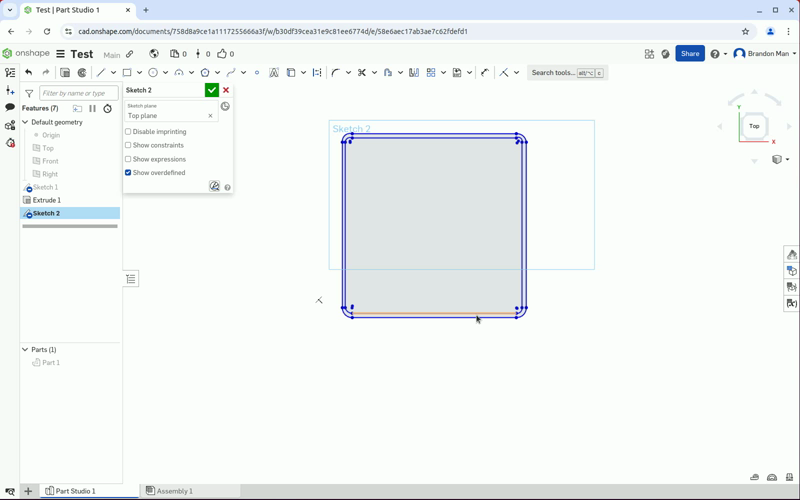
scroll(6)
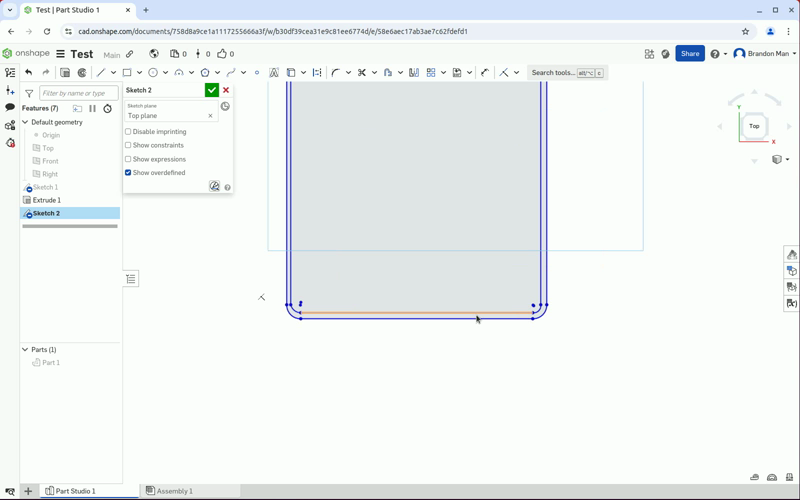
scroll(6)
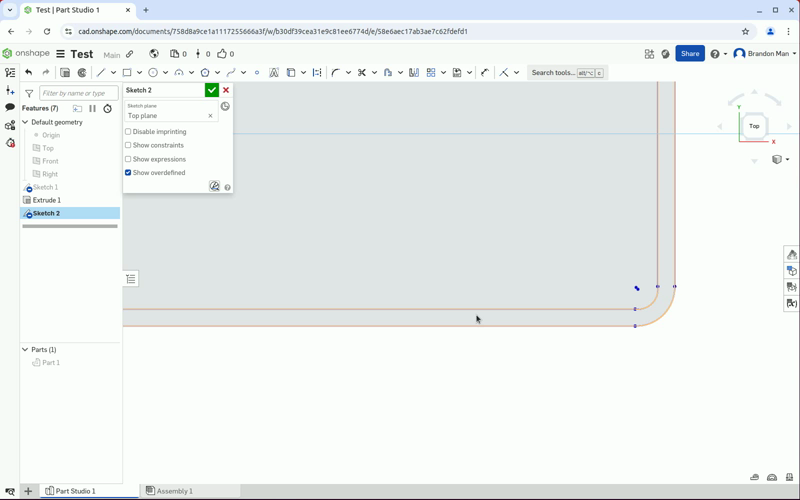
click(476, 314)
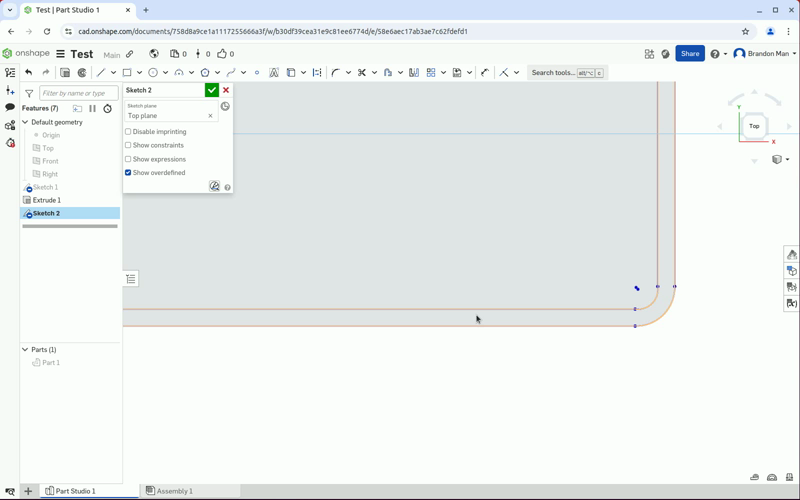
scroll(-6)
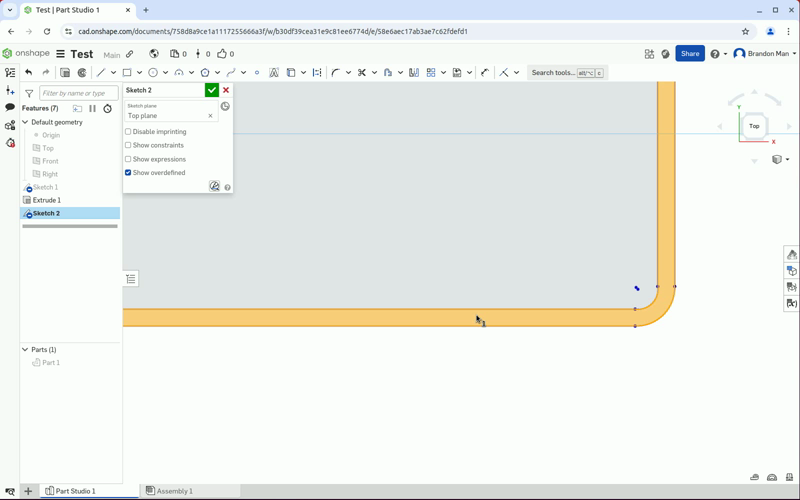
scroll(-6)
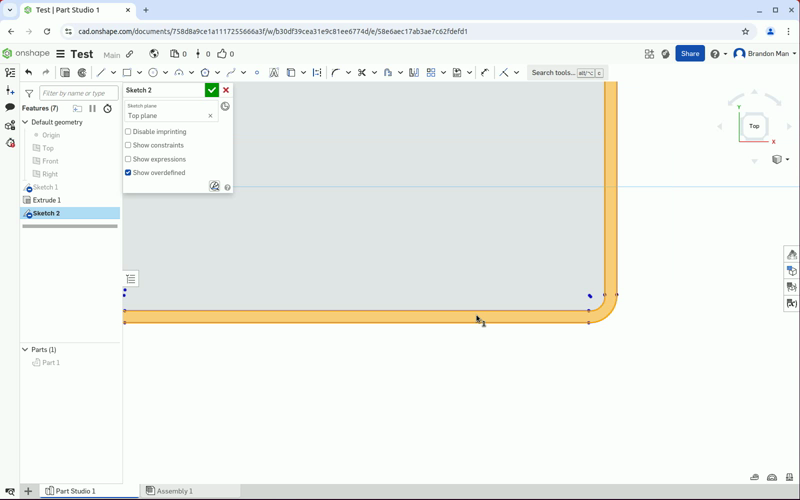
scroll(-6)
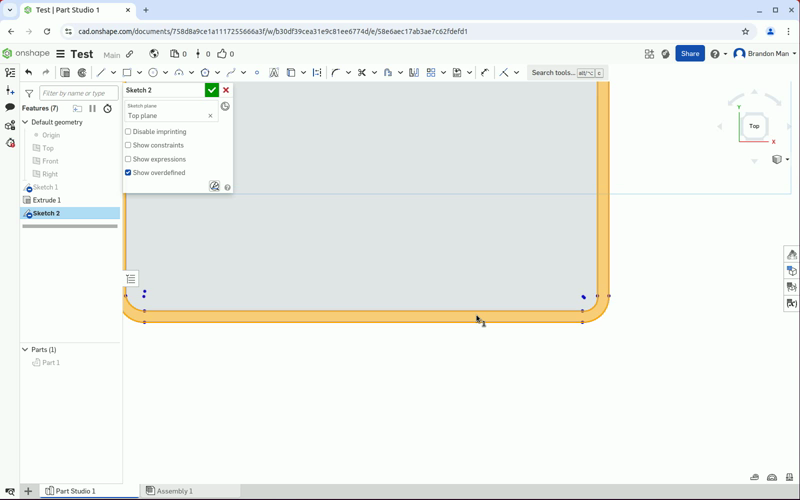
scroll(-6)
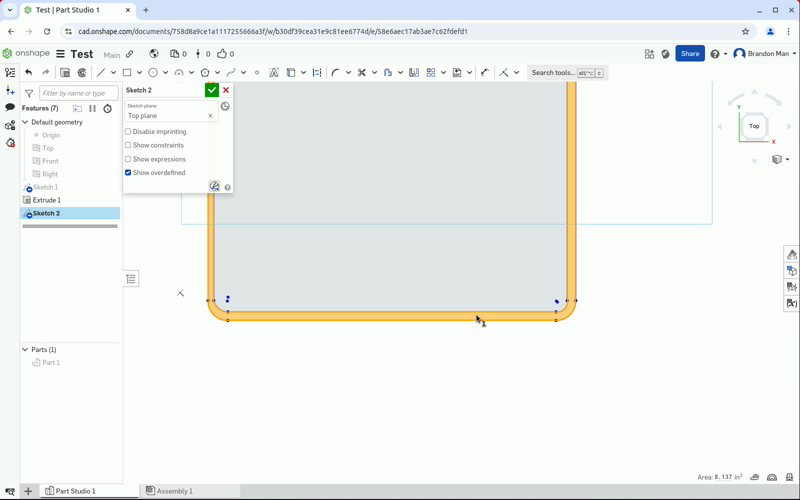
scroll(-6)
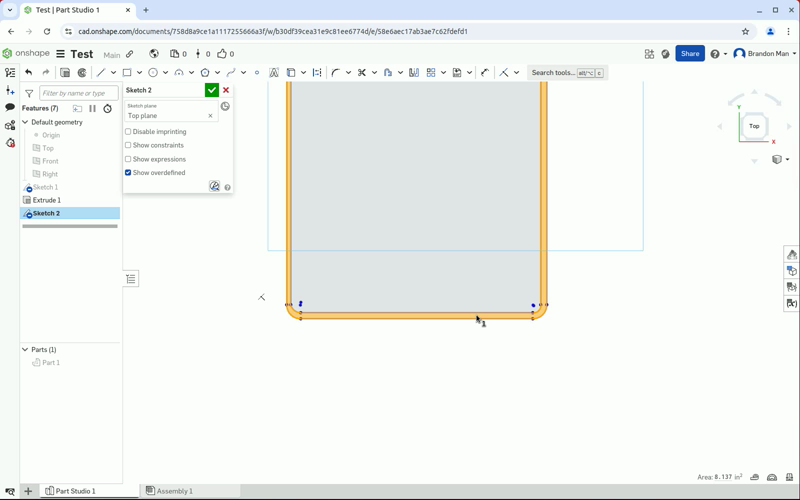
scroll(-6)
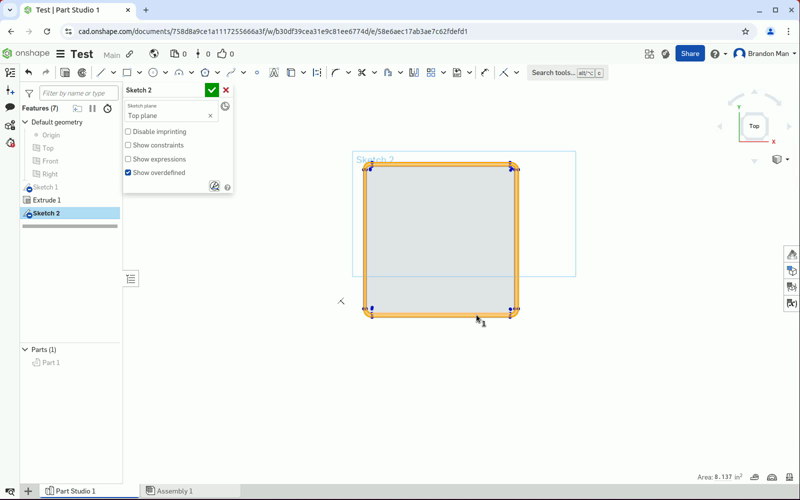
scroll(-6)
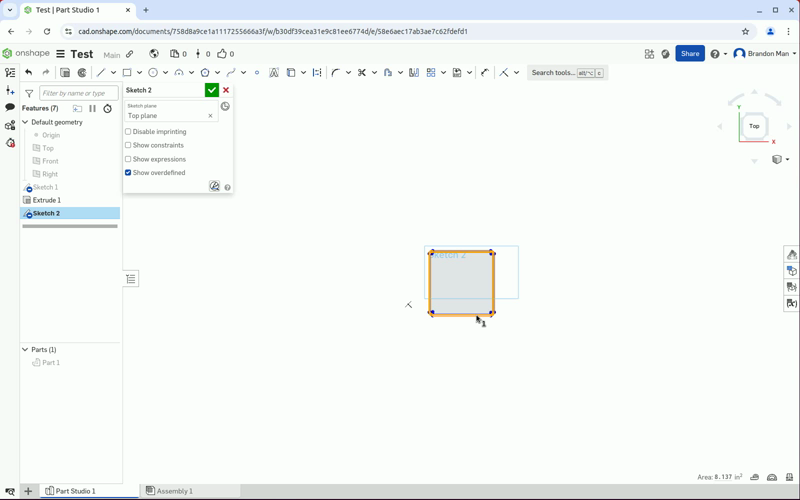
mouse_move(73, 352)
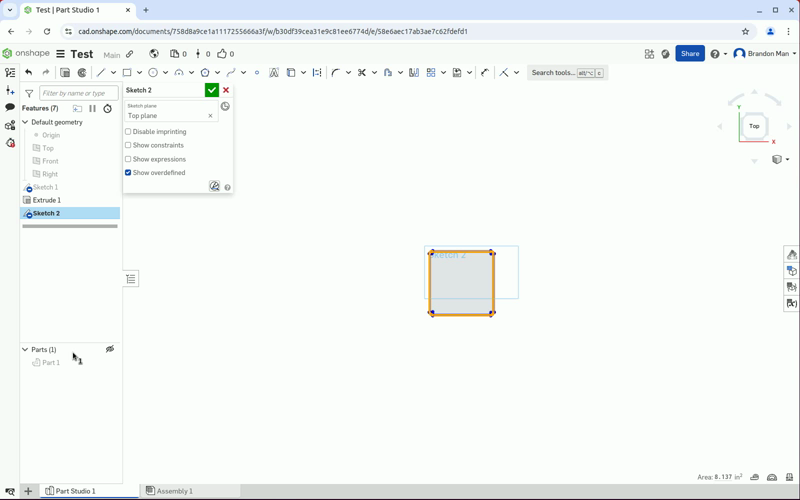
key(shift+y)
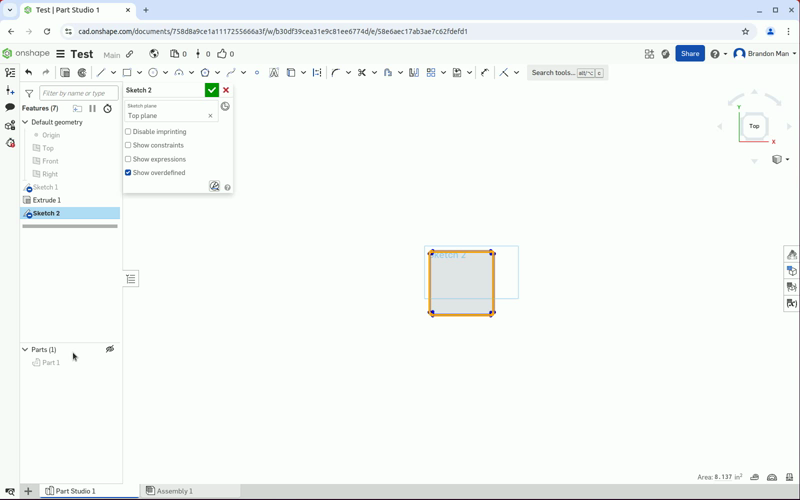
key(shift+e)
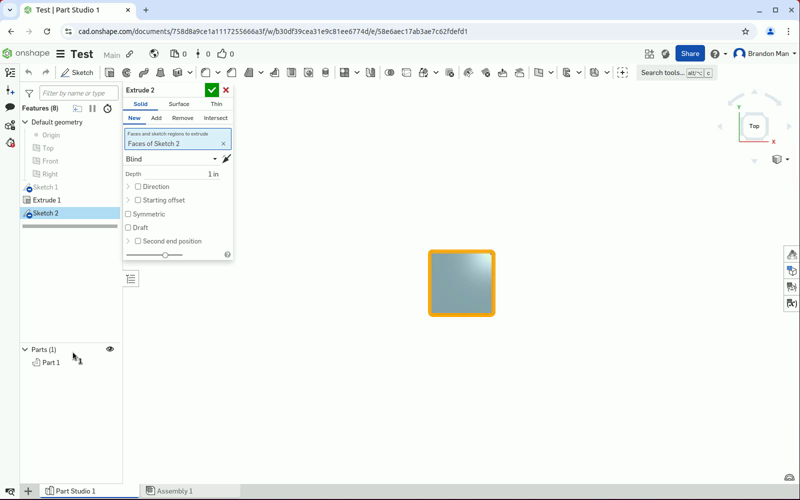
mouse_move(143, 106)
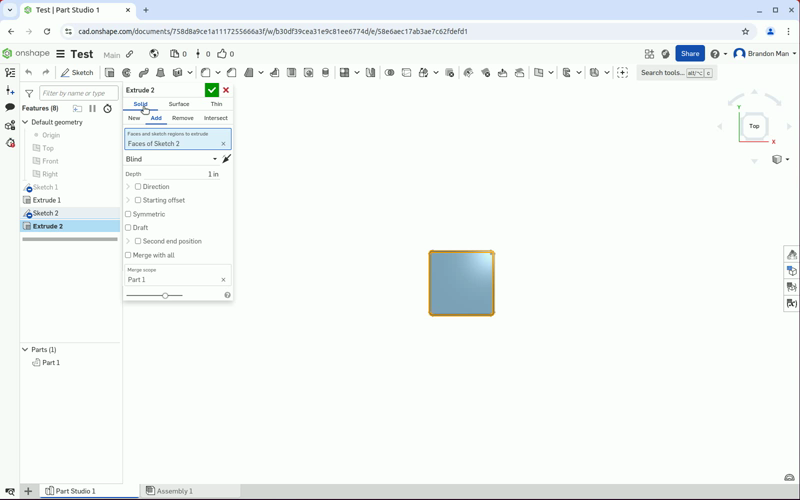
click(143, 106)
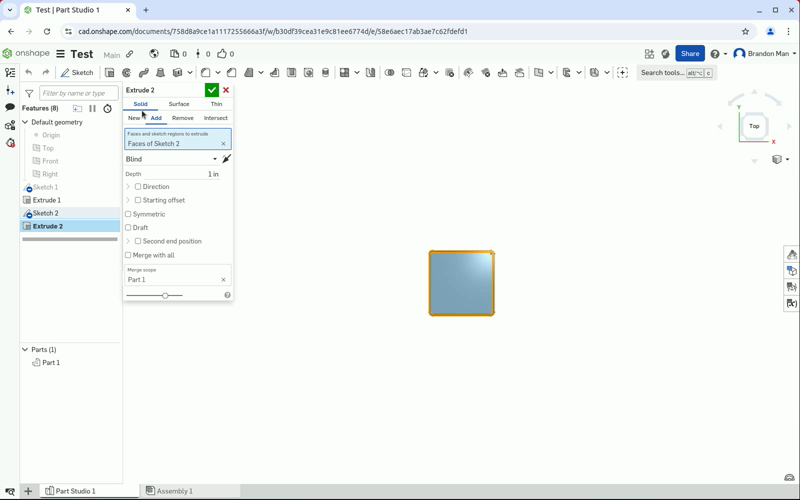
mouse_move(137, 120)
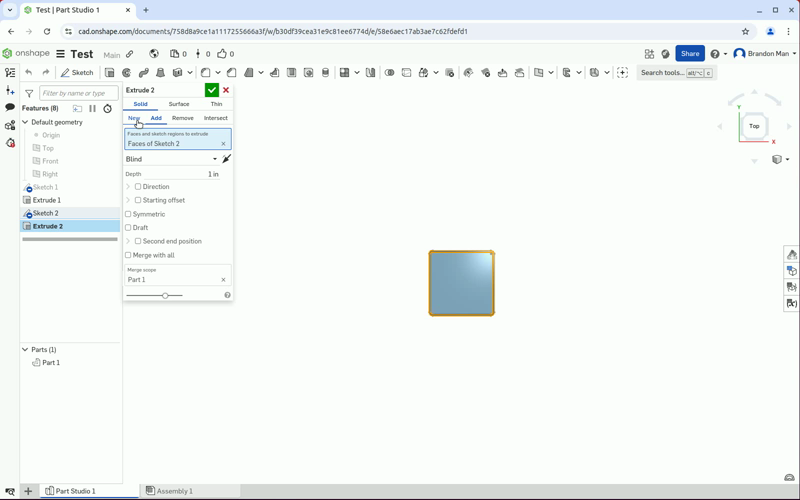
click(137, 120)
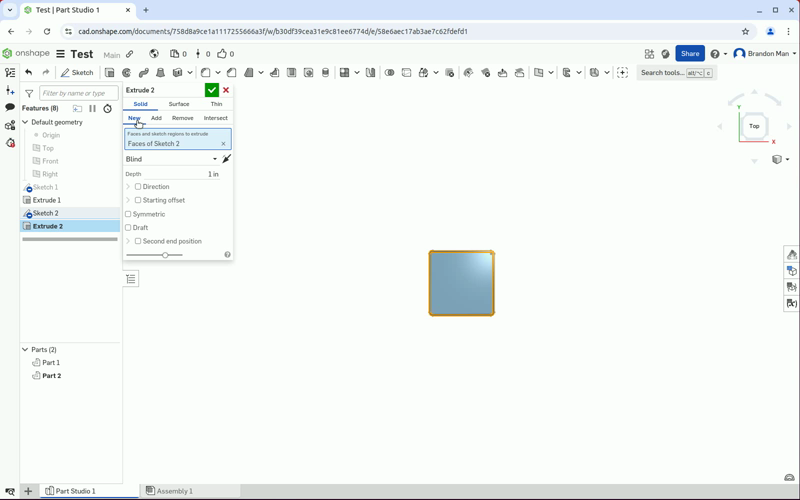
key(tab, 4)
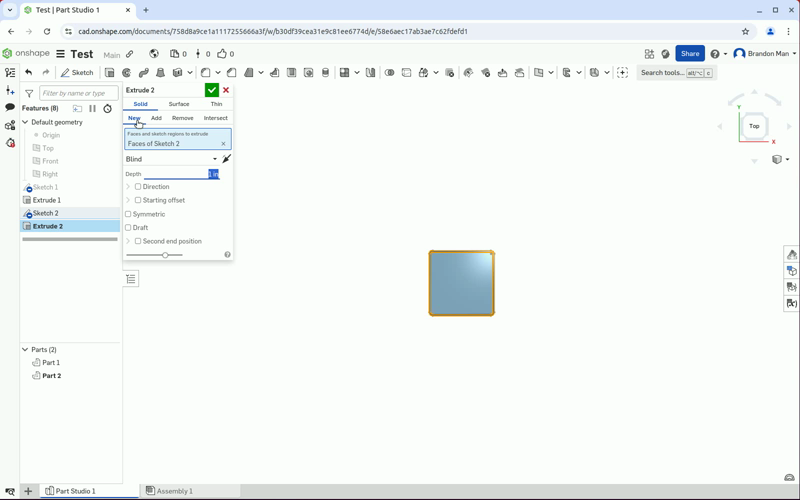
text(23.108)
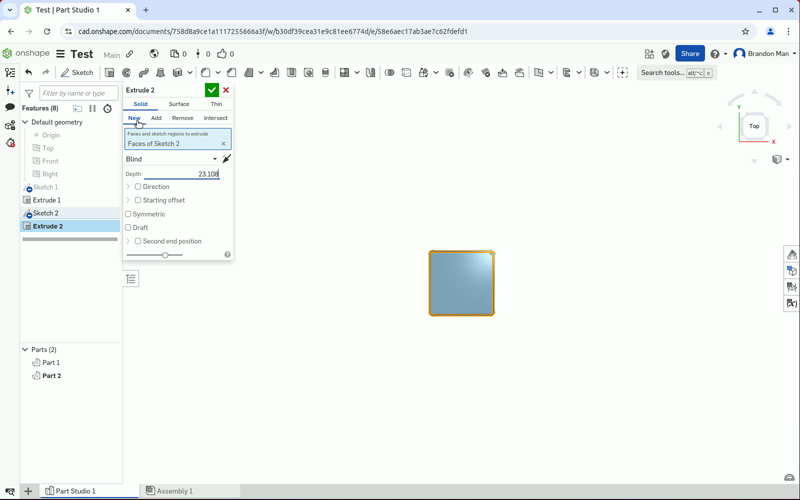
key(enter)
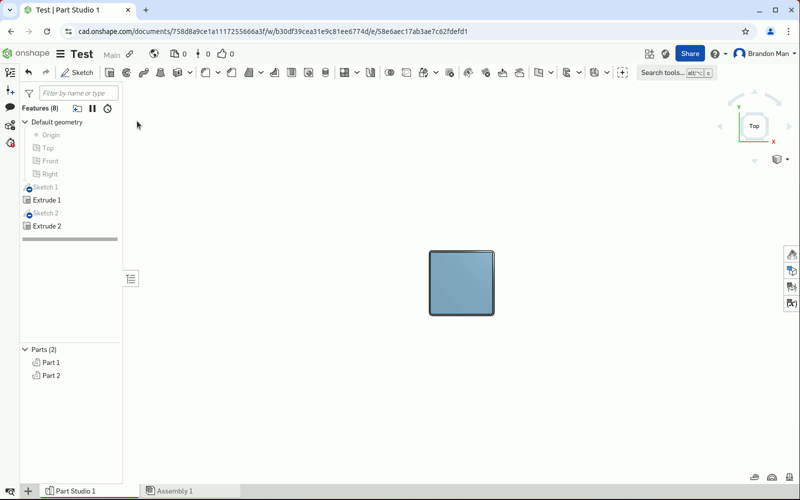
key(shift+h)
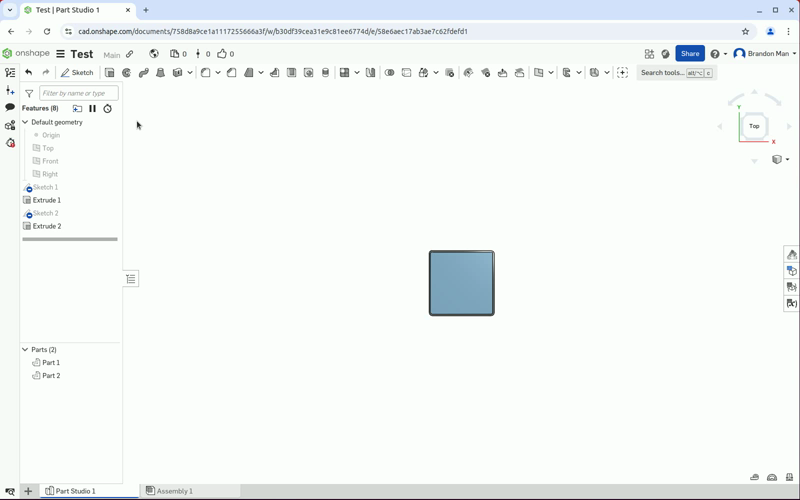
key(shift+h)
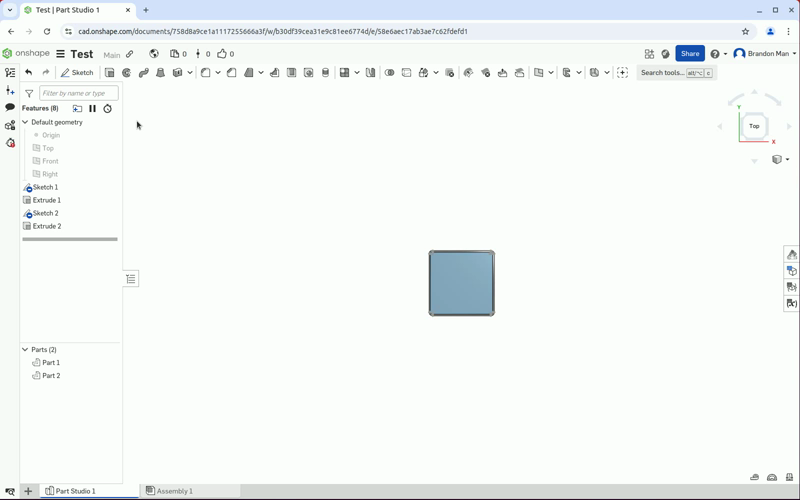
key(shift+7)
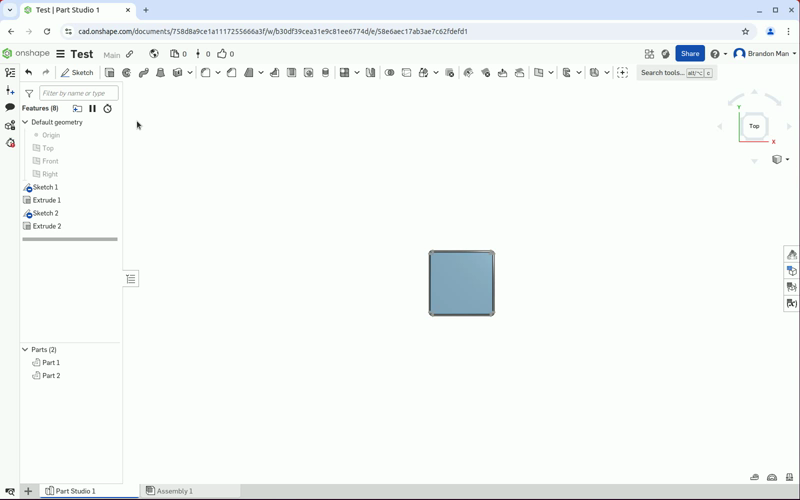
key(up, 3)
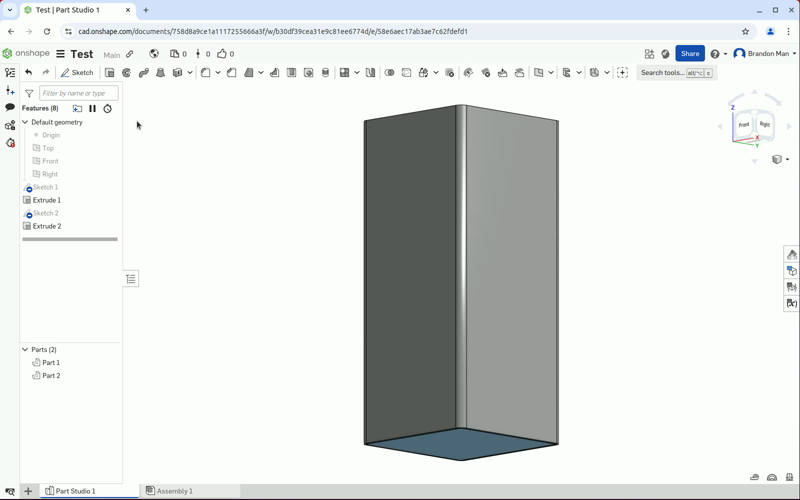
key(left, 3)
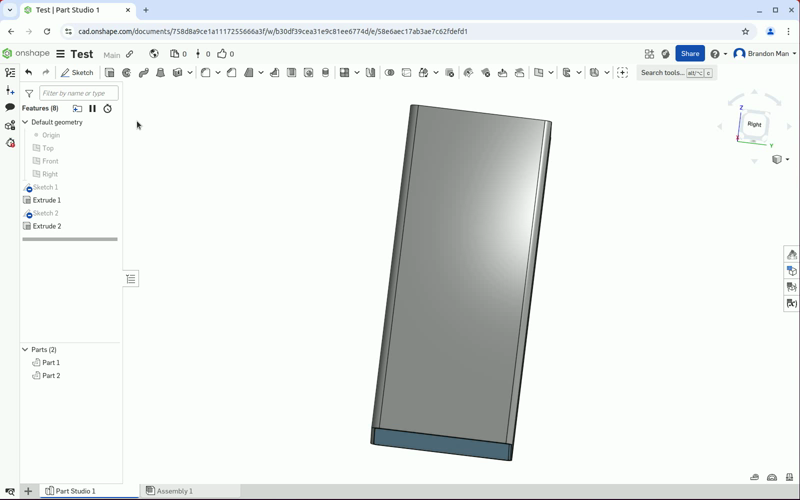
key(right, 3)
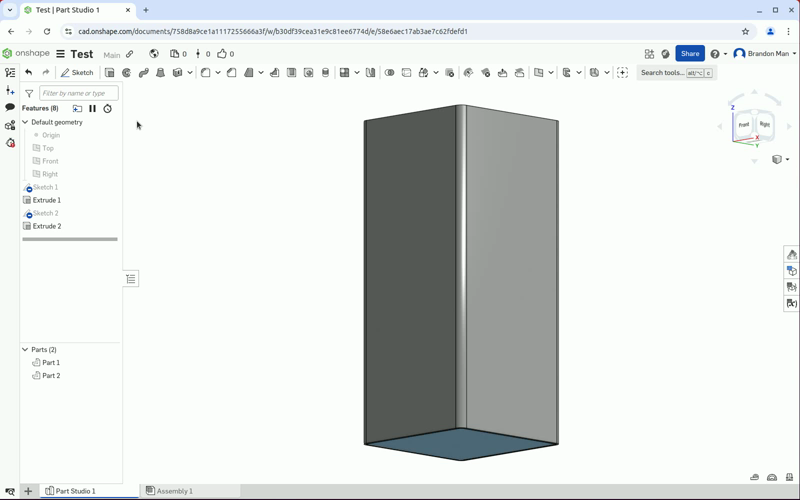
key(down, 3)
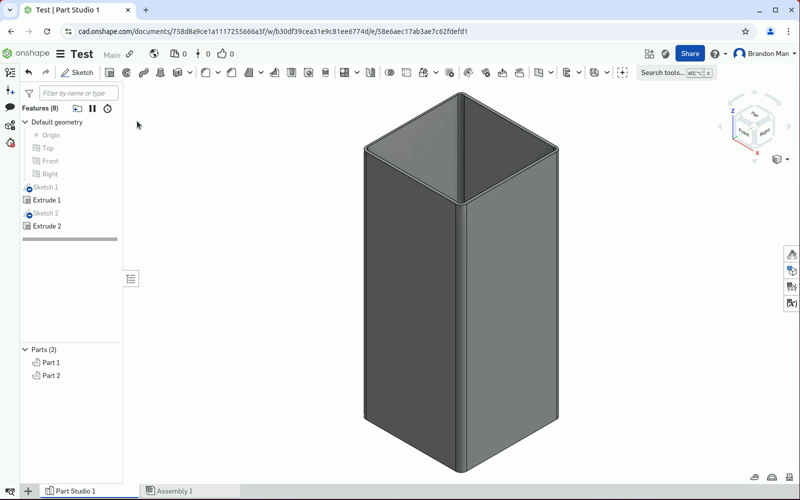
mouse_move(73, 189)
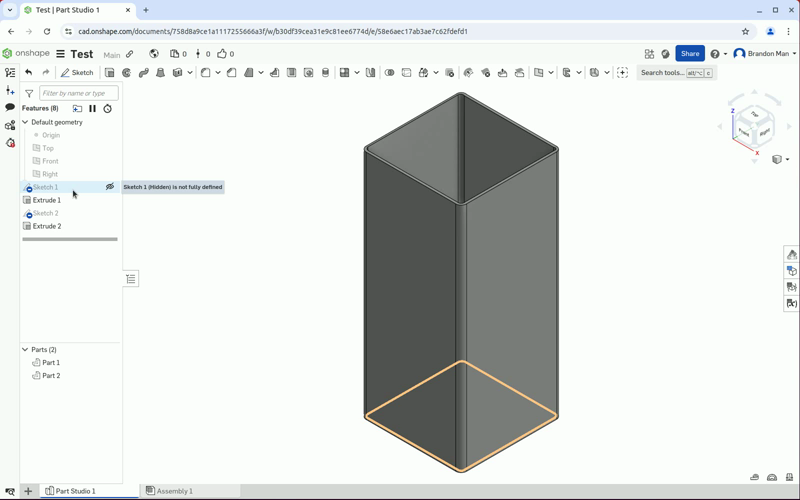
click(73, 189)